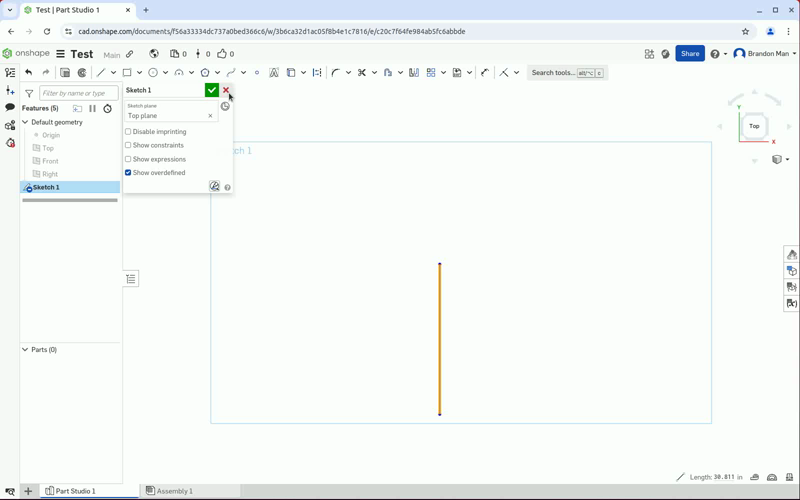
key(shift+h)
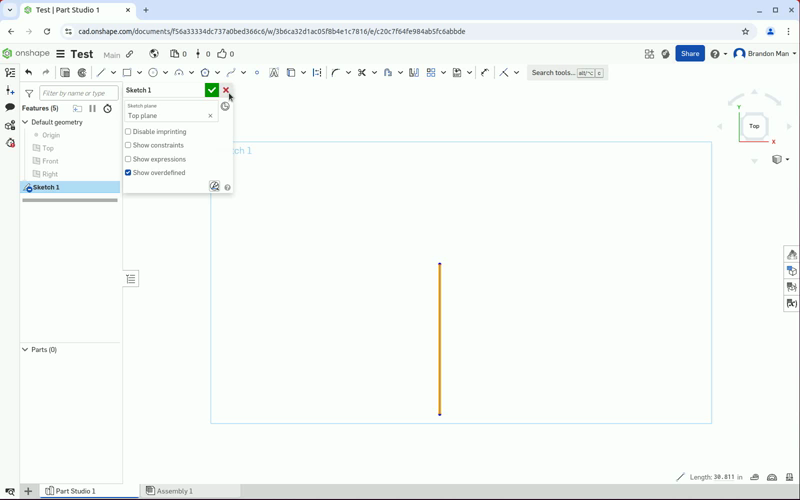
key(shift+s)
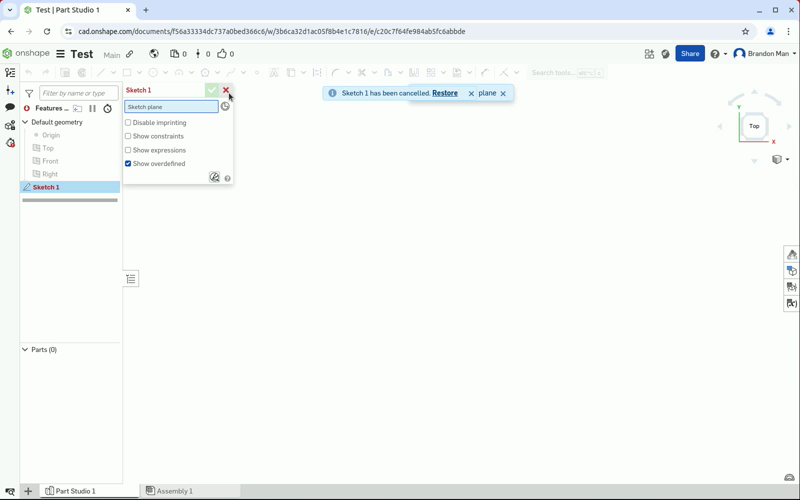
mouse_move(73, 150)
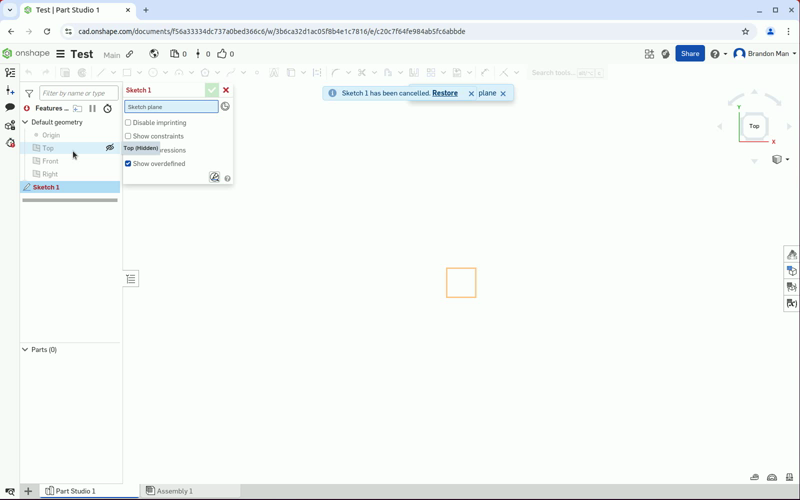
click(73, 150)
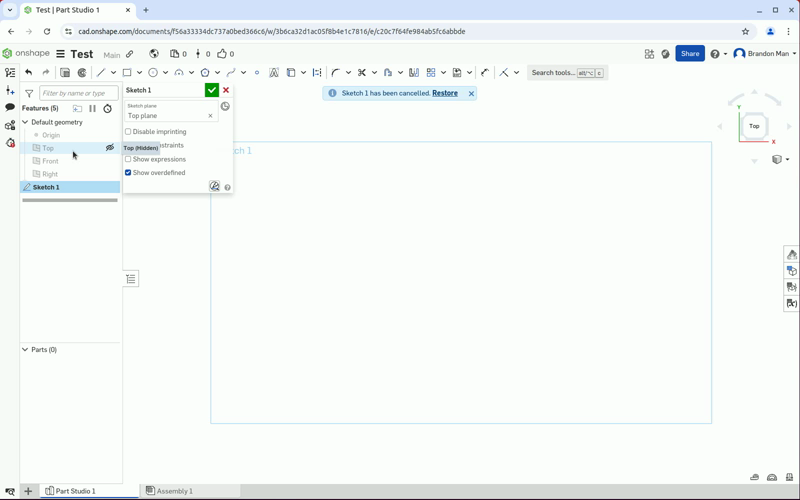
mouse_move(73, 352)
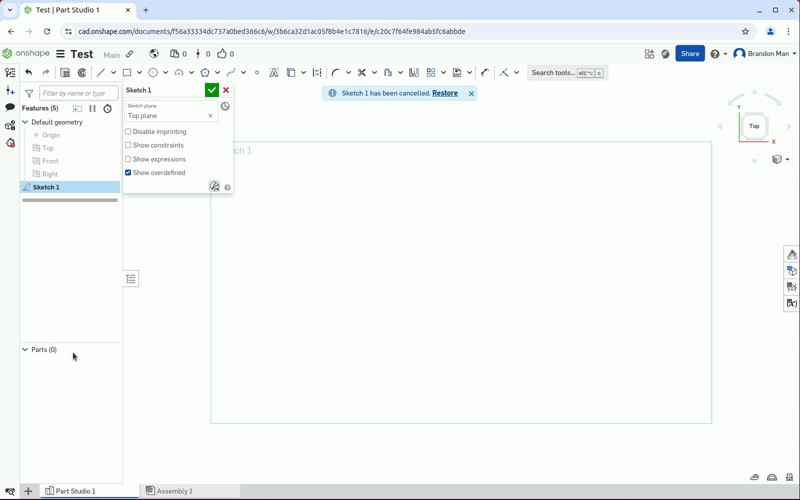
key(y)
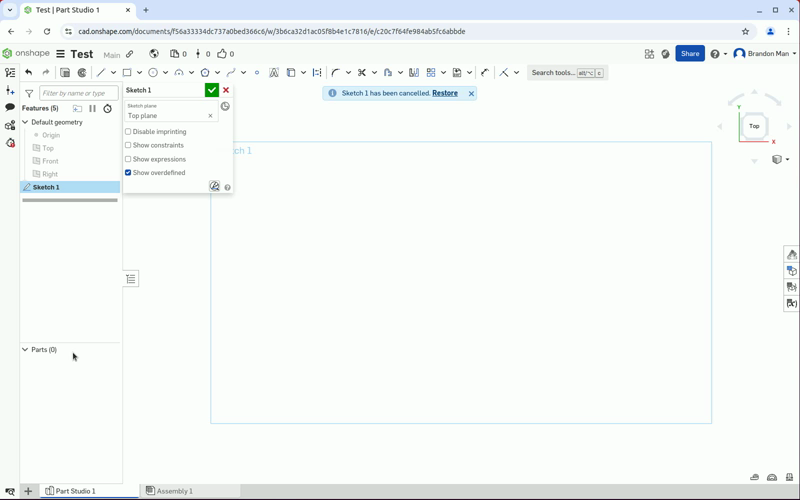
key(a)
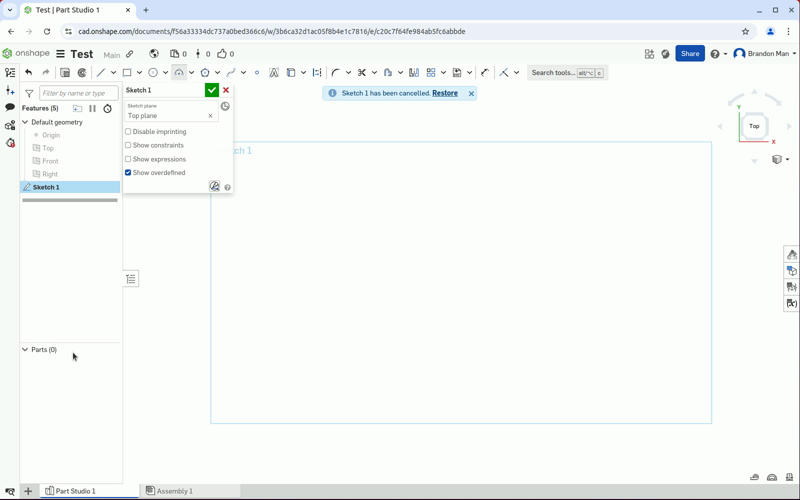
key_down(shift)
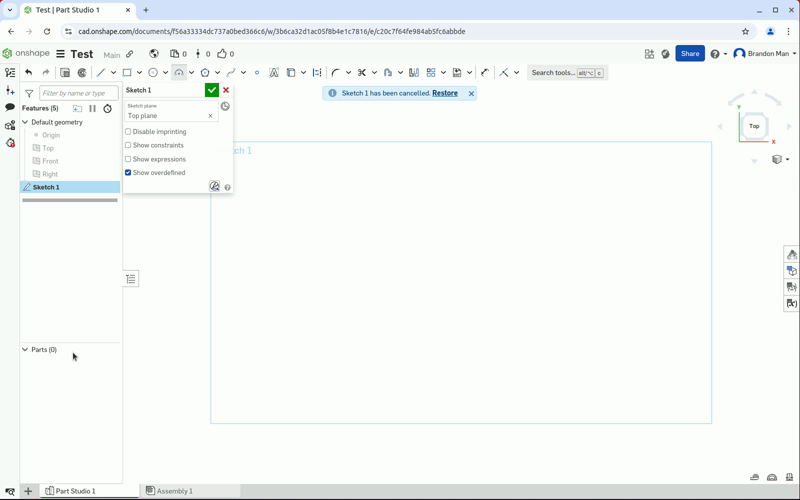
mouse_move(370, 308)
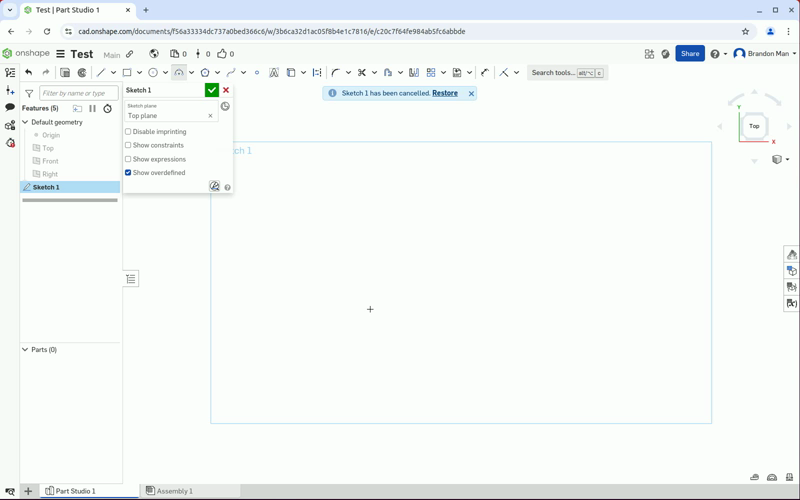
click(370, 308)
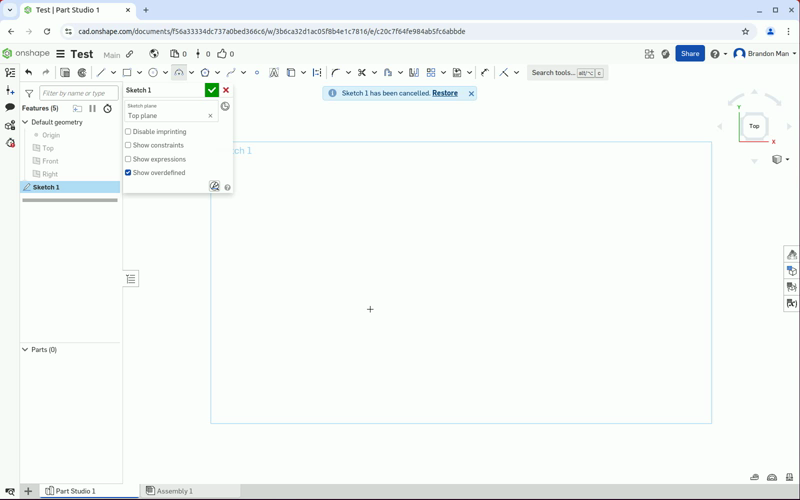
key_up(shift)
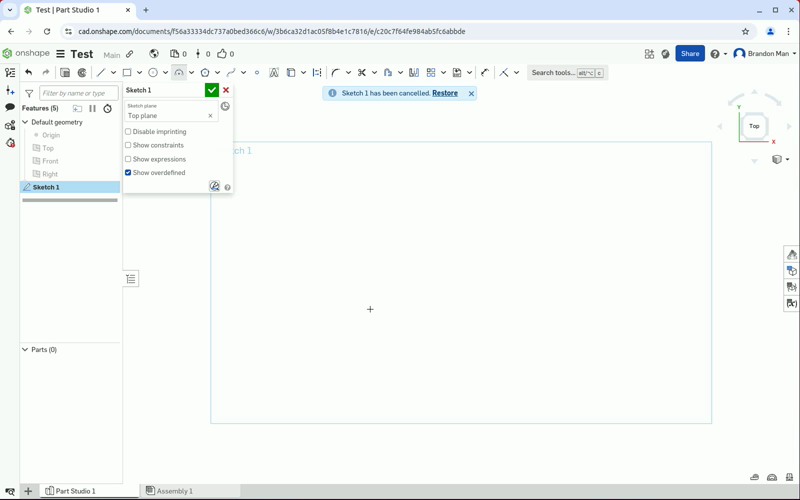
key_down(shift)
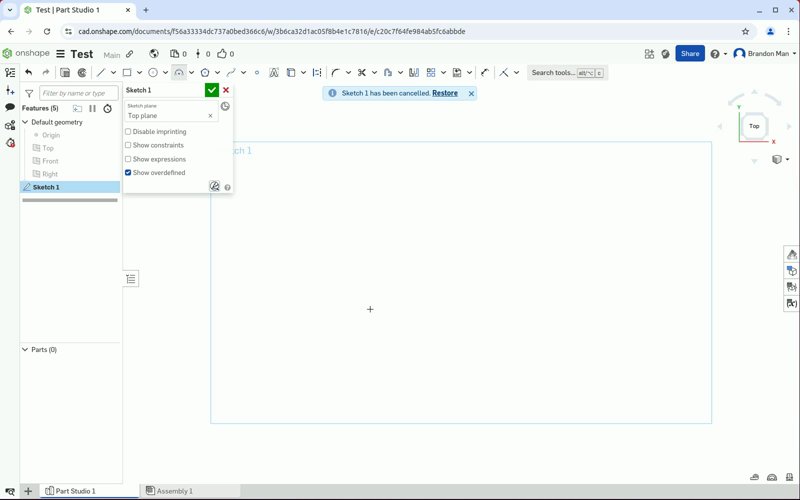
mouse_move(376, 314)
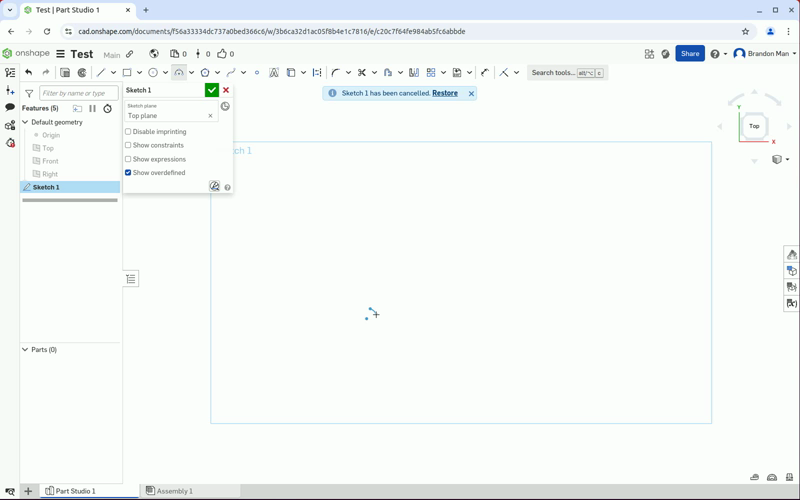
click(376, 314)
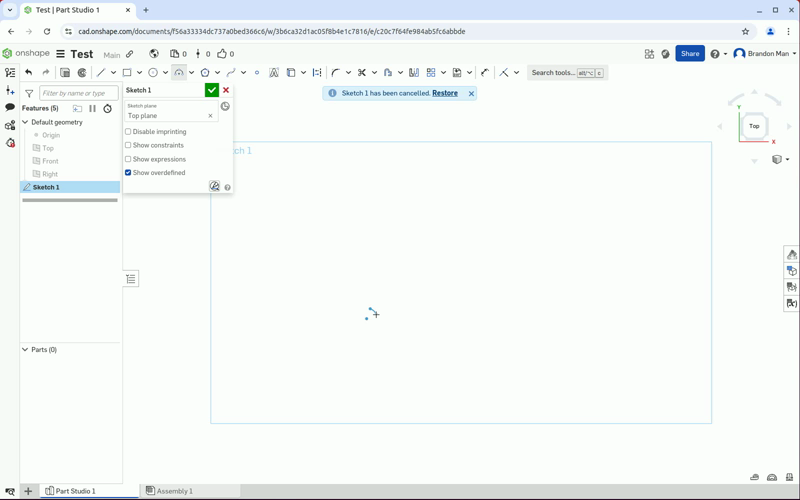
mouse_move(372, 312)
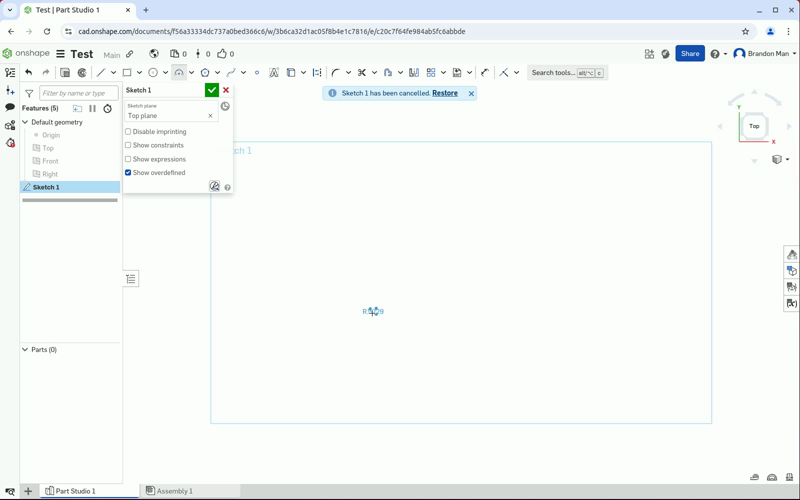
click(372, 312)
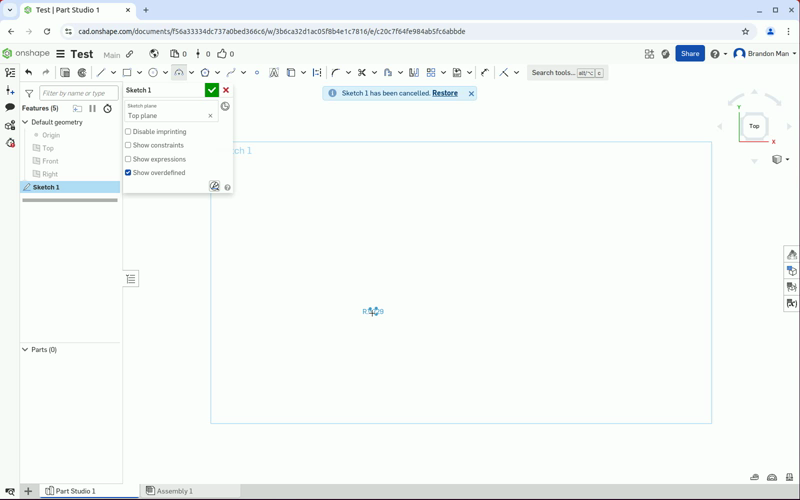
key_up(shift)
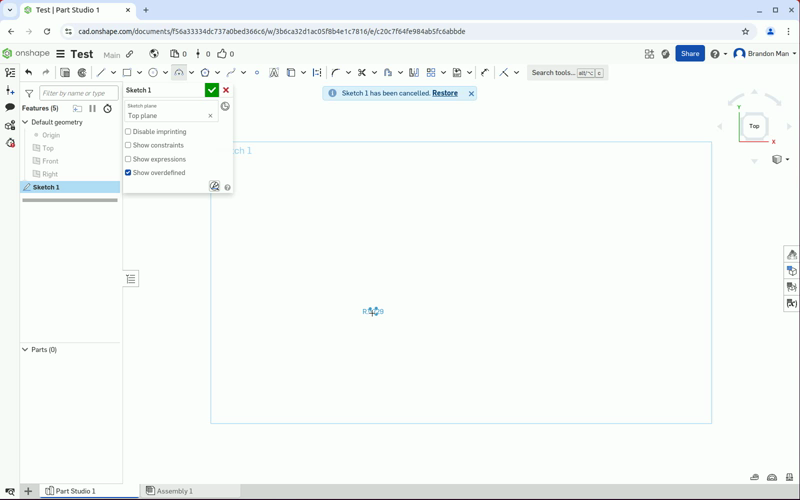
key(esc)
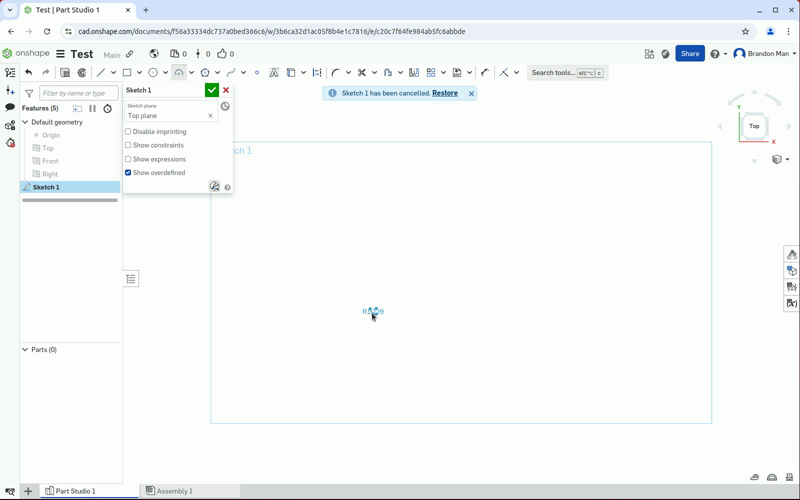
key(l)
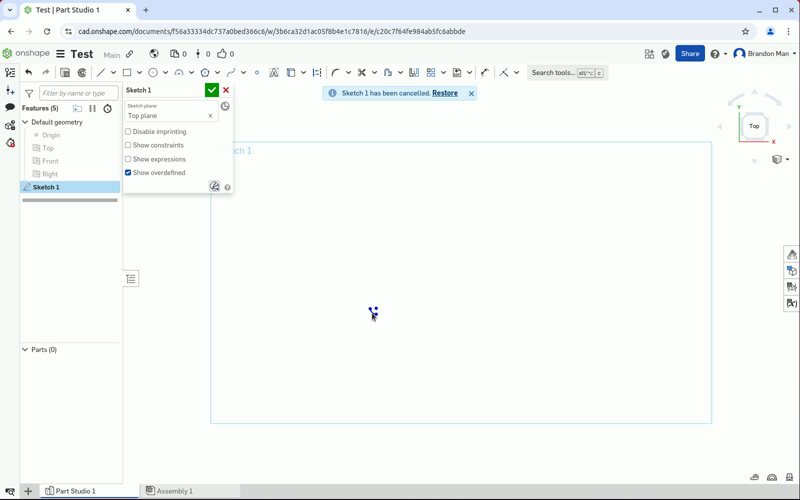
mouse_move(376, 314)
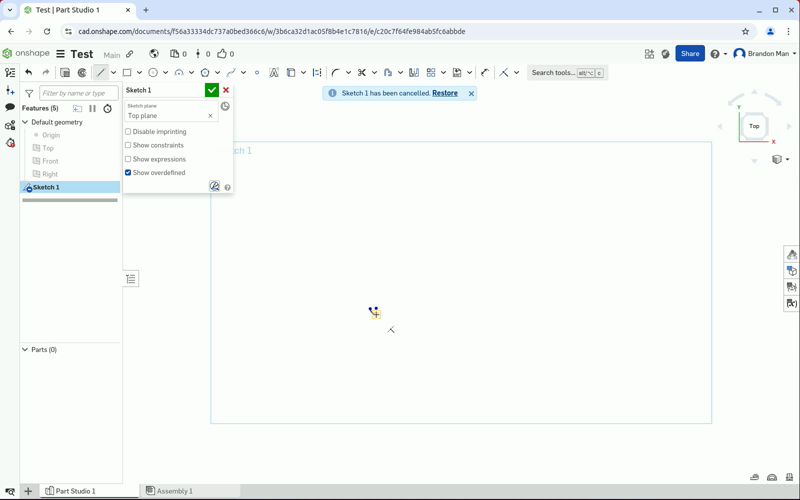
scroll(6)
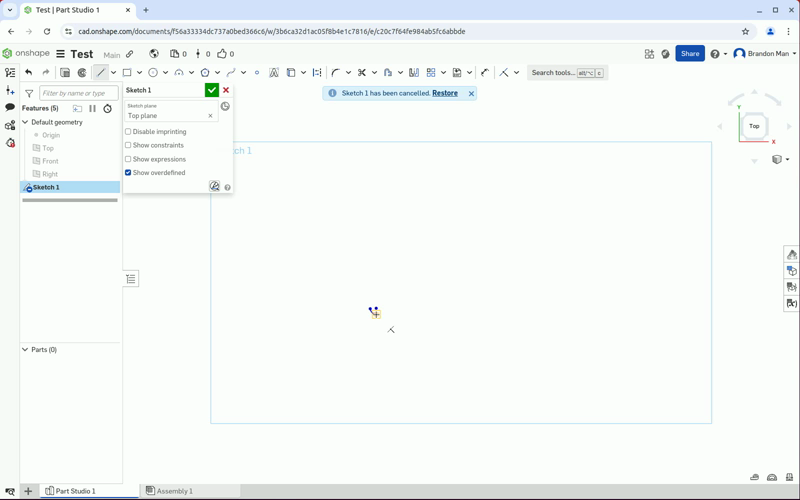
scroll(6)
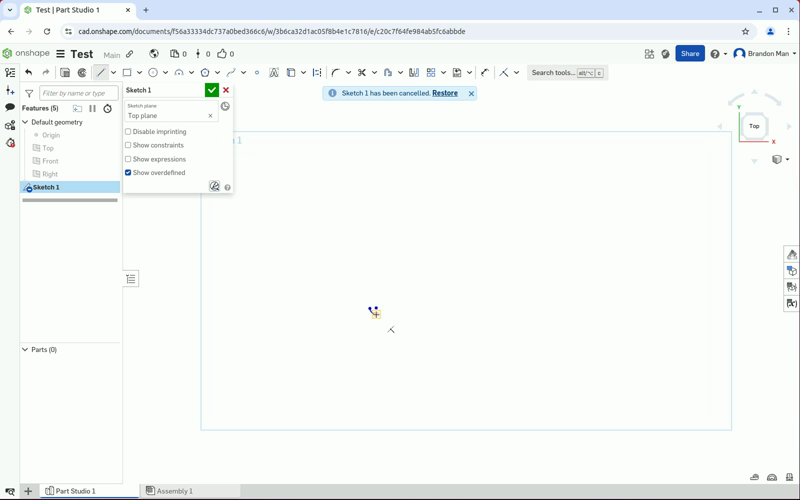
scroll(6)
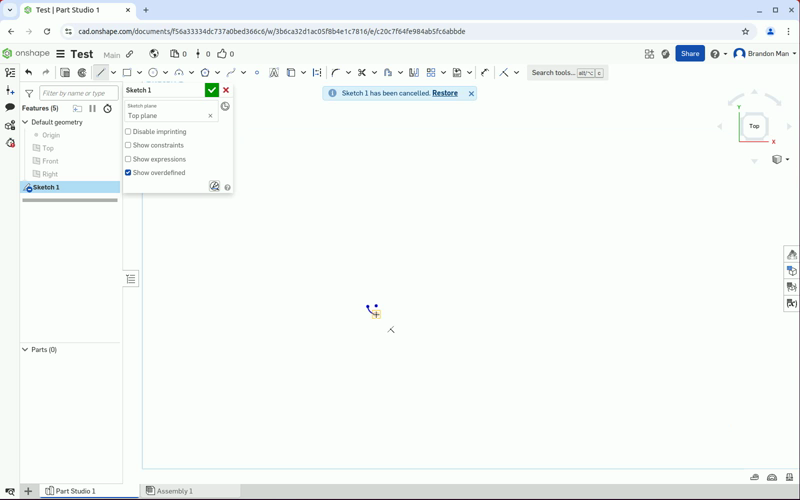
scroll(6)
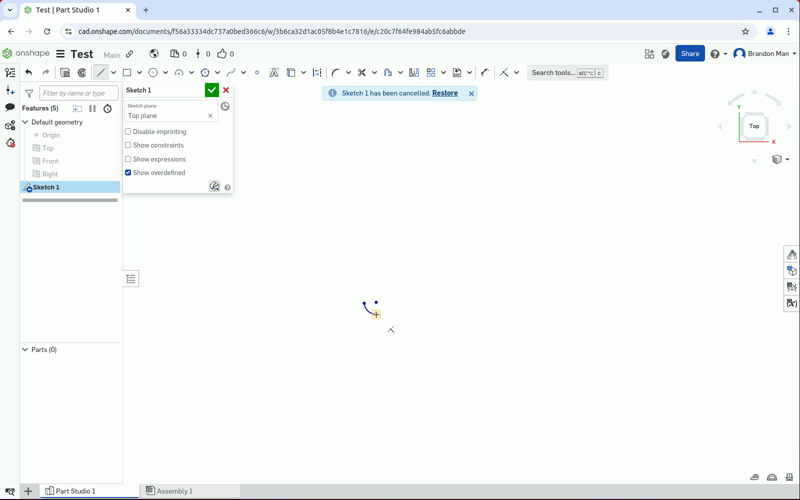
scroll(6)
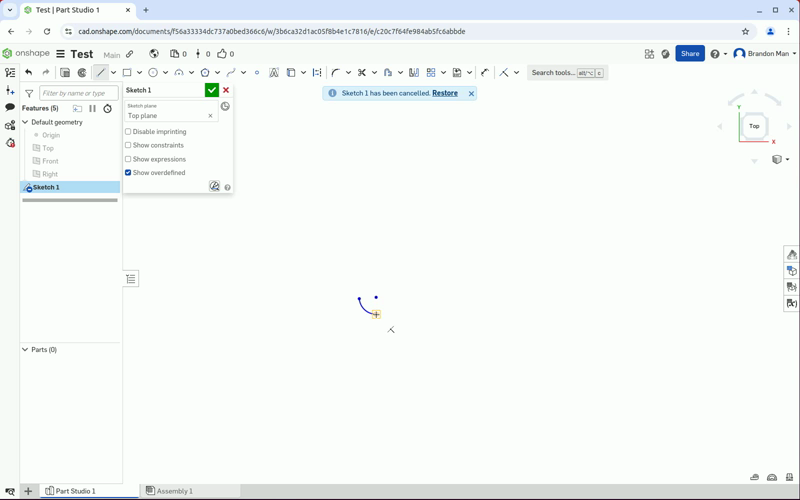
scroll(6)
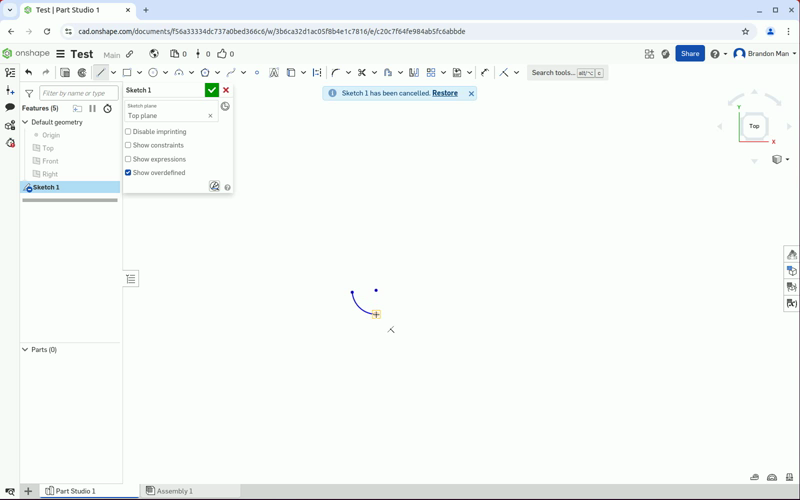
scroll(6)
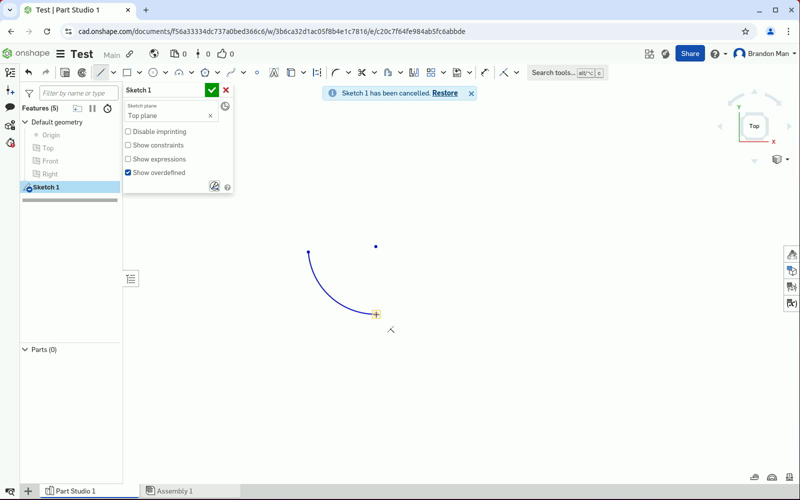
click(376, 314)
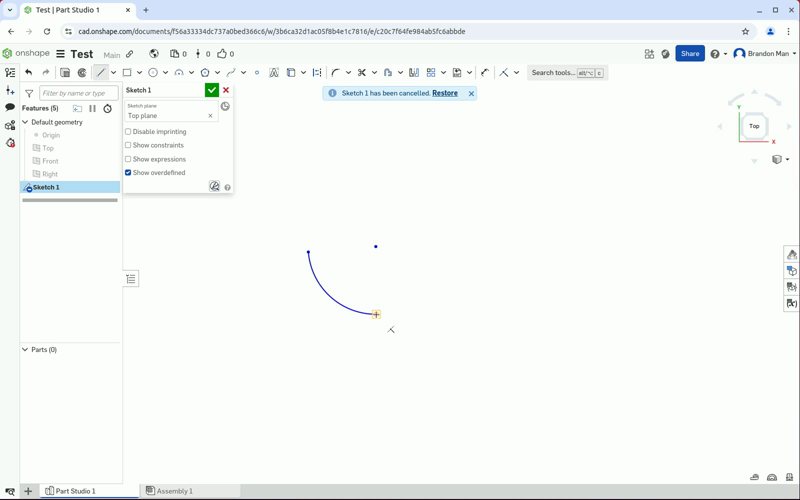
scroll(-6)
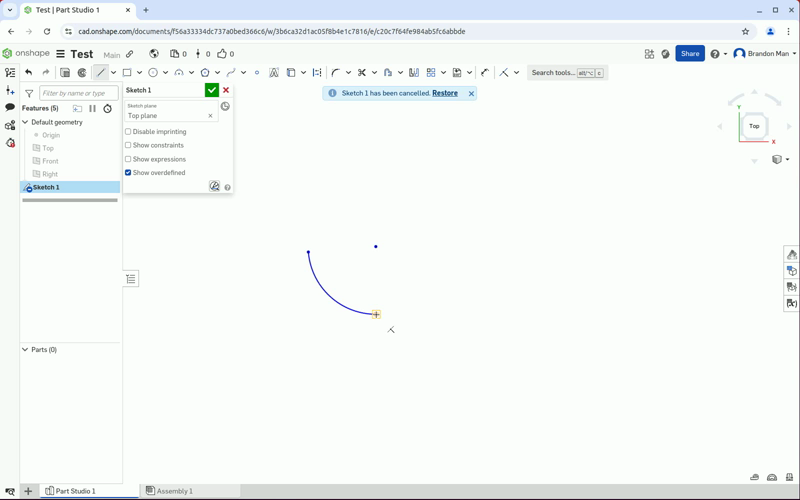
scroll(-6)
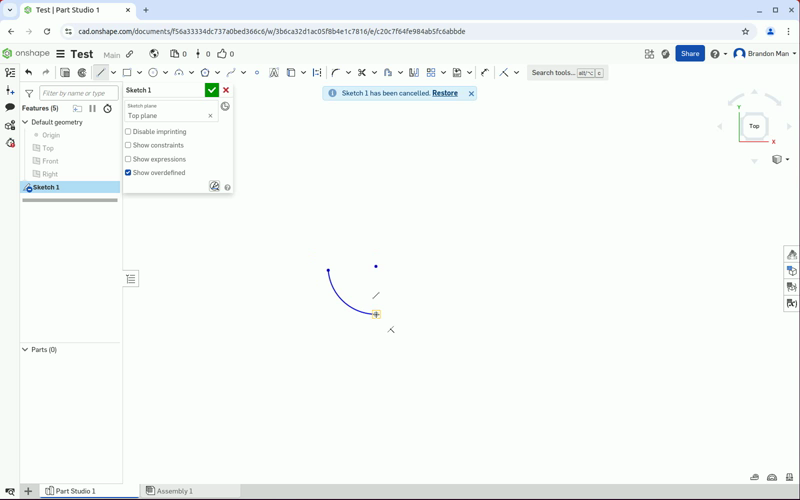
scroll(-6)
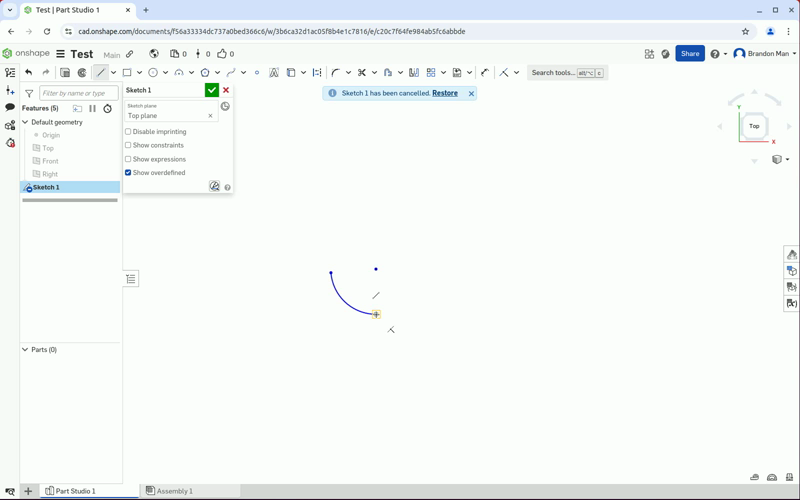
scroll(-6)
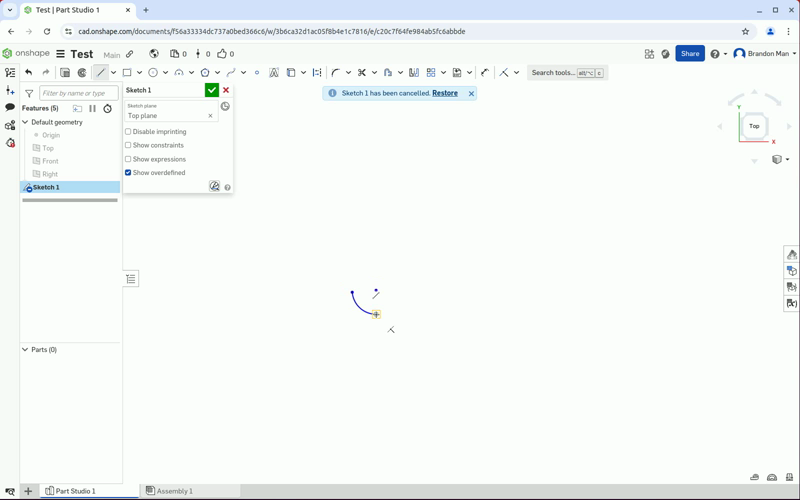
scroll(-6)
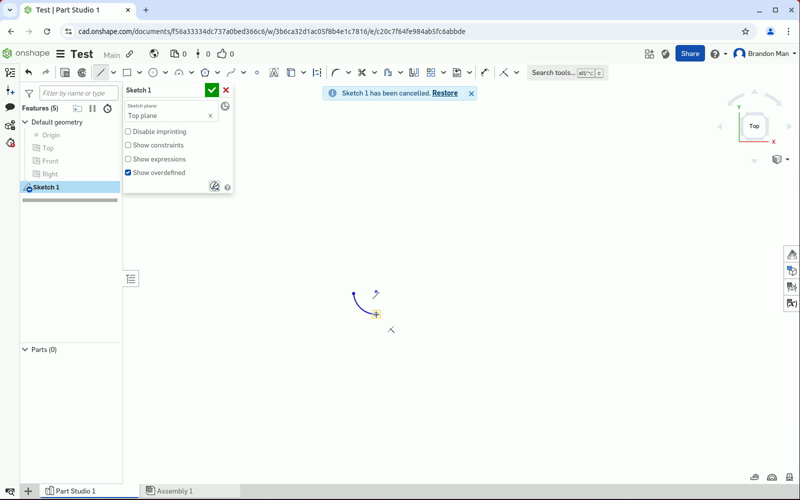
scroll(-6)
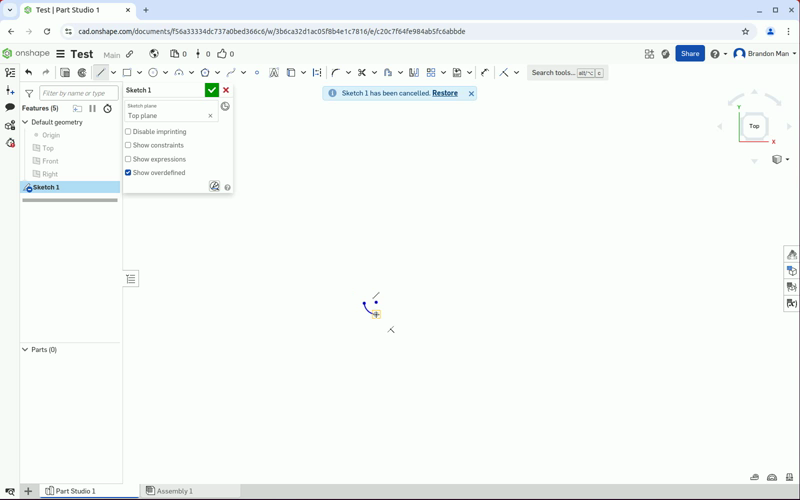
scroll(-6)
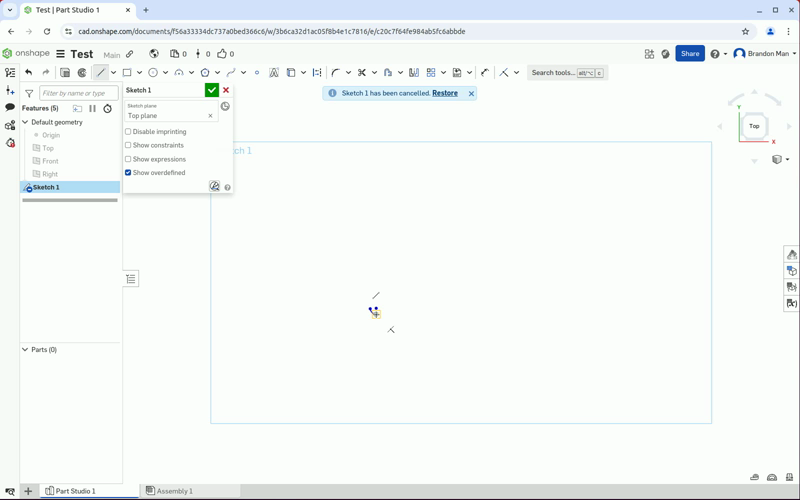
key_down(shift)
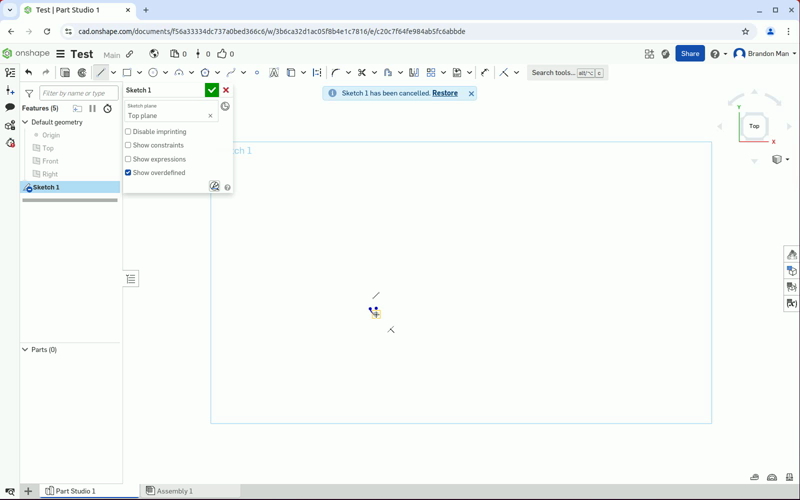
mouse_move(543, 314)
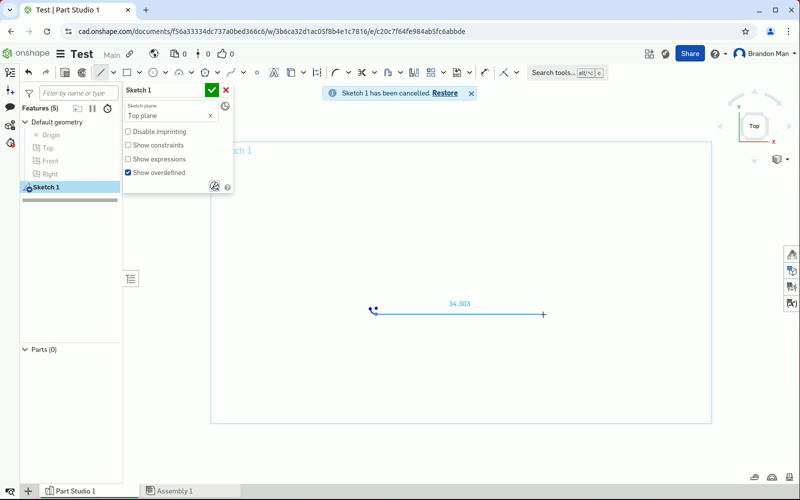
click(543, 314)
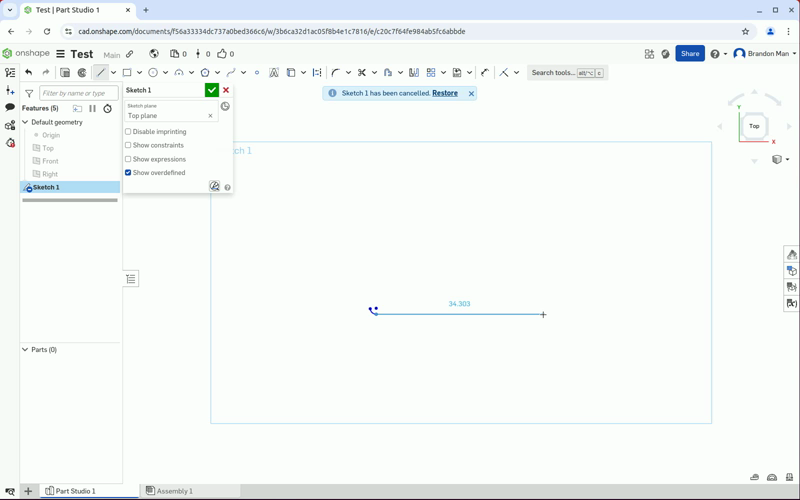
key_up(shift)
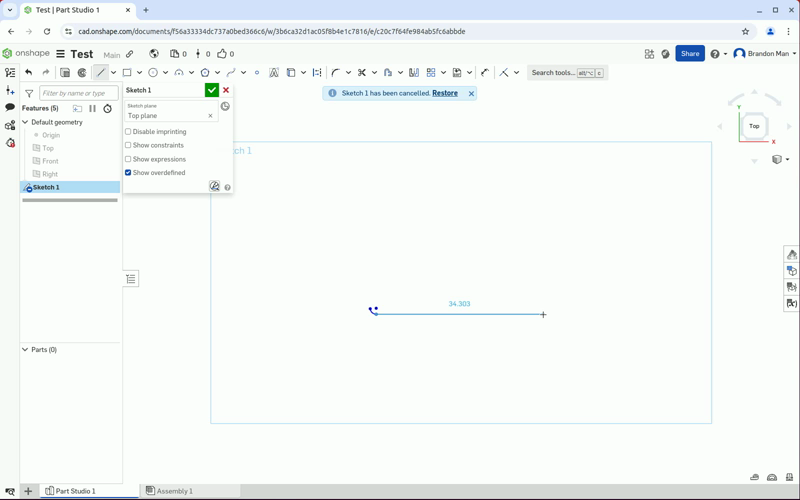
key(esc)
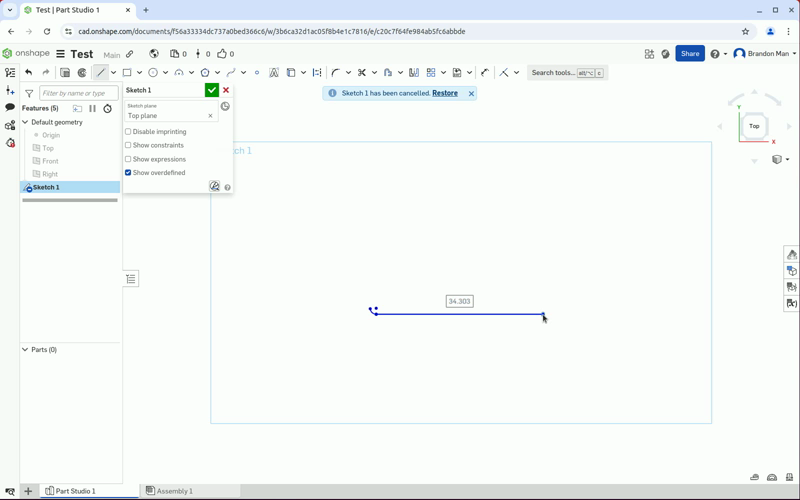
key(a)
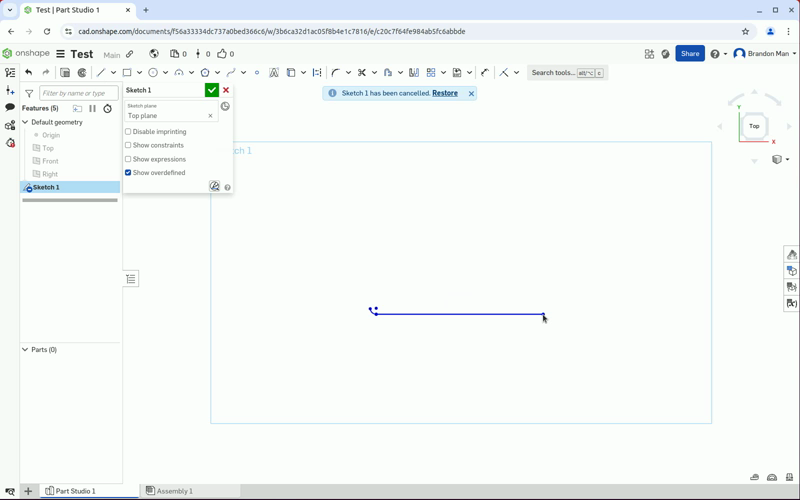
mouse_move(543, 314)
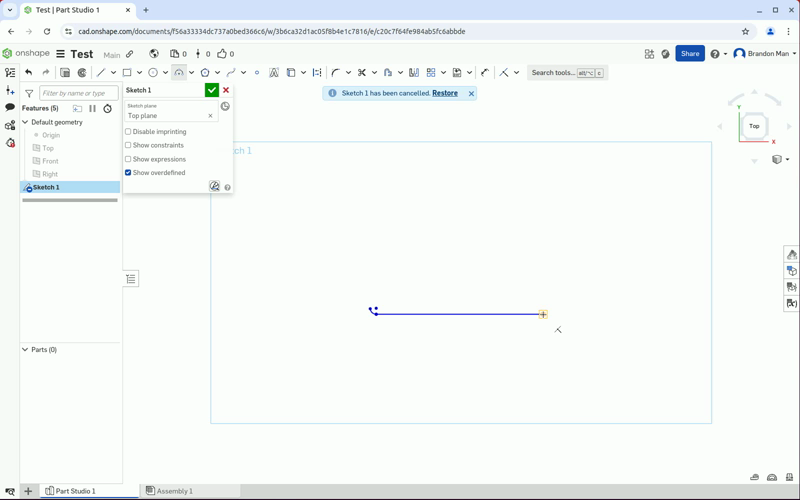
click(543, 314)
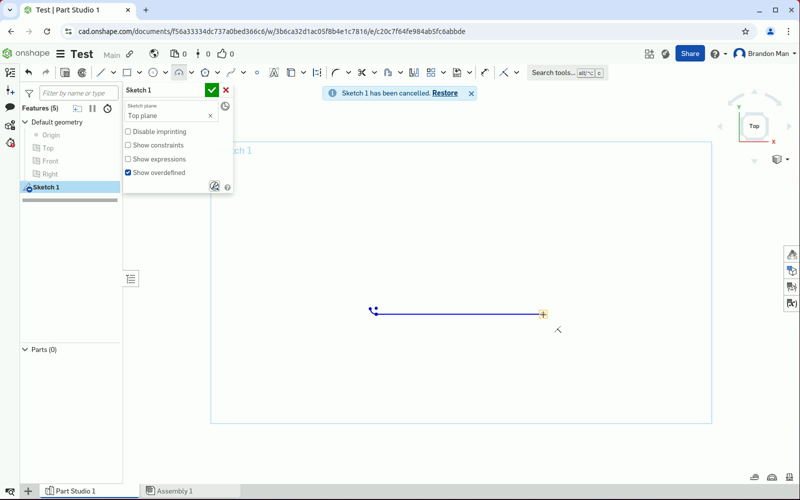
key_down(shift)
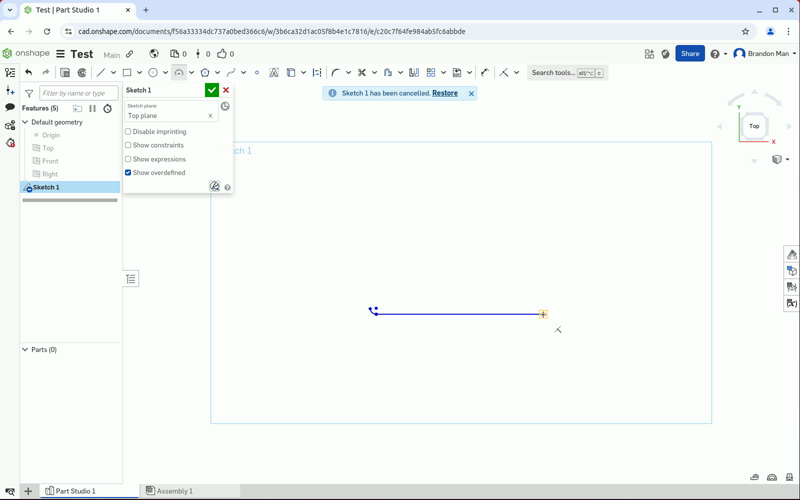
mouse_move(549, 308)
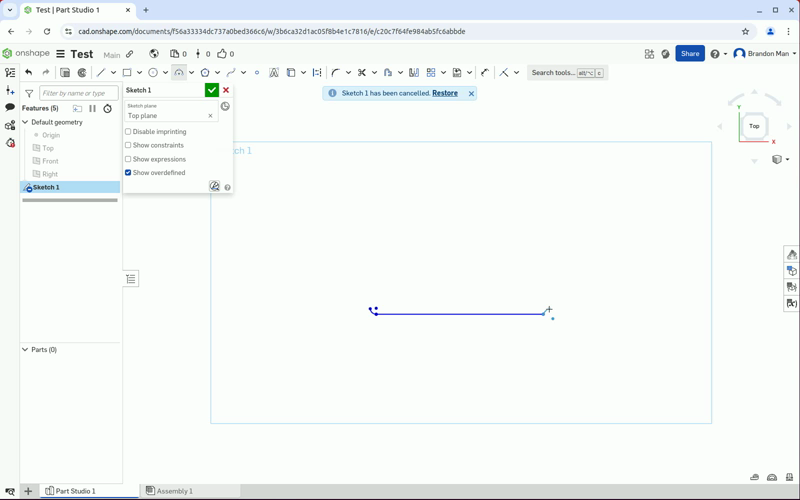
click(549, 308)
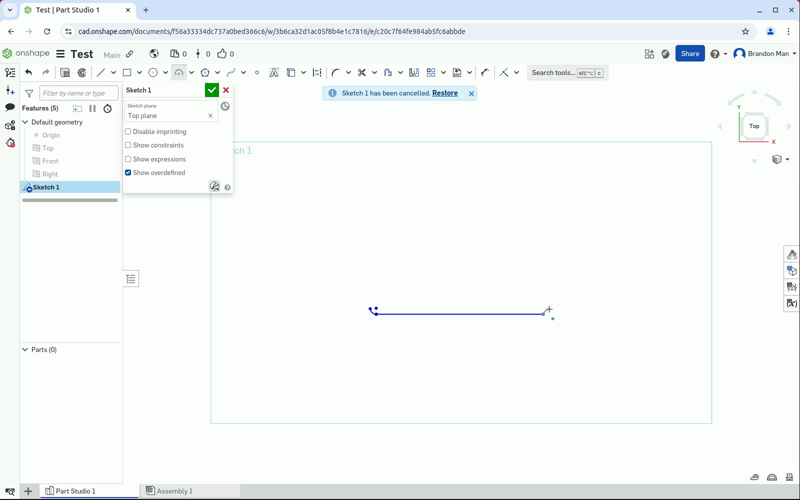
mouse_move(547, 312)
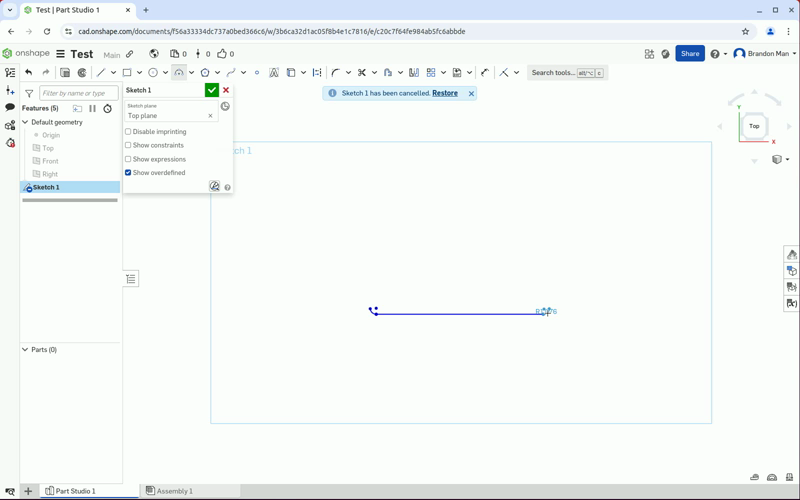
click(547, 312)
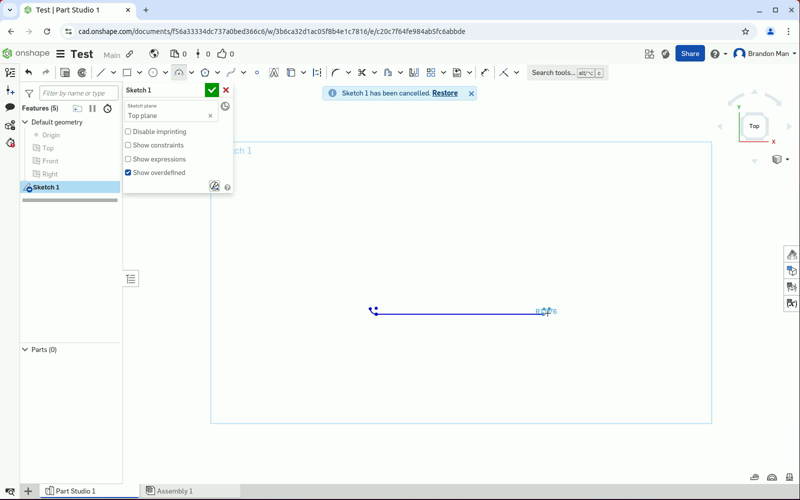
key_up(shift)
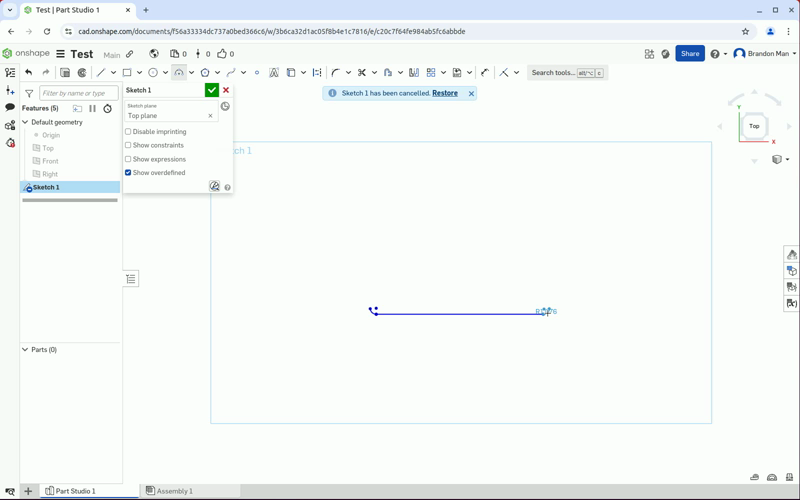
key(esc)
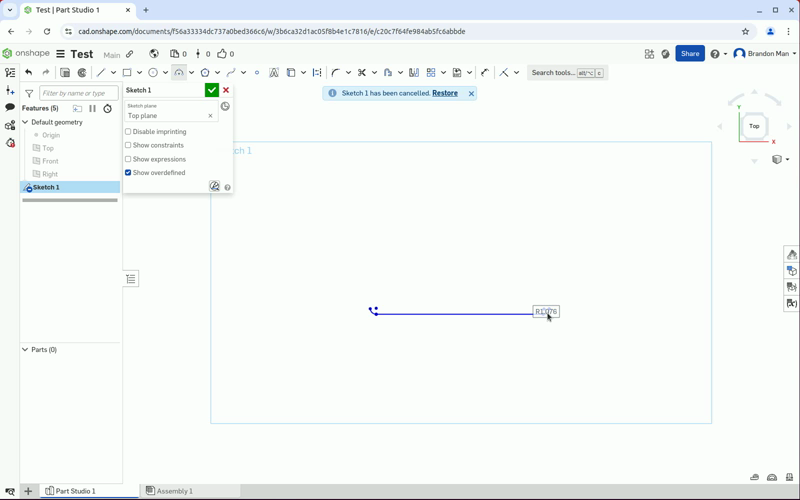
key(l)
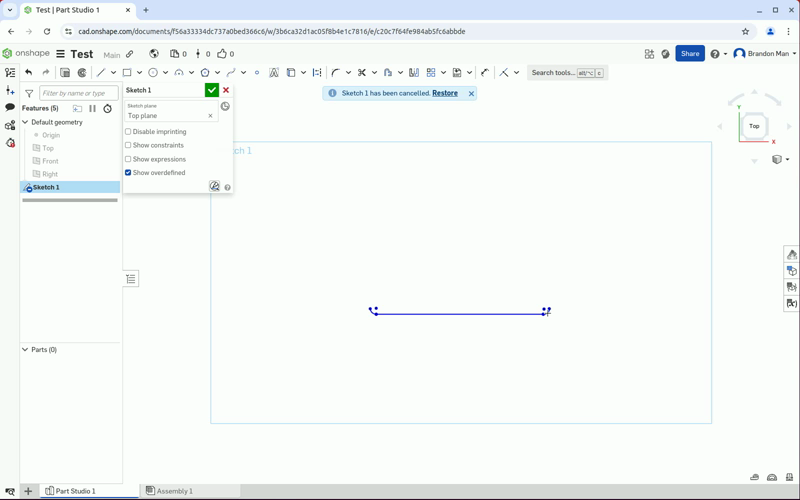
mouse_move(549, 308)
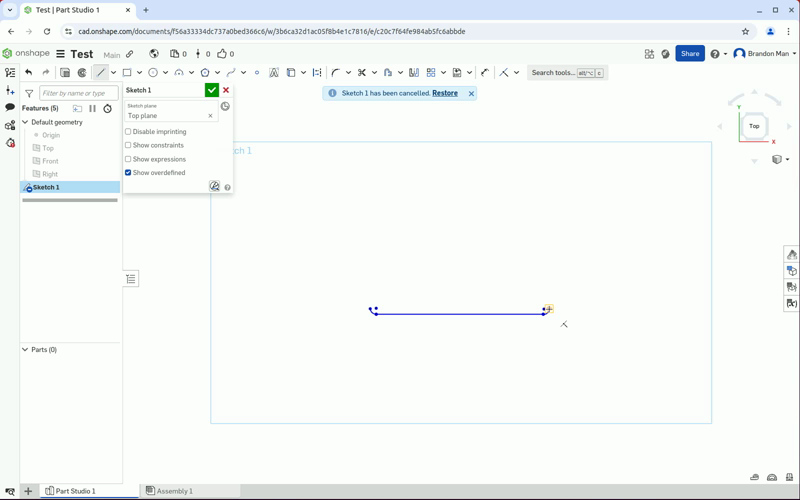
scroll(6)
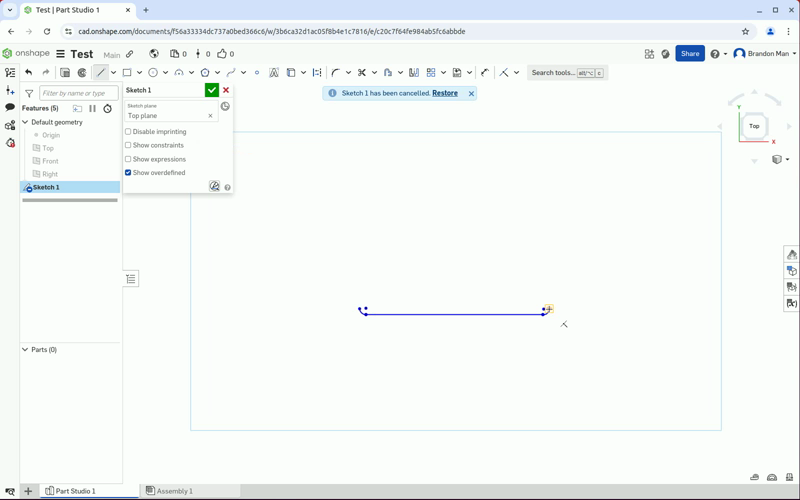
scroll(6)
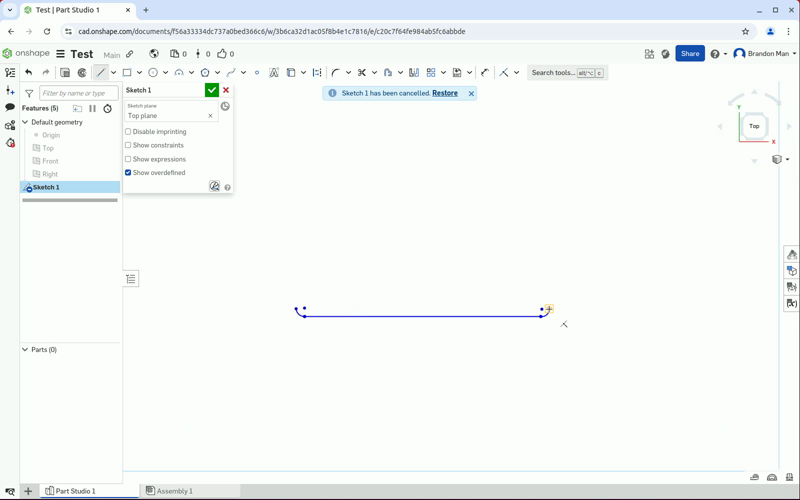
scroll(6)
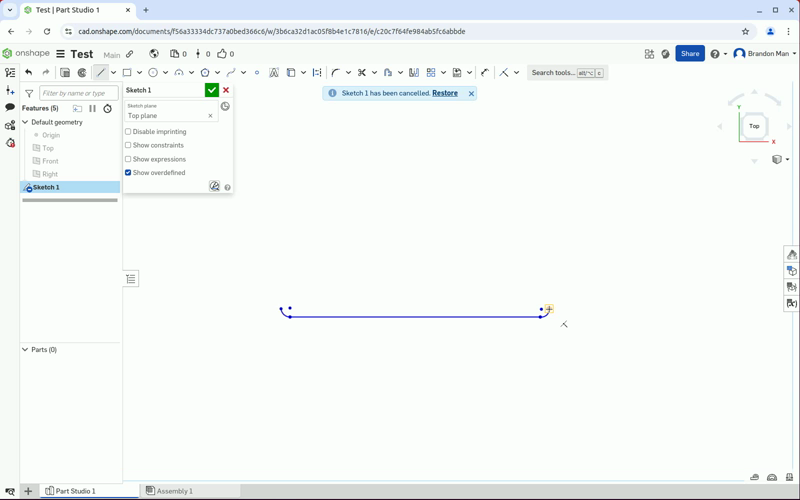
scroll(6)
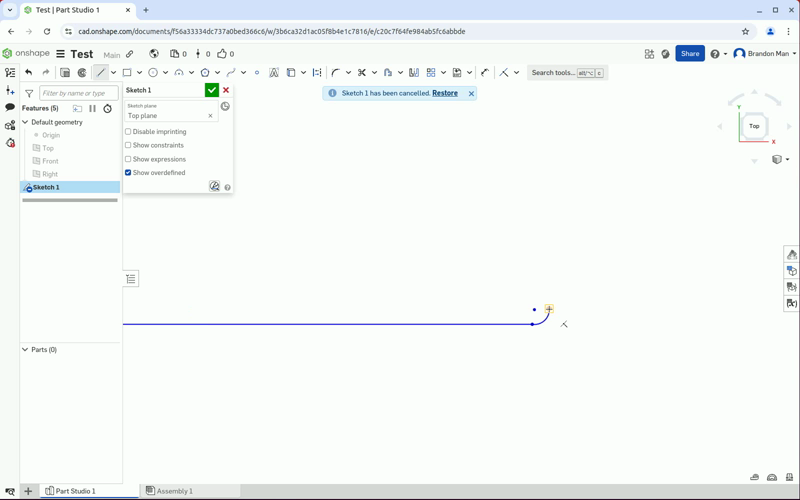
scroll(6)
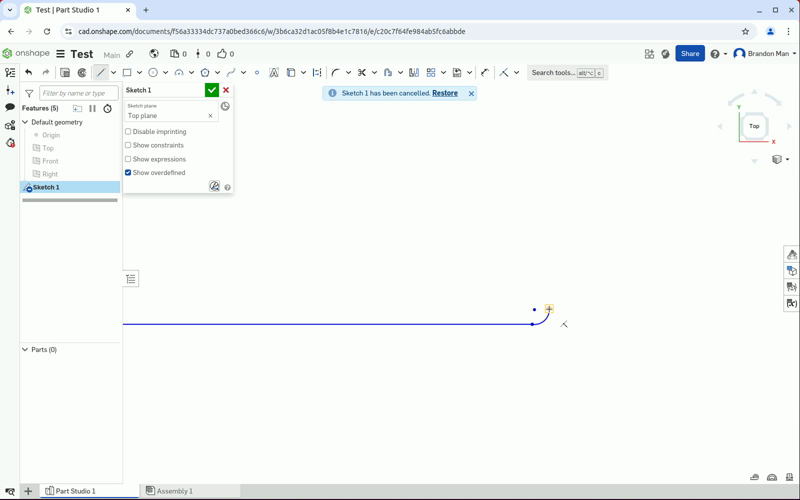
scroll(6)
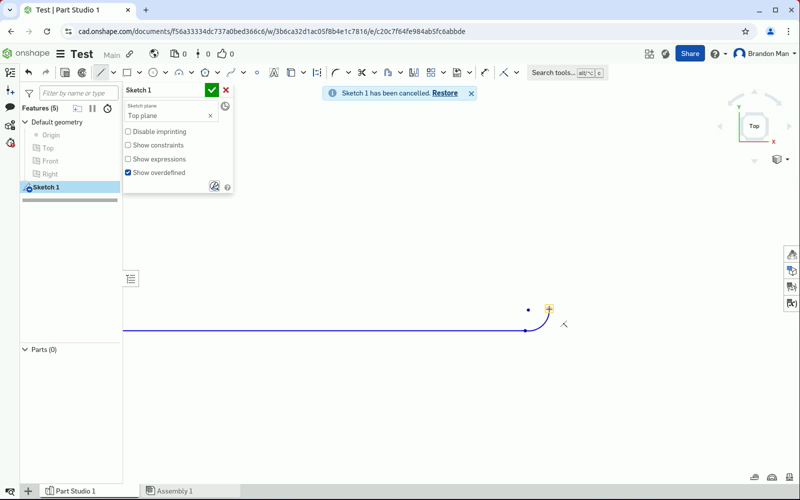
scroll(6)
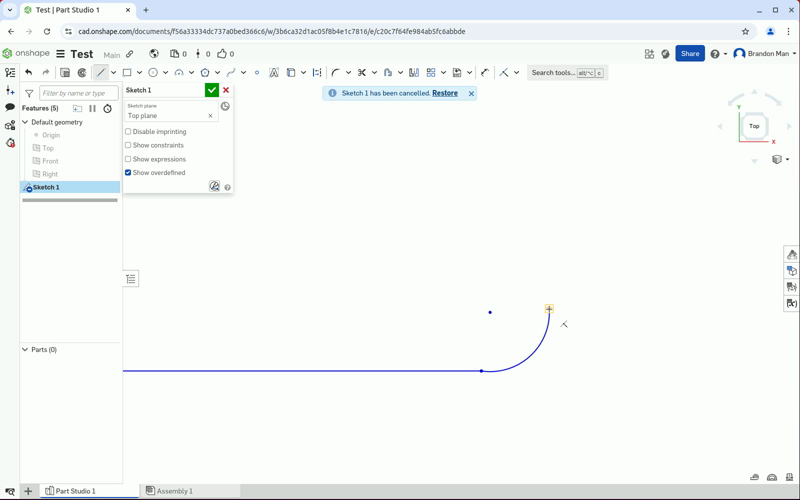
click(549, 308)
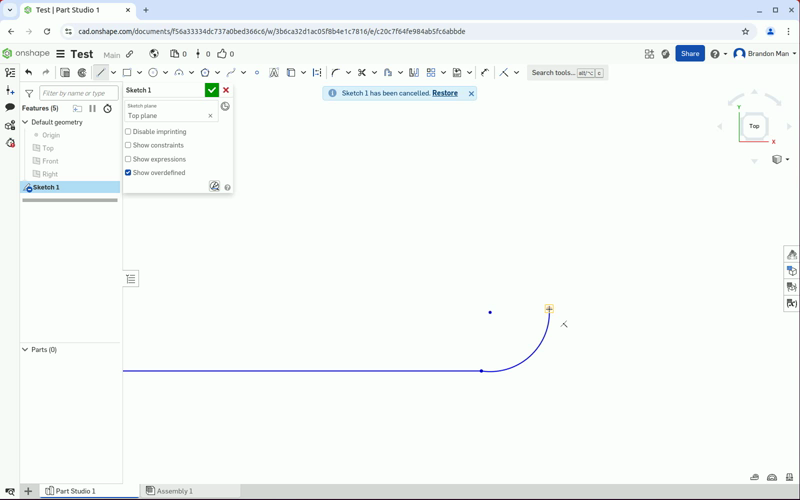
scroll(-6)
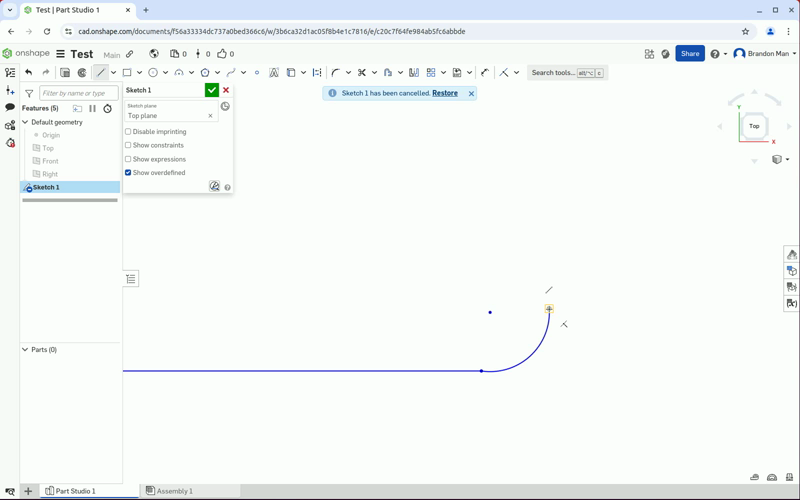
scroll(-6)
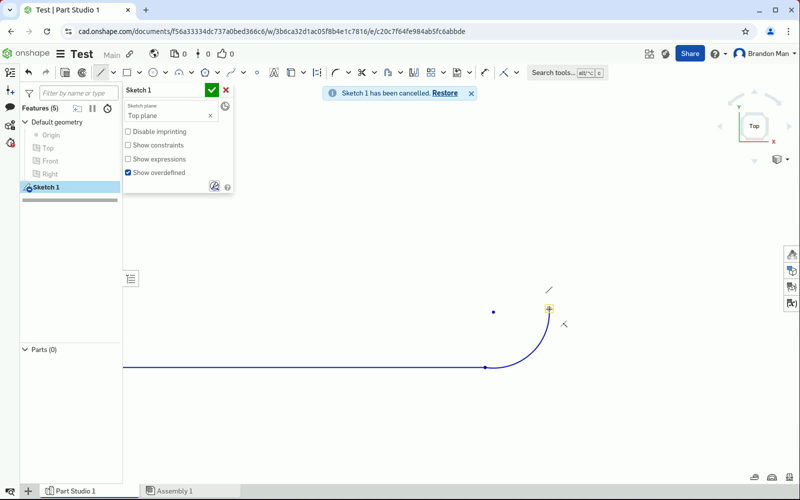
scroll(-6)
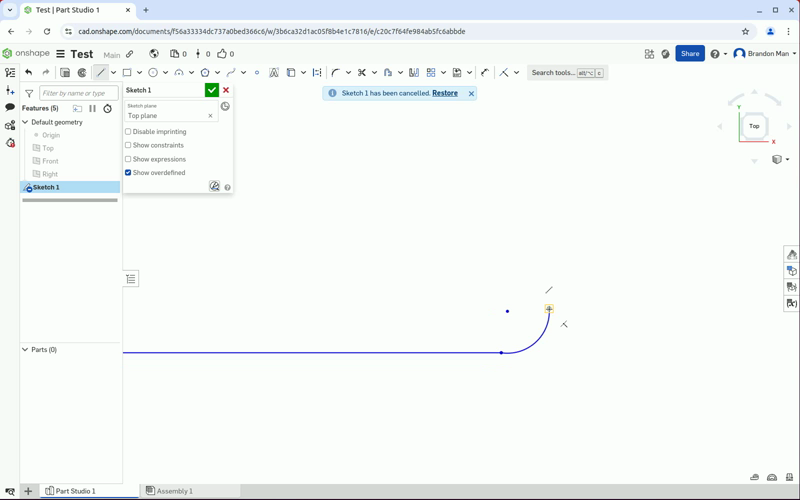
scroll(-6)
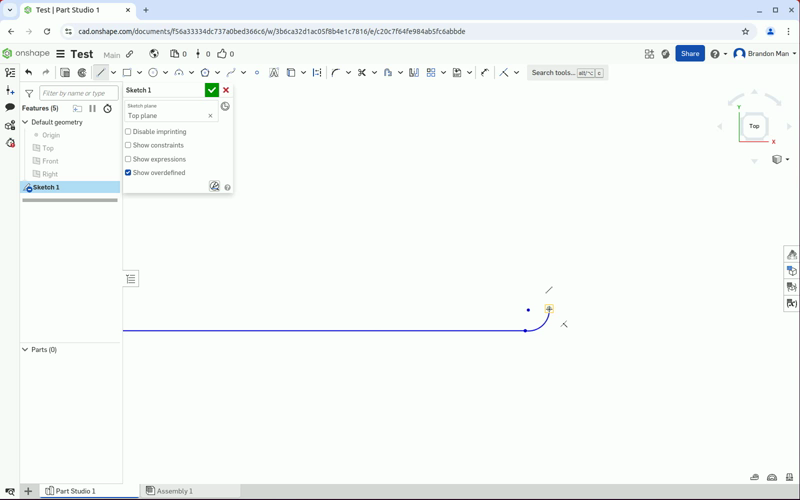
scroll(-6)
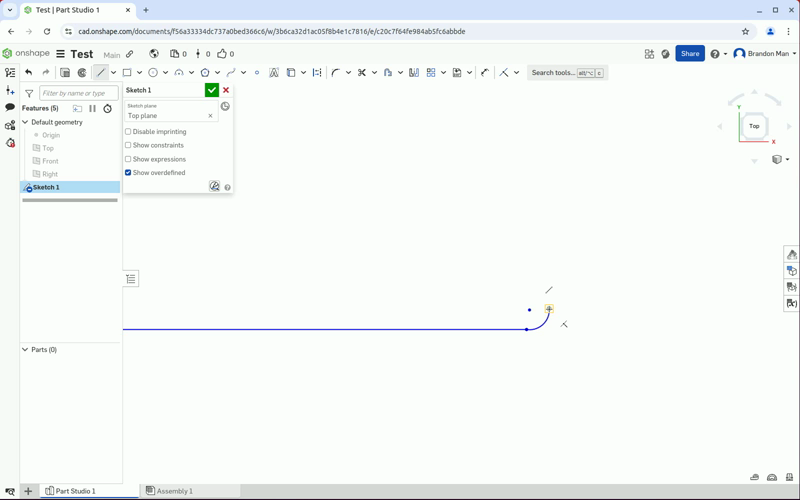
scroll(-6)
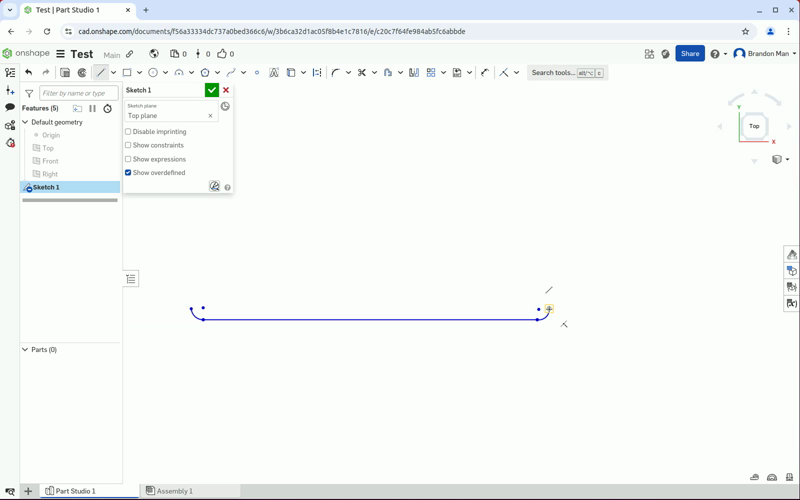
scroll(-6)
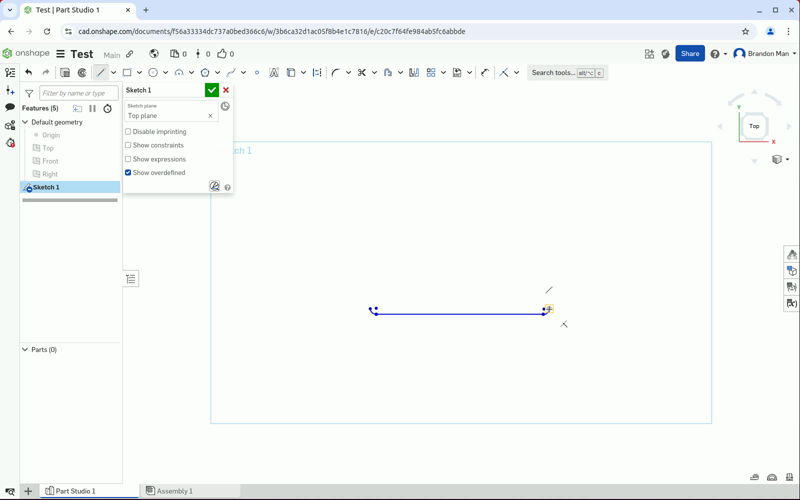
key_down(shift)
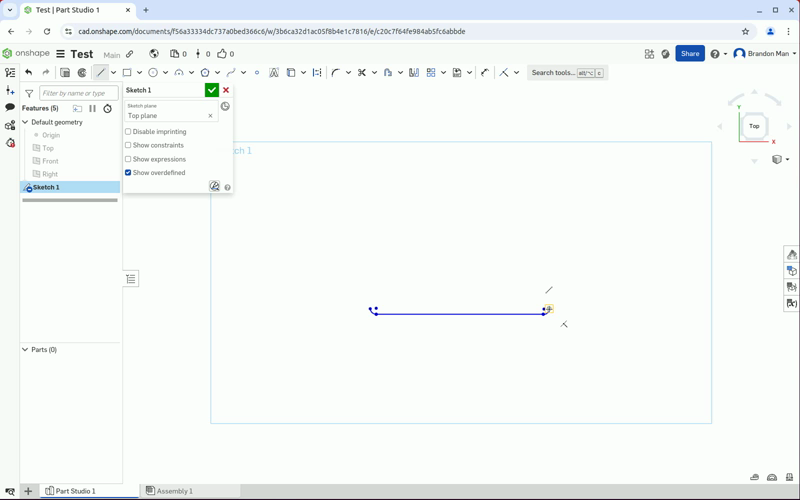
mouse_move(579, 308)
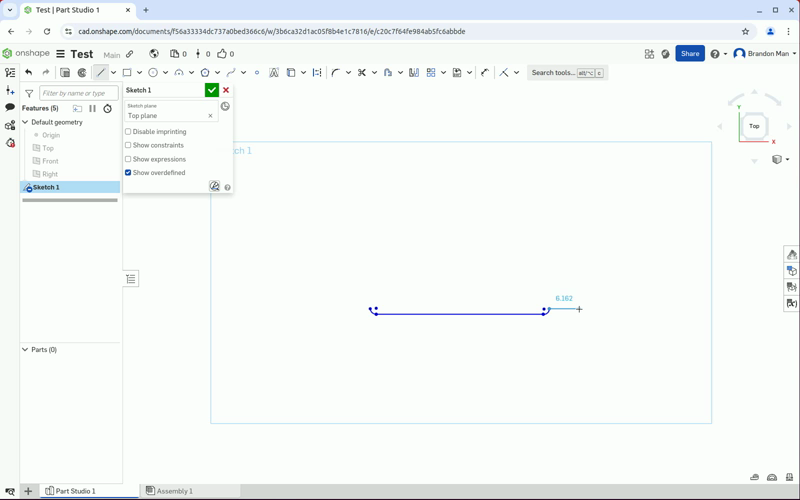
mouse_move(549, 258)
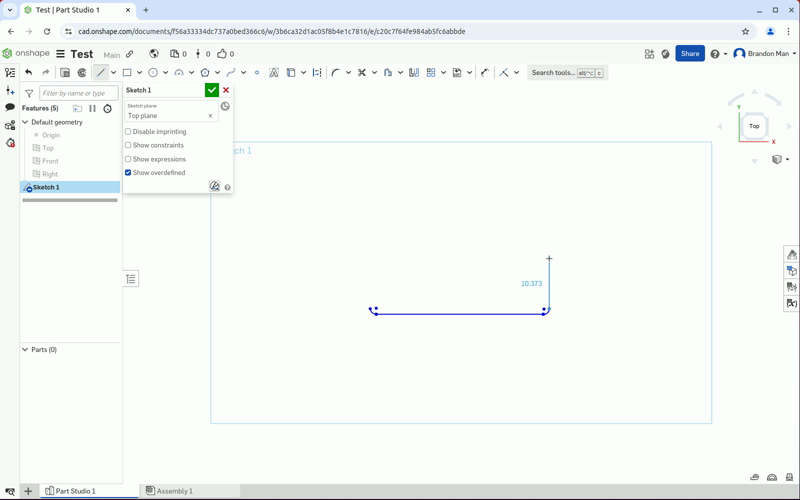
click(549, 258)
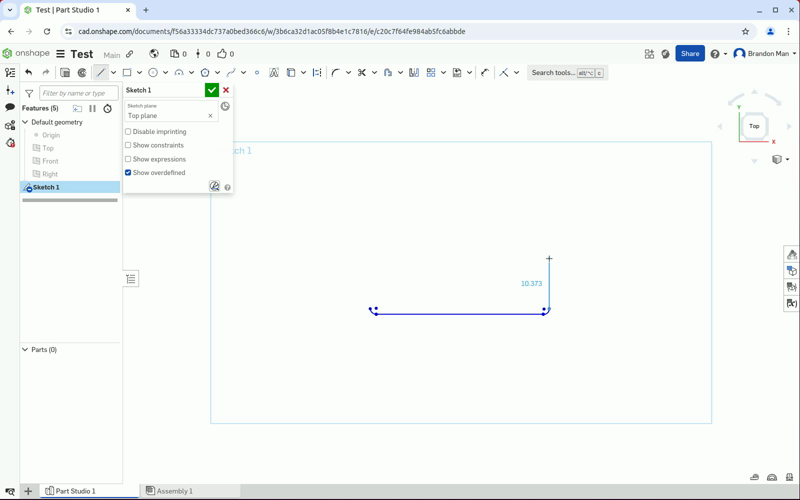
key_up(shift)
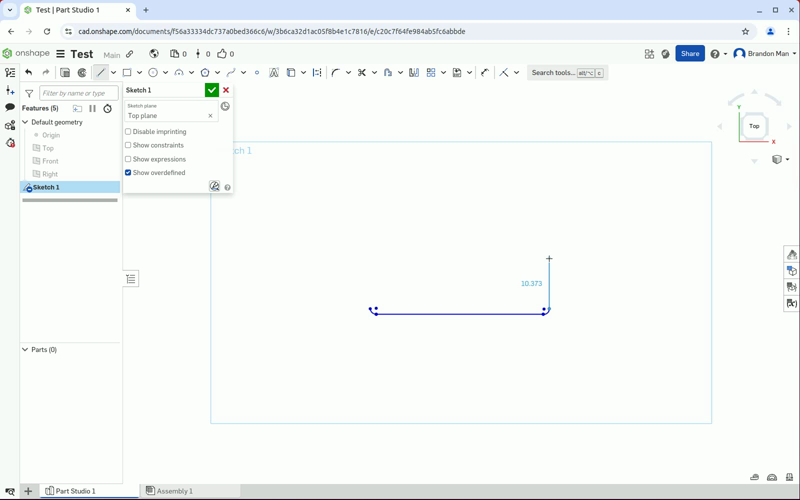
key(esc)
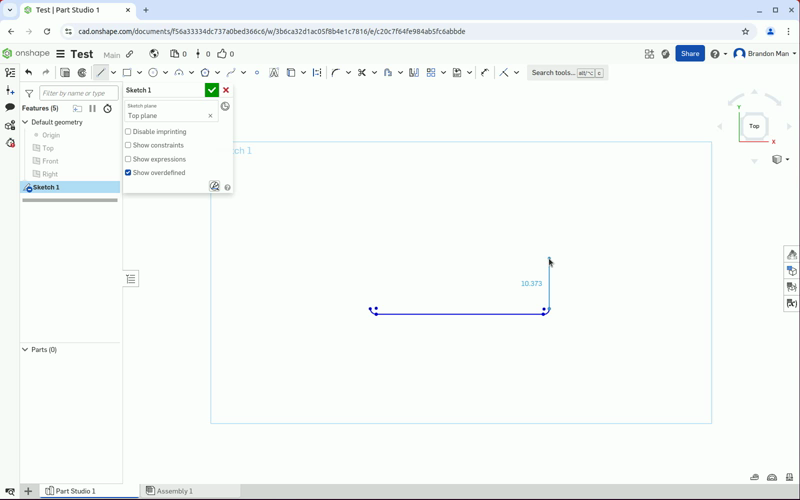
key(a)
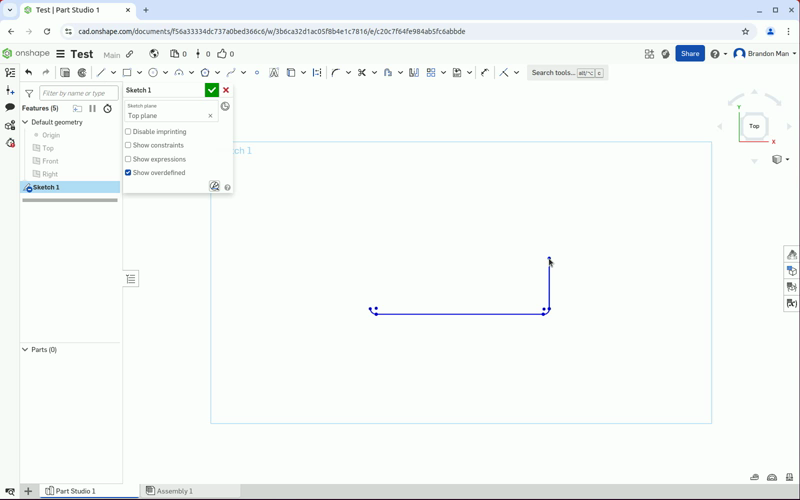
mouse_move(549, 258)
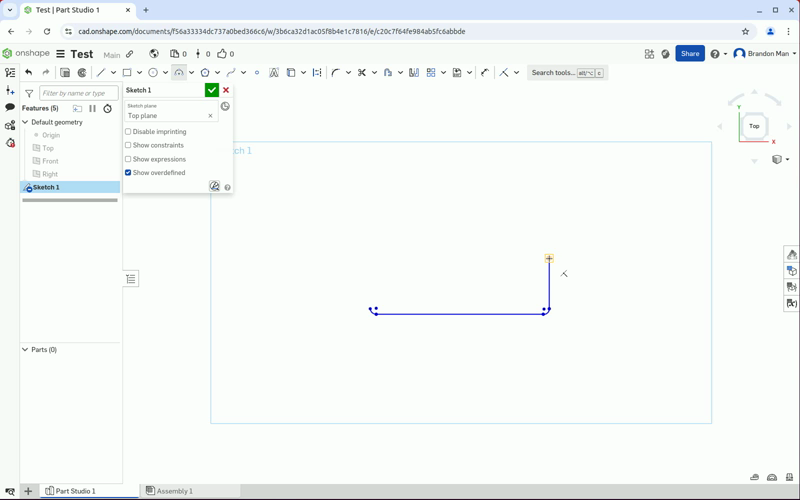
click(549, 258)
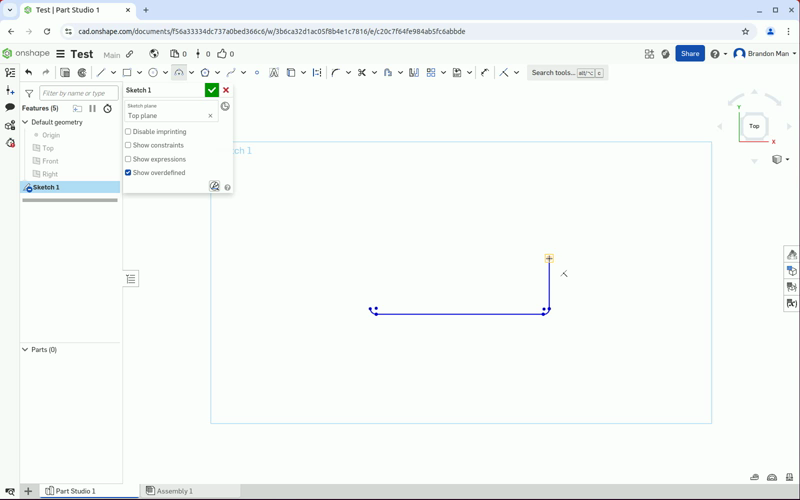
key_down(shift)
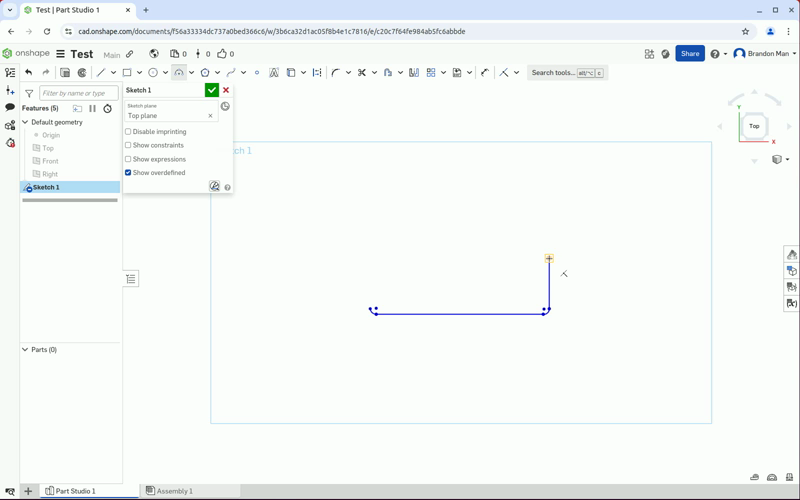
mouse_move(543, 252)
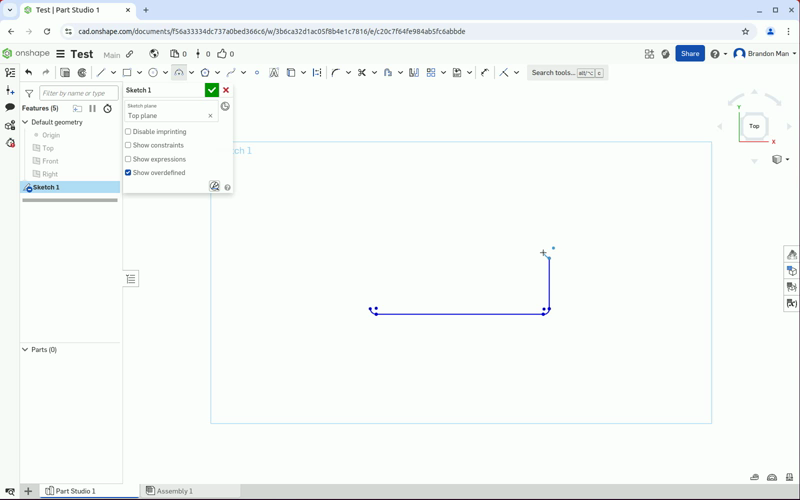
click(543, 252)
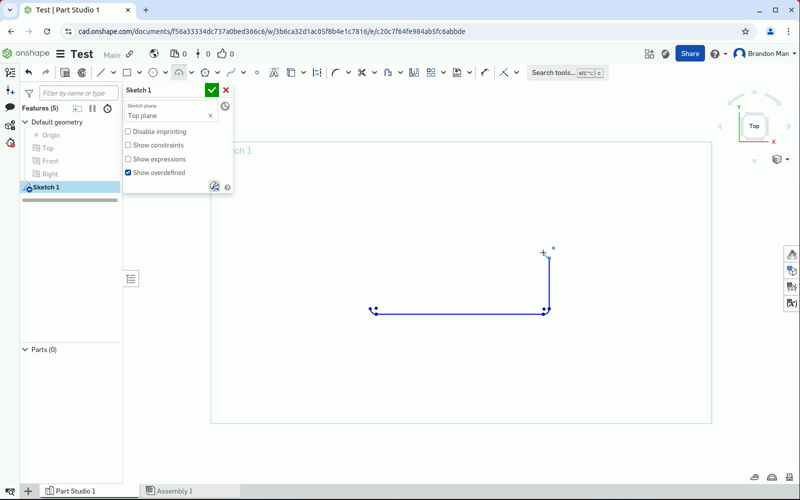
mouse_move(547, 254)
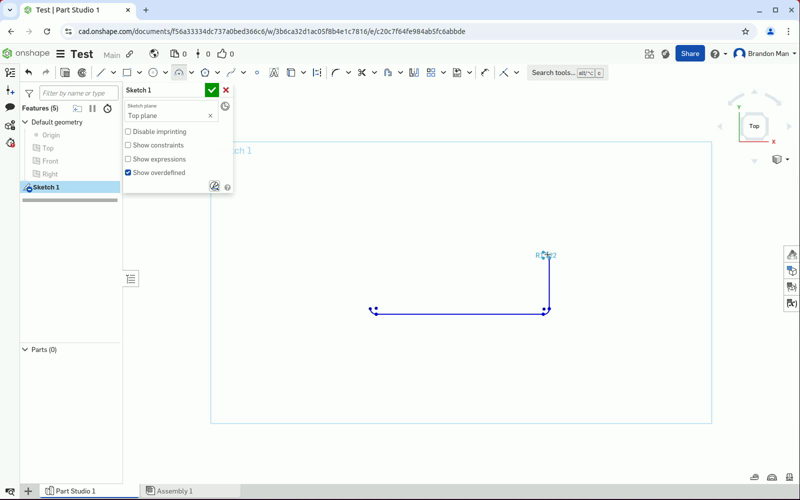
scroll(6)
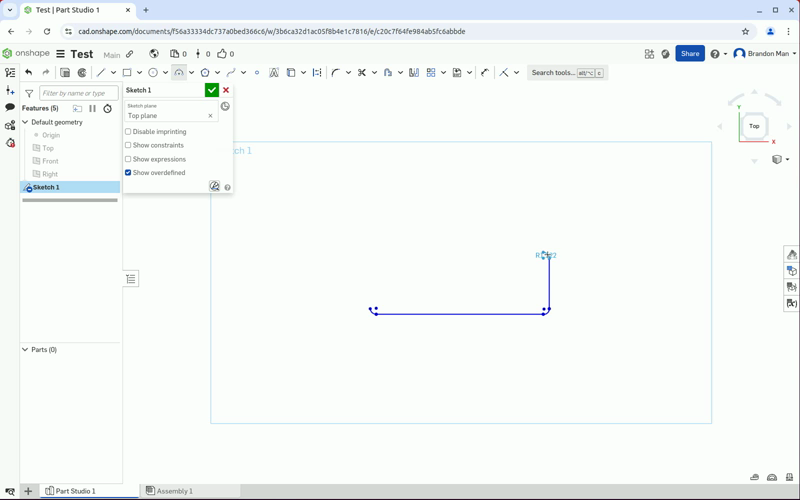
scroll(6)
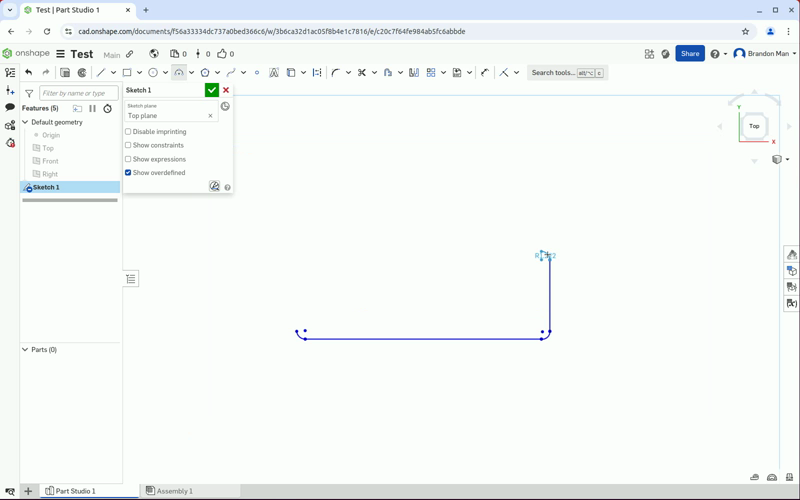
scroll(6)
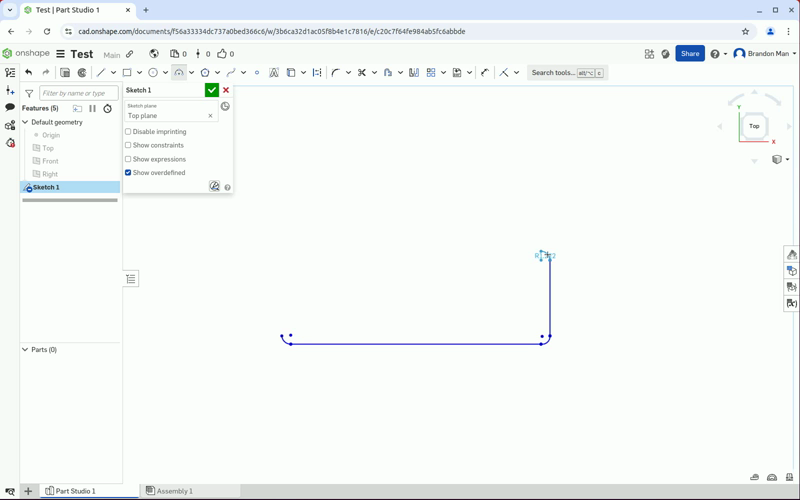
scroll(6)
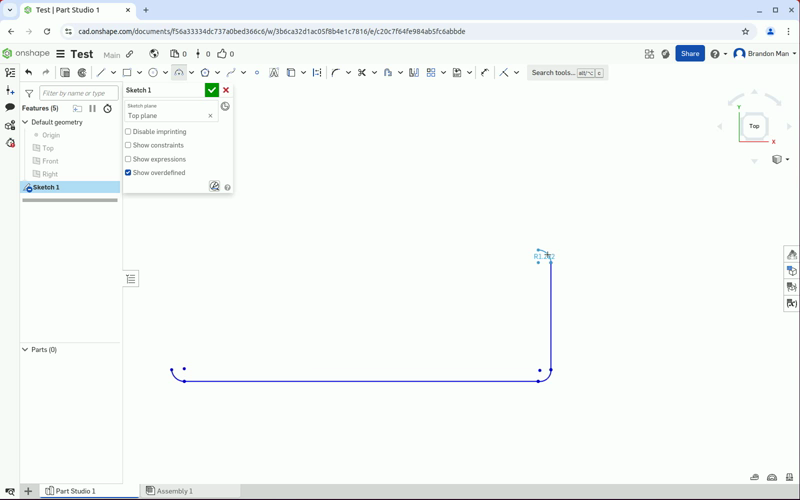
scroll(6)
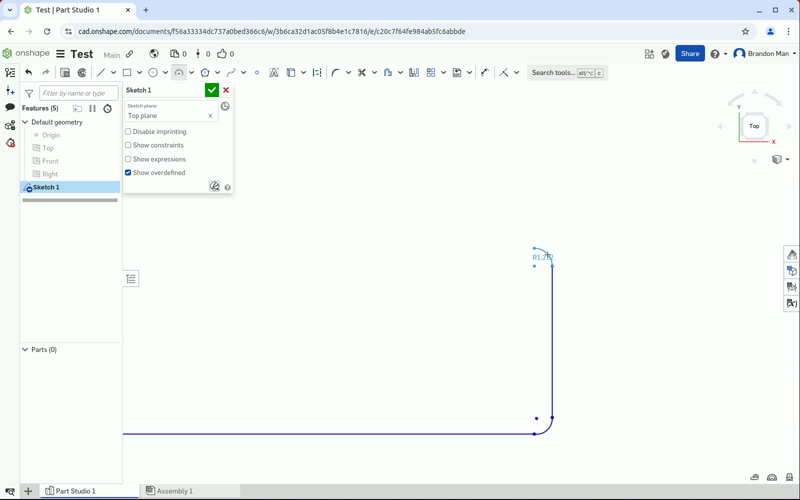
scroll(6)
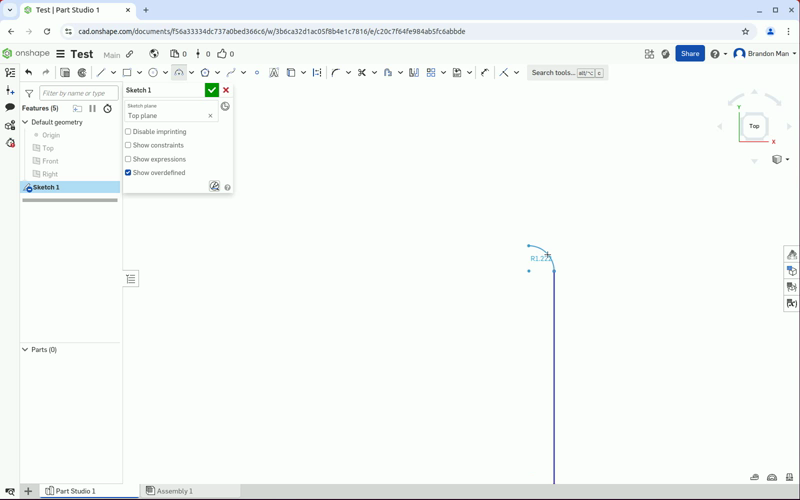
scroll(6)
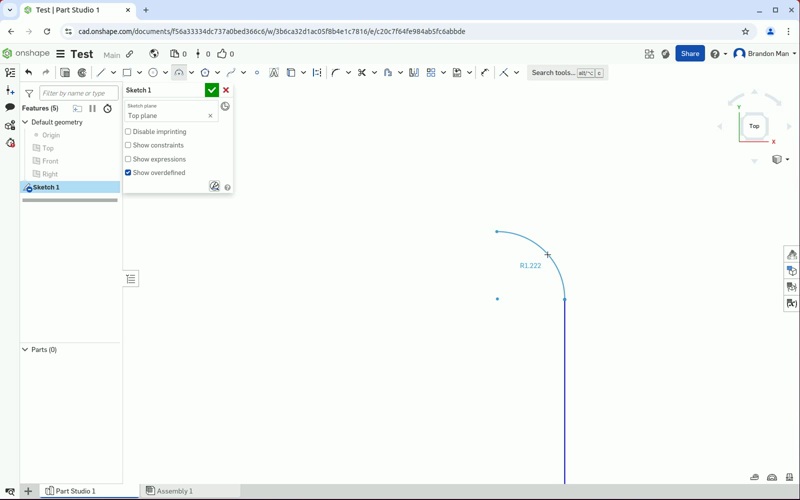
click(547, 254)
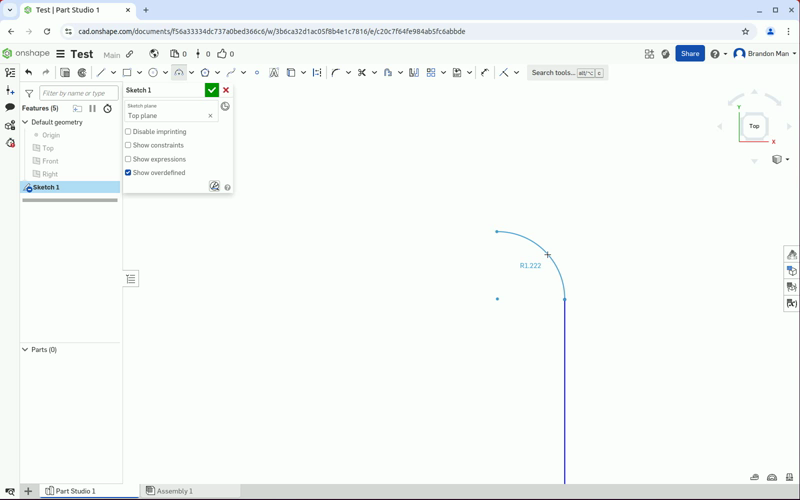
scroll(-6)
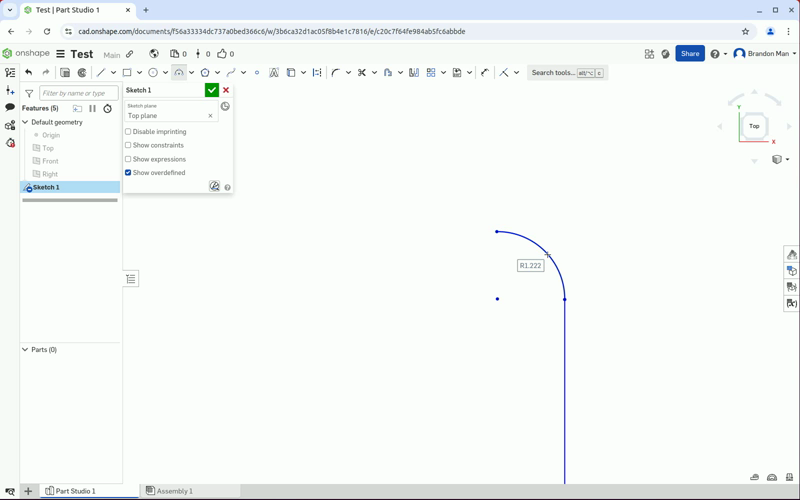
scroll(-6)
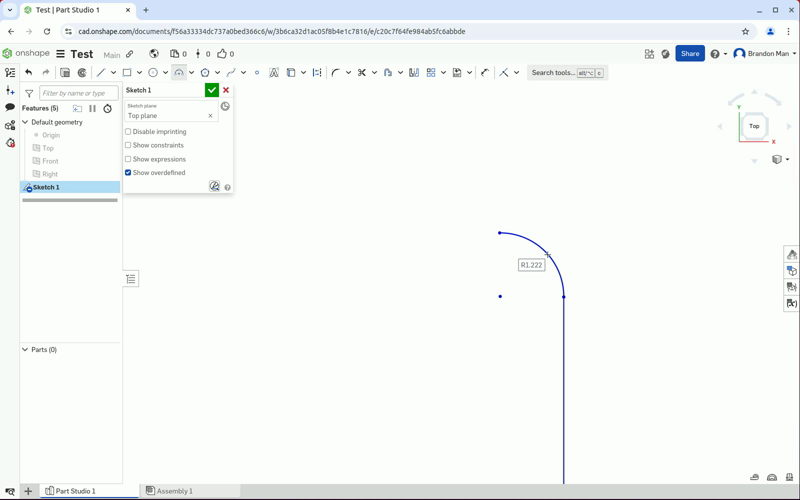
scroll(-6)
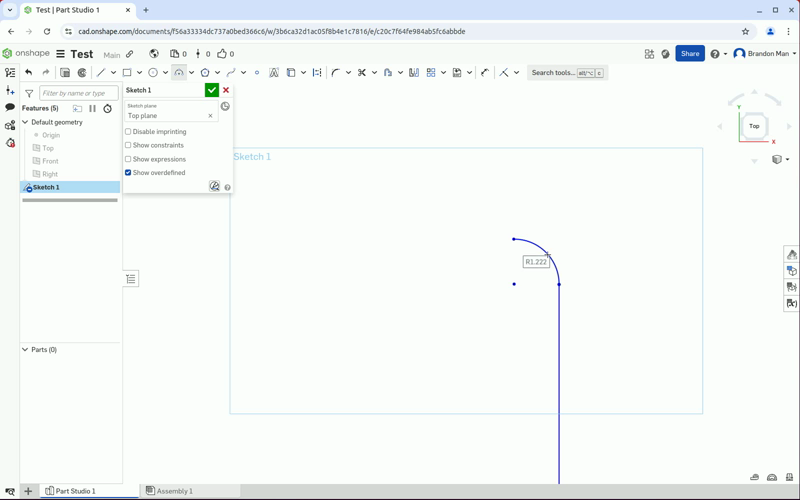
scroll(-6)
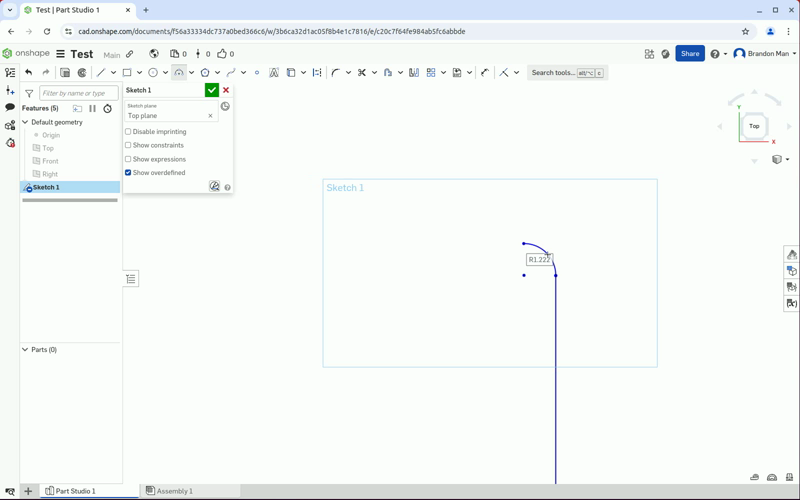
scroll(-6)
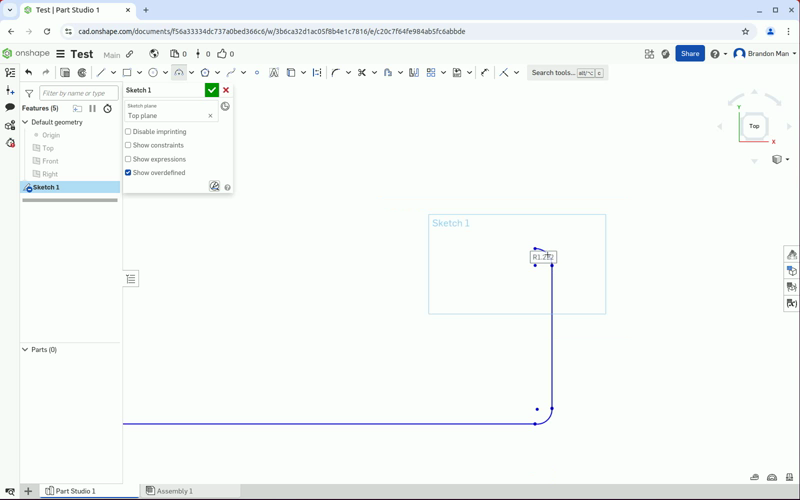
scroll(-6)
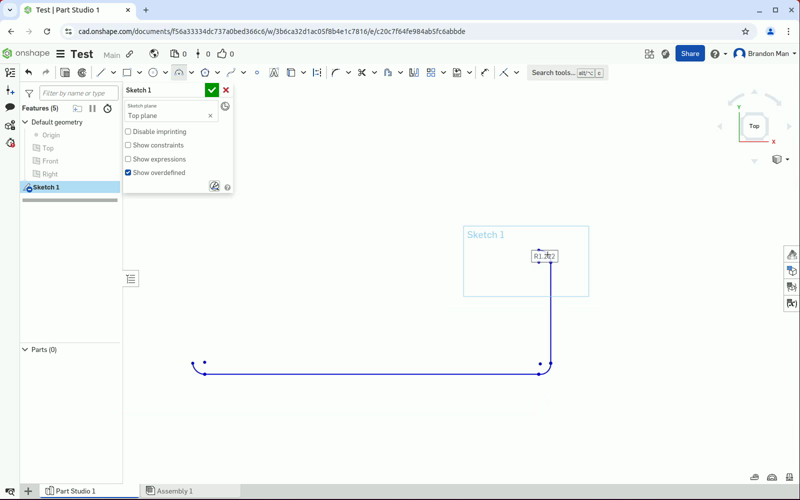
scroll(-6)
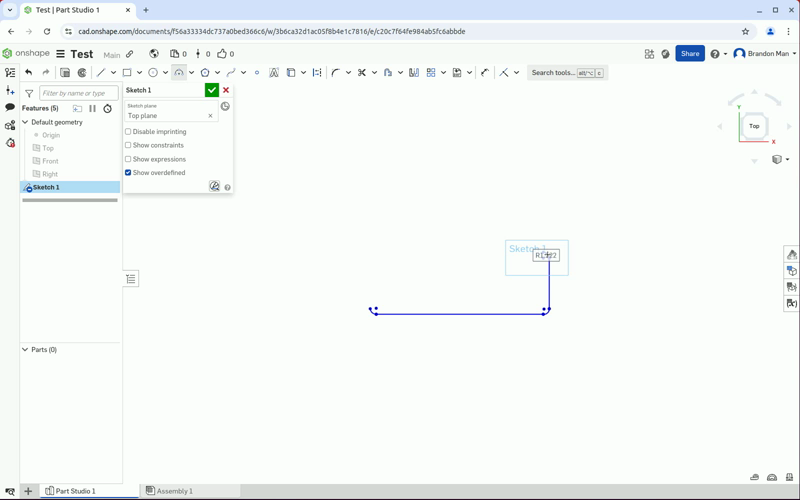
key_up(shift)
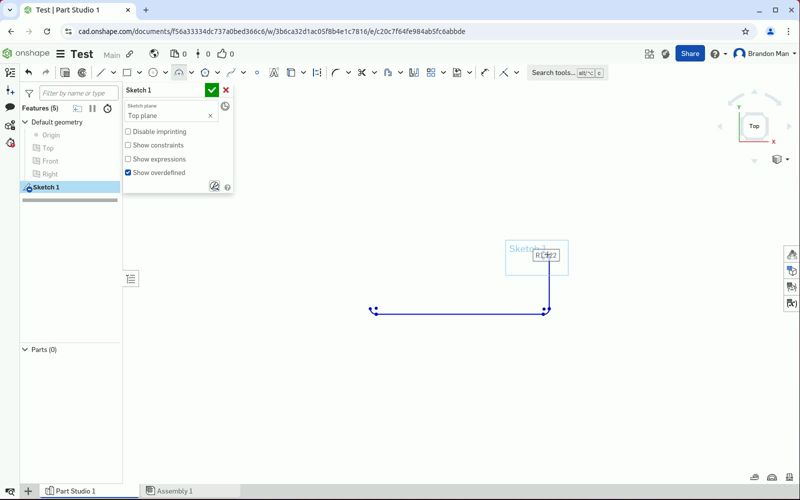
key(esc)
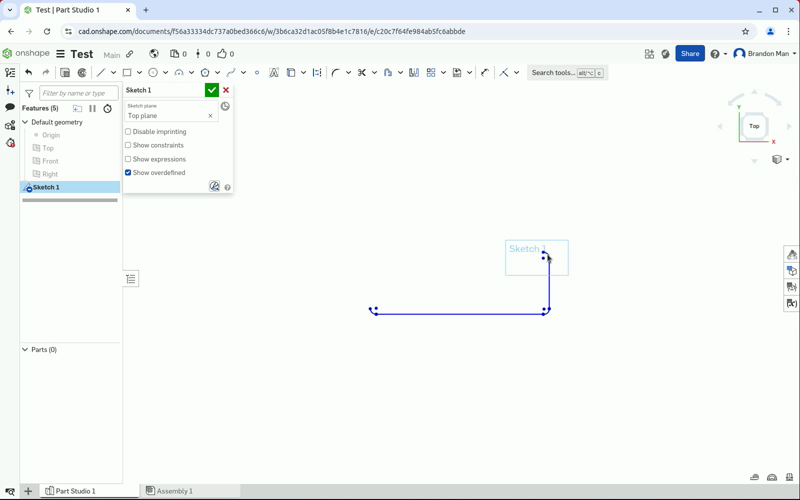
key(l)
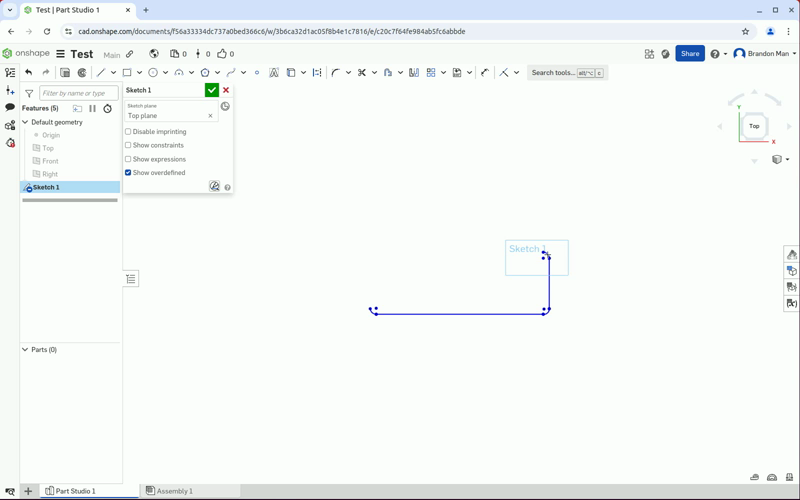
mouse_move(543, 252)
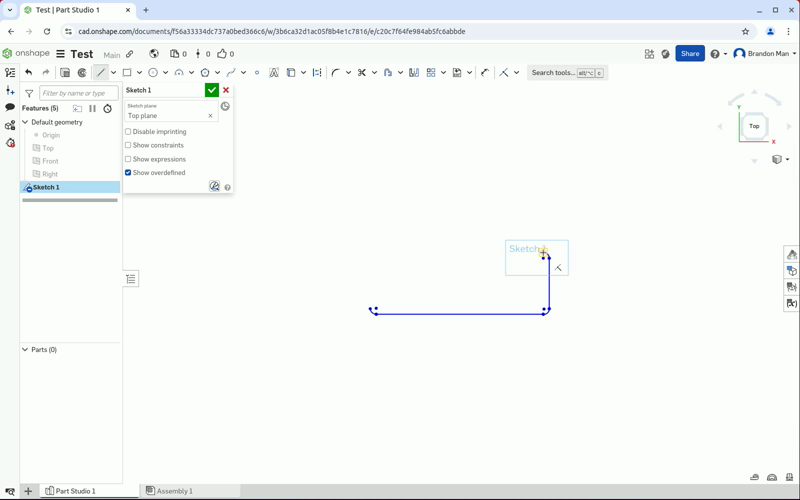
click(543, 252)
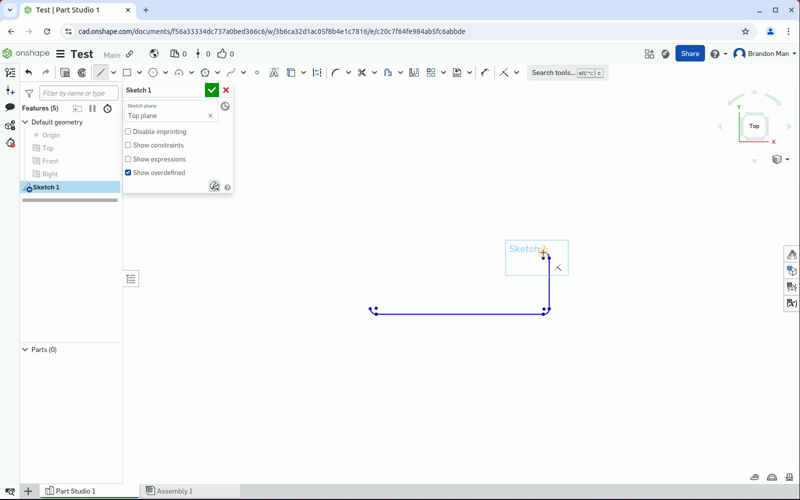
key_down(shift)
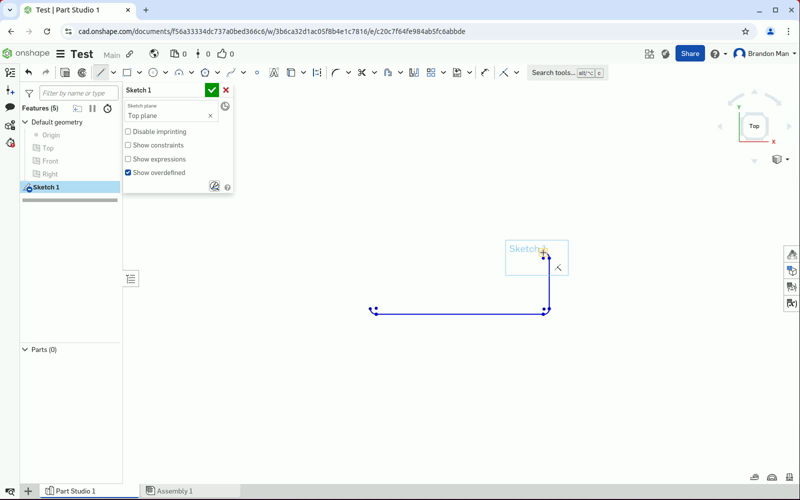
mouse_move(376, 252)
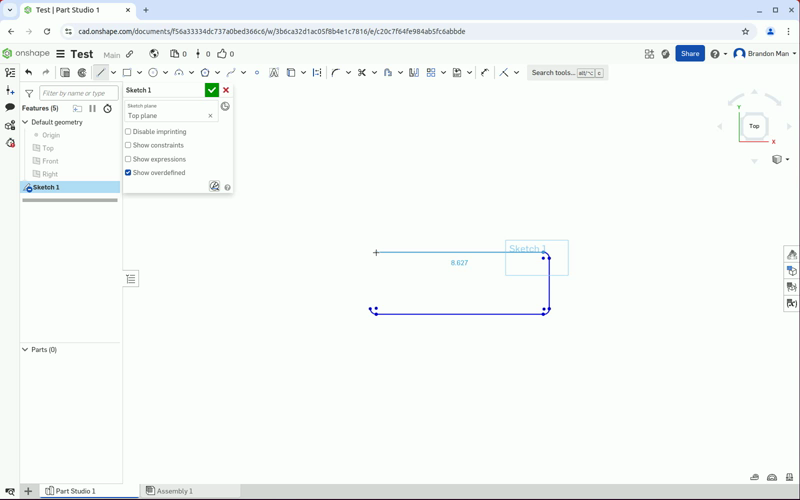
click(376, 252)
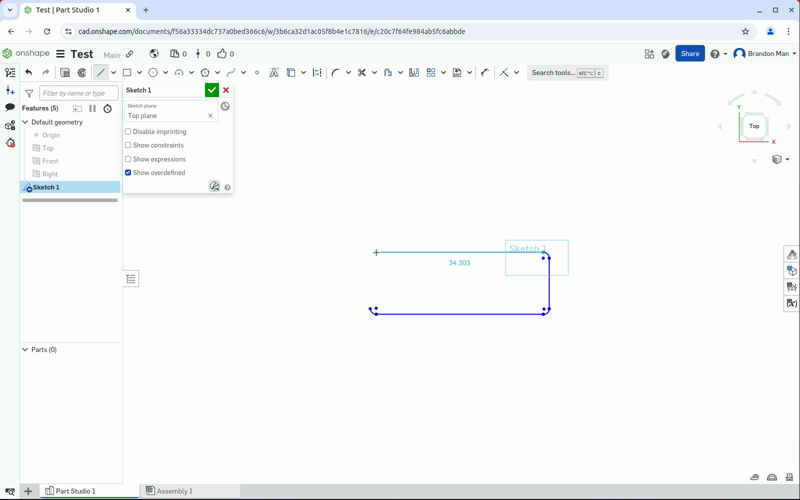
key_up(shift)
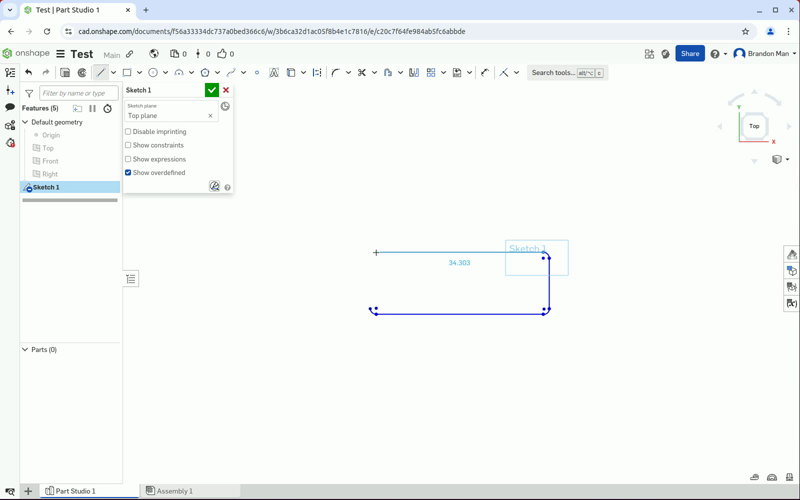
key(esc)
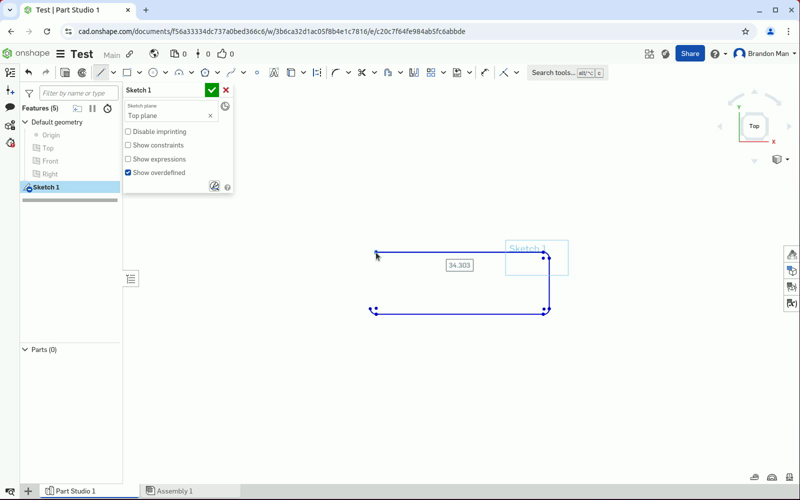
key(a)
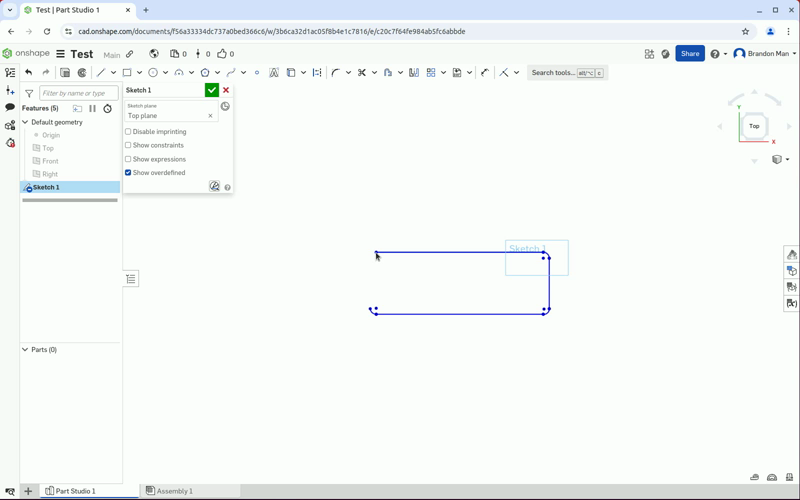
mouse_move(376, 252)
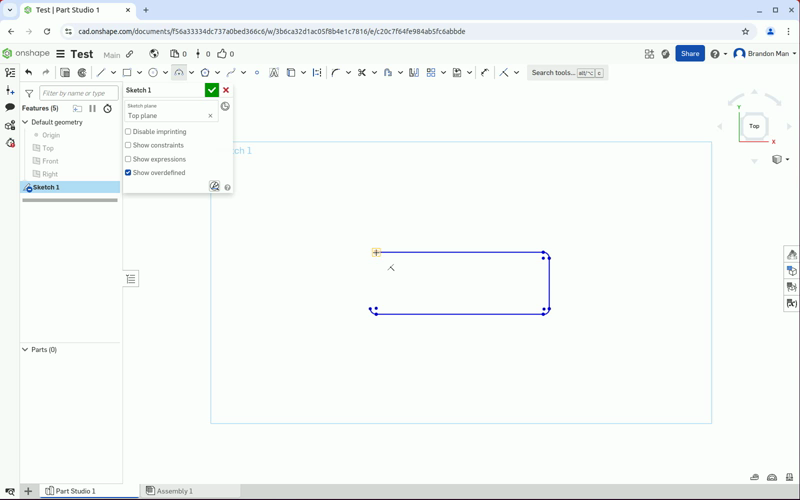
click(376, 252)
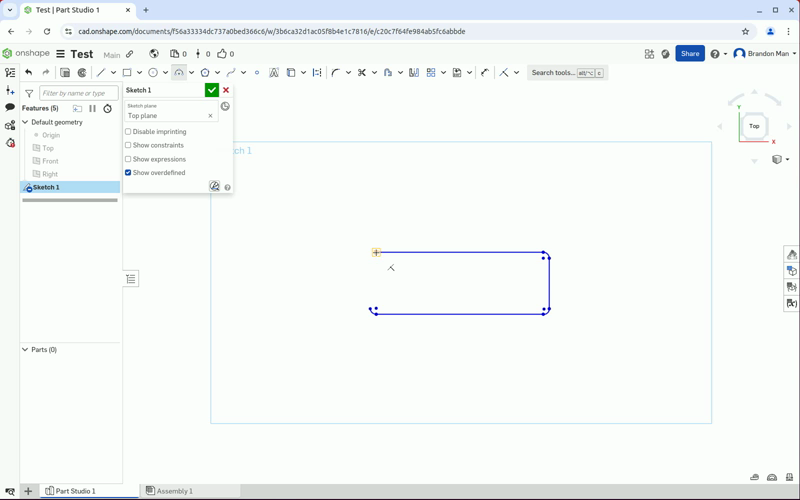
key_down(shift)
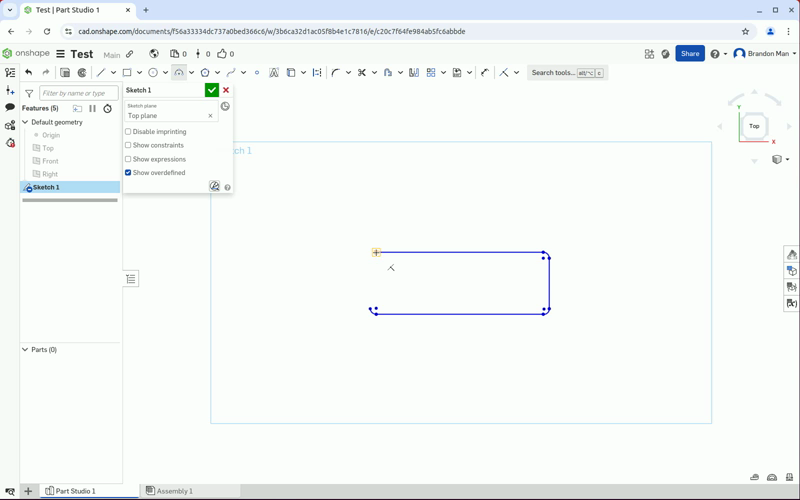
mouse_move(370, 258)
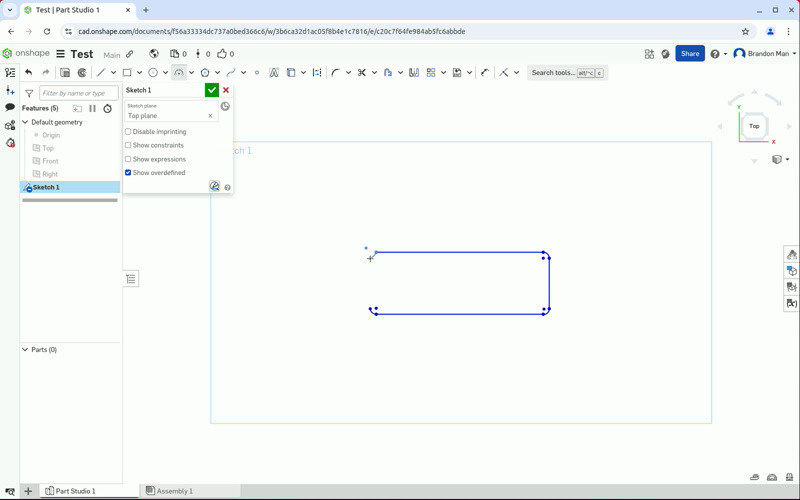
click(370, 258)
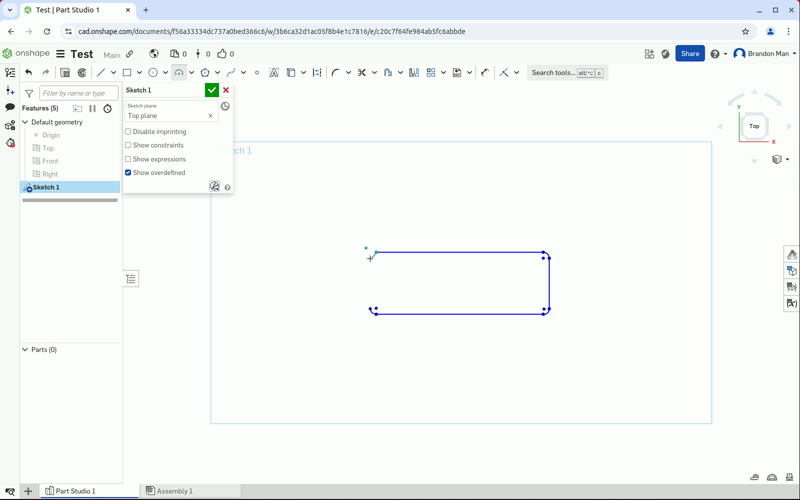
mouse_move(372, 254)
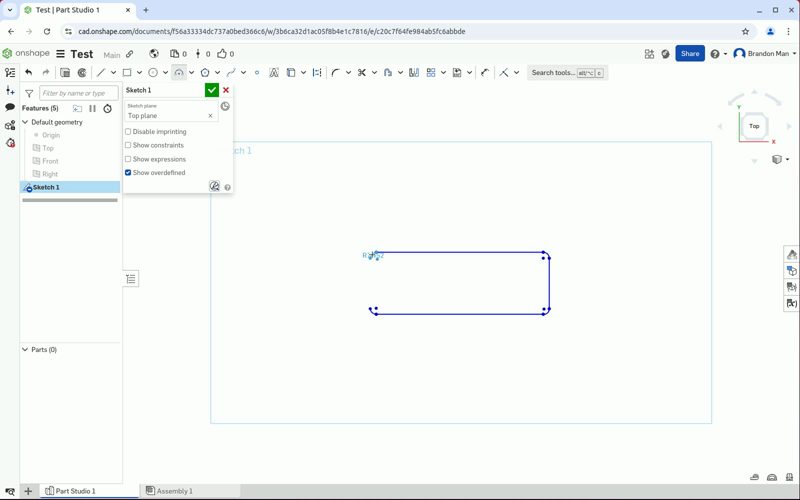
scroll(6)
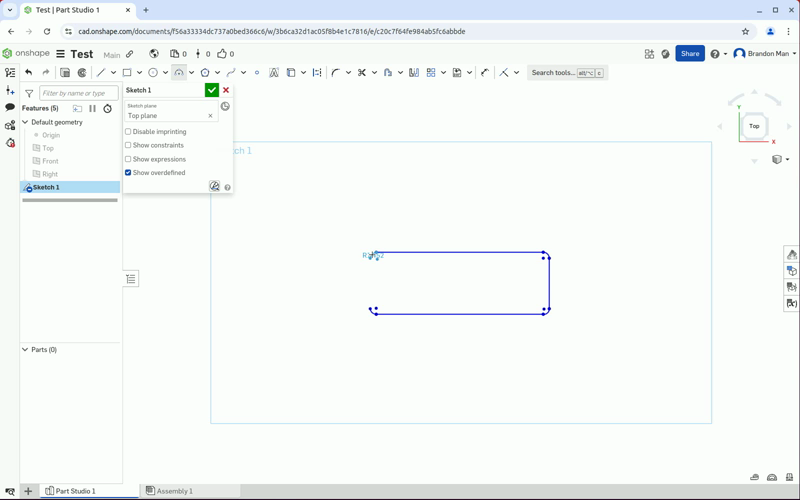
scroll(6)
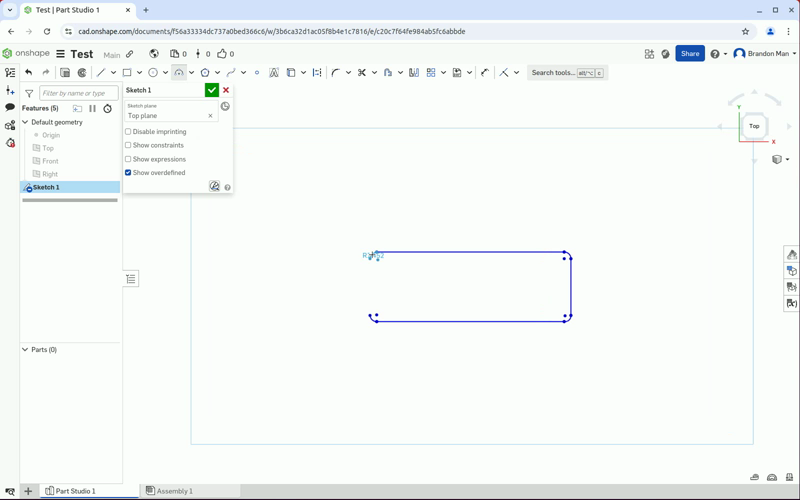
scroll(6)
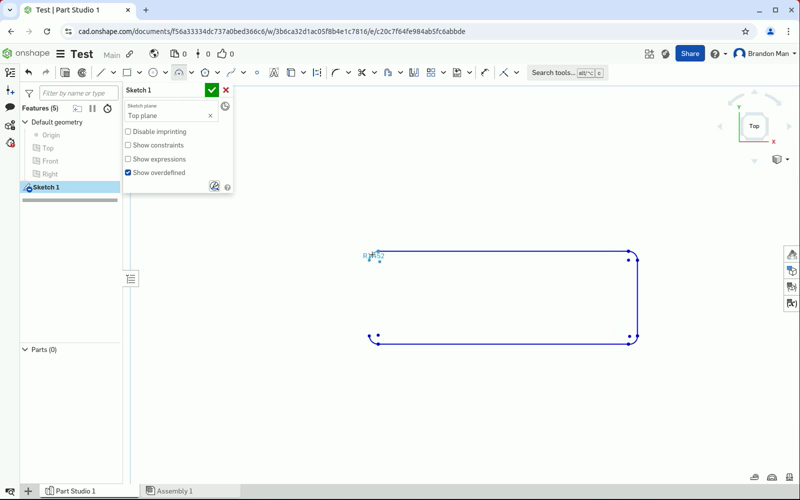
scroll(6)
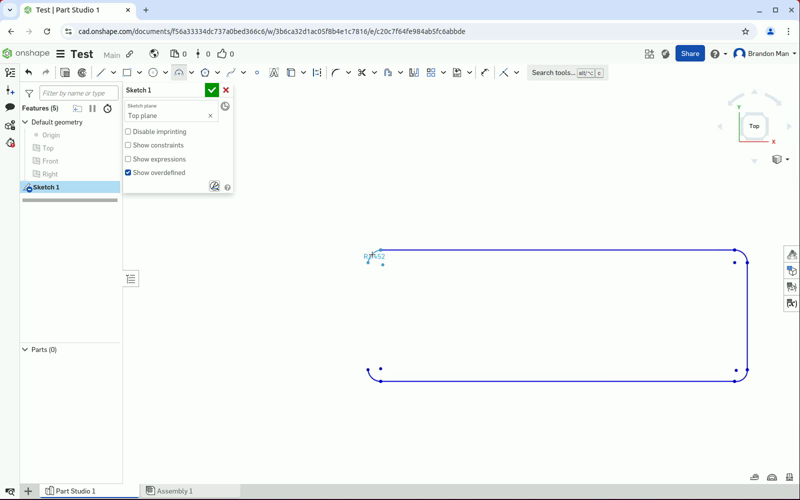
scroll(6)
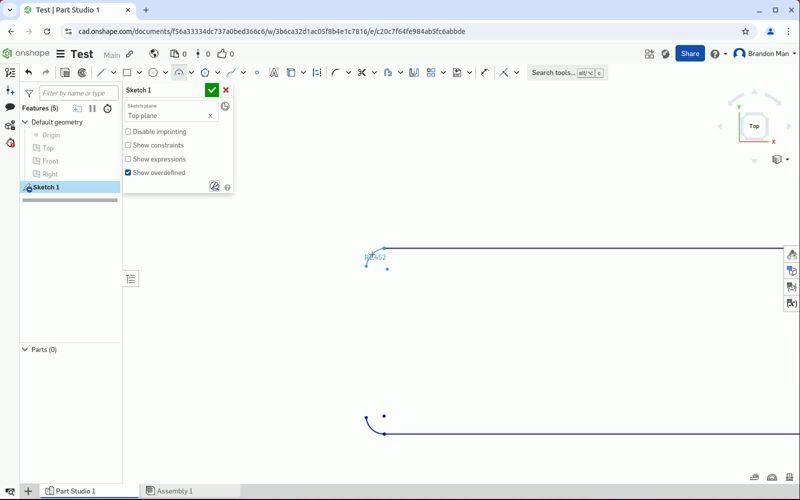
scroll(6)
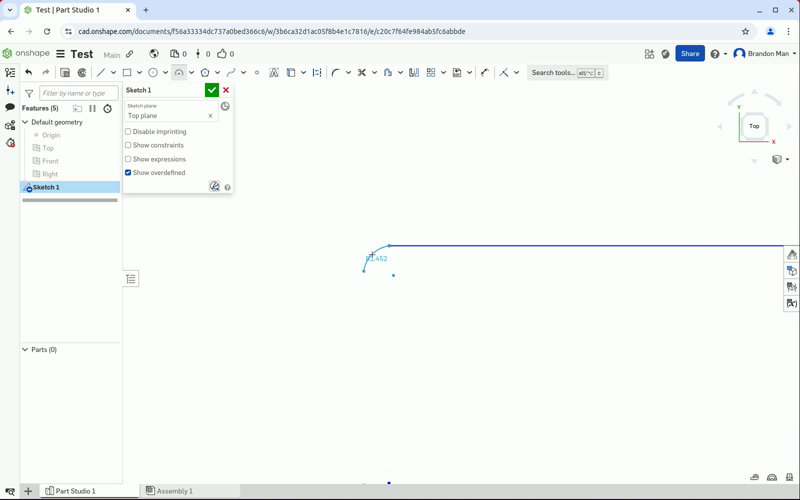
scroll(6)
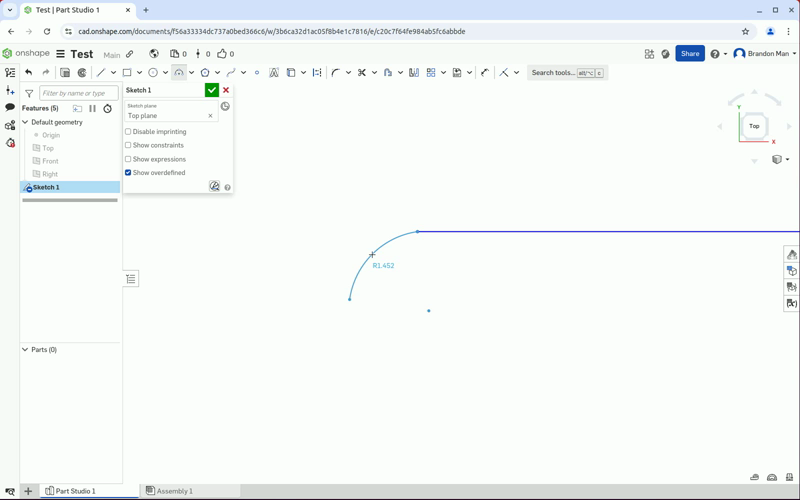
click(372, 254)
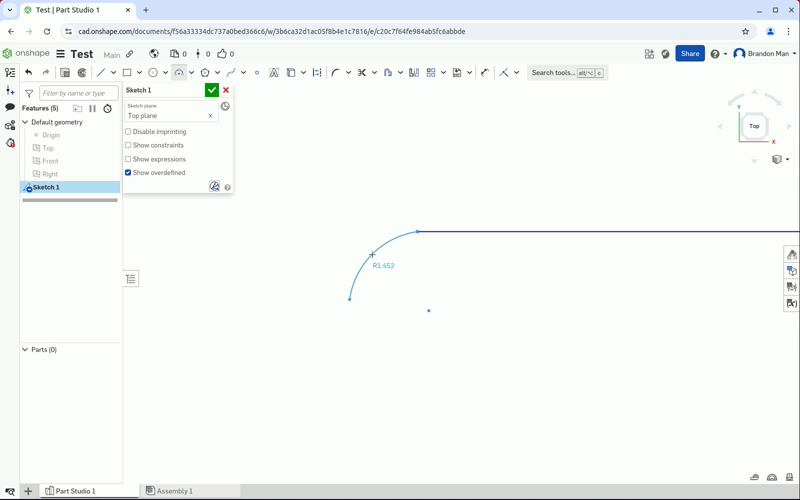
scroll(-6)
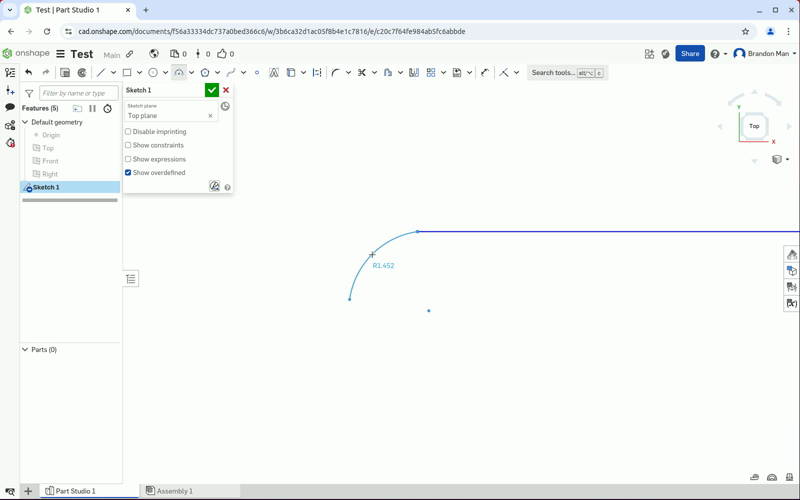
scroll(-6)
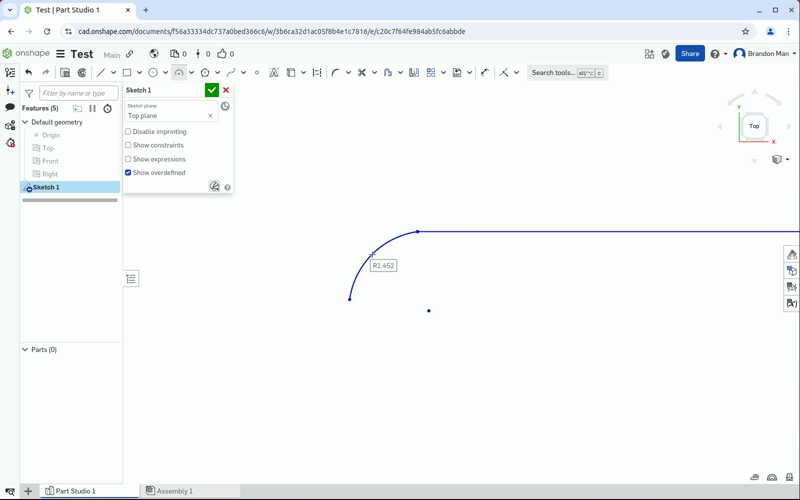
scroll(-6)
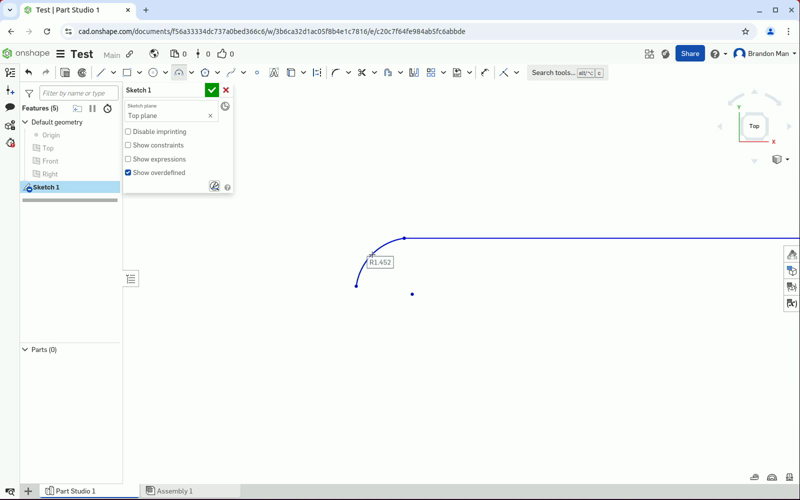
scroll(-6)
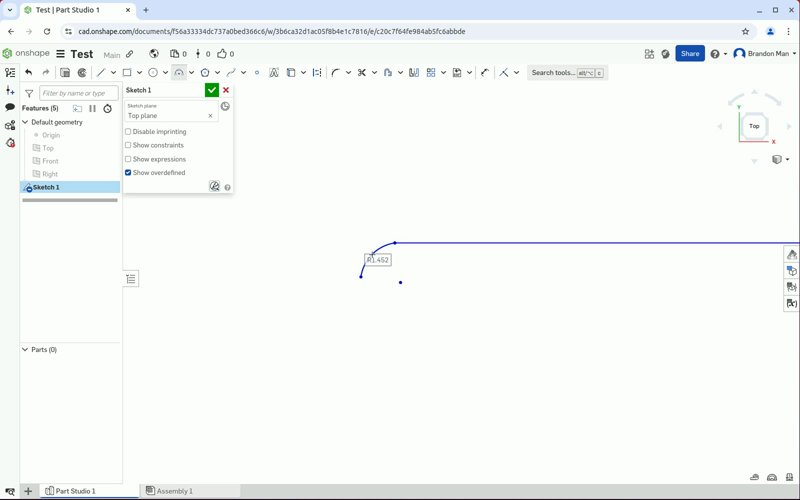
scroll(-6)
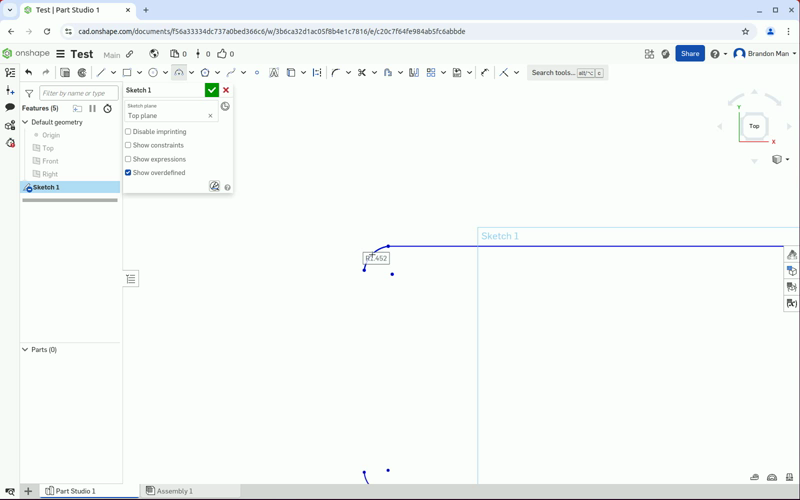
scroll(-6)
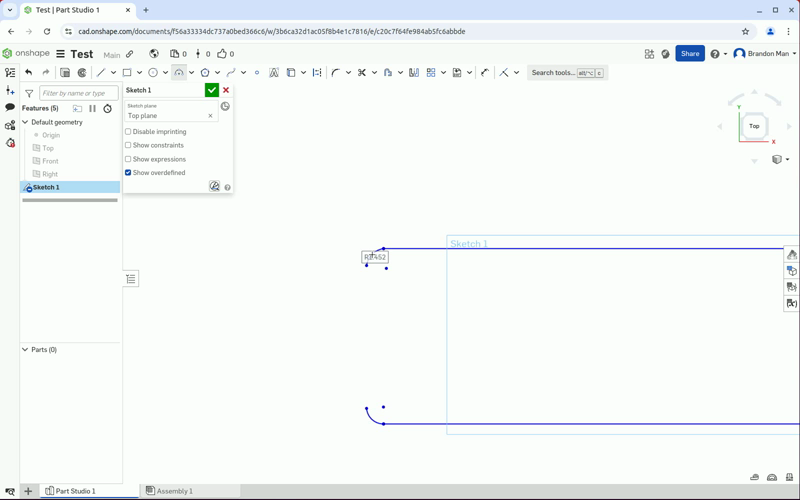
scroll(-6)
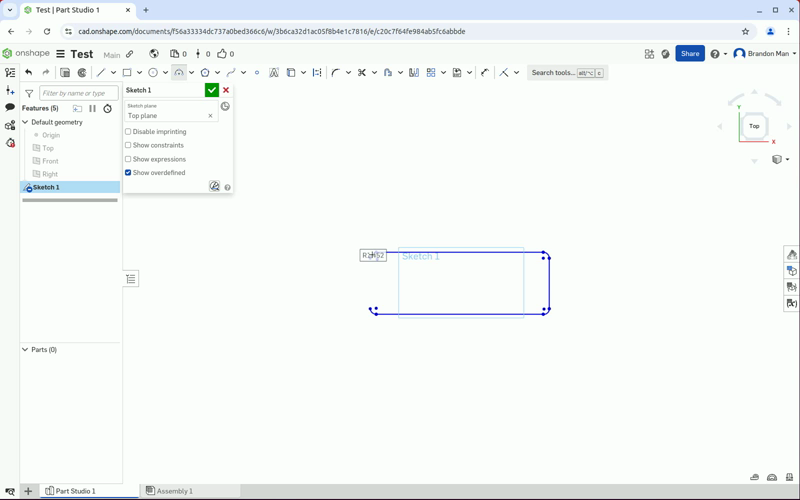
key_up(shift)
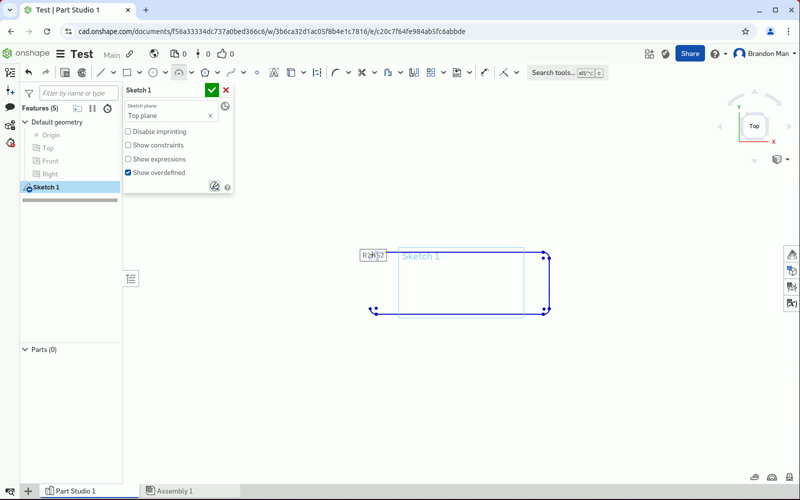
key(esc)
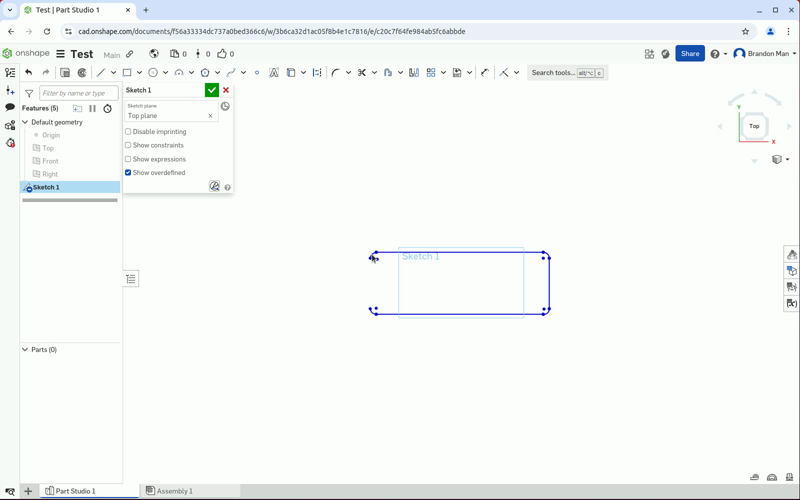
key(l)
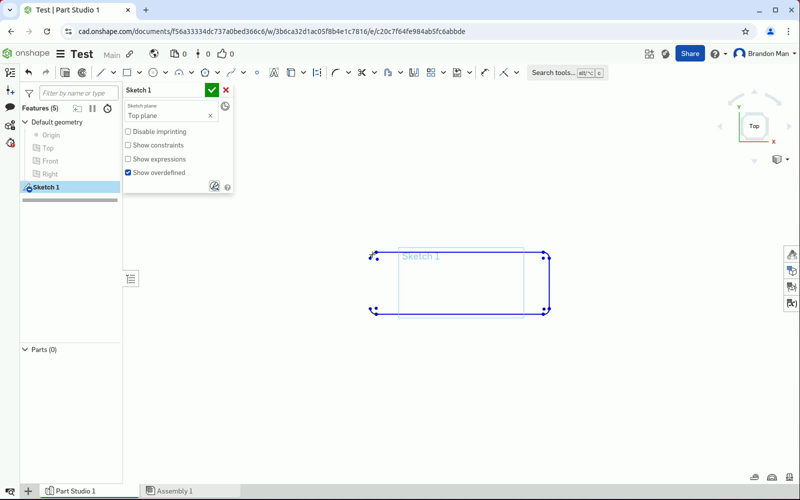
mouse_move(370, 258)
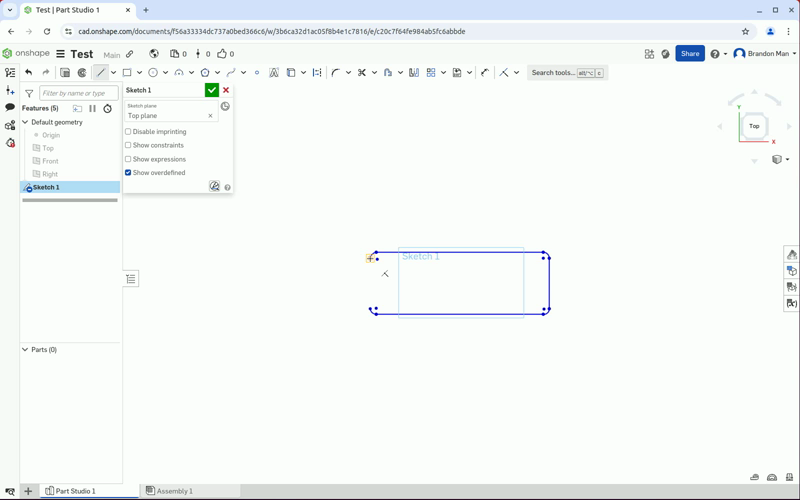
scroll(6)
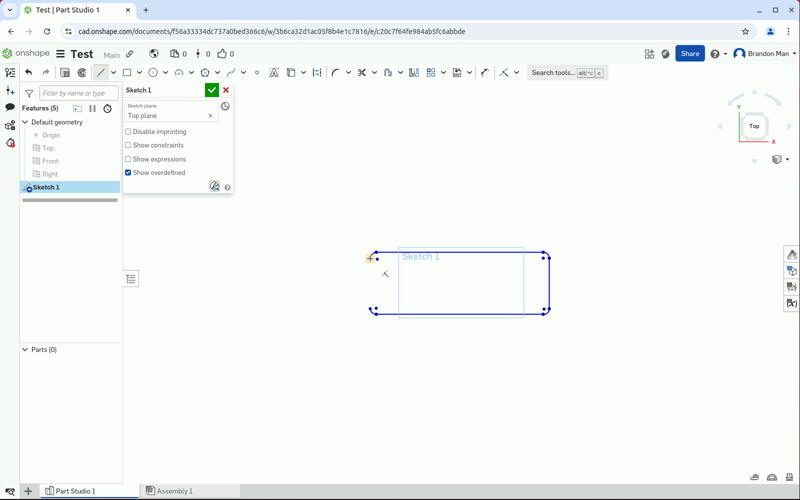
scroll(6)
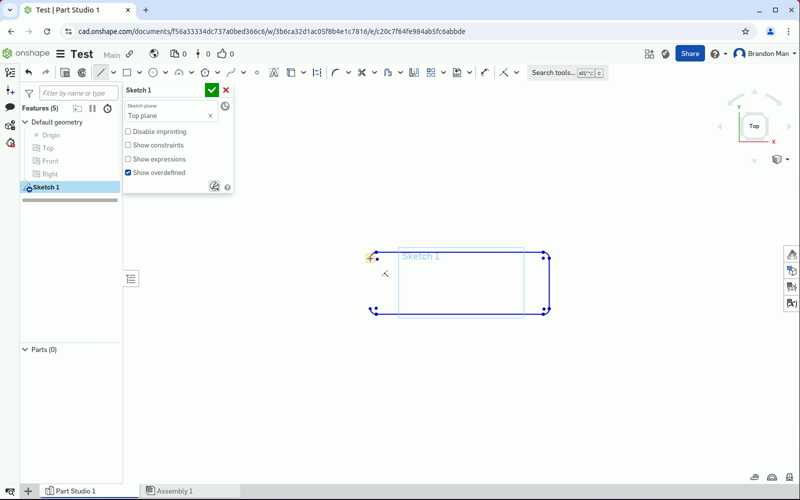
scroll(6)
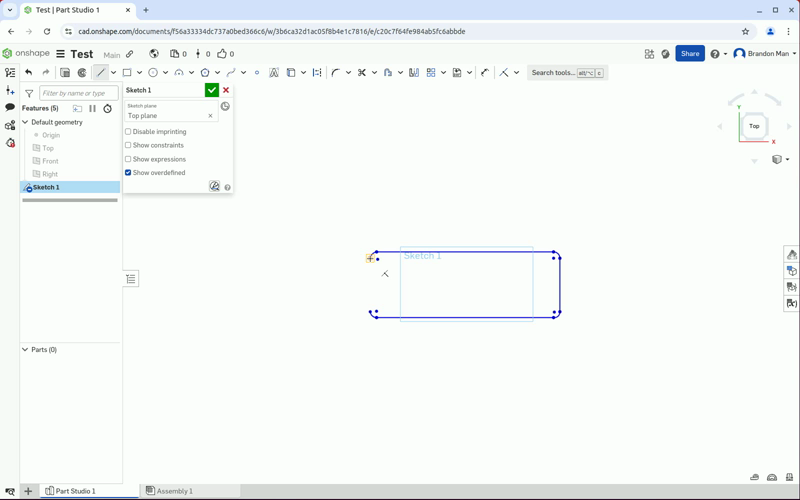
scroll(6)
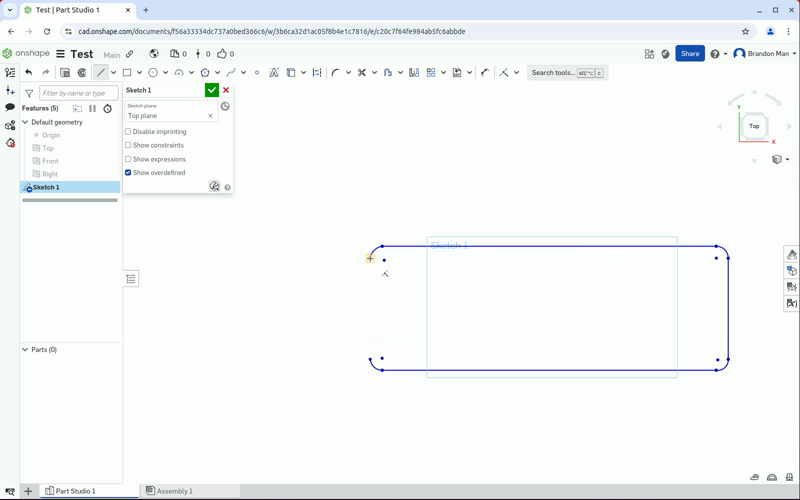
scroll(6)
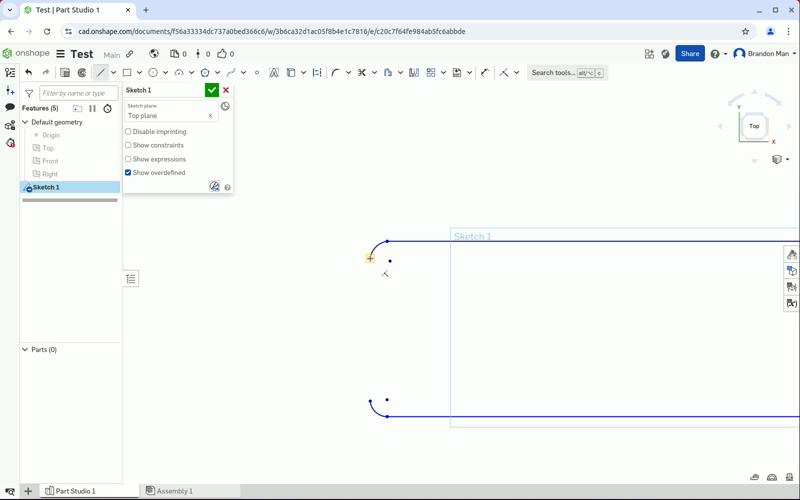
scroll(6)
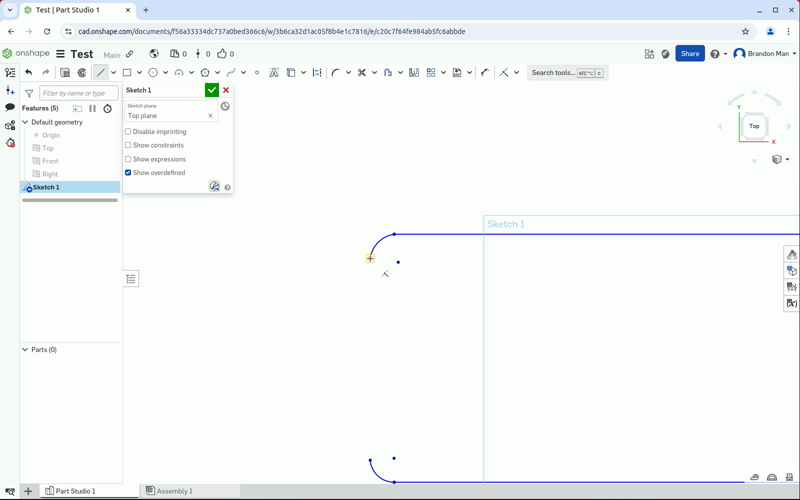
scroll(6)
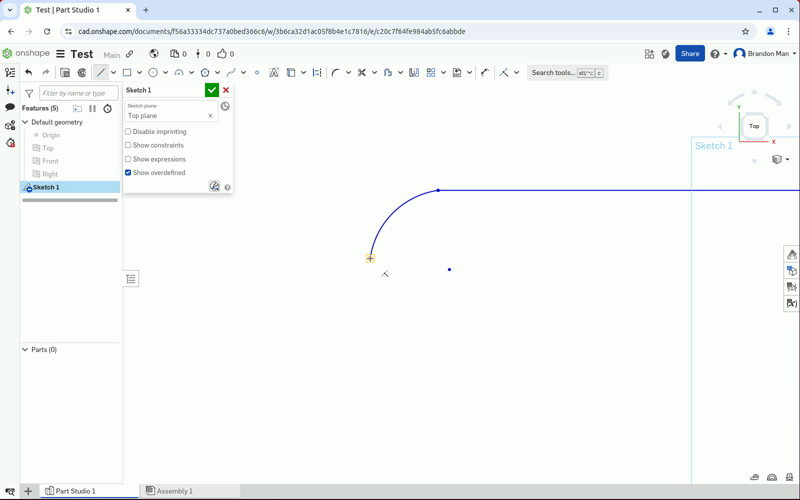
click(370, 258)
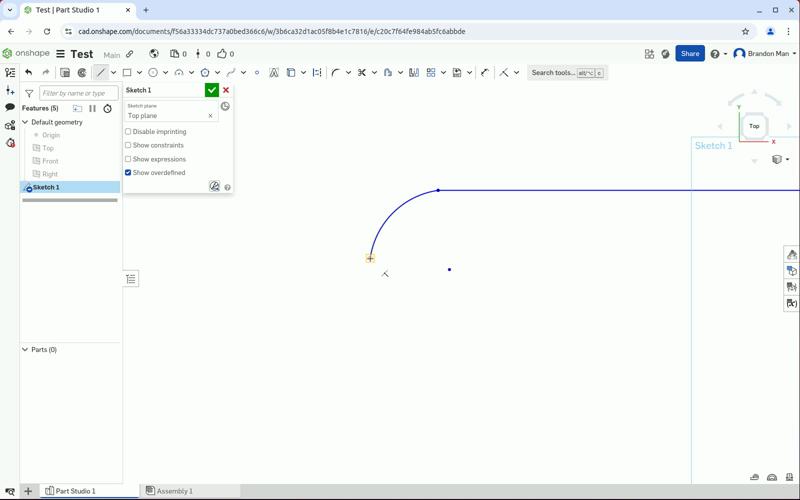
scroll(-6)
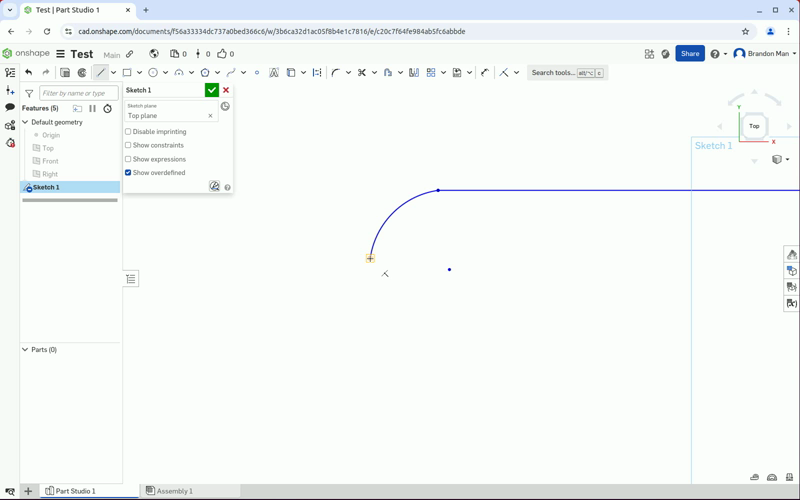
scroll(-6)
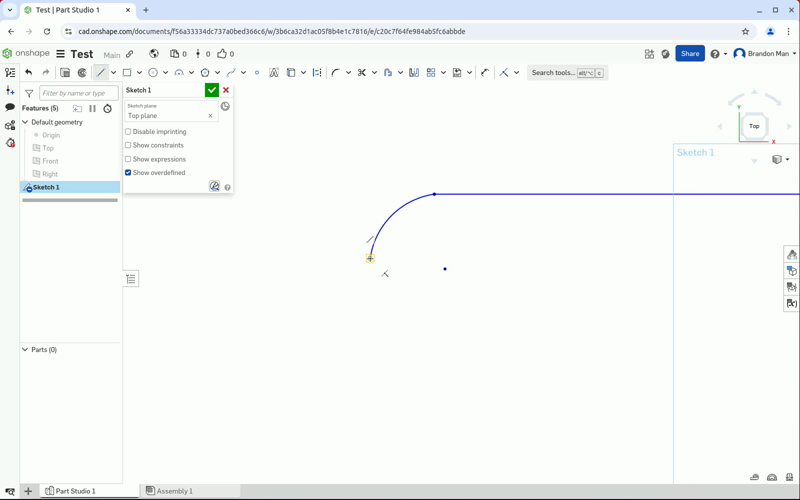
scroll(-6)
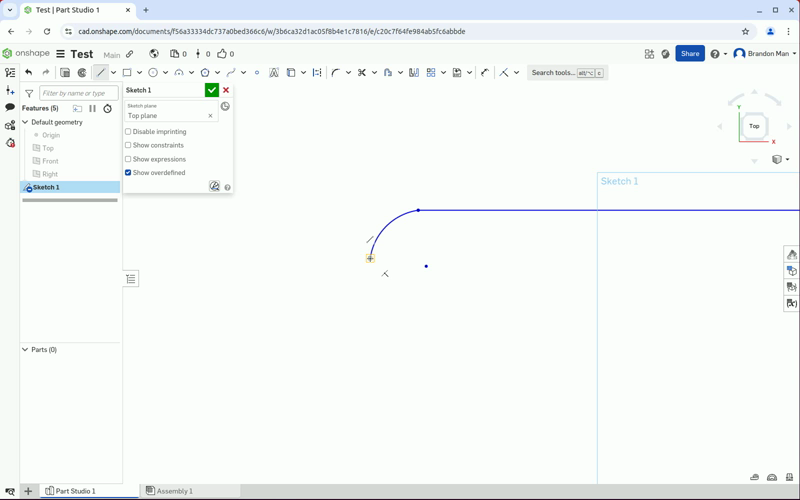
scroll(-6)
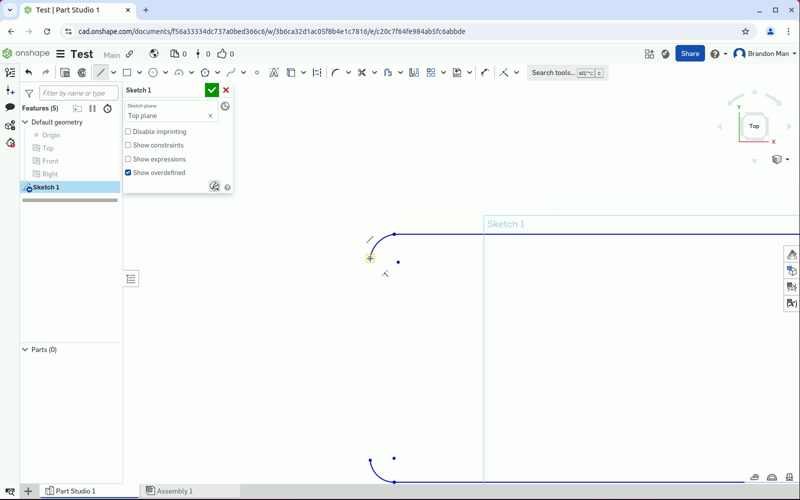
scroll(-6)
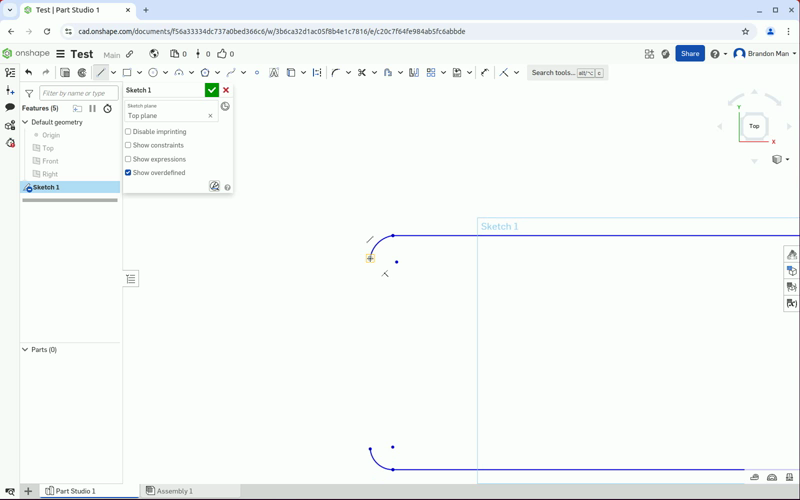
scroll(-6)
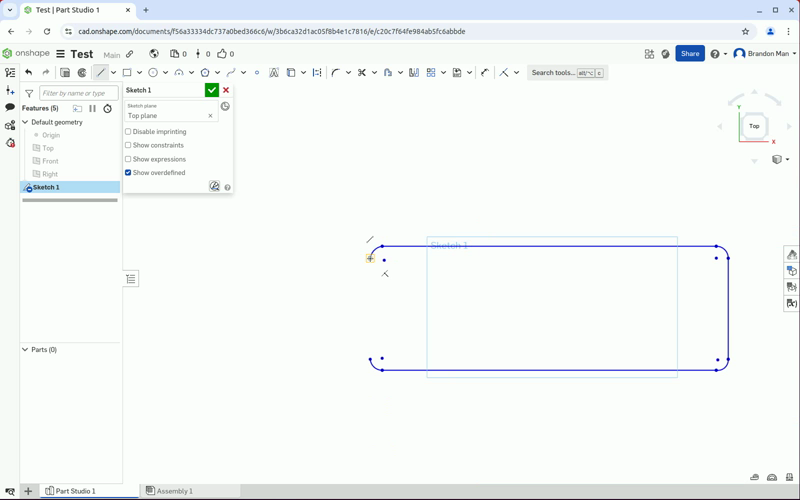
scroll(-6)
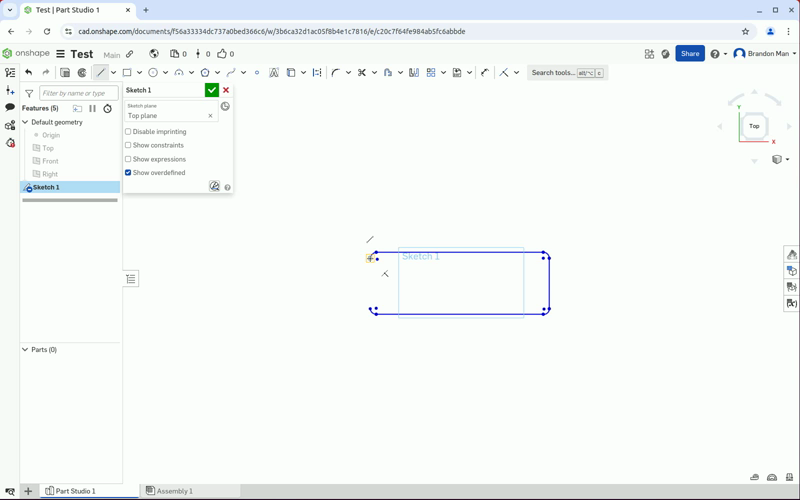
mouse_move(400, 258)
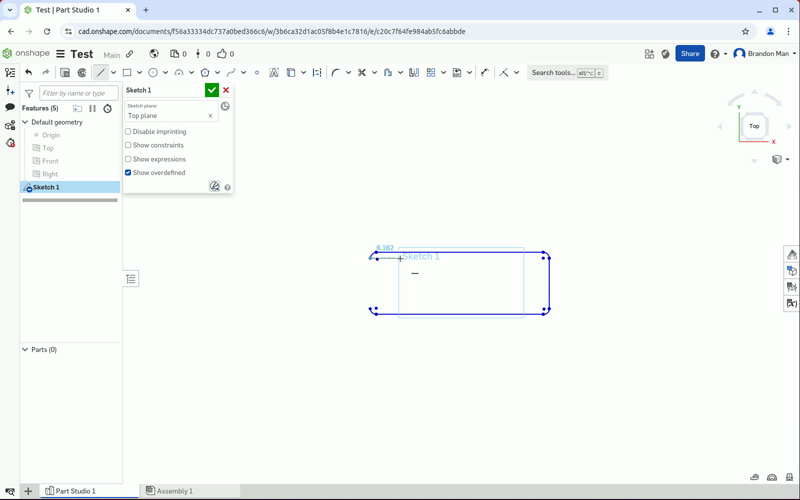
key_down(shift)
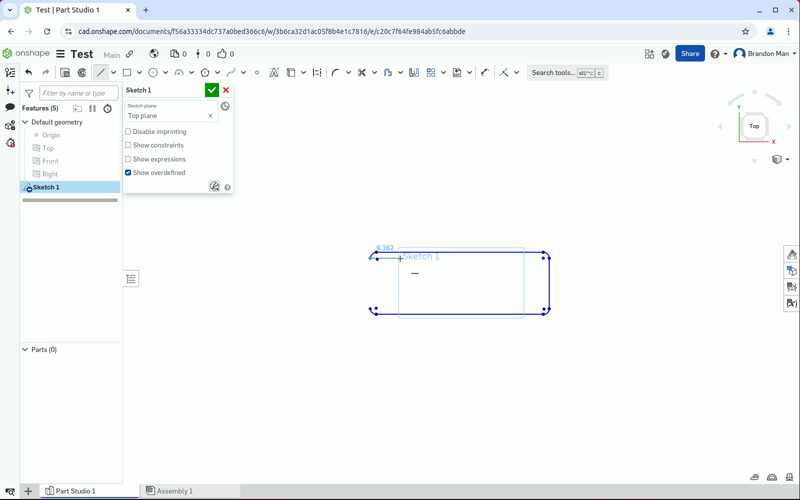
mouse_move(370, 308)
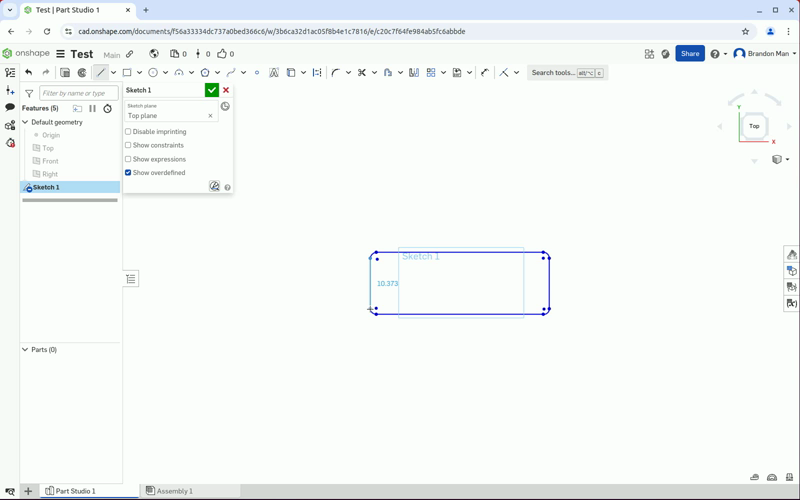
scroll(6)
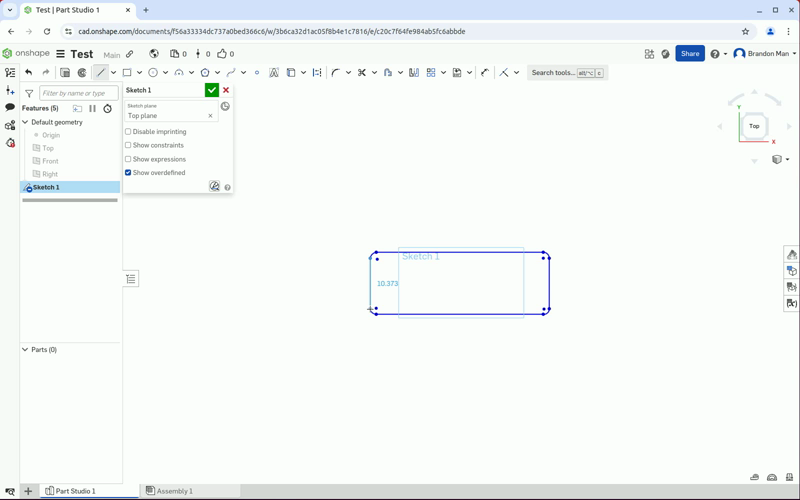
scroll(6)
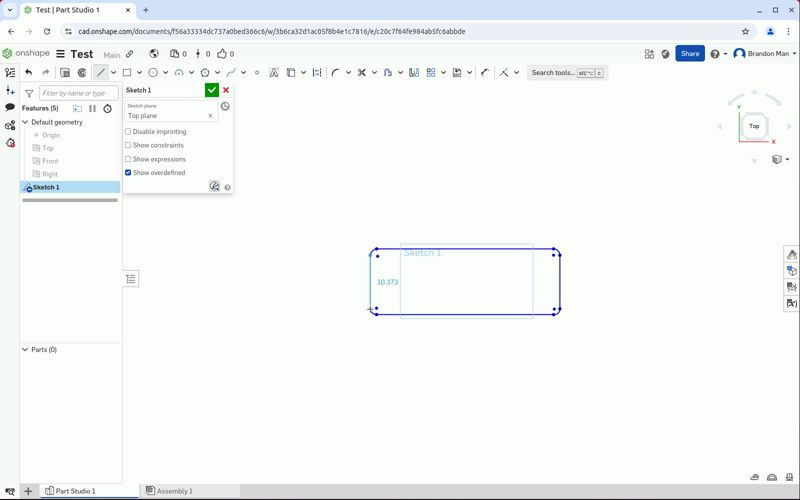
scroll(6)
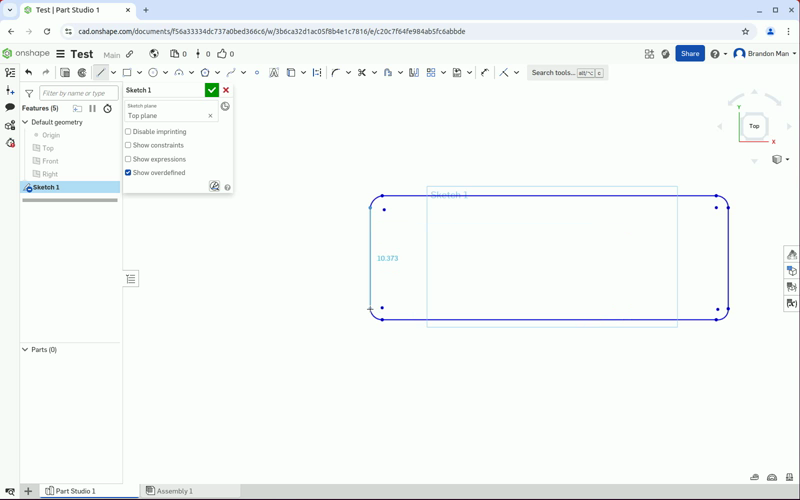
scroll(6)
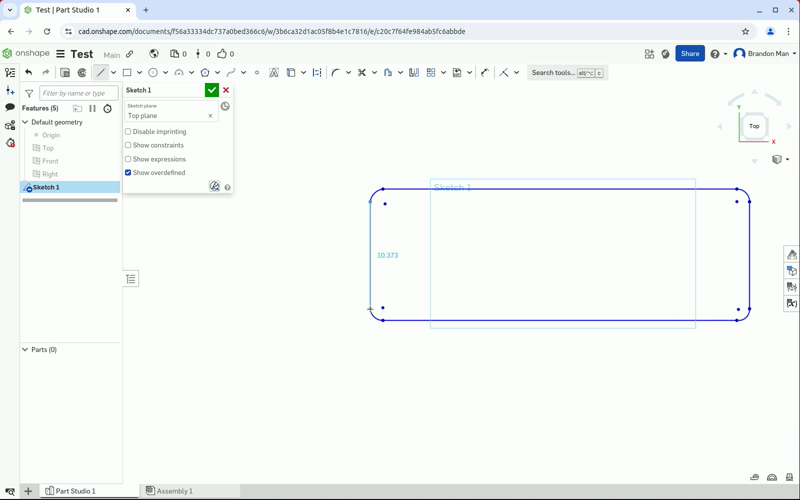
scroll(6)
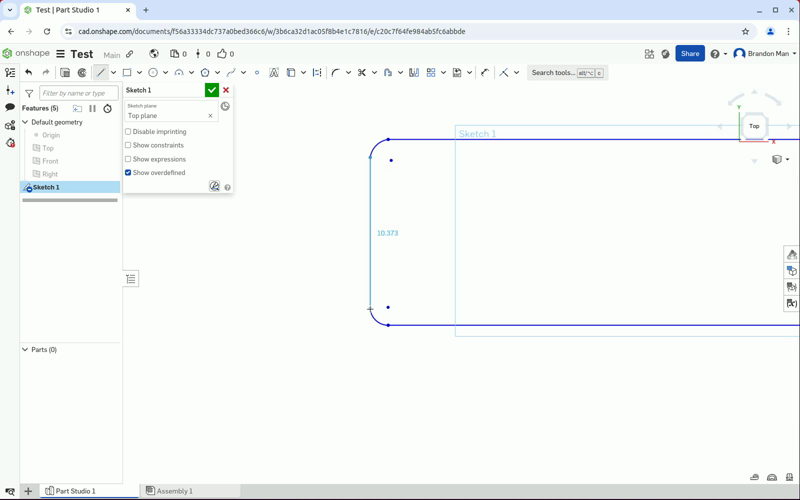
scroll(6)
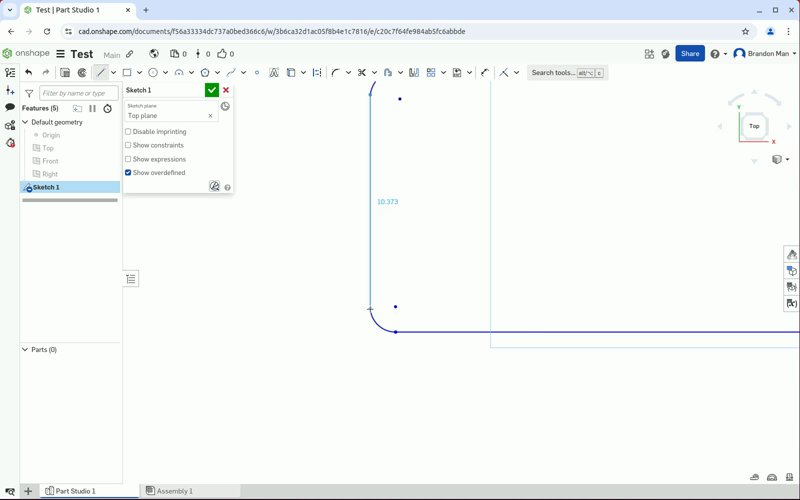
scroll(6)
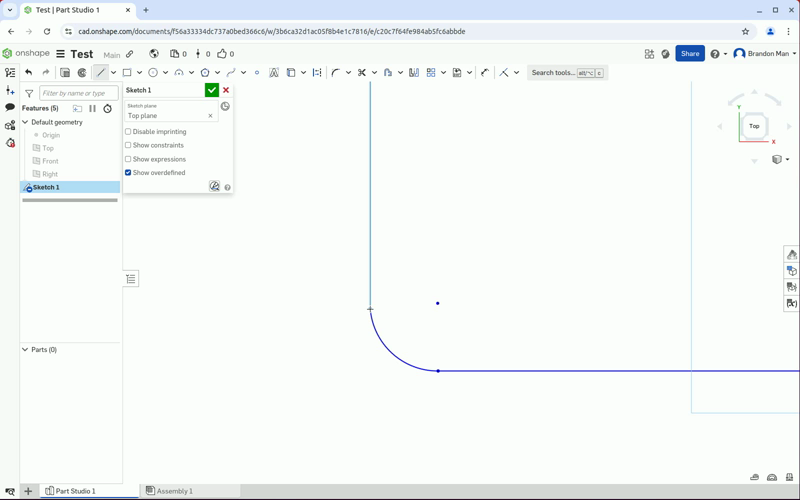
key_up(shift)
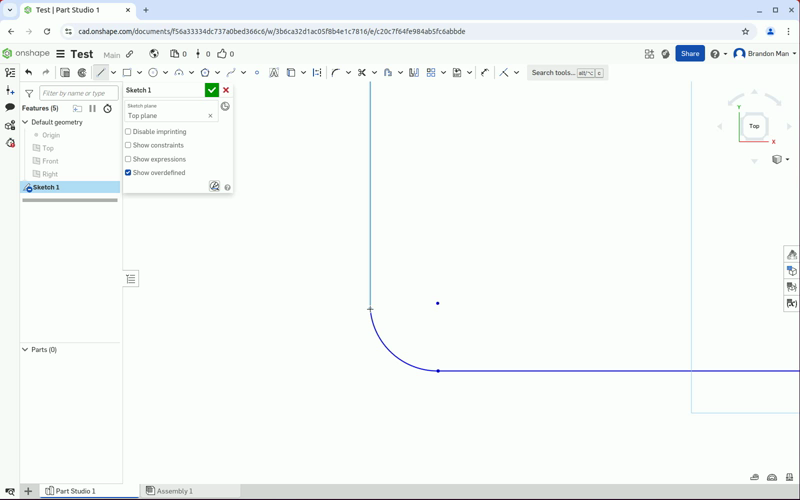
click(370, 308)
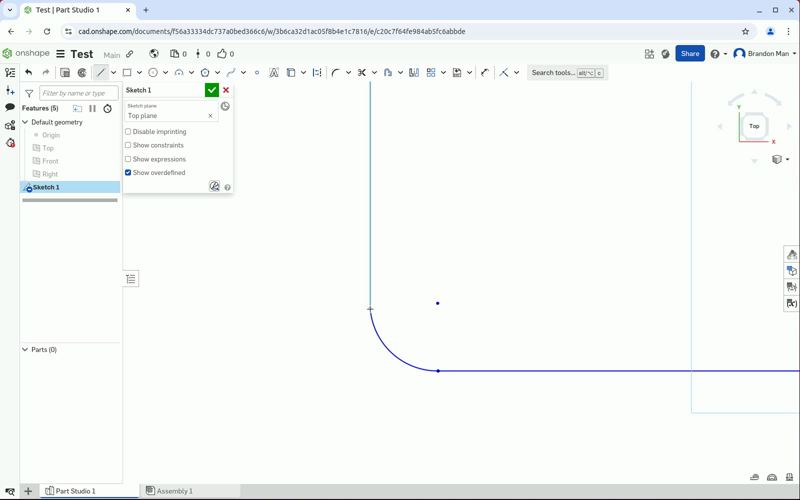
scroll(-6)
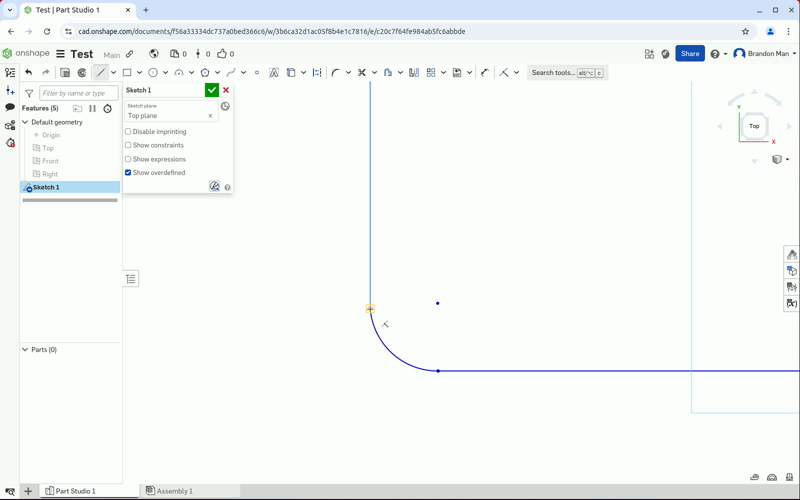
scroll(-6)
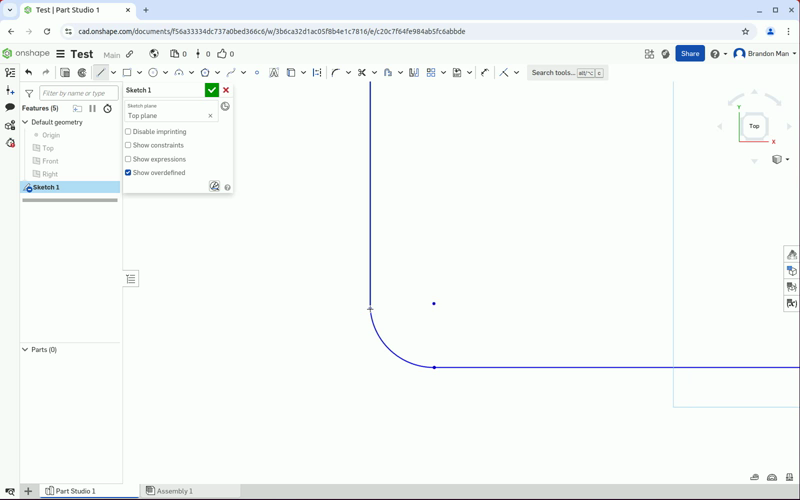
scroll(-6)
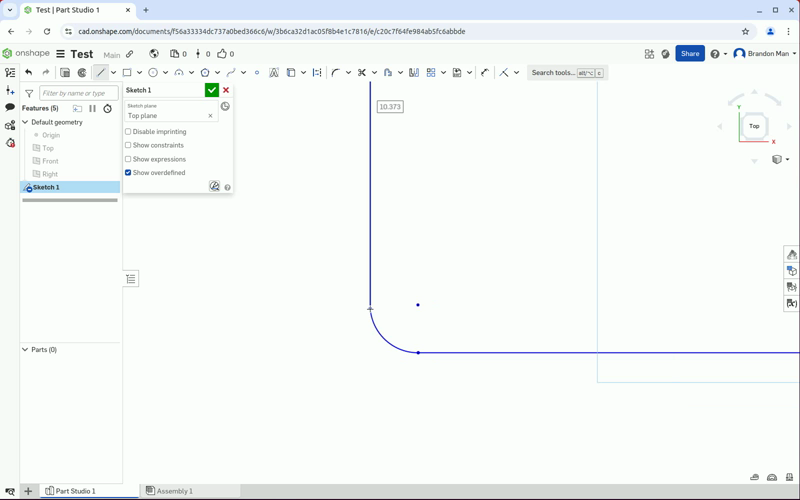
scroll(-6)
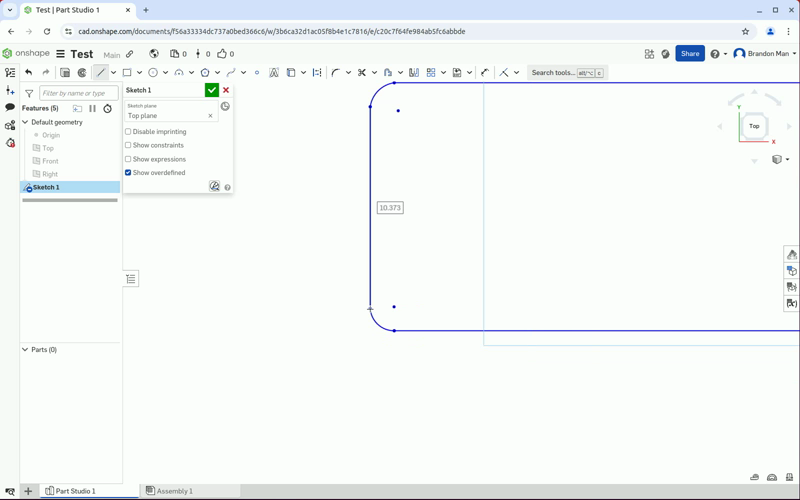
scroll(-6)
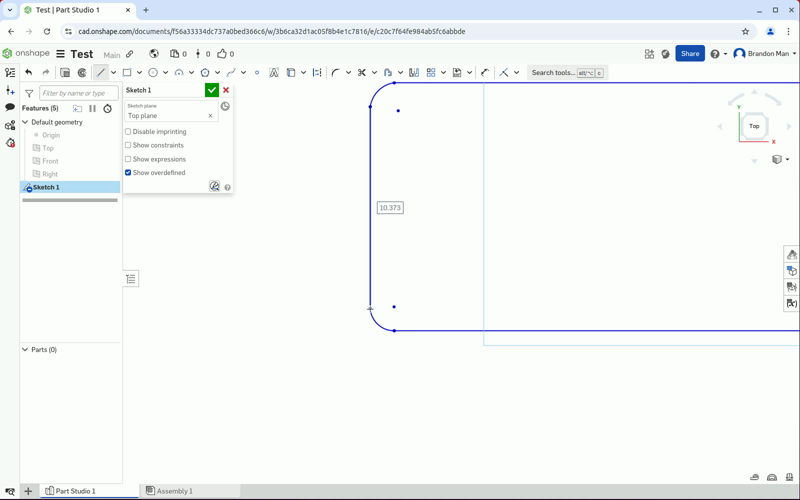
scroll(-6)
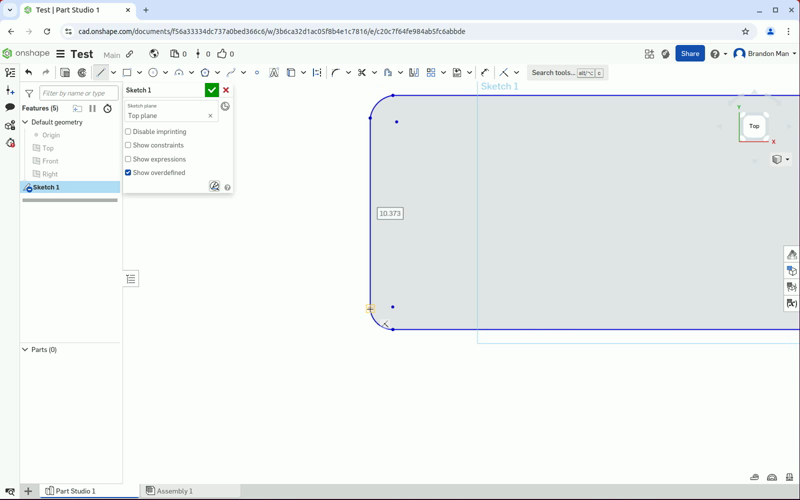
scroll(-6)
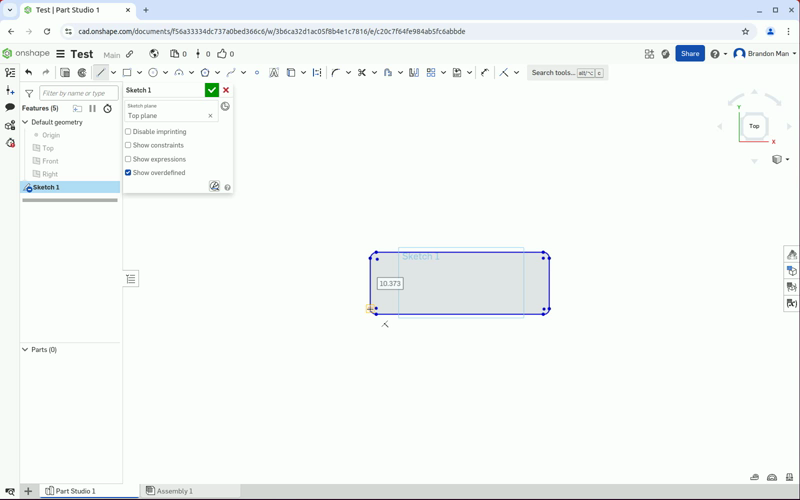
key(esc)
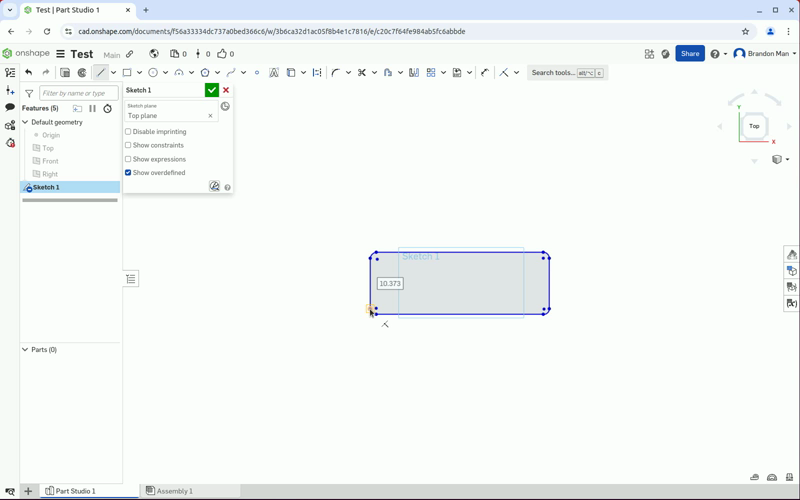
mouse_move(503, 277)
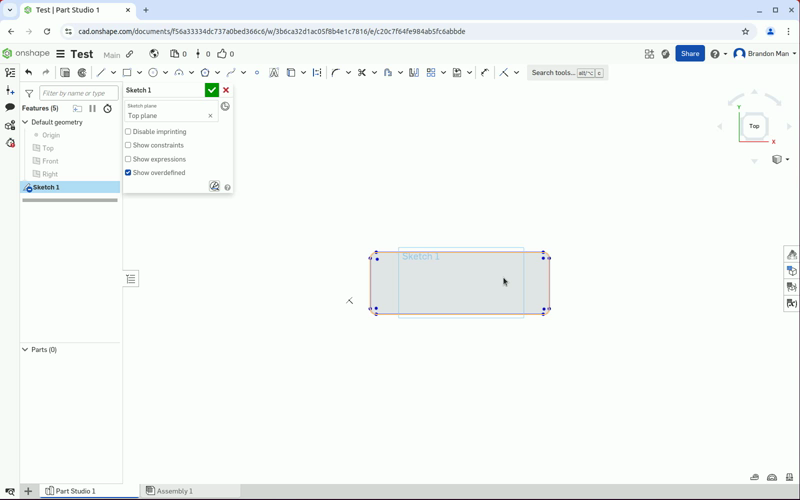
click(503, 277)
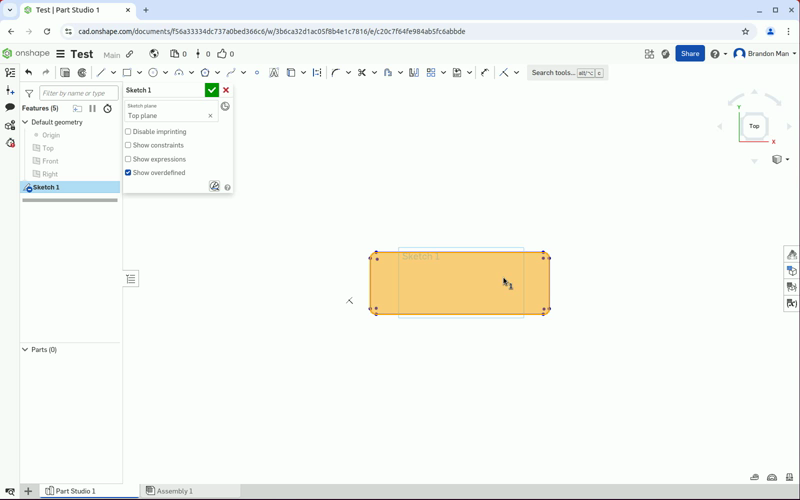
mouse_move(73, 352)
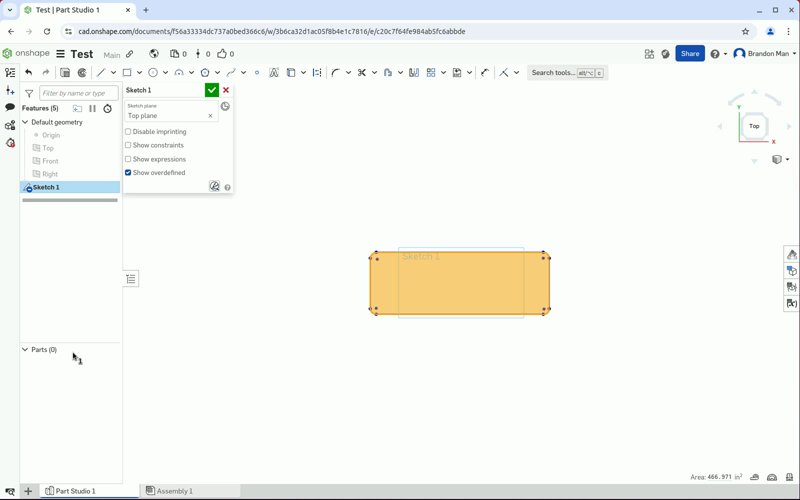
key(shift+y)
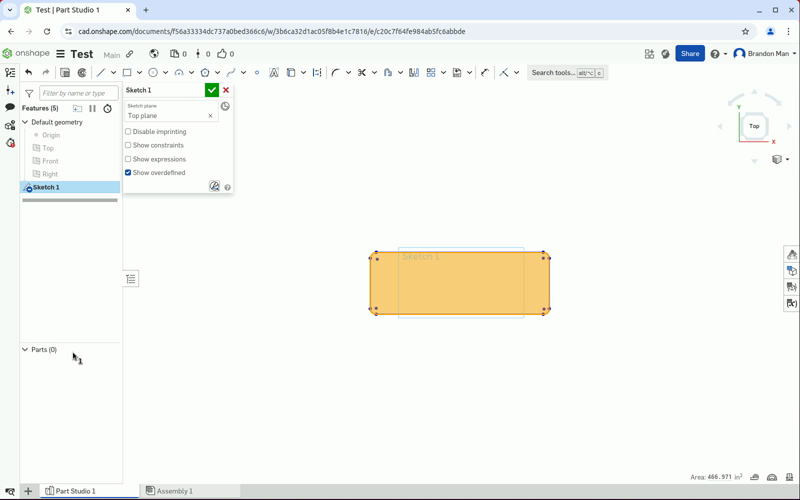
key(shift+e)
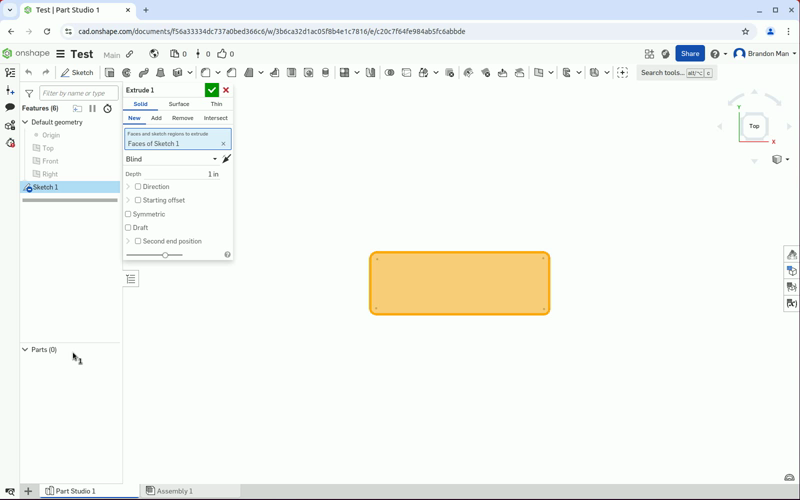
mouse_move(143, 106)
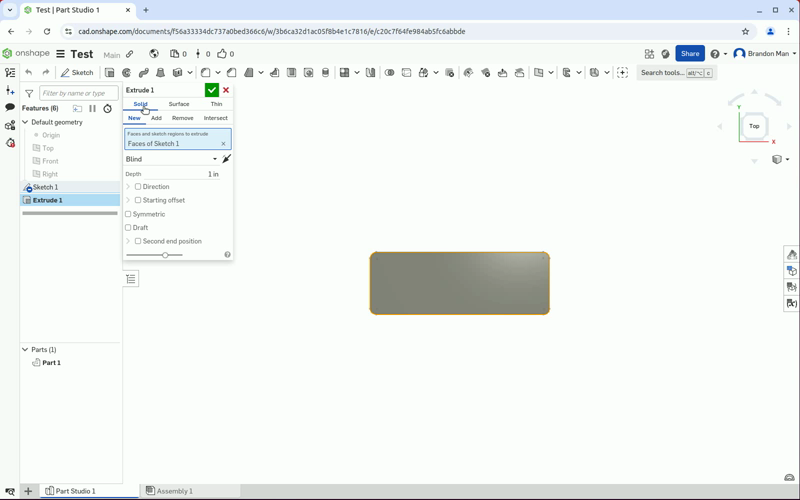
click(143, 106)
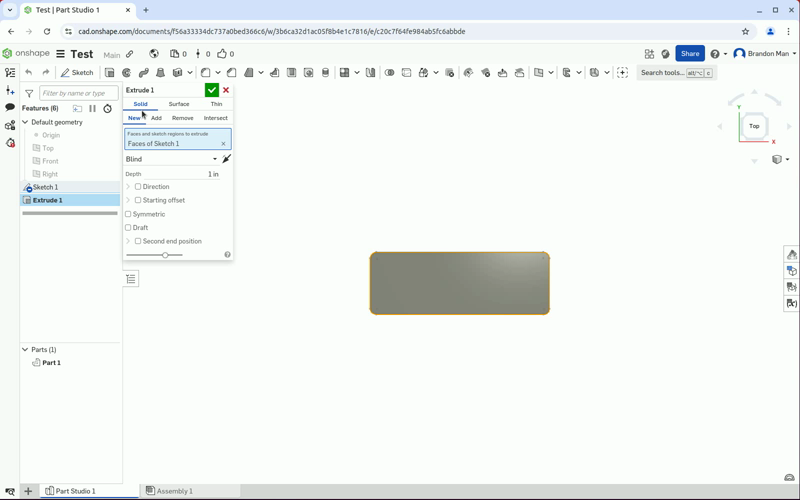
mouse_move(137, 120)
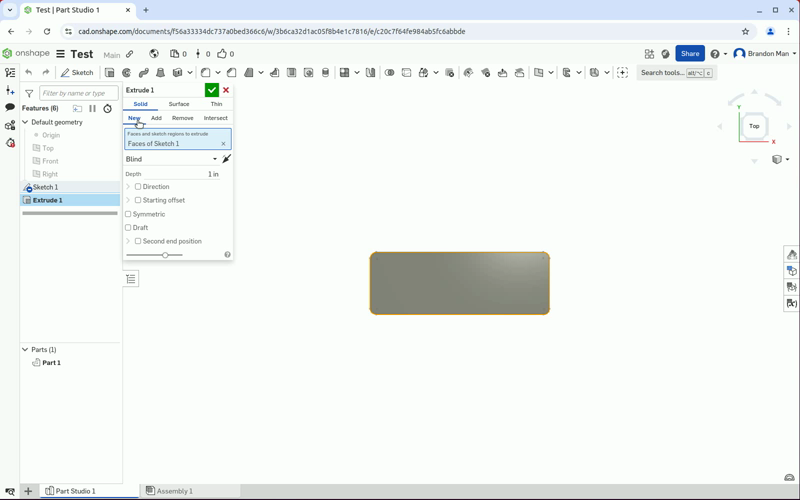
click(137, 120)
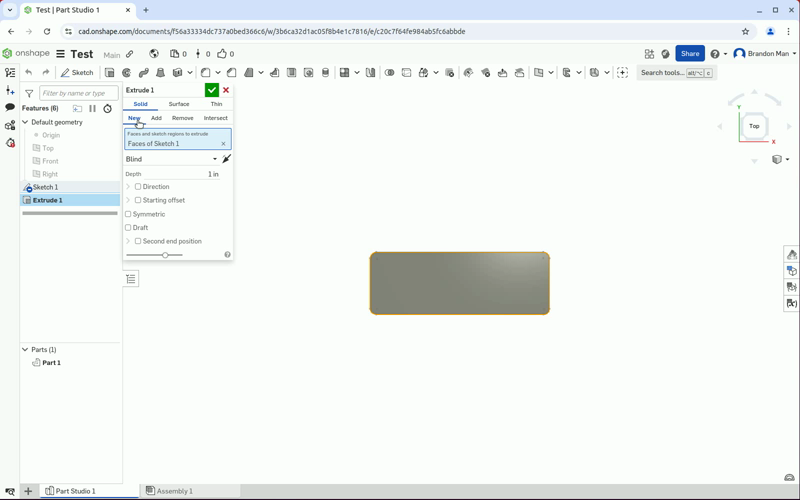
key(tab, 4)
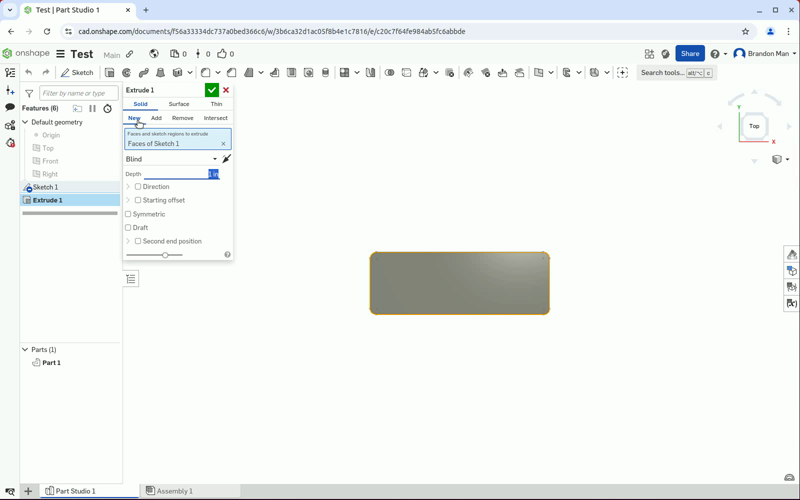
text(2.407)
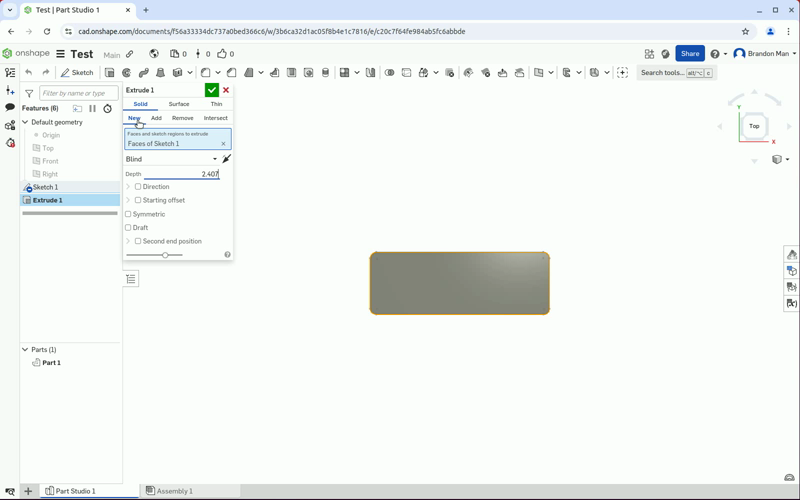
key(enter)
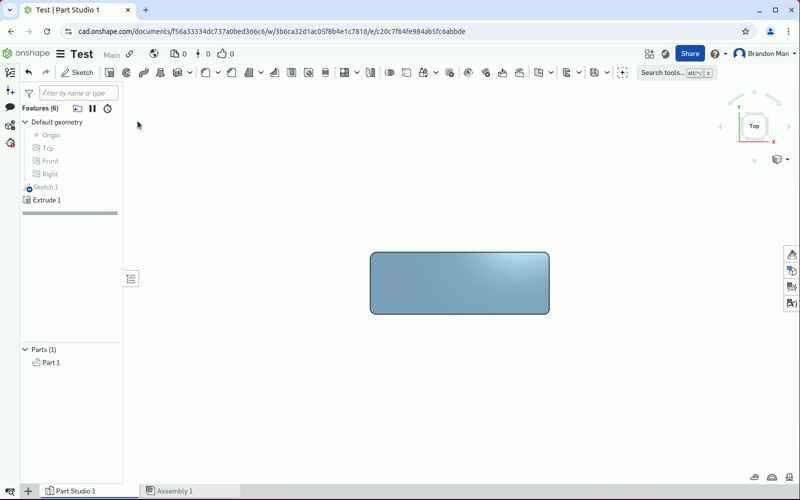
key(shift+h)
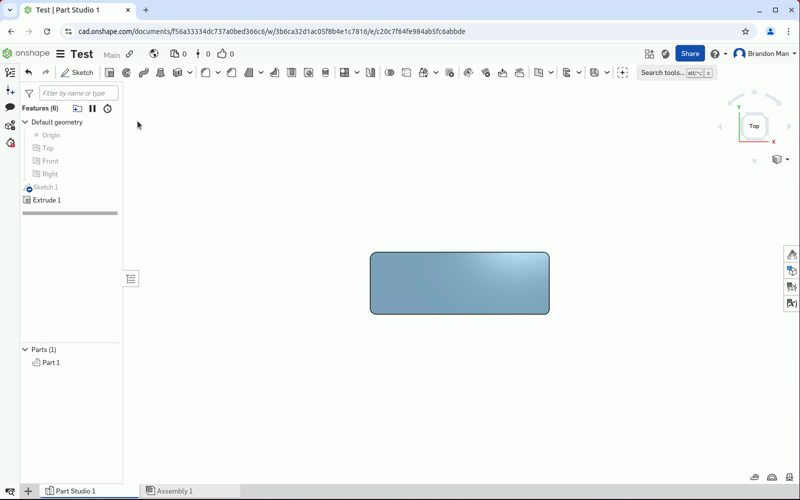
key(shift+h)
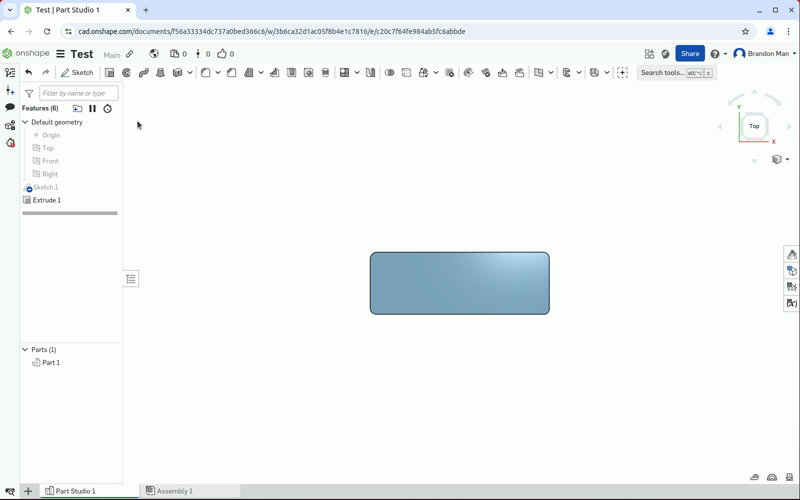
mouse_move(73, 189)
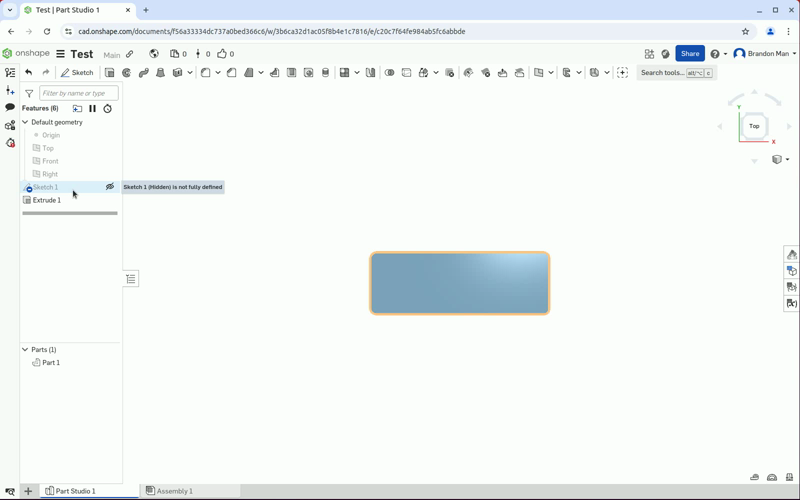
click(73, 189)
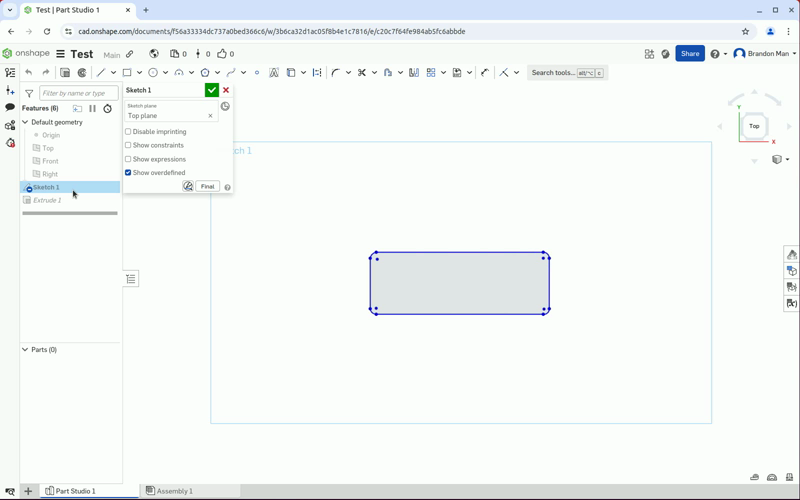
mouse_move(229, 92)
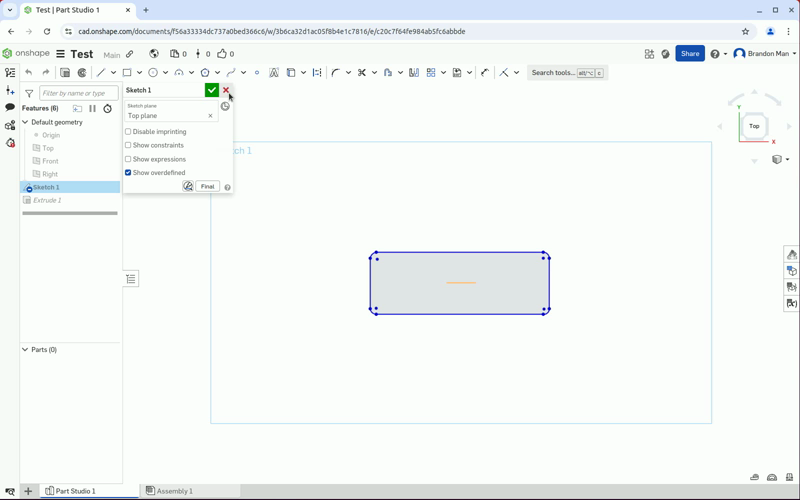
click(229, 92)
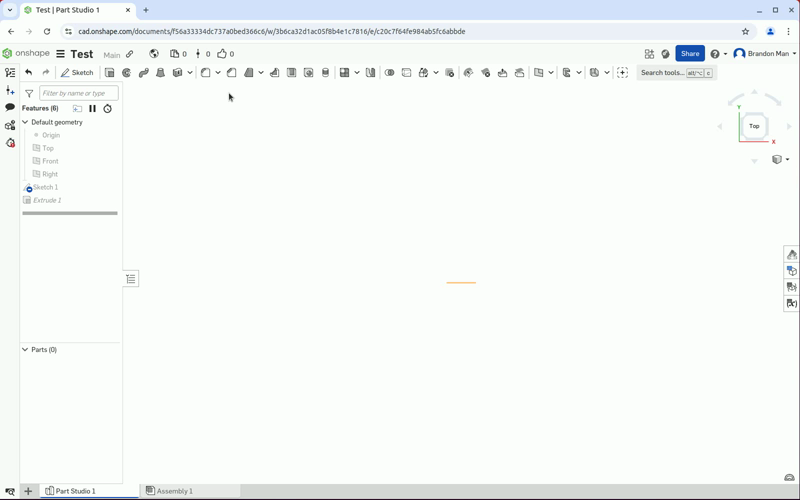
mouse_move(541, 75)
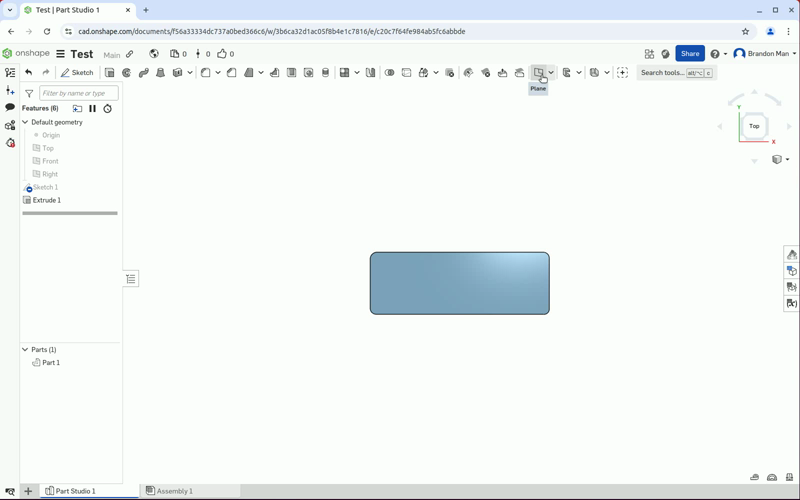
click(541, 75)
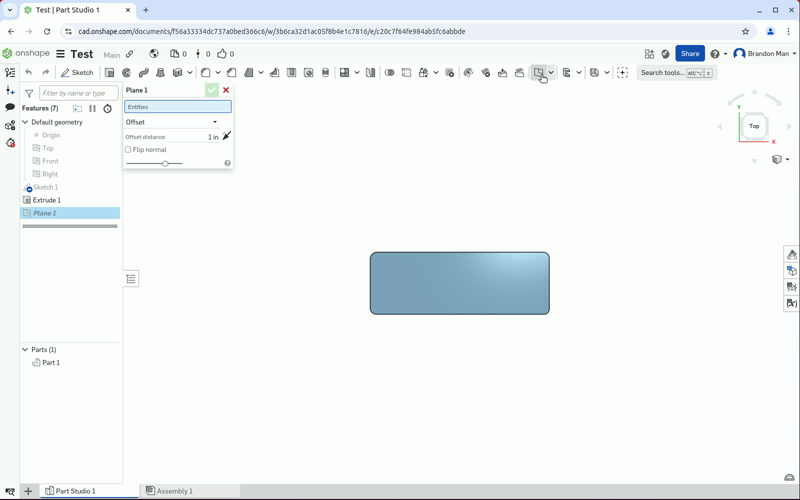
mouse_move(73, 150)
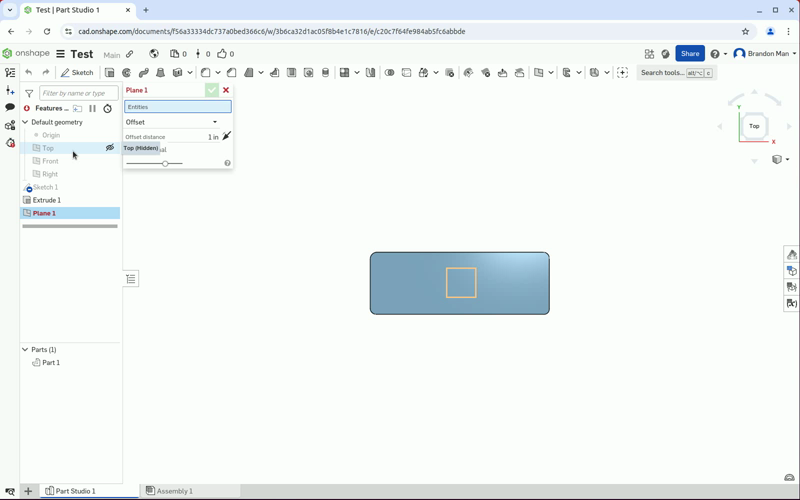
click(73, 150)
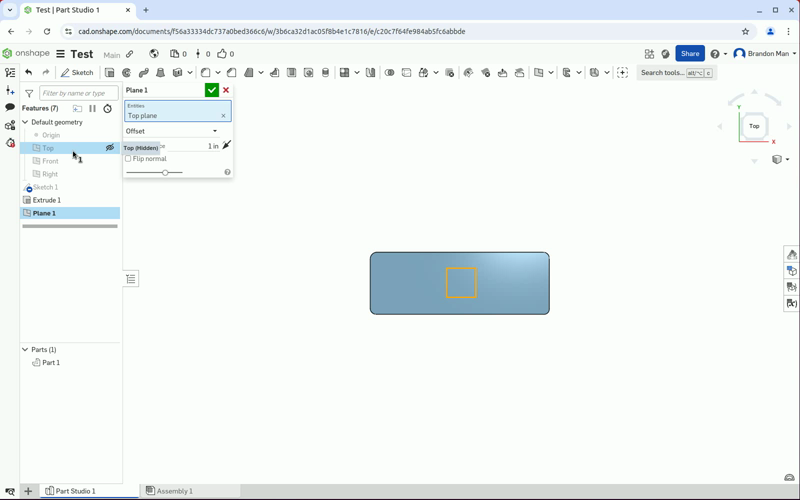
key(tab, 2)
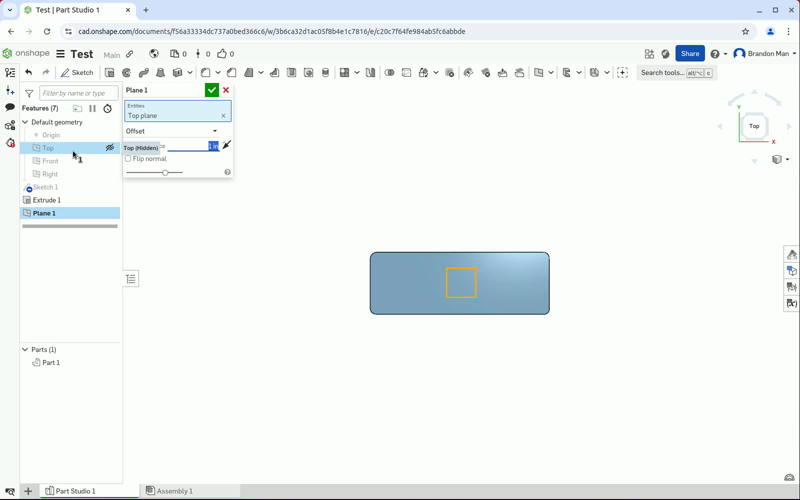
text(2.403)
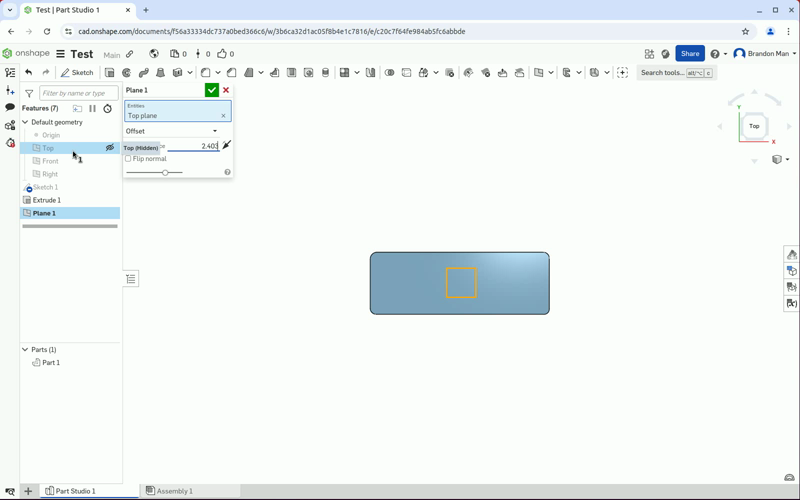
key(enter, 2)
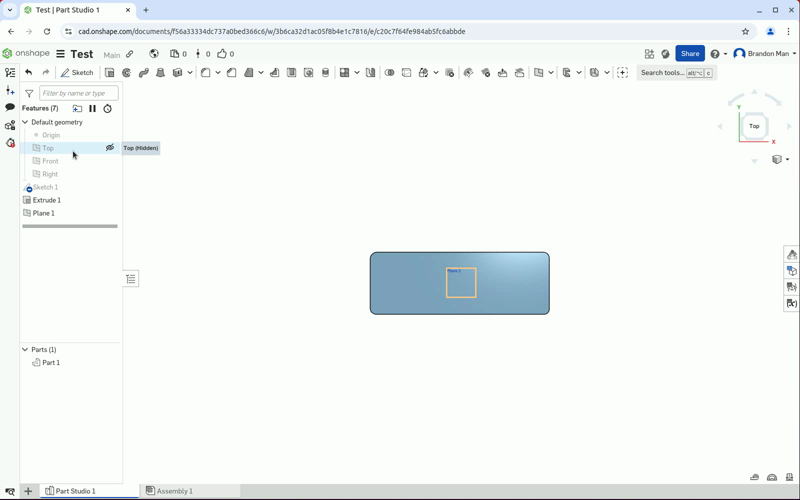
key(shift+s)
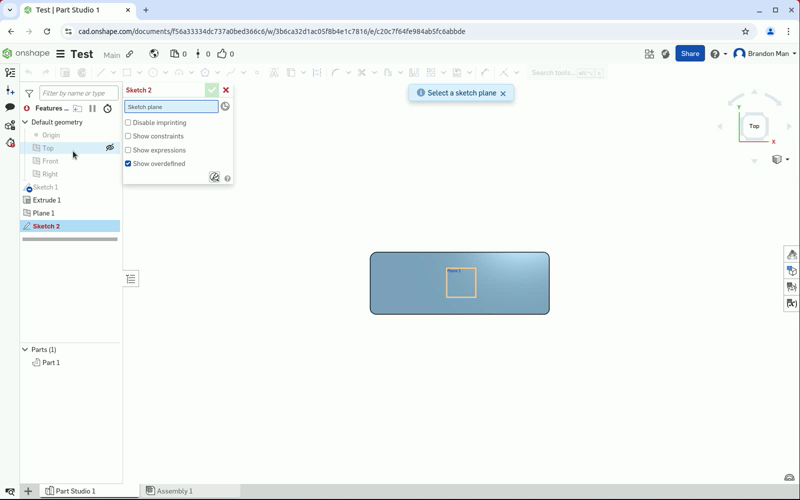
mouse_move(73, 215)
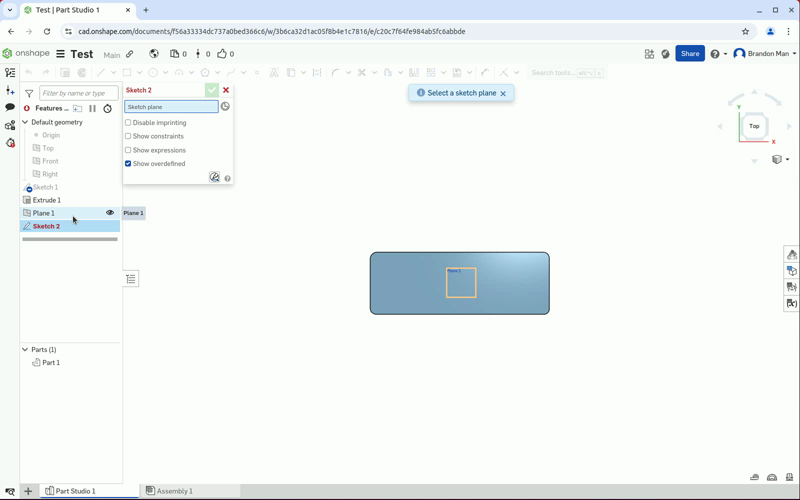
click(73, 215)
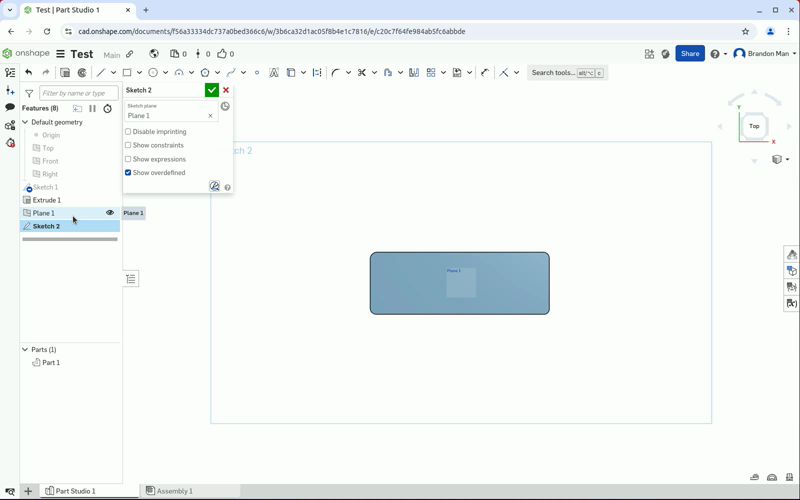
mouse_move(73, 352)
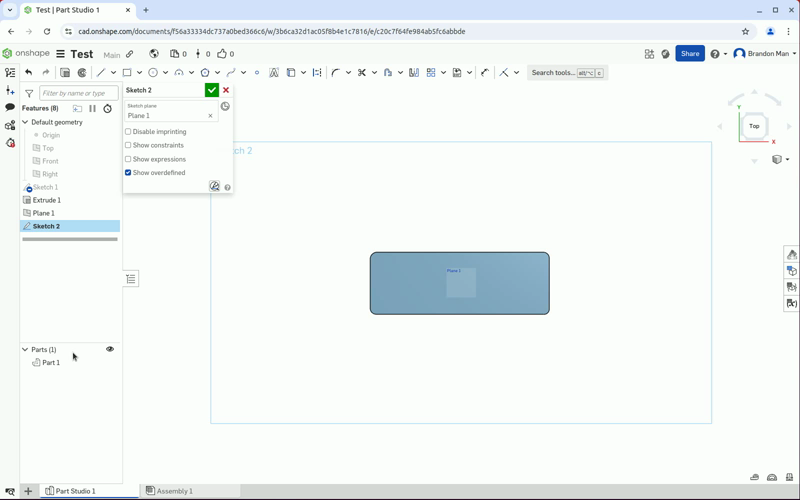
key(y)
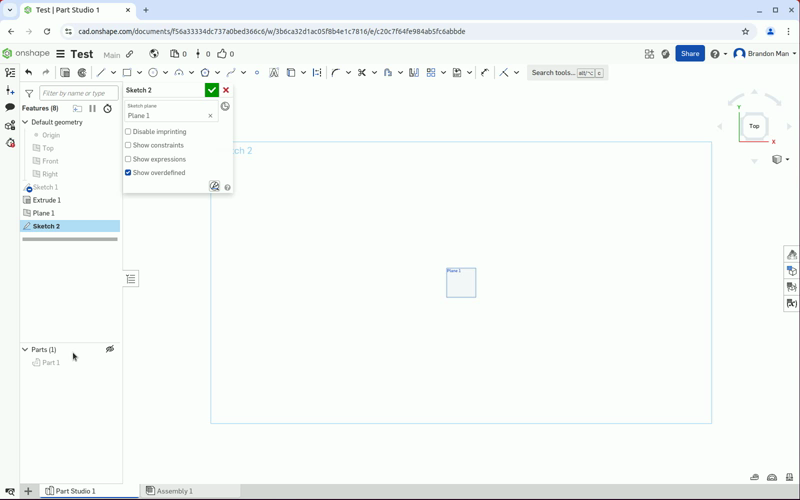
key(l)
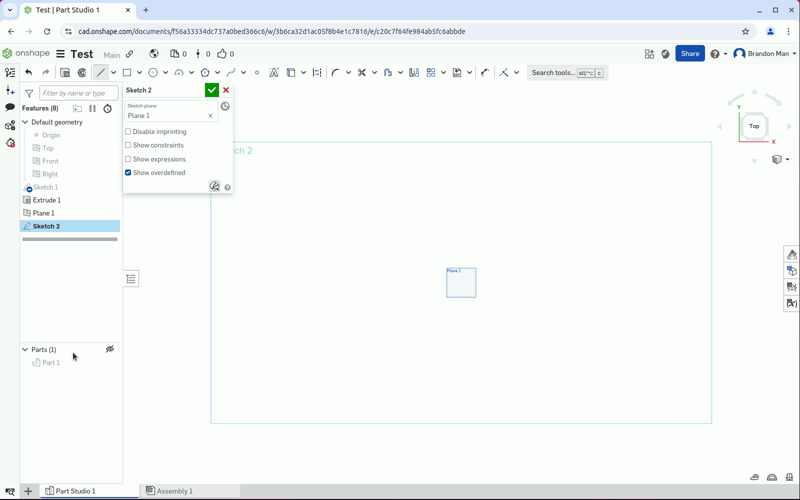
key_down(shift)
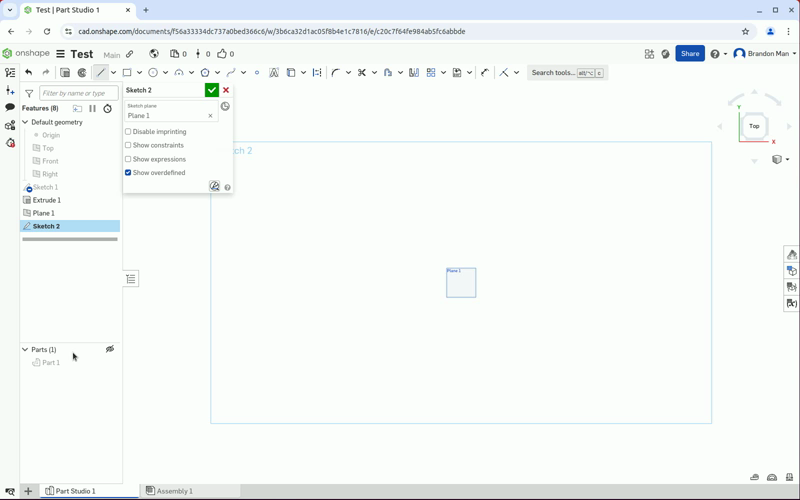
mouse_move(528, 290)
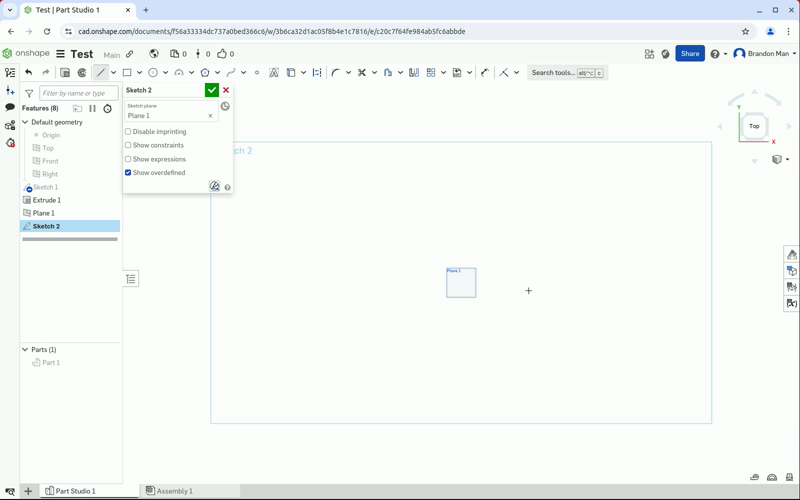
click(528, 290)
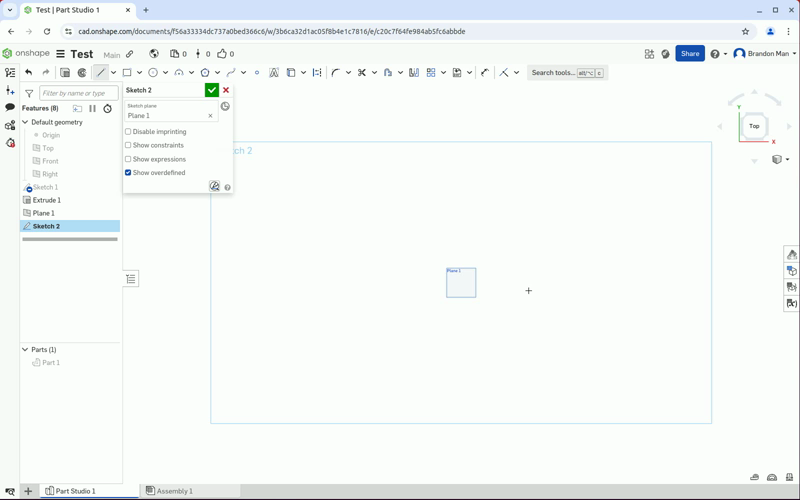
key_up(shift)
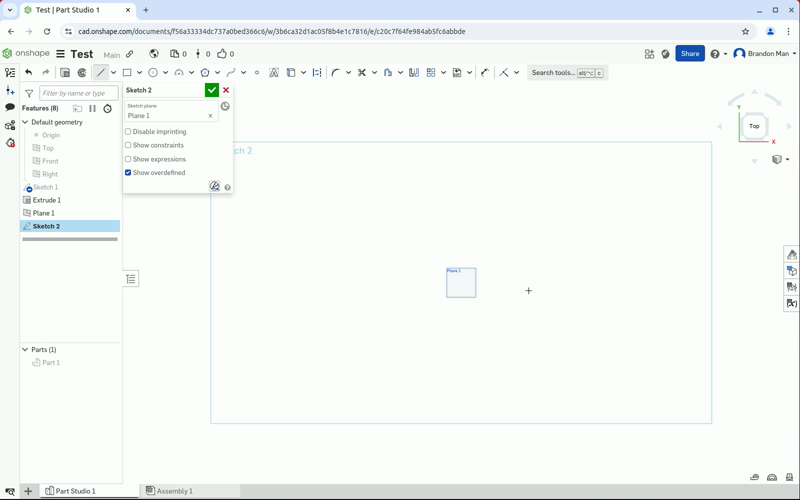
key_down(shift)
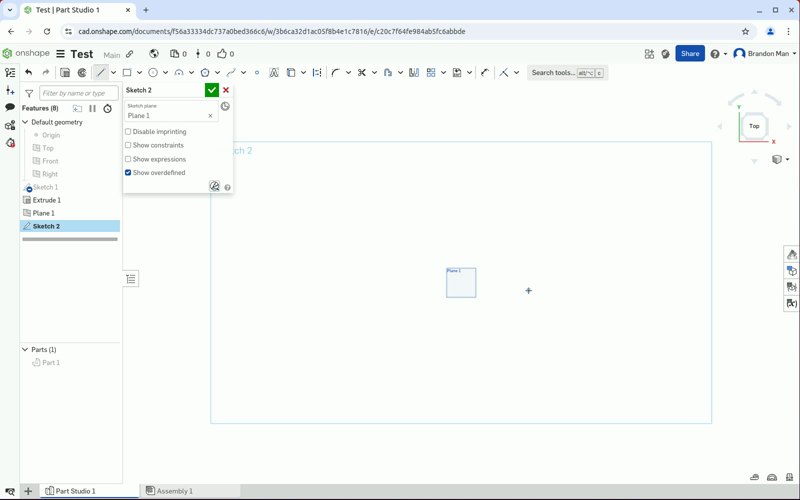
mouse_move(558, 290)
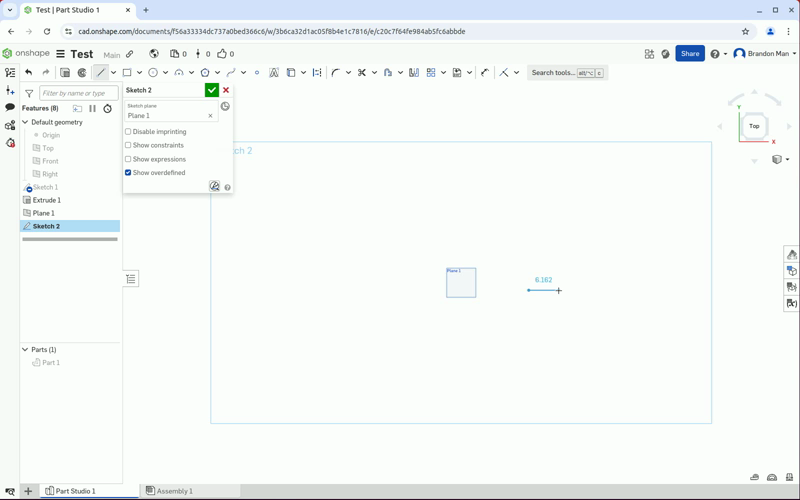
mouse_move(533, 290)
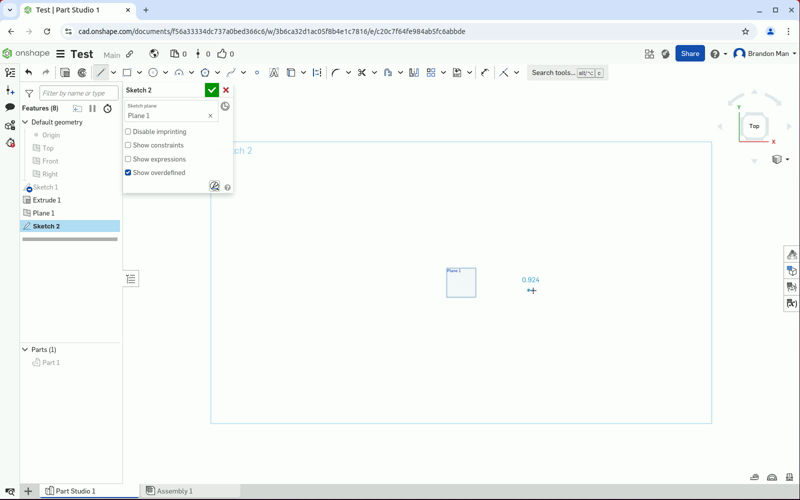
scroll(6)
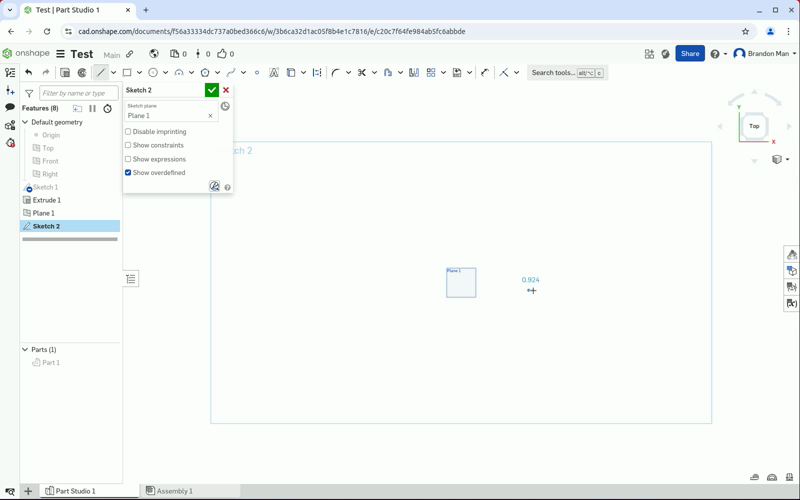
scroll(6)
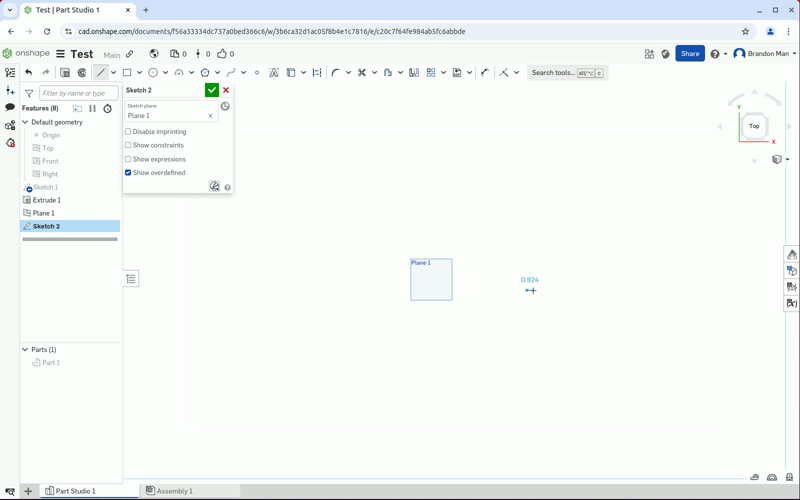
scroll(6)
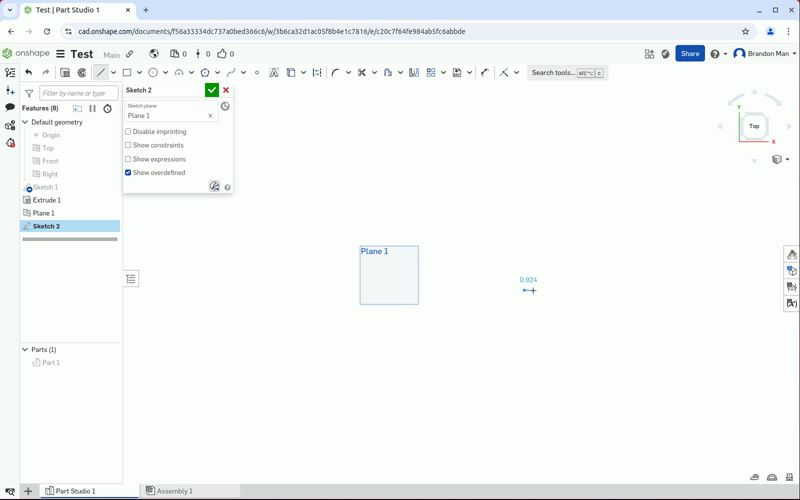
scroll(6)
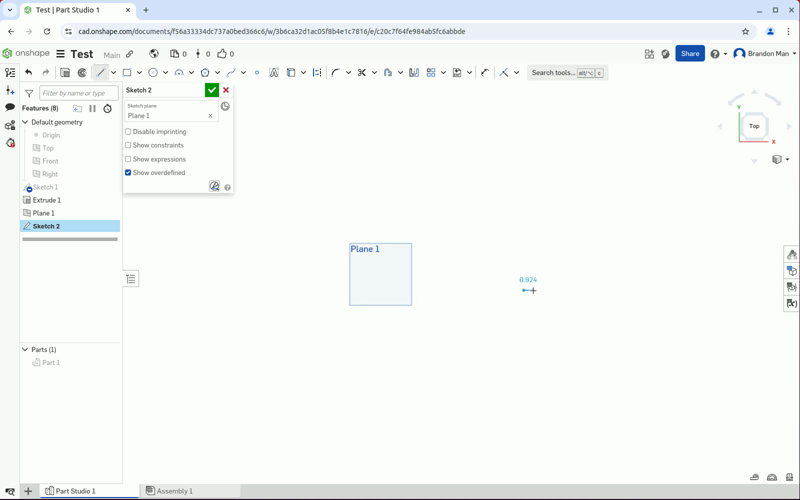
scroll(6)
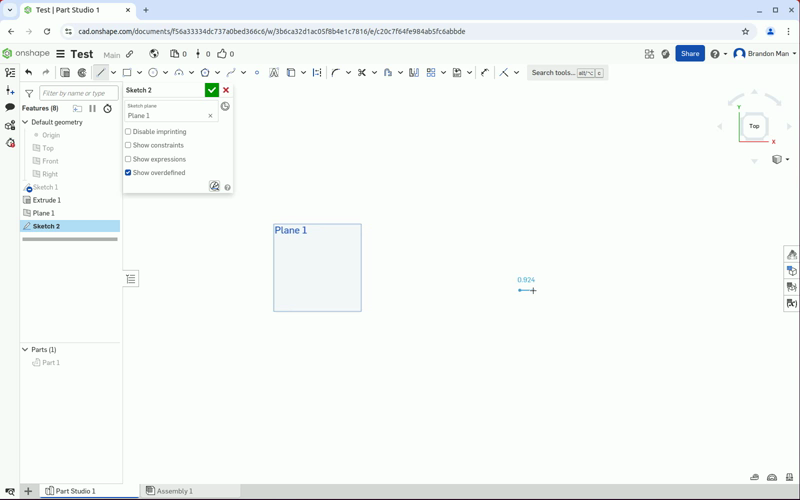
scroll(6)
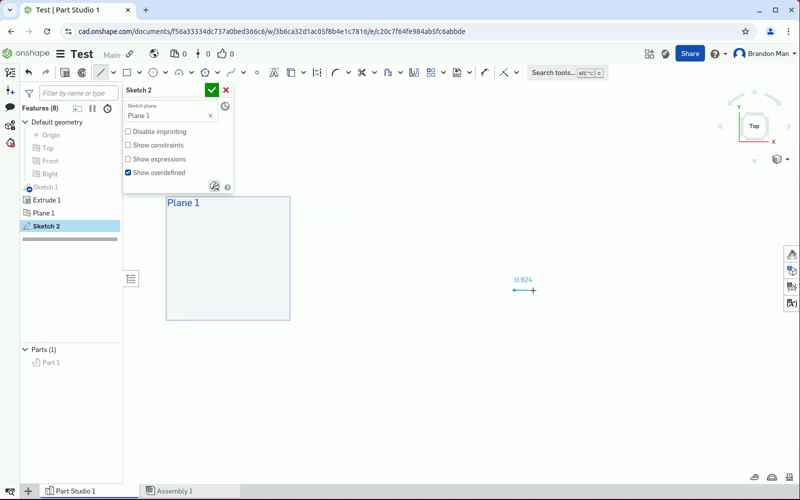
scroll(6)
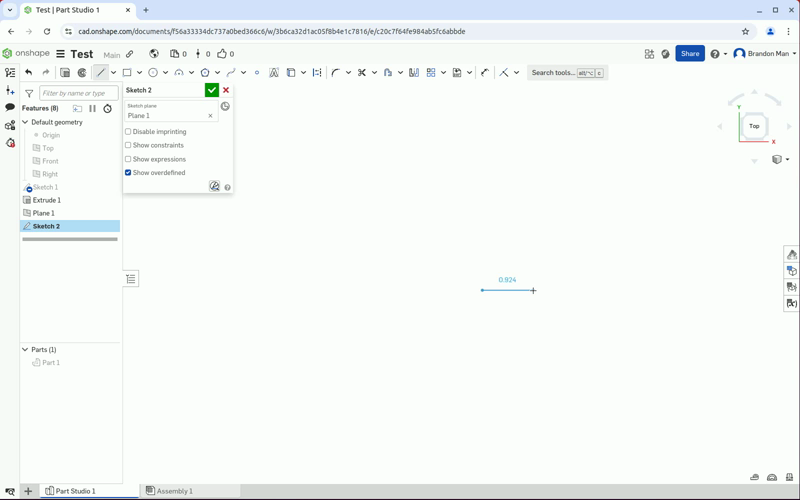
click(533, 290)
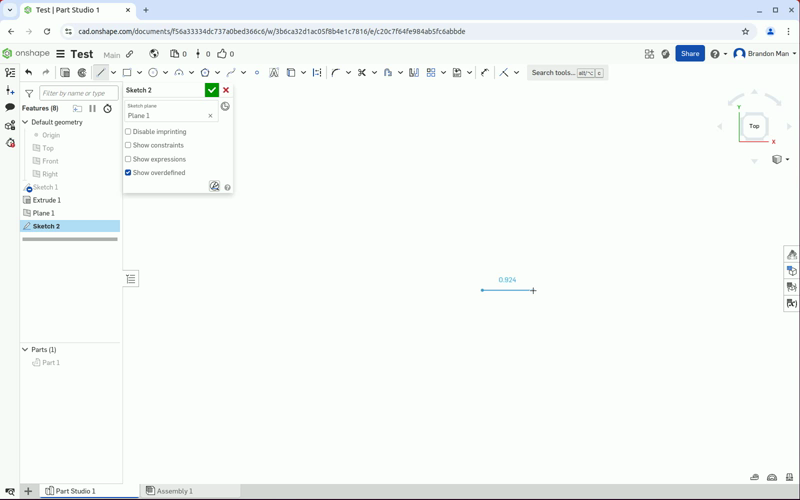
scroll(-6)
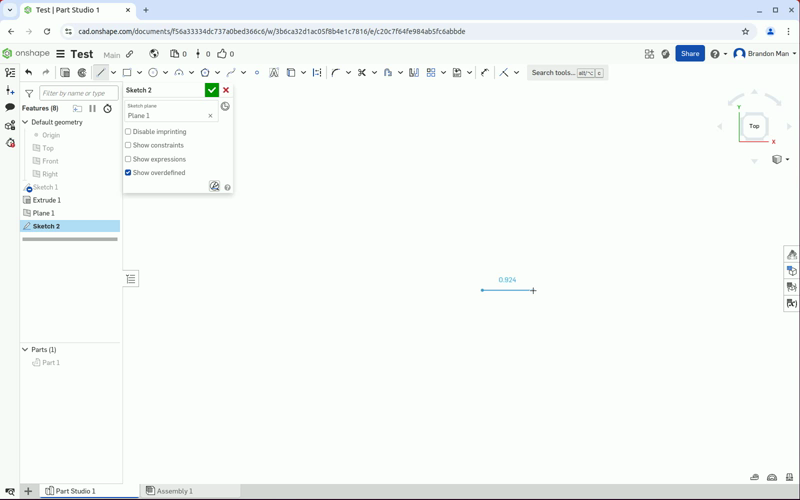
scroll(-6)
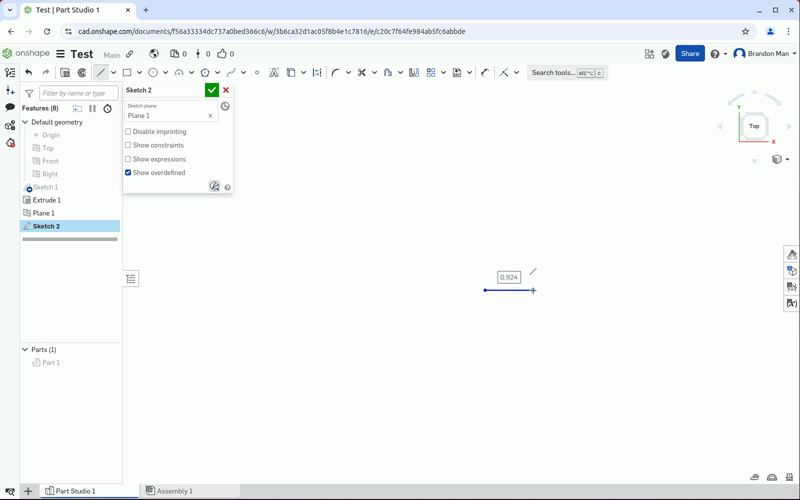
scroll(-6)
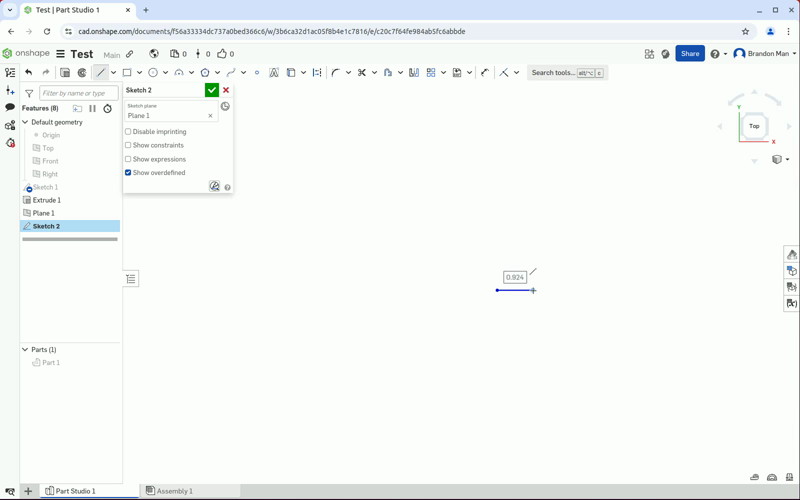
scroll(-6)
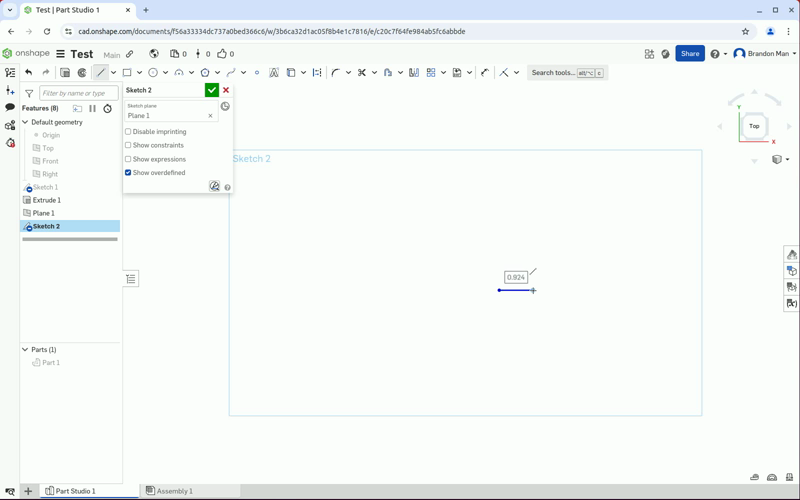
scroll(-6)
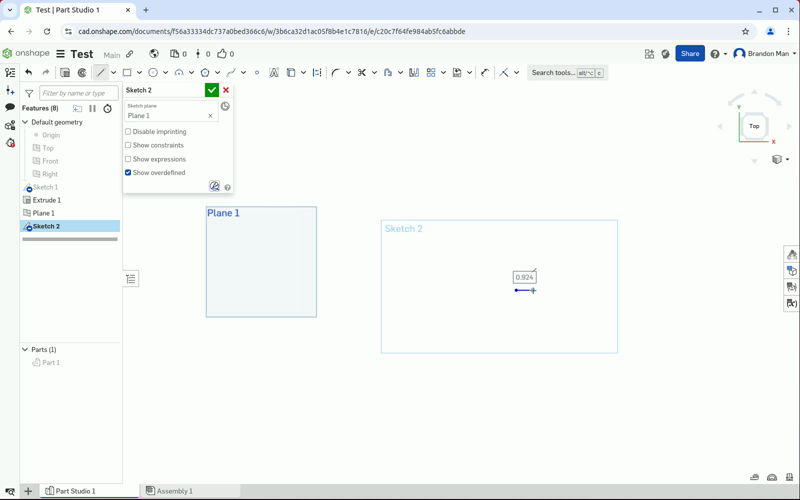
scroll(-6)
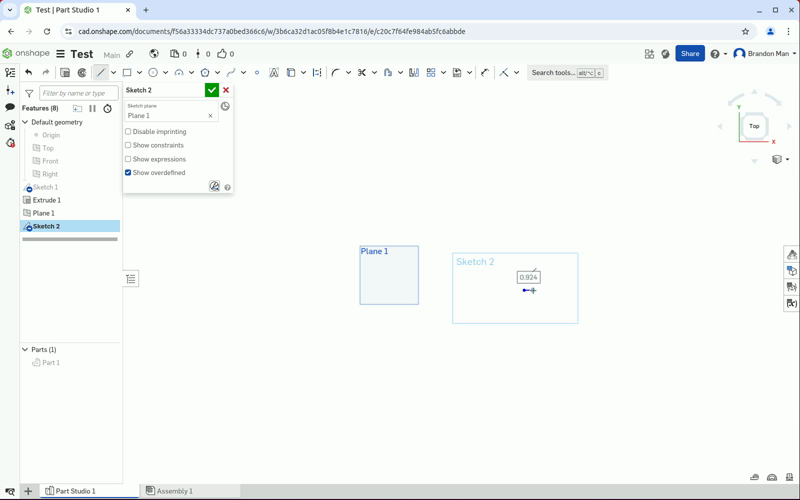
scroll(-6)
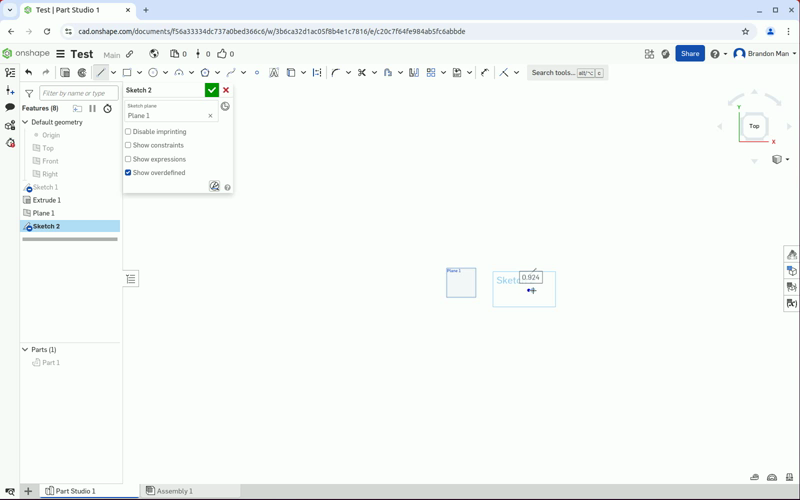
key_up(shift)
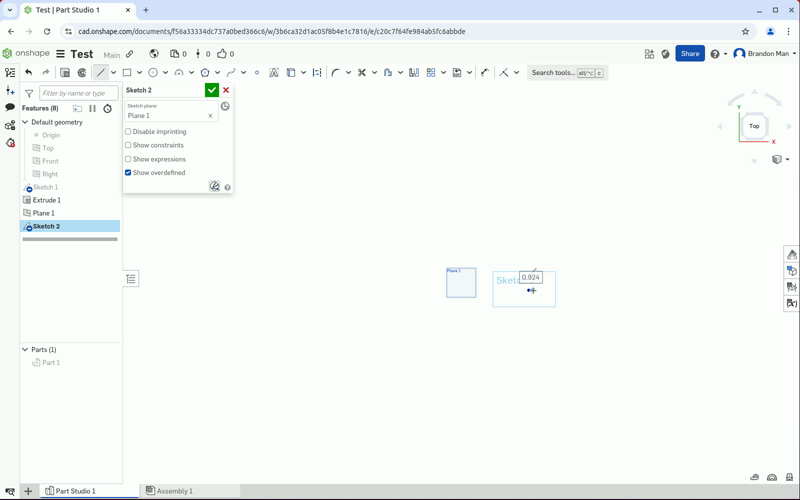
key_down(shift)
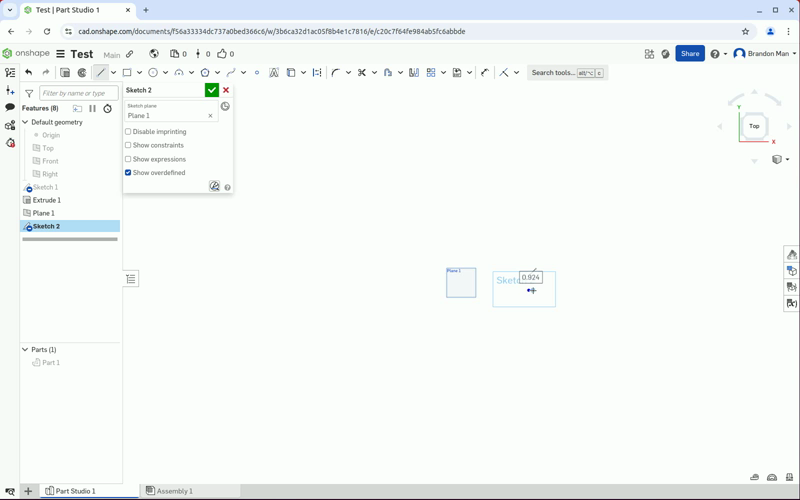
mouse_move(563, 290)
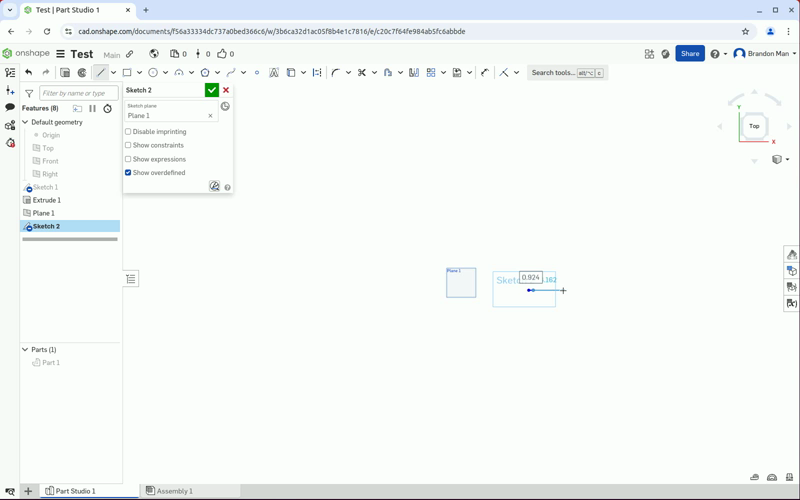
mouse_move(533, 283)
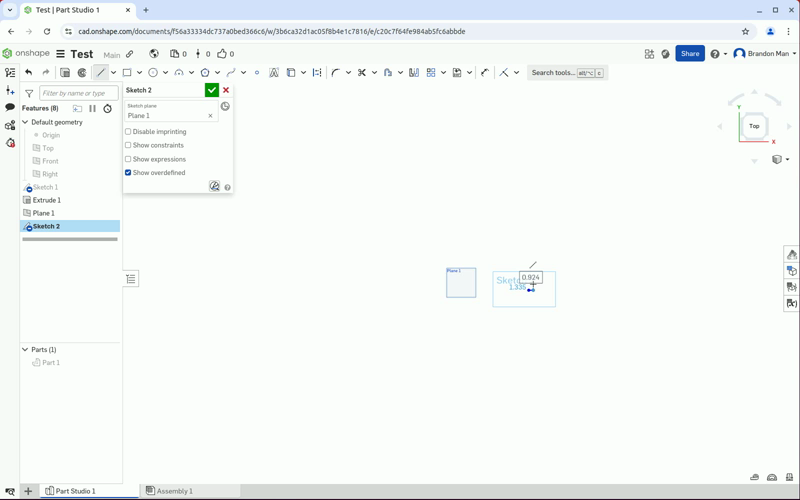
scroll(6)
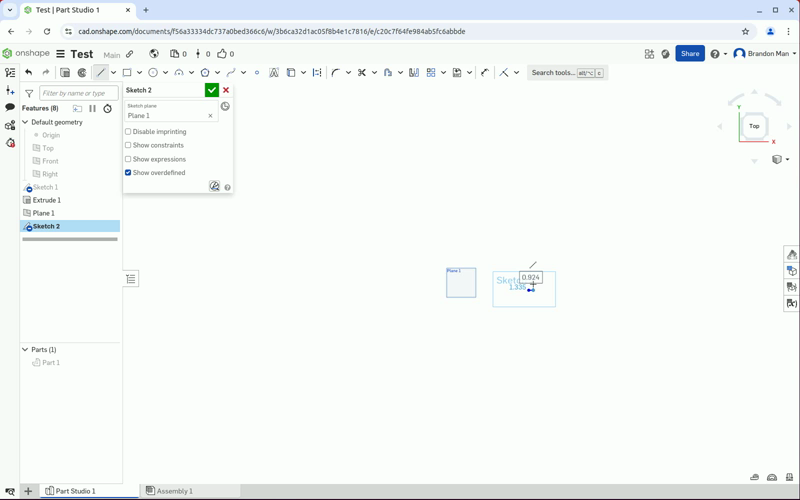
scroll(6)
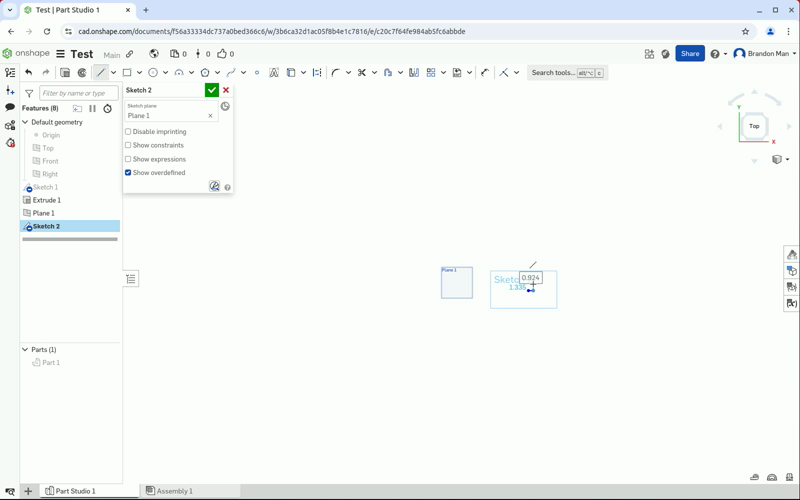
scroll(6)
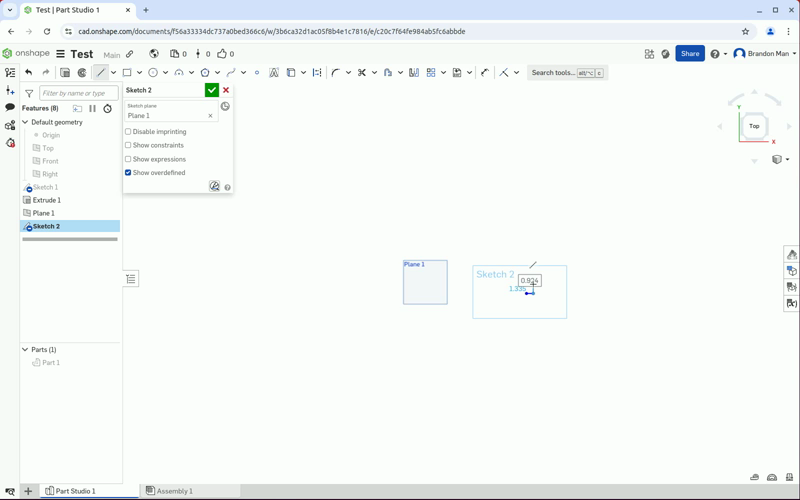
scroll(6)
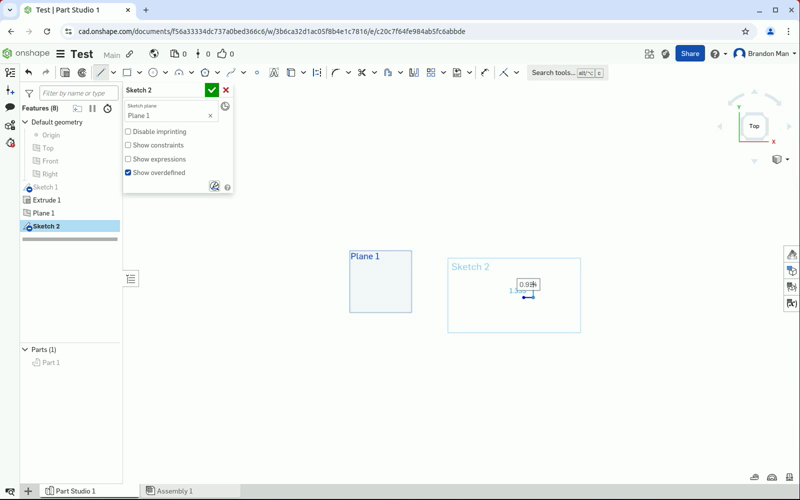
scroll(6)
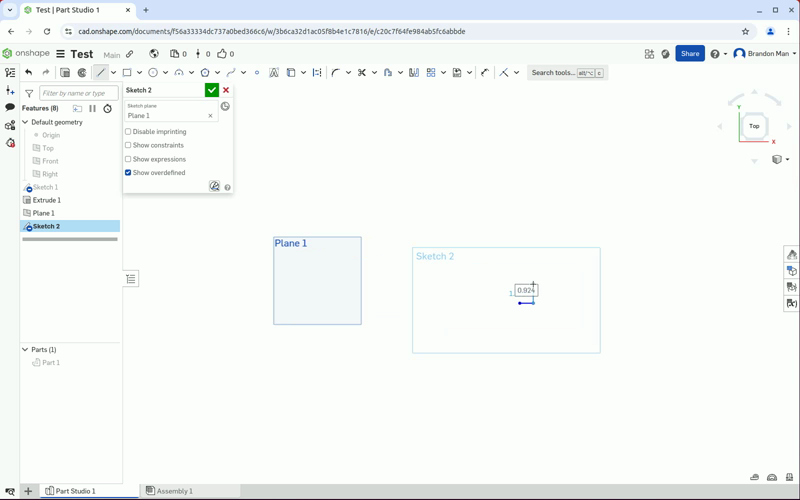
scroll(6)
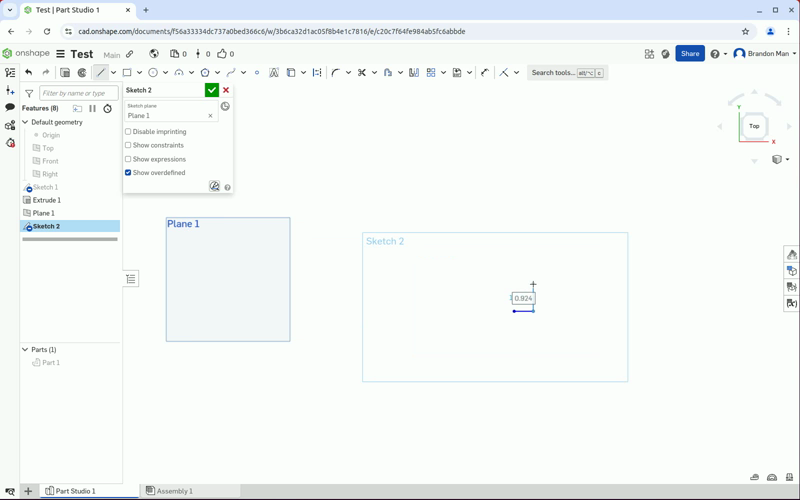
scroll(6)
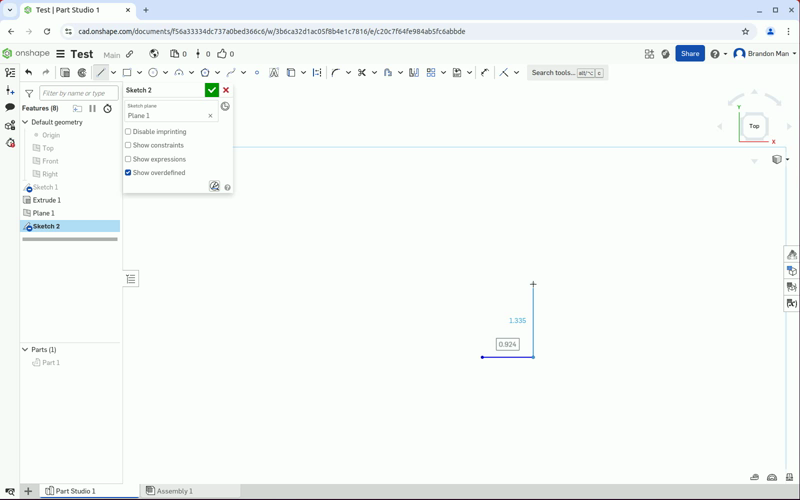
click(533, 283)
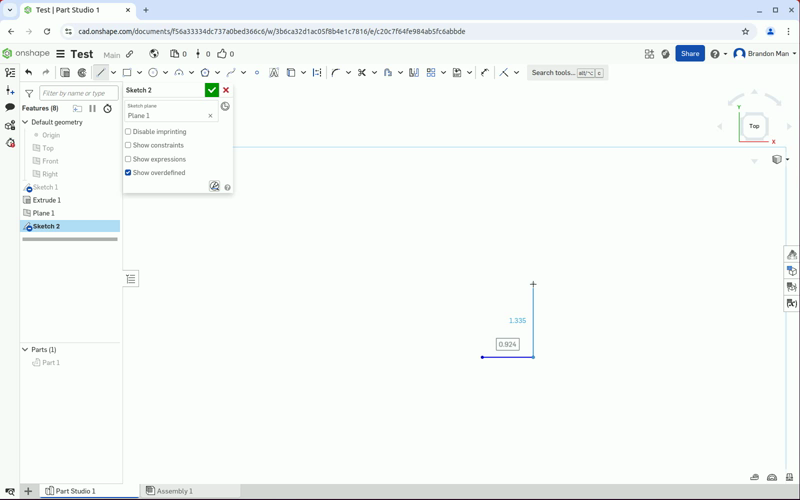
scroll(-6)
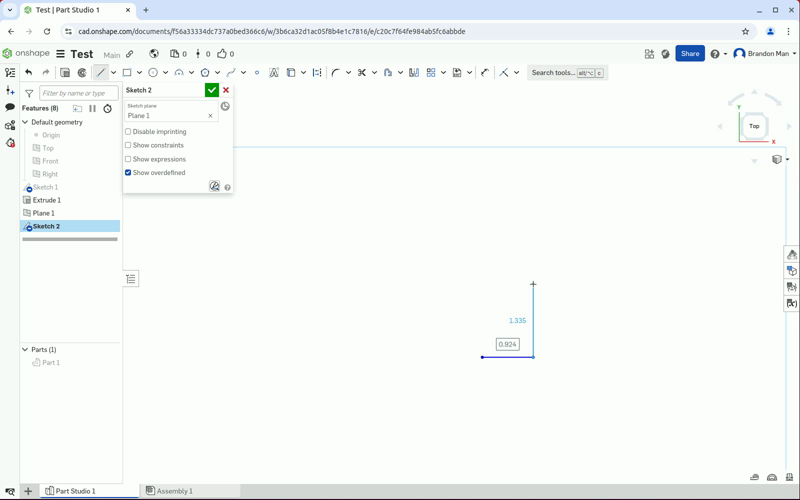
scroll(-6)
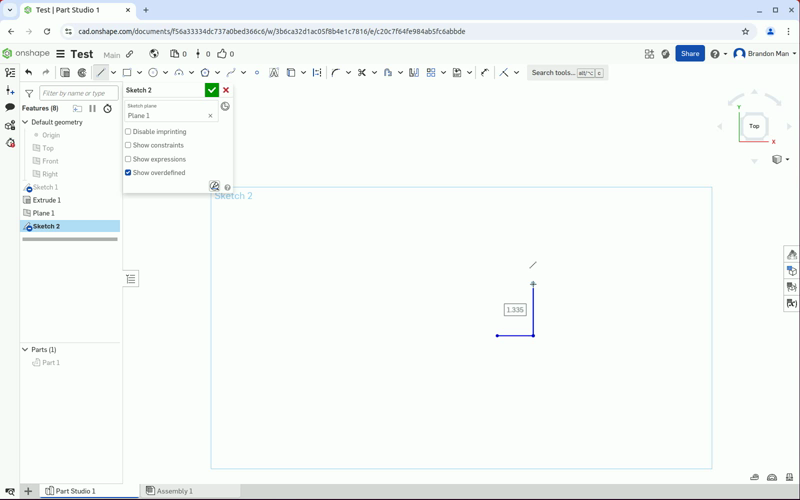
scroll(-6)
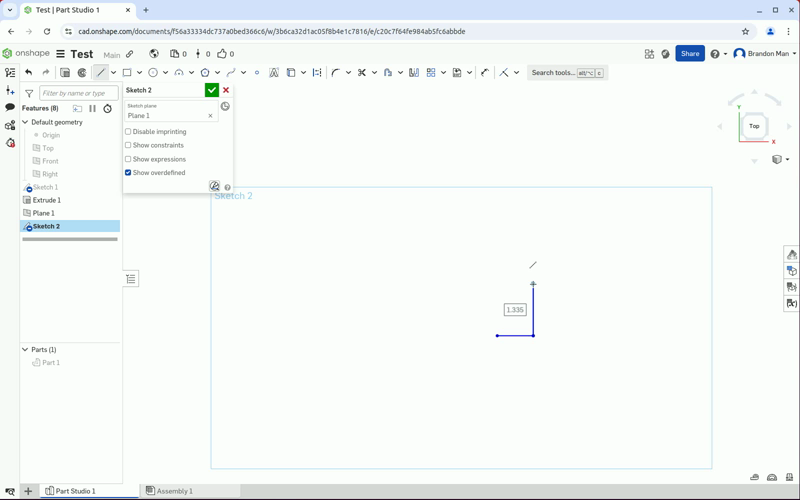
scroll(-6)
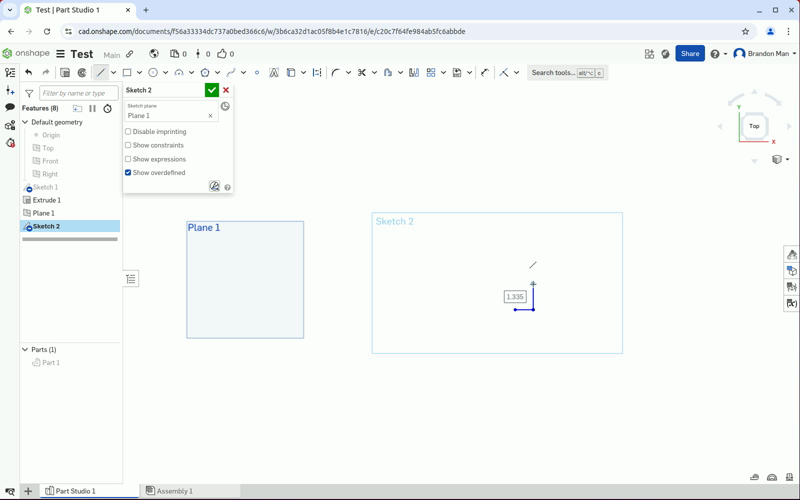
scroll(-6)
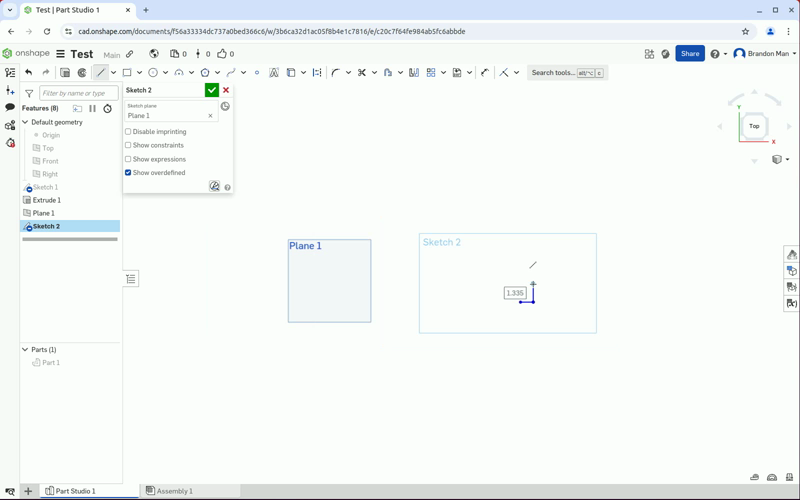
scroll(-6)
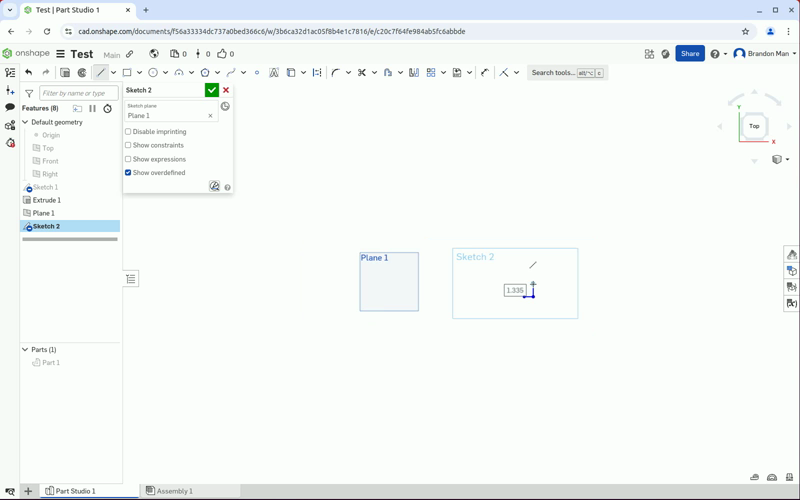
scroll(-6)
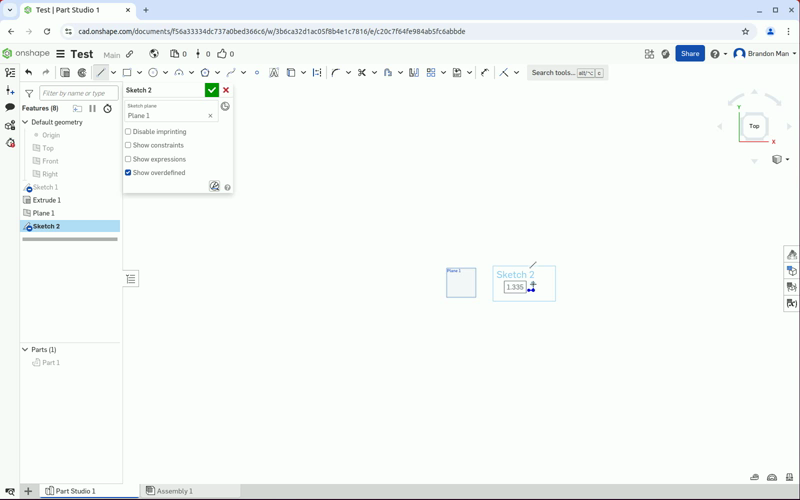
key_up(shift)
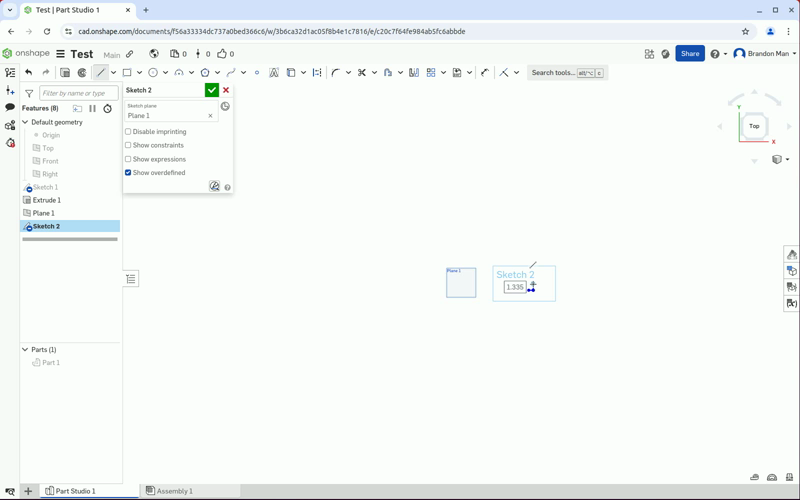
key_down(shift)
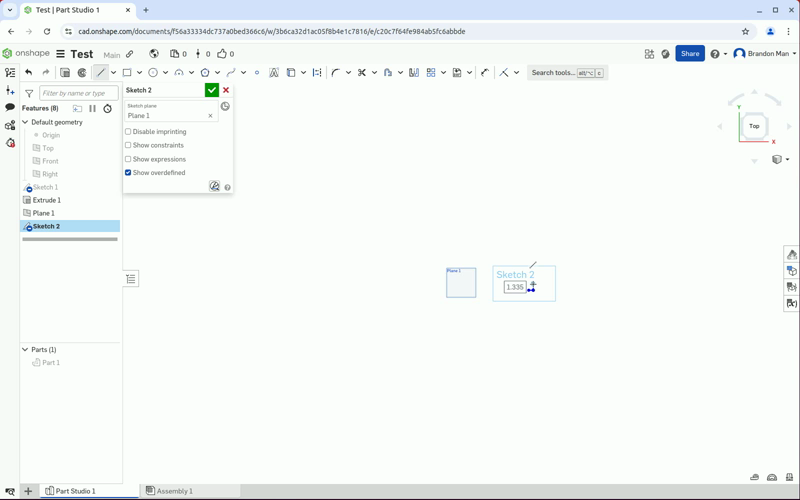
mouse_move(563, 283)
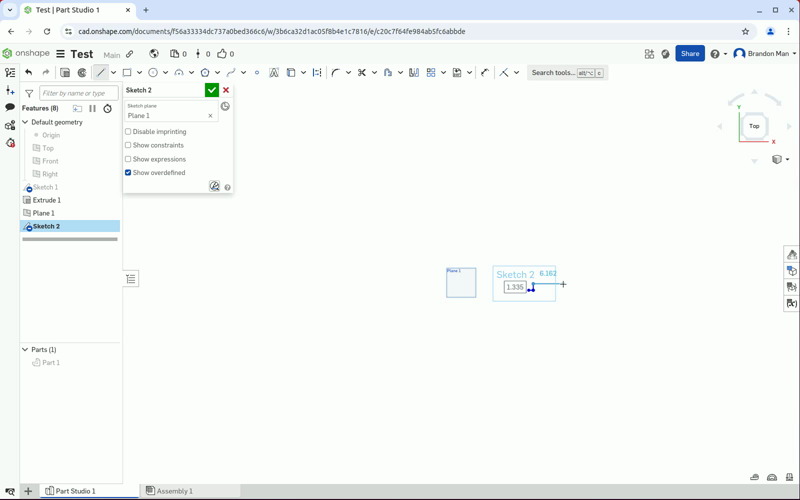
mouse_move(528, 283)
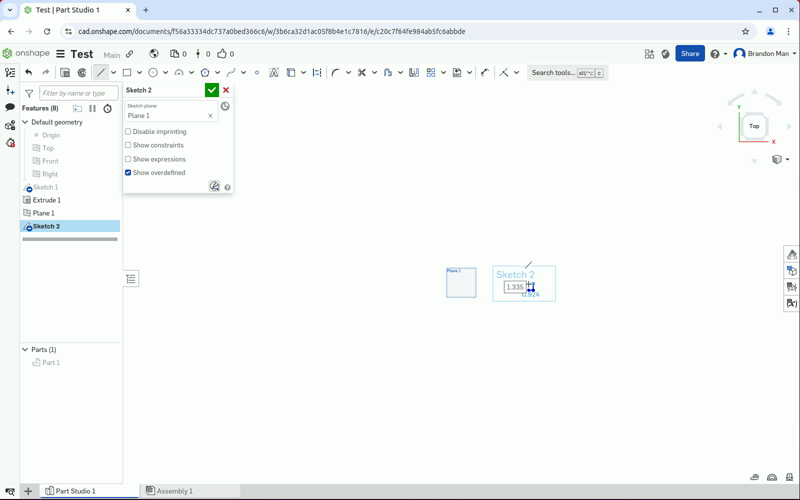
scroll(6)
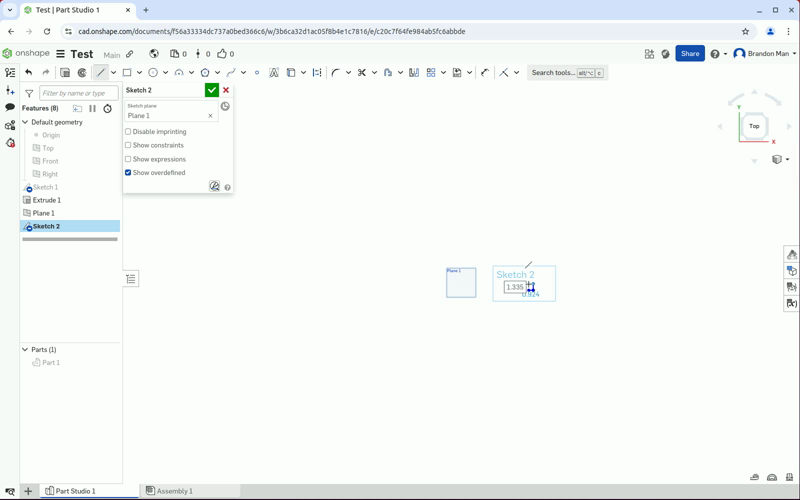
scroll(6)
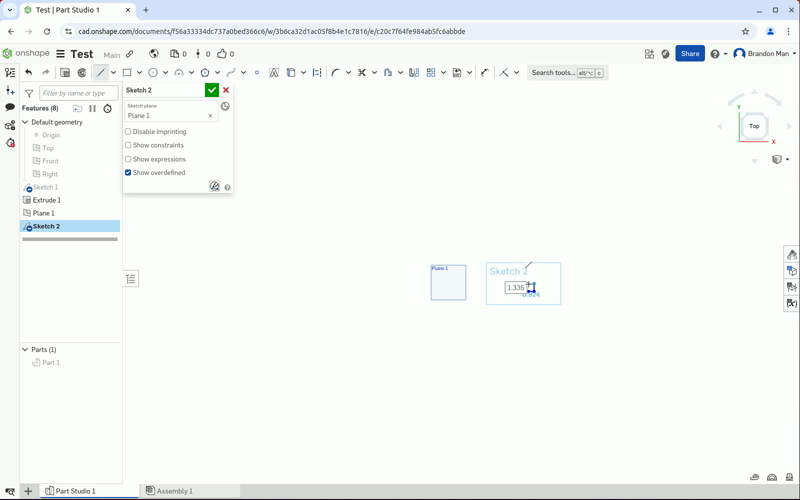
scroll(6)
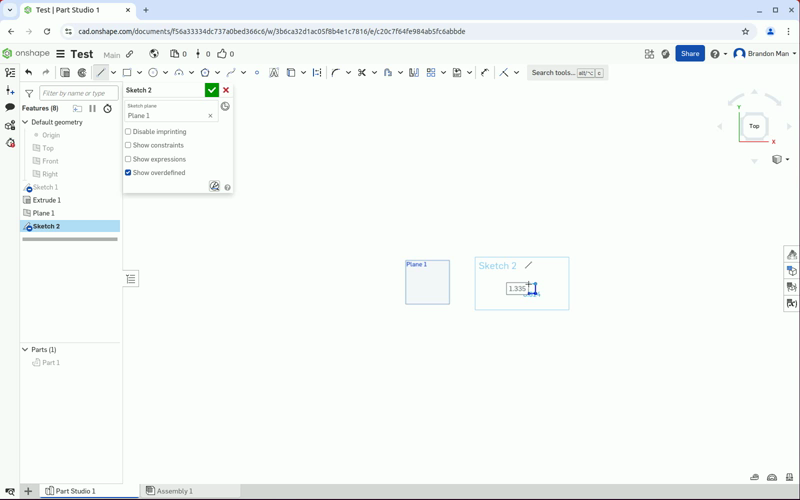
scroll(6)
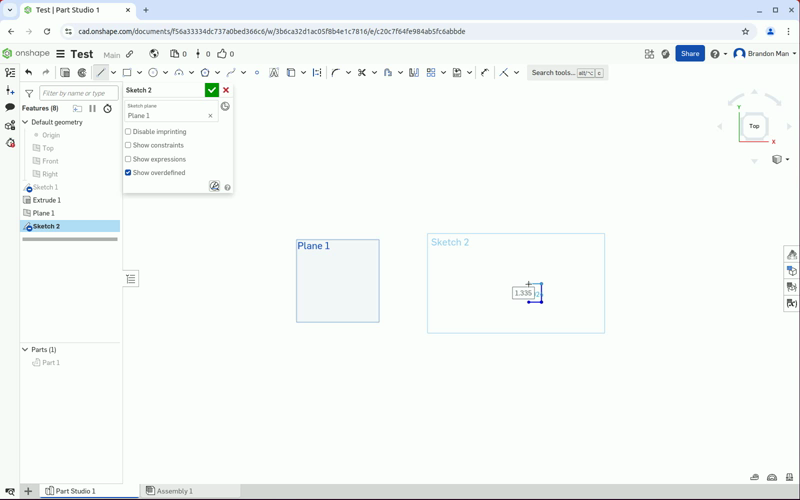
scroll(6)
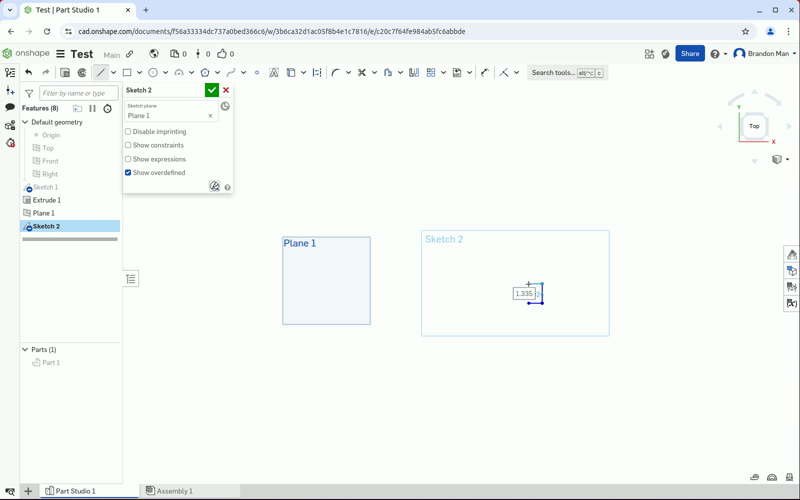
scroll(6)
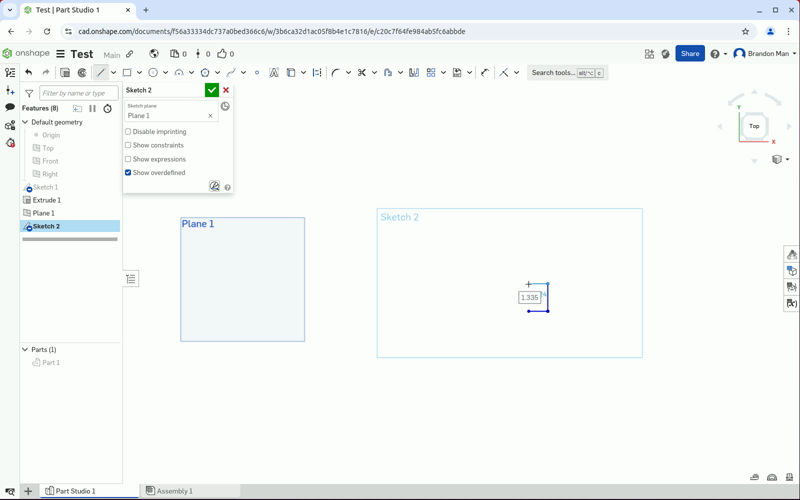
scroll(6)
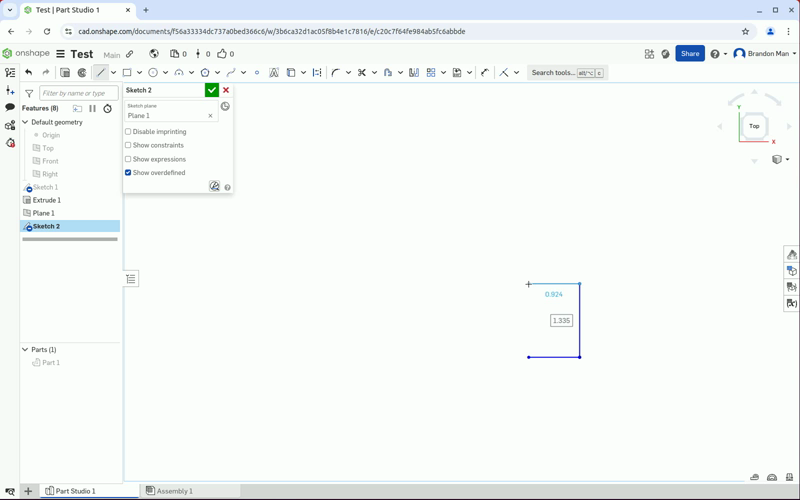
click(528, 283)
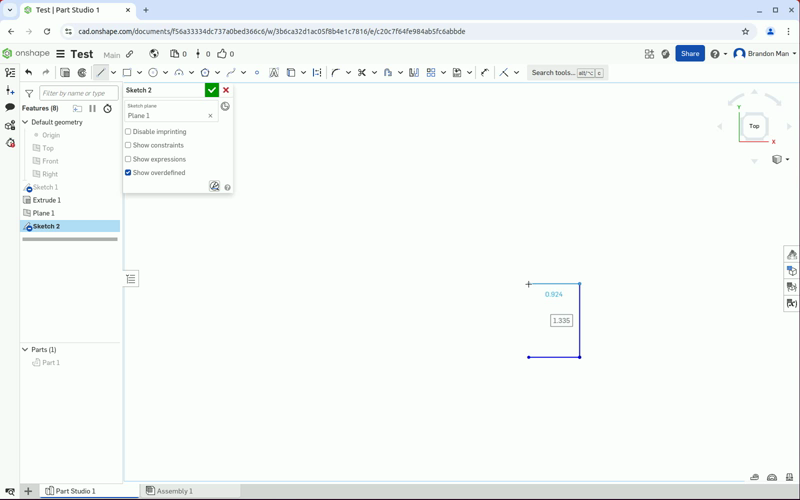
scroll(-6)
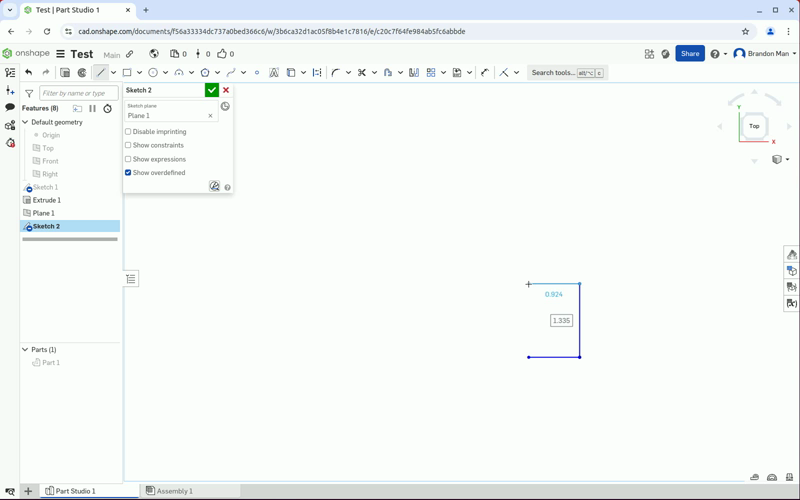
scroll(-6)
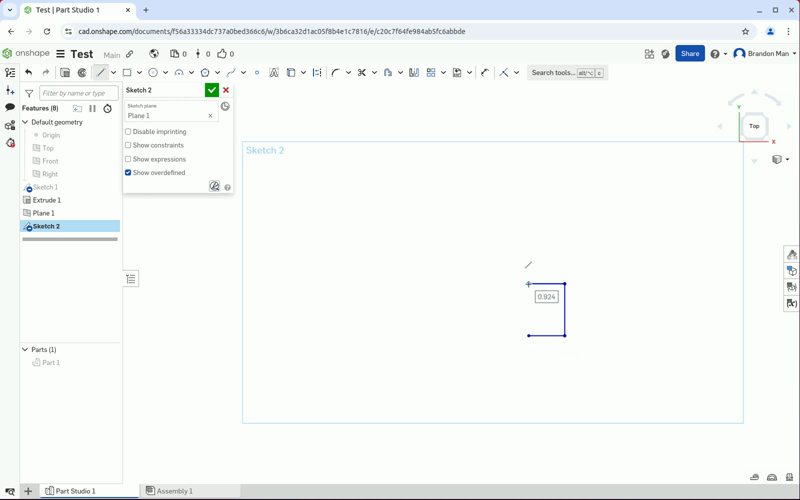
scroll(-6)
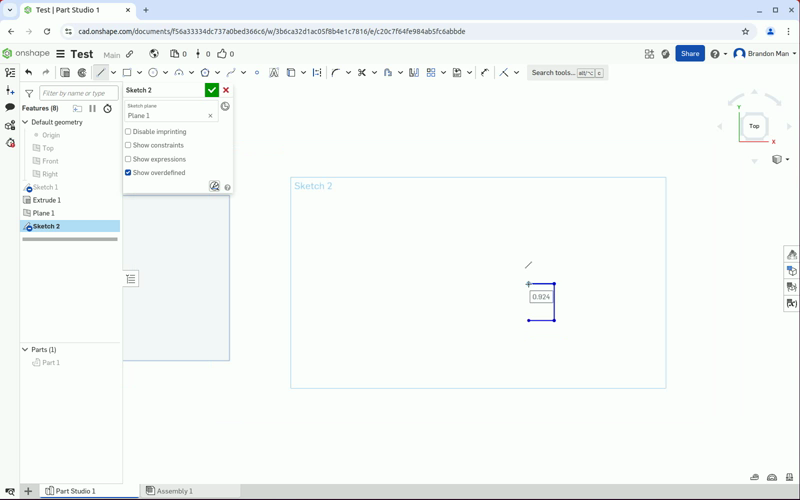
scroll(-6)
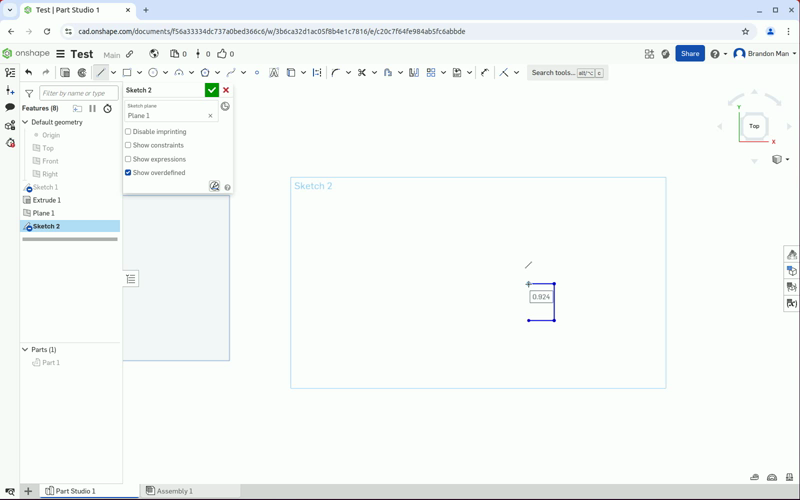
scroll(-6)
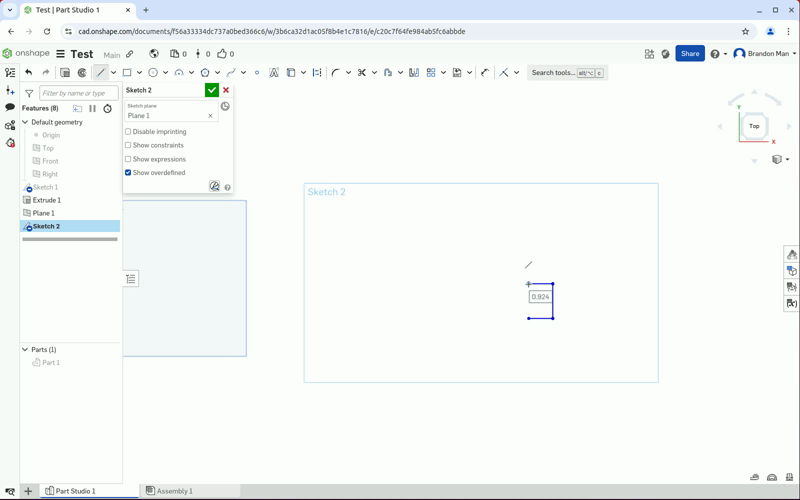
scroll(-6)
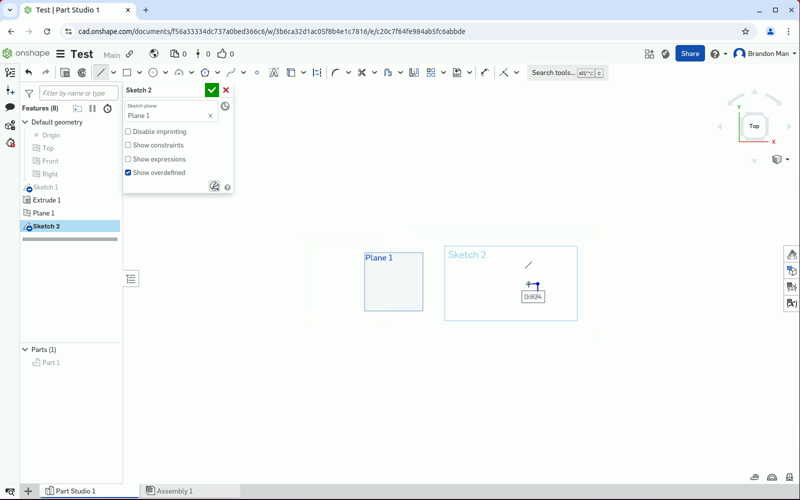
scroll(-6)
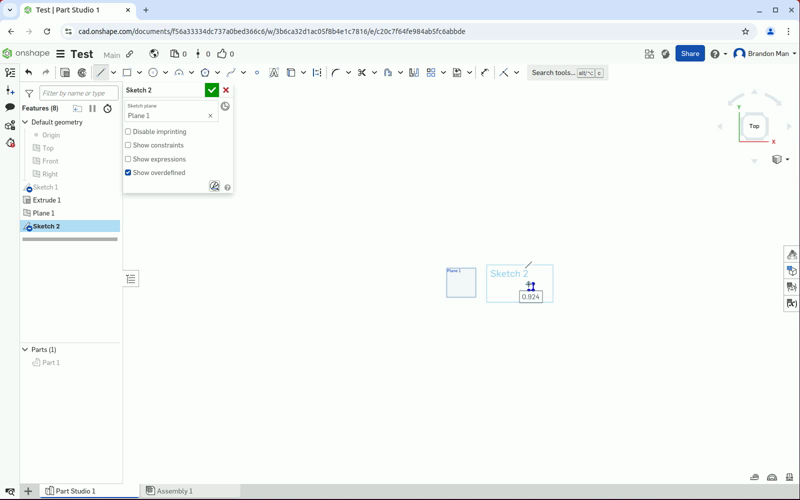
key_up(shift)
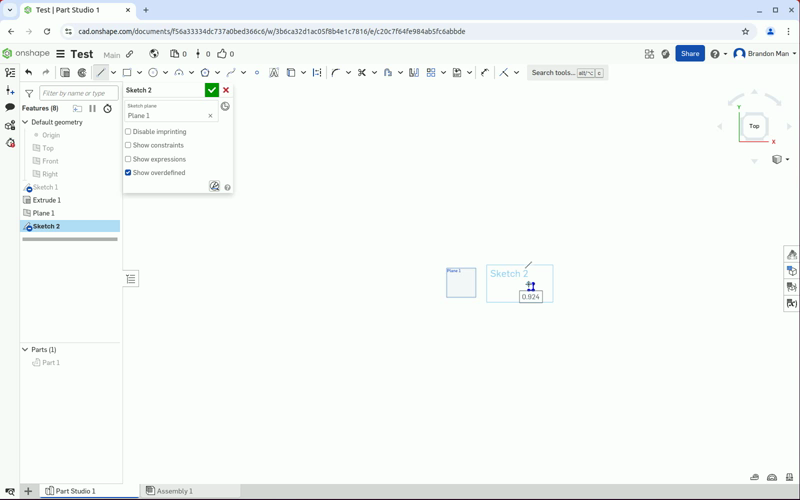
key(esc)
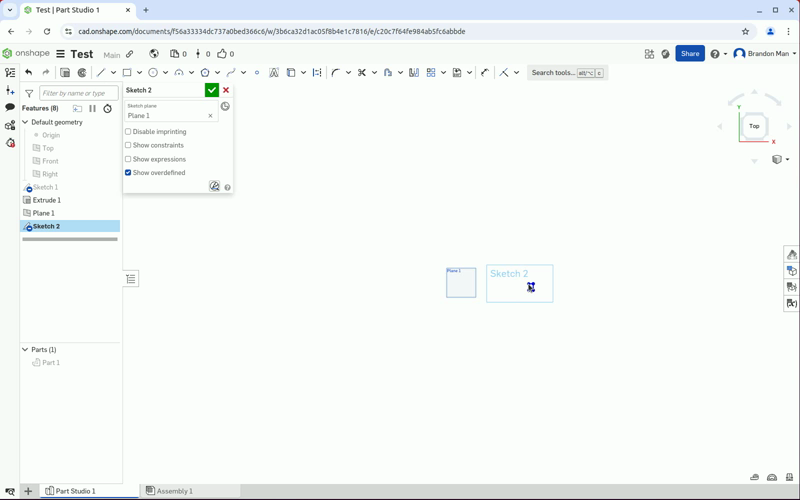
key(a)
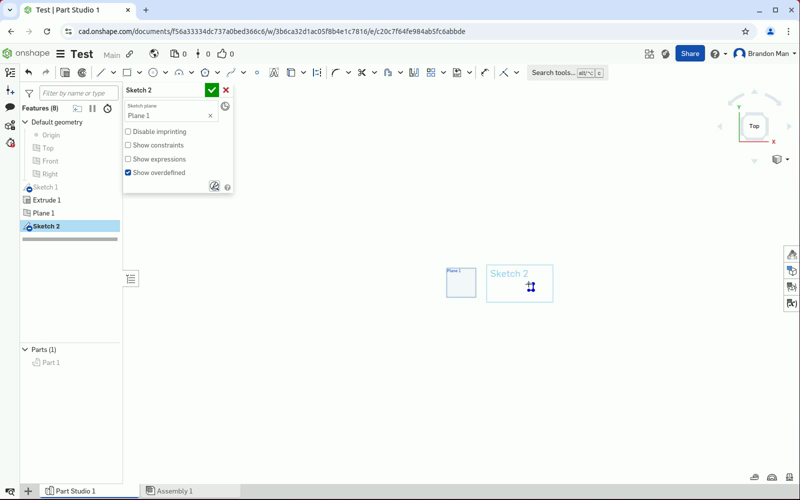
mouse_move(528, 283)
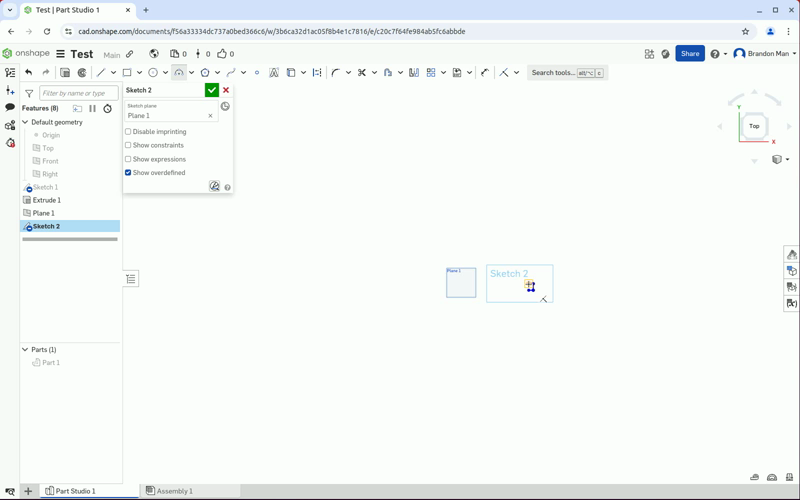
click(528, 283)
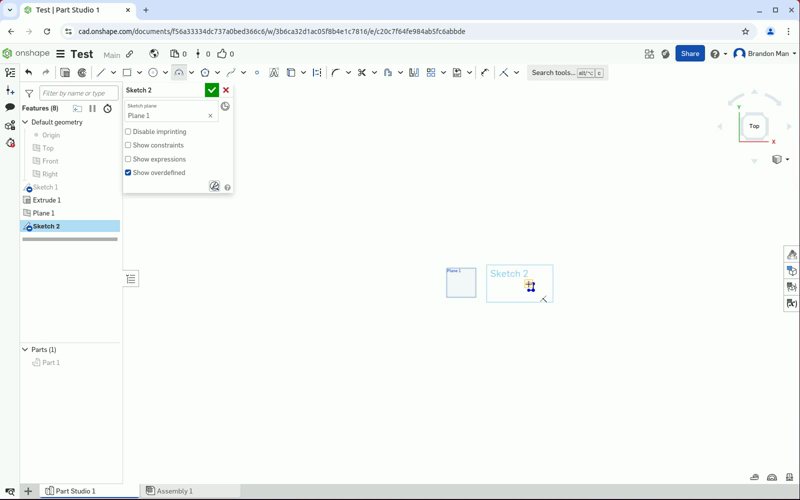
mouse_move(528, 290)
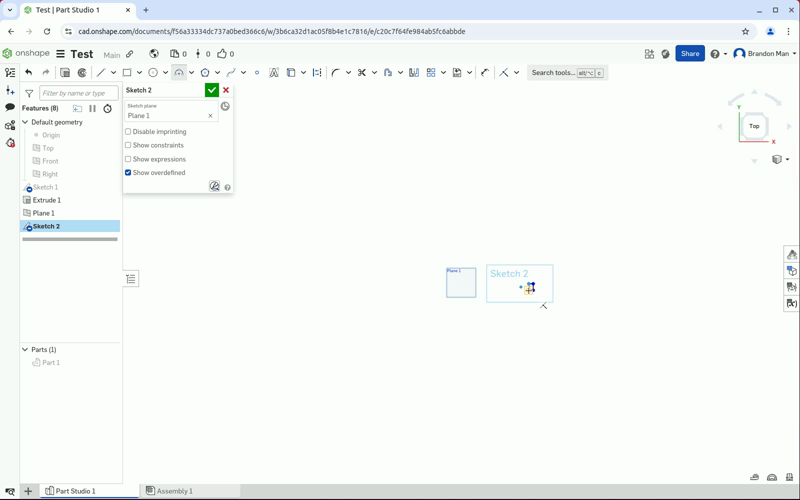
scroll(6)
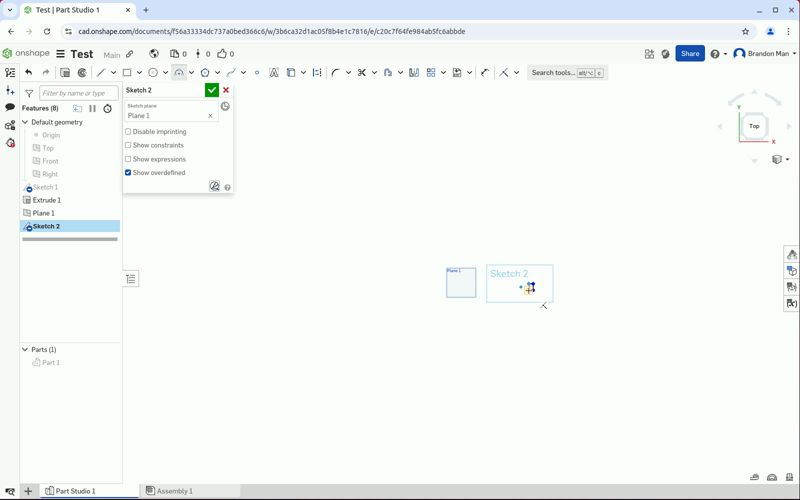
scroll(6)
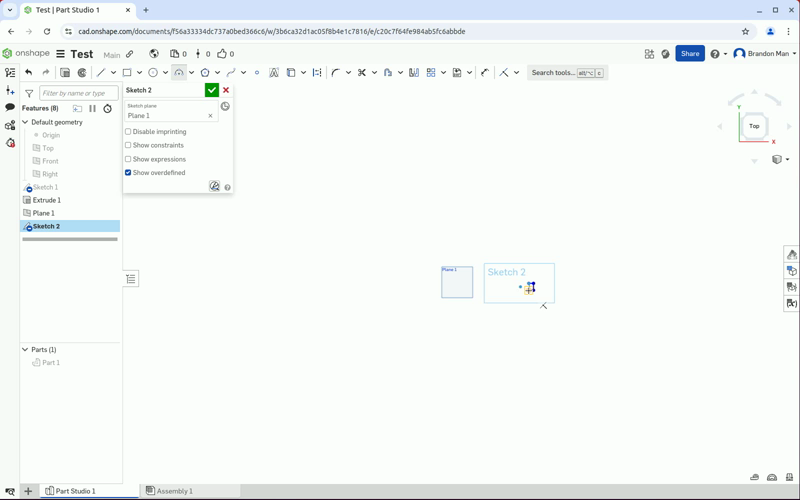
scroll(6)
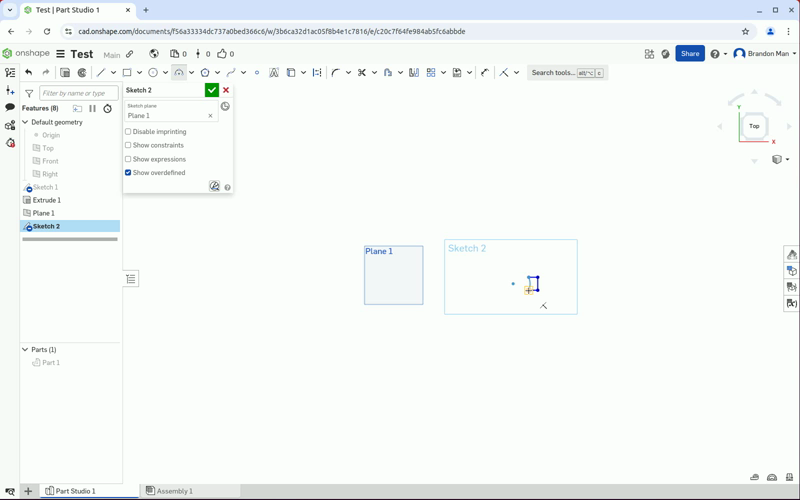
scroll(6)
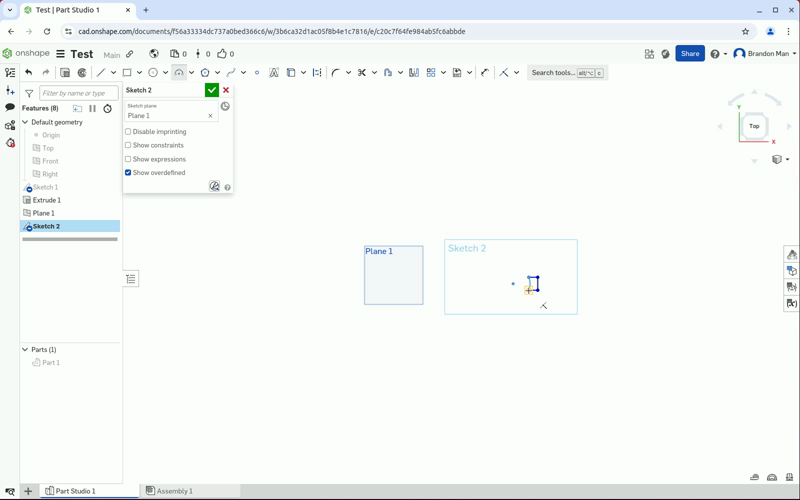
scroll(6)
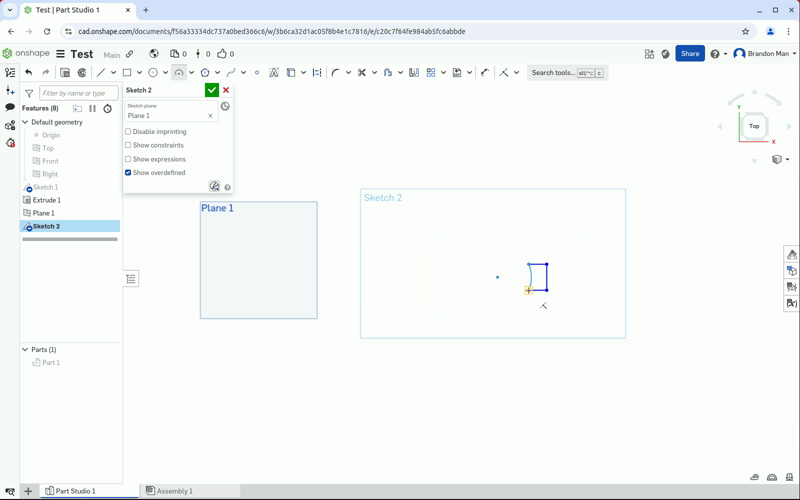
scroll(6)
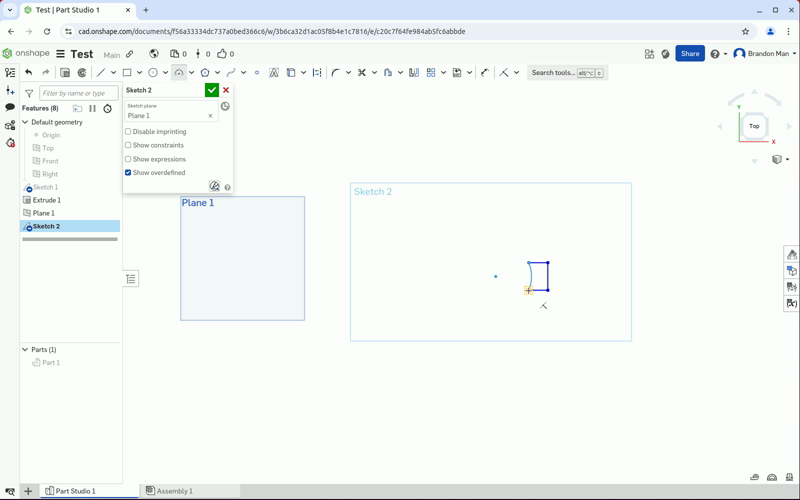
scroll(6)
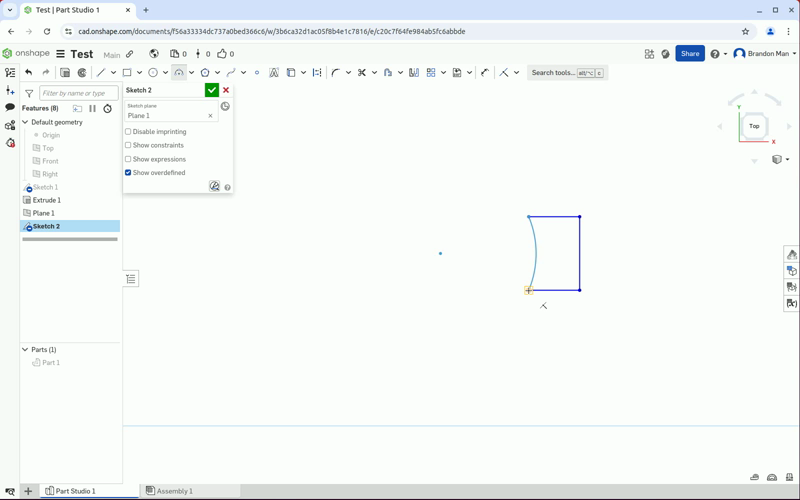
click(528, 290)
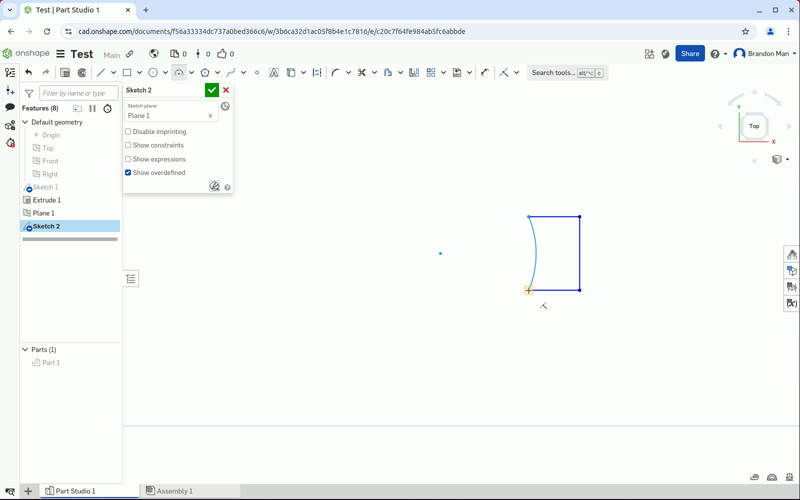
scroll(-6)
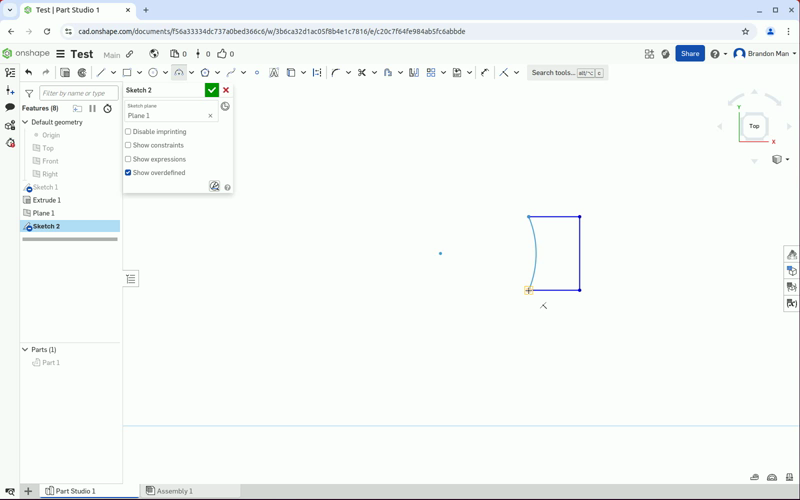
scroll(-6)
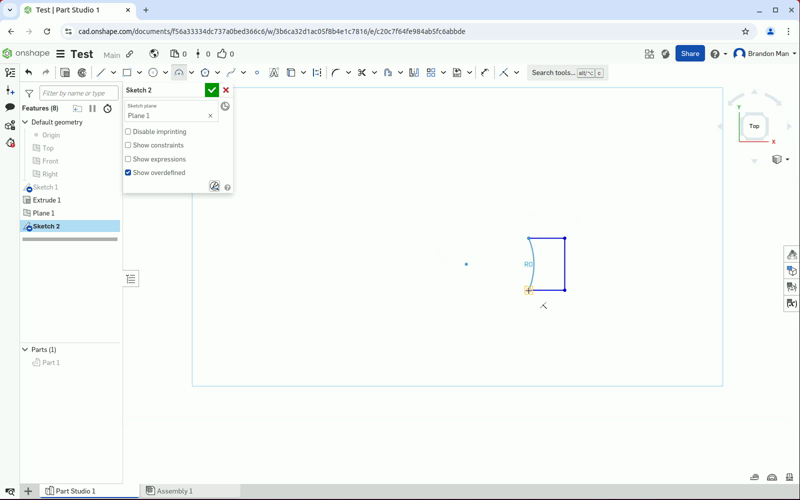
scroll(-6)
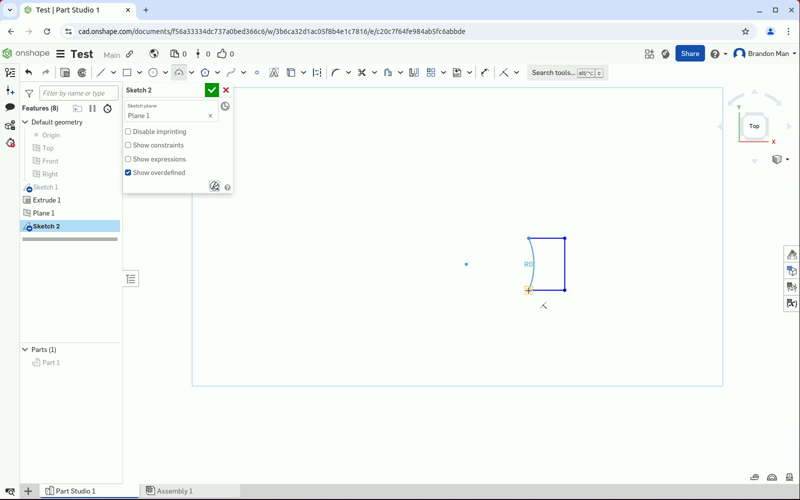
scroll(-6)
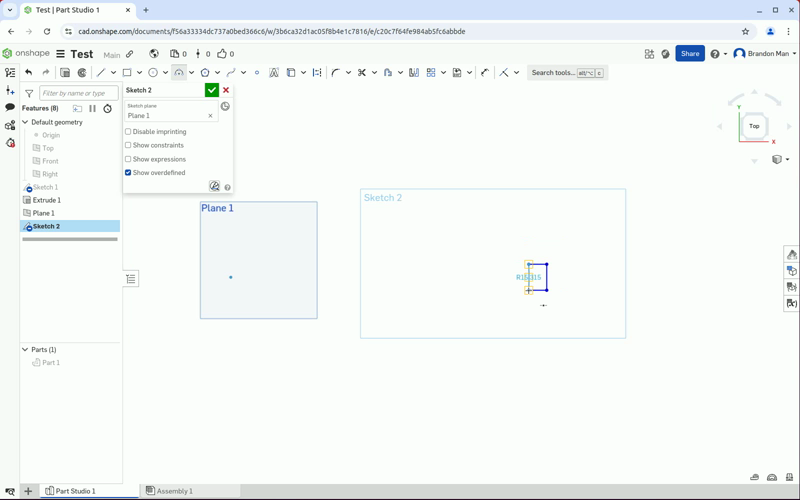
scroll(-6)
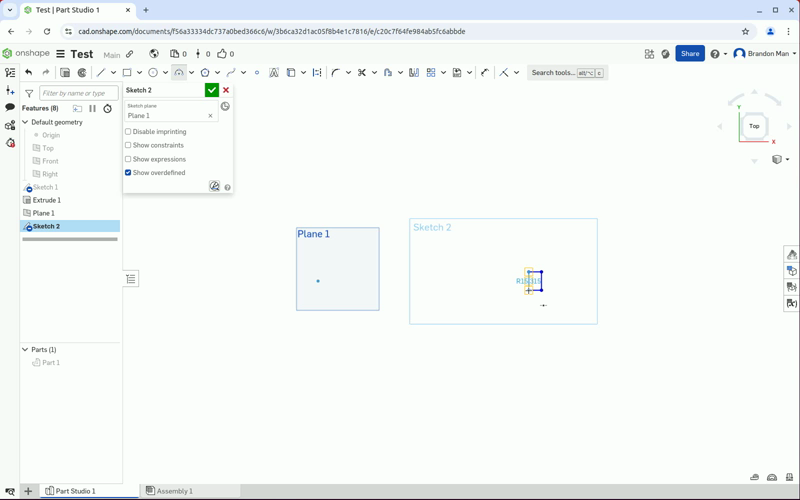
scroll(-6)
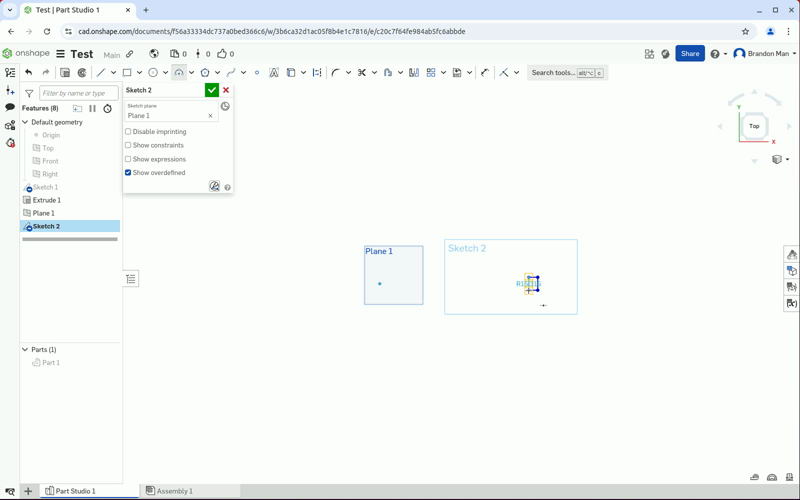
scroll(-6)
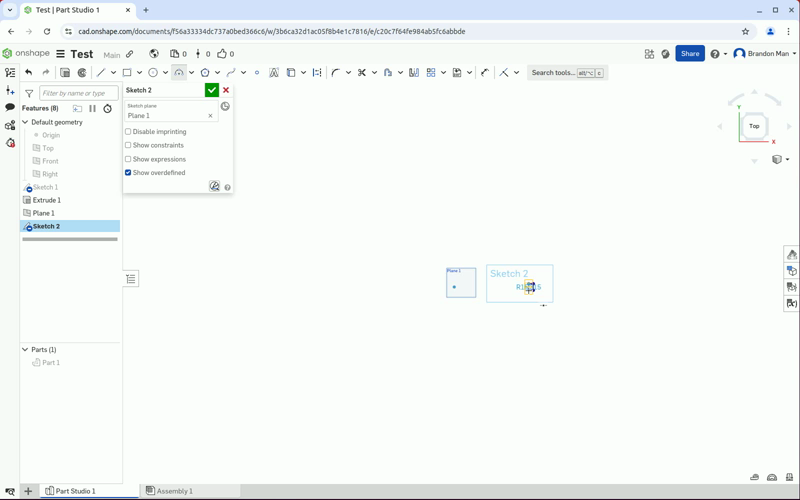
key_down(shift)
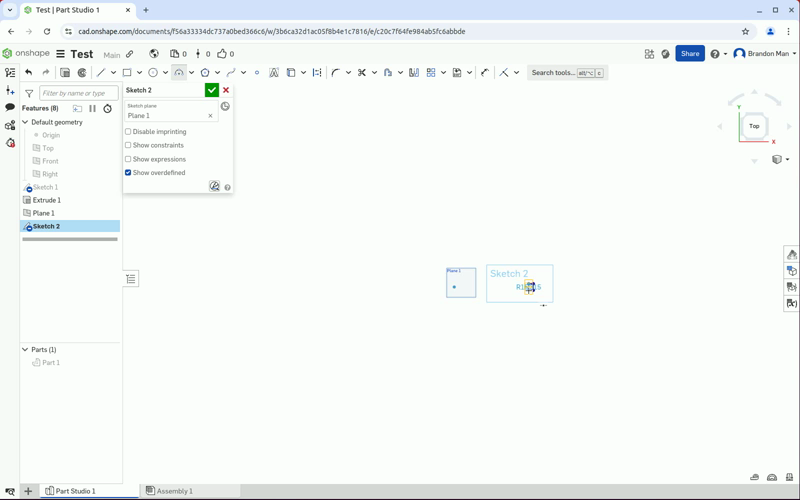
mouse_move(539, 286)
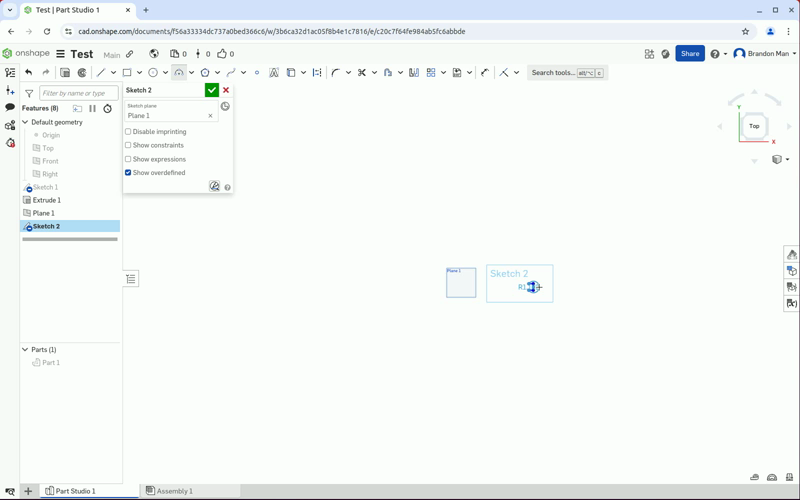
scroll(6)
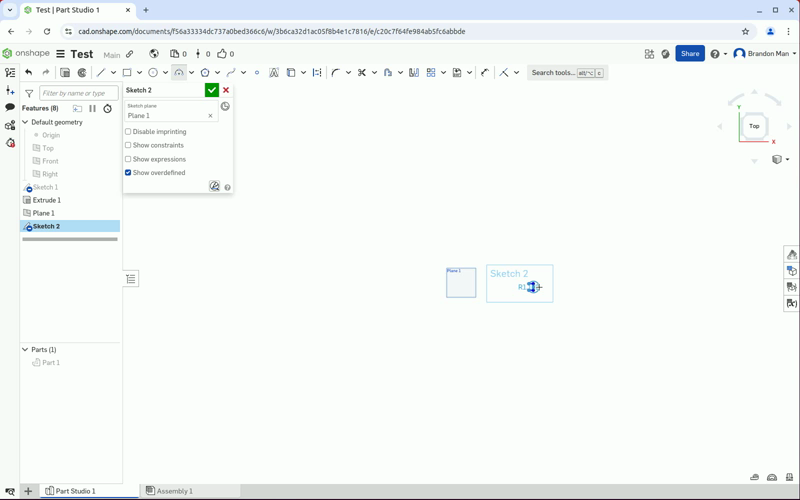
scroll(6)
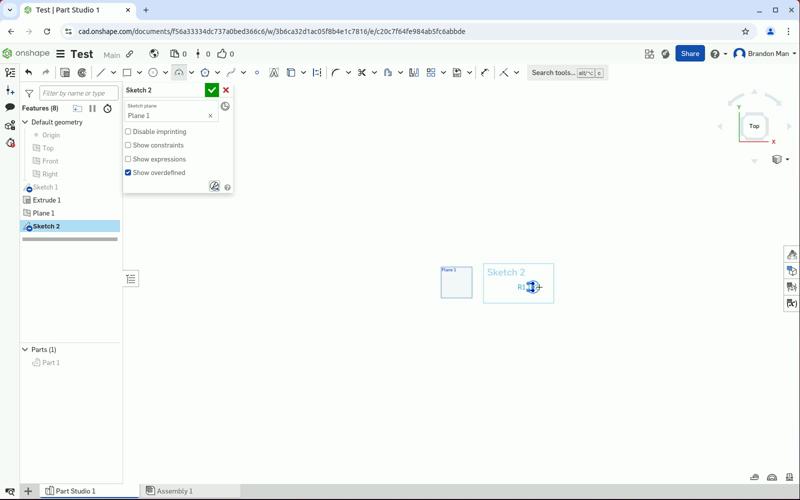
scroll(6)
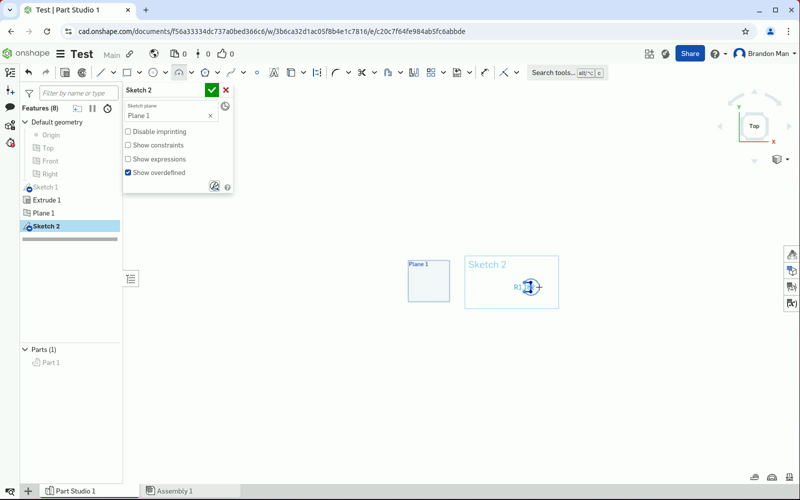
scroll(6)
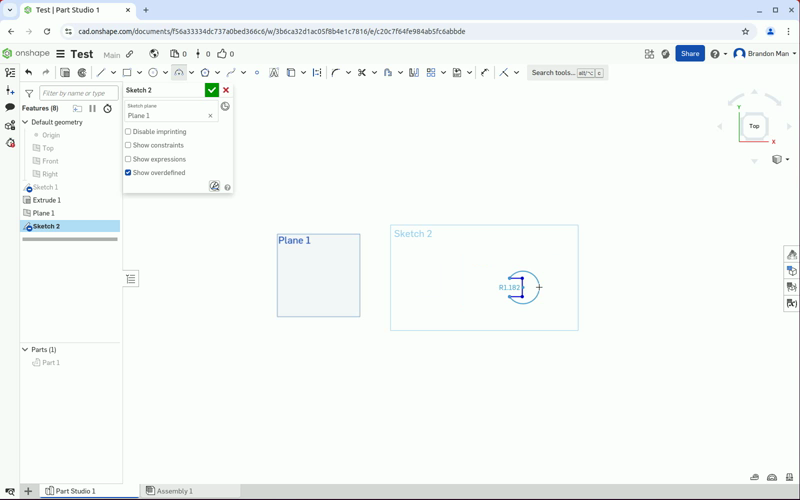
scroll(6)
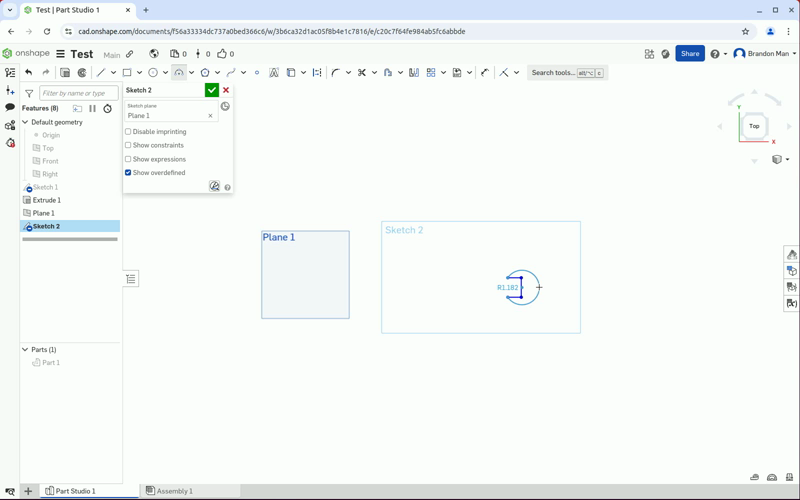
scroll(6)
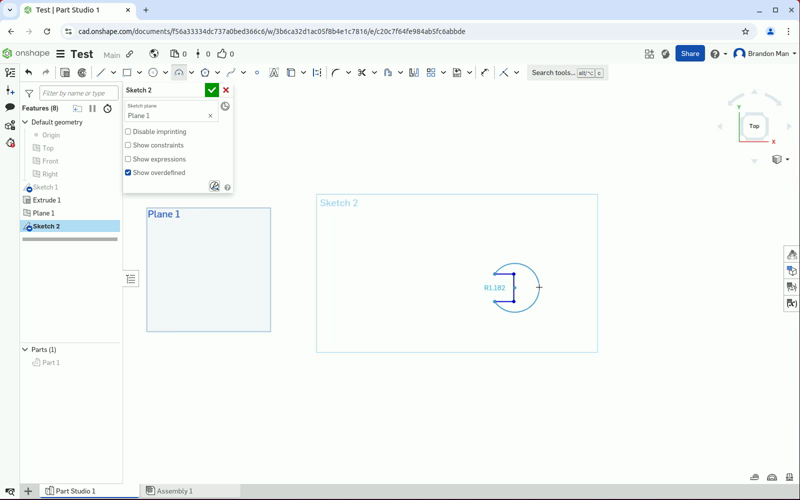
scroll(6)
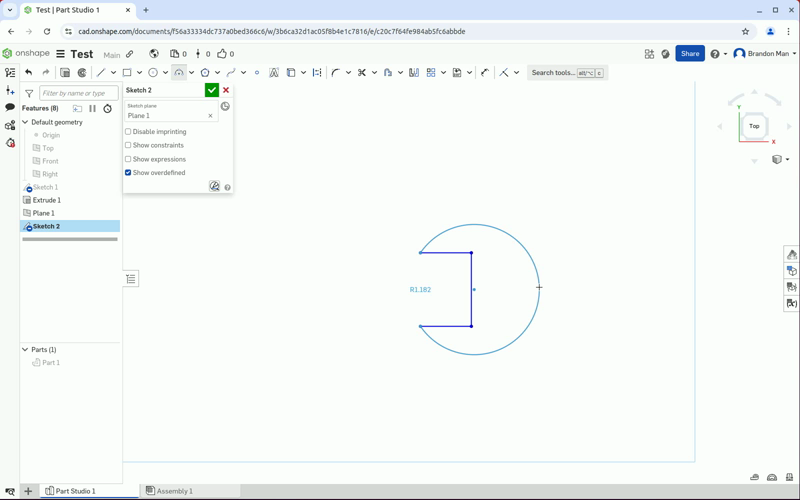
click(539, 286)
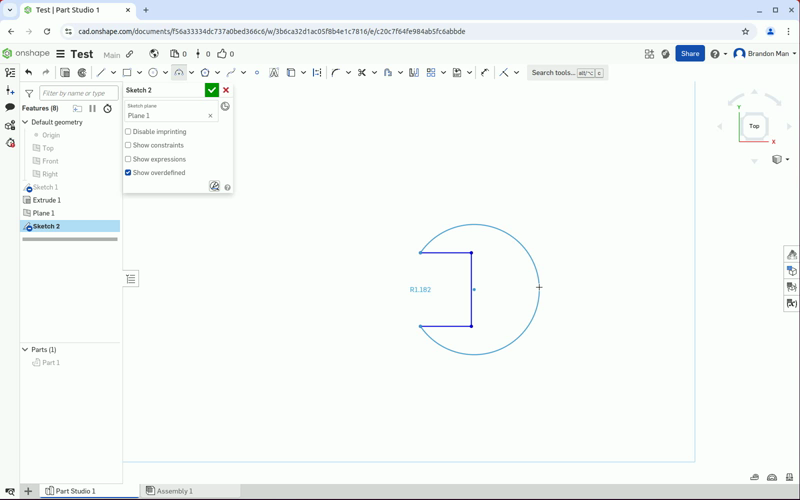
scroll(-6)
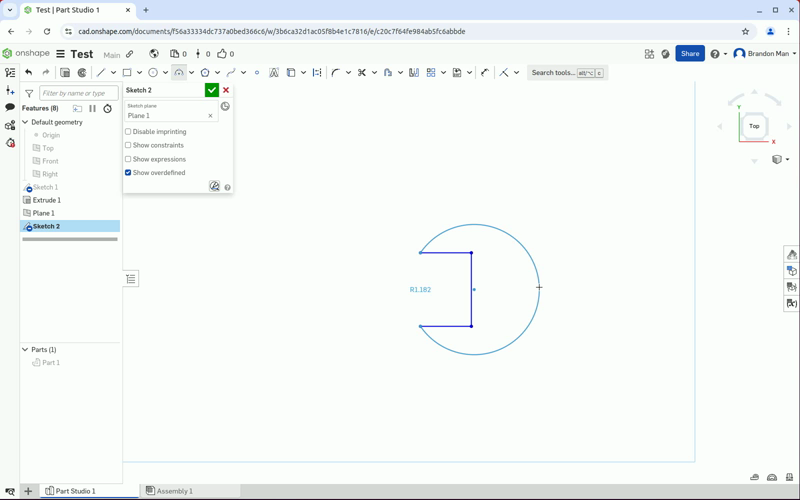
scroll(-6)
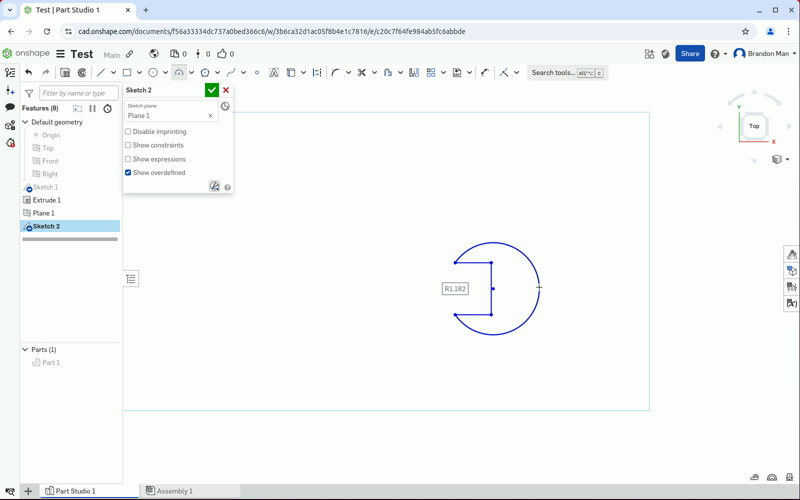
scroll(-6)
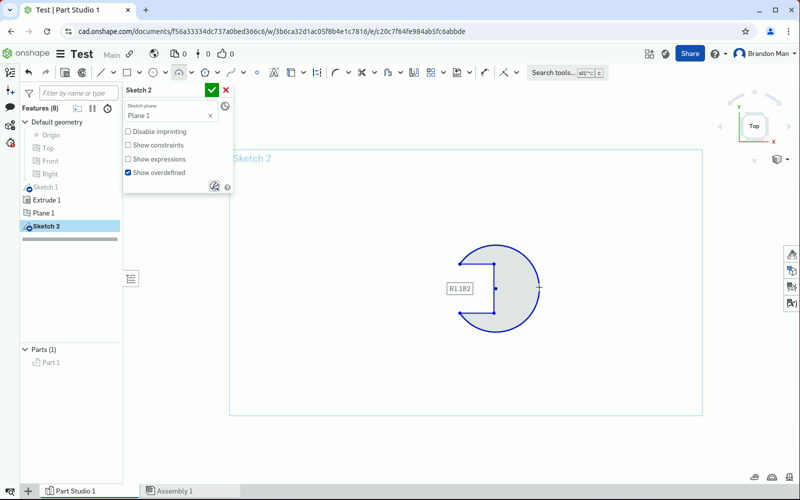
scroll(-6)
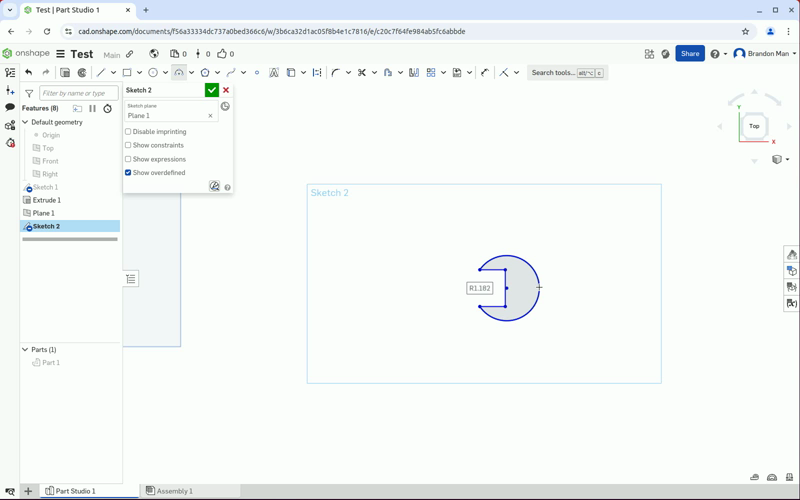
scroll(-6)
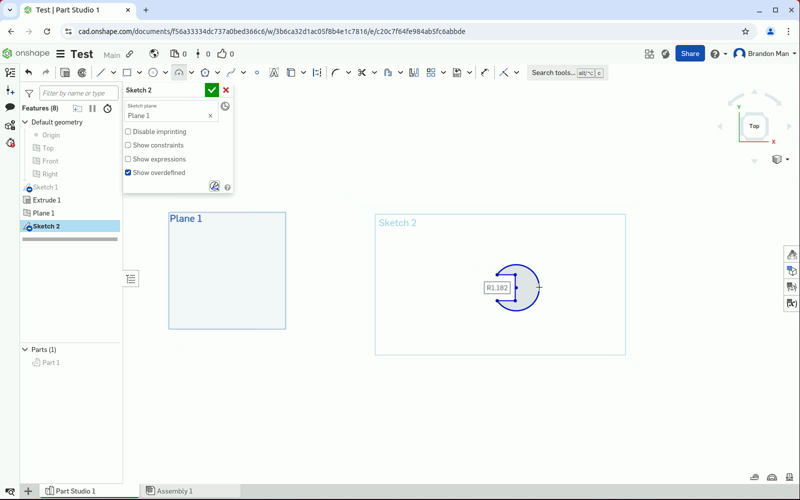
scroll(-6)
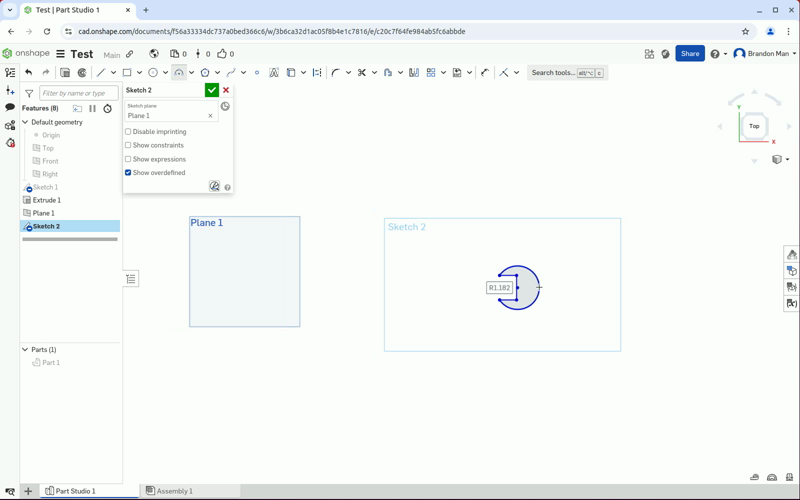
scroll(-6)
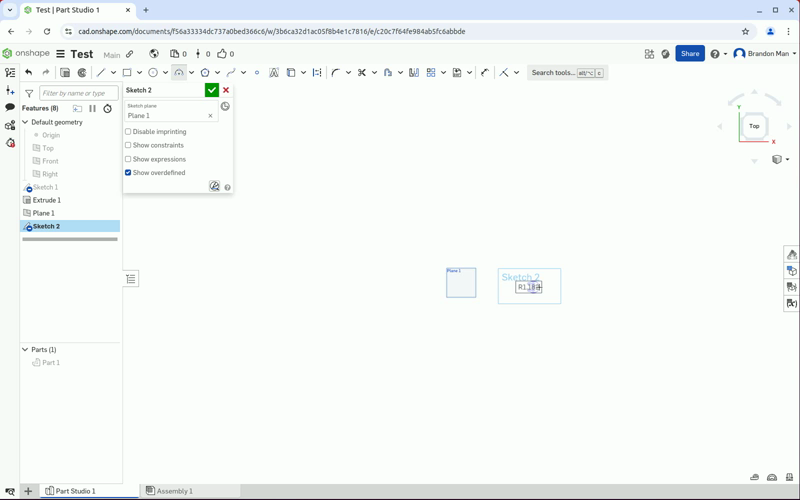
key_up(shift)
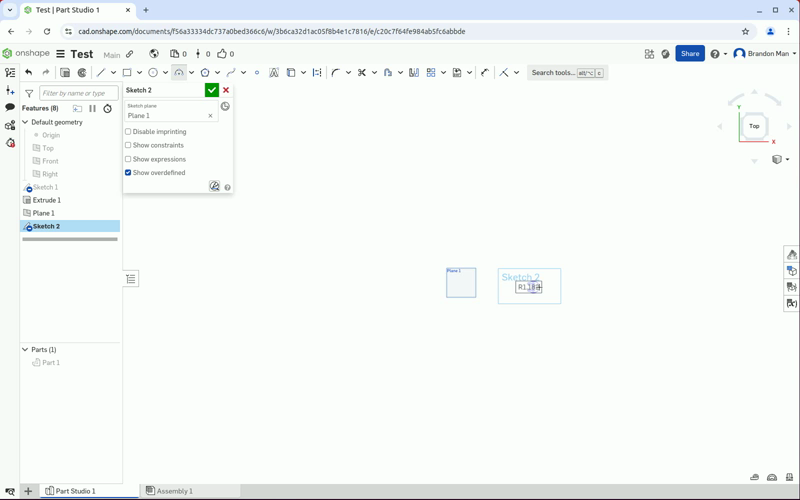
key(esc)
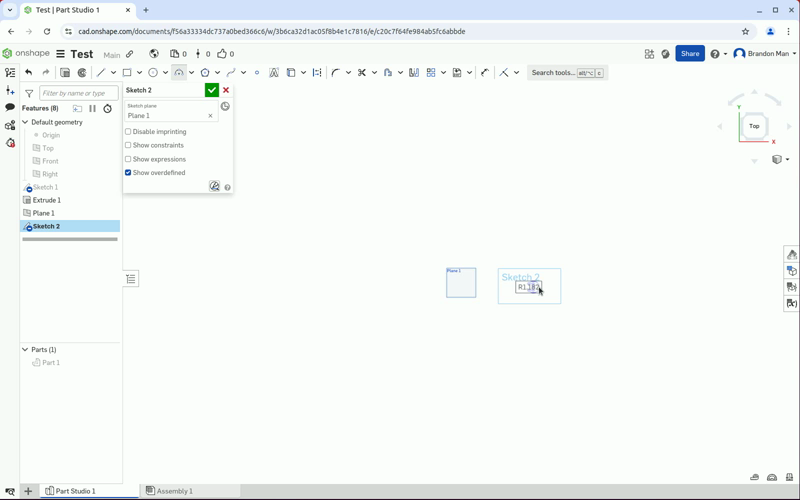
mouse_move(538, 286)
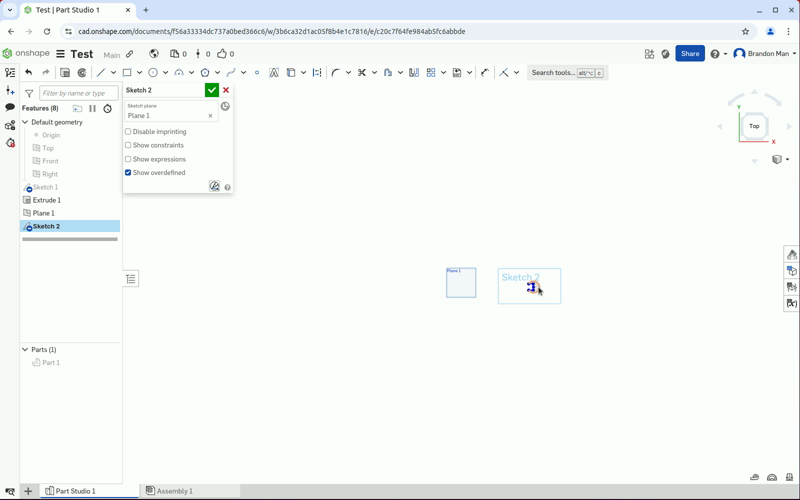
scroll(6)
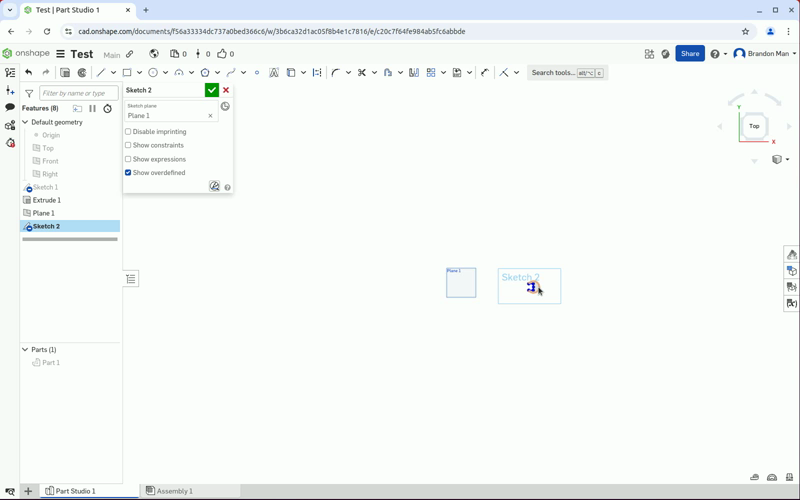
scroll(6)
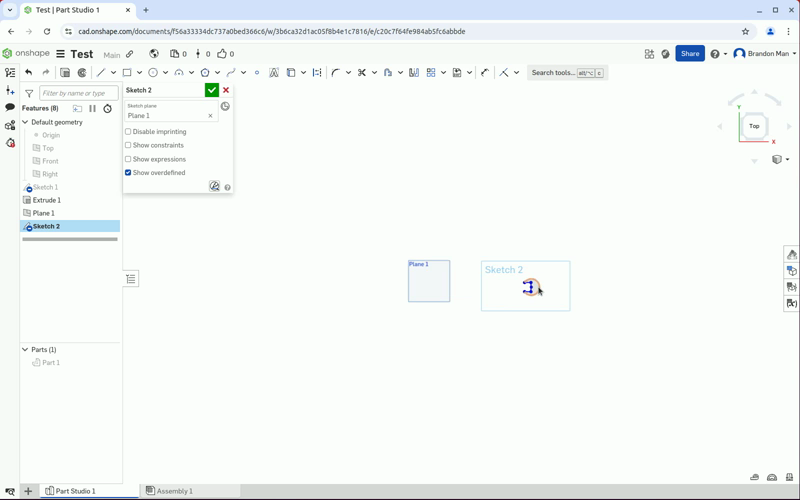
scroll(6)
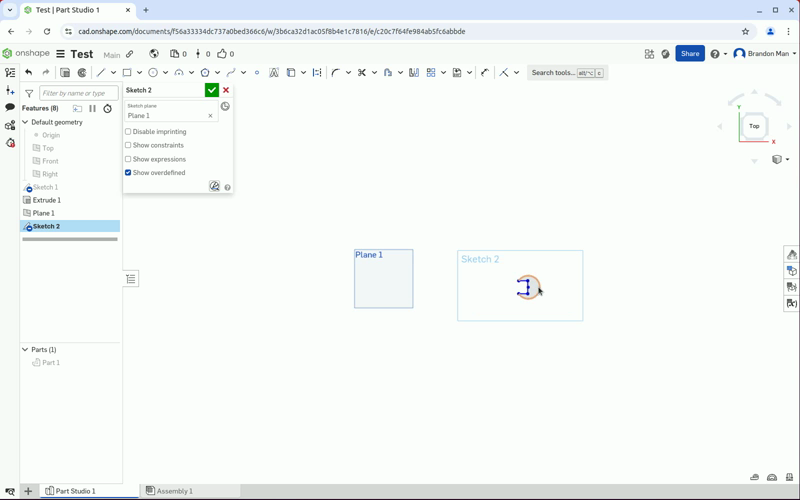
scroll(6)
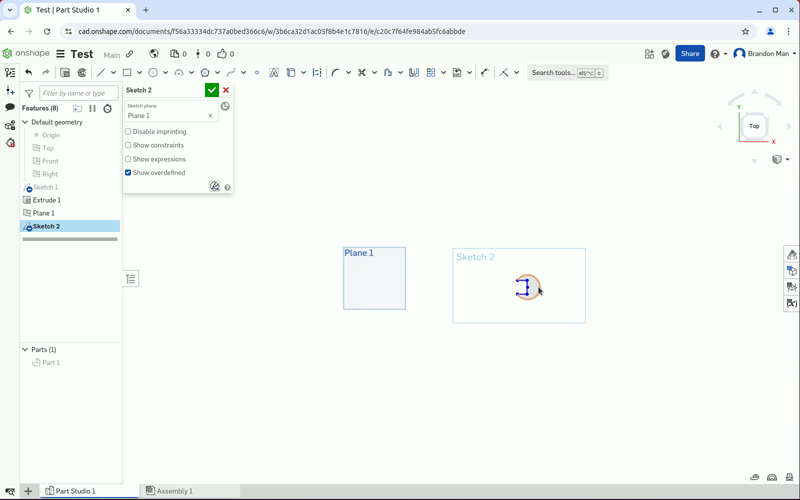
scroll(6)
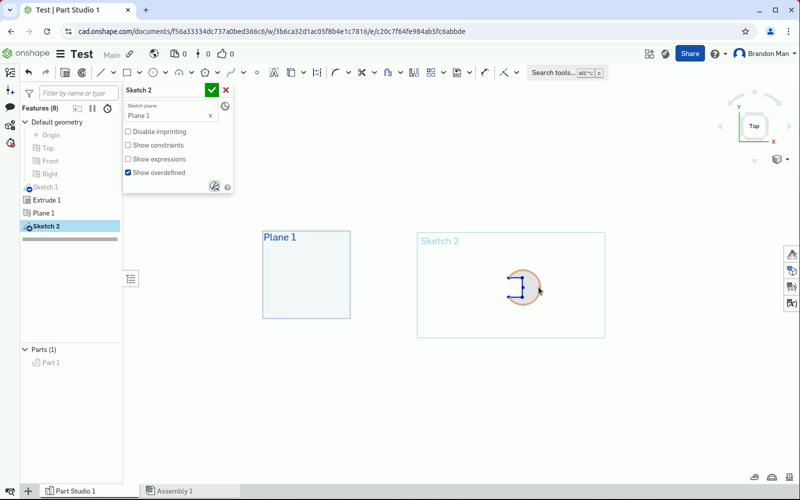
scroll(6)
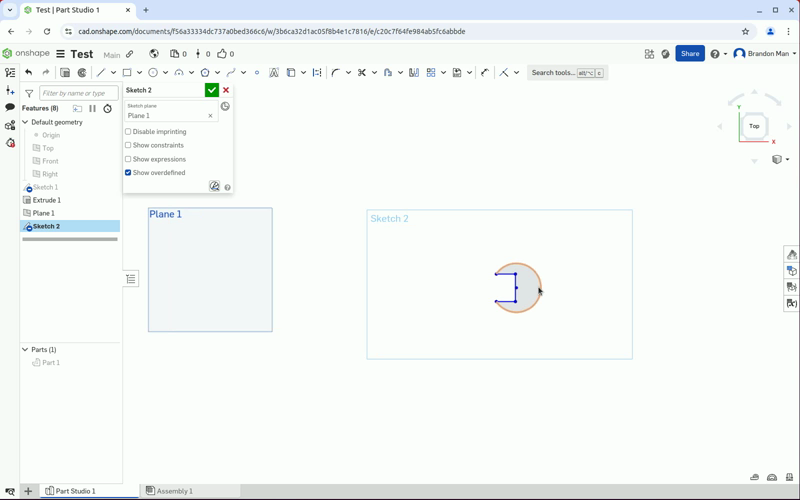
scroll(6)
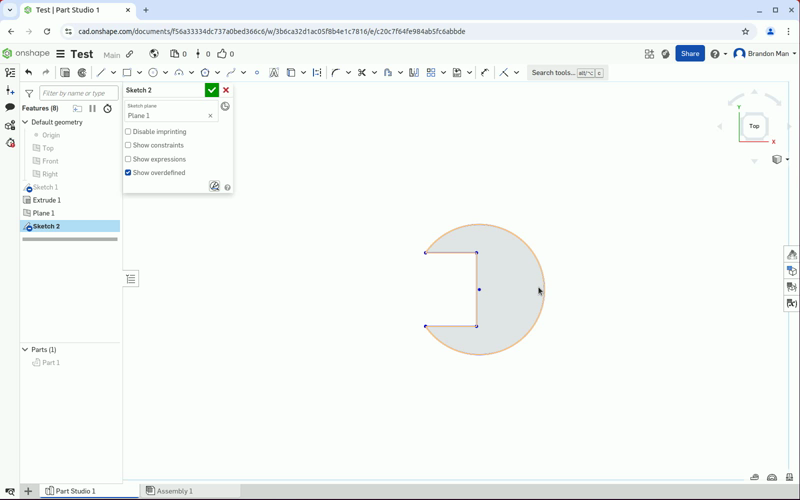
click(538, 286)
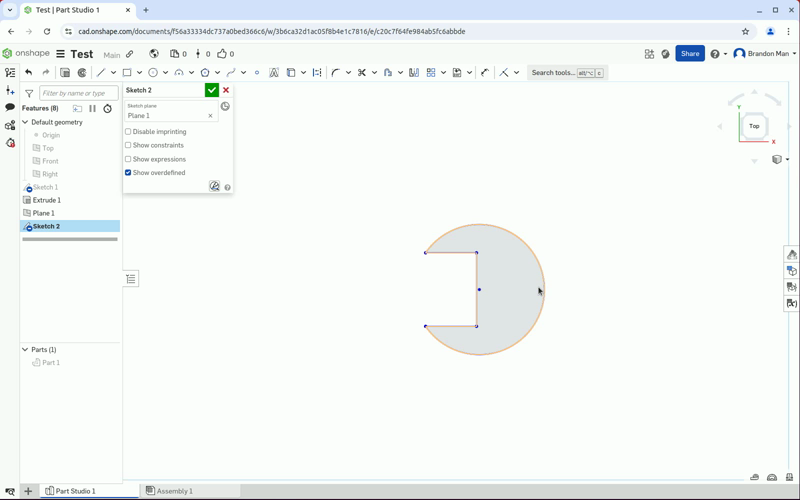
scroll(-6)
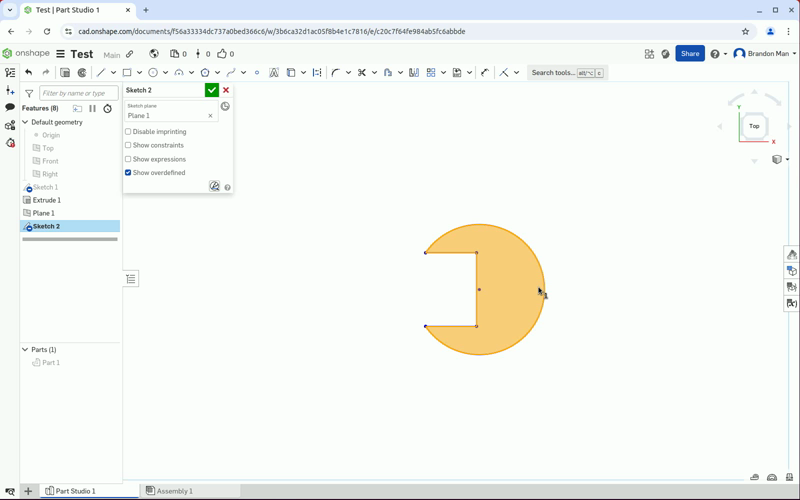
scroll(-6)
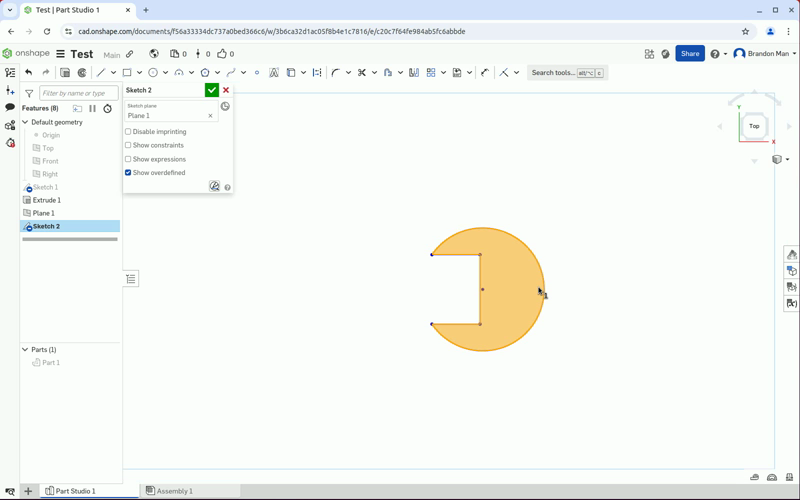
scroll(-6)
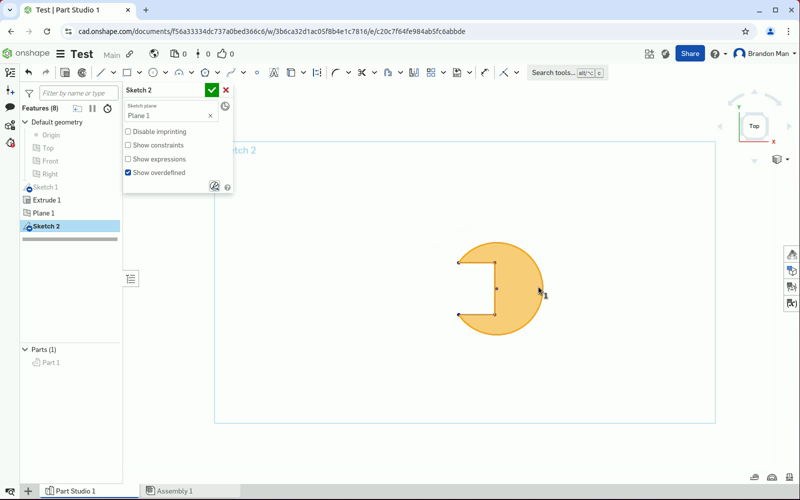
scroll(-6)
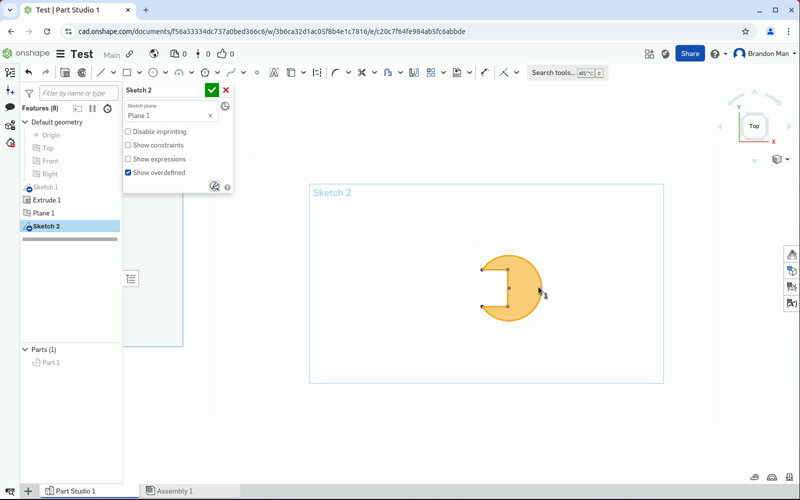
scroll(-6)
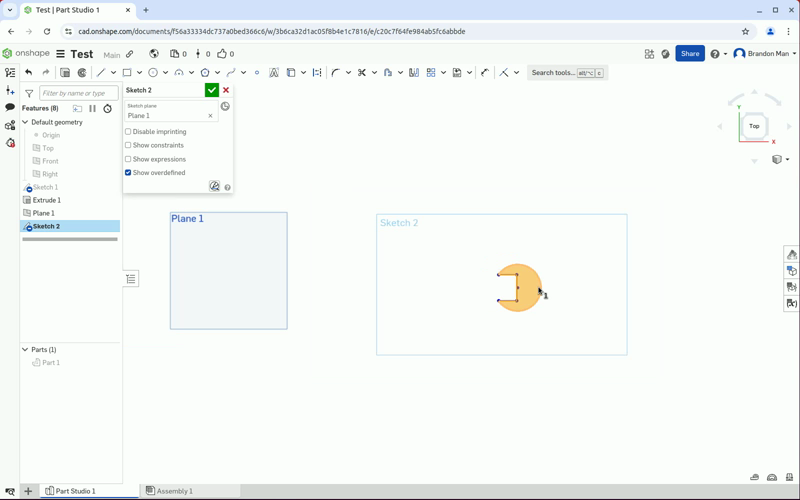
scroll(-6)
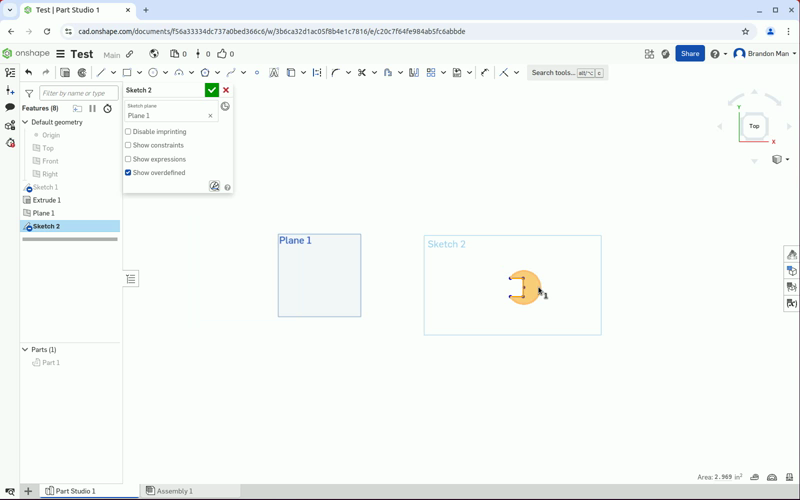
scroll(-6)
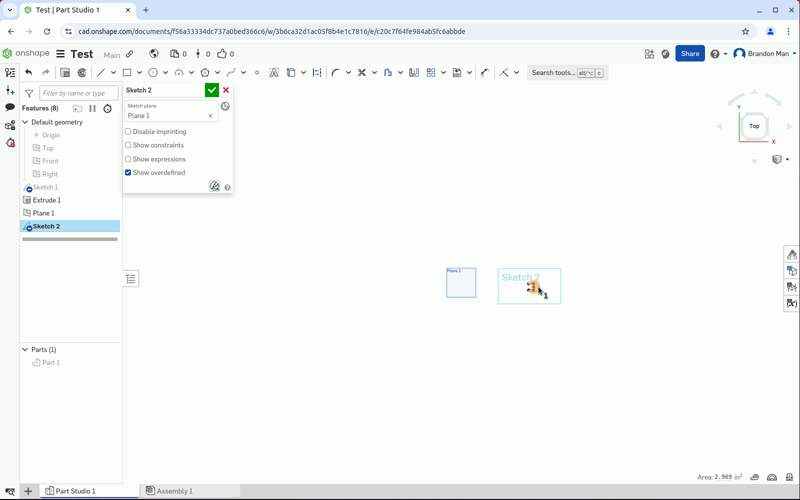
mouse_move(73, 352)
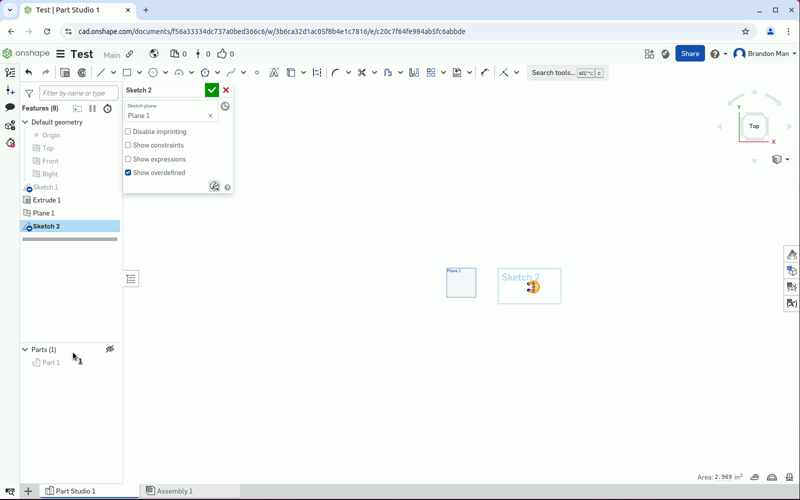
key(shift+y)
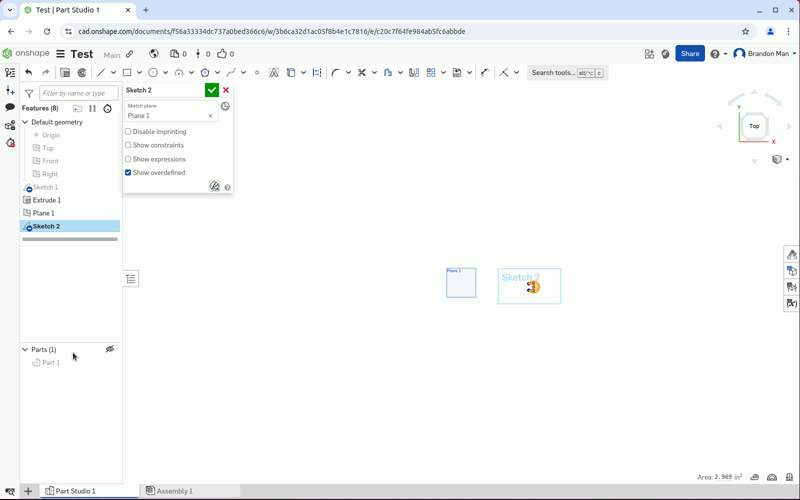
key(shift+e)
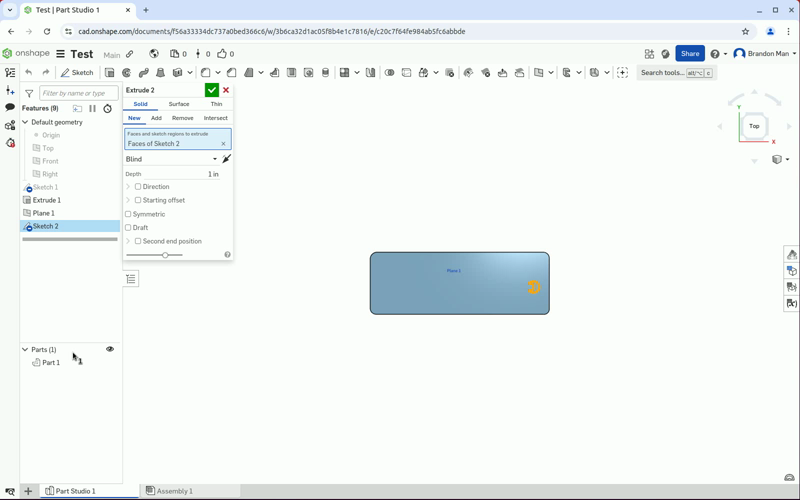
mouse_move(143, 106)
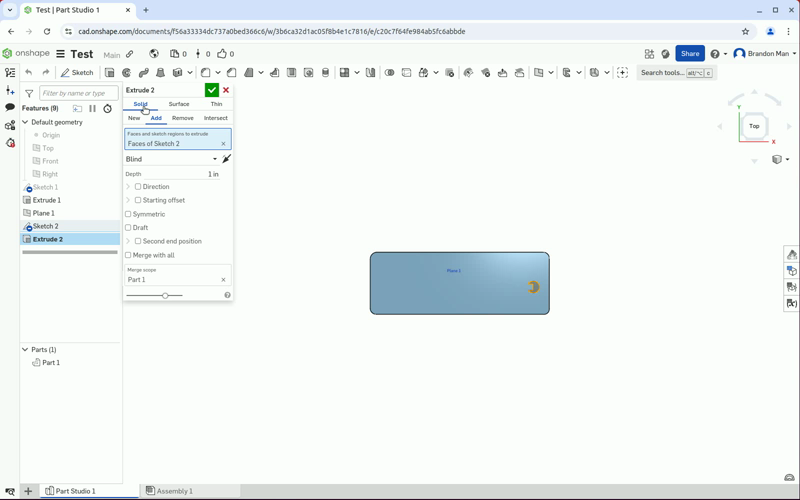
click(143, 106)
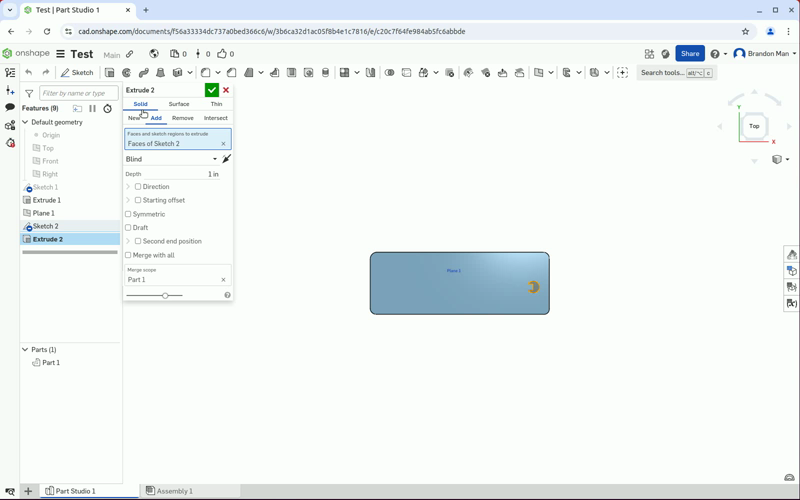
mouse_move(137, 120)
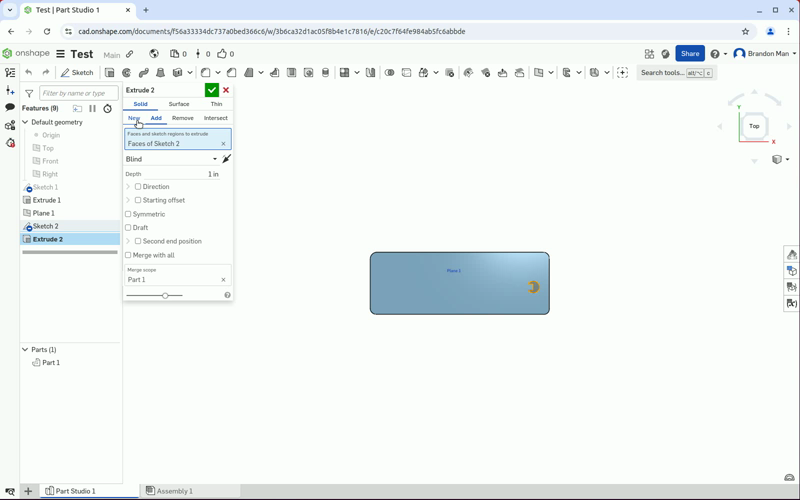
click(137, 120)
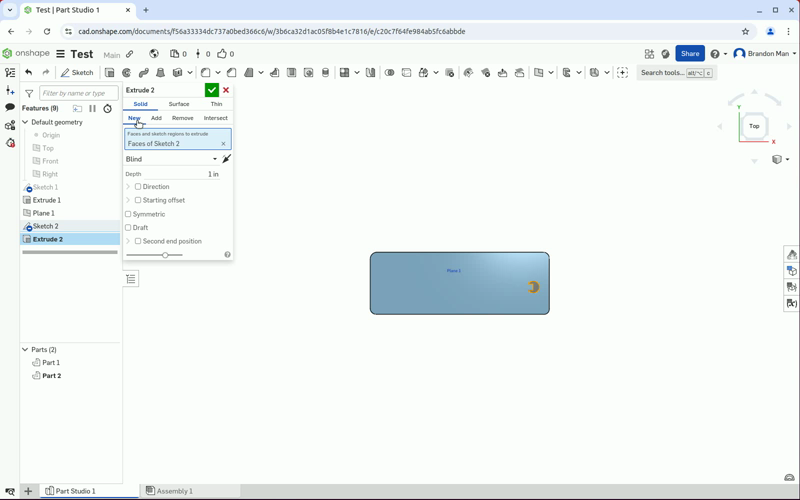
key(tab, 4)
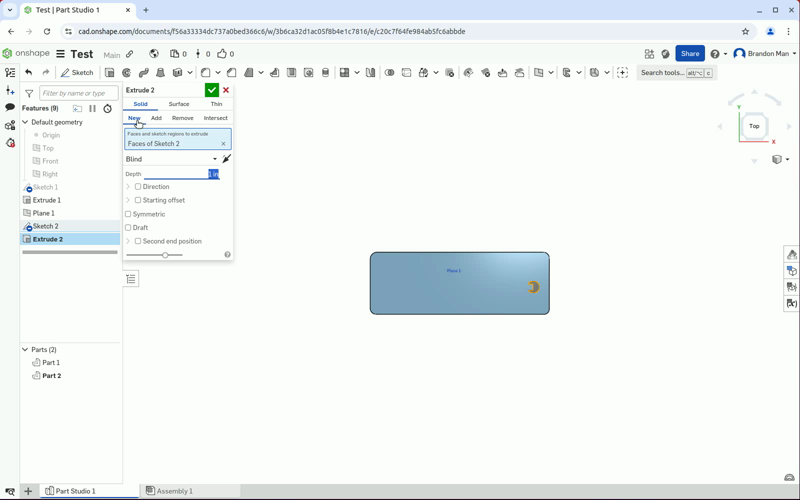
text(5.055)
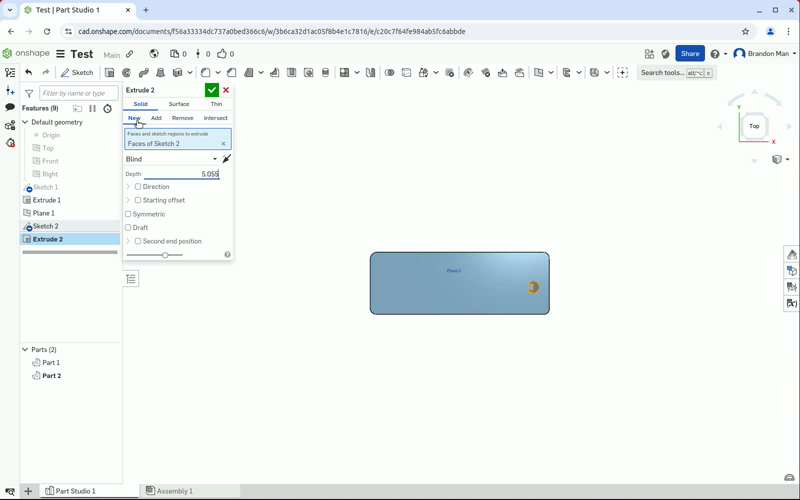
key(enter)
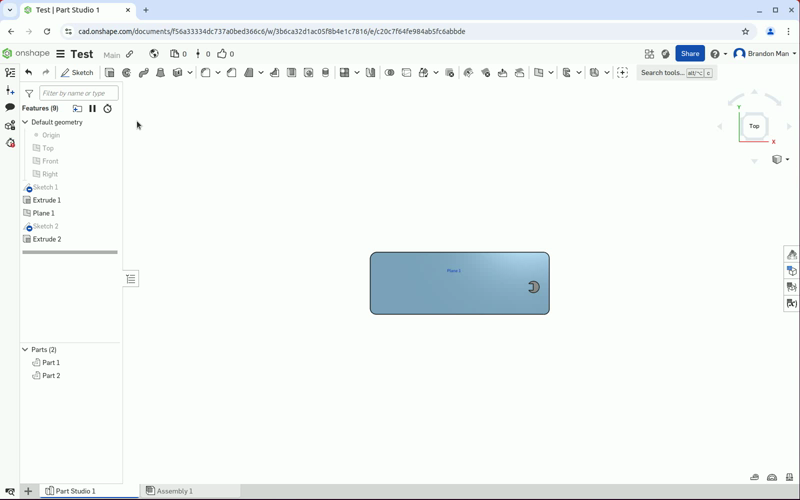
key(shift+h)
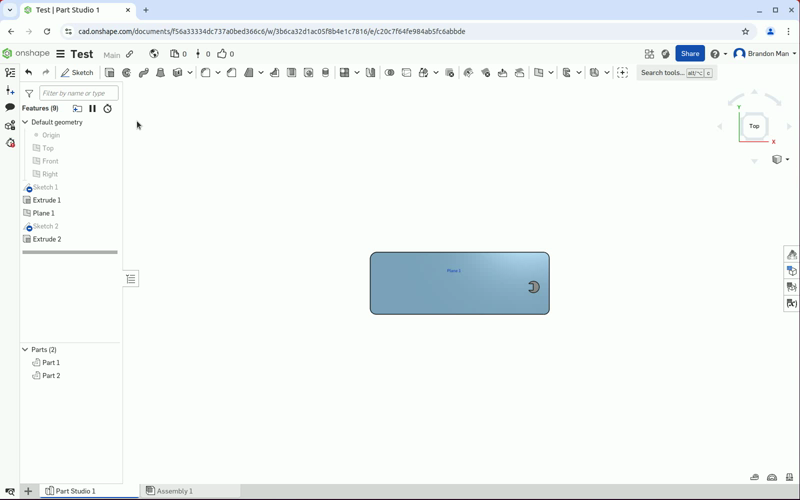
key(shift+h)
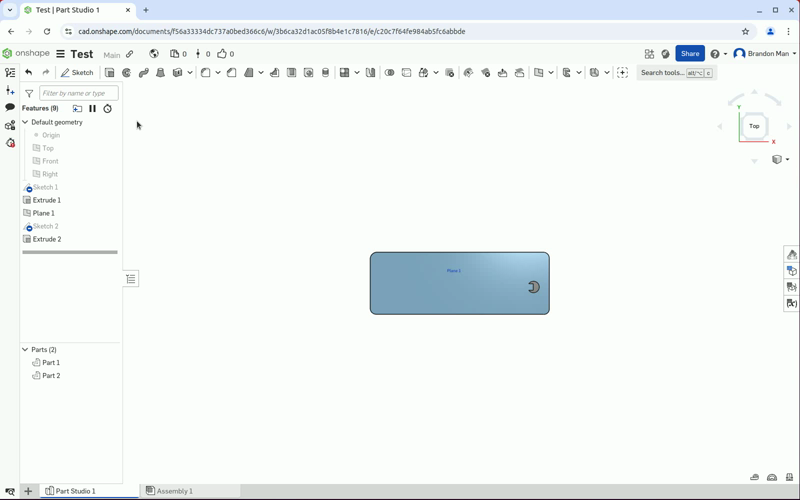
mouse_move(73, 189)
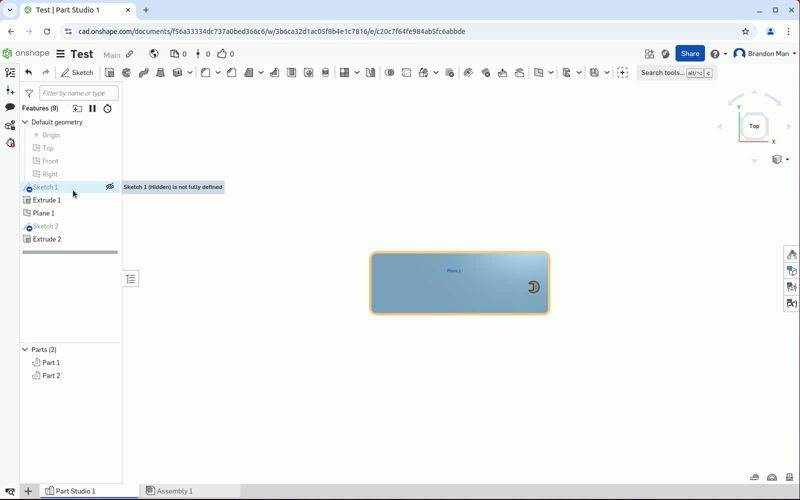
click(73, 189)
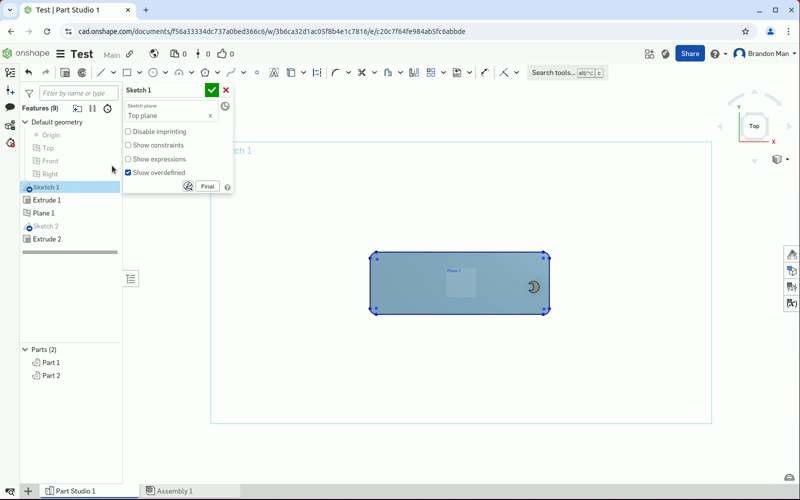
mouse_move(229, 92)
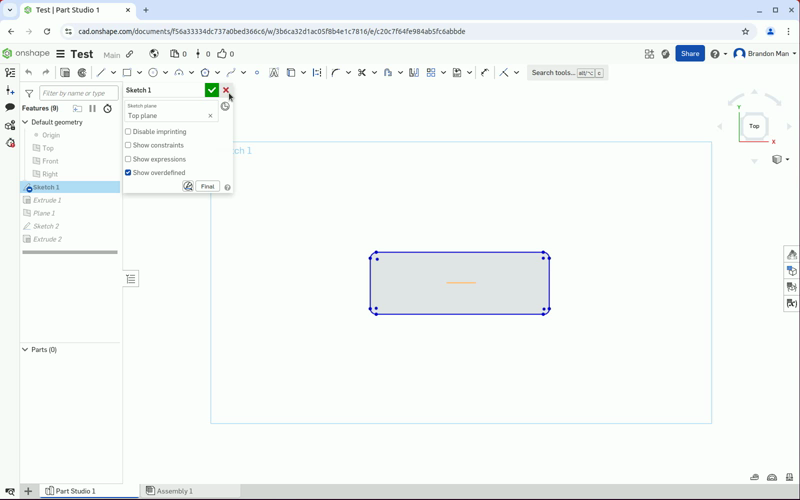
click(229, 92)
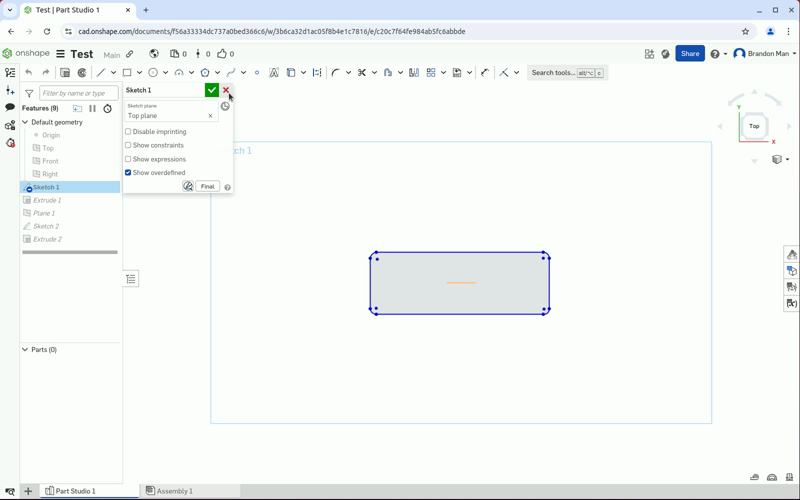
key(shift+s)
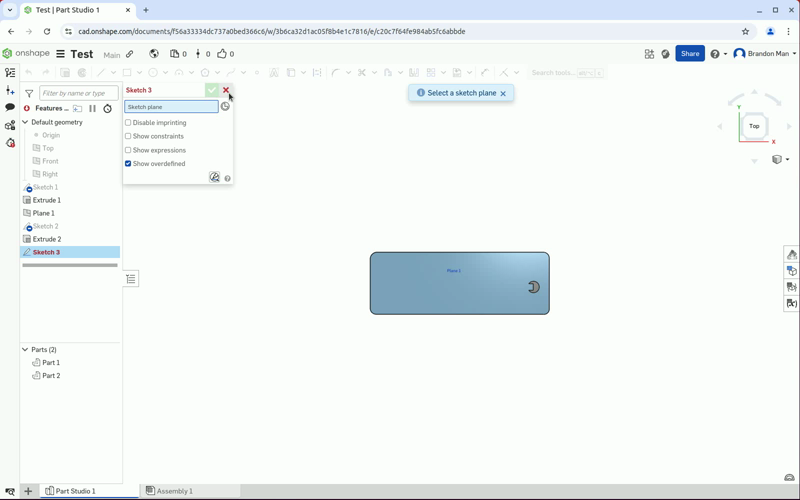
mouse_move(73, 215)
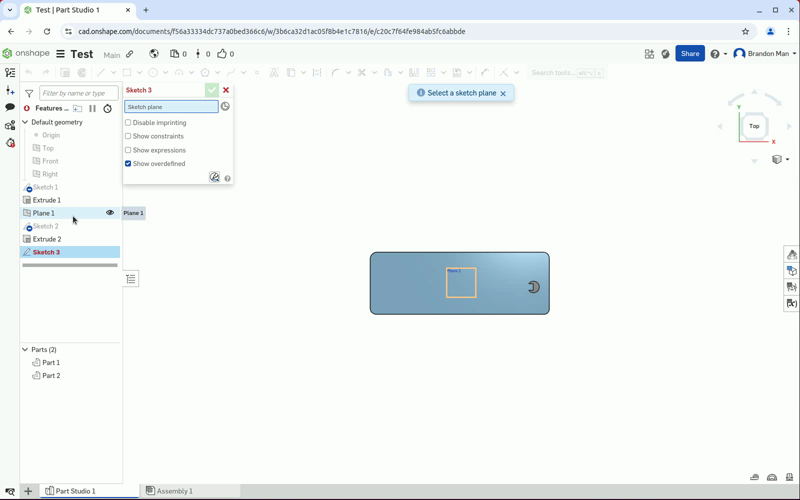
click(73, 215)
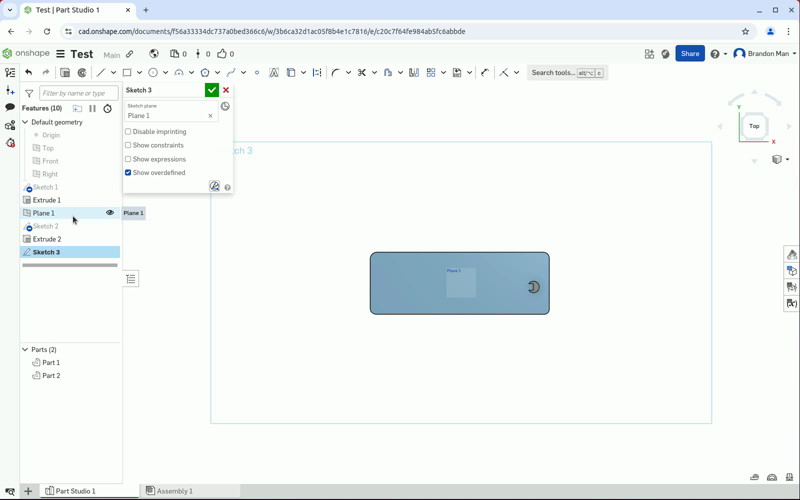
mouse_move(73, 352)
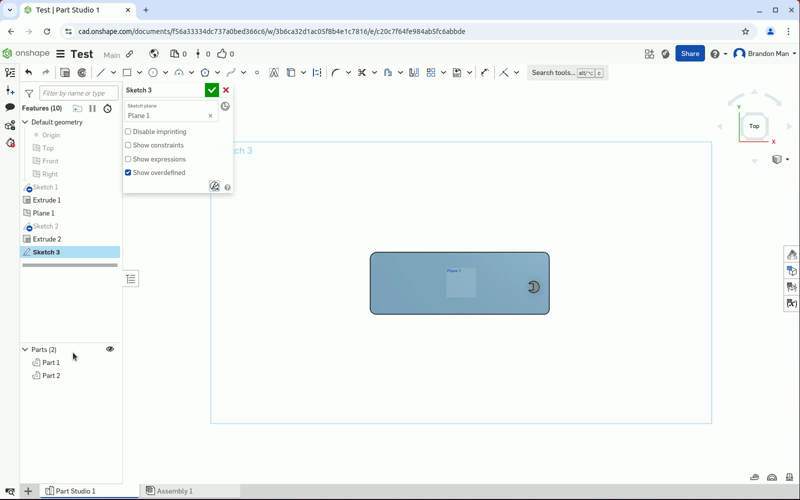
key(y)
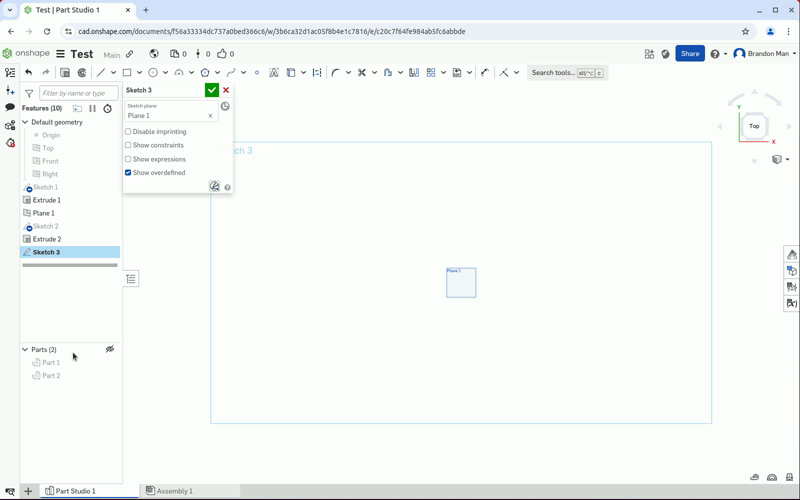
key(l)
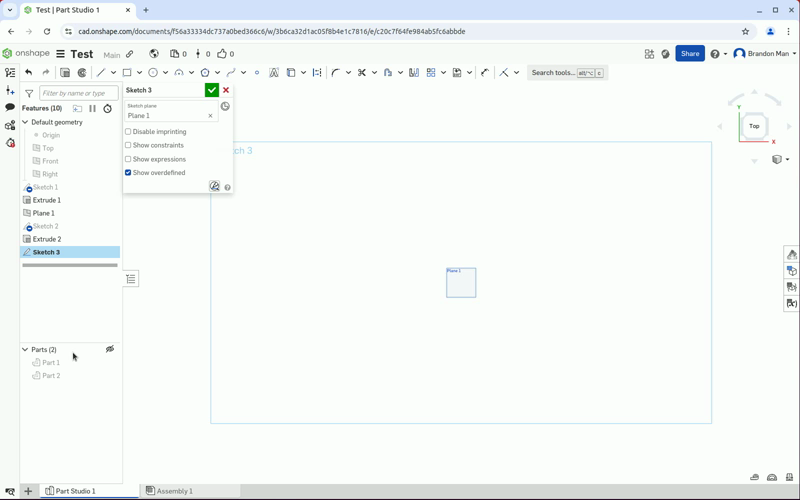
key_down(shift)
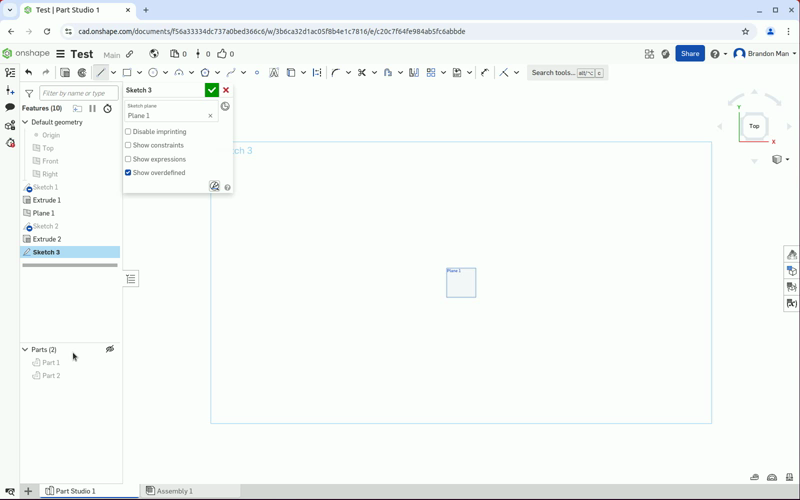
mouse_move(392, 290)
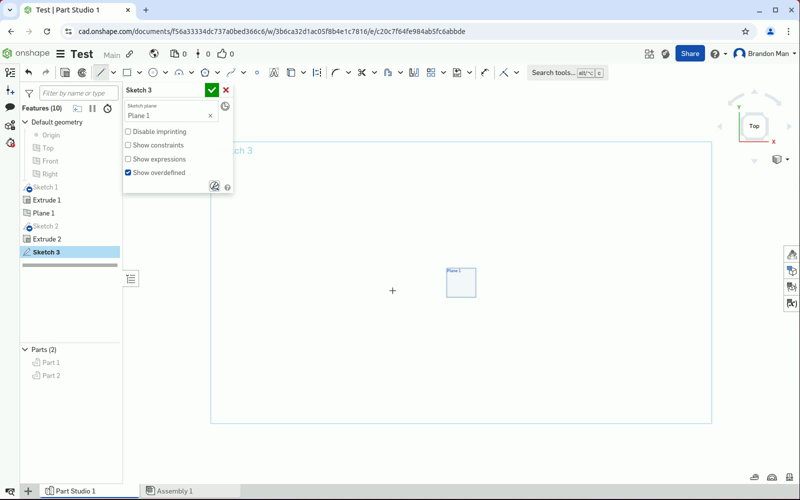
click(392, 290)
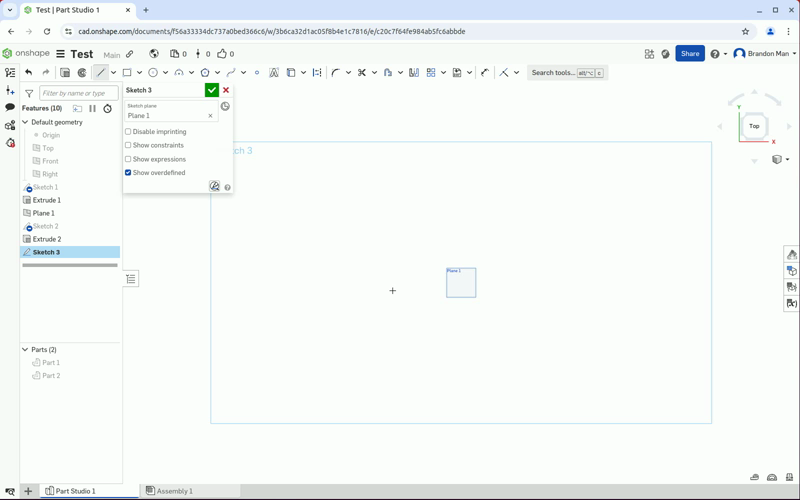
key_up(shift)
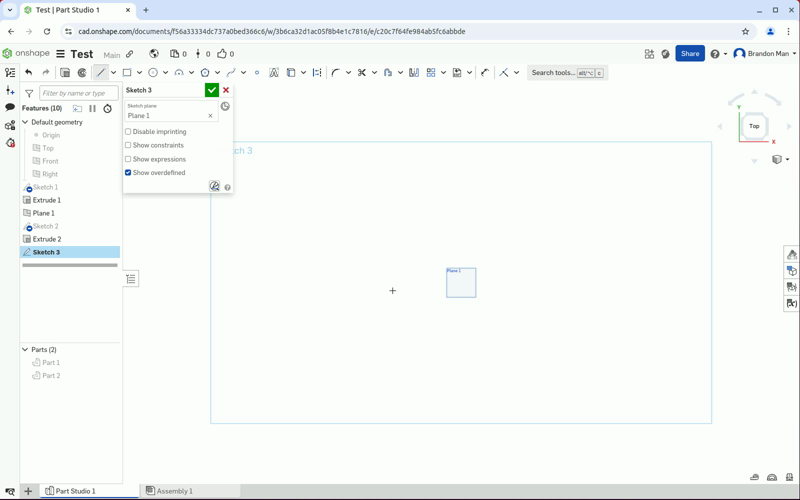
key_down(shift)
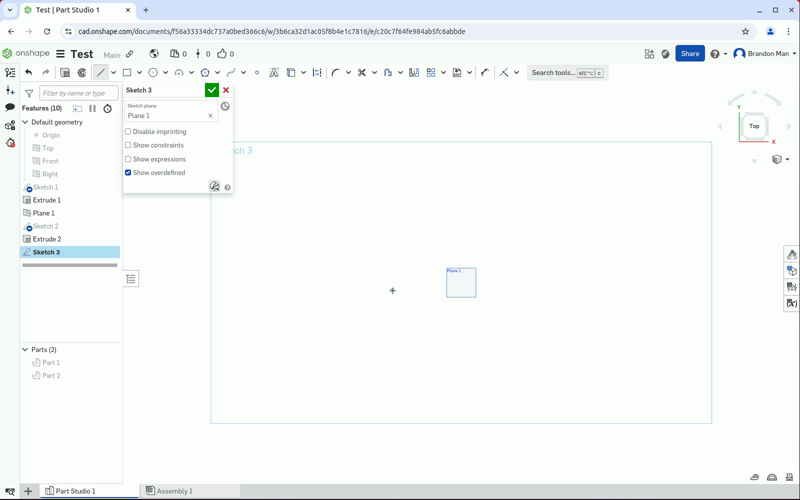
mouse_move(528, 290)
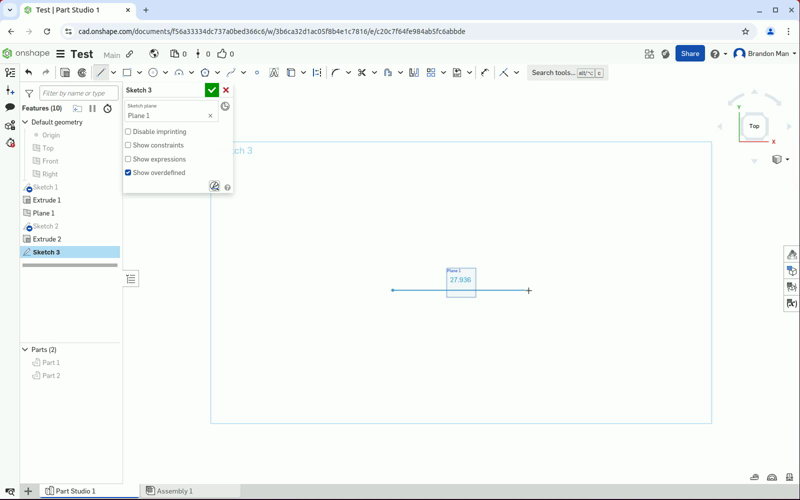
click(528, 290)
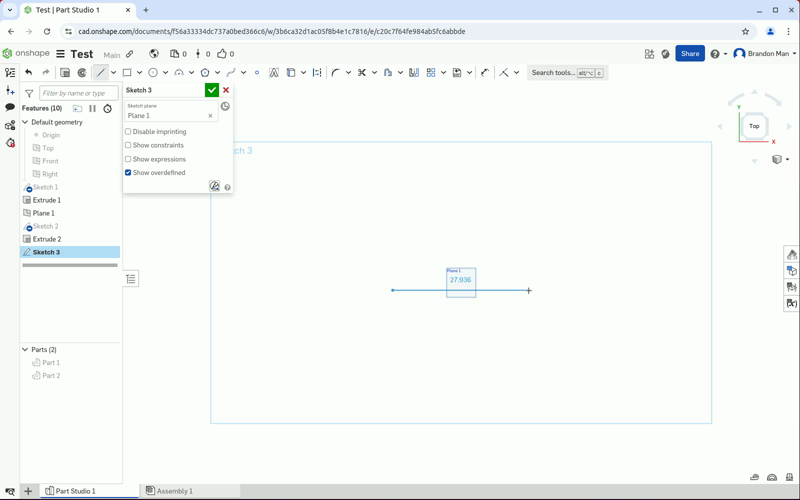
key_up(shift)
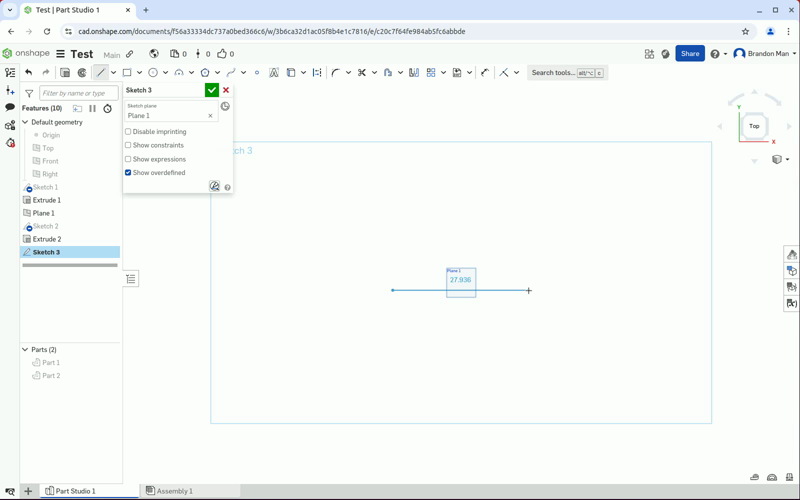
key(esc)
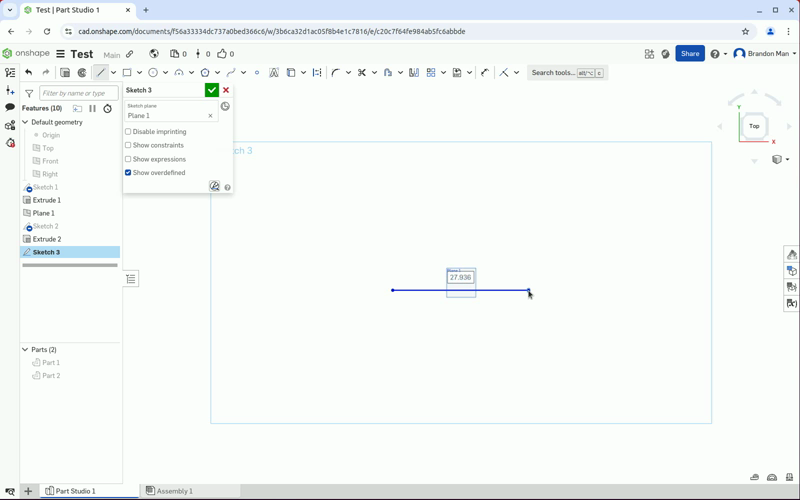
key(a)
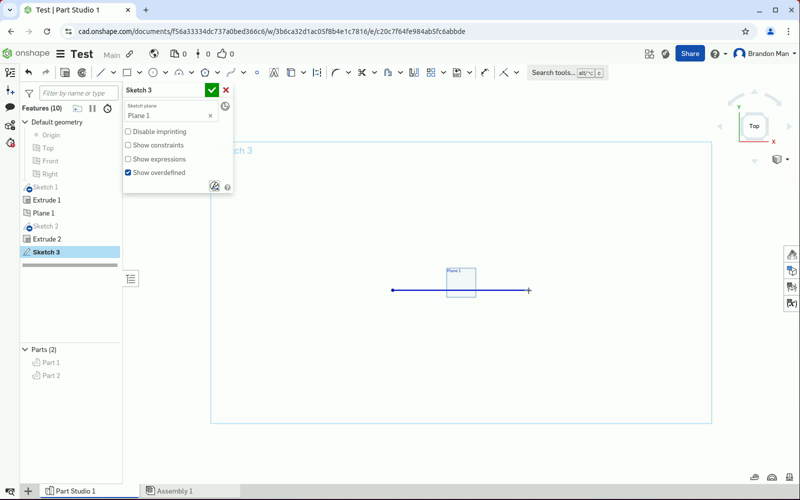
mouse_move(528, 290)
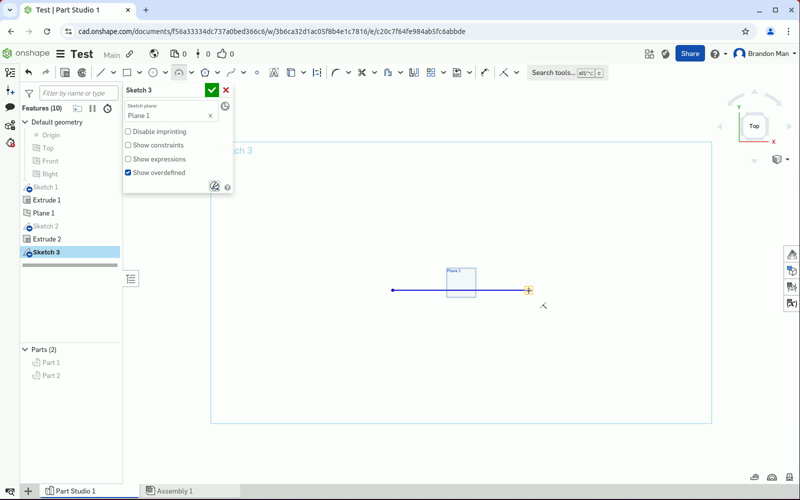
click(528, 290)
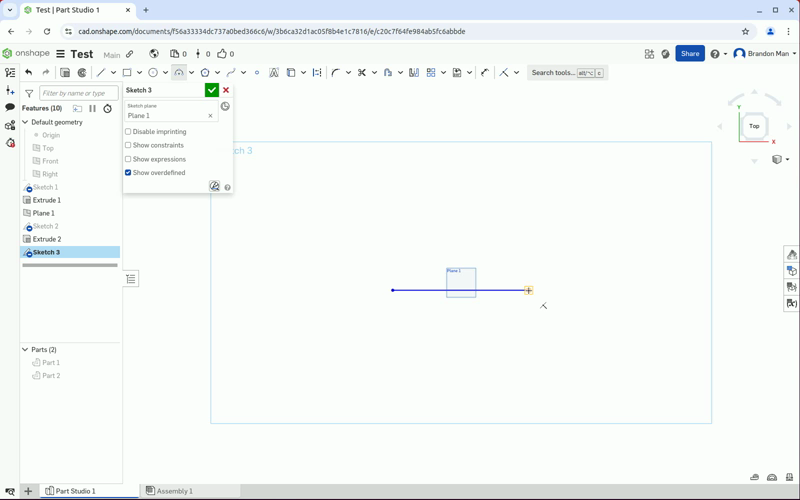
key_down(shift)
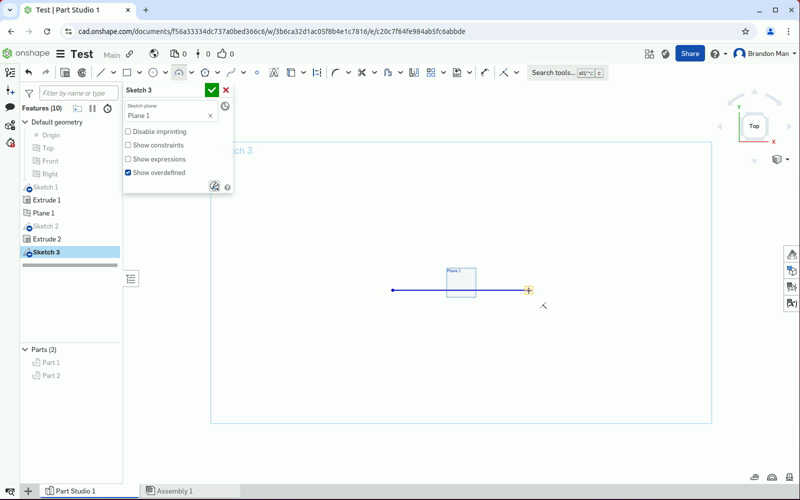
mouse_move(528, 284)
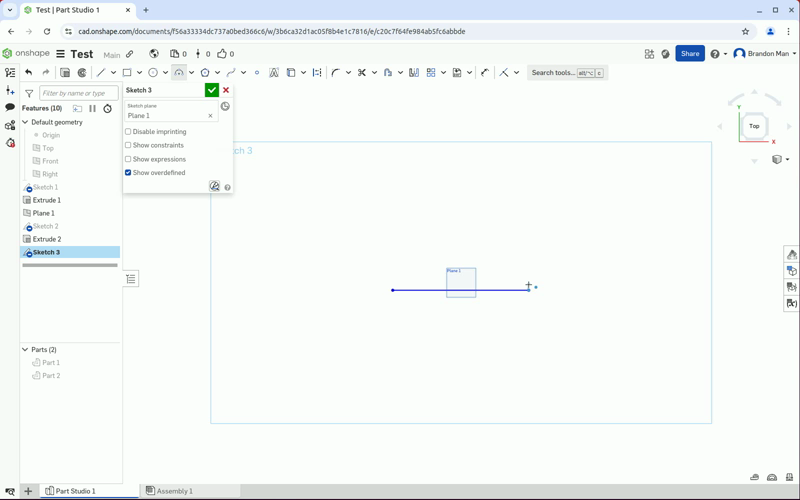
scroll(6)
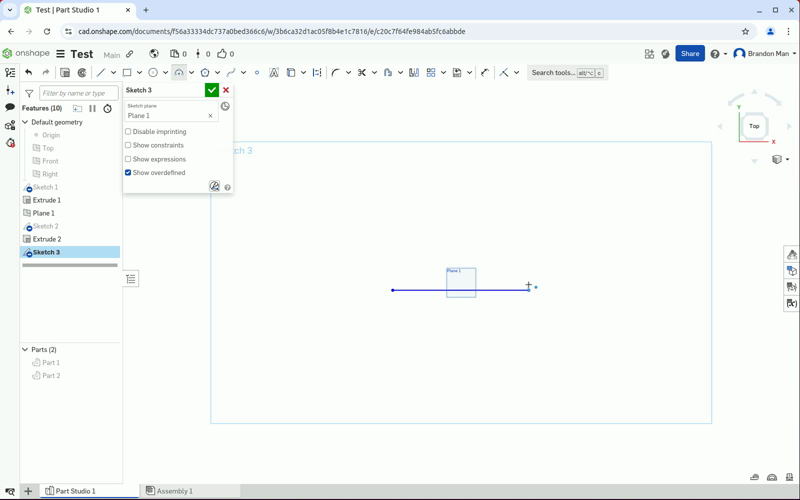
scroll(6)
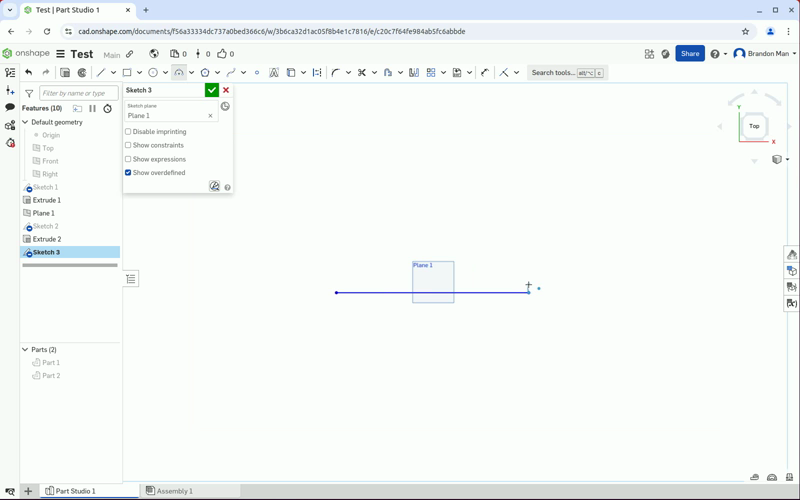
scroll(6)
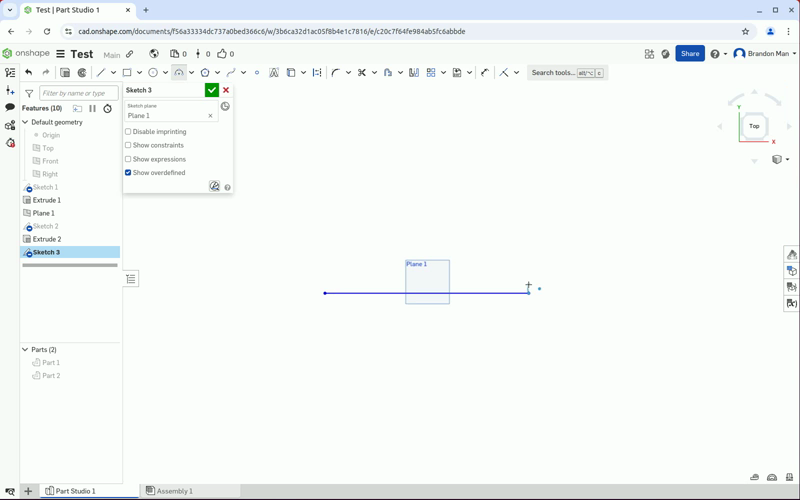
scroll(6)
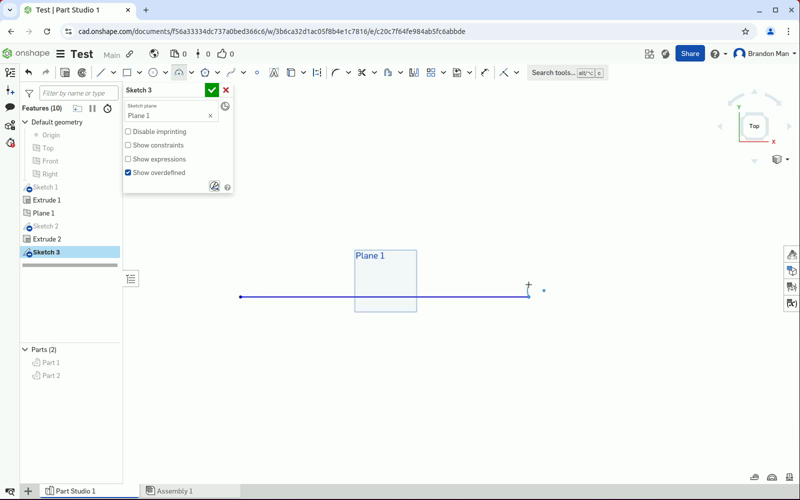
scroll(6)
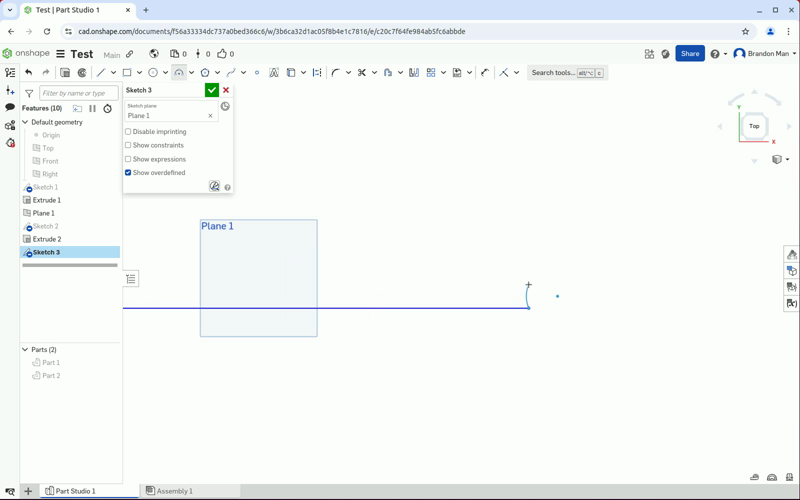
scroll(6)
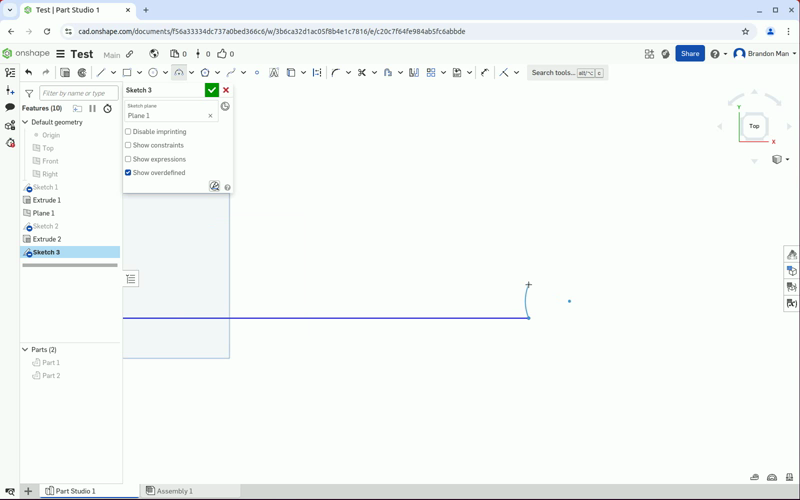
scroll(6)
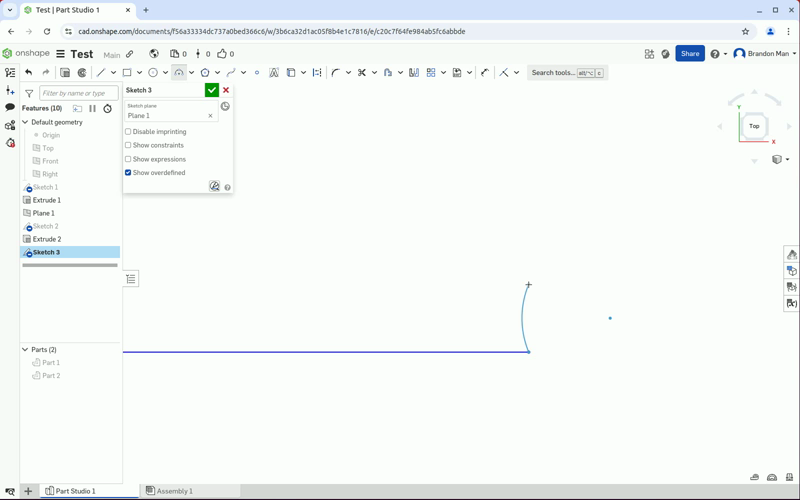
click(528, 284)
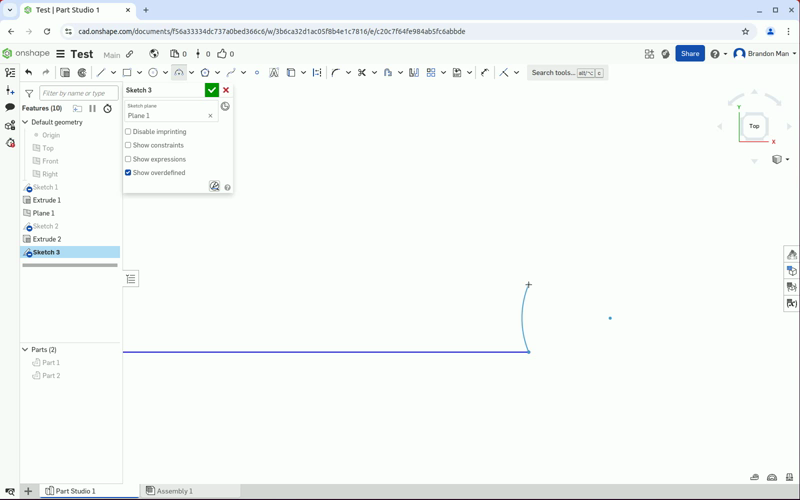
scroll(-6)
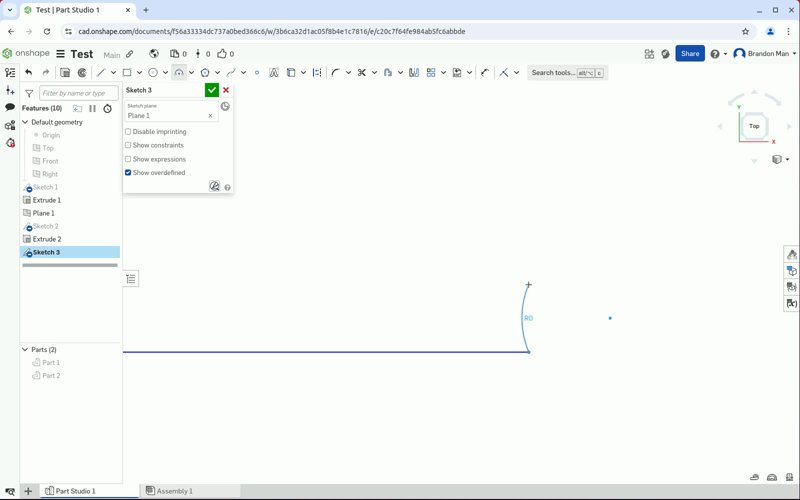
scroll(-6)
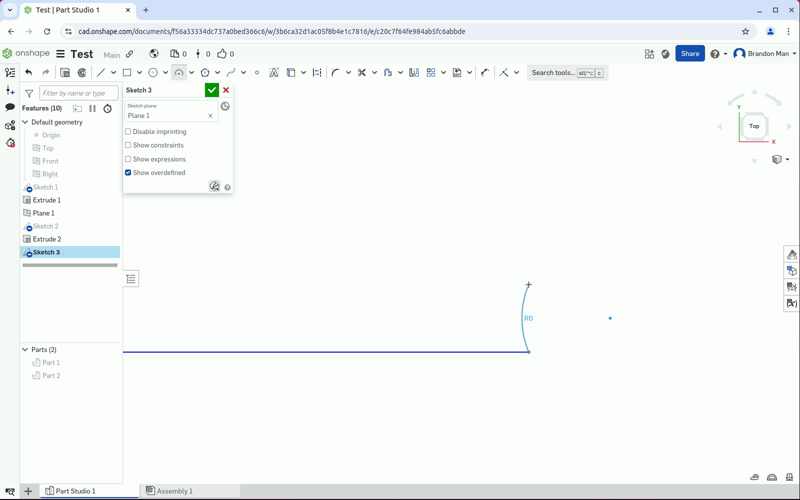
scroll(-6)
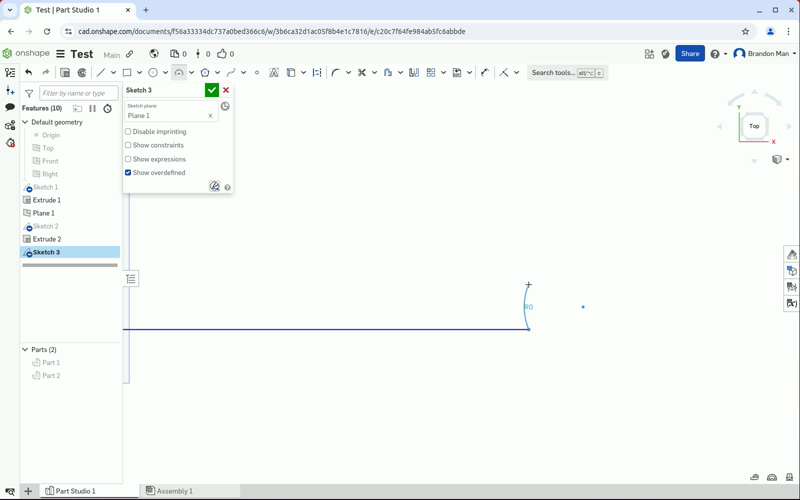
scroll(-6)
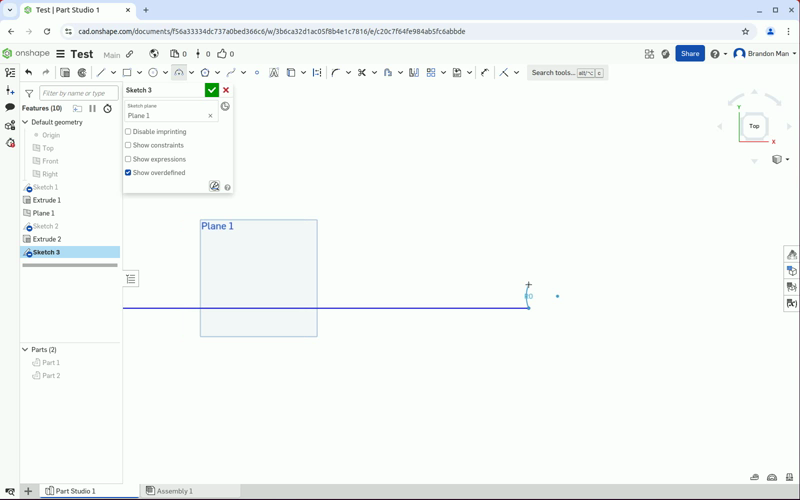
scroll(-6)
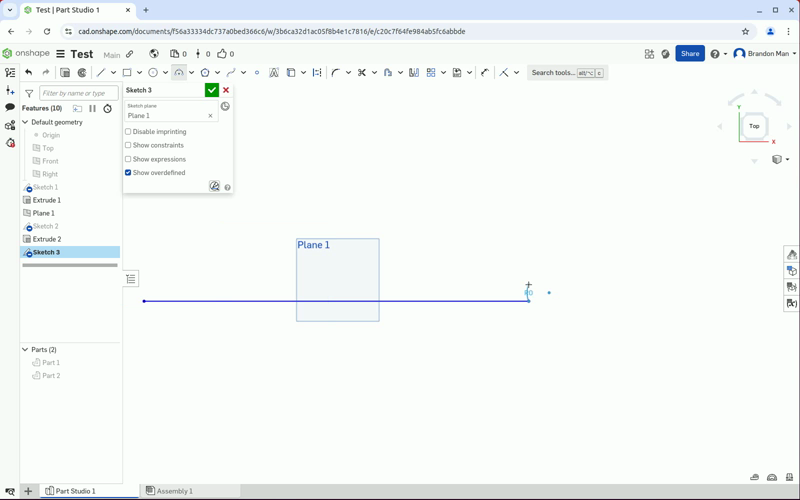
scroll(-6)
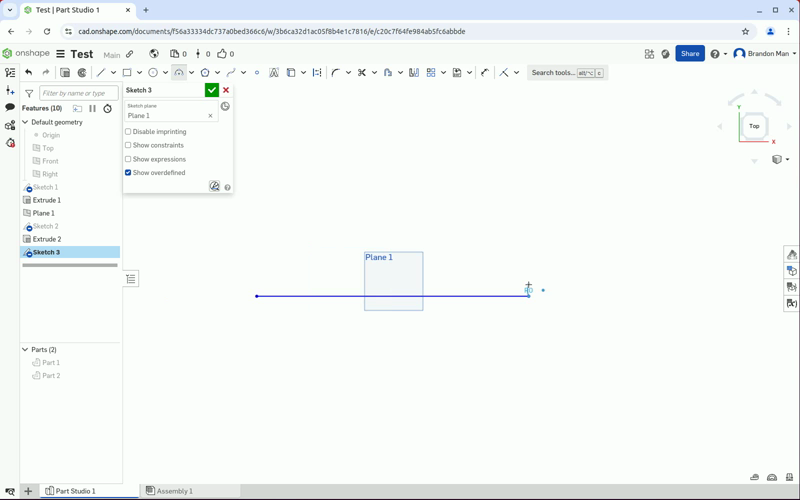
scroll(-6)
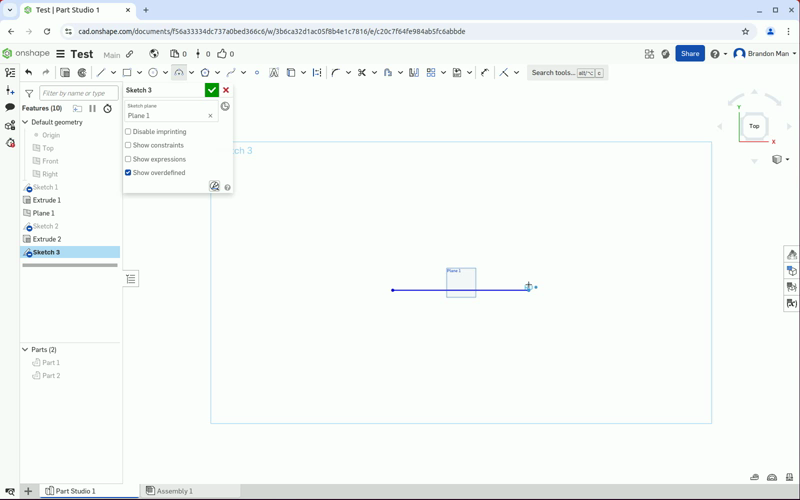
mouse_move(527, 287)
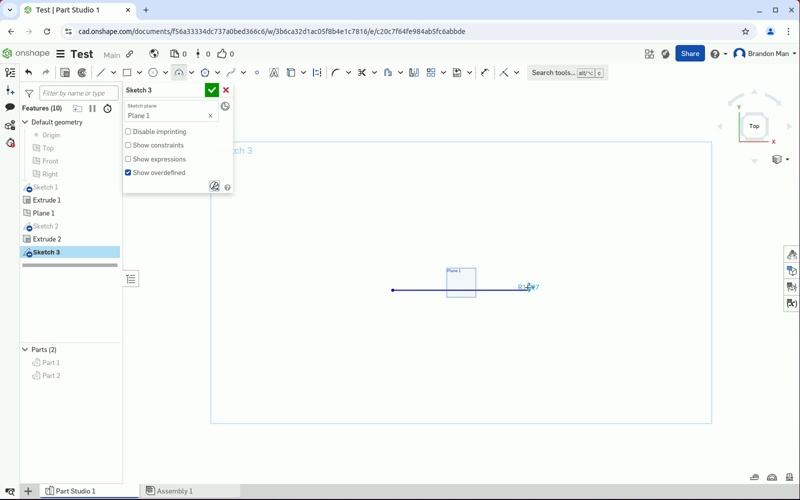
scroll(6)
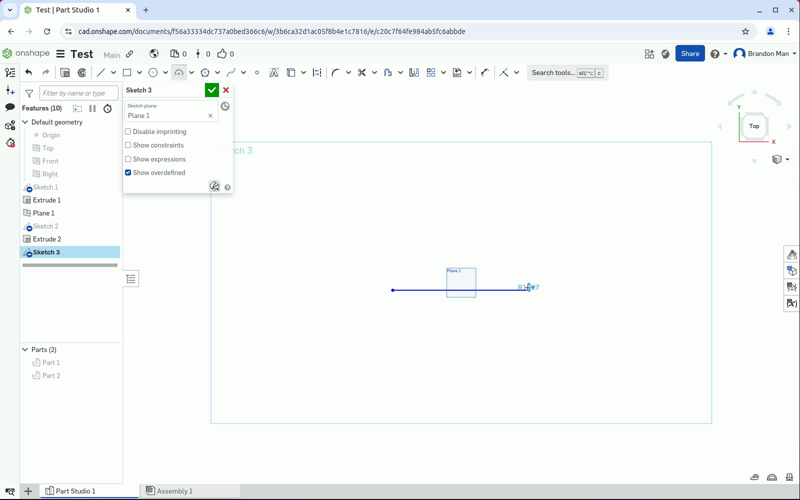
scroll(6)
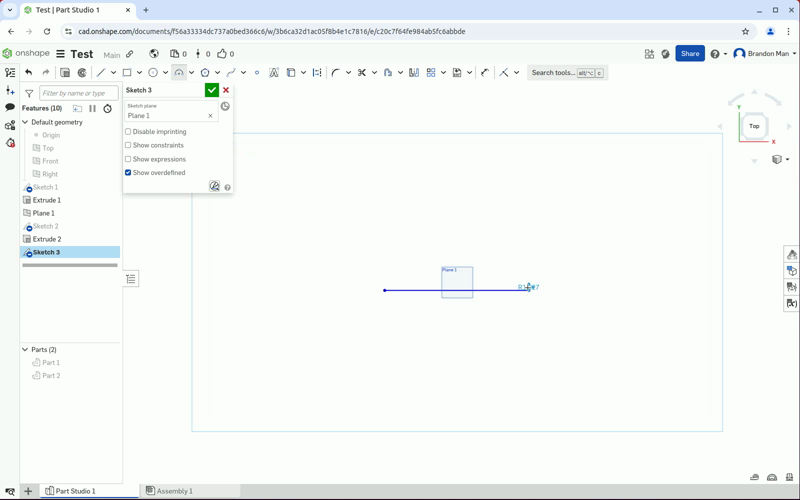
scroll(6)
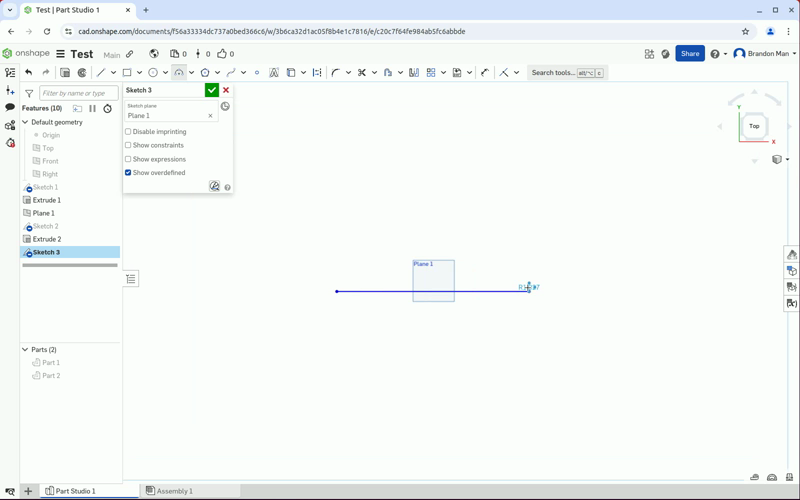
scroll(6)
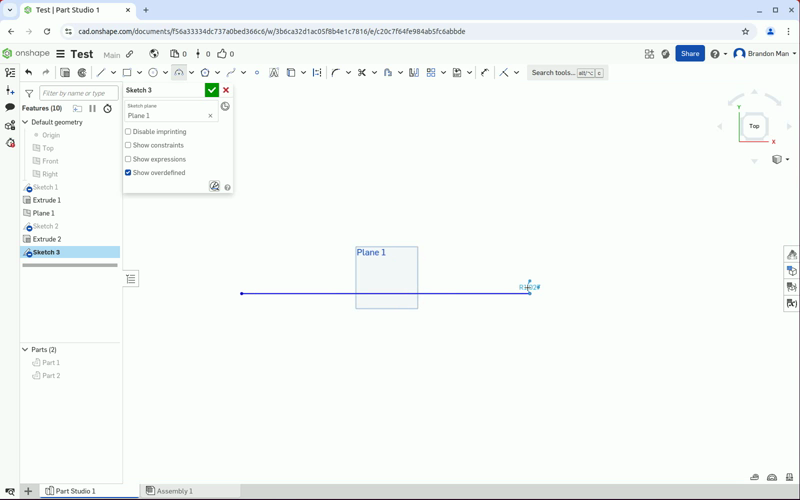
scroll(6)
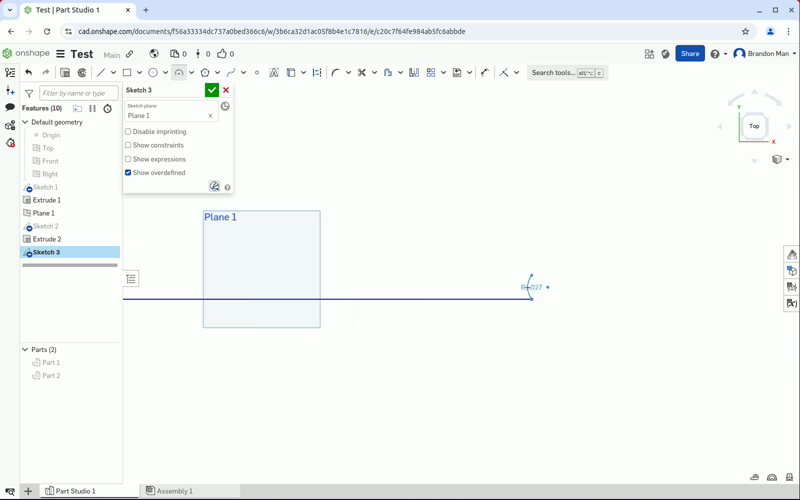
scroll(6)
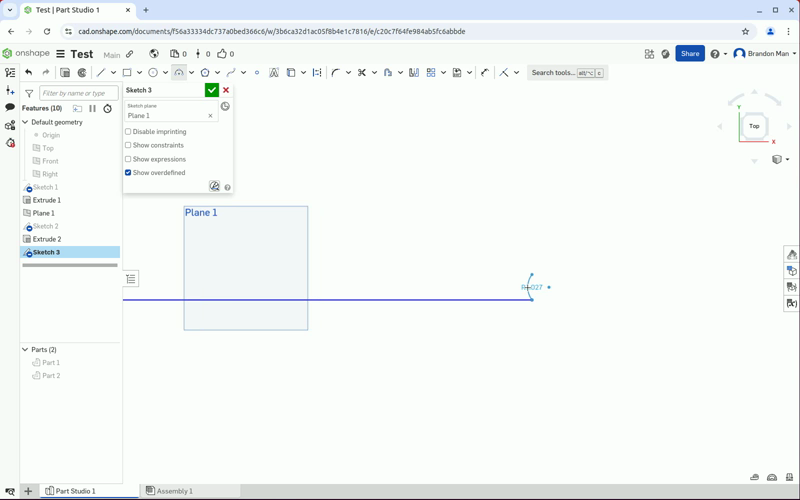
scroll(6)
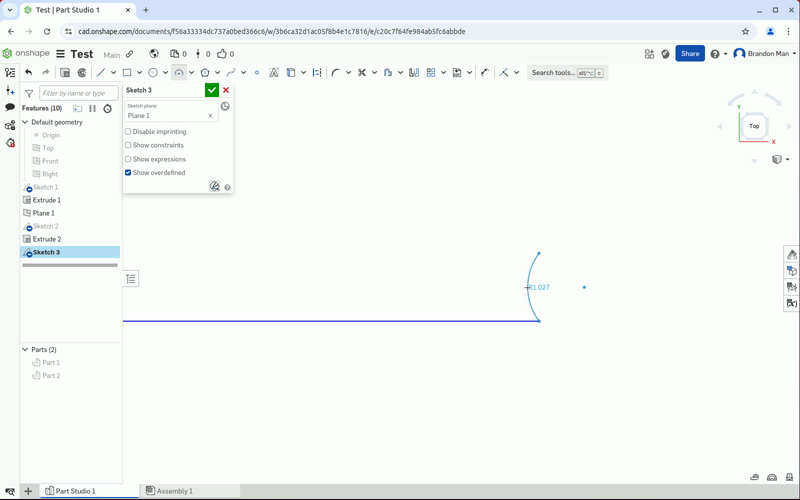
click(527, 287)
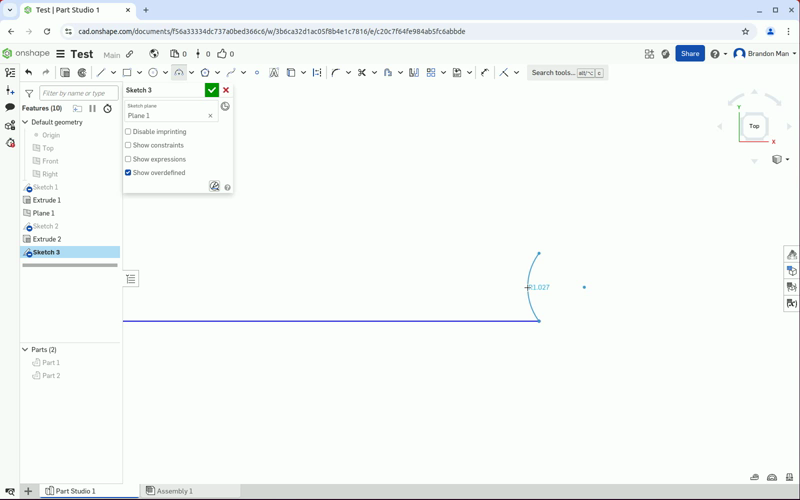
scroll(-6)
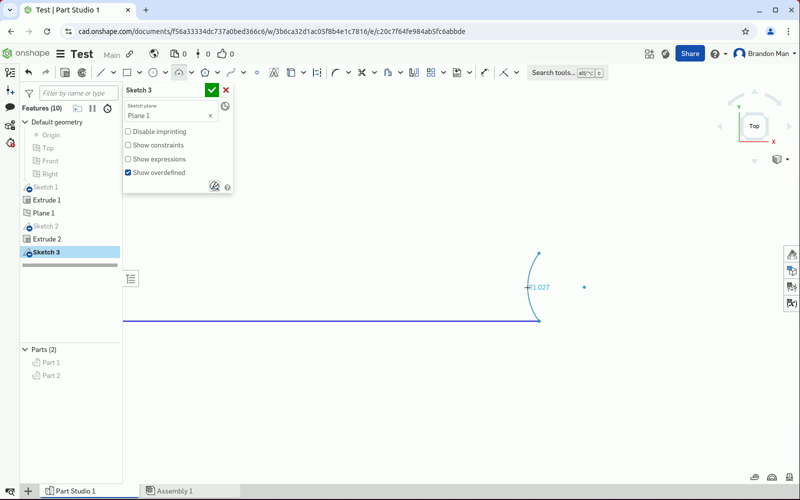
scroll(-6)
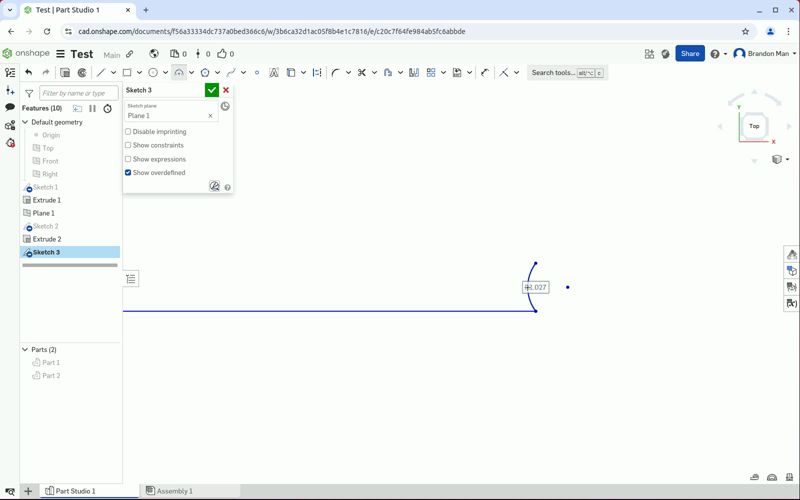
scroll(-6)
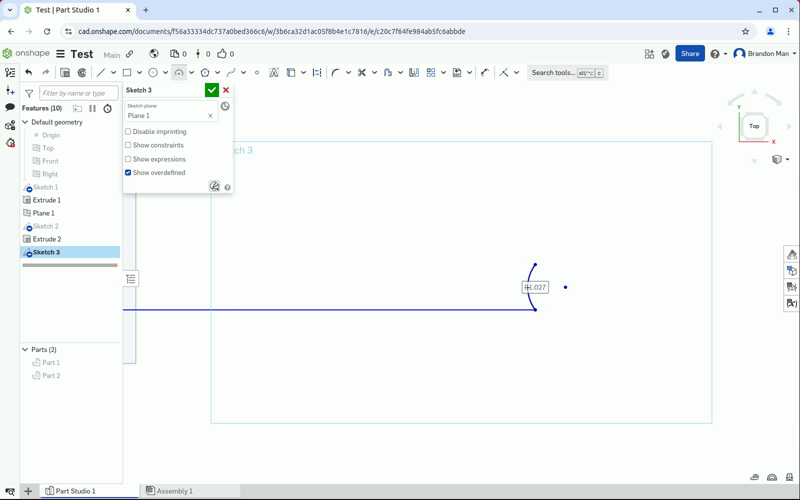
scroll(-6)
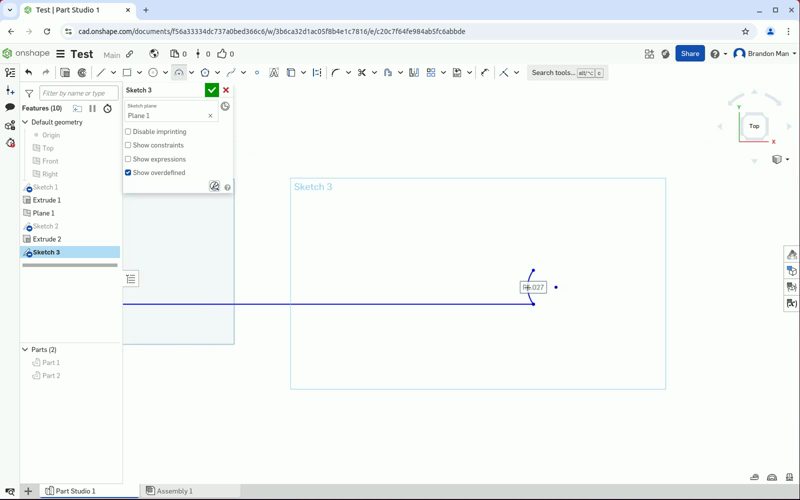
scroll(-6)
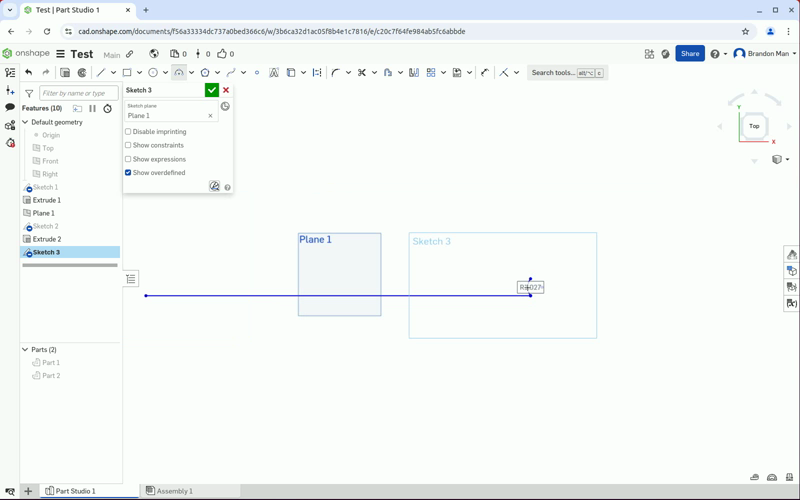
scroll(-6)
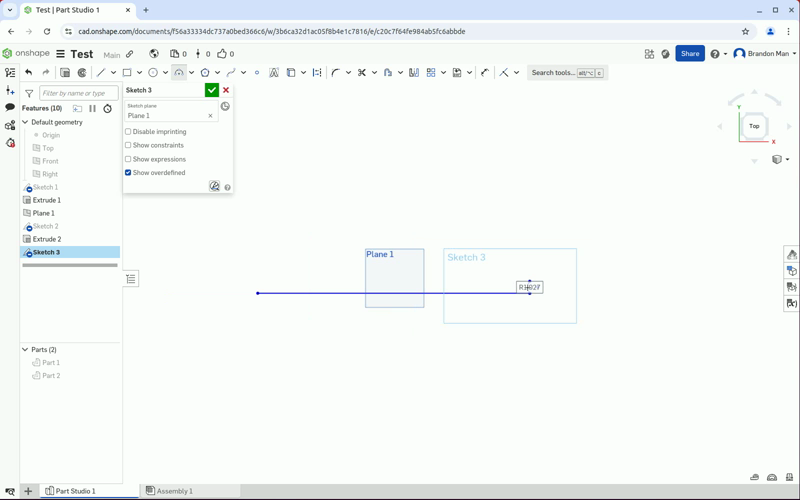
scroll(-6)
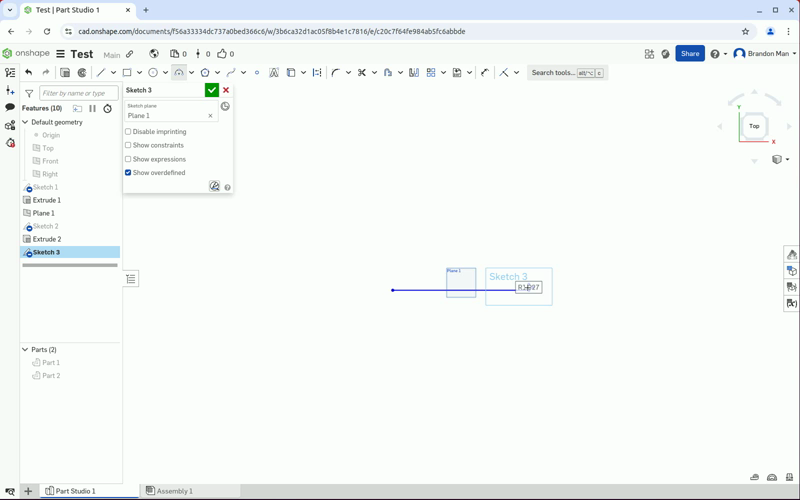
key_up(shift)
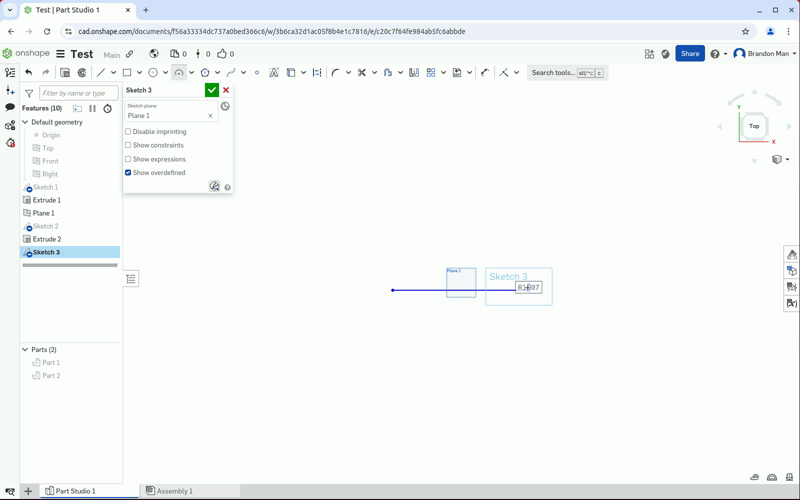
key(esc)
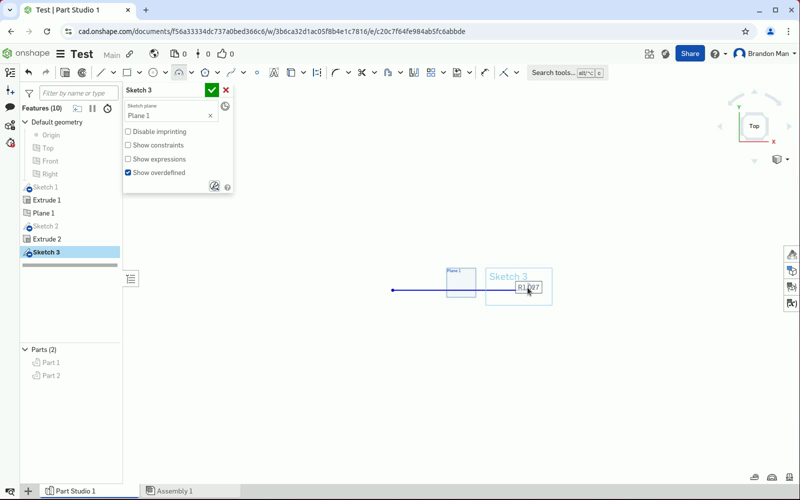
key(l)
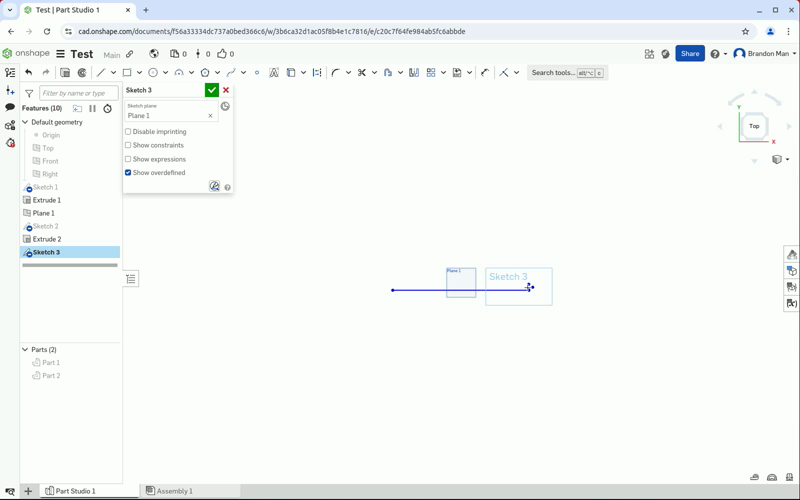
mouse_move(528, 284)
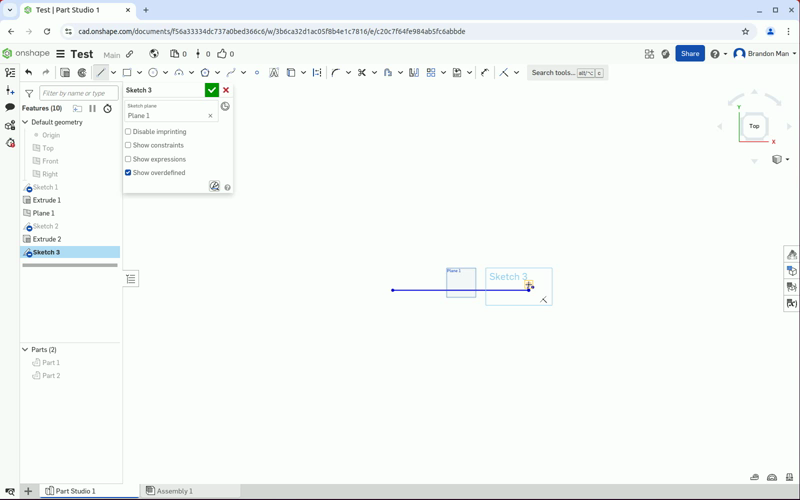
scroll(6)
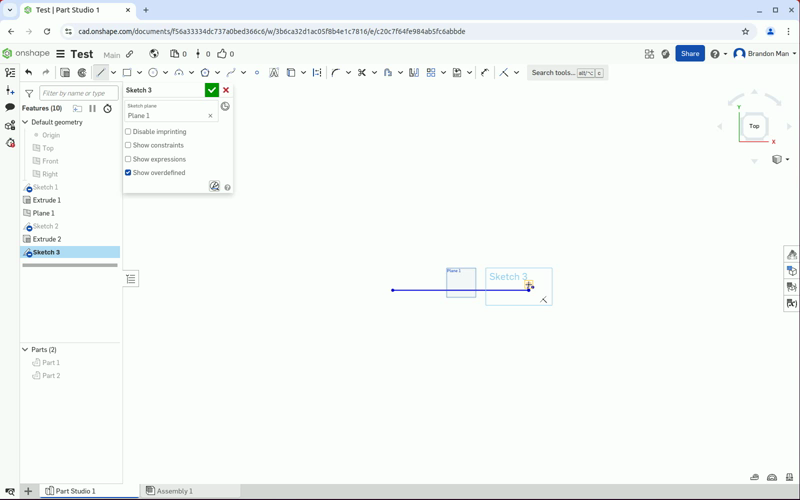
scroll(6)
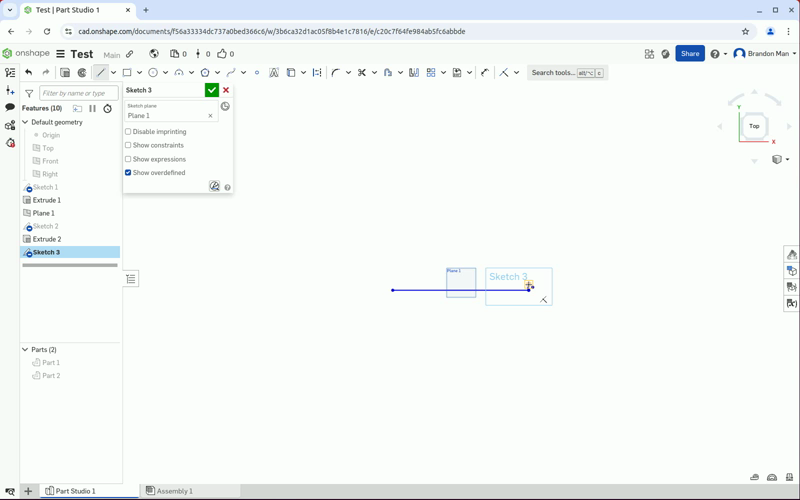
scroll(6)
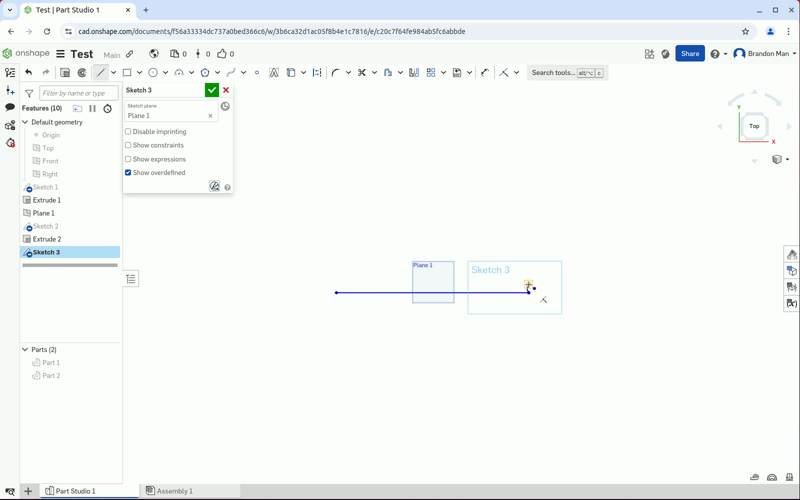
scroll(6)
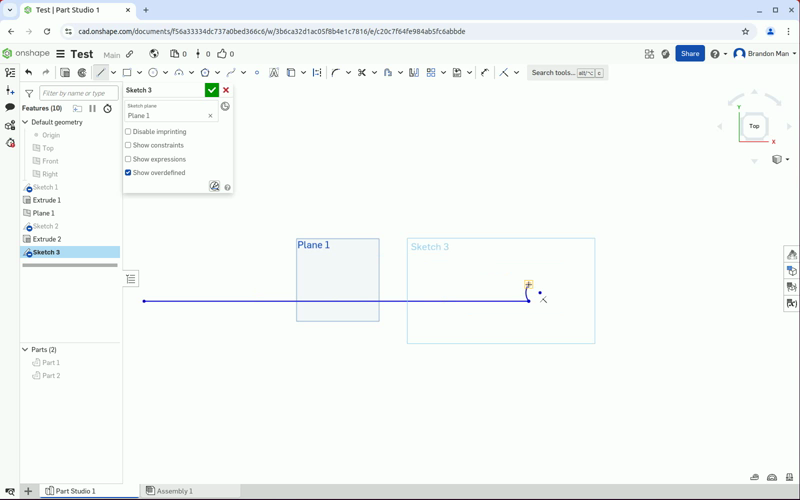
scroll(6)
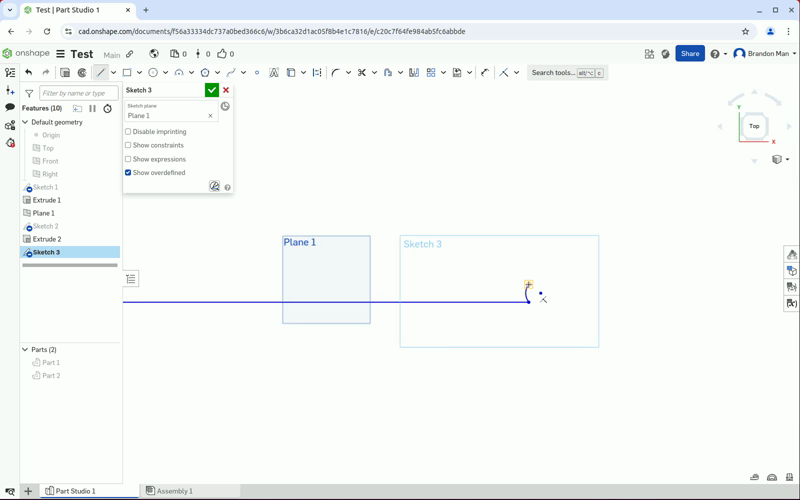
scroll(6)
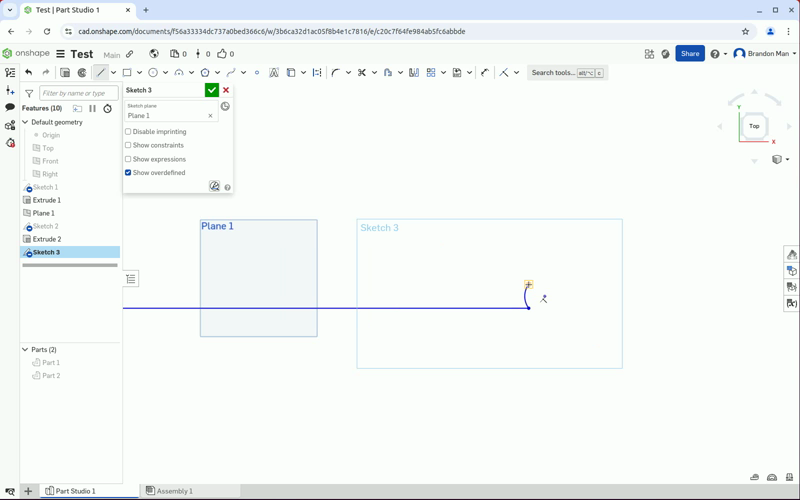
scroll(6)
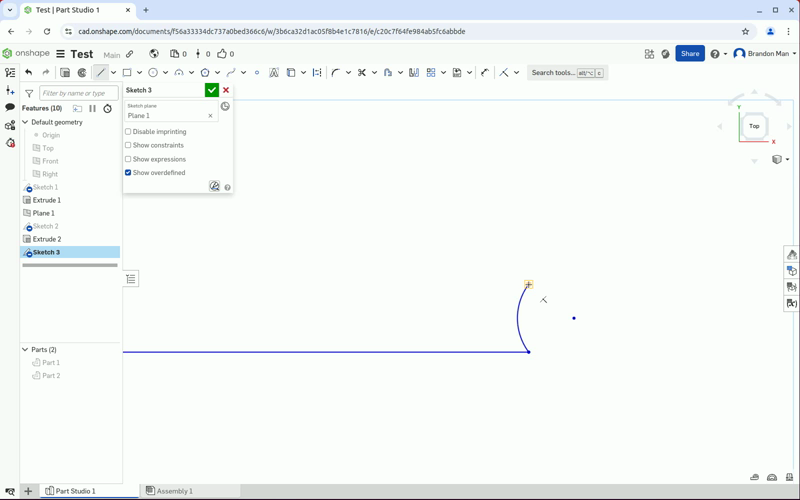
click(528, 284)
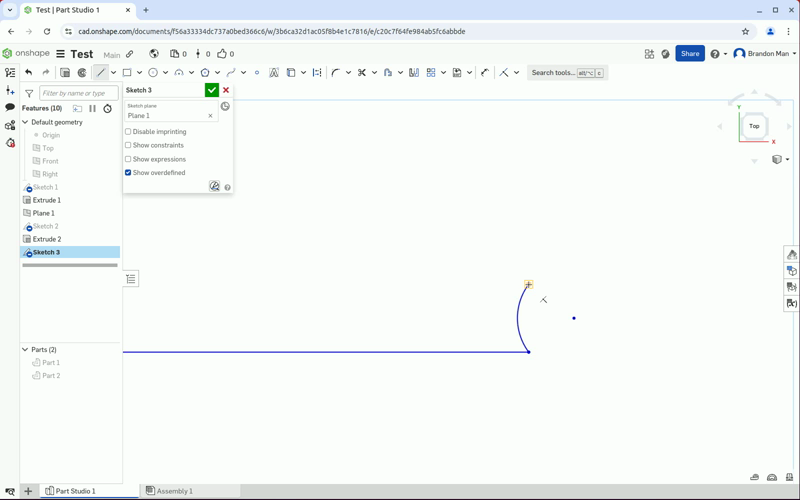
scroll(-6)
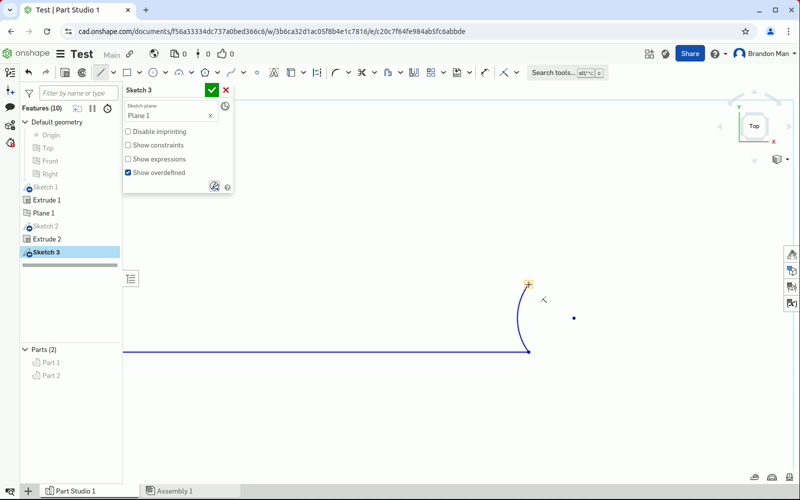
scroll(-6)
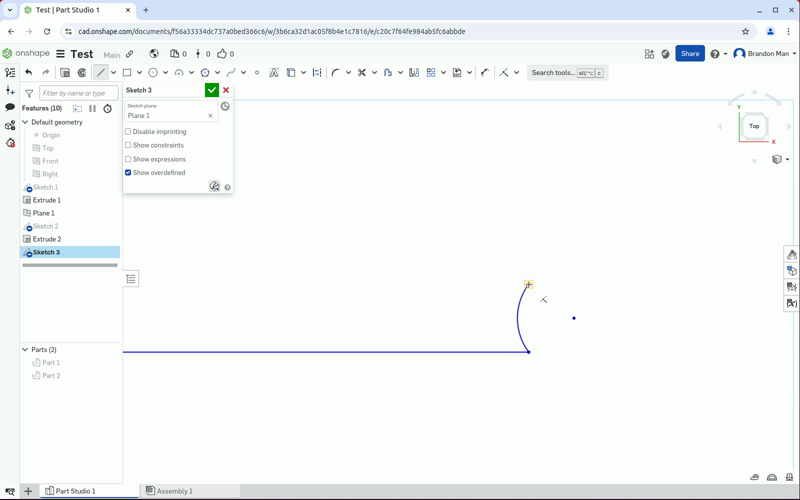
scroll(-6)
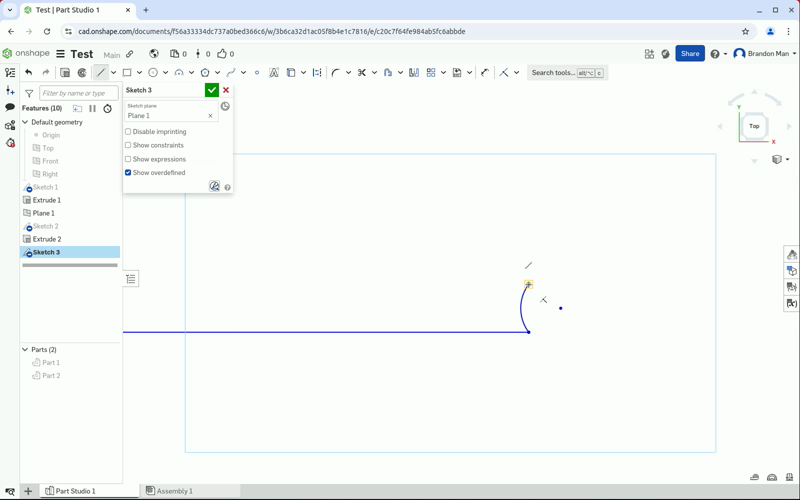
scroll(-6)
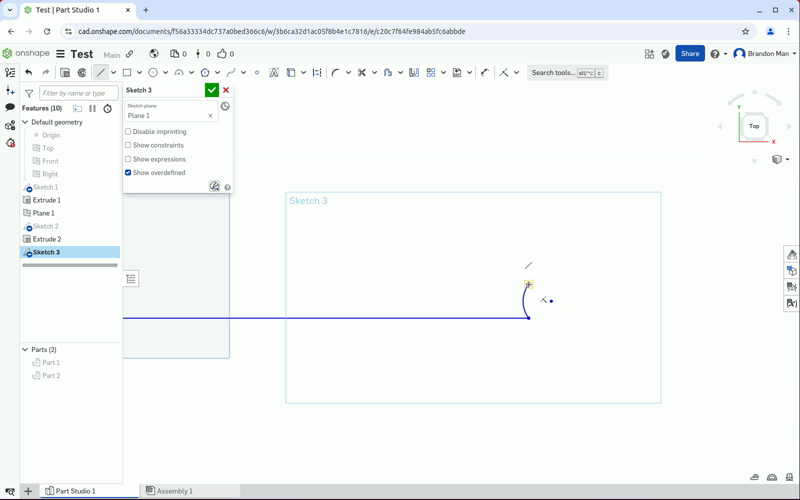
scroll(-6)
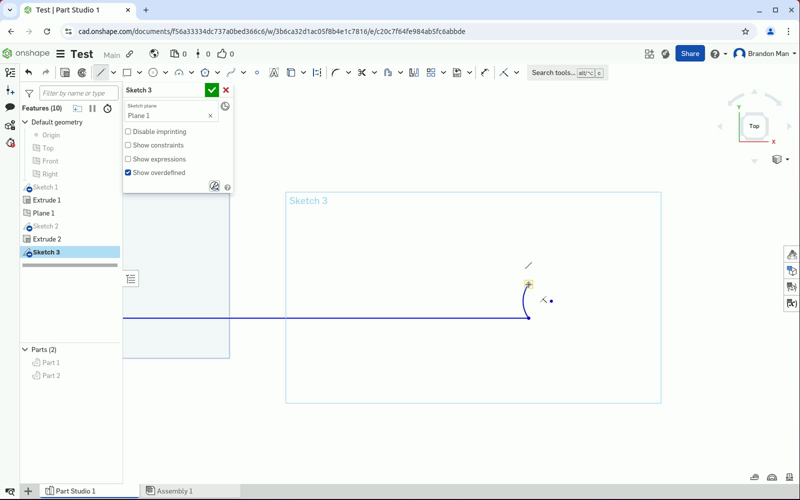
scroll(-6)
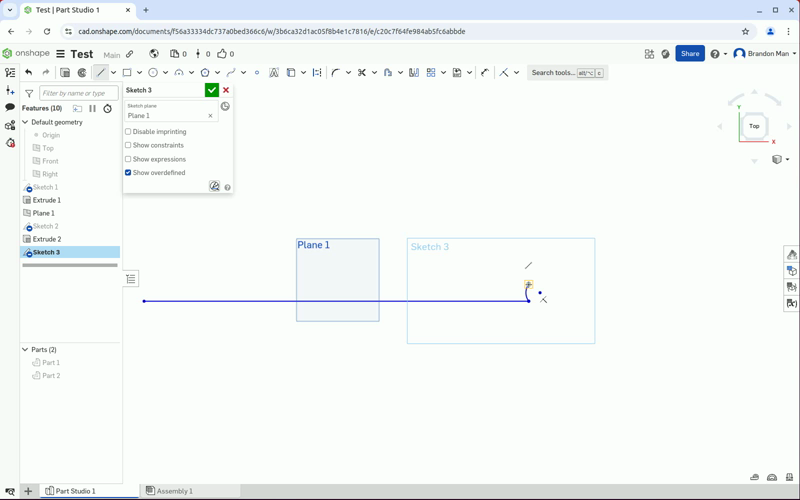
scroll(-6)
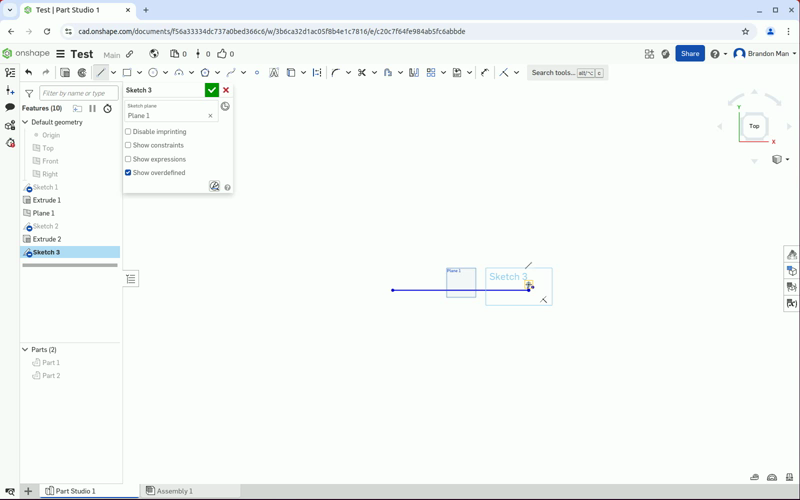
key_down(shift)
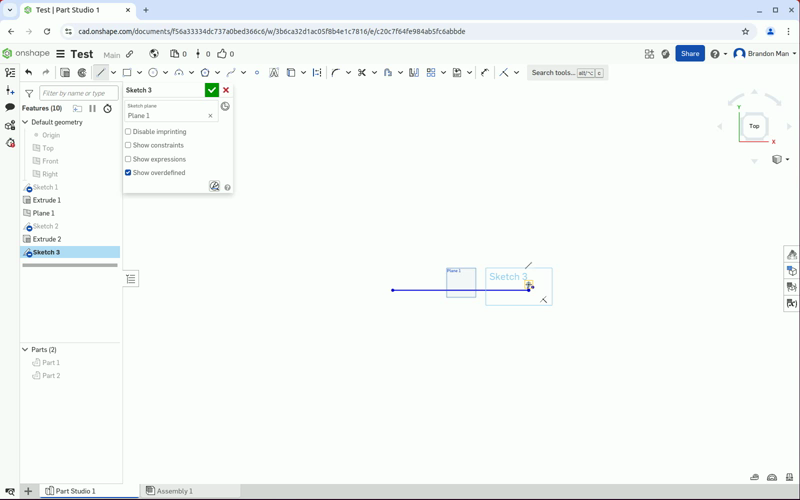
mouse_move(392, 284)
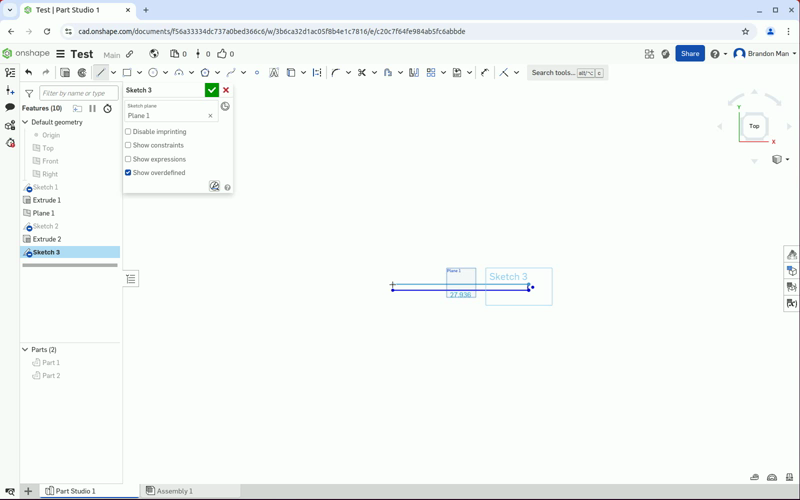
click(392, 284)
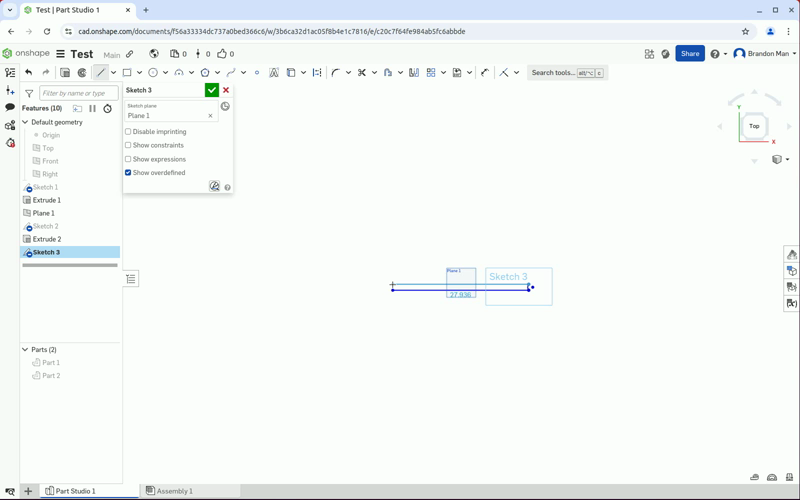
key_up(shift)
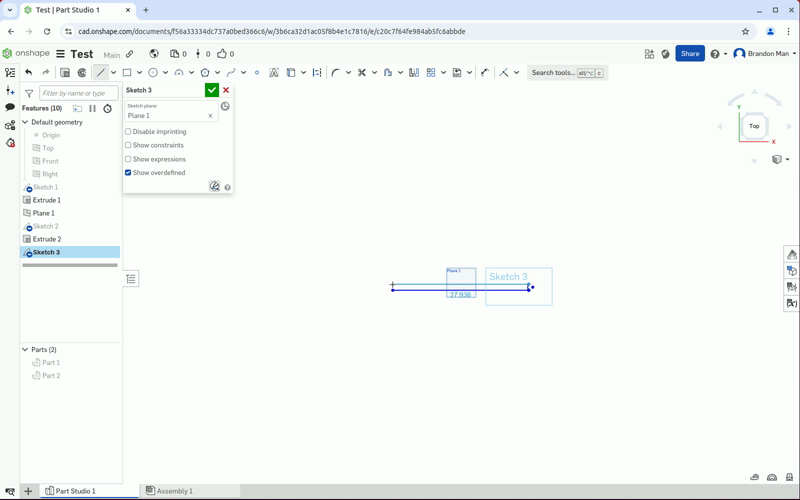
key(esc)
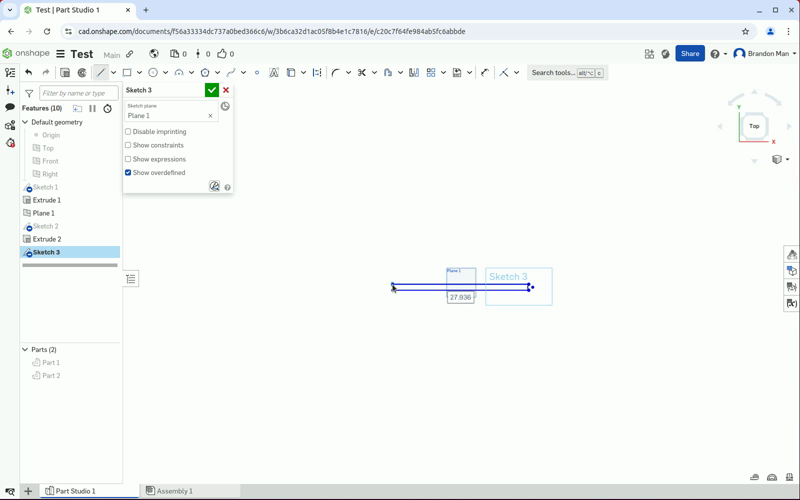
key(a)
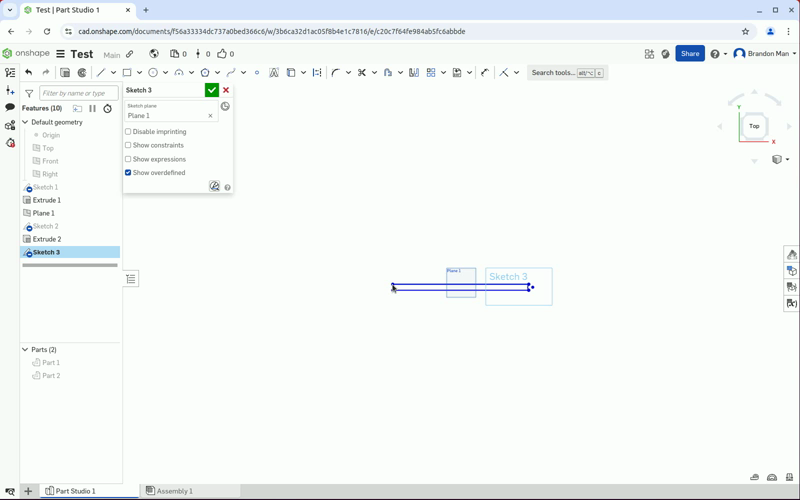
mouse_move(392, 284)
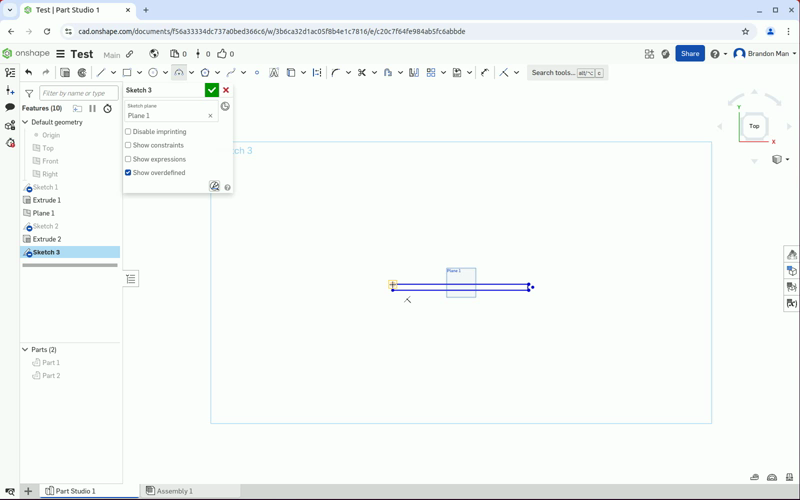
click(392, 284)
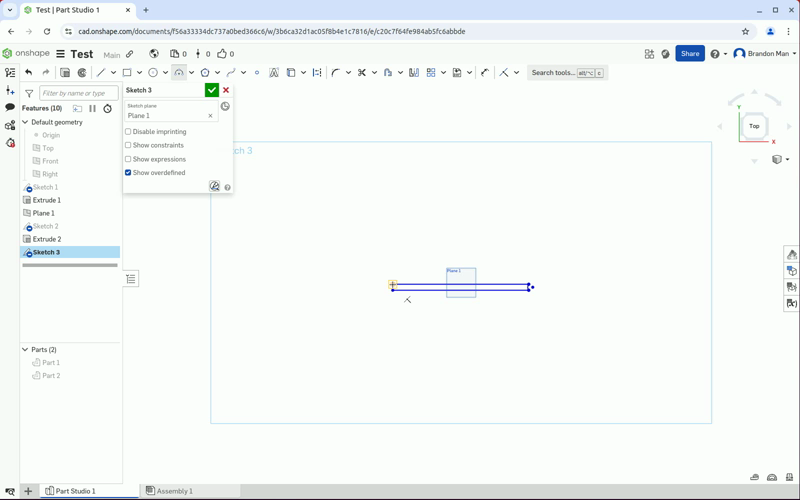
mouse_move(392, 290)
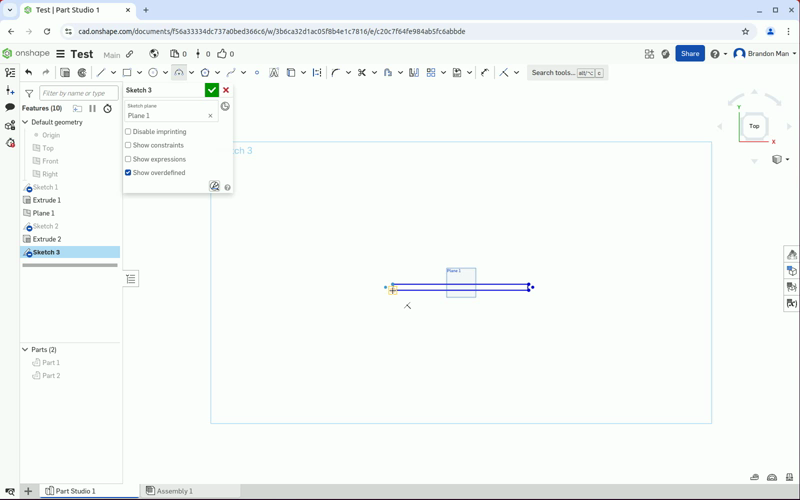
scroll(6)
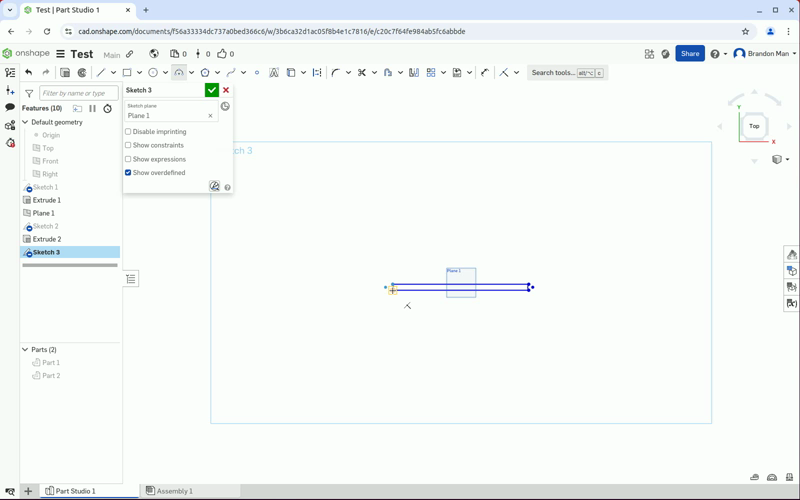
scroll(6)
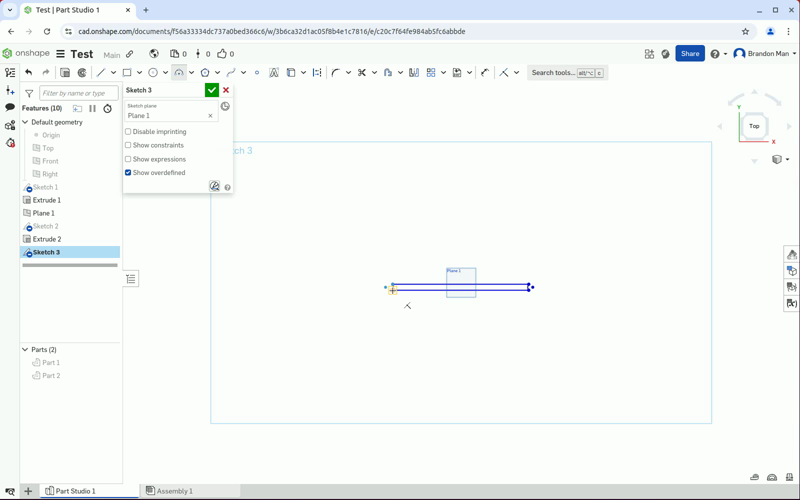
scroll(6)
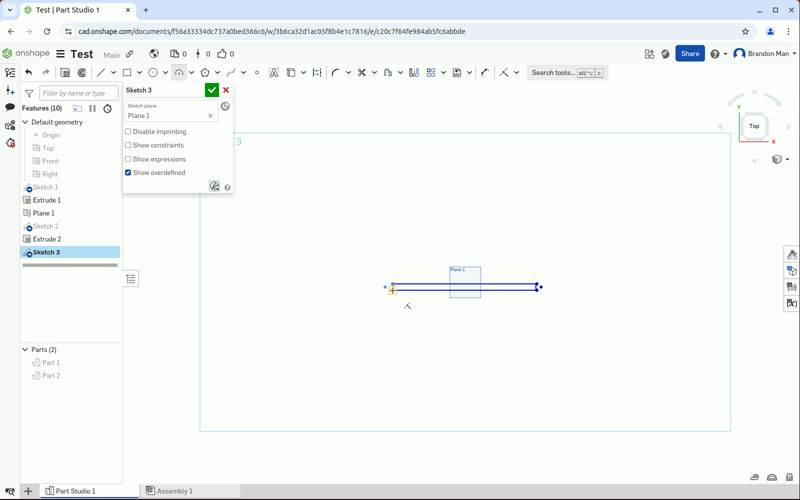
scroll(6)
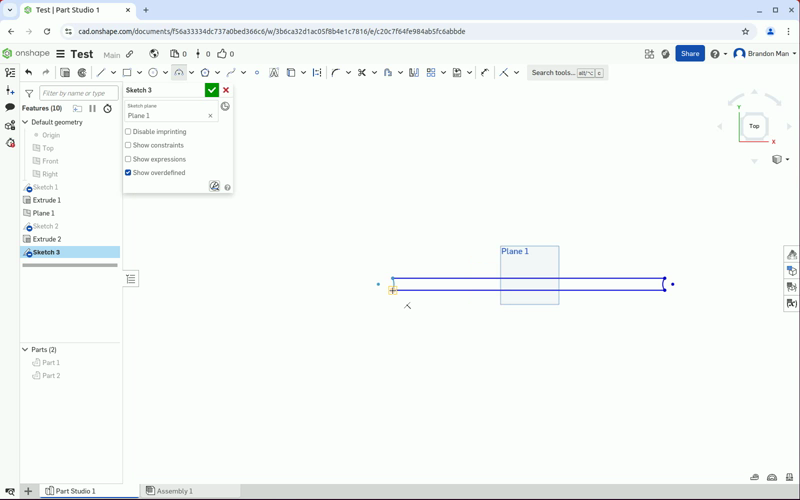
scroll(6)
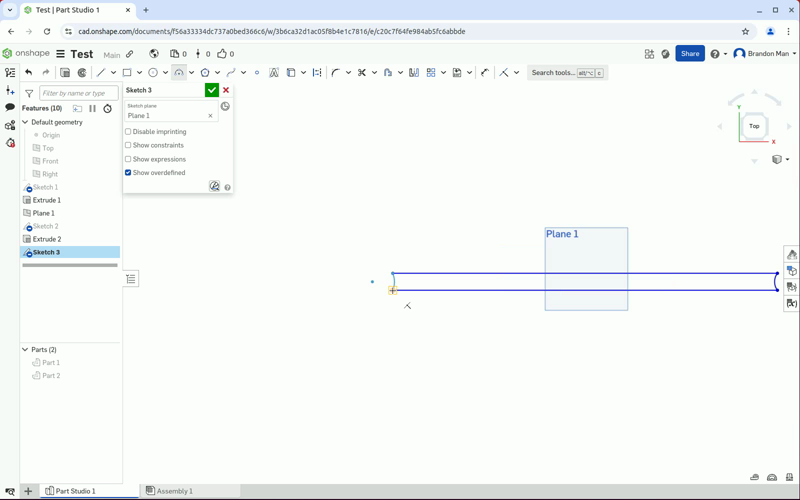
scroll(6)
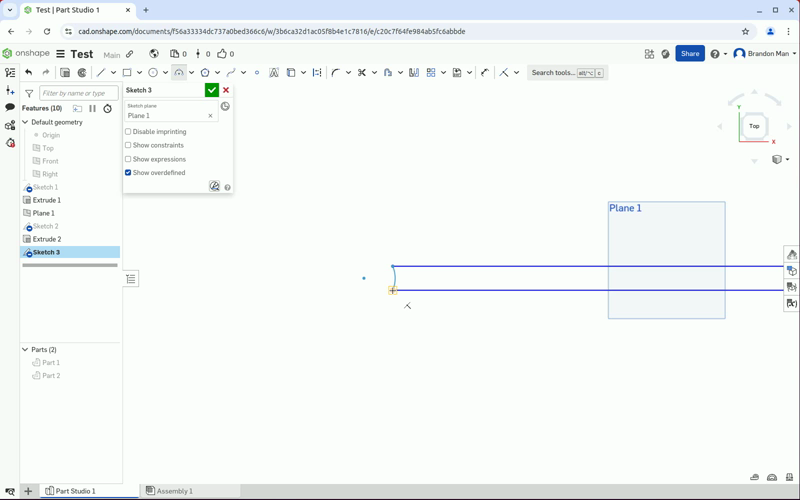
scroll(6)
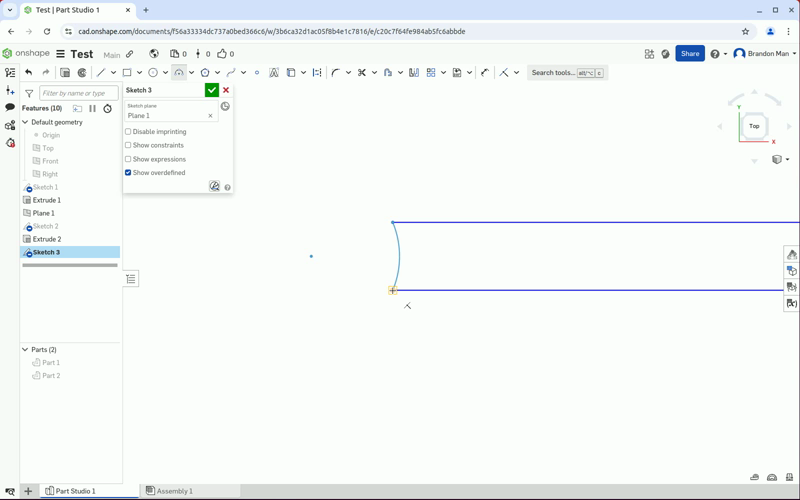
click(392, 290)
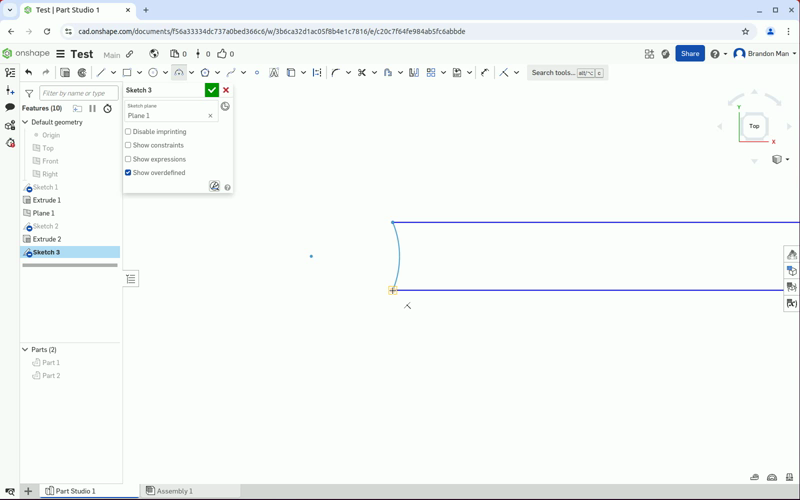
scroll(-6)
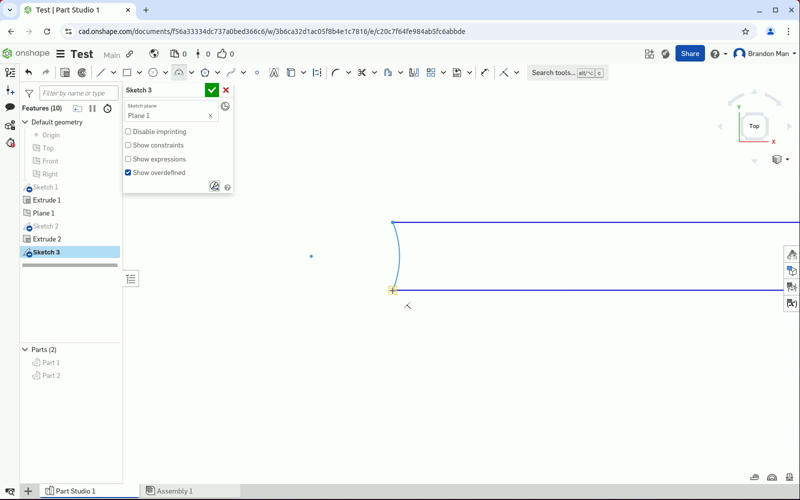
scroll(-6)
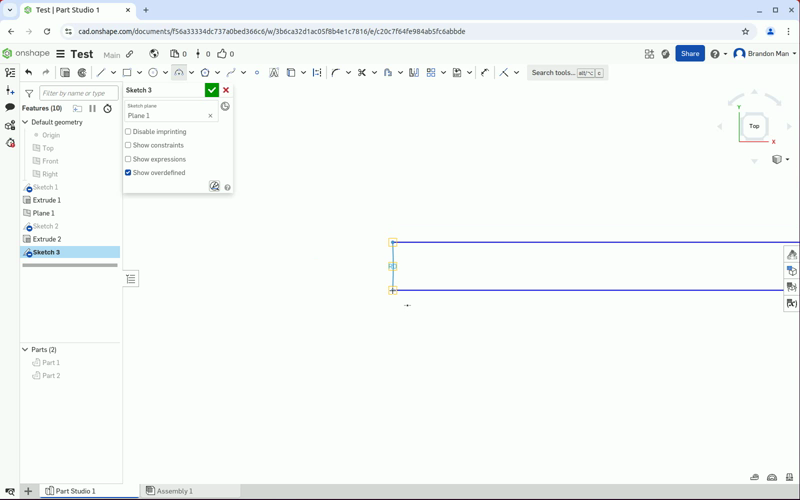
scroll(-6)
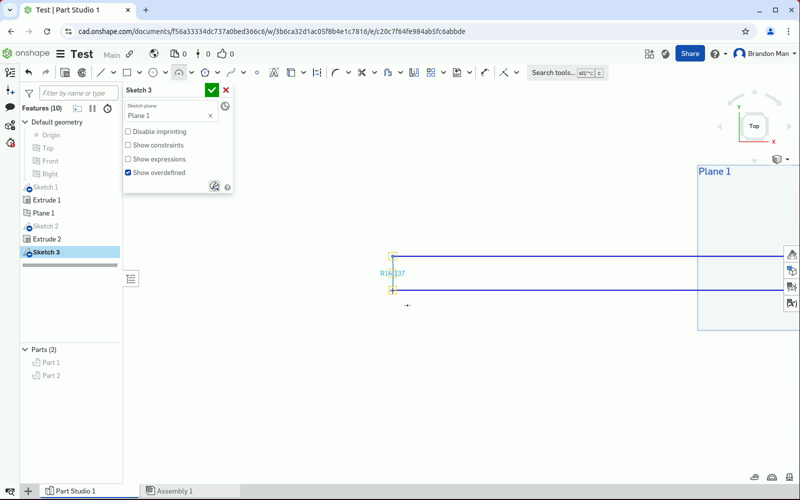
scroll(-6)
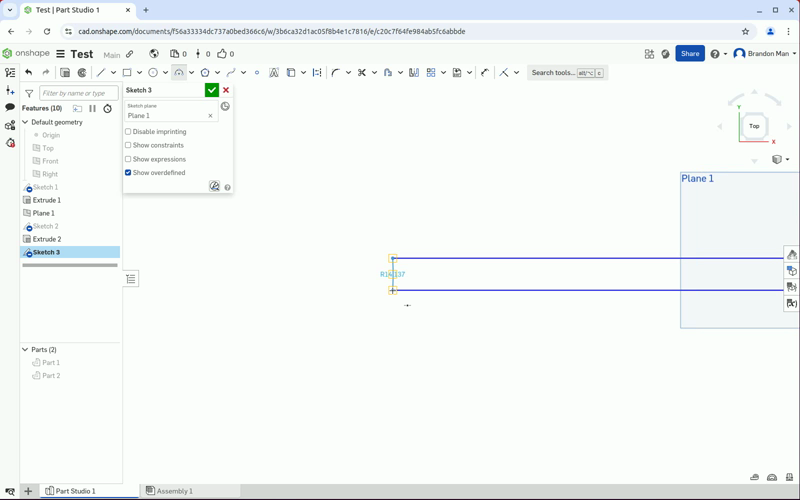
scroll(-6)
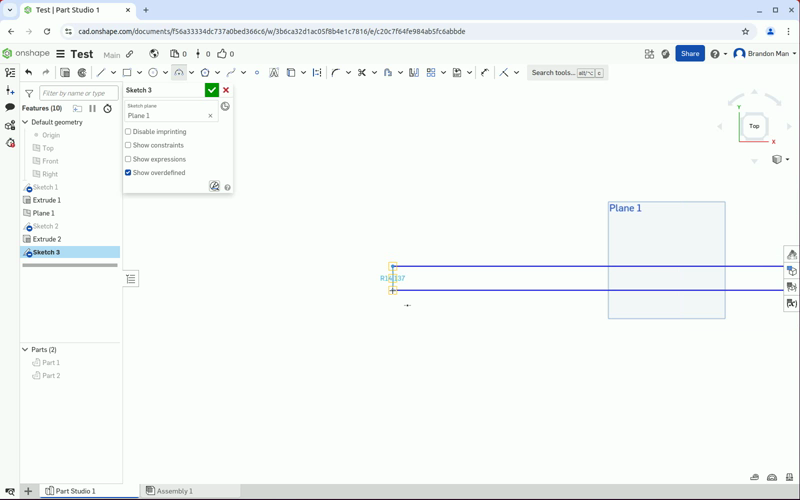
scroll(-6)
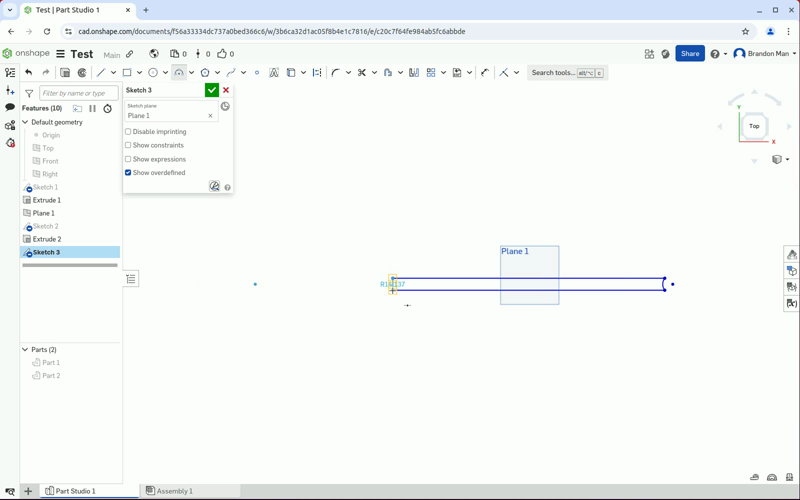
scroll(-6)
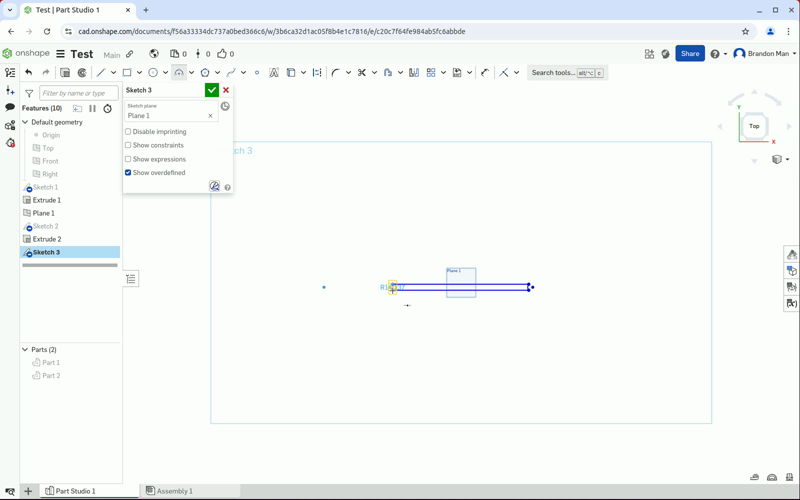
key_down(shift)
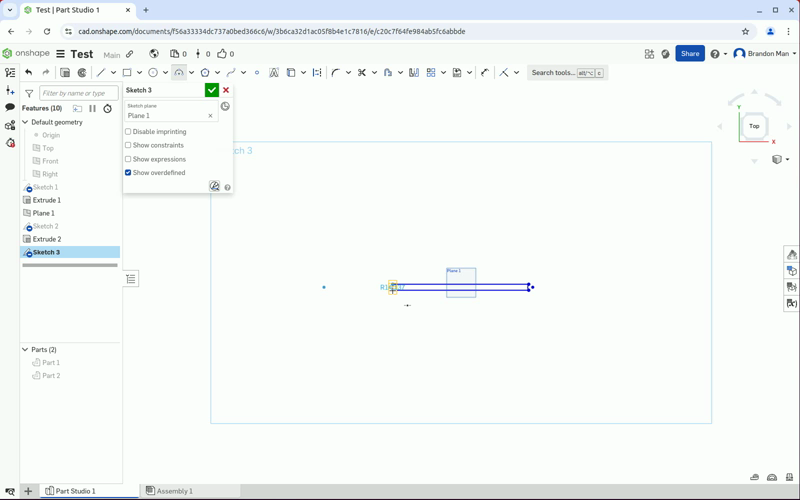
mouse_move(393, 287)
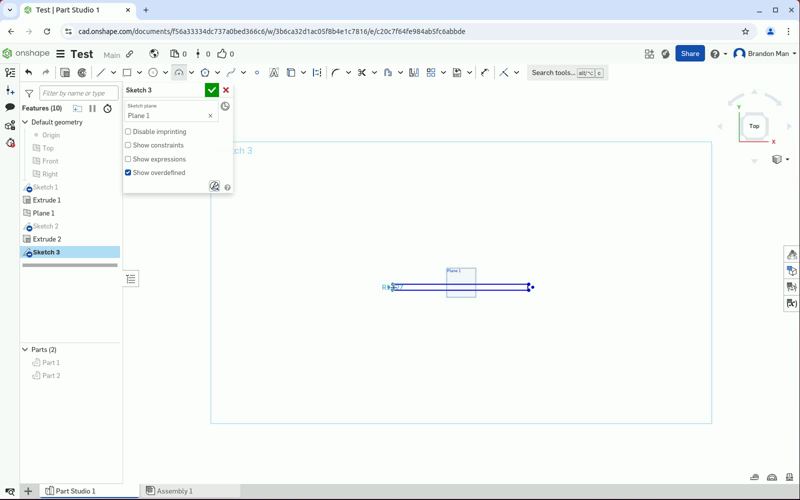
scroll(6)
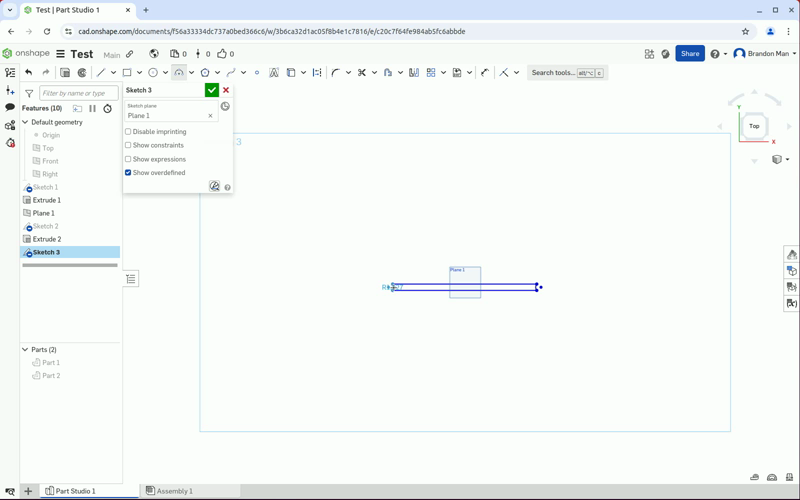
scroll(6)
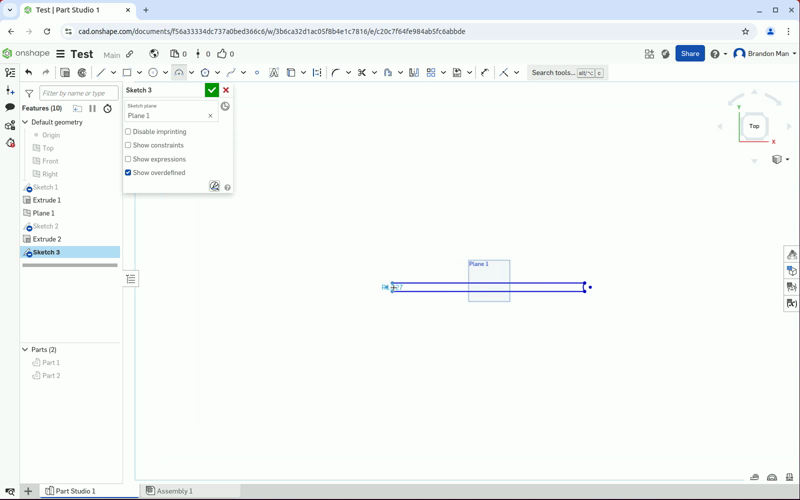
scroll(6)
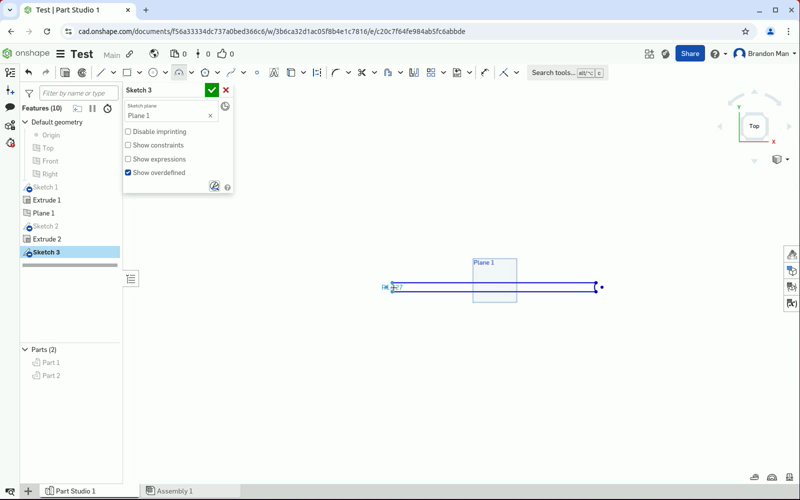
scroll(6)
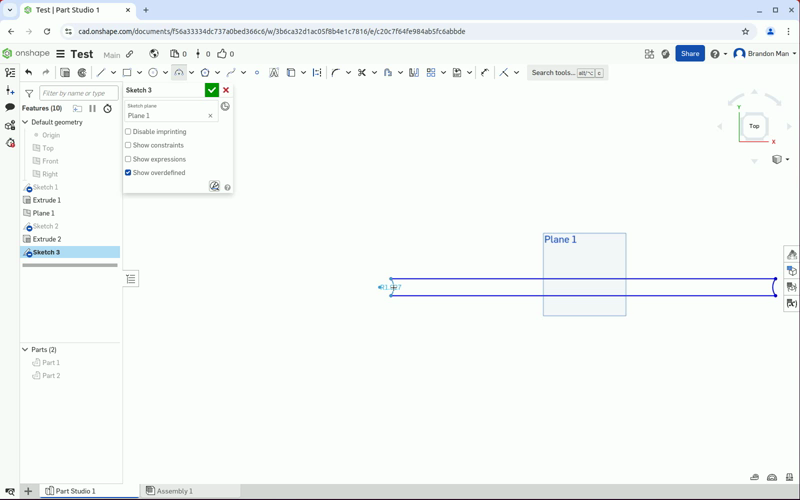
scroll(6)
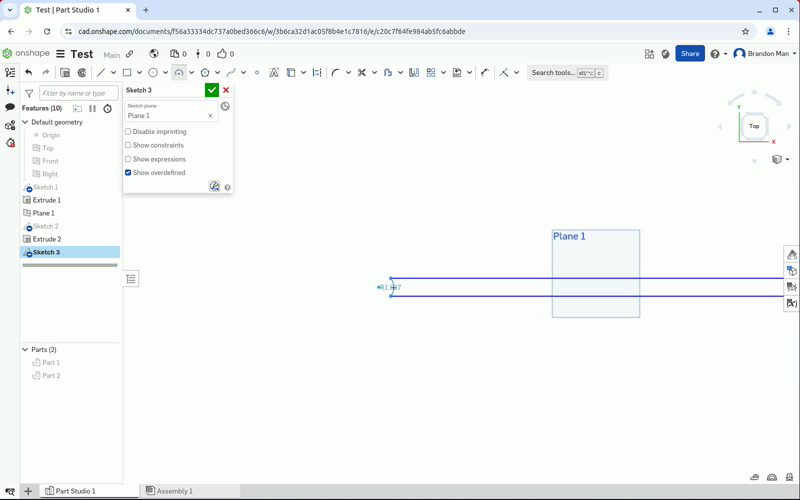
scroll(6)
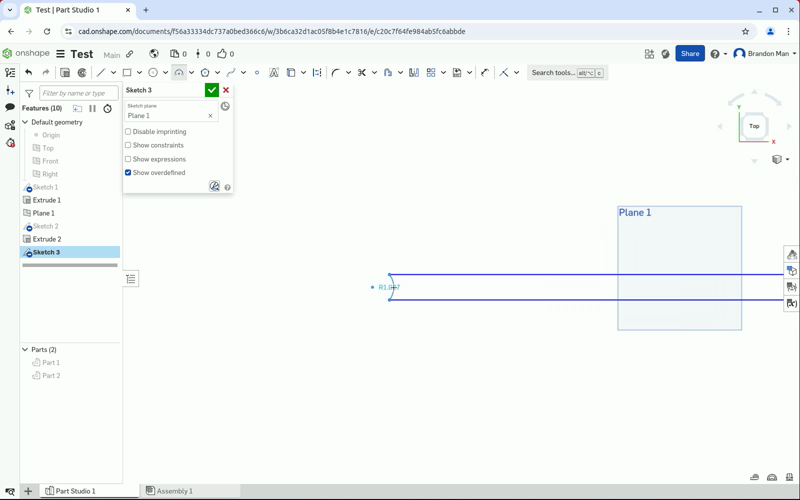
scroll(6)
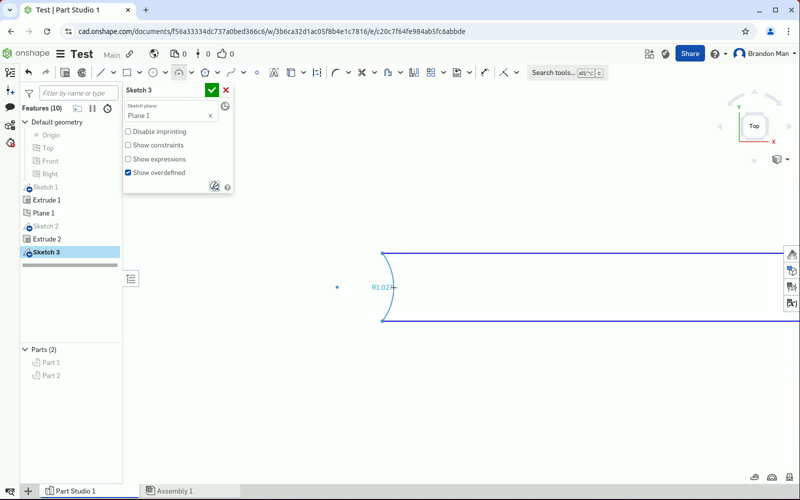
click(393, 287)
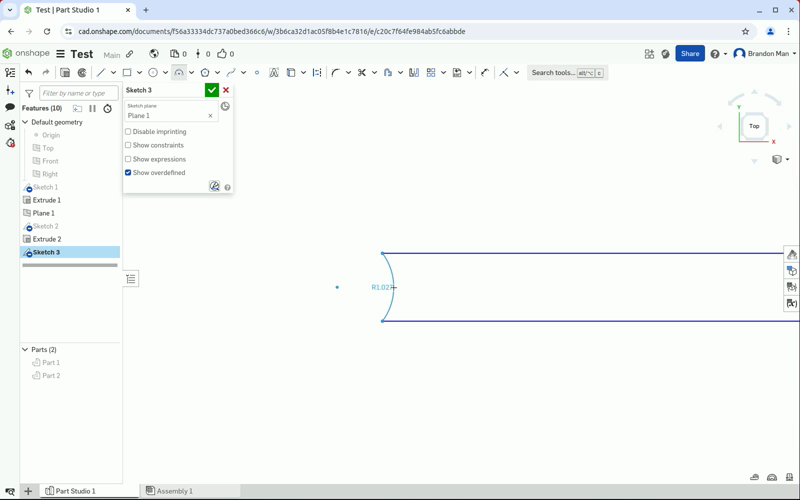
scroll(-6)
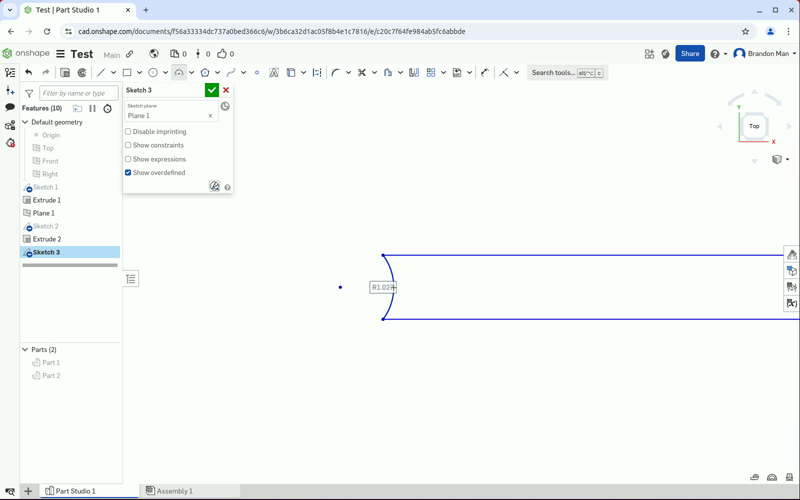
scroll(-6)
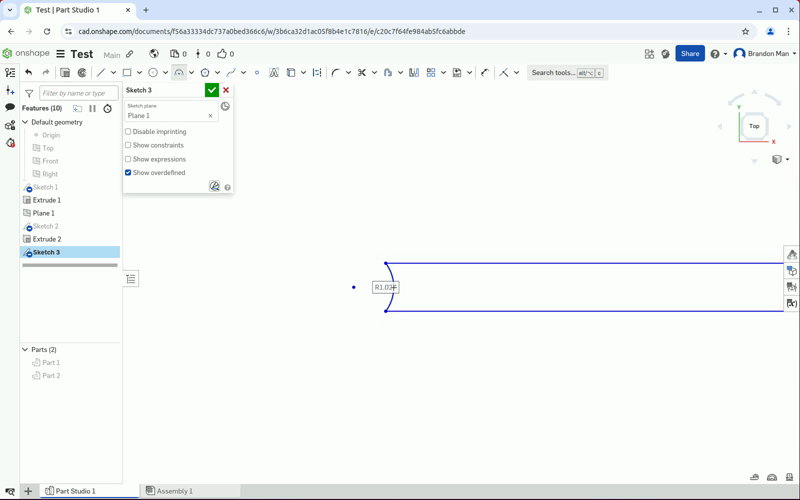
scroll(-6)
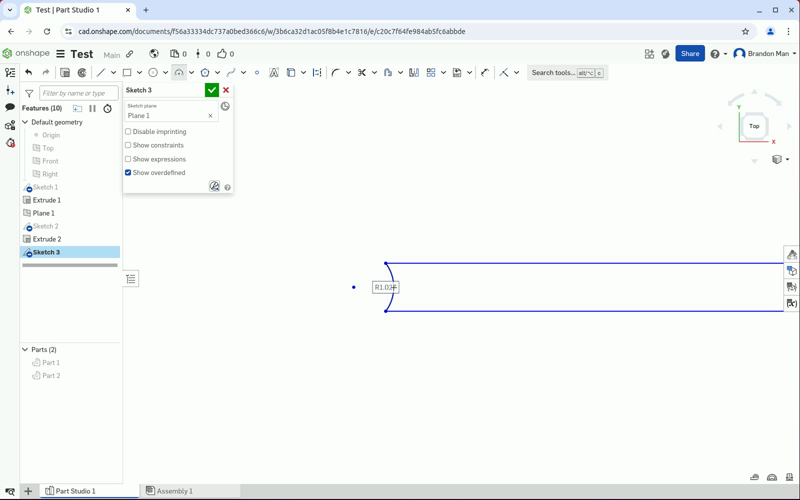
scroll(-6)
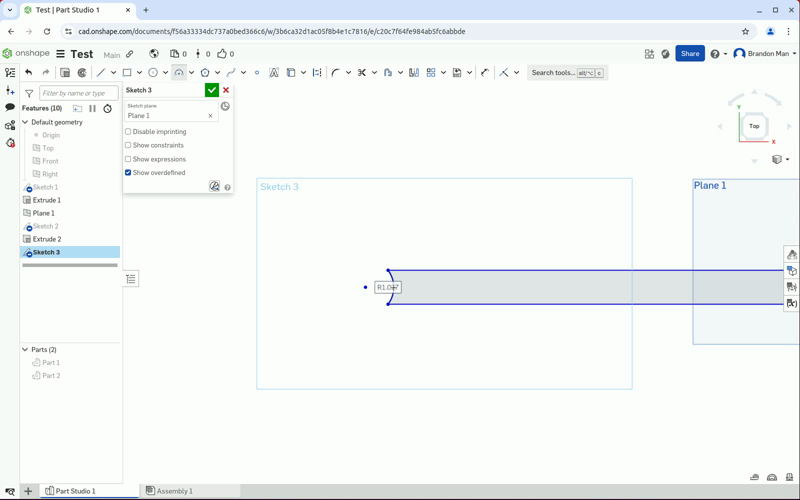
scroll(-6)
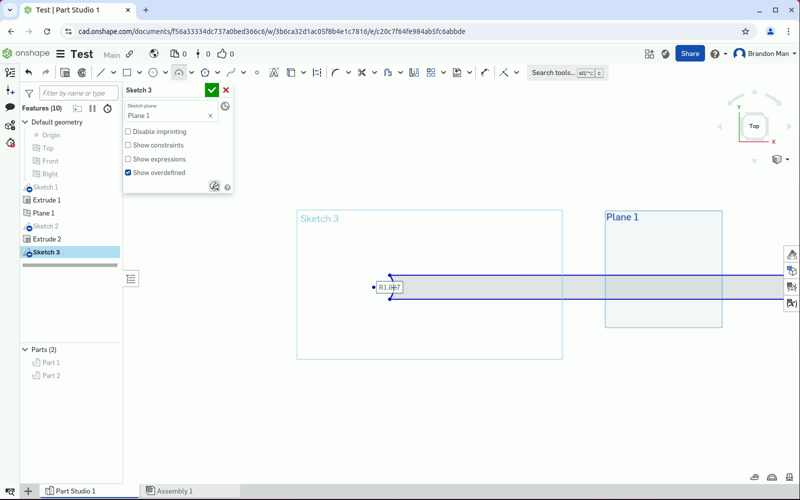
scroll(-6)
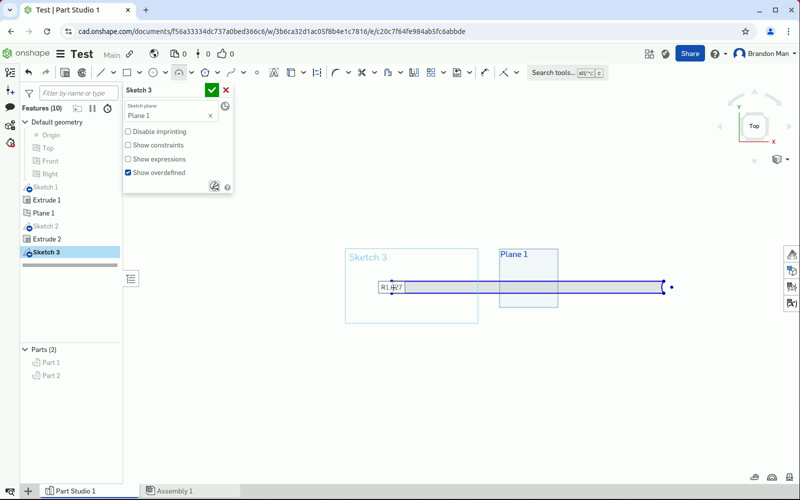
scroll(-6)
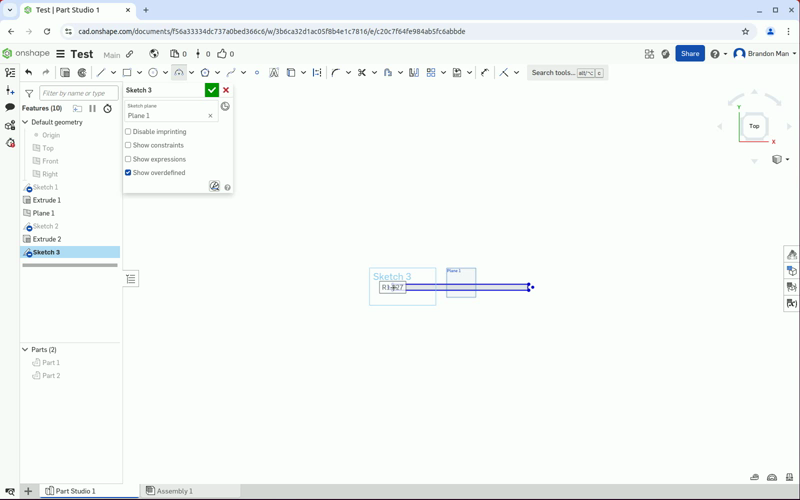
key_up(shift)
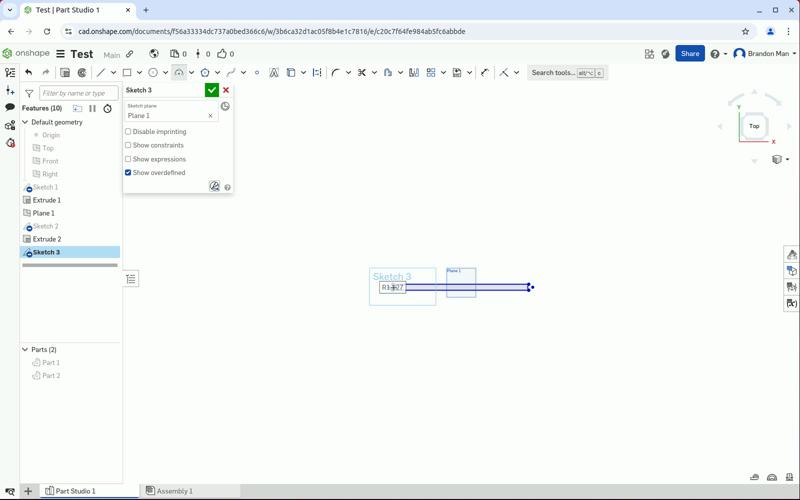
key(esc)
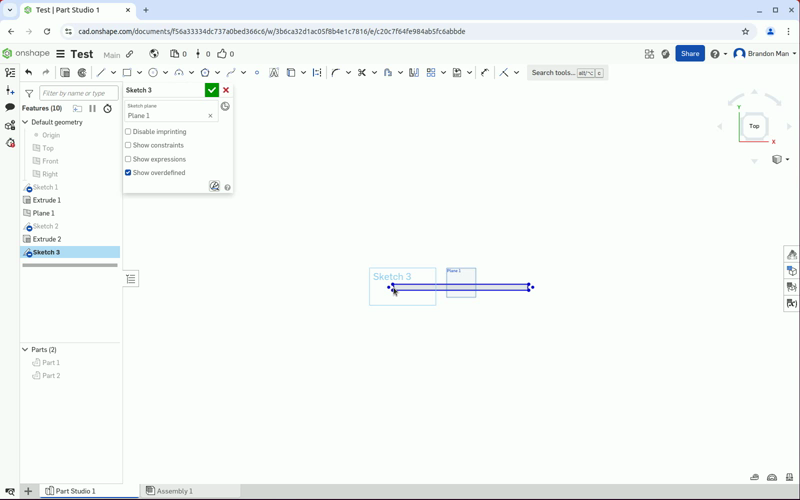
mouse_move(443, 286)
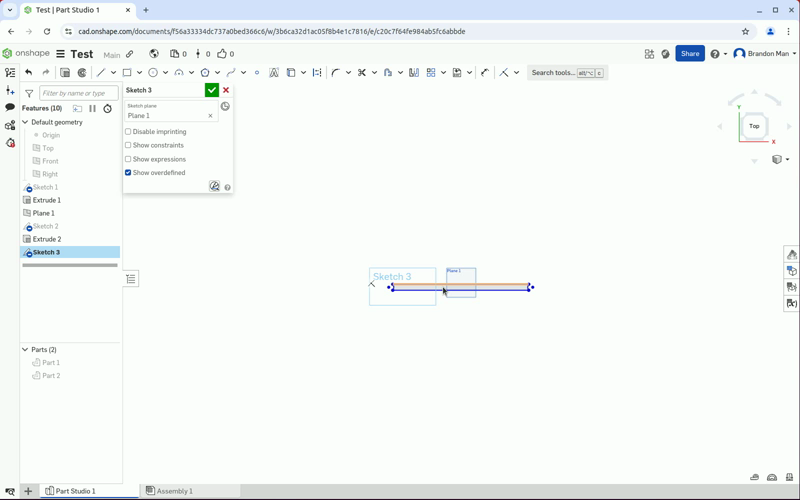
scroll(6)
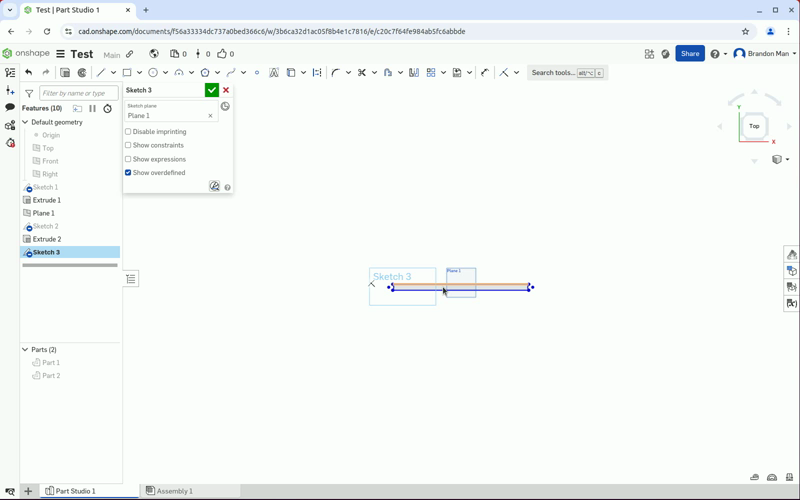
scroll(6)
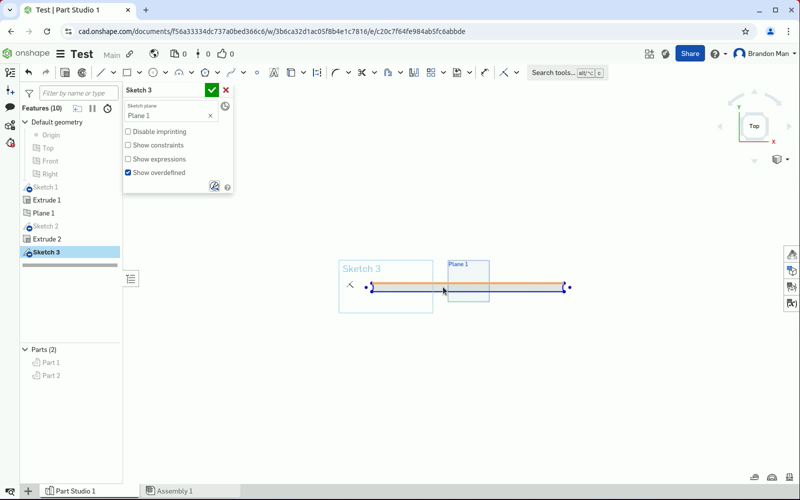
scroll(6)
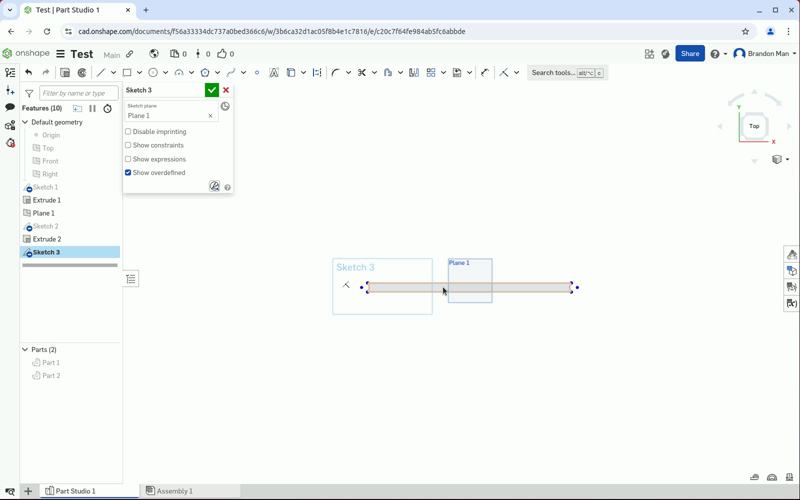
scroll(6)
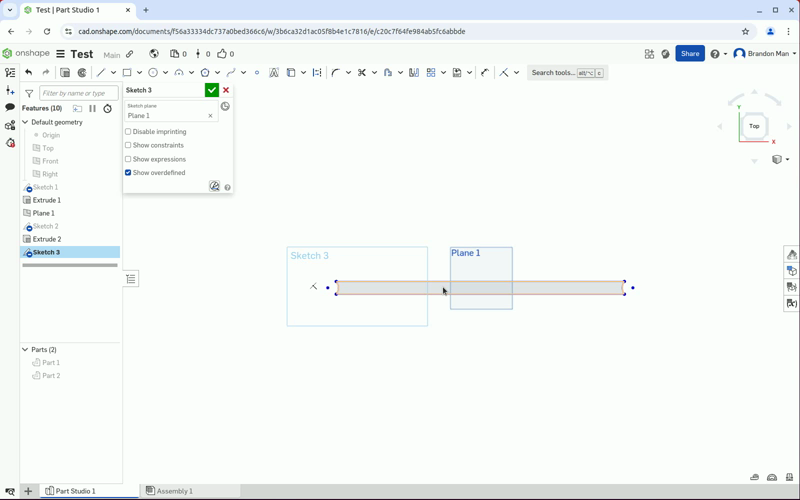
scroll(6)
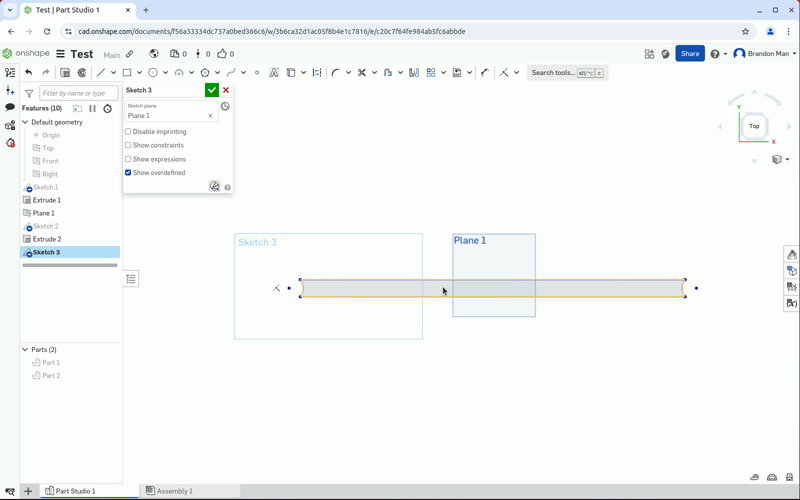
scroll(6)
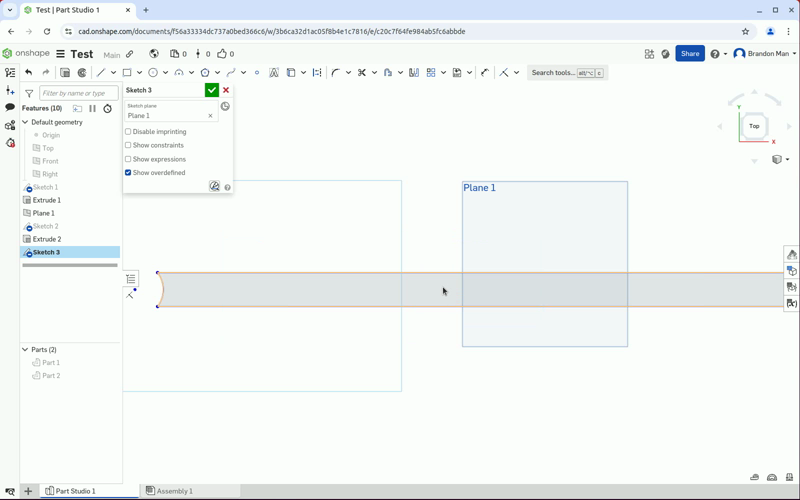
scroll(6)
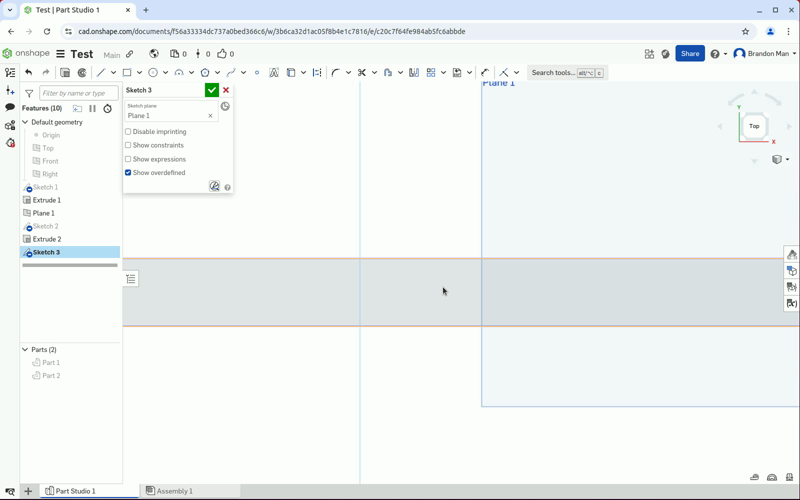
click(443, 286)
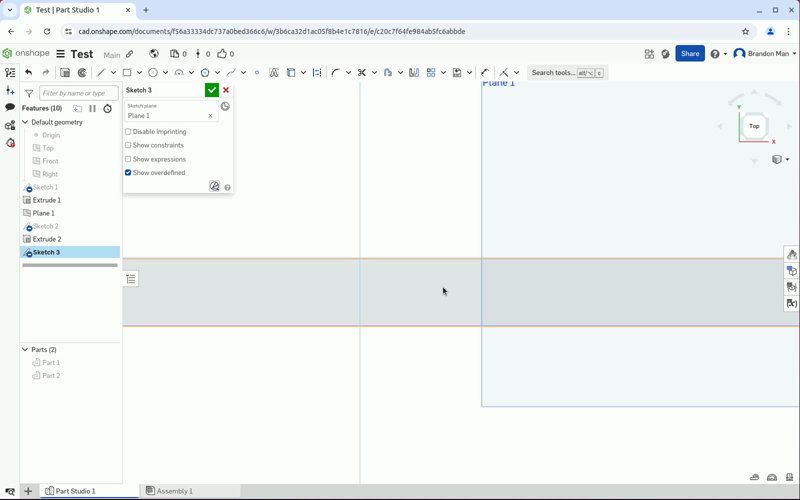
scroll(-6)
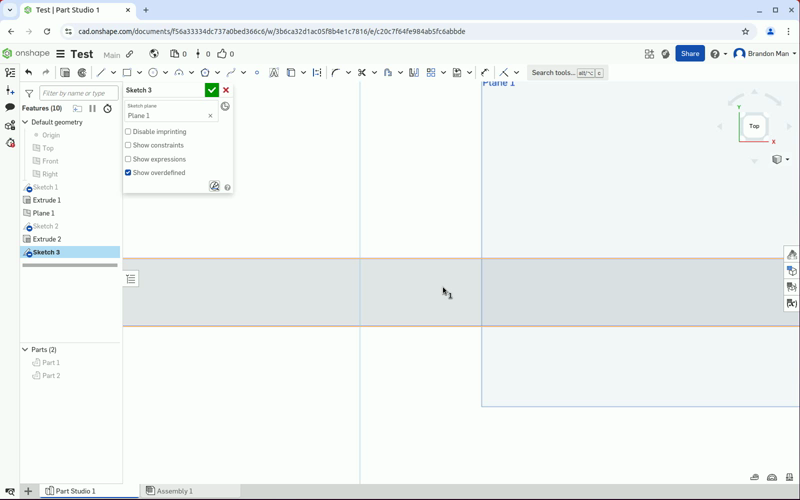
scroll(-6)
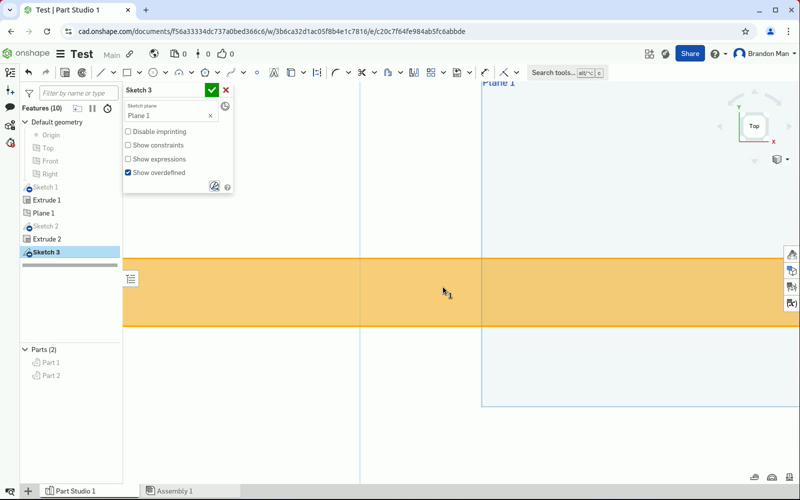
scroll(-6)
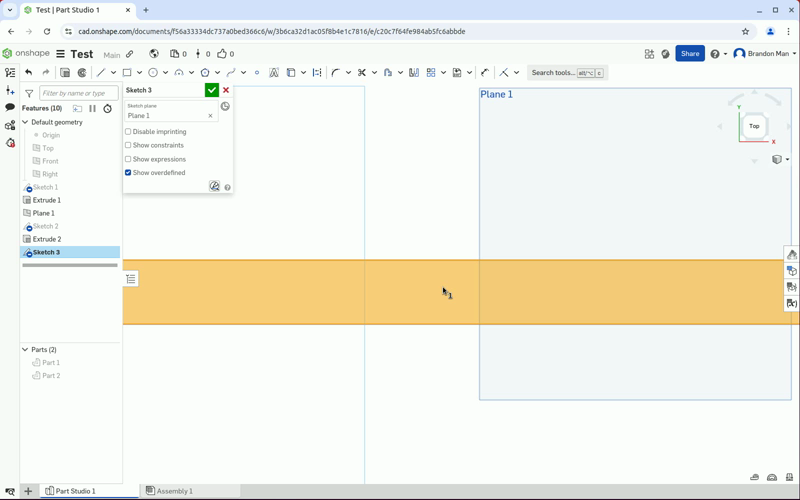
scroll(-6)
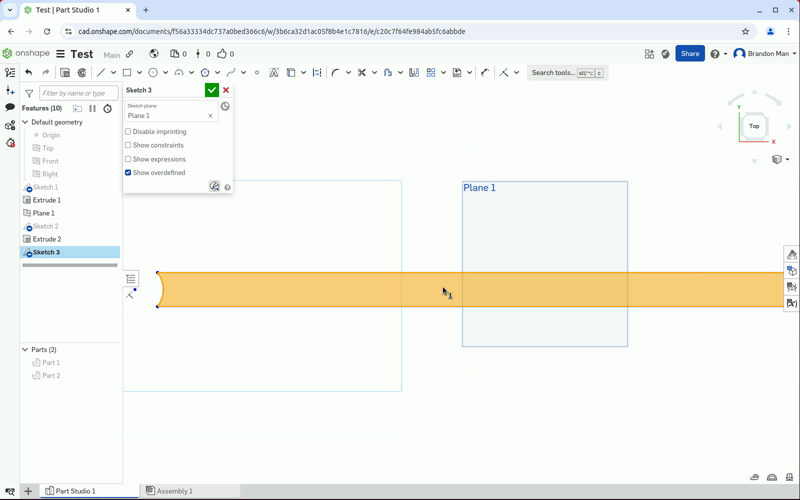
scroll(-6)
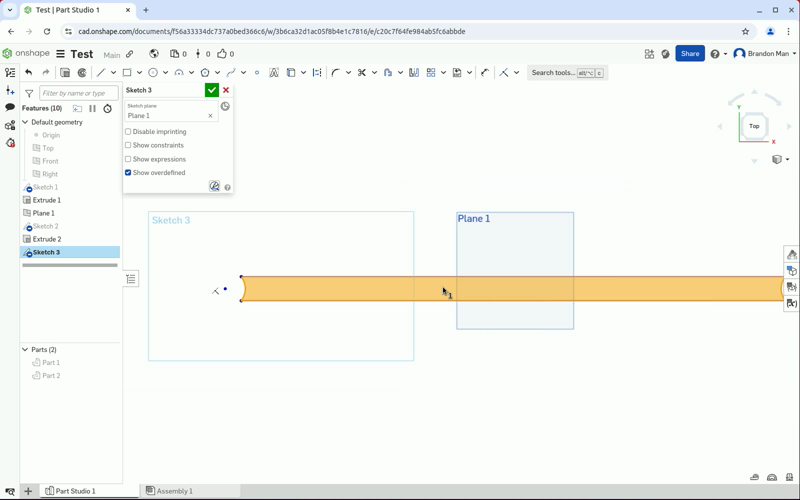
scroll(-6)
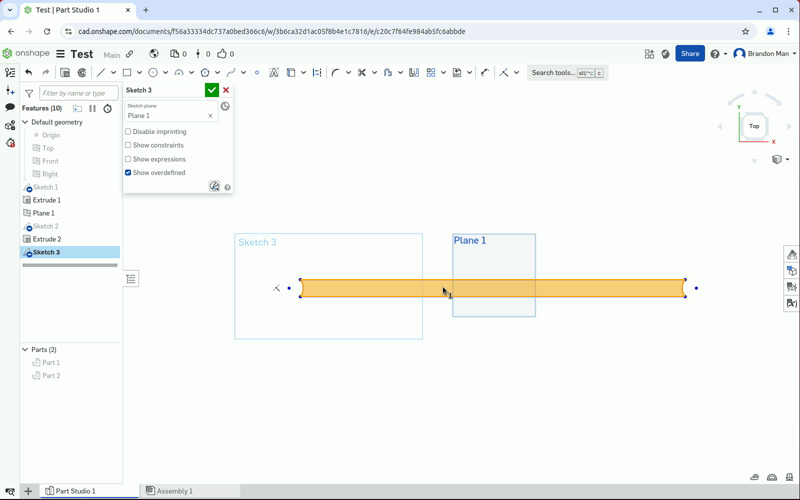
scroll(-6)
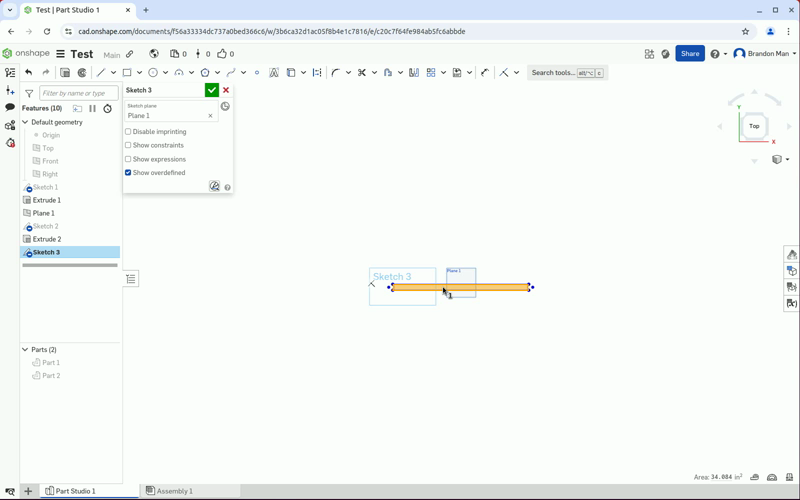
mouse_move(73, 352)
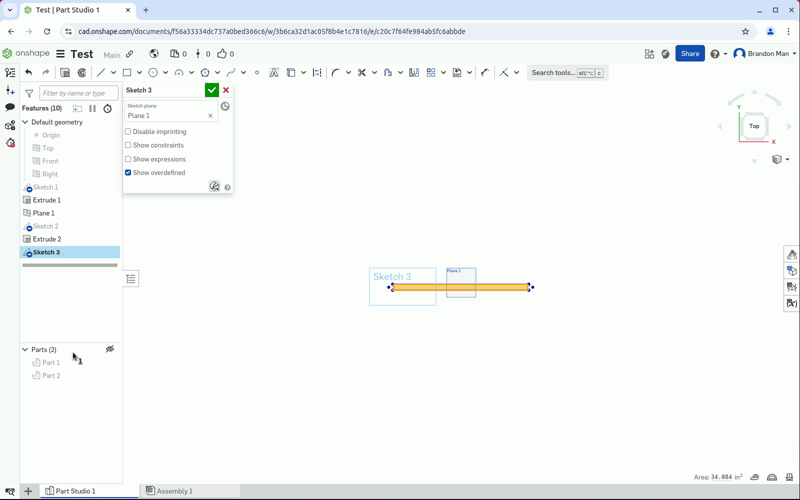
key(shift+y)
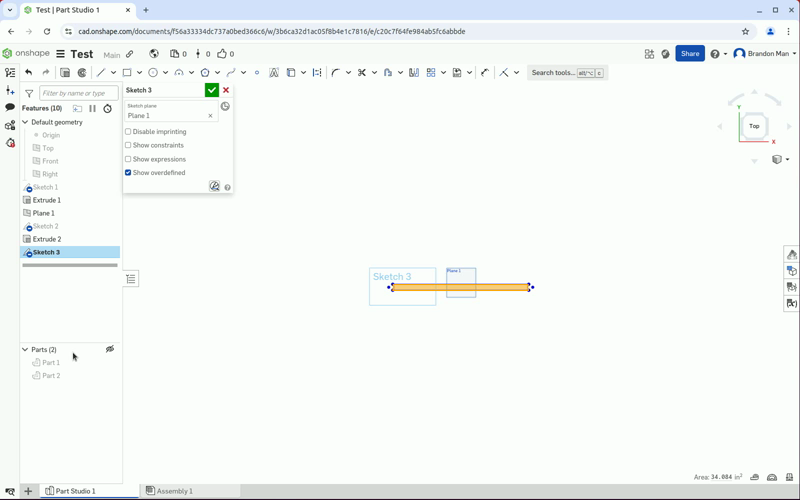
key(shift+e)
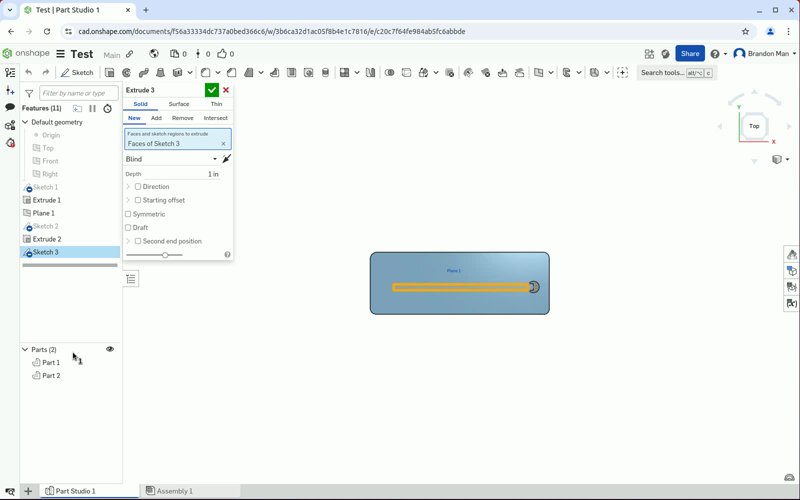
mouse_move(143, 106)
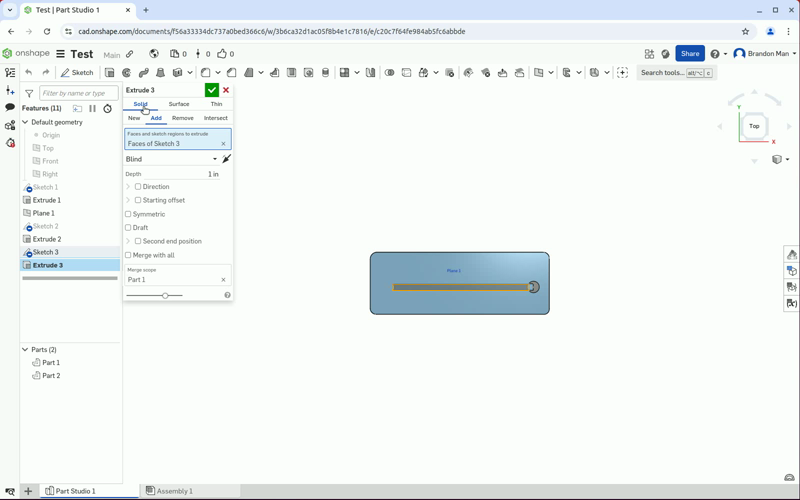
click(143, 106)
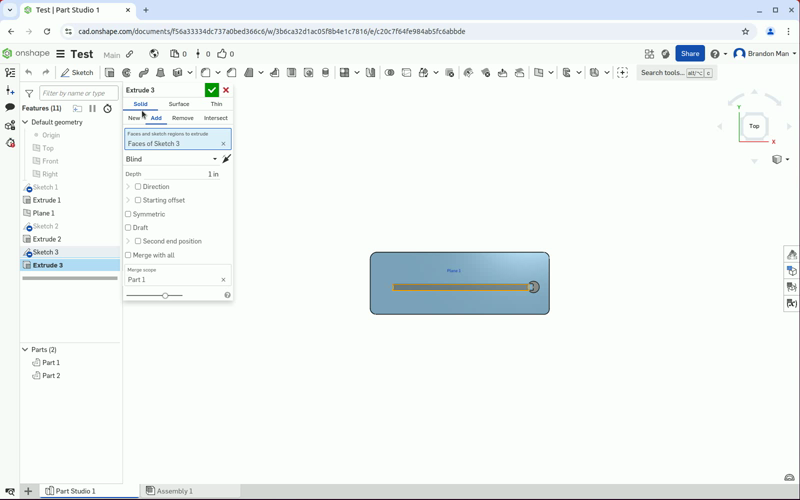
mouse_move(137, 120)
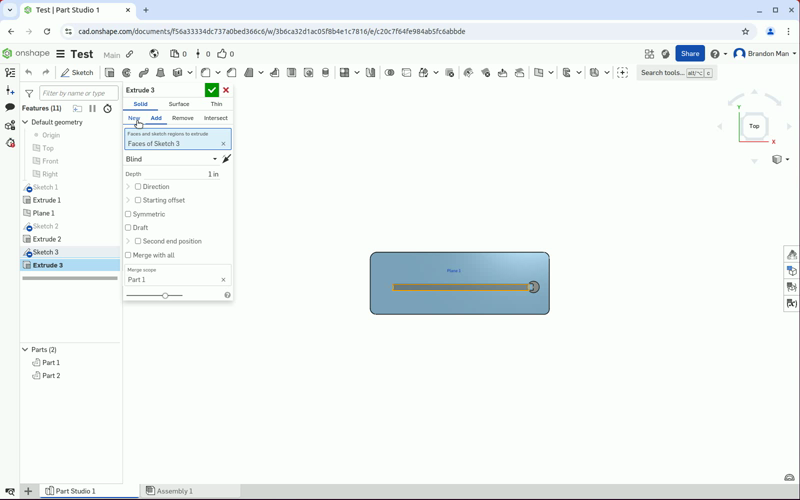
click(137, 120)
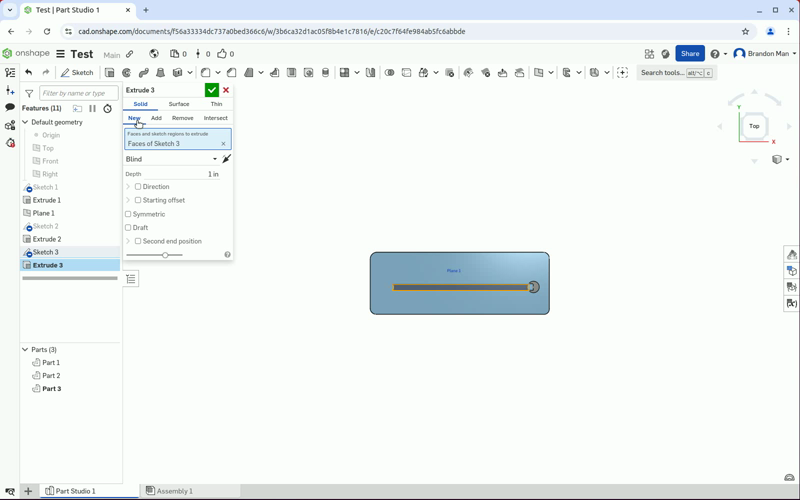
key(tab, 4)
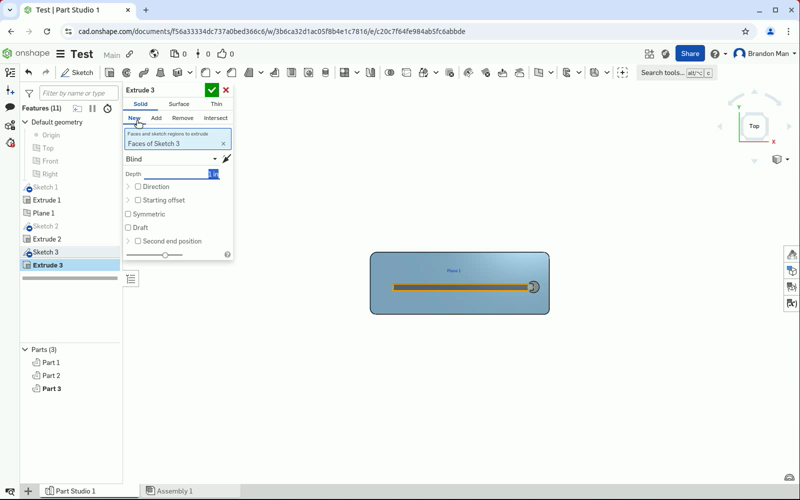
text(5.055)
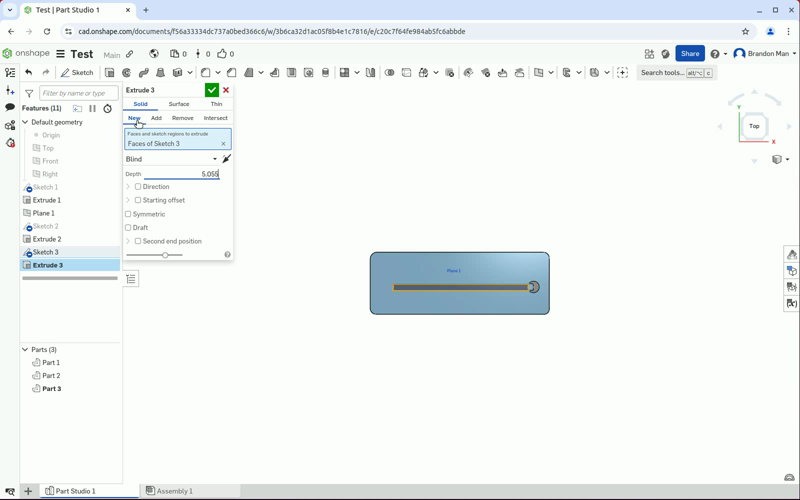
key(enter)
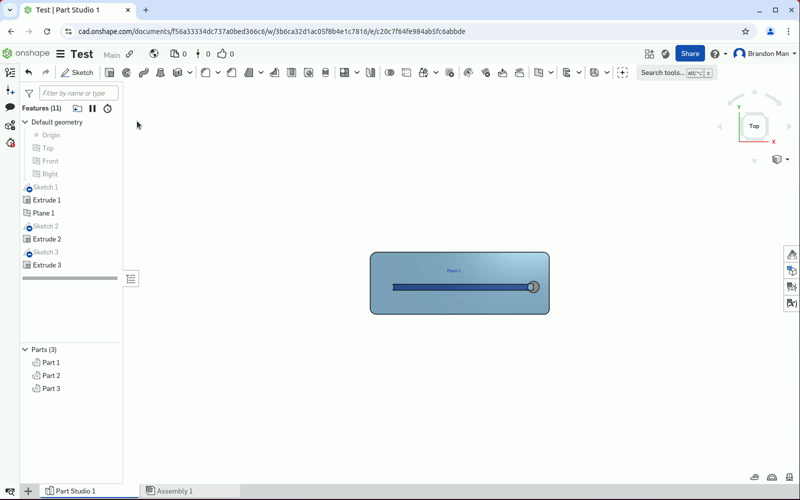
key(shift+h)
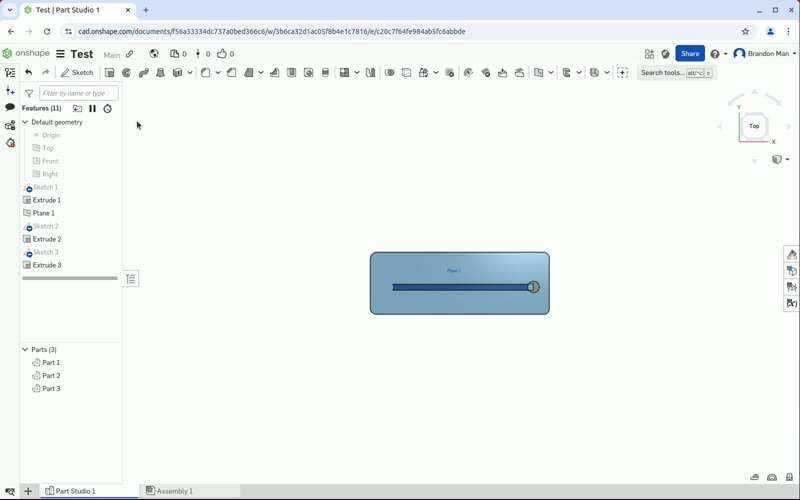
key(shift+h)
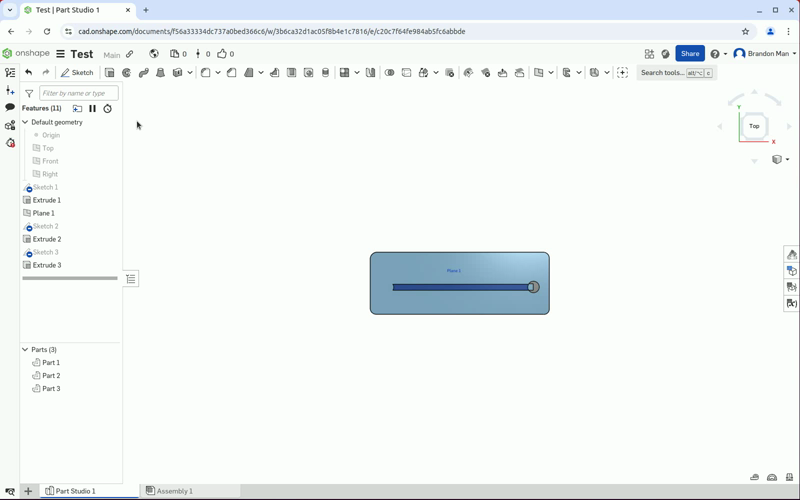
mouse_move(73, 189)
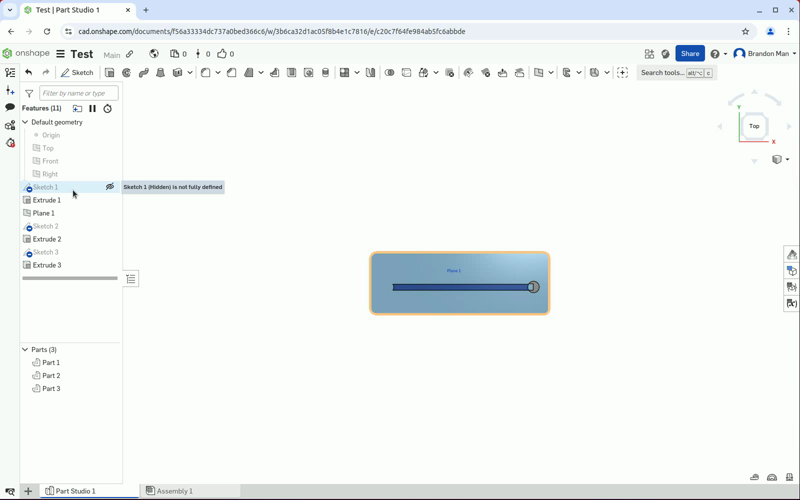
click(73, 189)
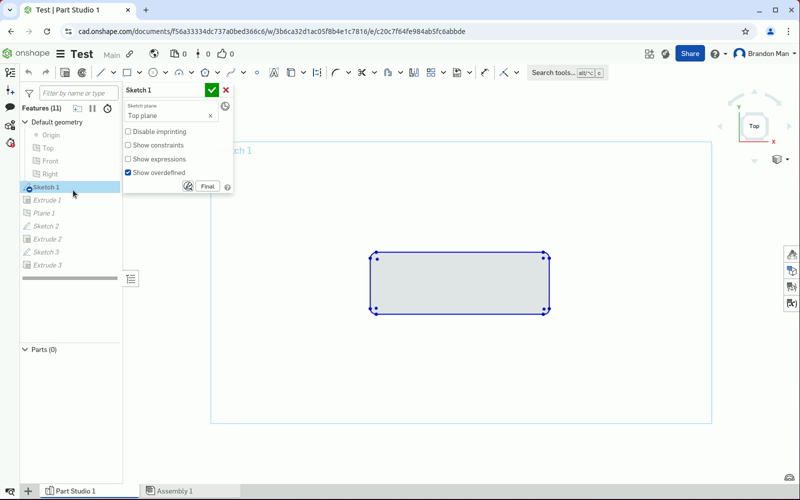
mouse_move(229, 92)
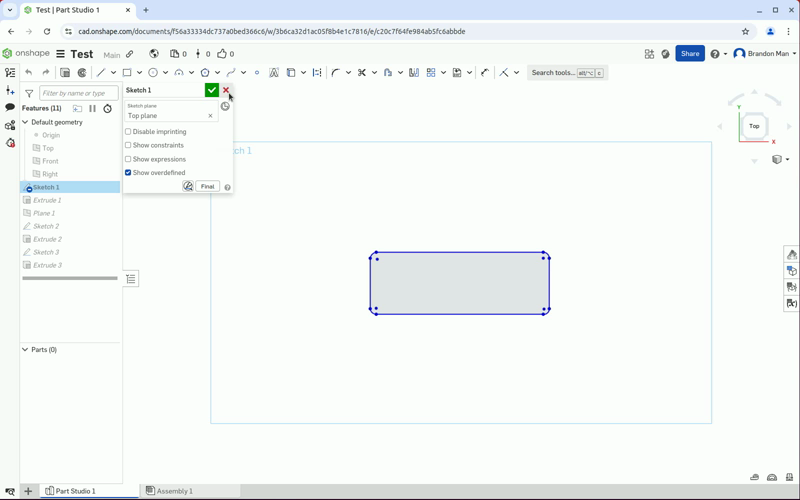
click(229, 92)
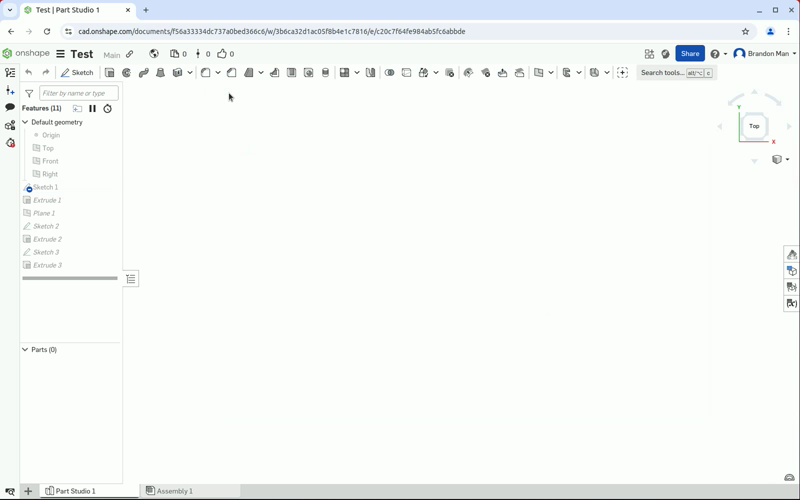
key(shift+s)
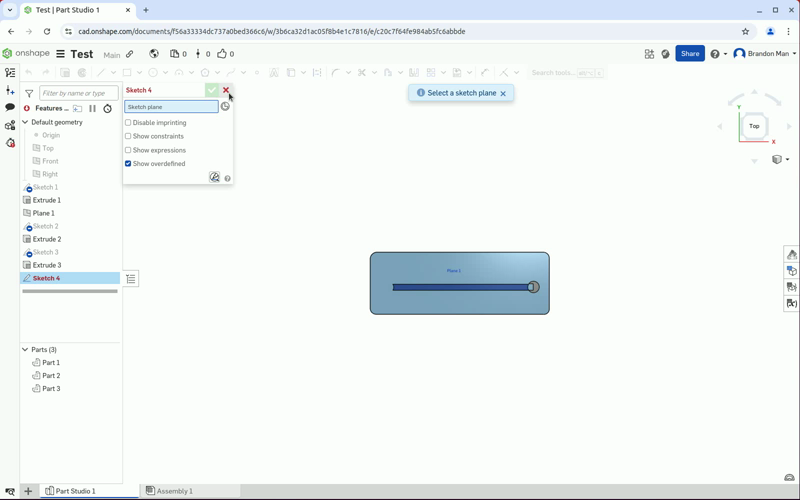
mouse_move(73, 215)
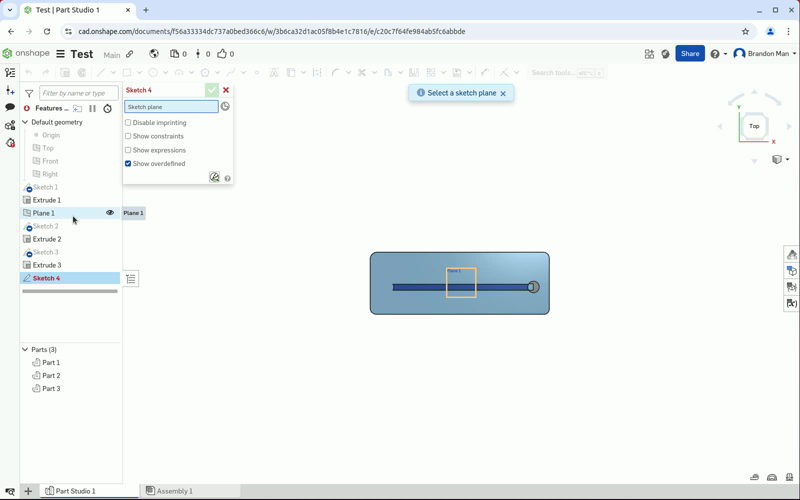
click(73, 215)
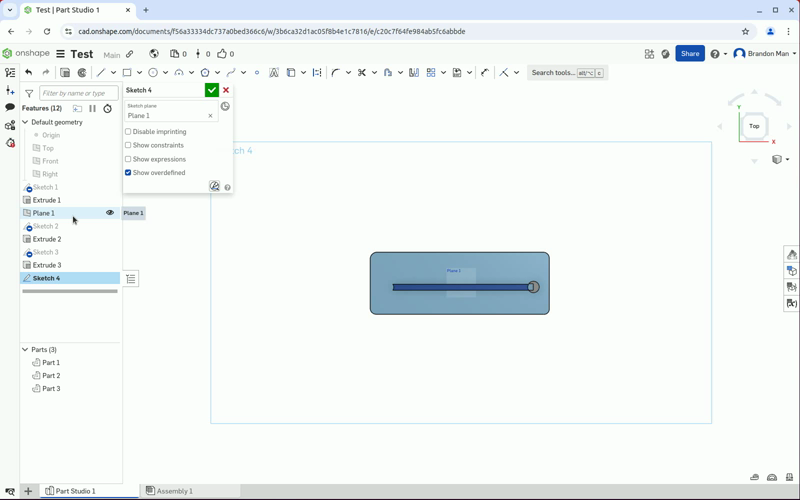
mouse_move(73, 352)
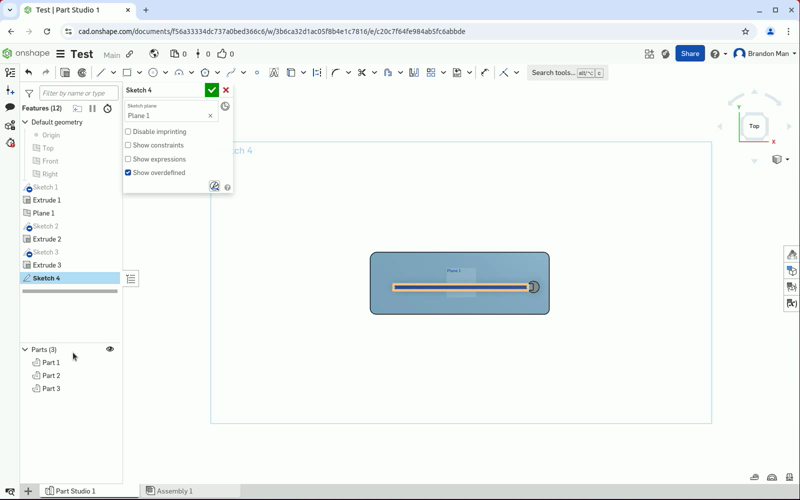
key(y)
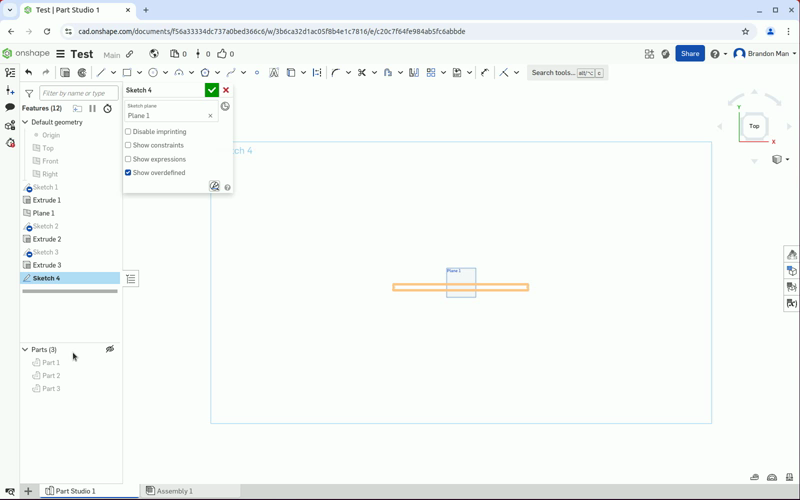
key(l)
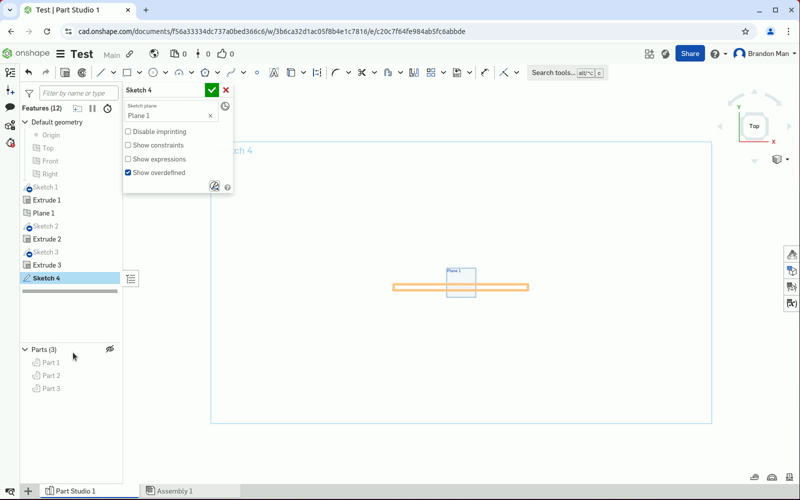
key_down(shift)
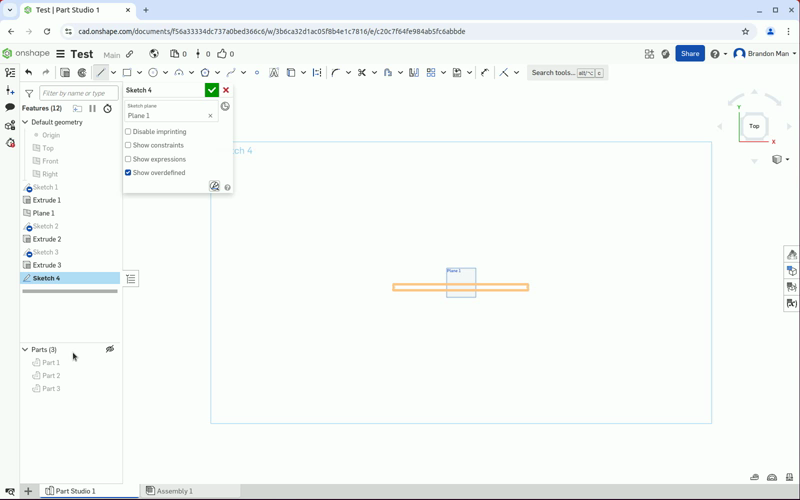
mouse_move(528, 290)
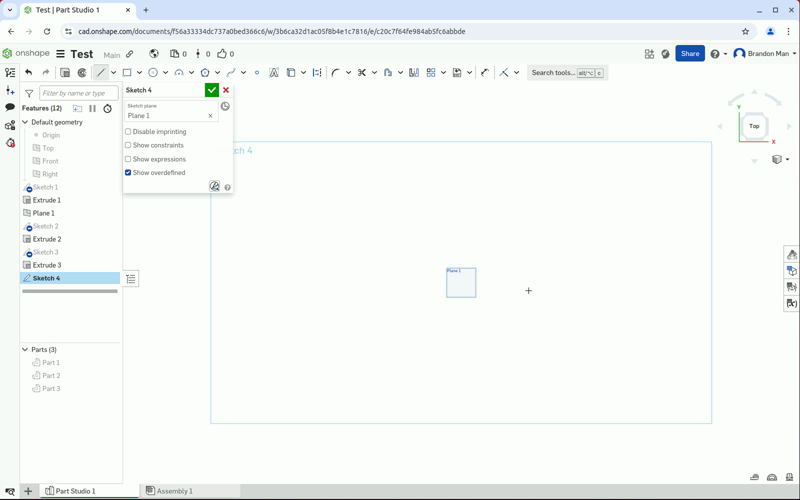
click(528, 290)
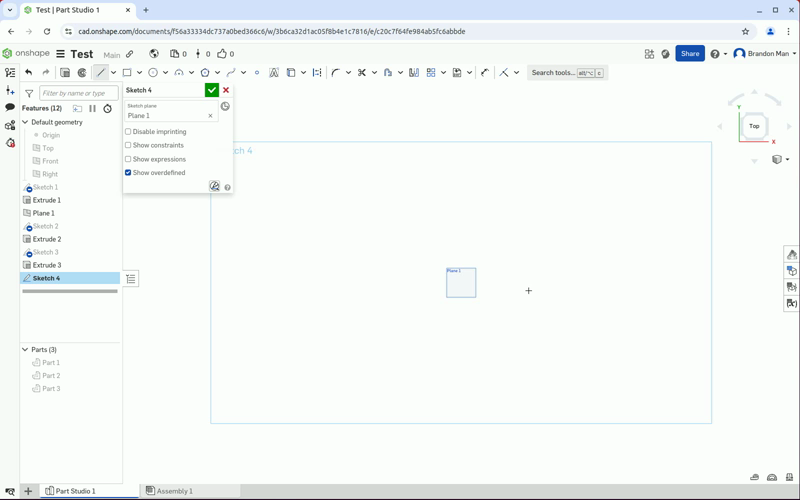
key_up(shift)
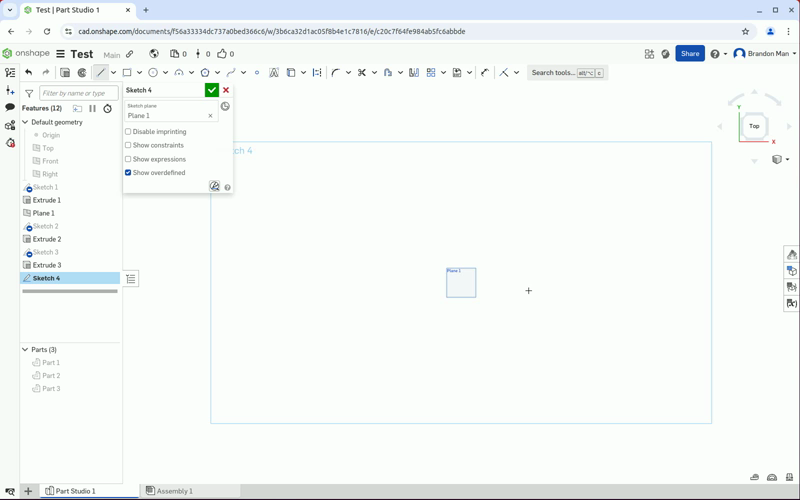
key_down(shift)
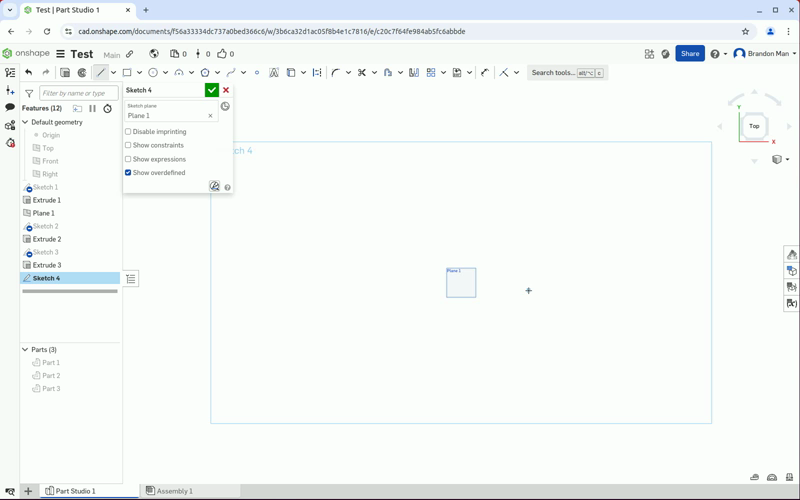
mouse_move(558, 290)
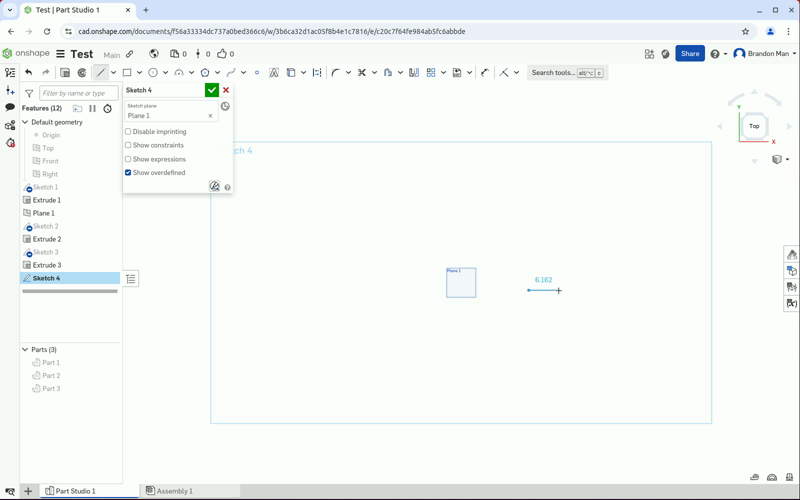
mouse_move(534, 290)
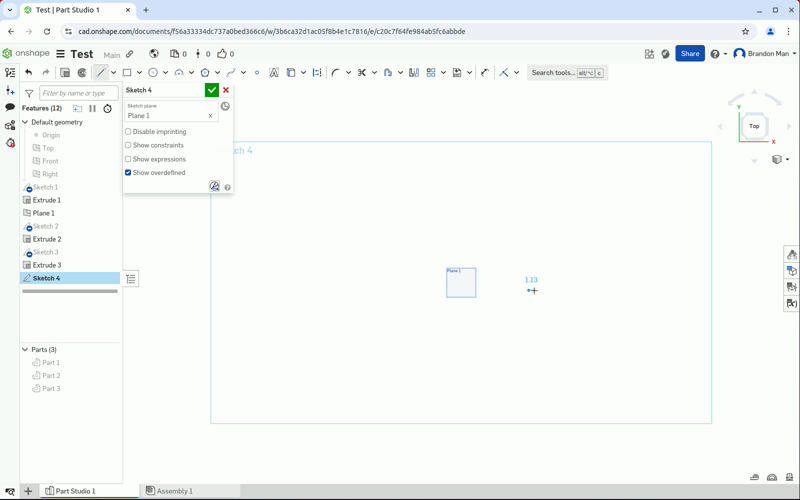
scroll(6)
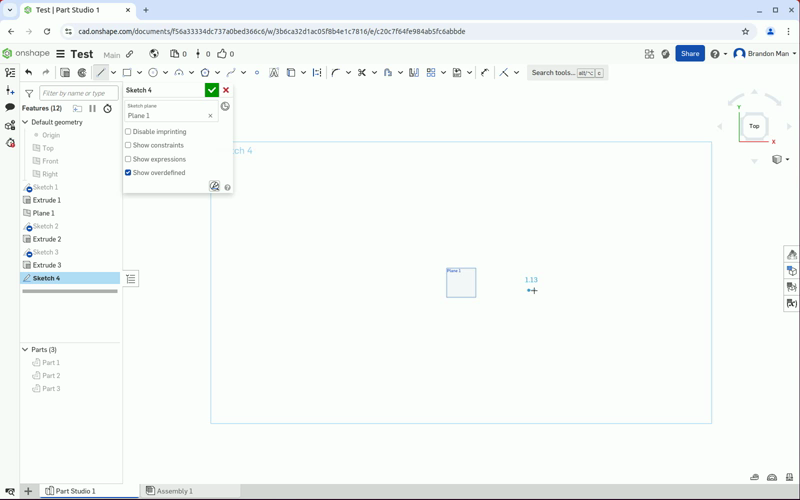
scroll(6)
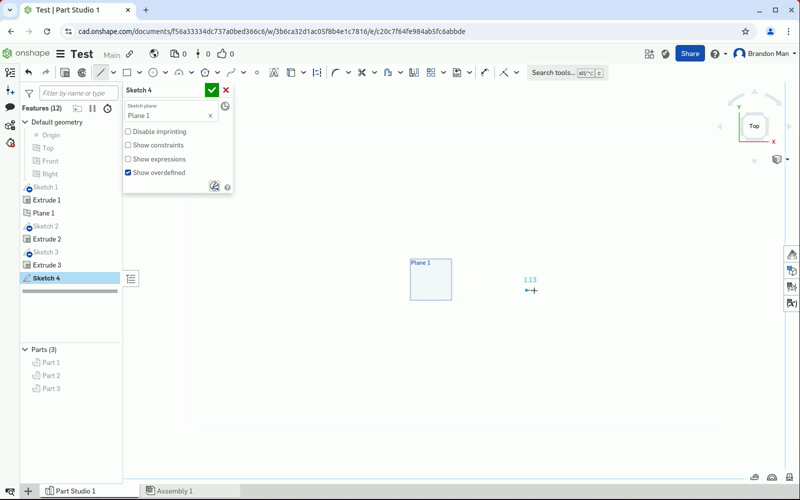
scroll(6)
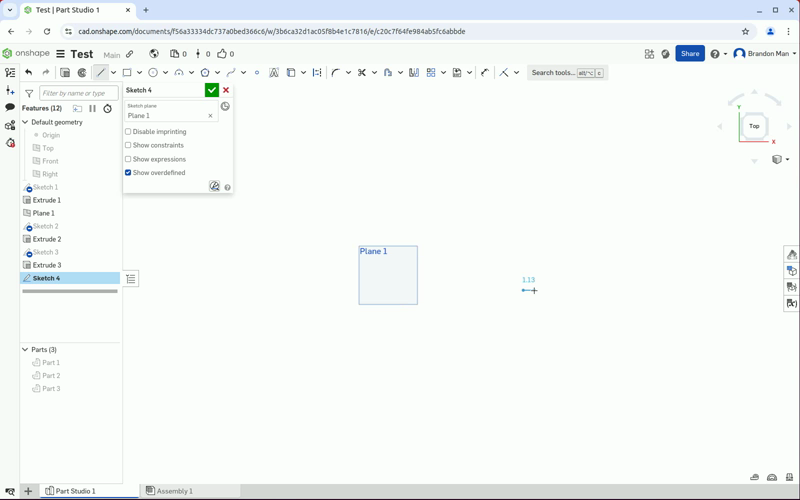
scroll(6)
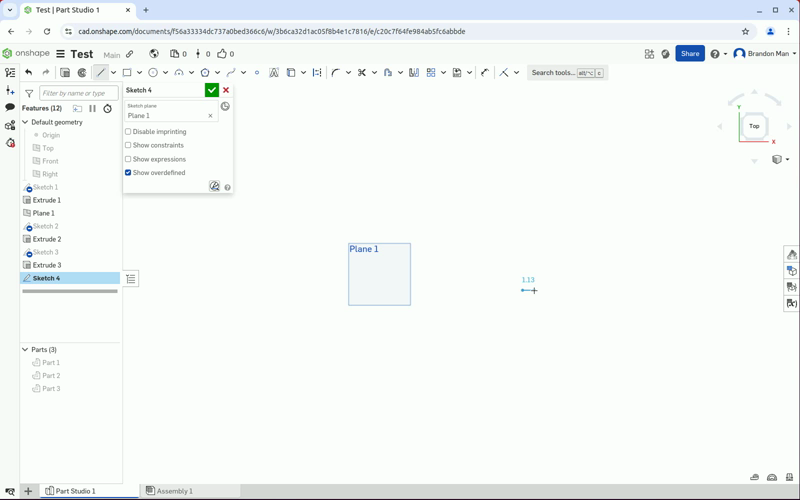
scroll(6)
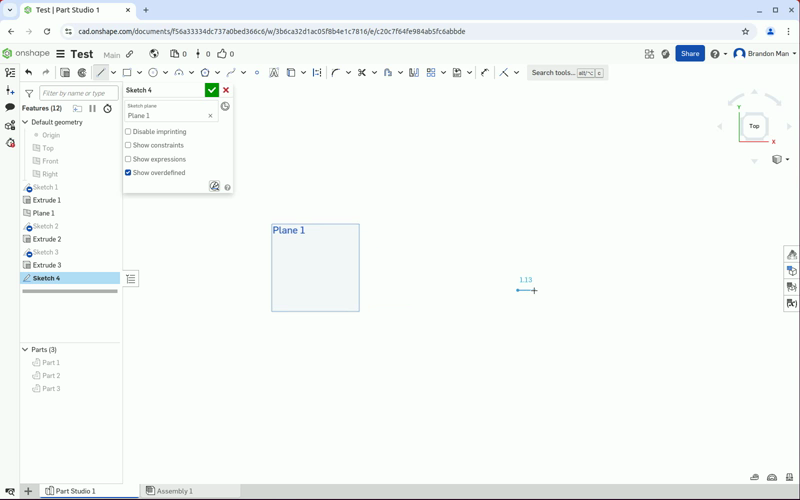
scroll(6)
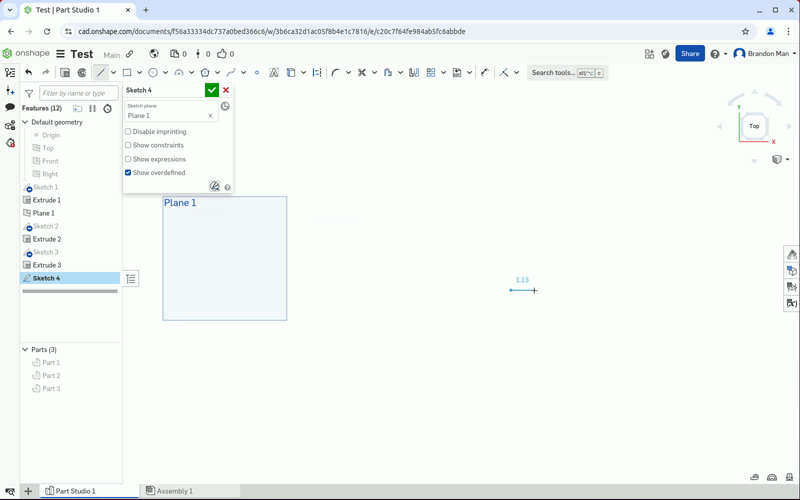
scroll(6)
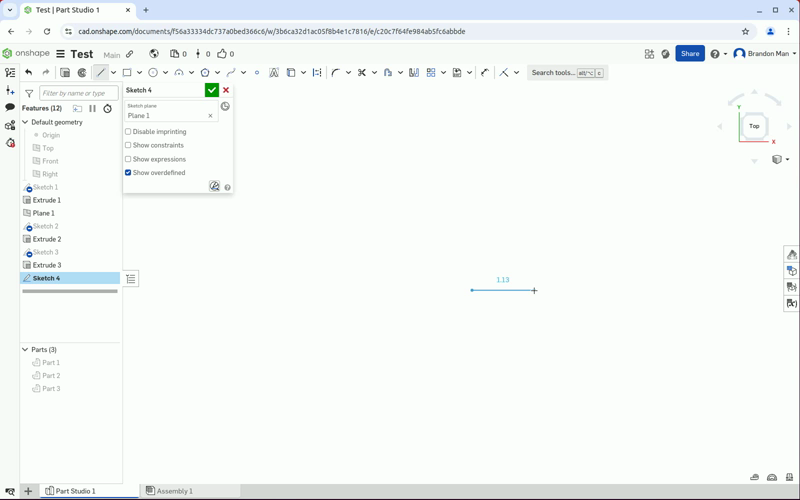
click(534, 290)
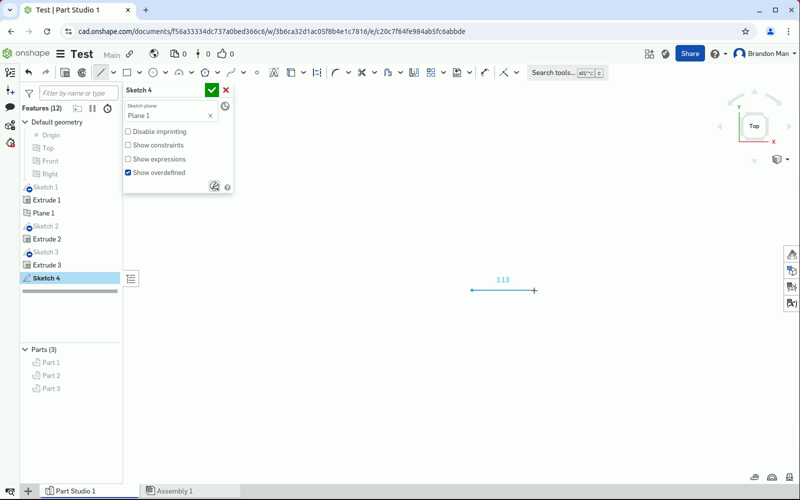
scroll(-6)
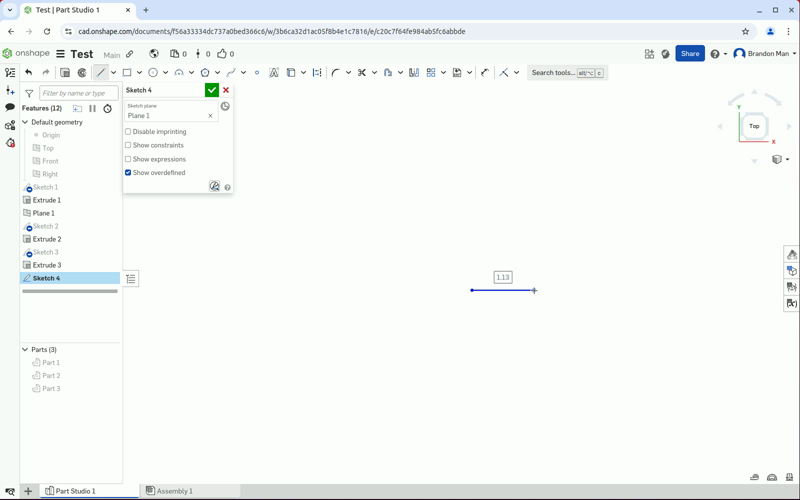
scroll(-6)
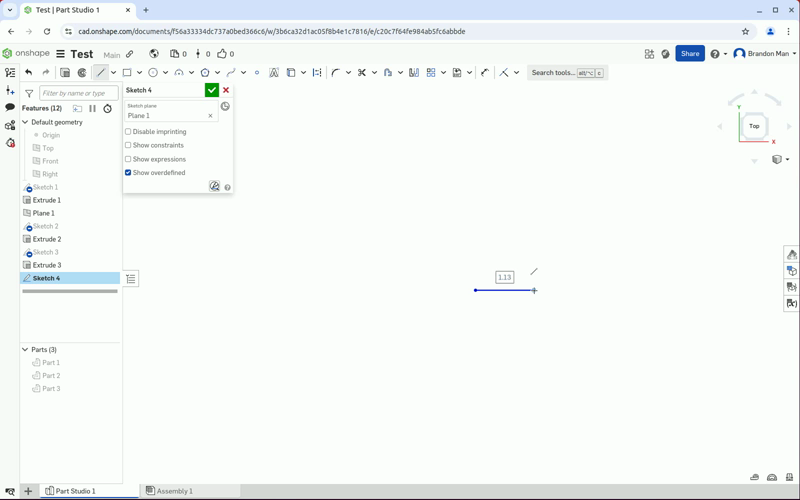
scroll(-6)
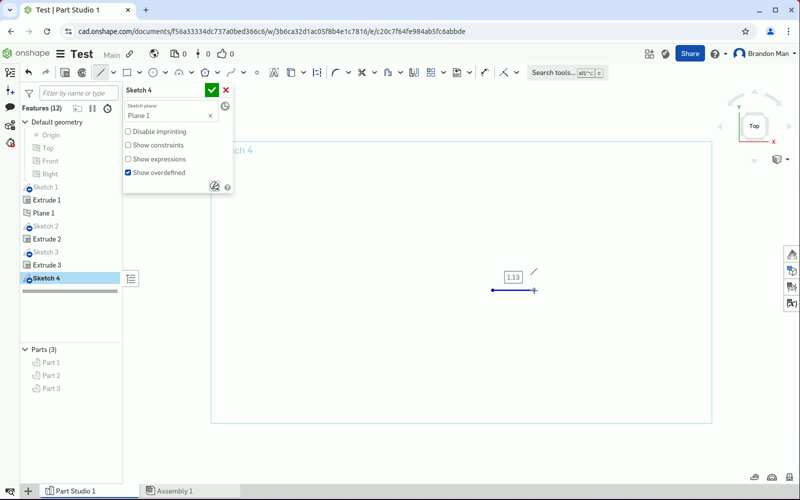
scroll(-6)
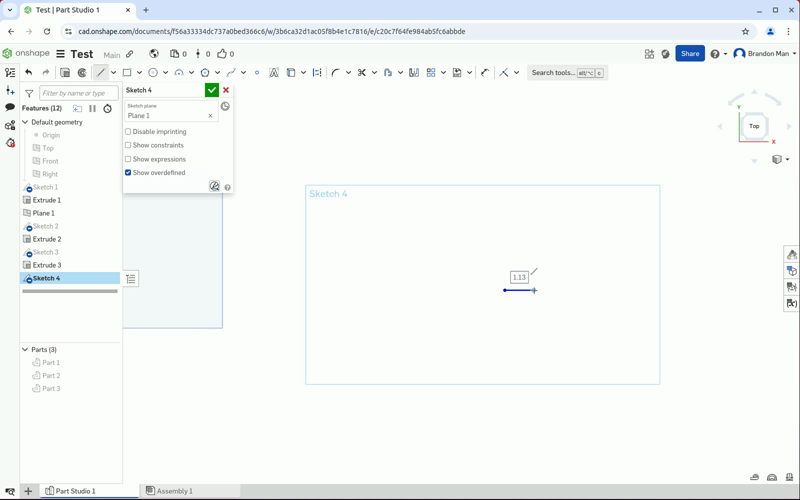
scroll(-6)
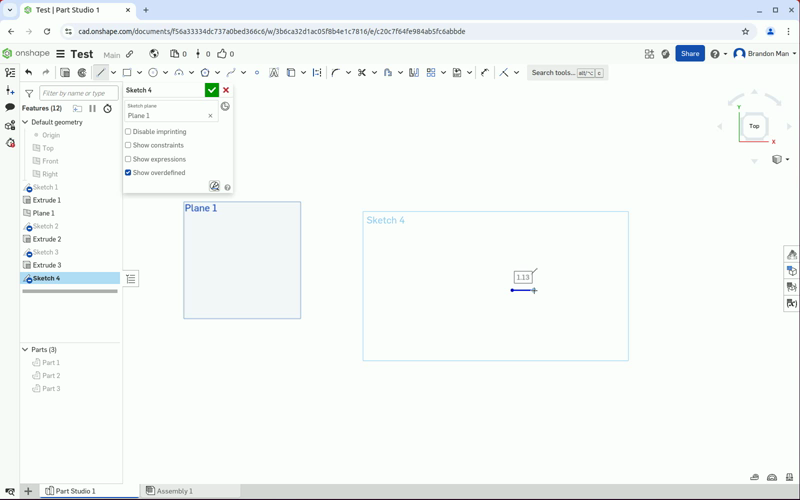
scroll(-6)
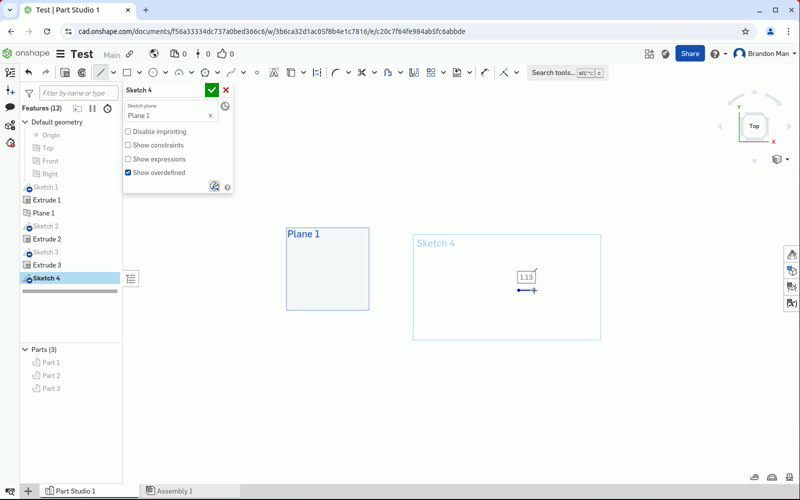
scroll(-6)
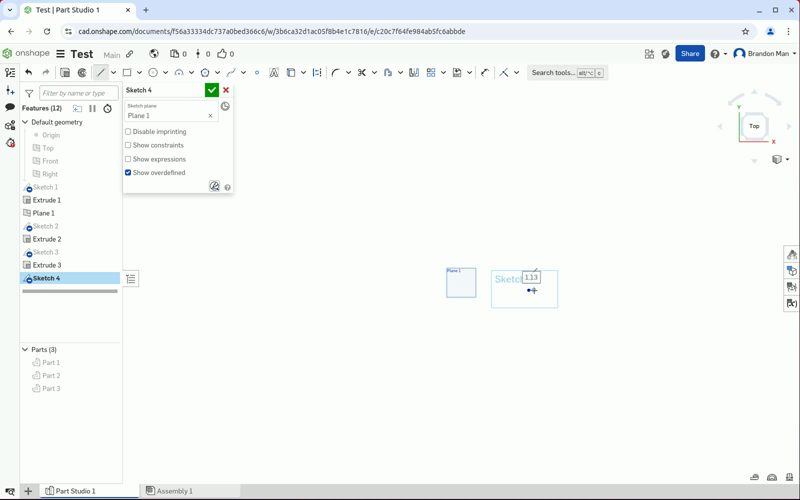
key_up(shift)
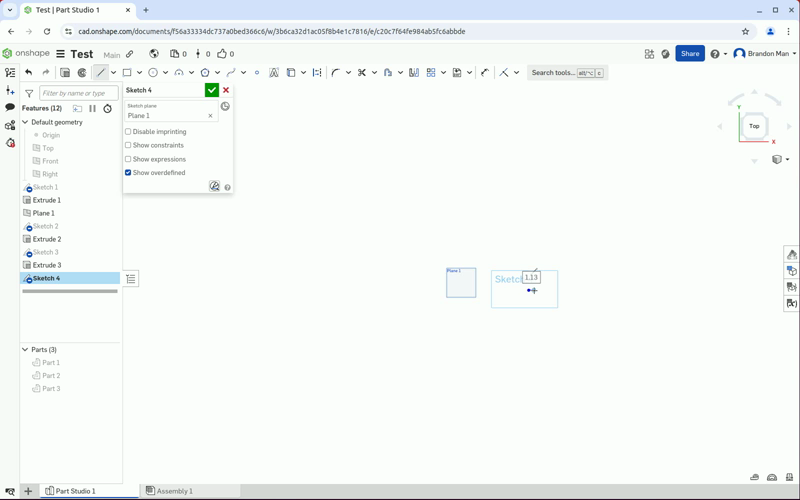
key_down(shift)
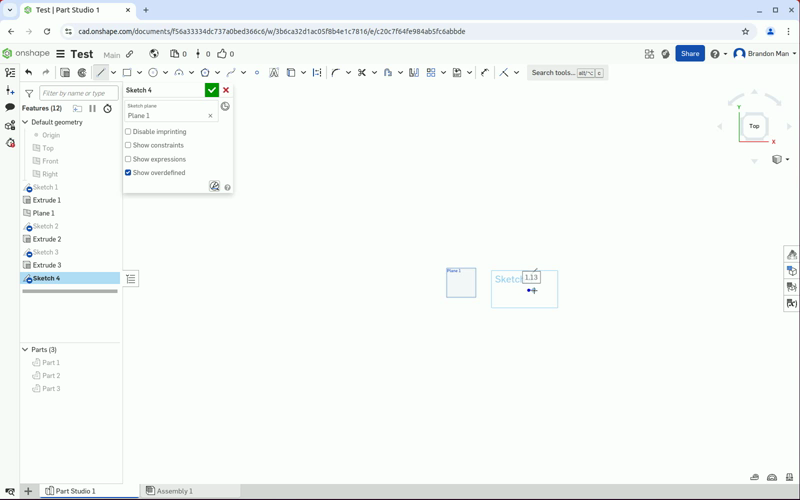
mouse_move(564, 290)
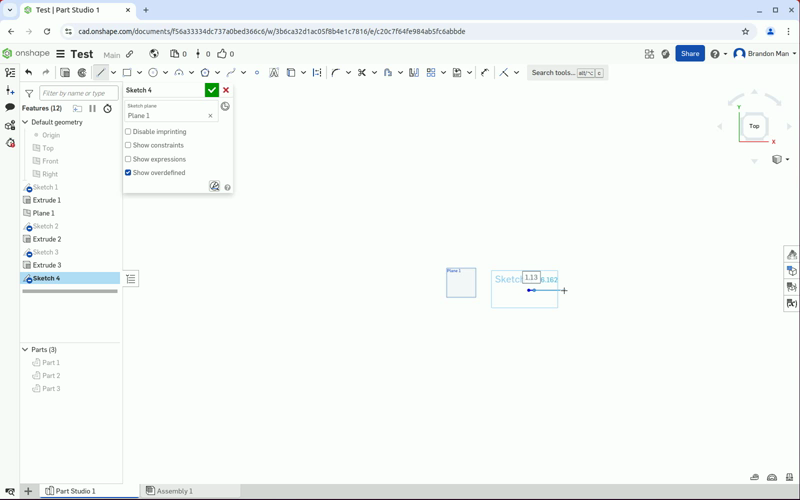
mouse_move(534, 282)
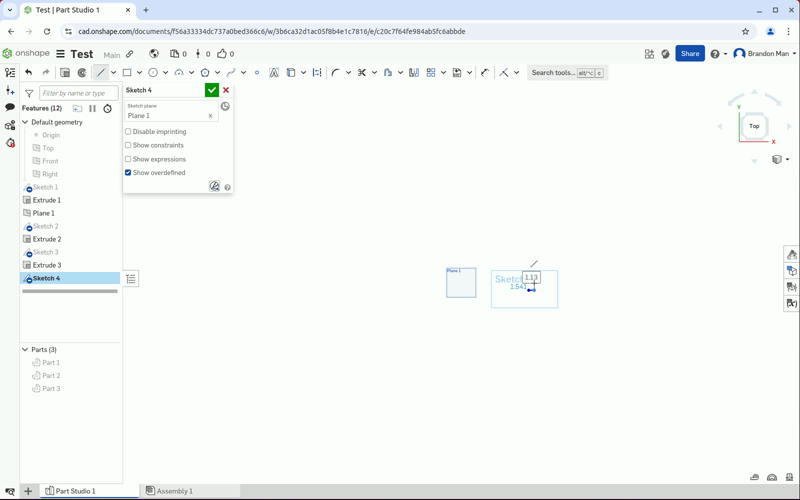
scroll(6)
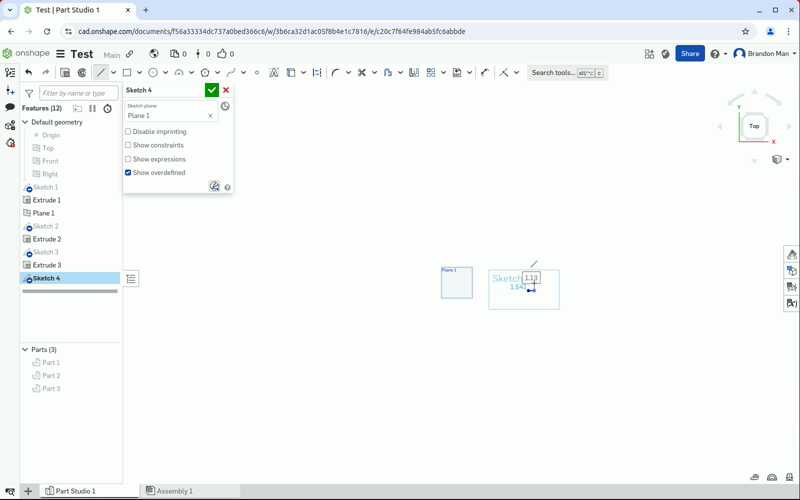
scroll(6)
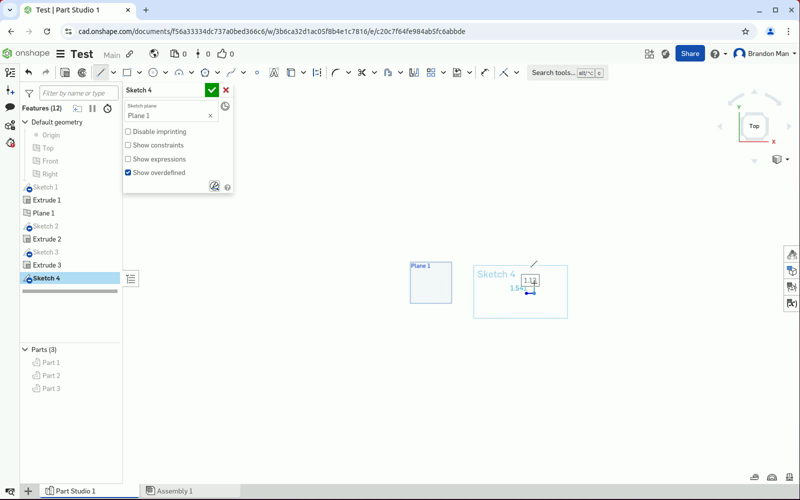
scroll(6)
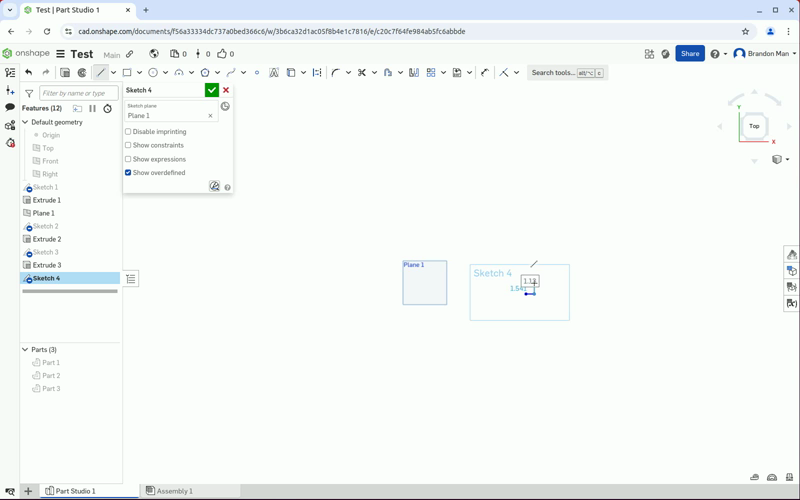
scroll(6)
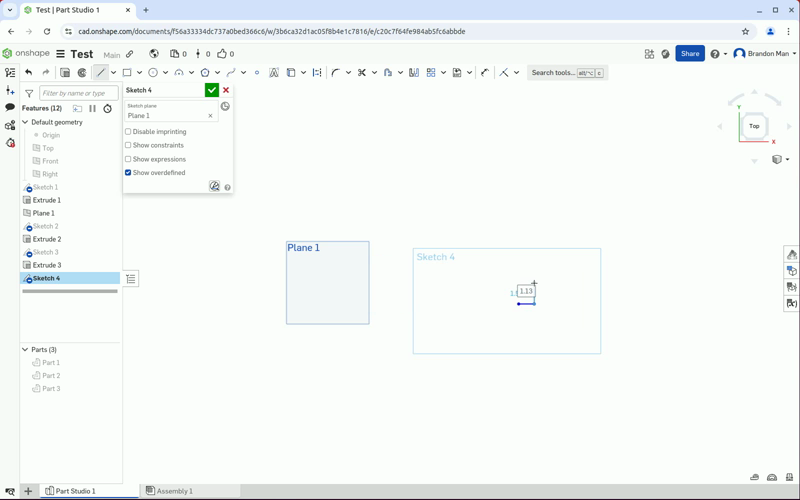
scroll(6)
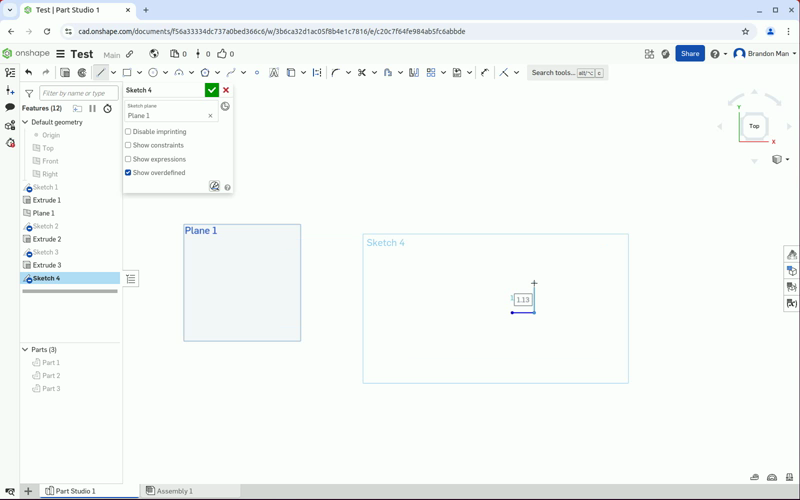
scroll(6)
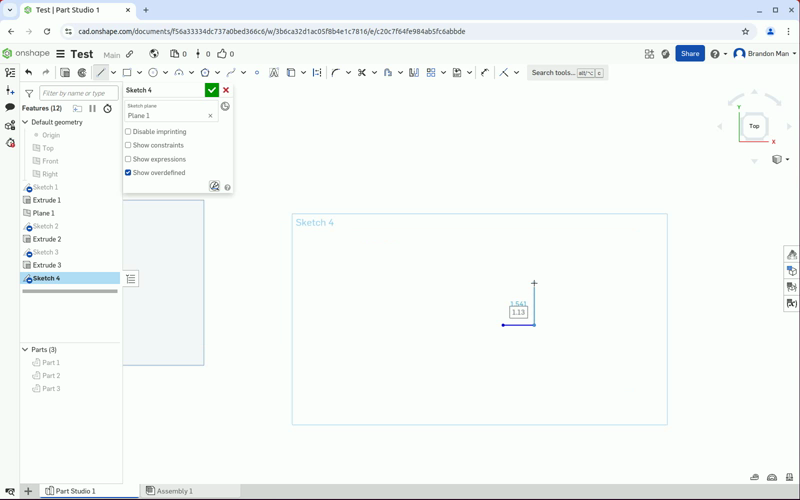
scroll(6)
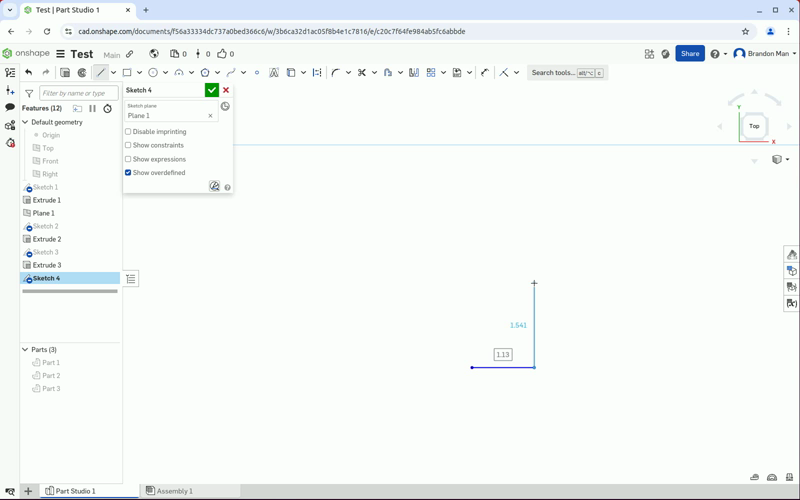
click(534, 282)
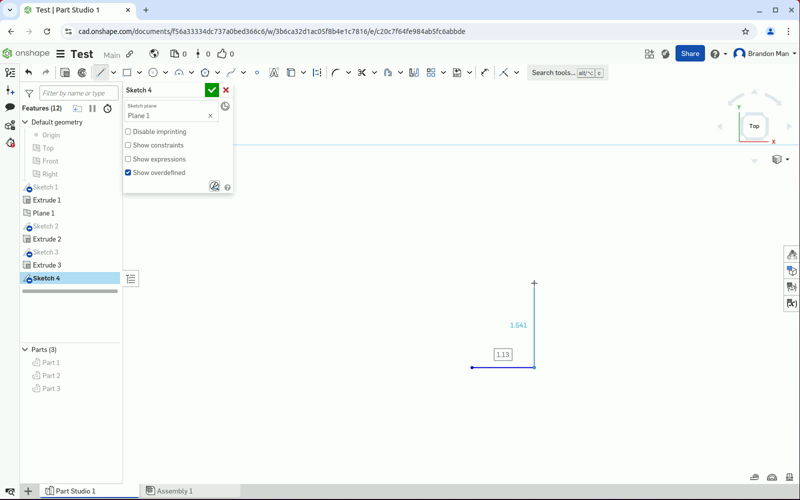
scroll(-6)
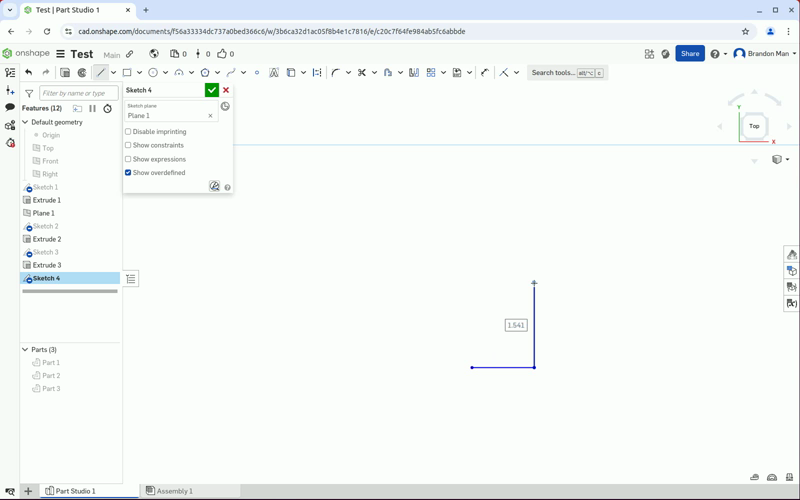
scroll(-6)
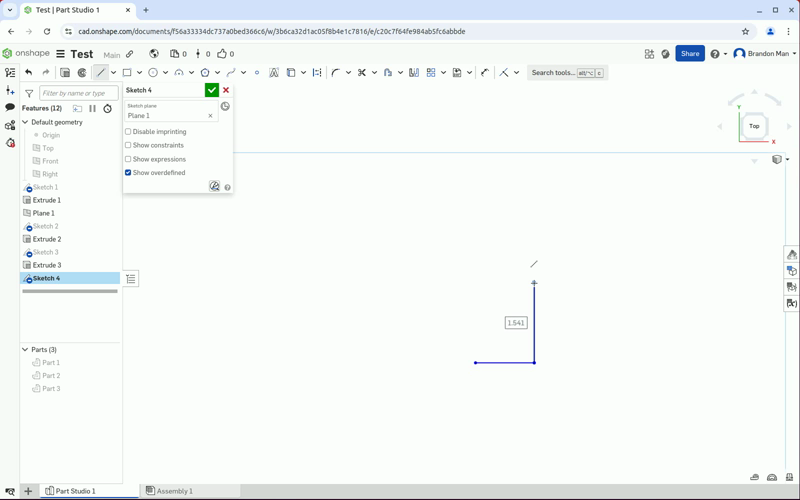
scroll(-6)
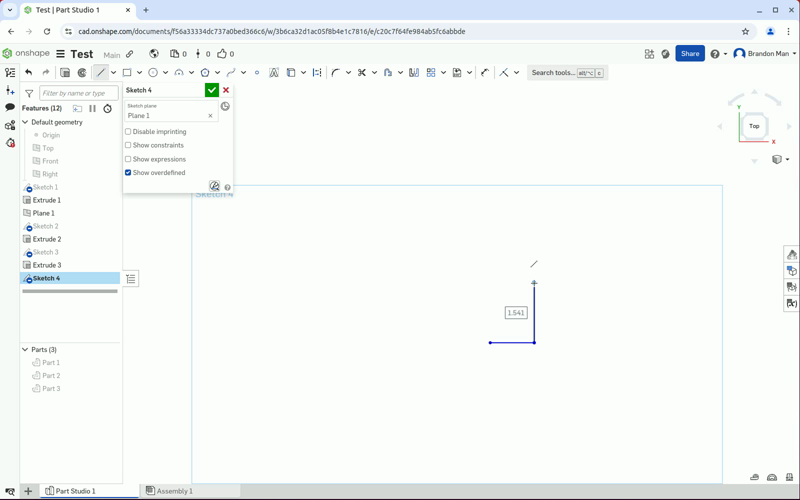
scroll(-6)
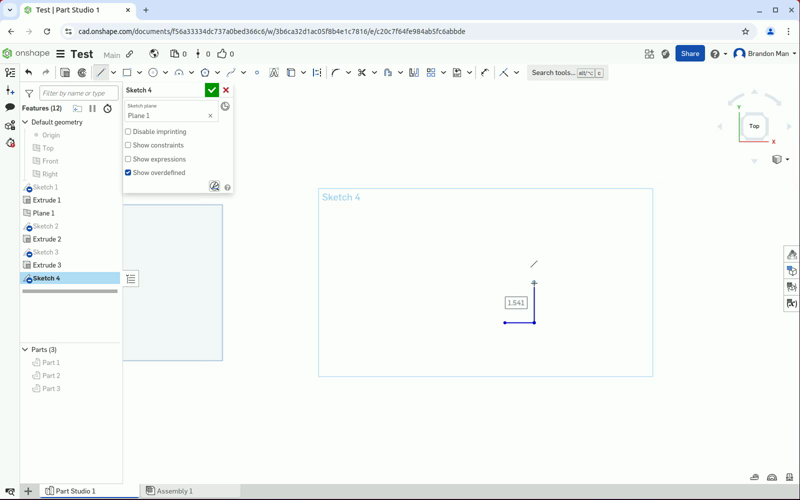
scroll(-6)
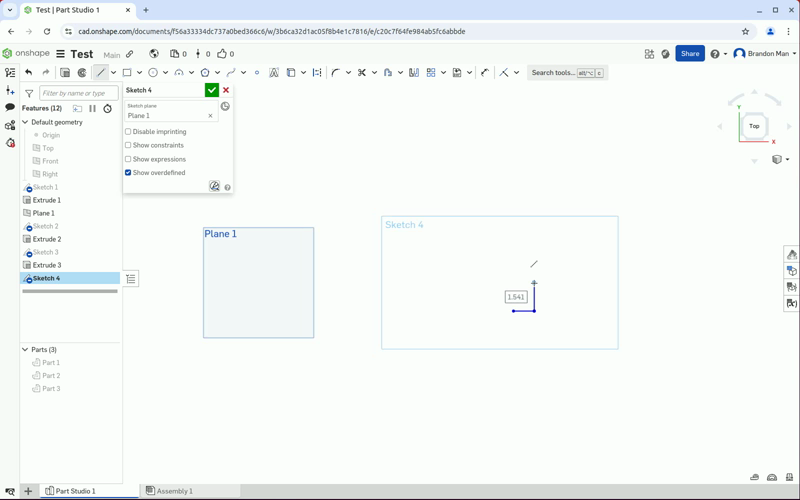
scroll(-6)
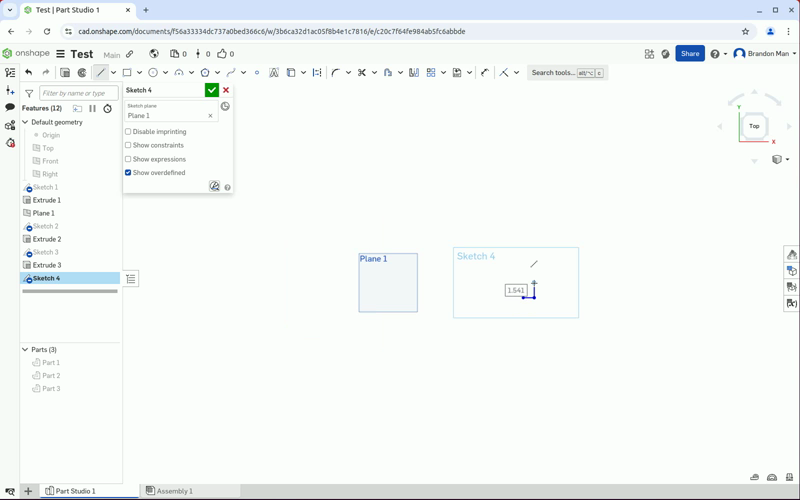
scroll(-6)
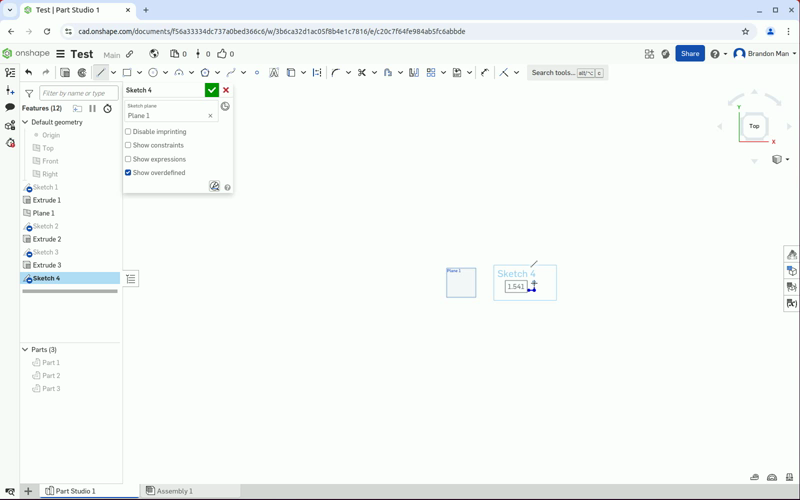
key_up(shift)
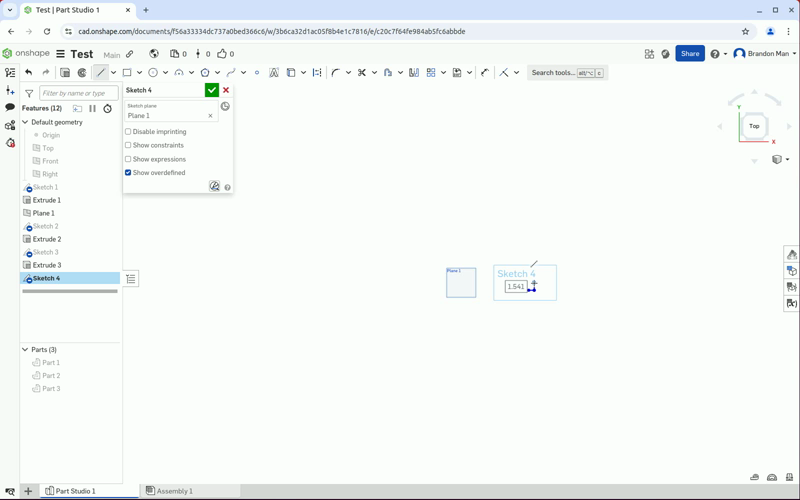
key_down(shift)
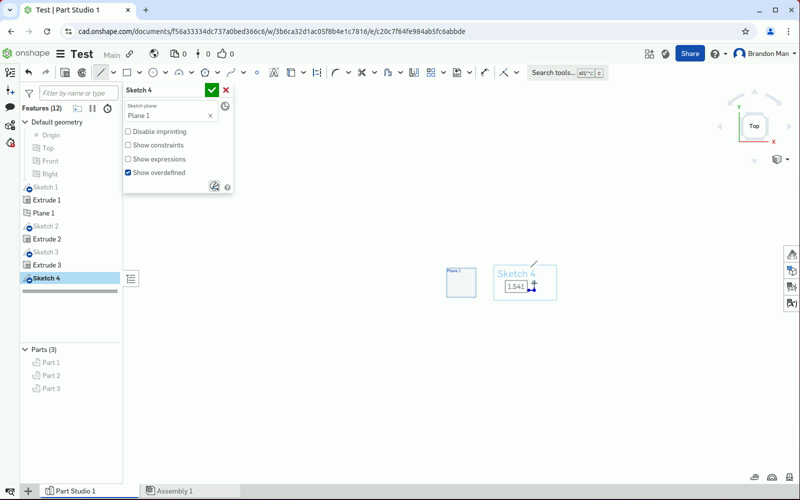
mouse_move(564, 282)
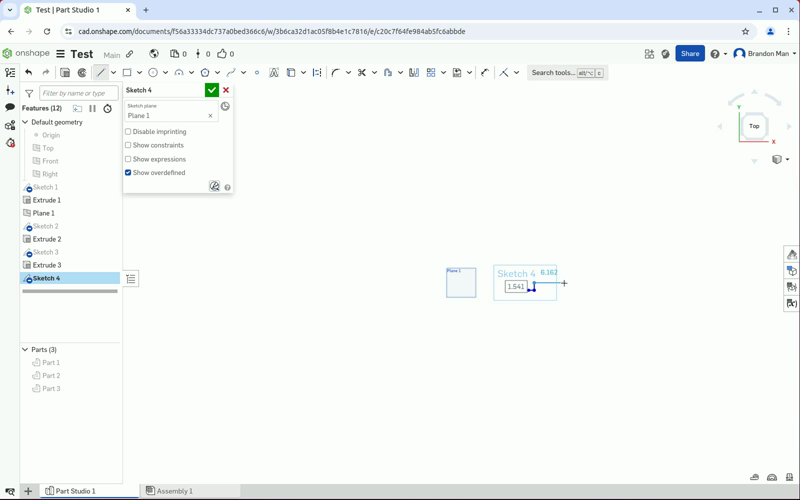
mouse_move(528, 282)
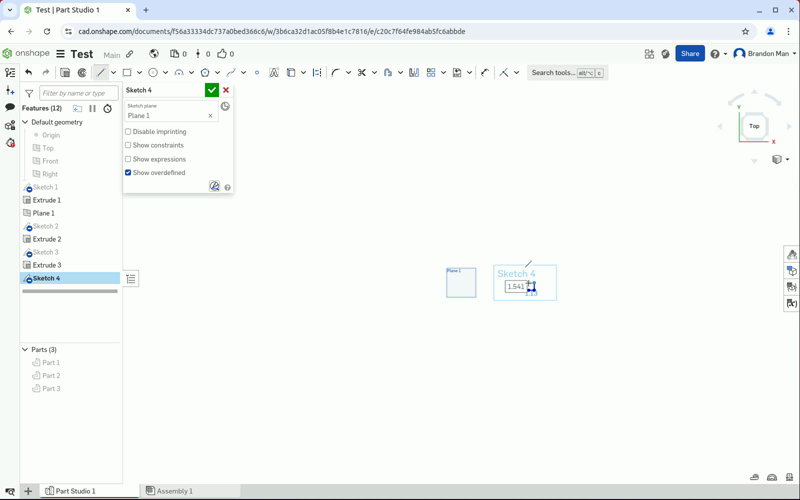
scroll(6)
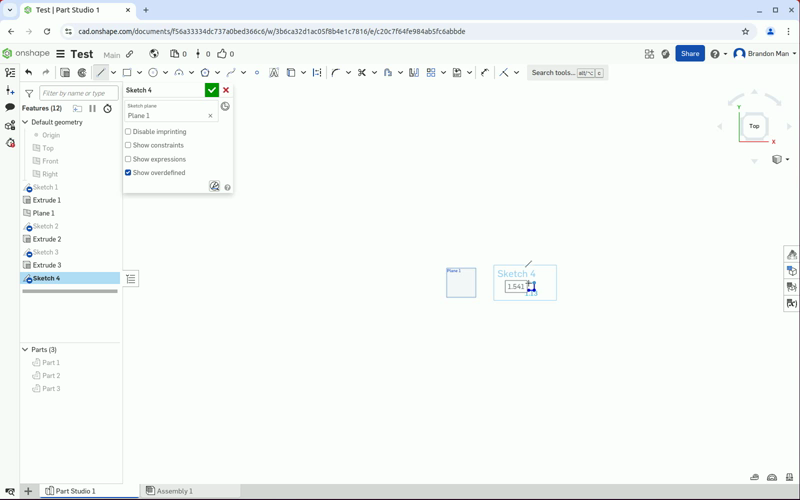
scroll(6)
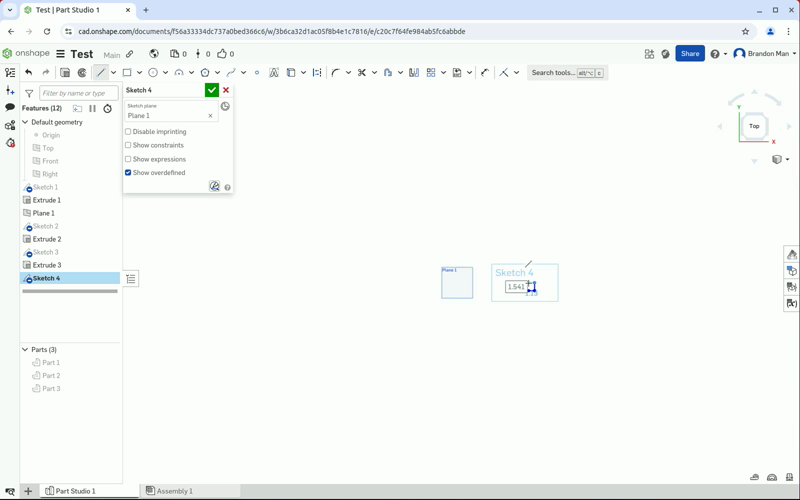
scroll(6)
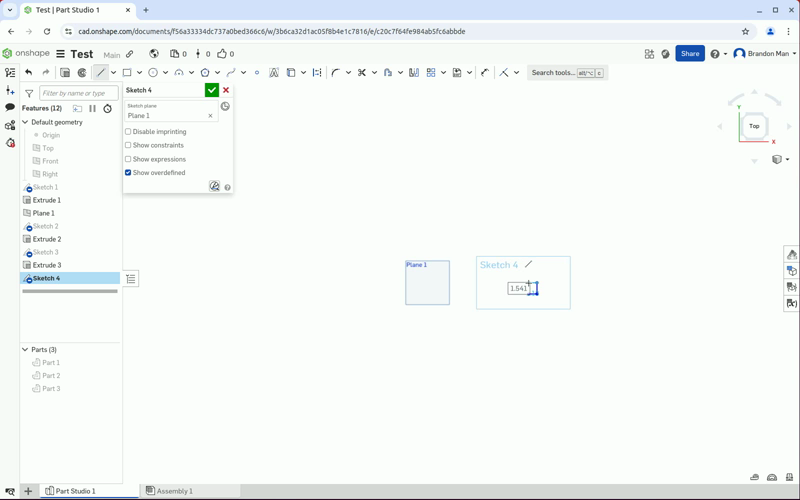
scroll(6)
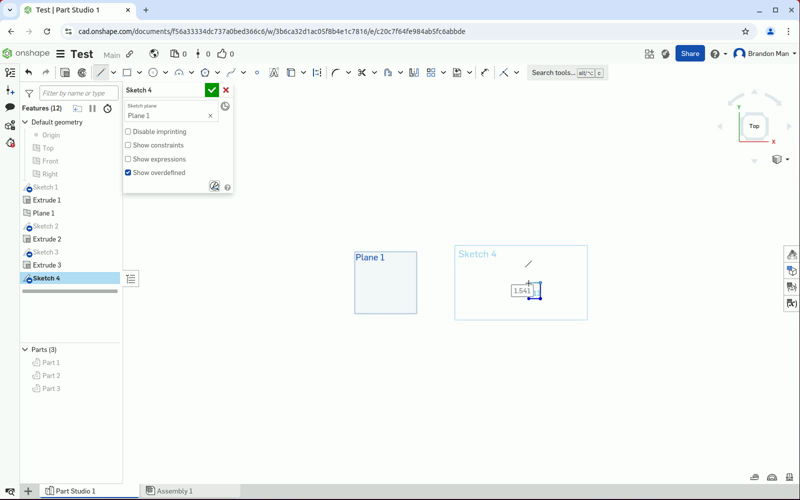
scroll(6)
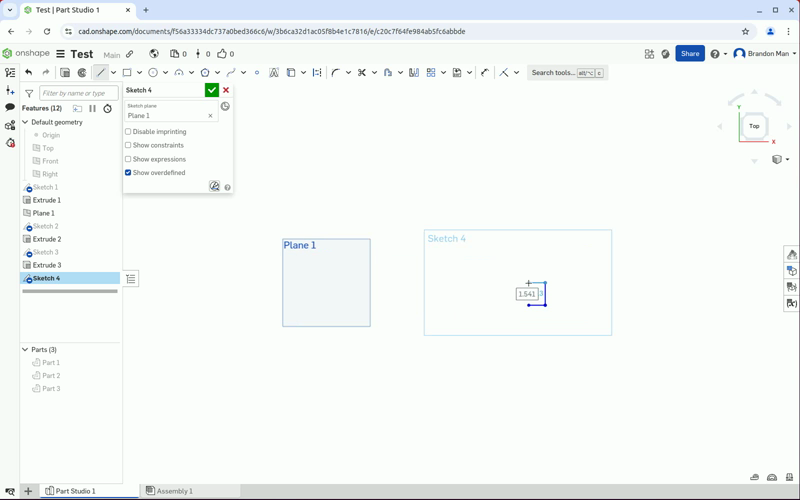
scroll(6)
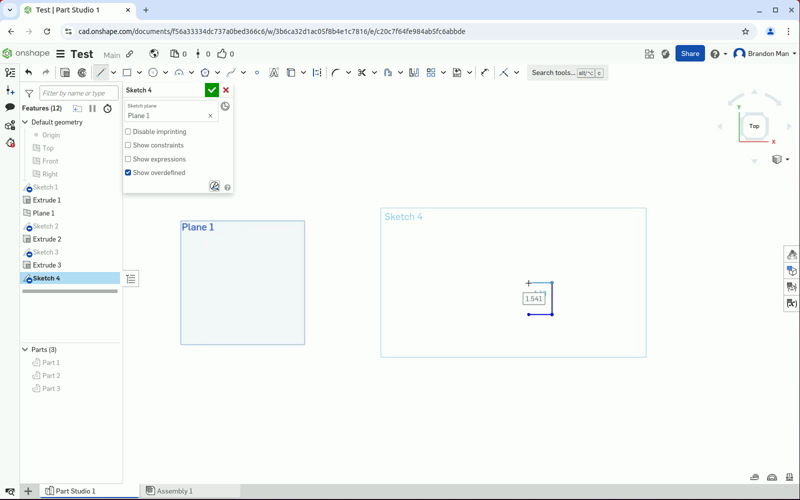
scroll(6)
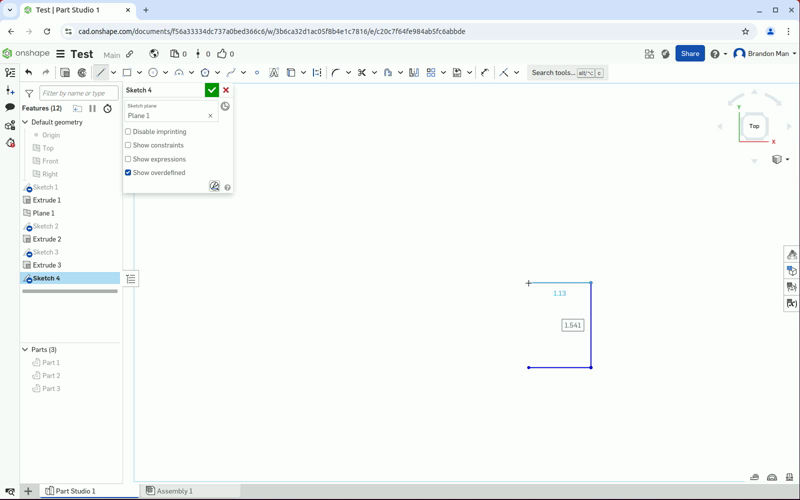
click(528, 282)
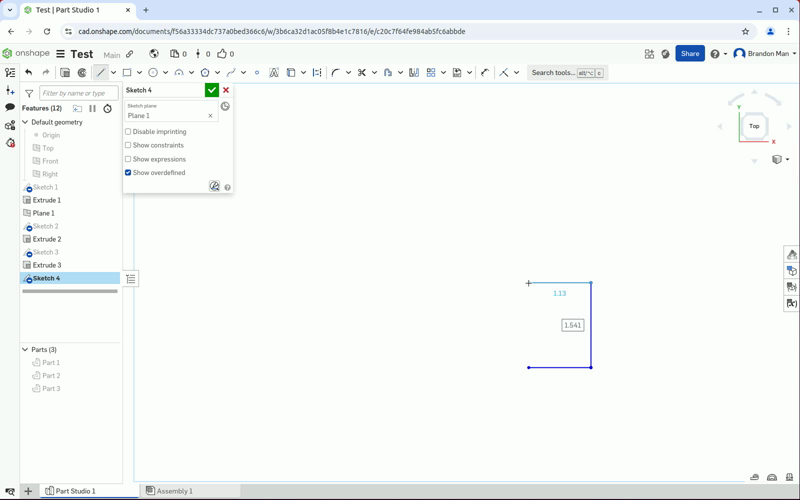
scroll(-6)
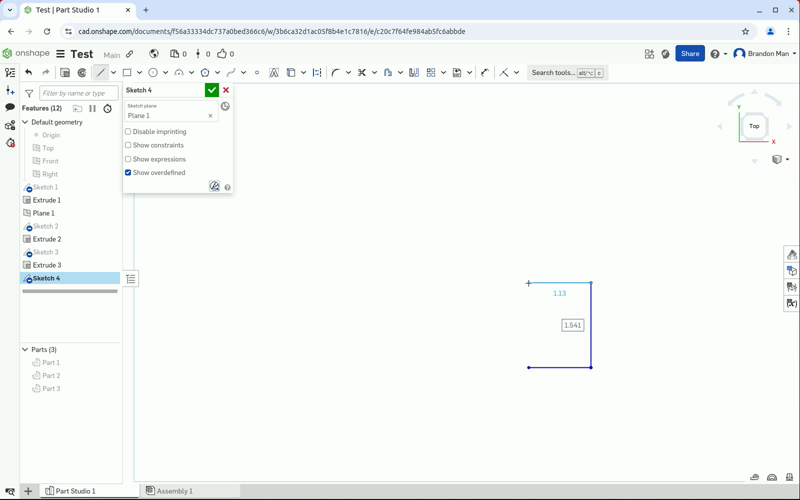
scroll(-6)
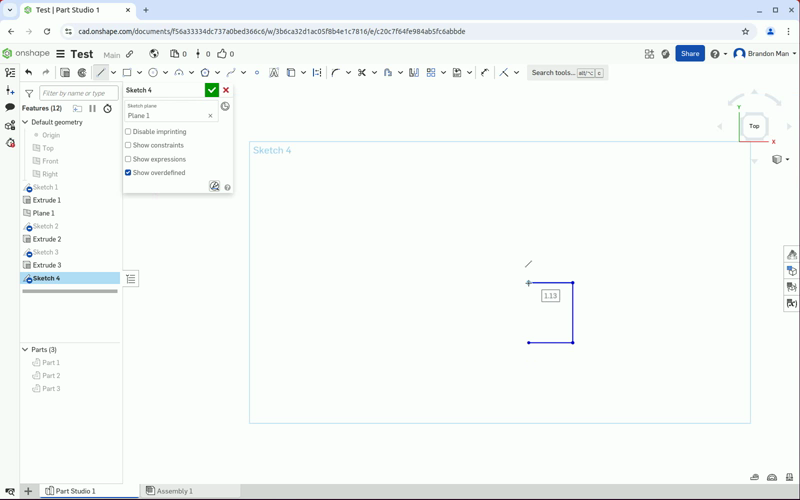
scroll(-6)
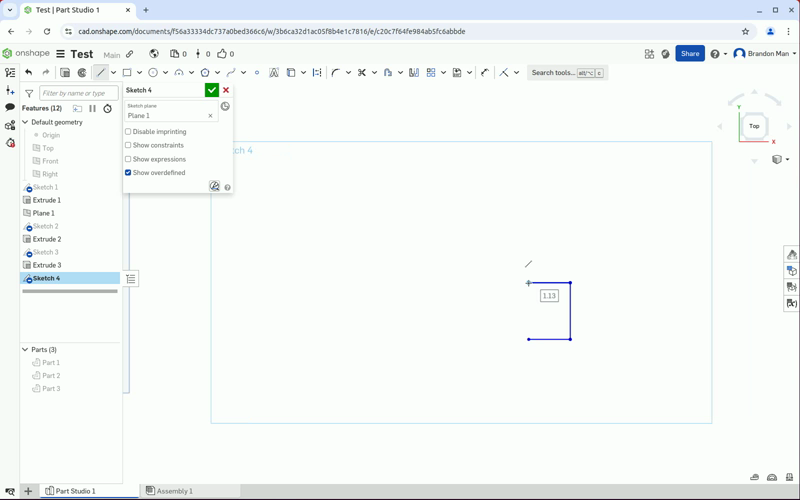
scroll(-6)
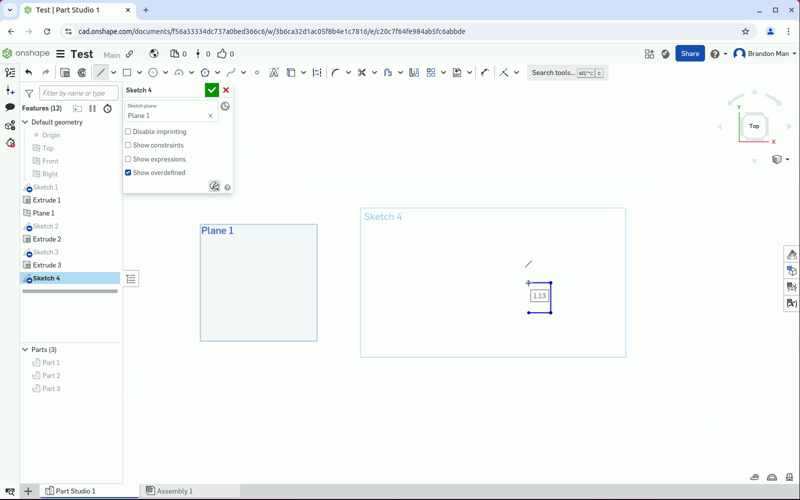
scroll(-6)
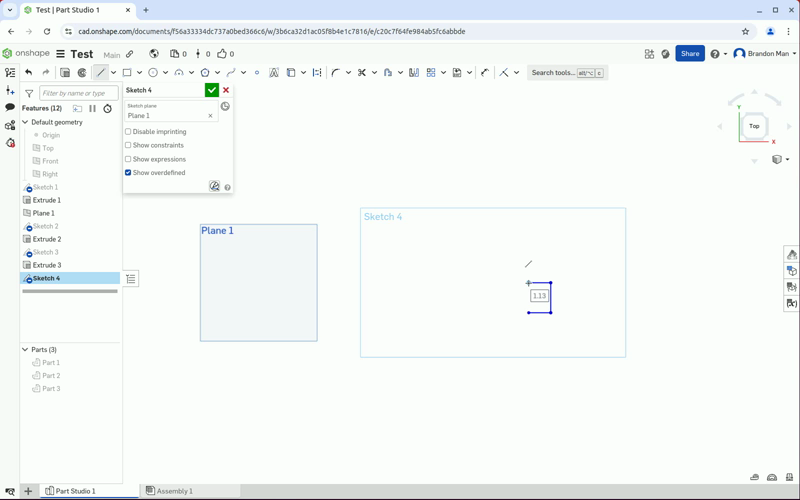
scroll(-6)
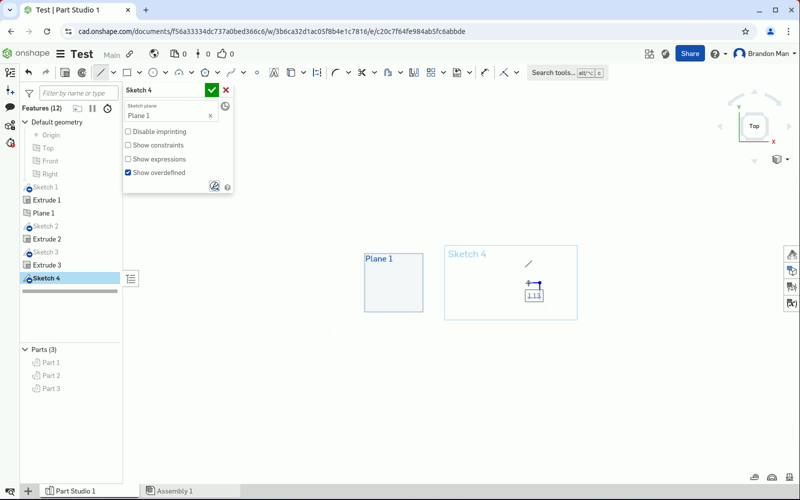
scroll(-6)
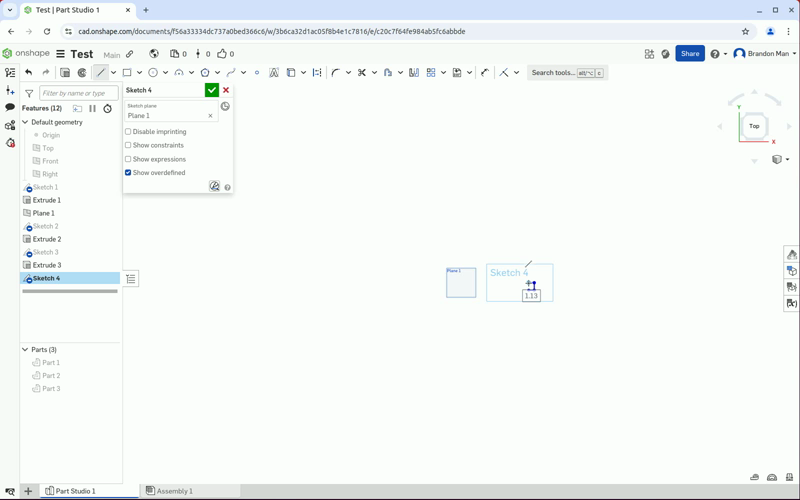
key_up(shift)
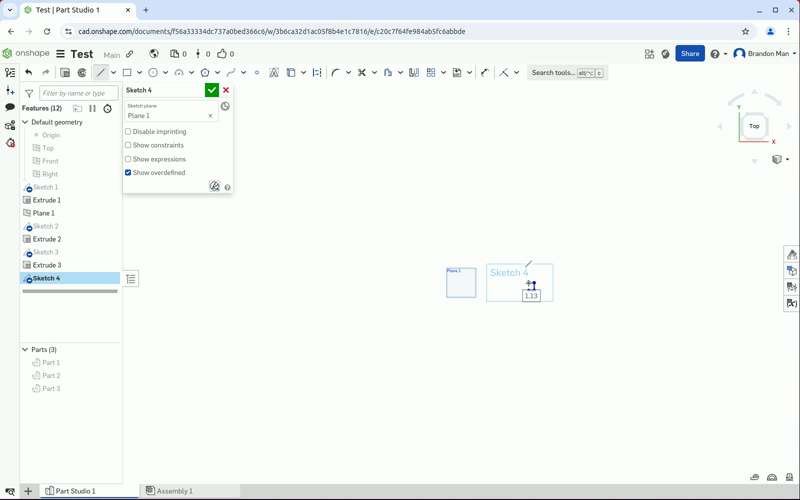
key(esc)
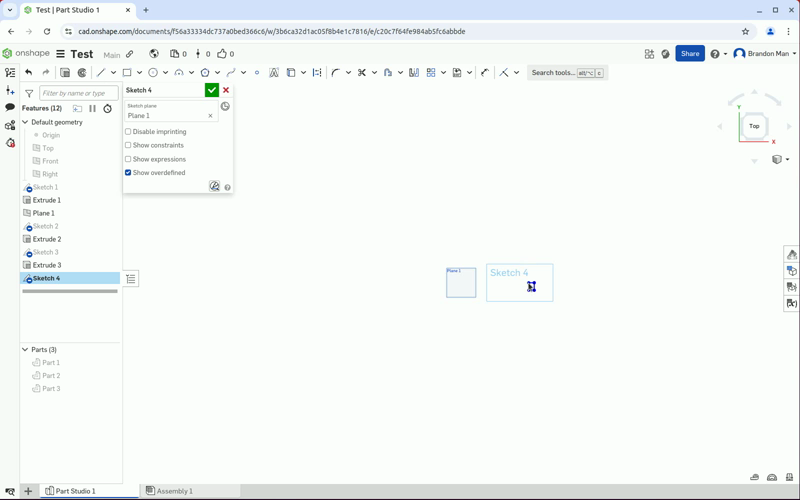
key(a)
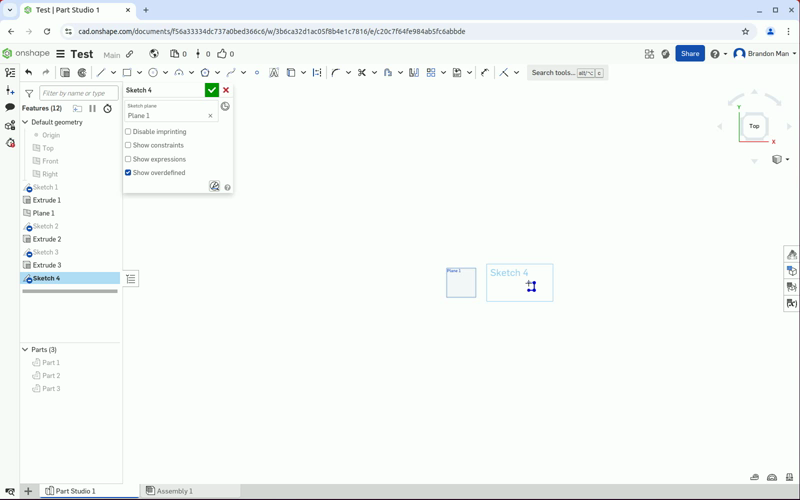
mouse_move(528, 282)
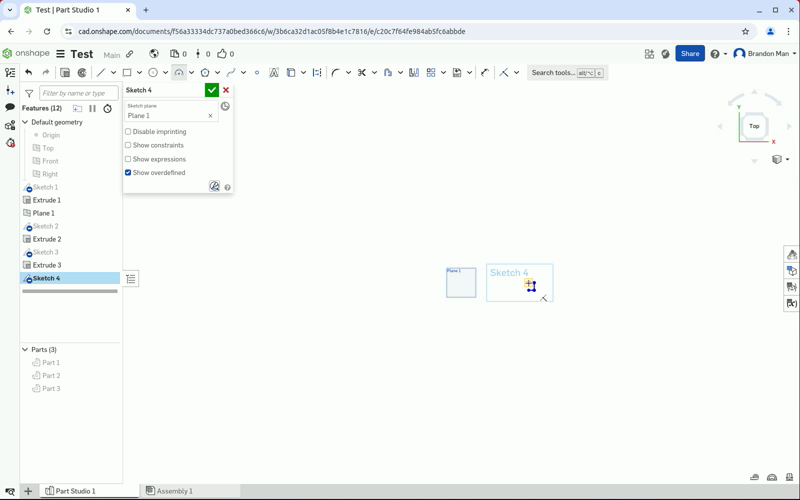
click(528, 282)
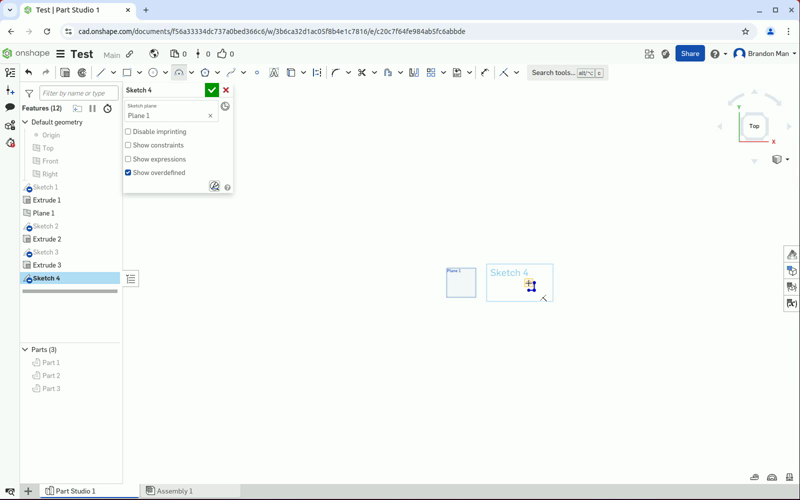
mouse_move(528, 290)
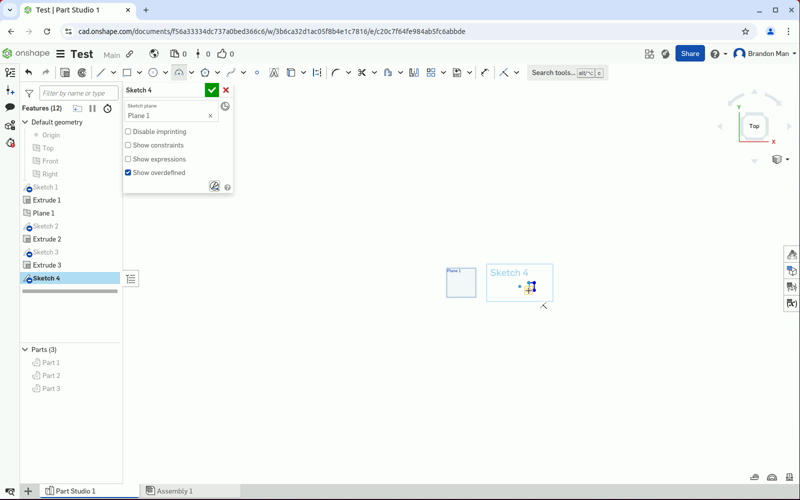
scroll(6)
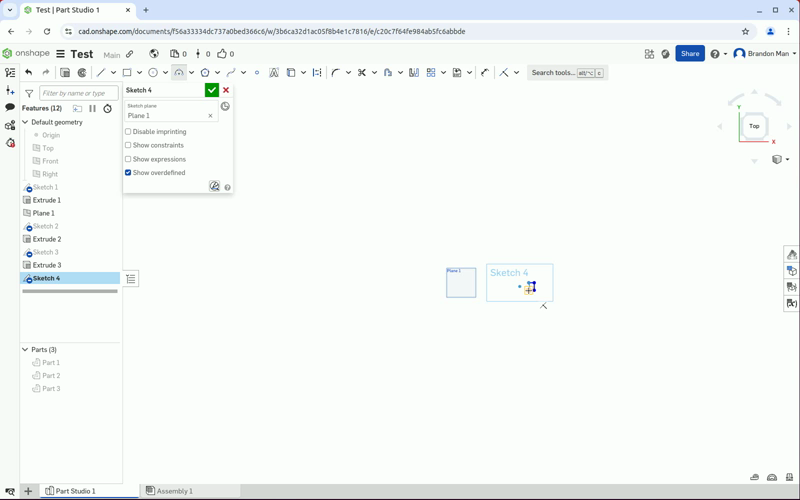
scroll(6)
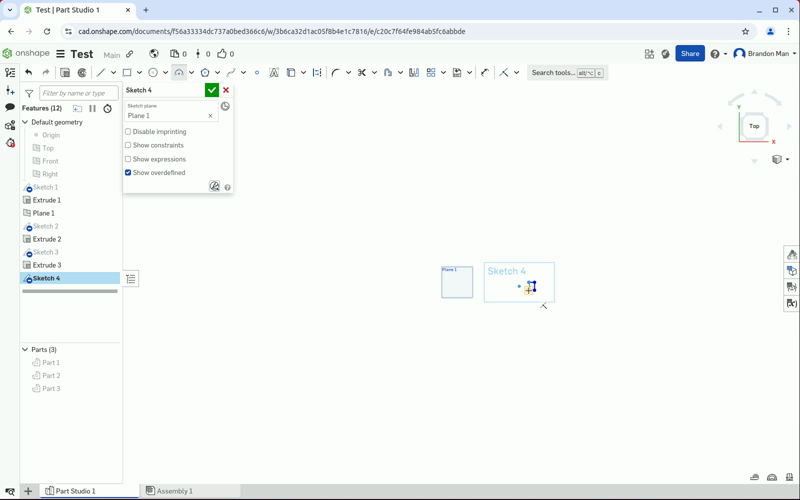
scroll(6)
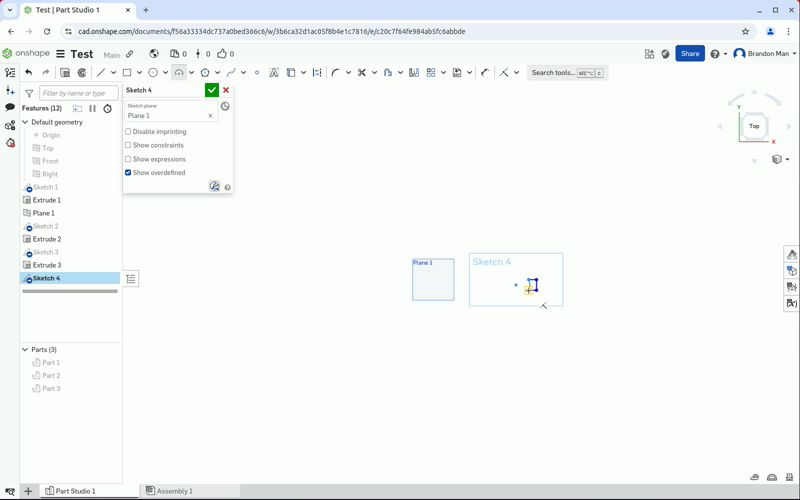
scroll(6)
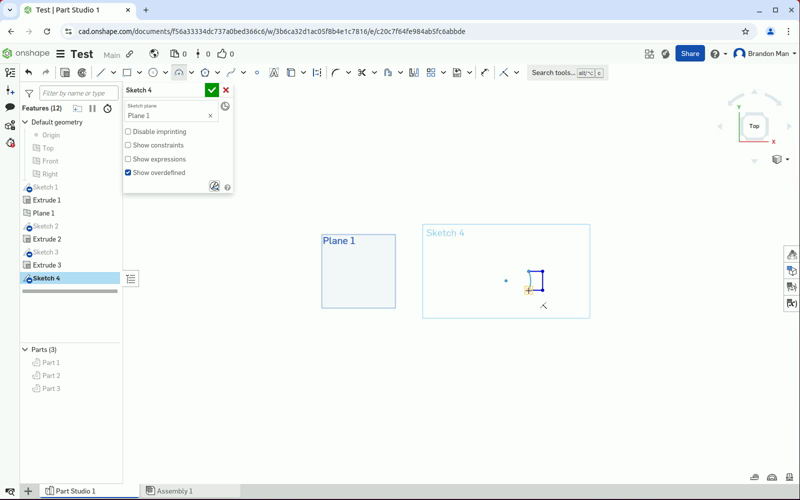
scroll(6)
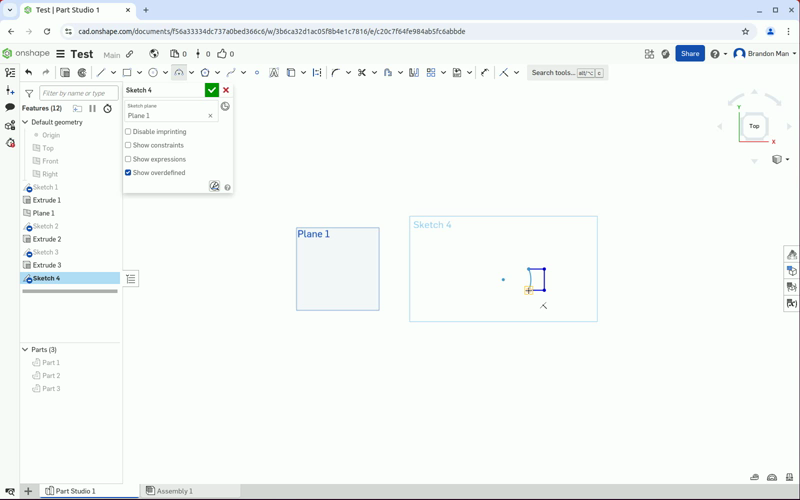
scroll(6)
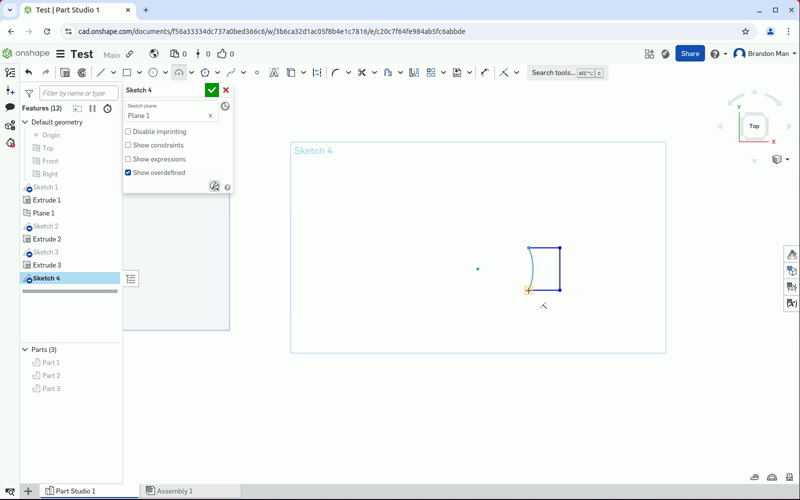
scroll(6)
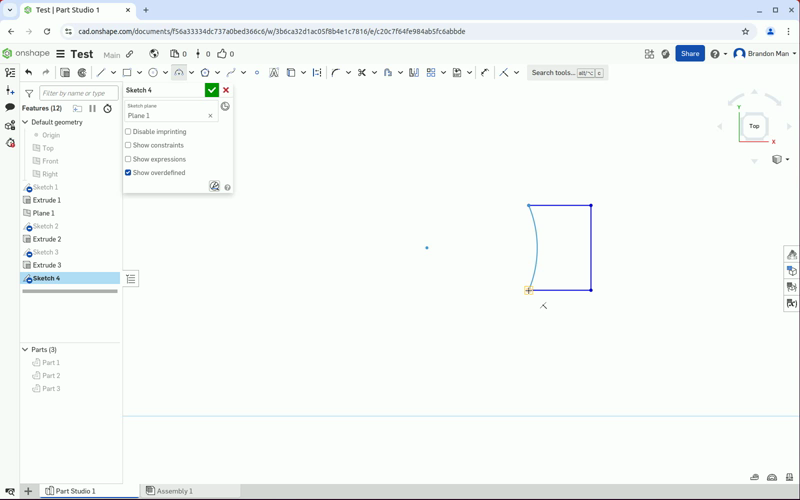
click(528, 290)
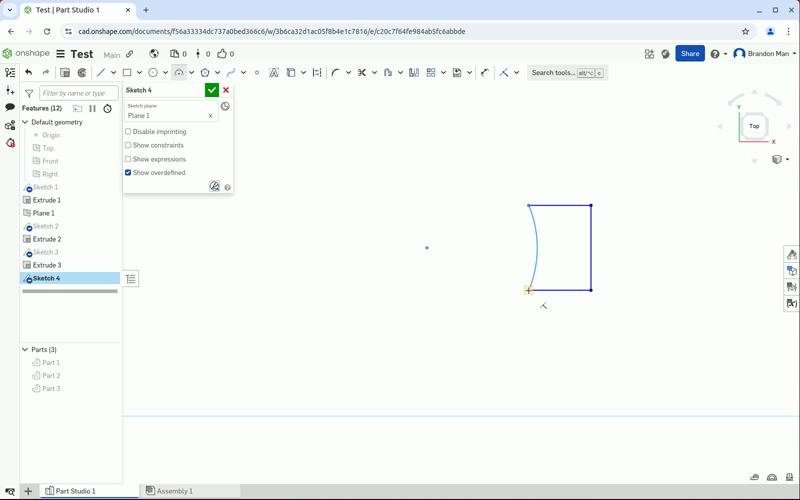
scroll(-6)
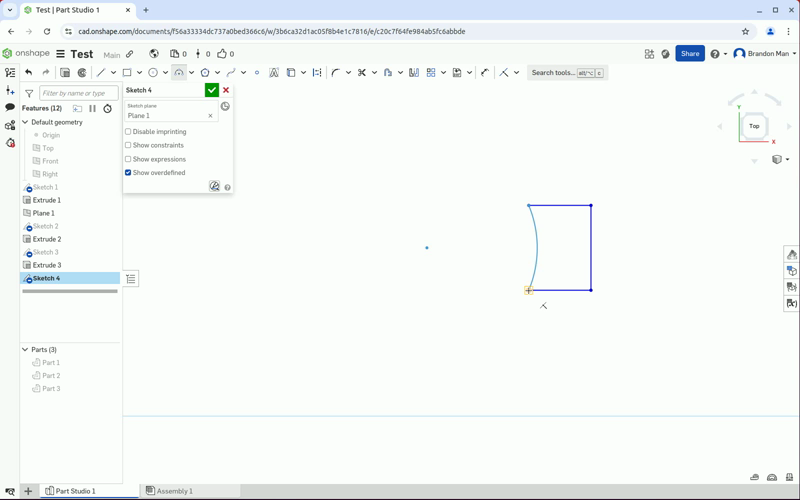
scroll(-6)
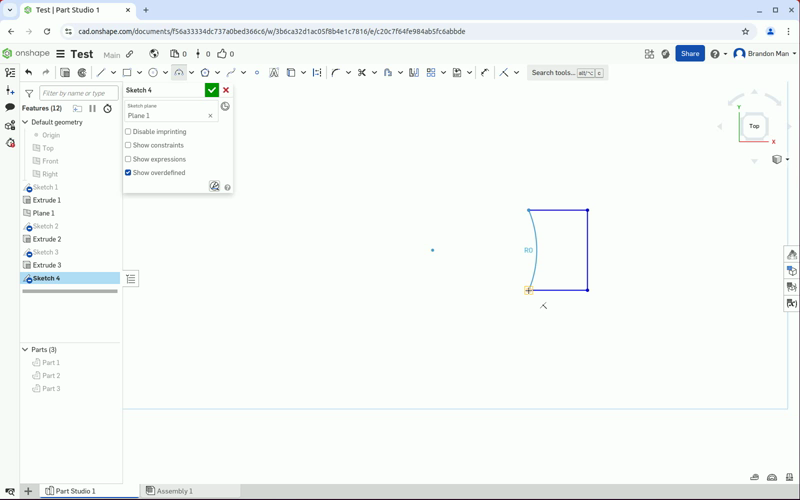
scroll(-6)
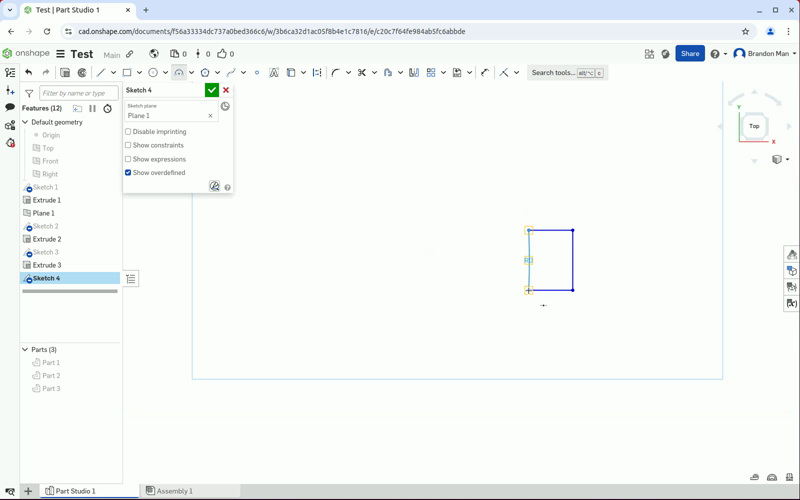
scroll(-6)
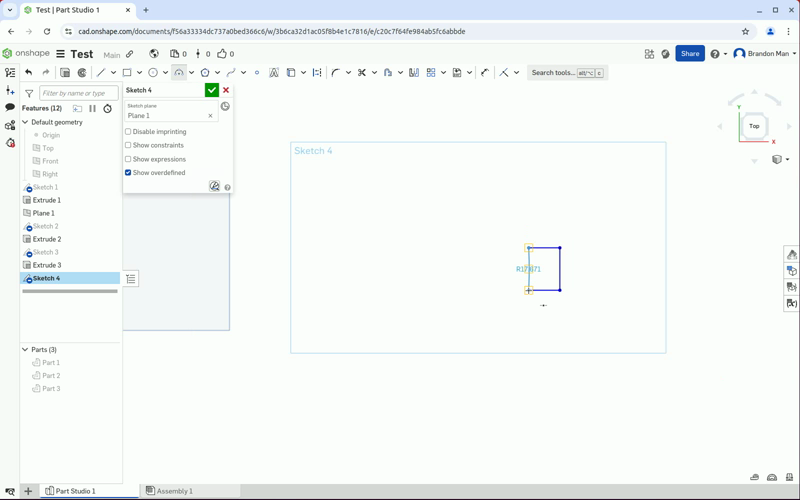
scroll(-6)
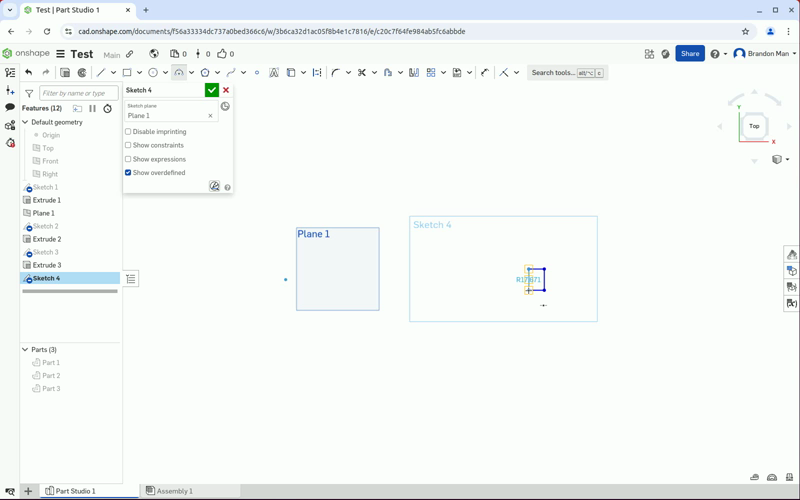
scroll(-6)
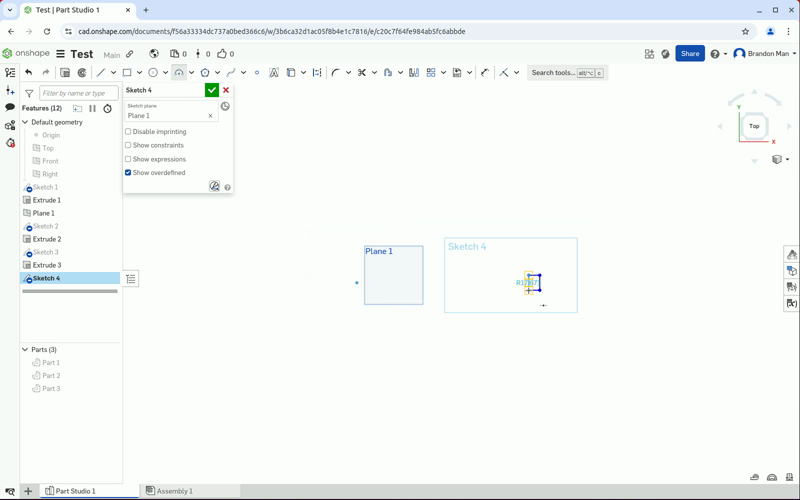
scroll(-6)
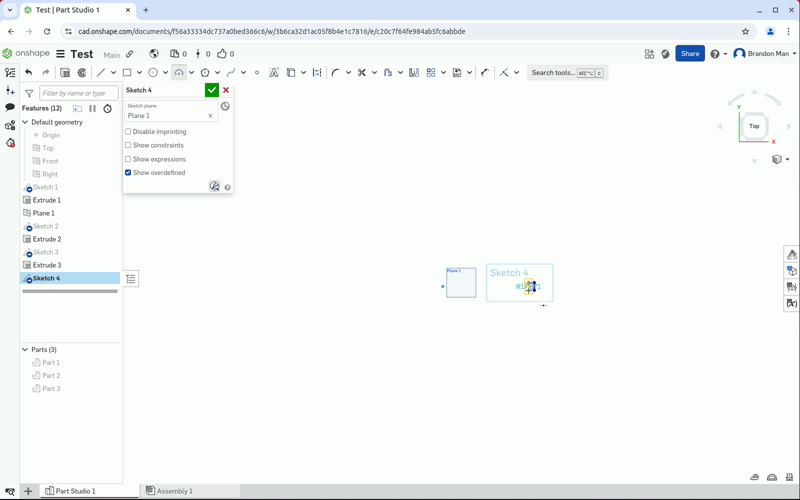
key_down(shift)
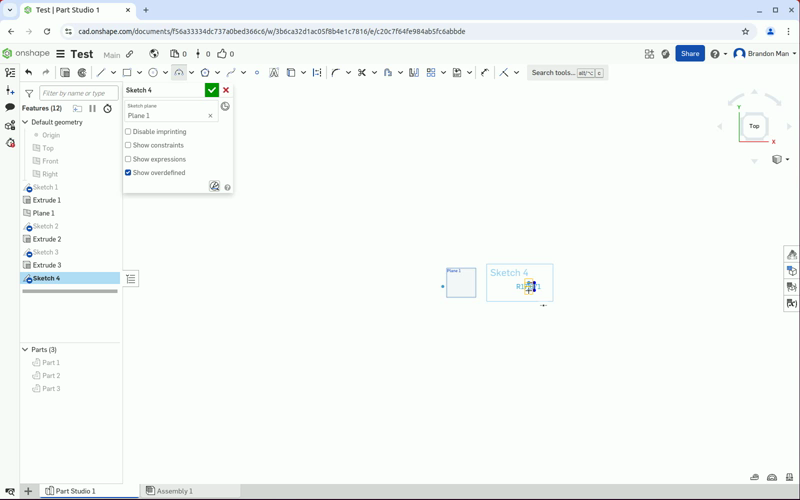
mouse_move(527, 286)
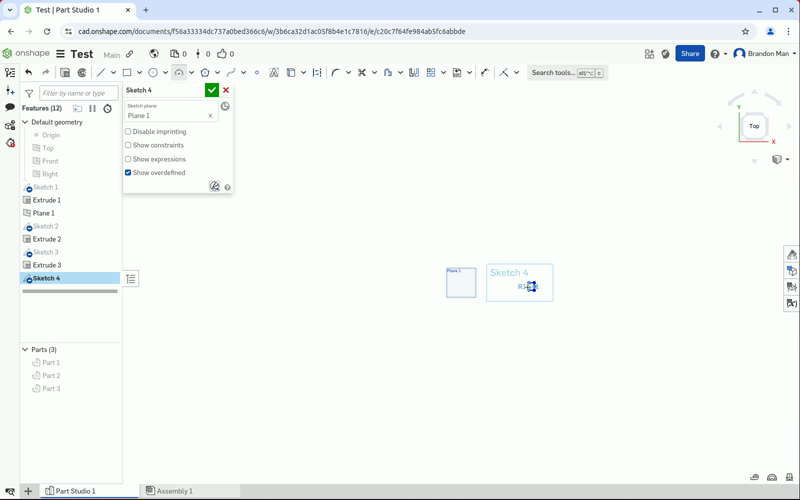
scroll(6)
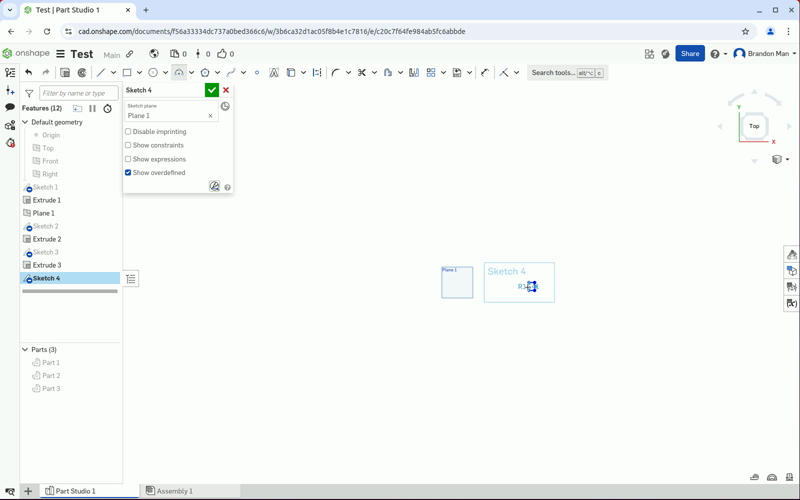
scroll(6)
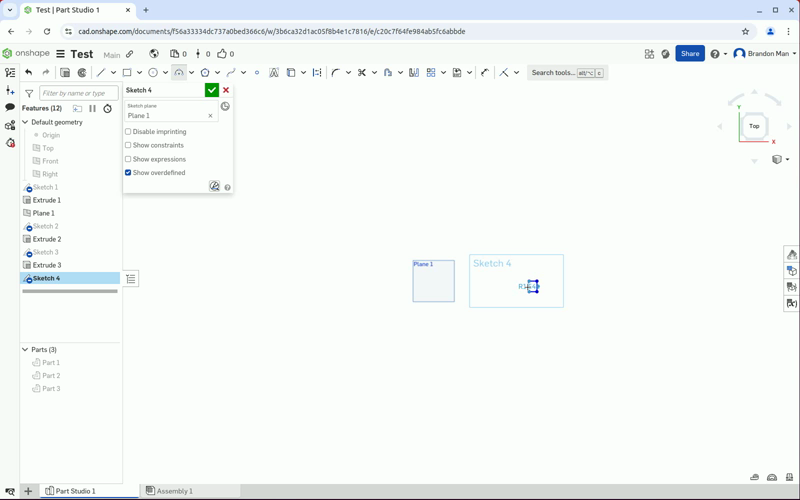
scroll(6)
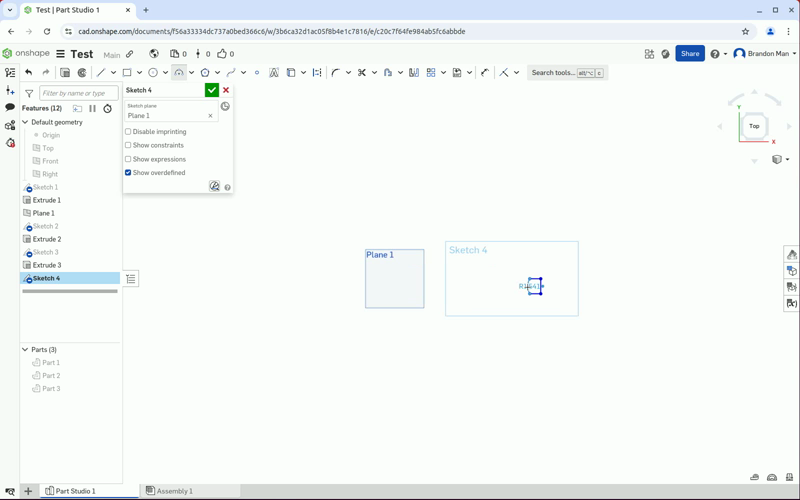
scroll(6)
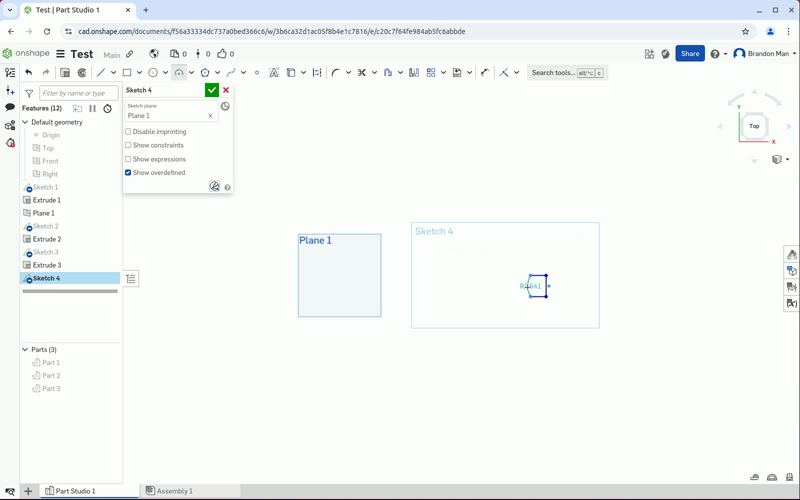
scroll(6)
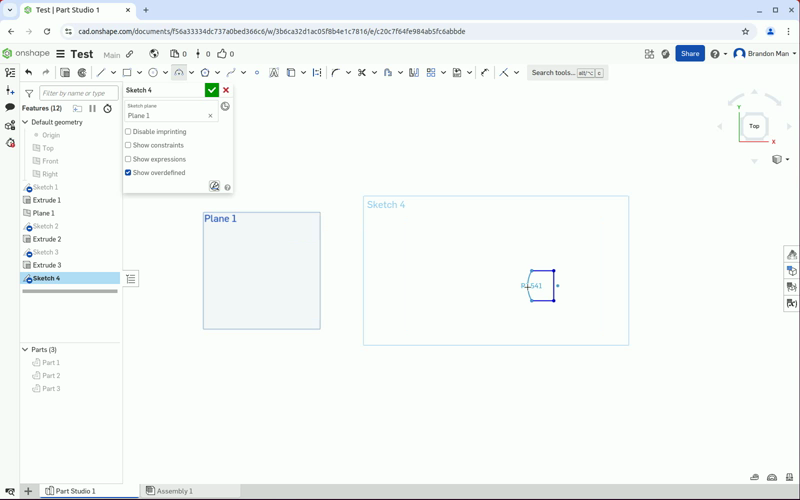
scroll(6)
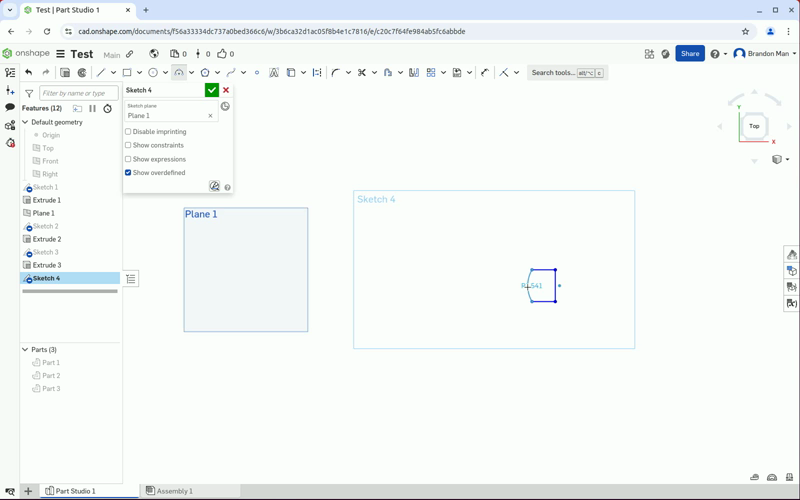
scroll(6)
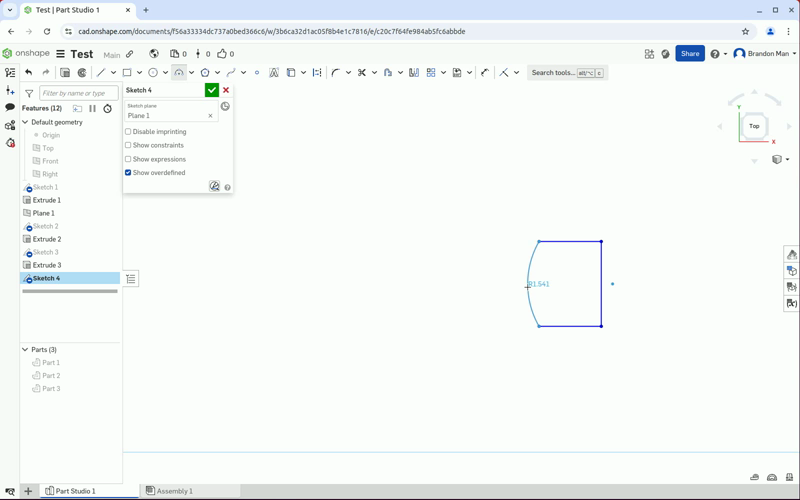
click(527, 286)
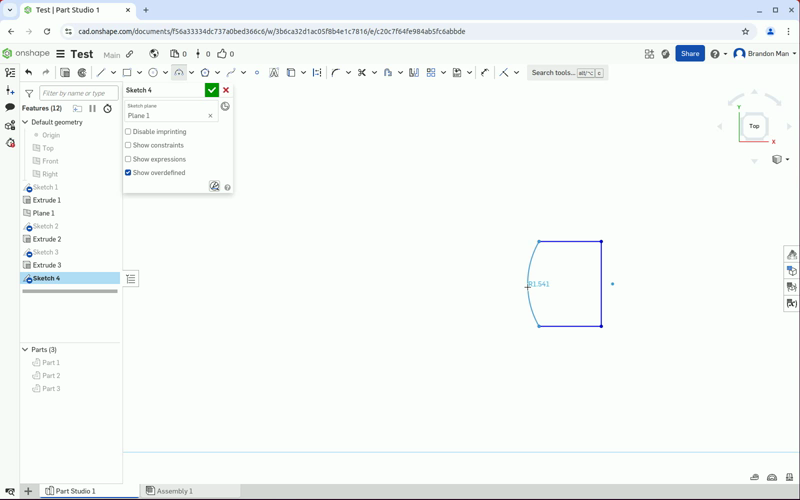
scroll(-6)
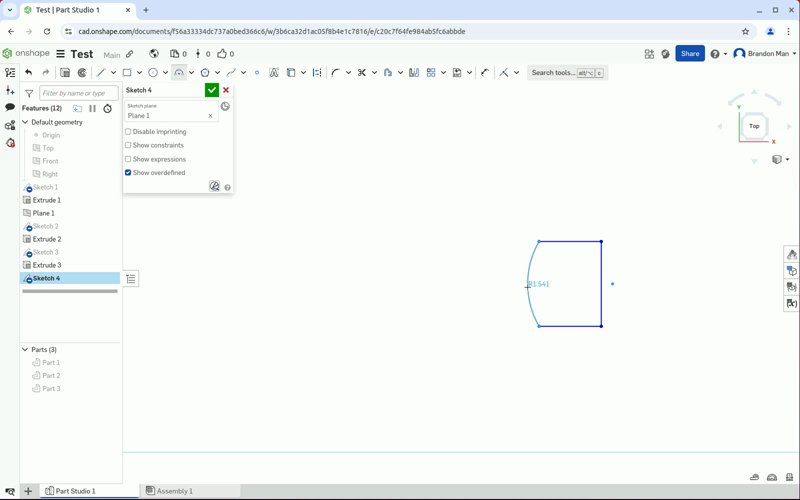
scroll(-6)
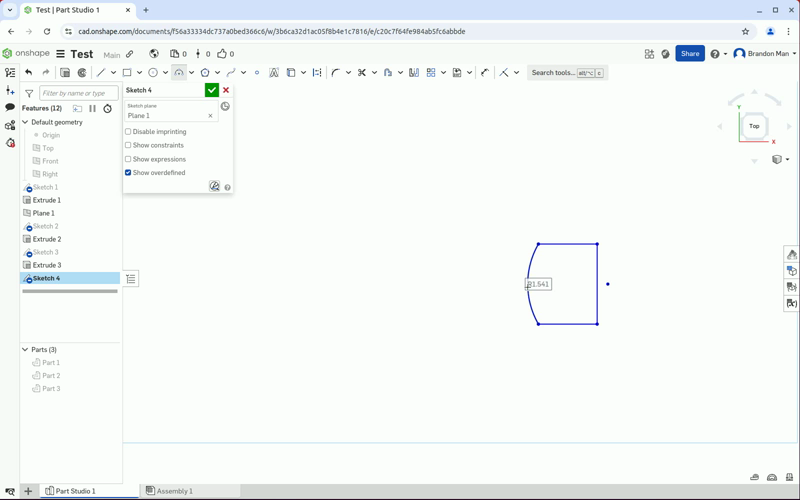
scroll(-6)
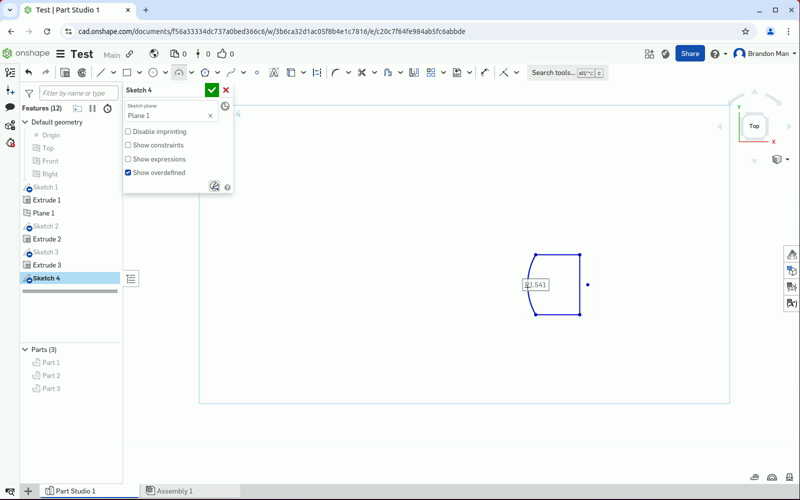
scroll(-6)
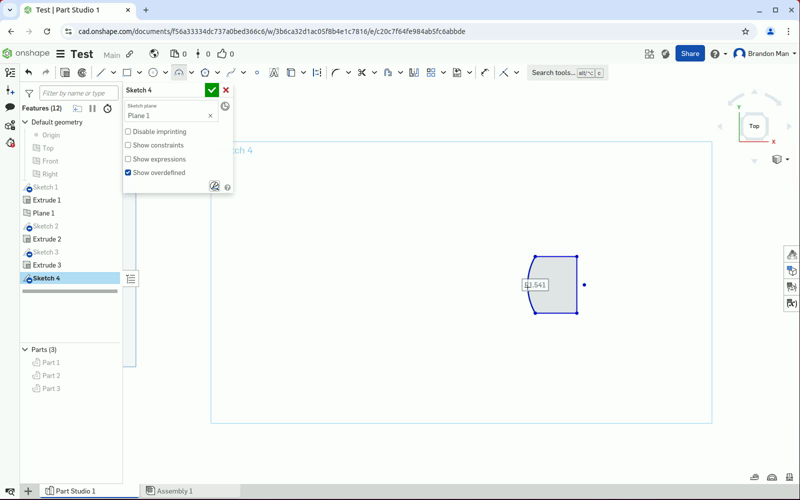
scroll(-6)
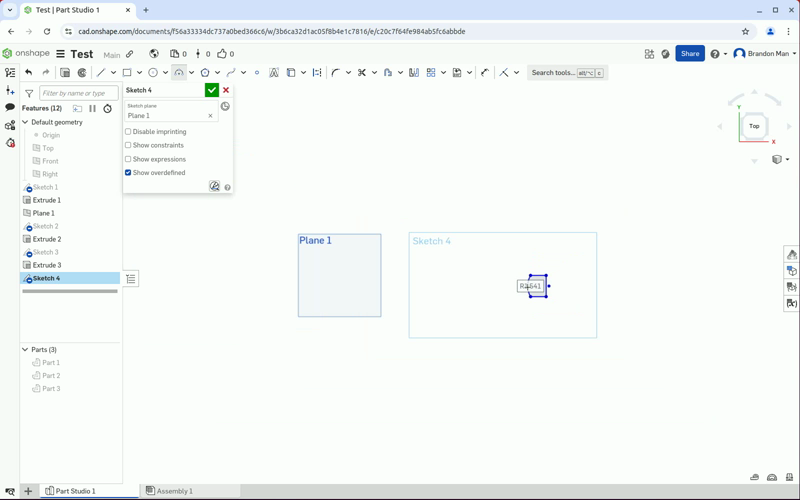
scroll(-6)
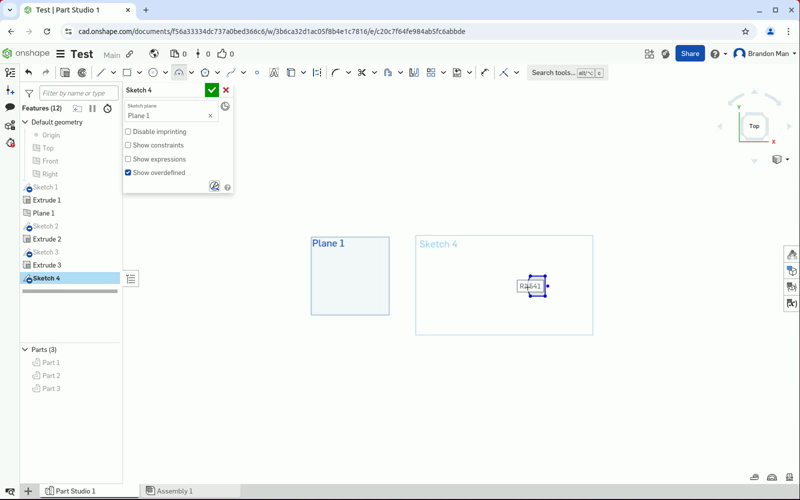
scroll(-6)
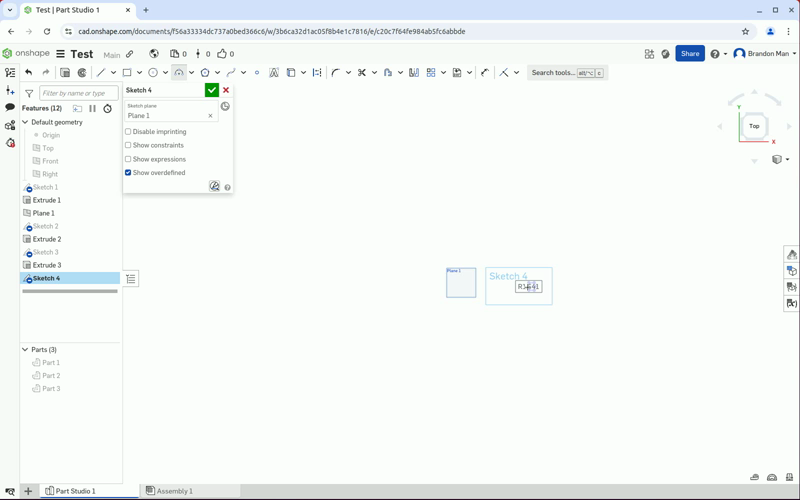
key_up(shift)
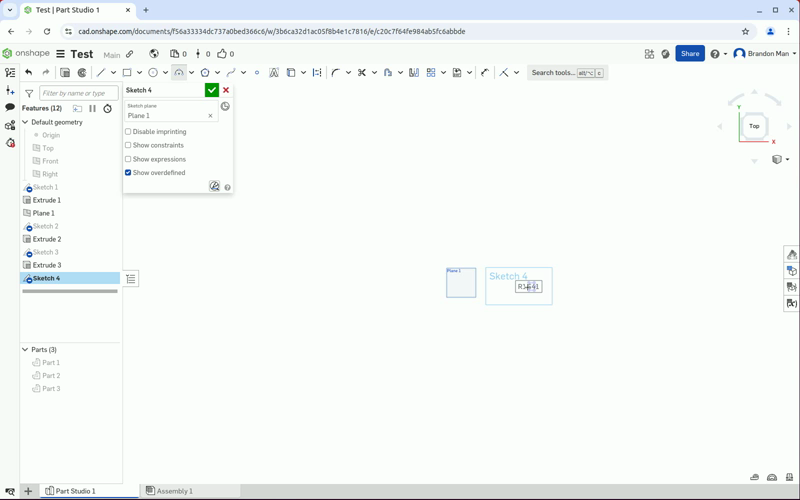
key(esc)
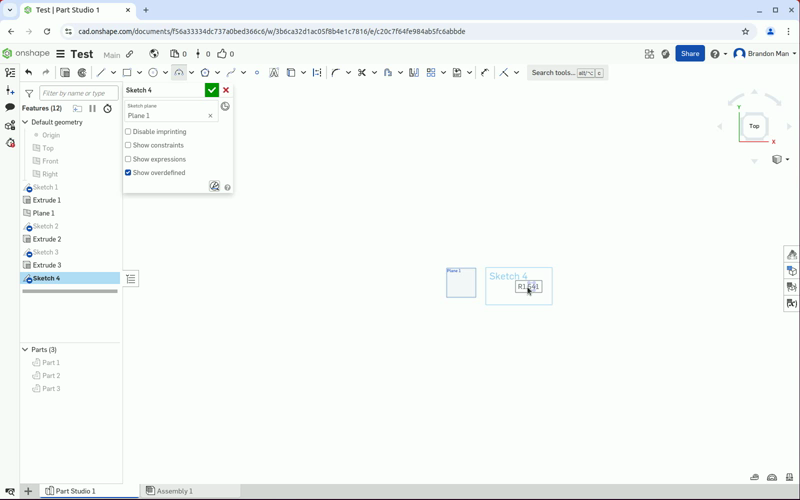
mouse_move(530, 285)
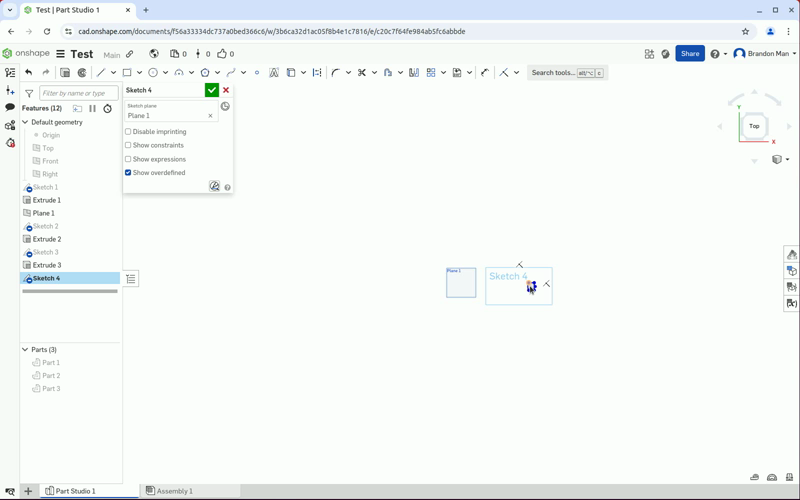
scroll(6)
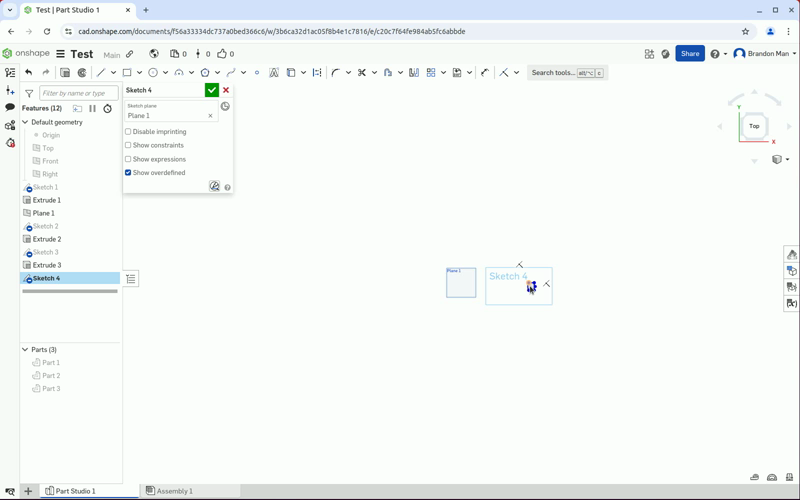
scroll(6)
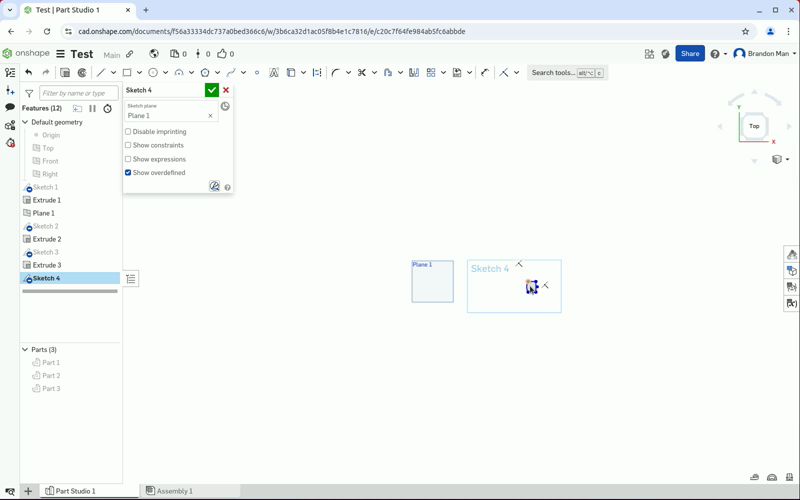
scroll(6)
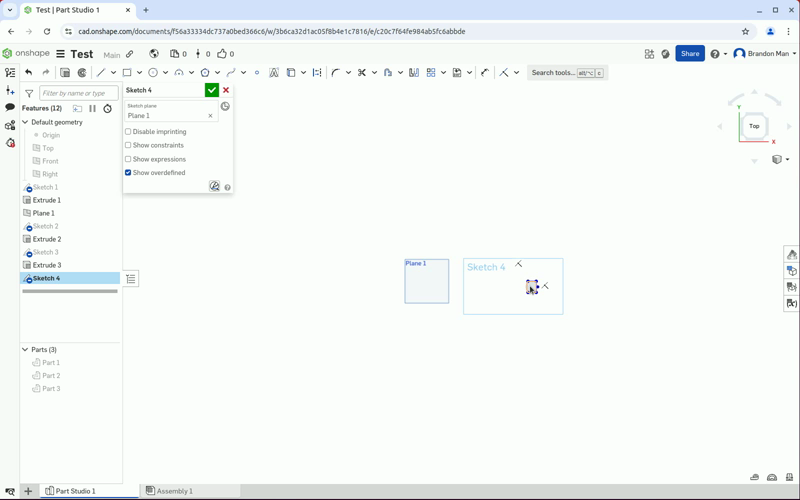
scroll(6)
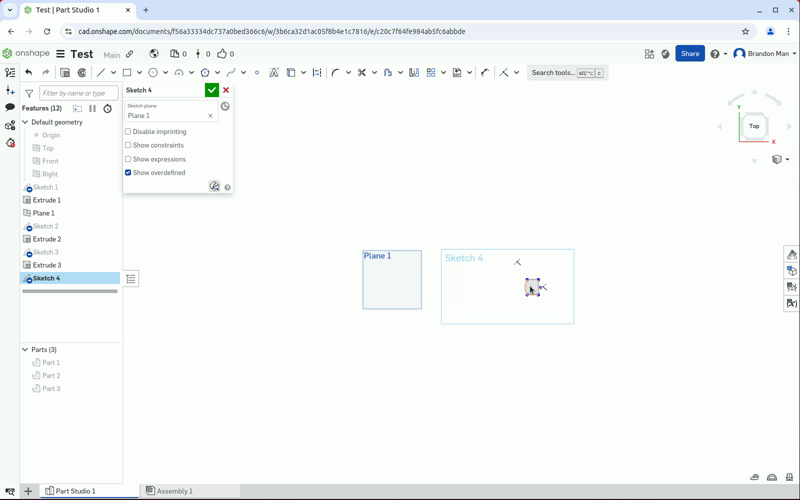
scroll(6)
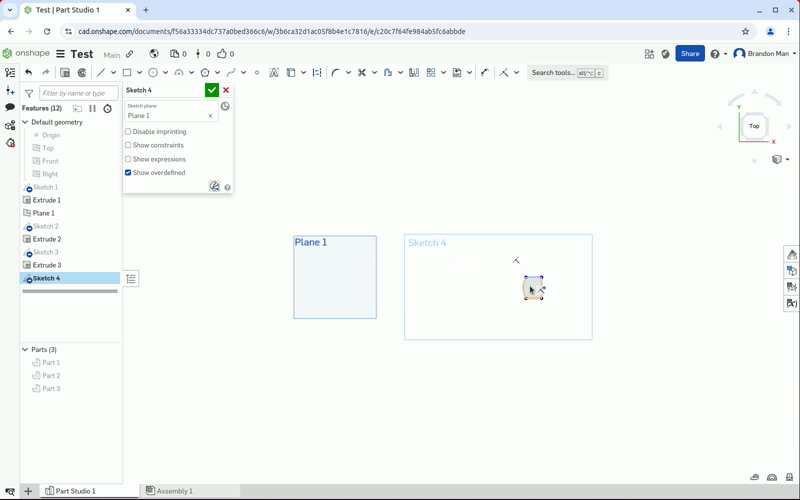
scroll(6)
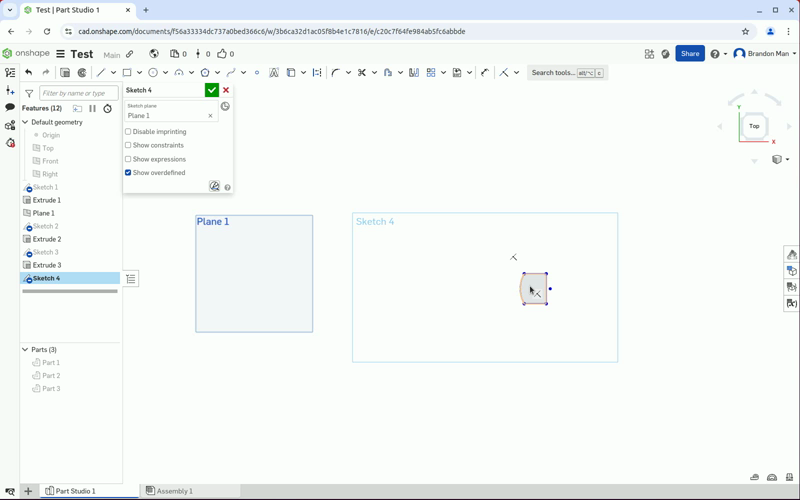
scroll(6)
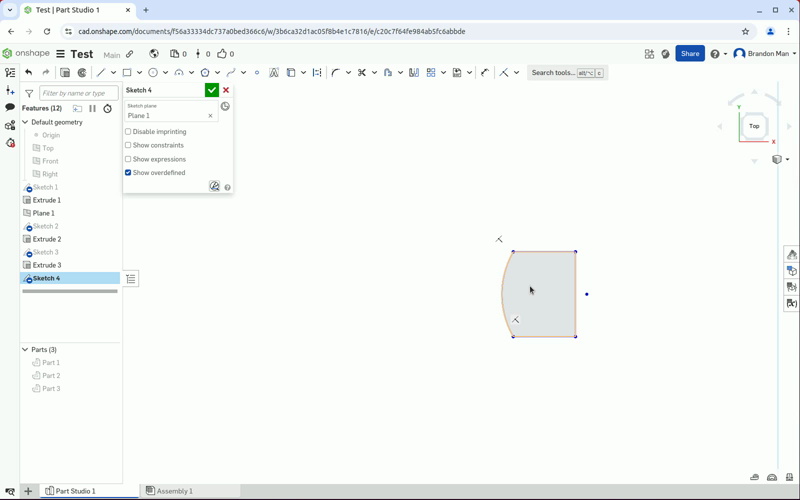
click(530, 285)
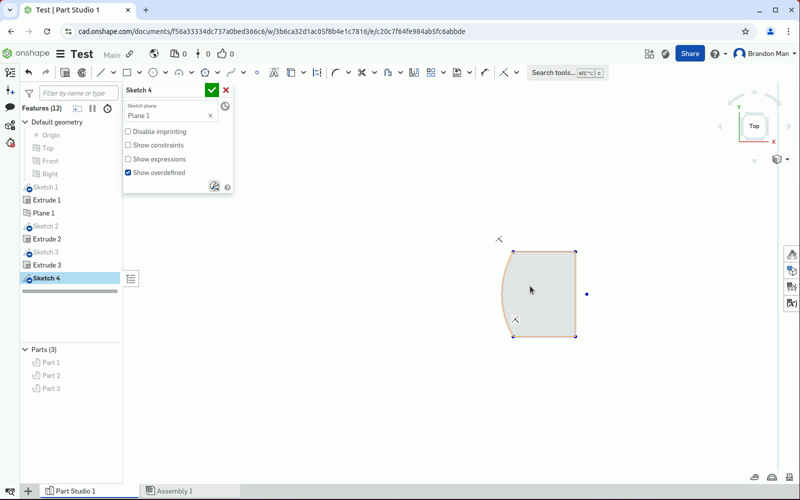
scroll(-6)
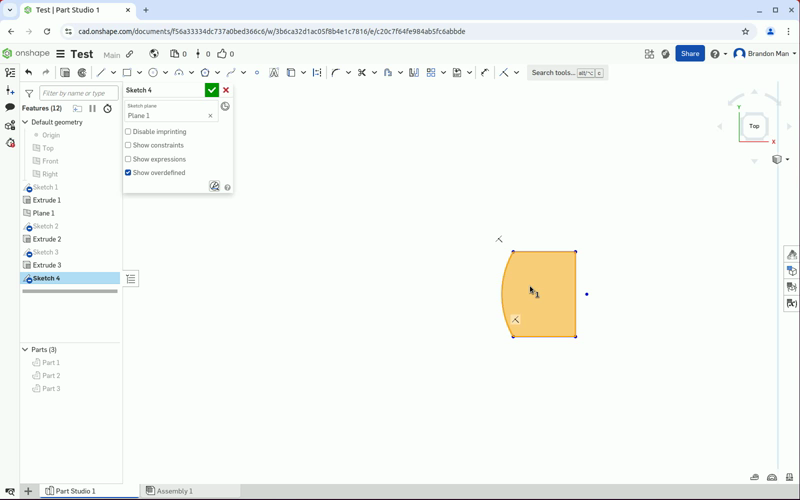
scroll(-6)
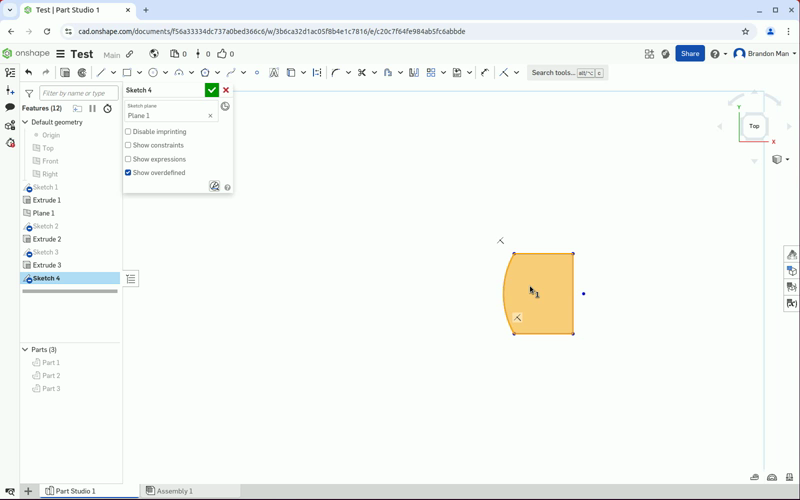
scroll(-6)
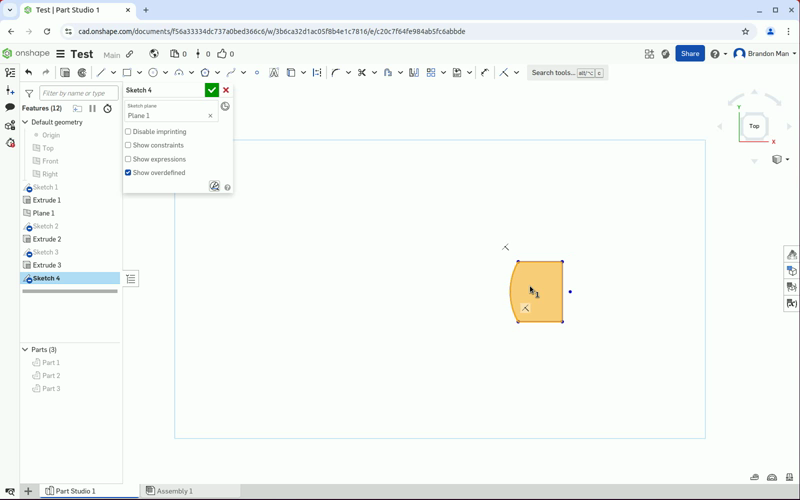
scroll(-6)
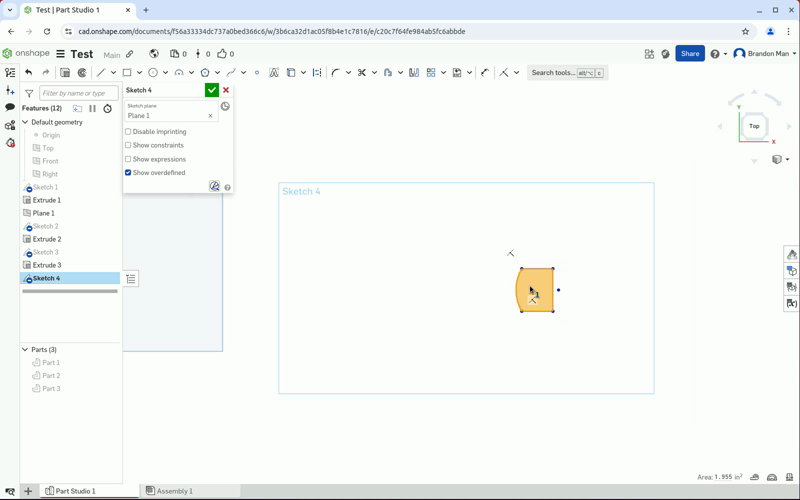
scroll(-6)
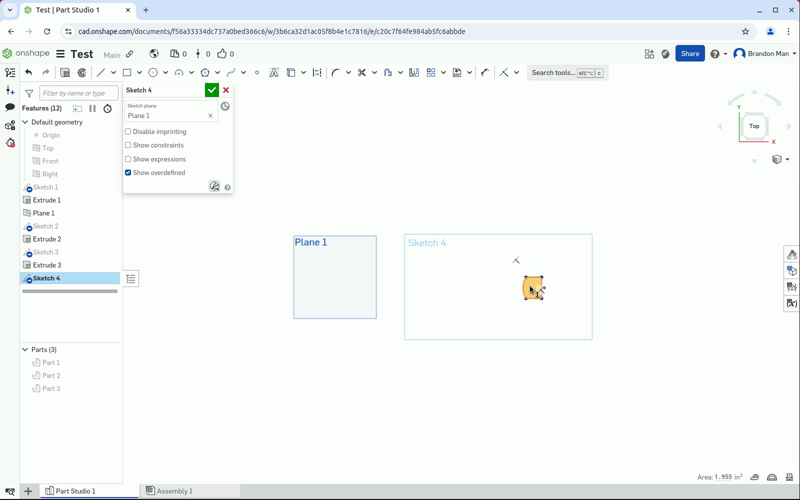
scroll(-6)
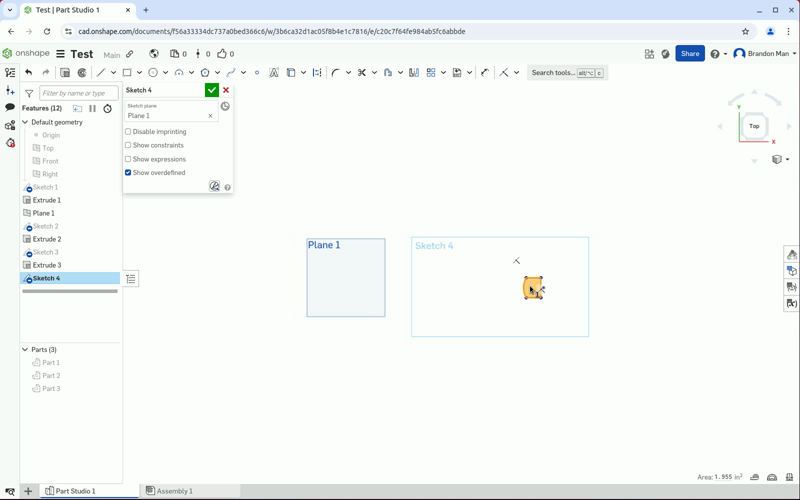
scroll(-6)
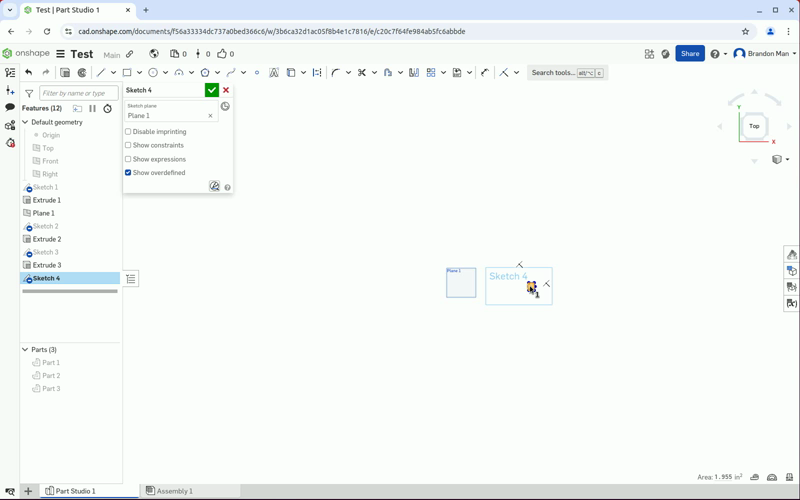
mouse_move(73, 352)
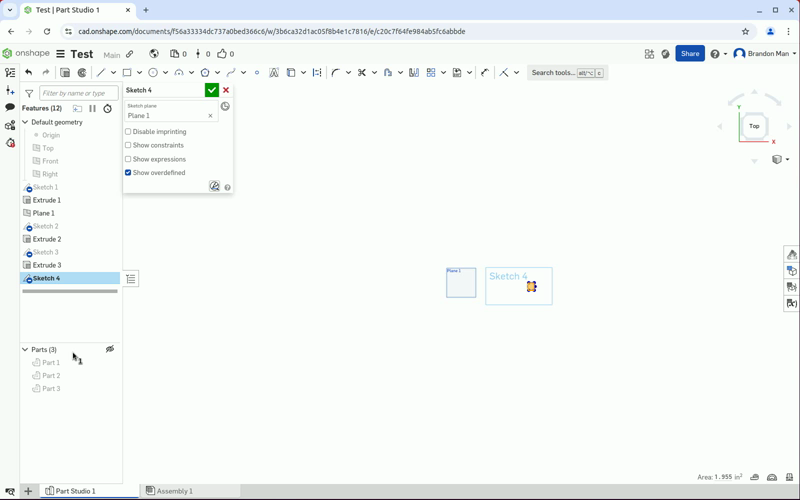
key(shift+y)
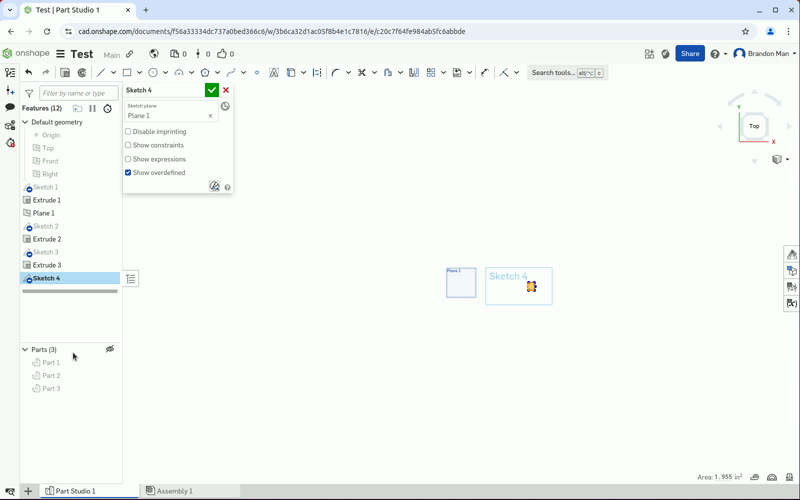
key(shift+e)
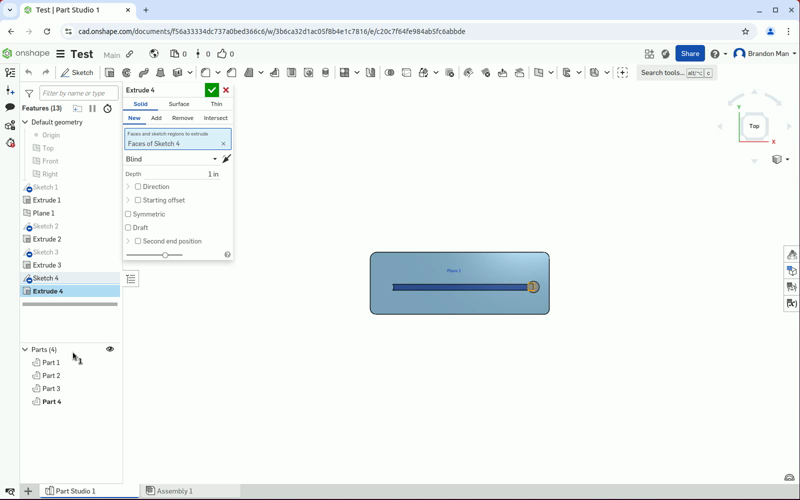
mouse_move(143, 106)
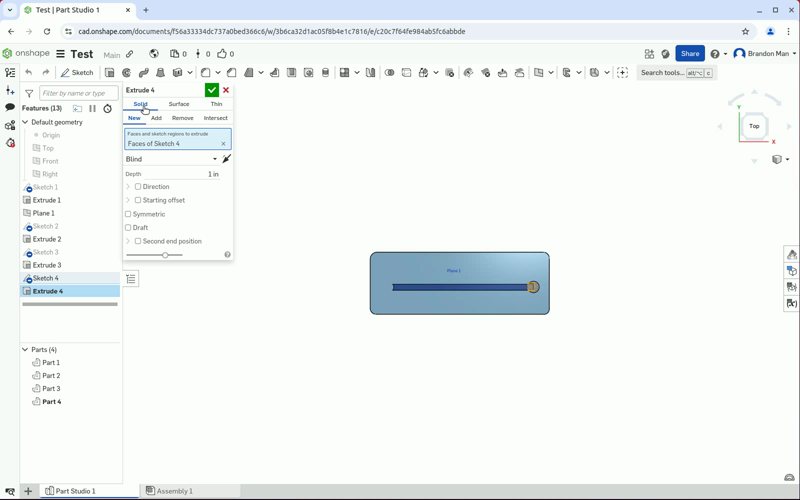
click(143, 106)
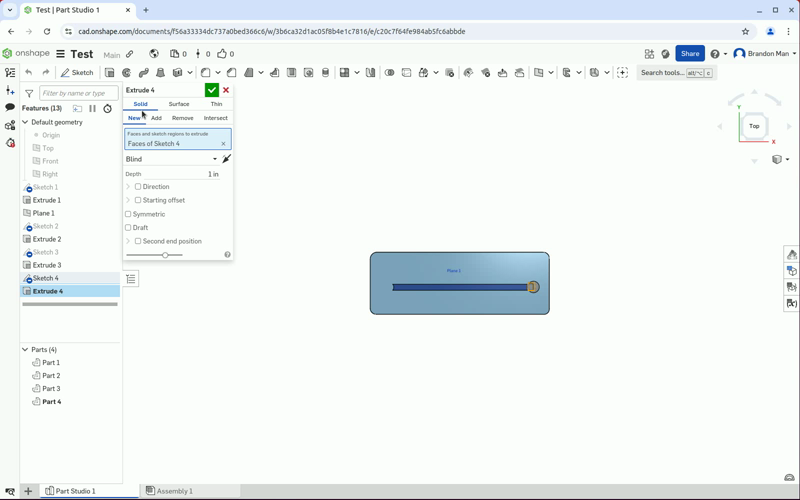
mouse_move(137, 120)
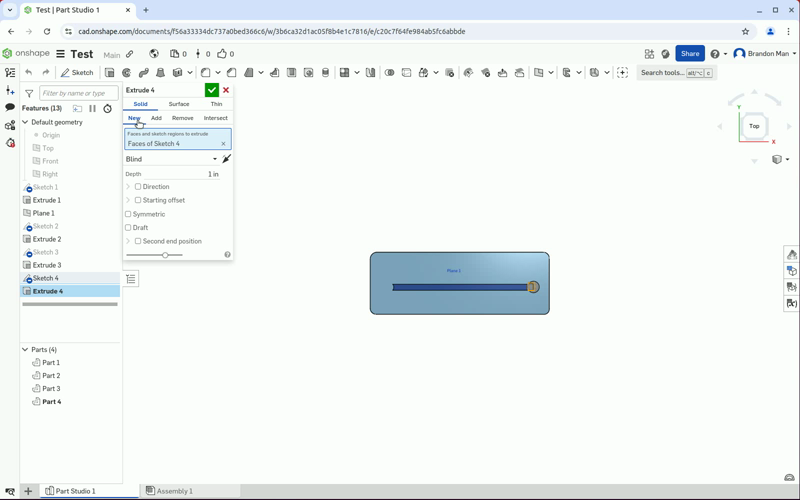
click(137, 120)
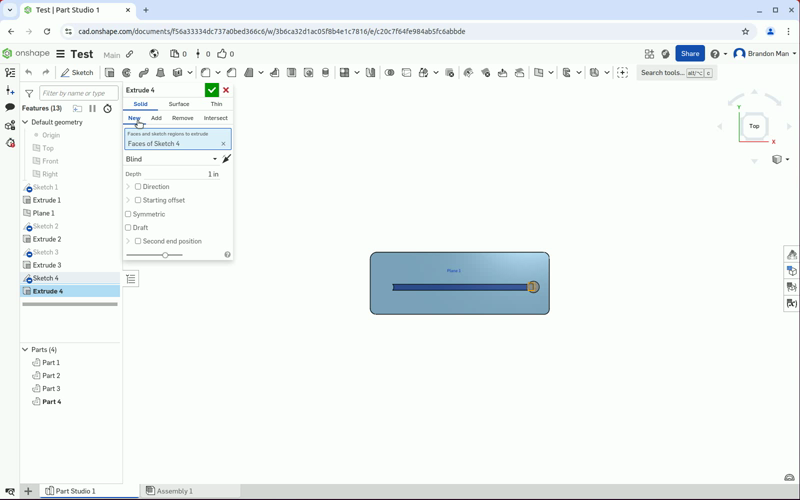
key(tab, 4)
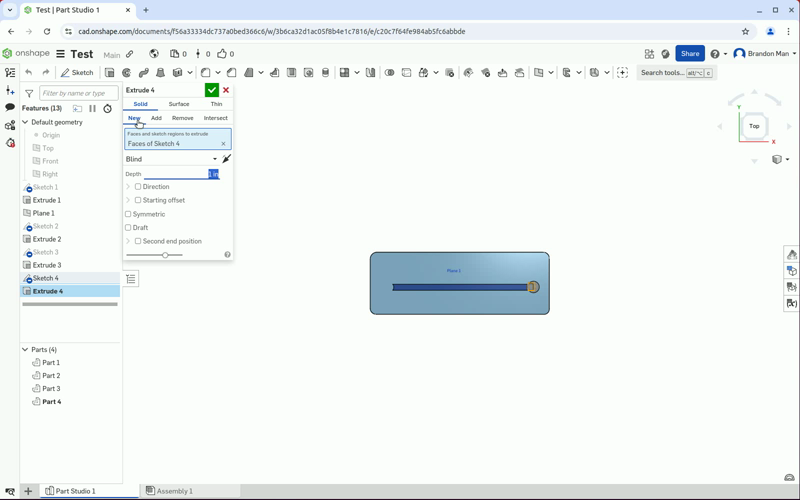
text(5.055)
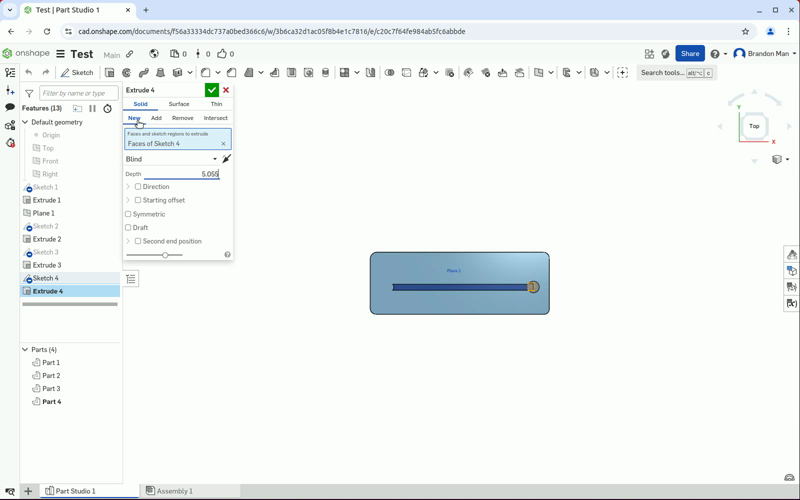
key(enter)
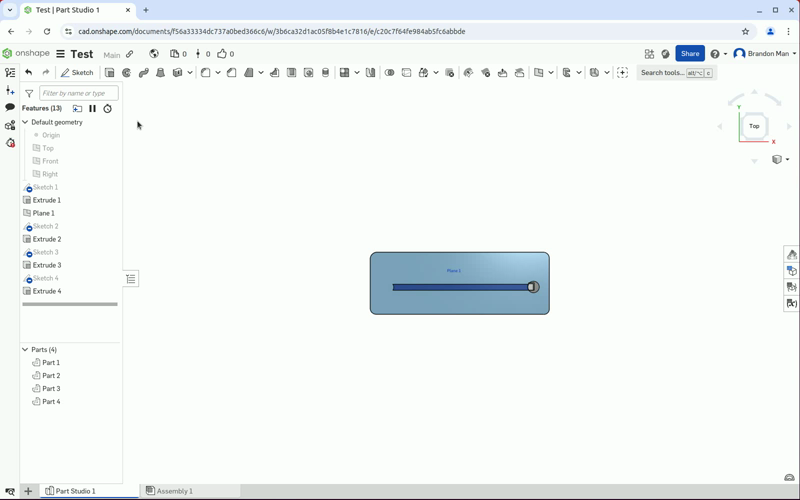
key(shift+h)
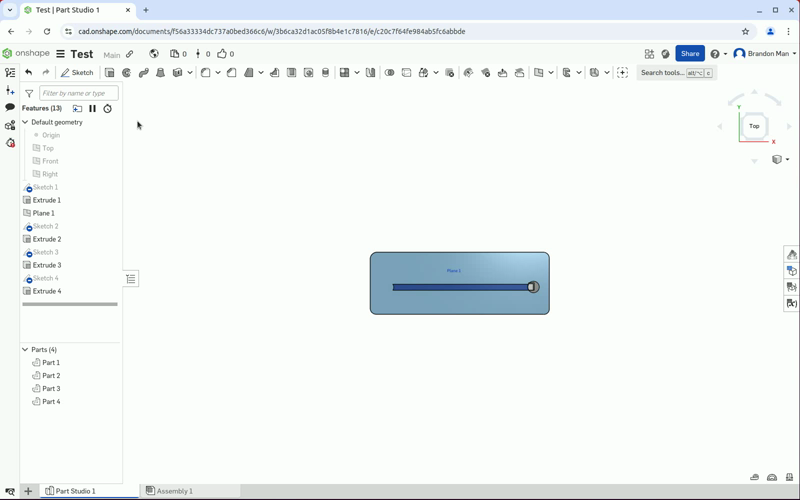
key(shift+h)
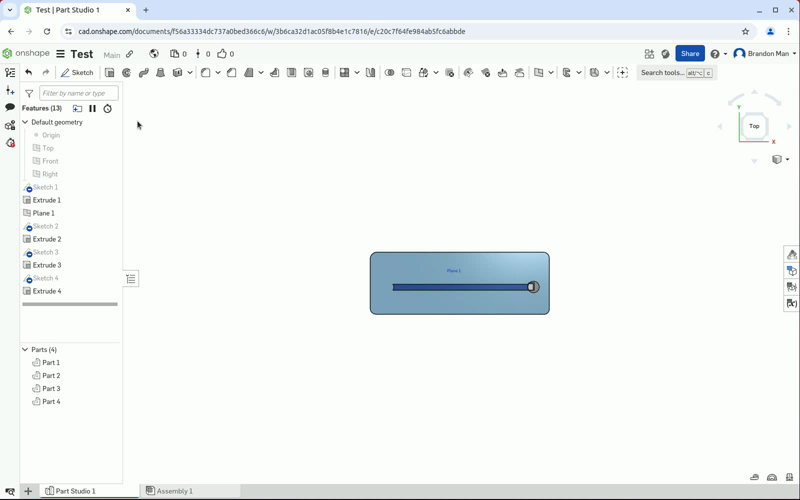
mouse_move(73, 189)
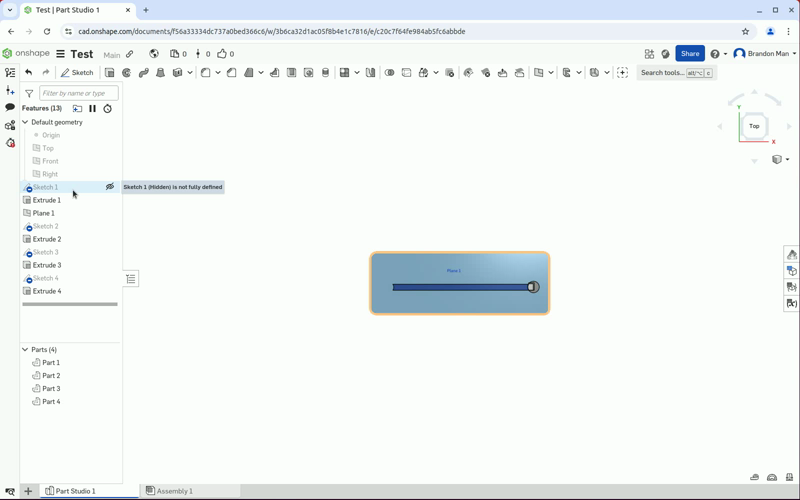
click(73, 189)
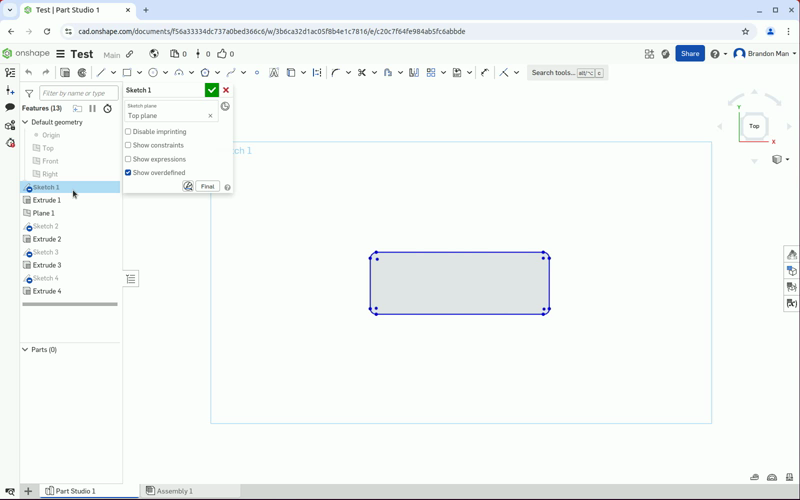
mouse_move(229, 92)
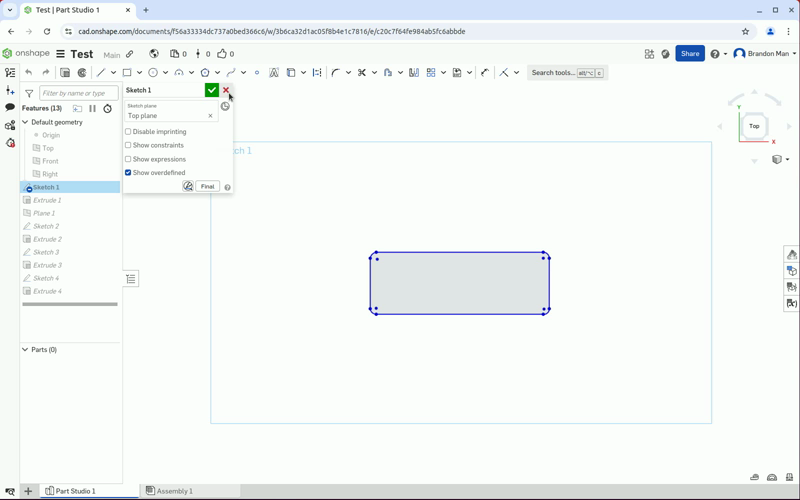
click(229, 92)
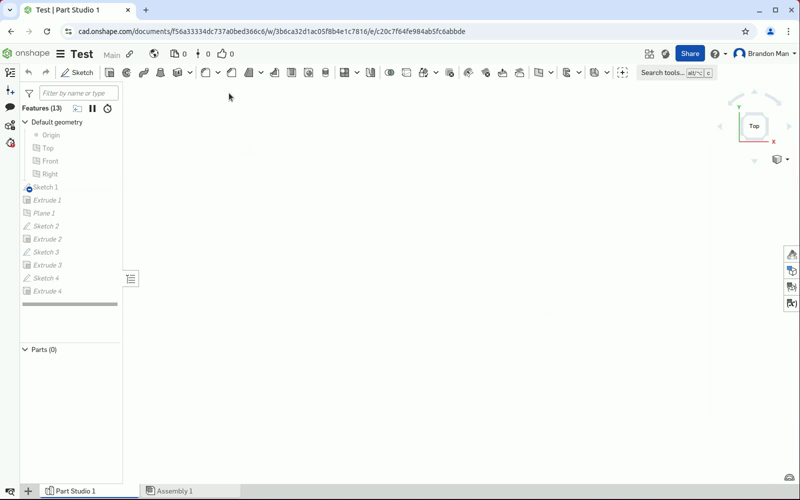
key(shift+s)
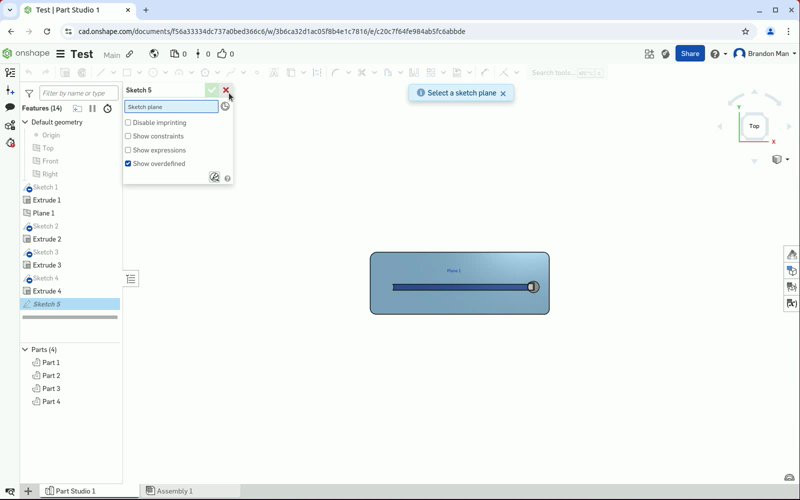
mouse_move(73, 215)
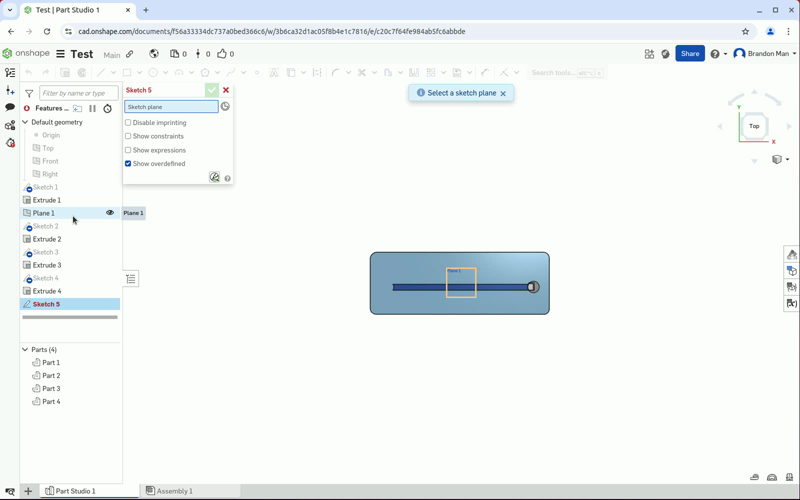
click(73, 215)
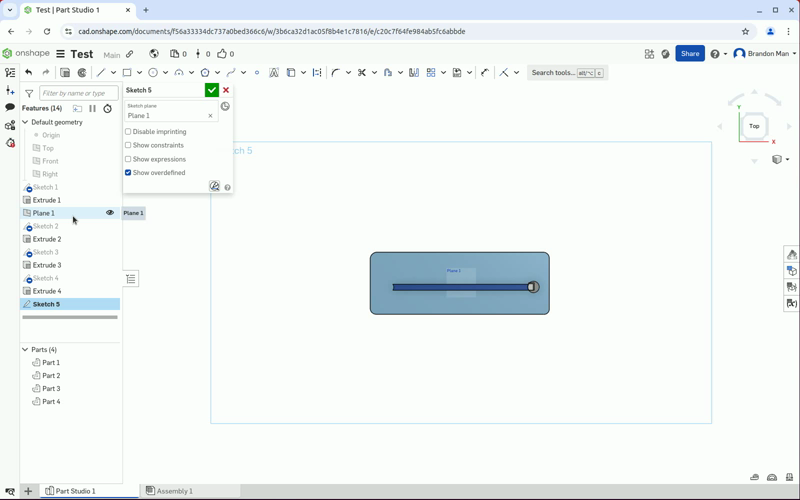
mouse_move(73, 352)
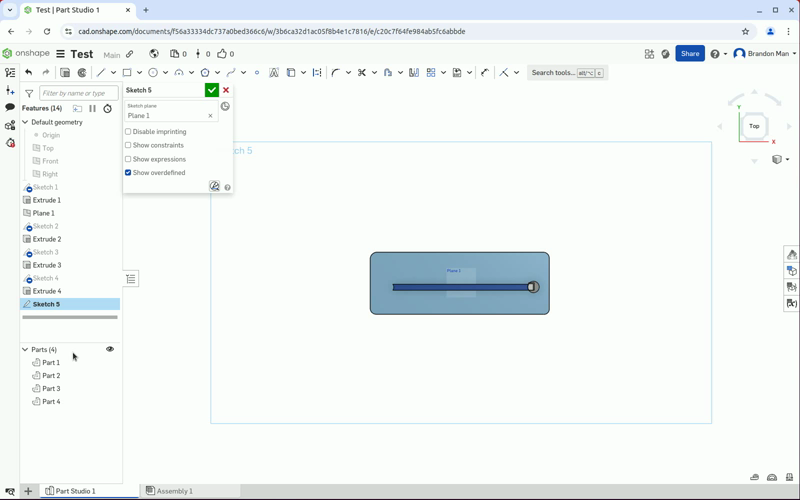
key(y)
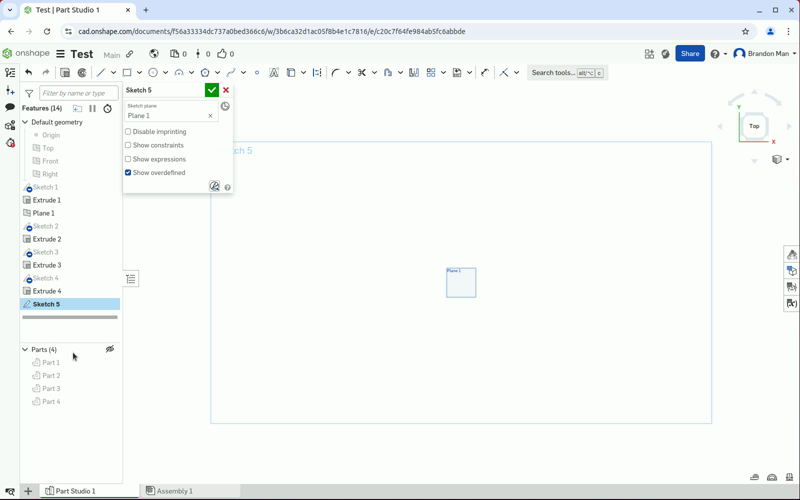
key(l)
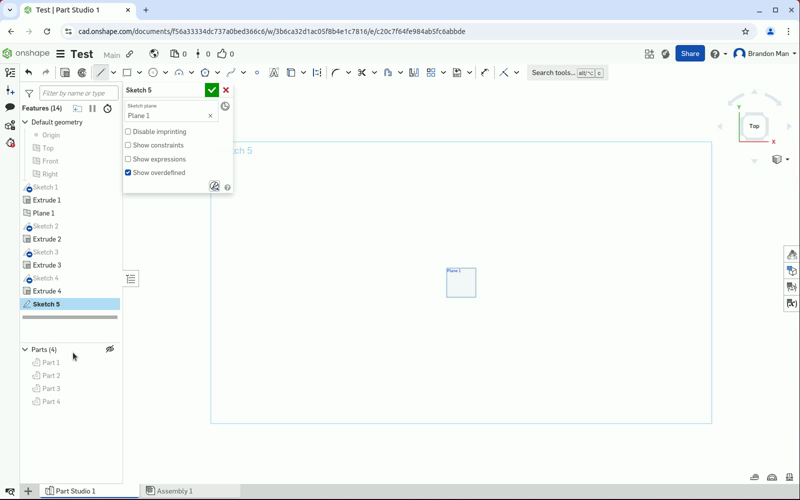
key_down(shift)
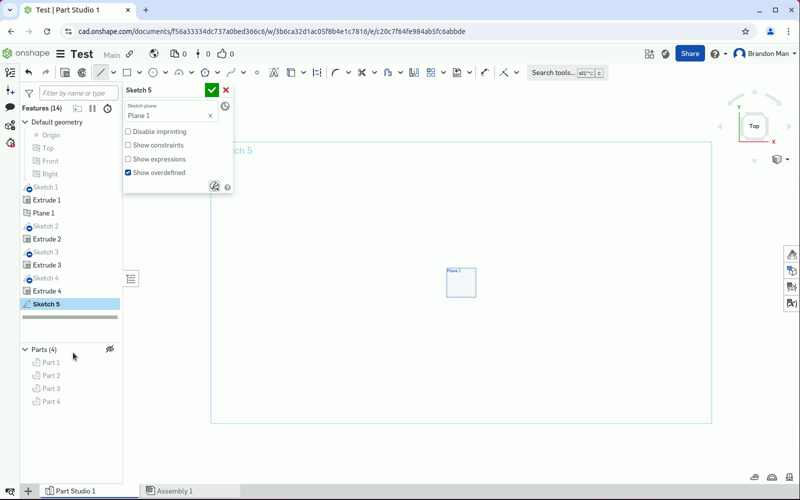
mouse_move(389, 290)
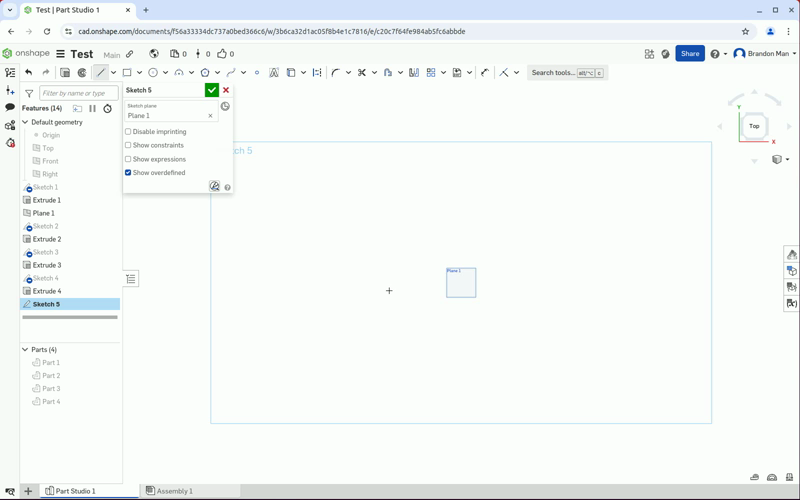
click(389, 290)
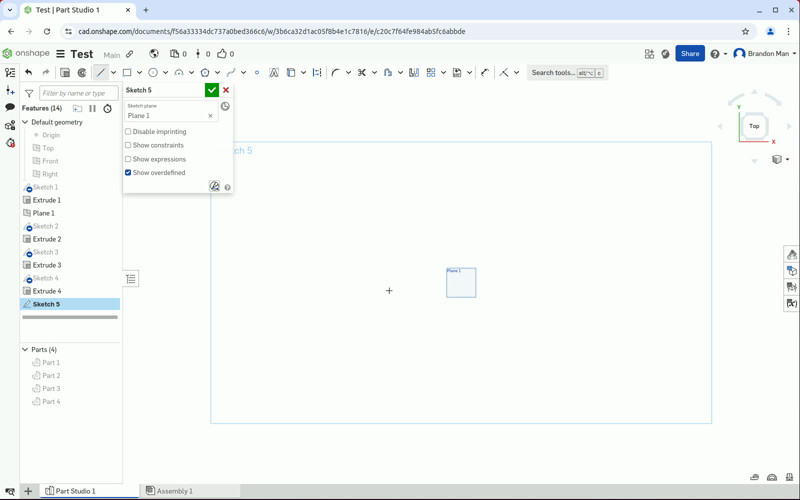
key_up(shift)
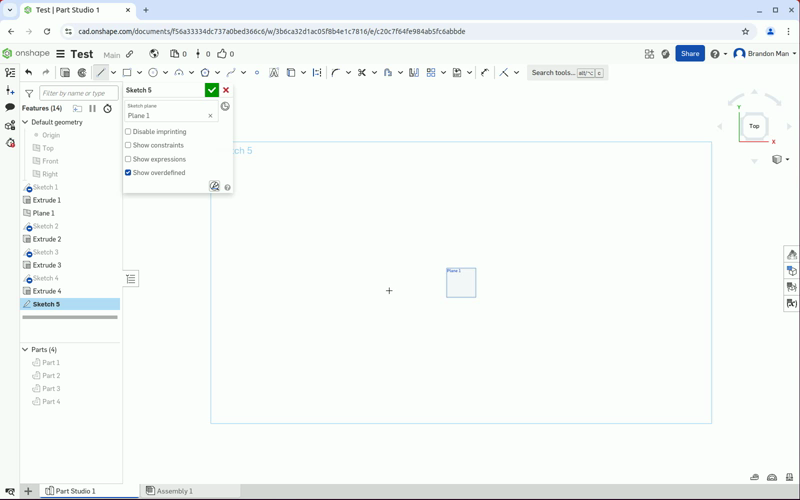
key_down(shift)
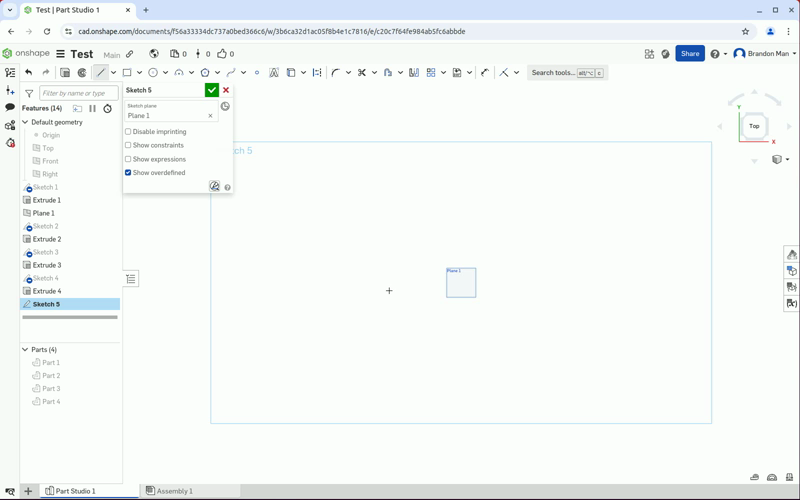
mouse_move(419, 290)
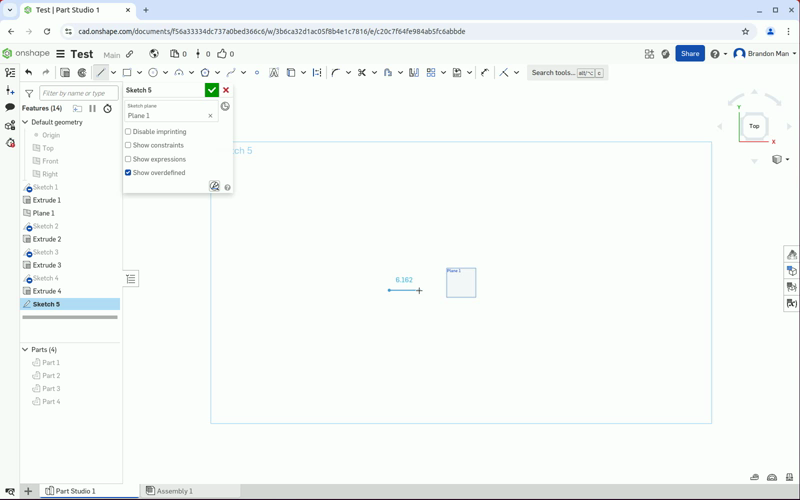
mouse_move(394, 290)
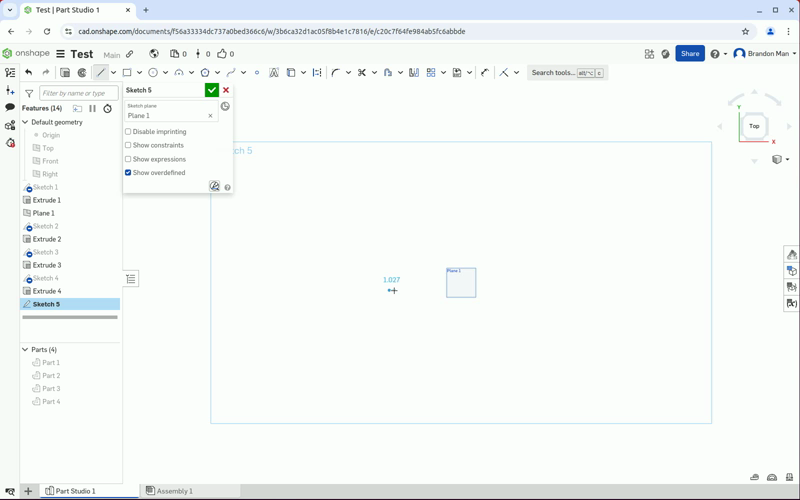
scroll(6)
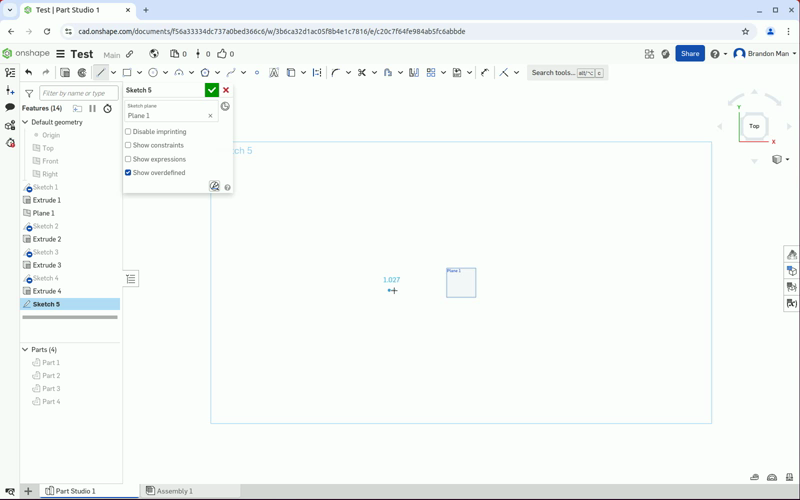
scroll(6)
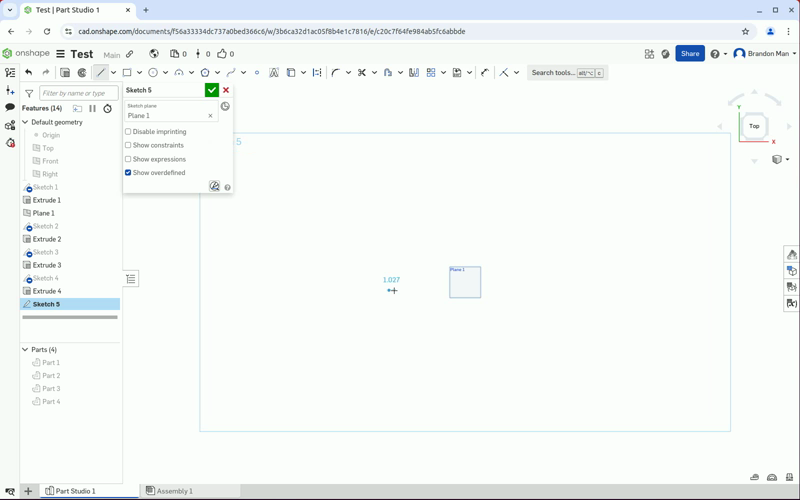
scroll(6)
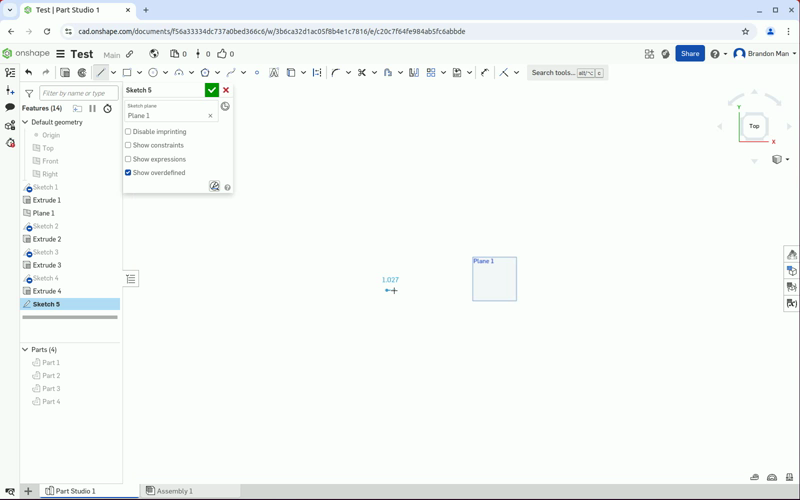
scroll(6)
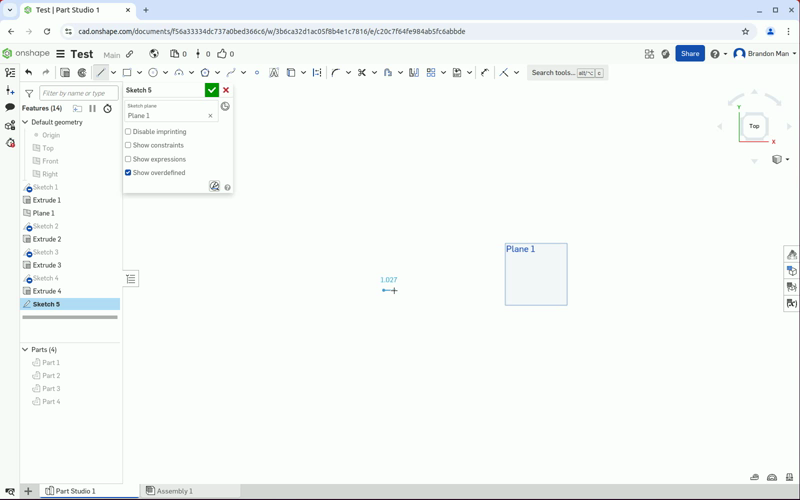
scroll(6)
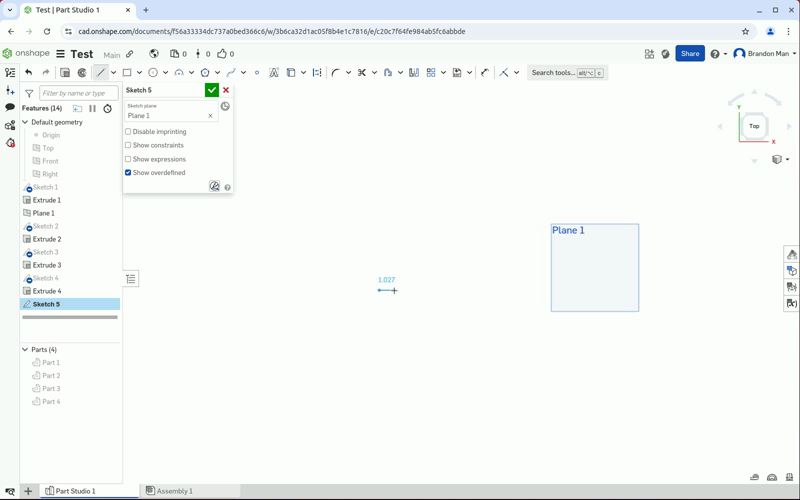
scroll(6)
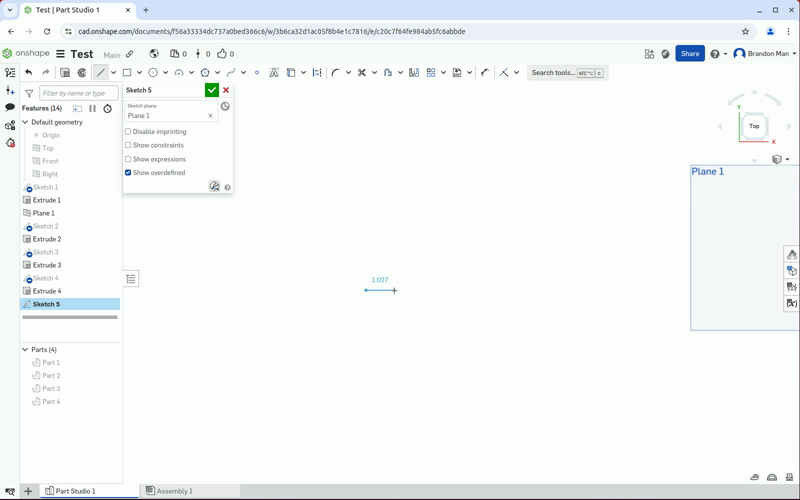
scroll(6)
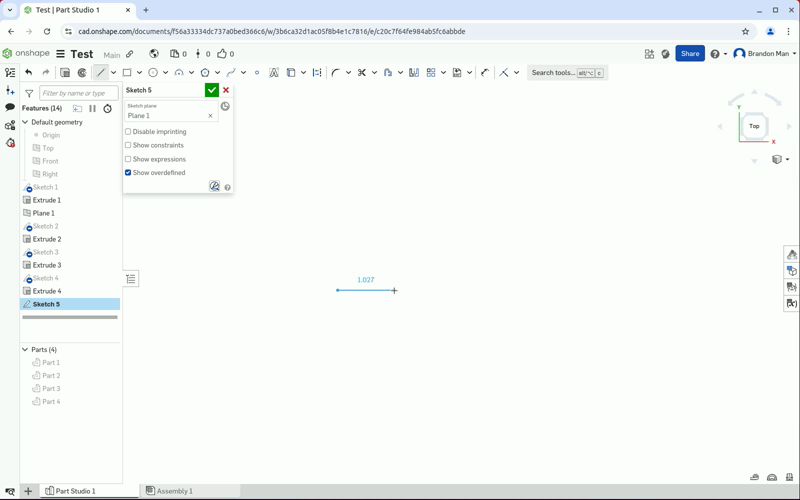
click(394, 290)
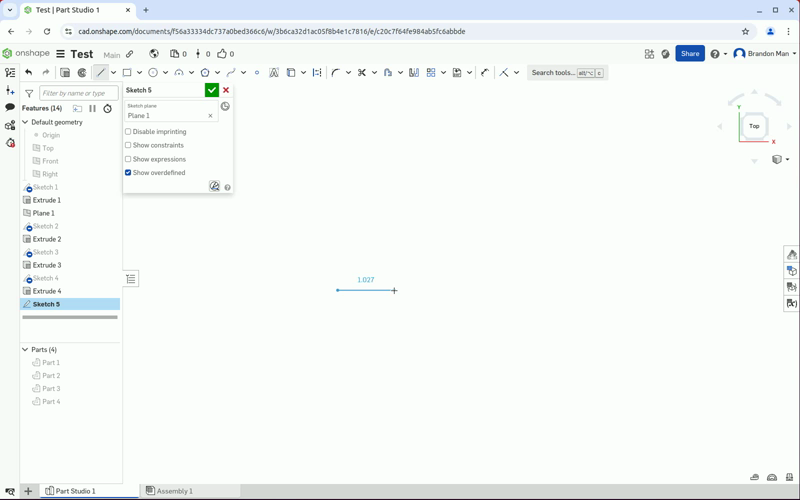
scroll(-6)
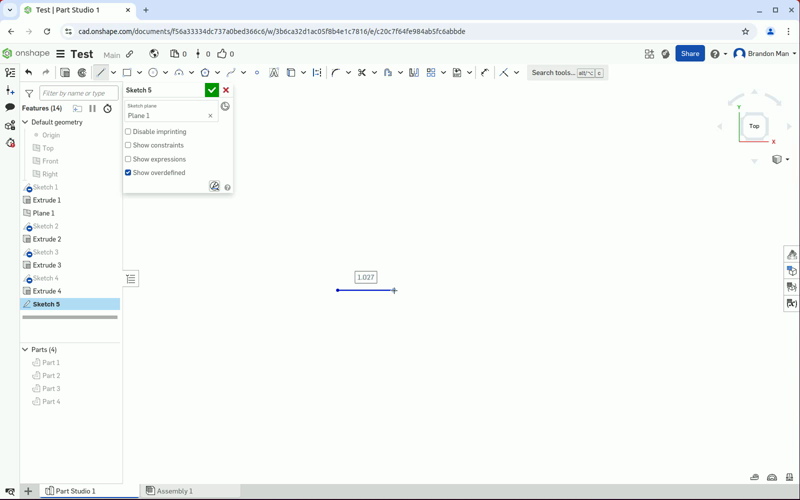
scroll(-6)
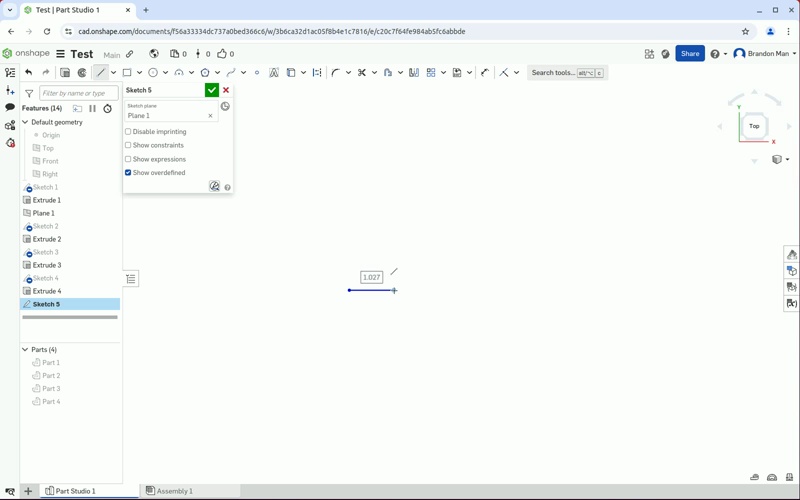
scroll(-6)
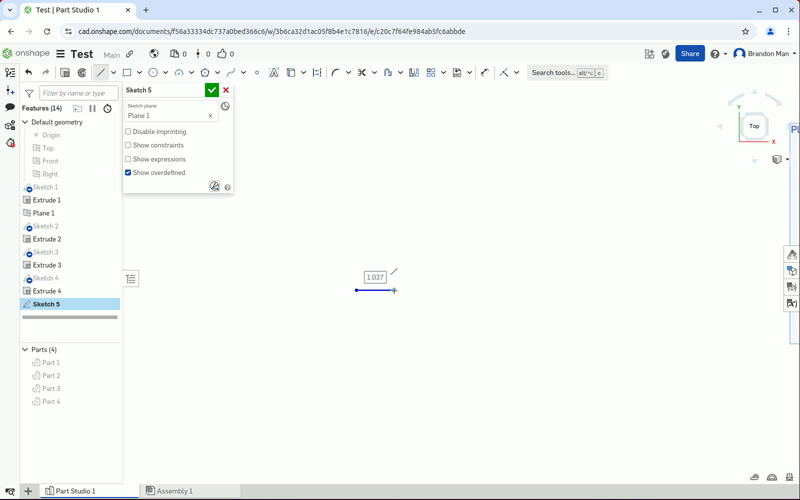
scroll(-6)
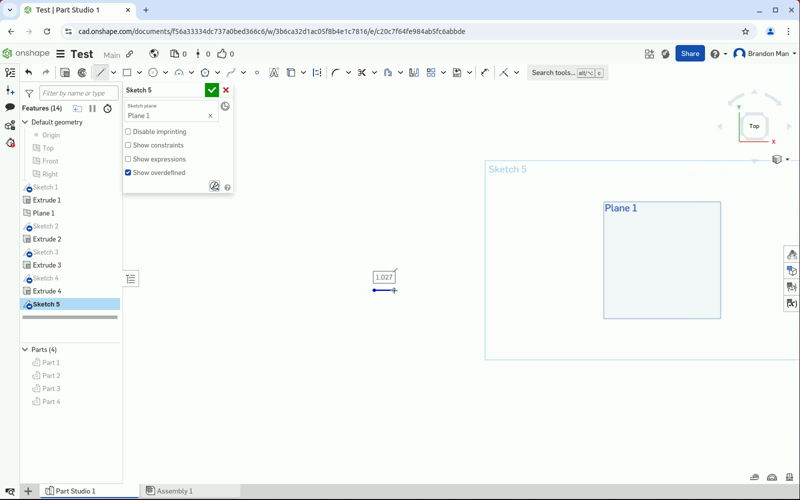
scroll(-6)
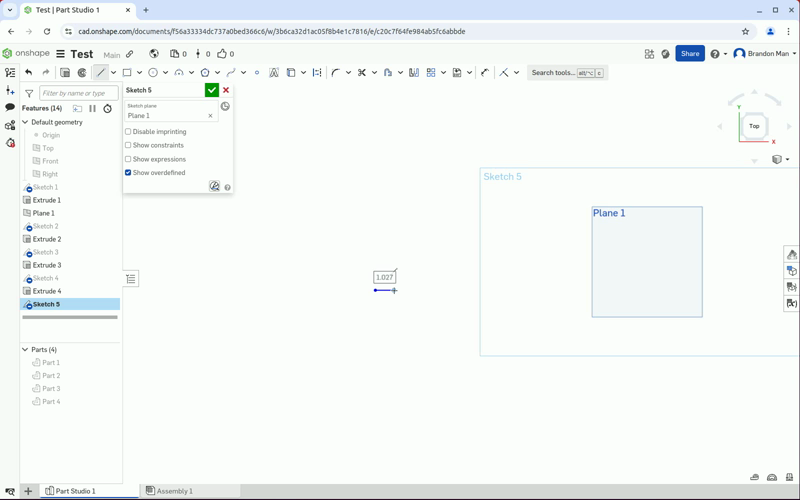
scroll(-6)
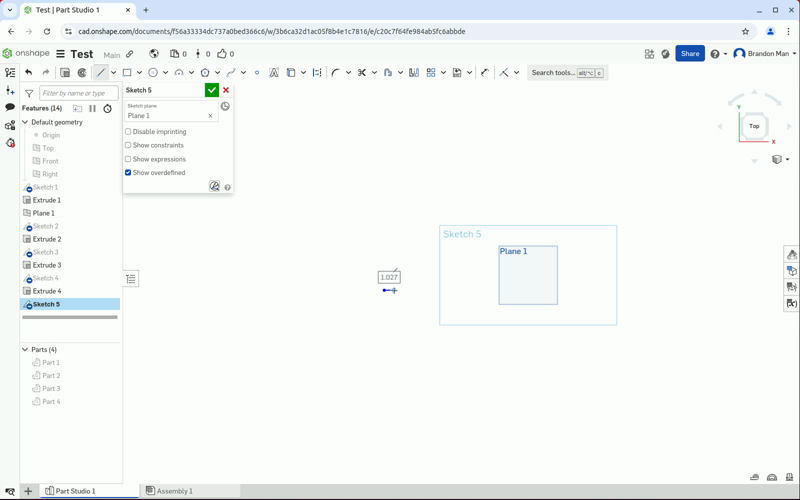
scroll(-6)
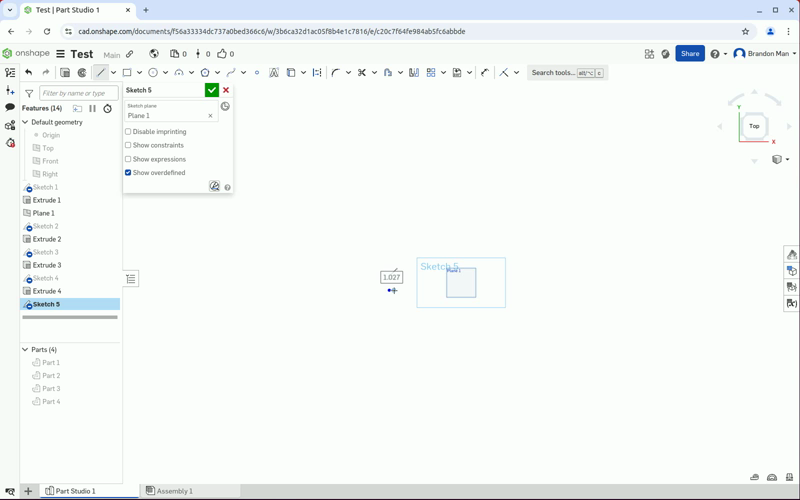
key_up(shift)
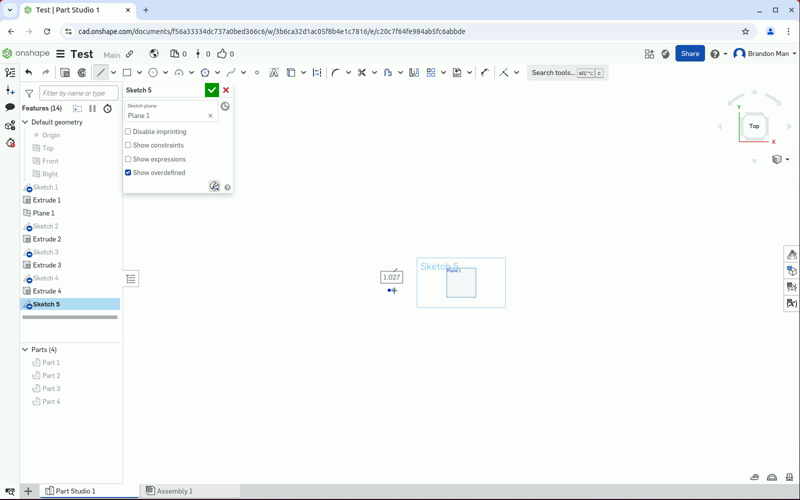
key(esc)
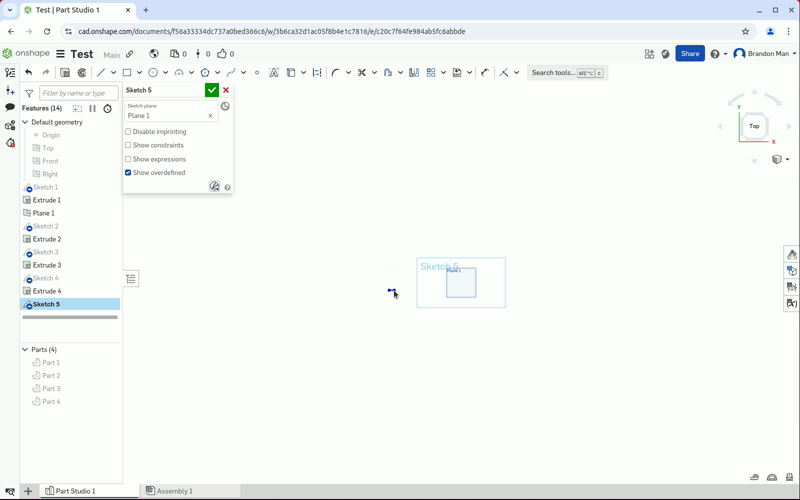
key(a)
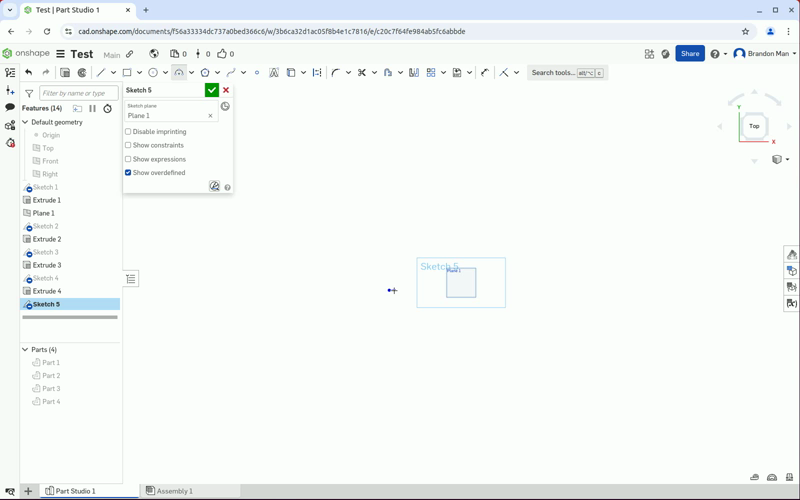
mouse_move(394, 290)
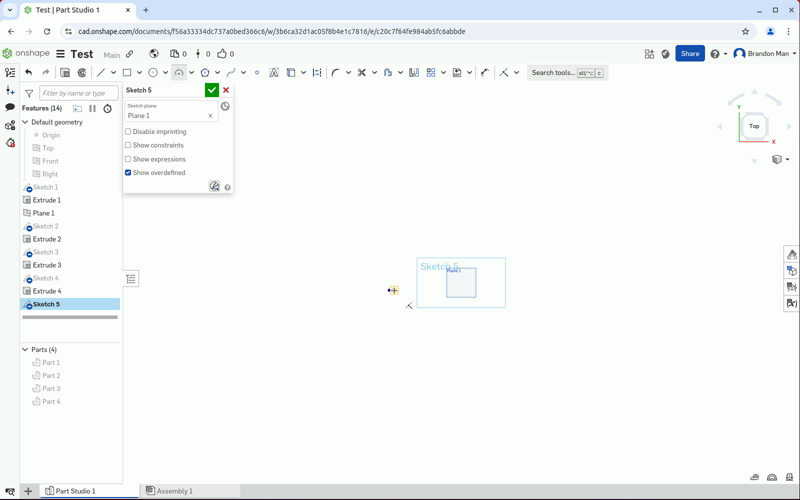
click(394, 290)
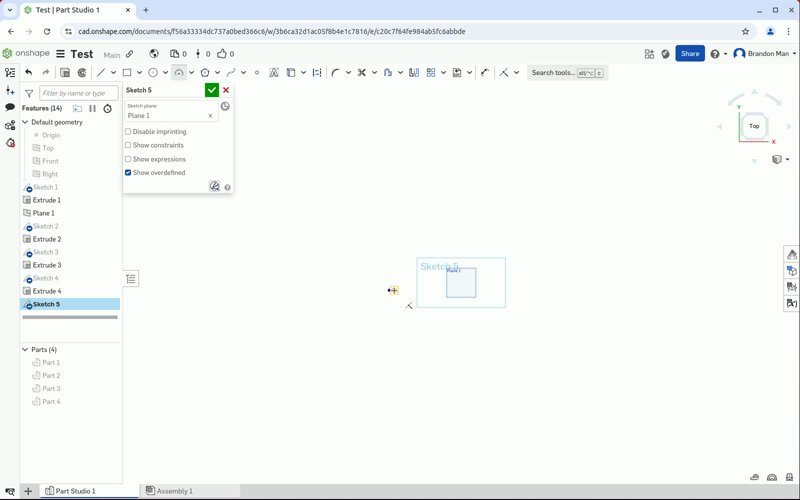
key_down(shift)
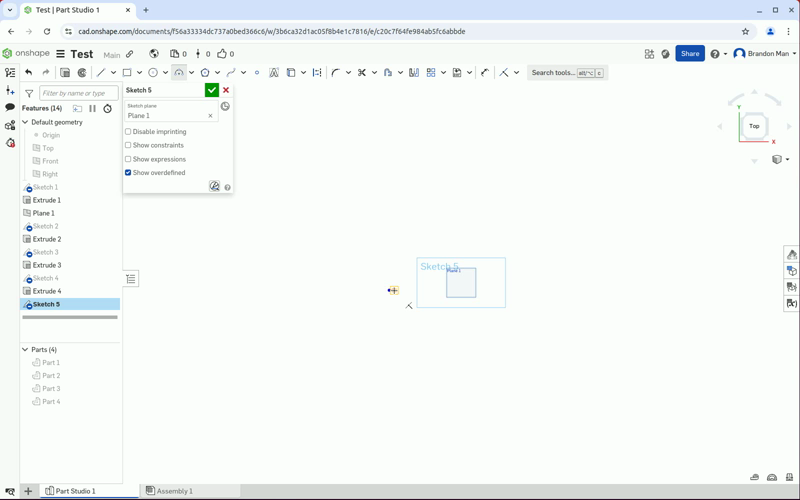
mouse_move(394, 283)
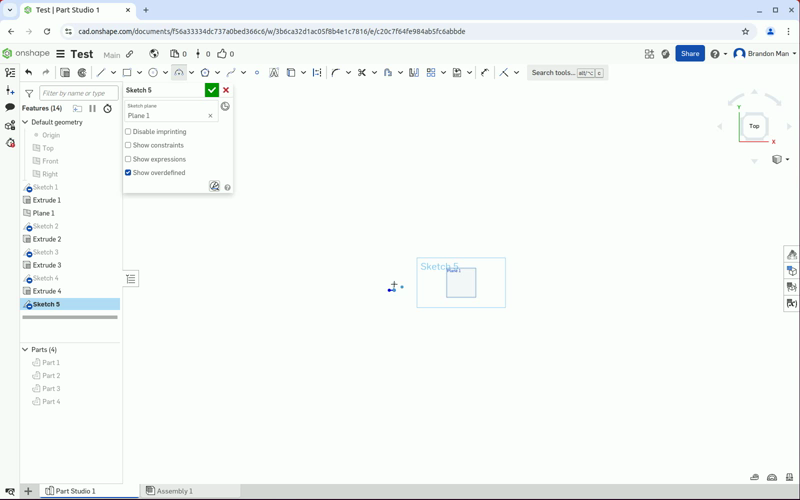
scroll(6)
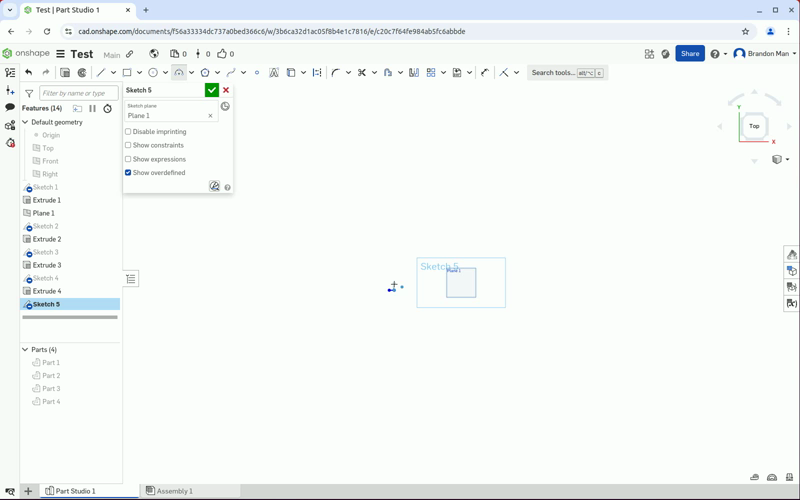
scroll(6)
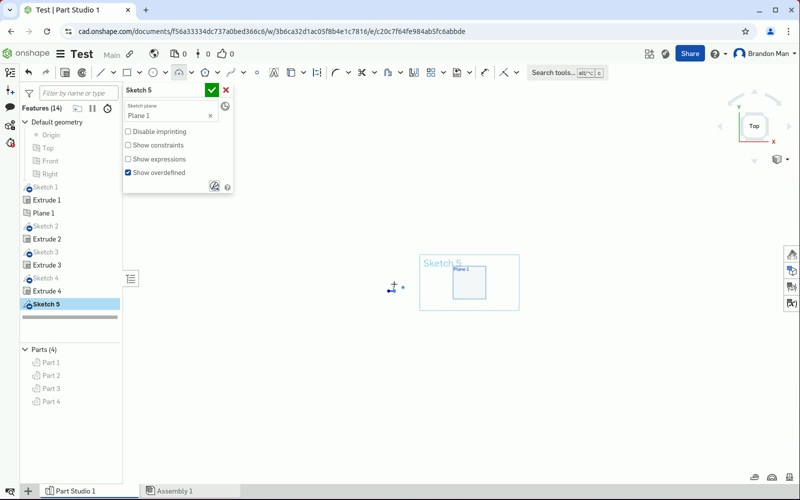
scroll(6)
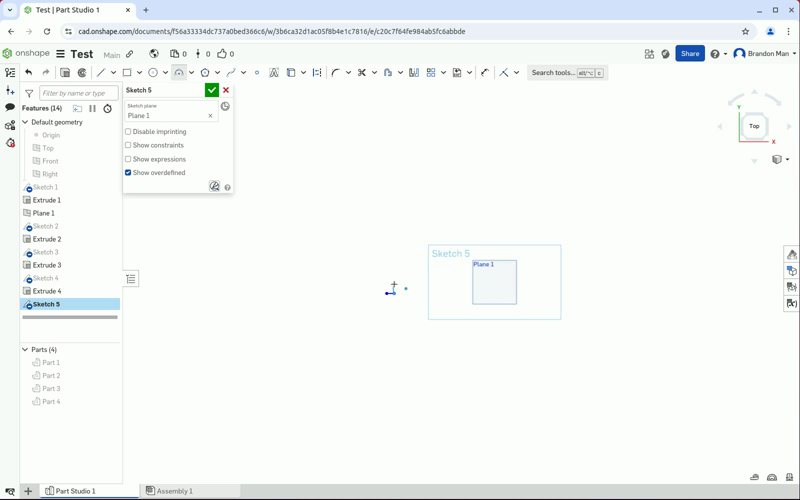
scroll(6)
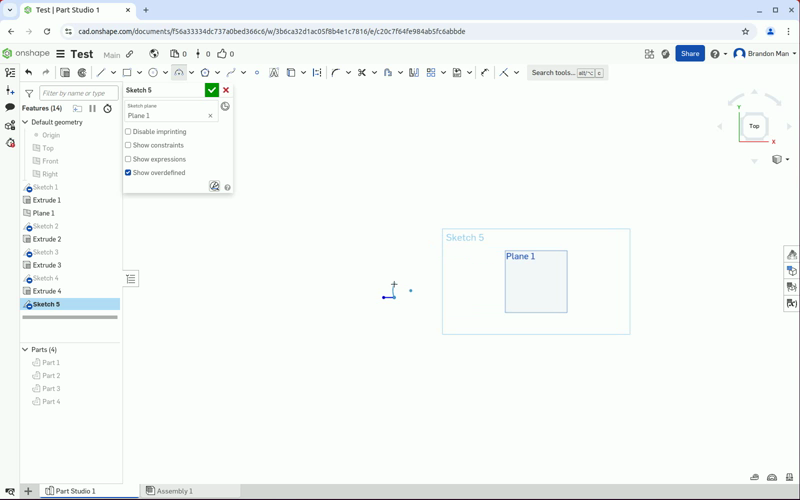
scroll(6)
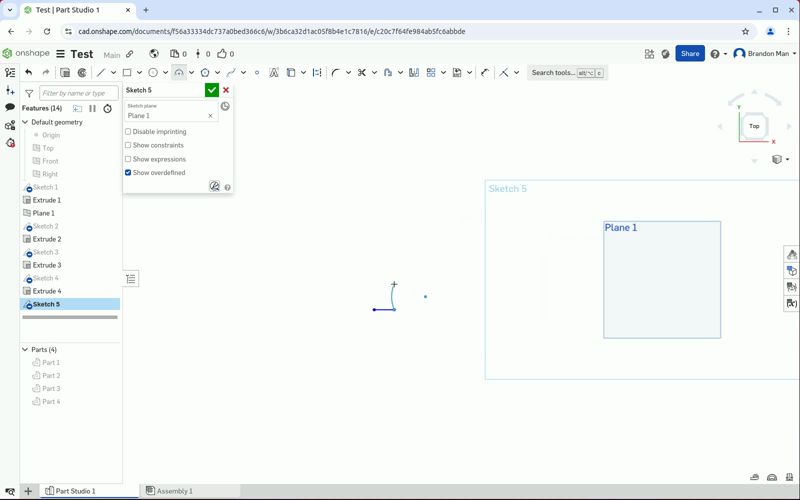
scroll(6)
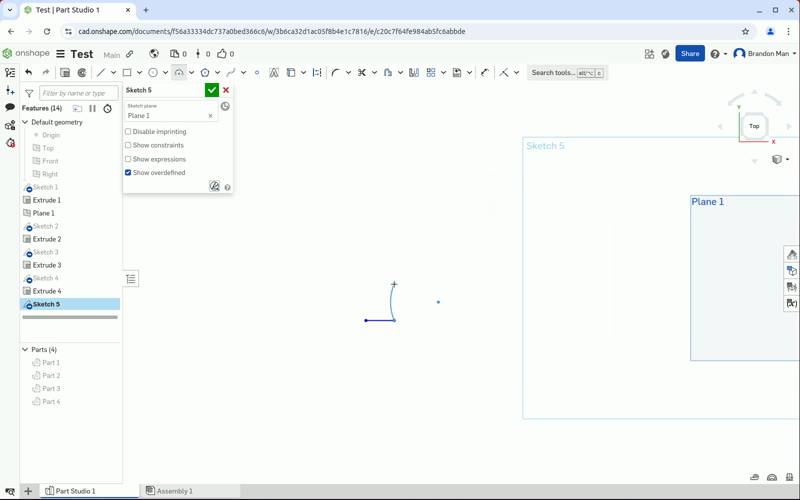
scroll(6)
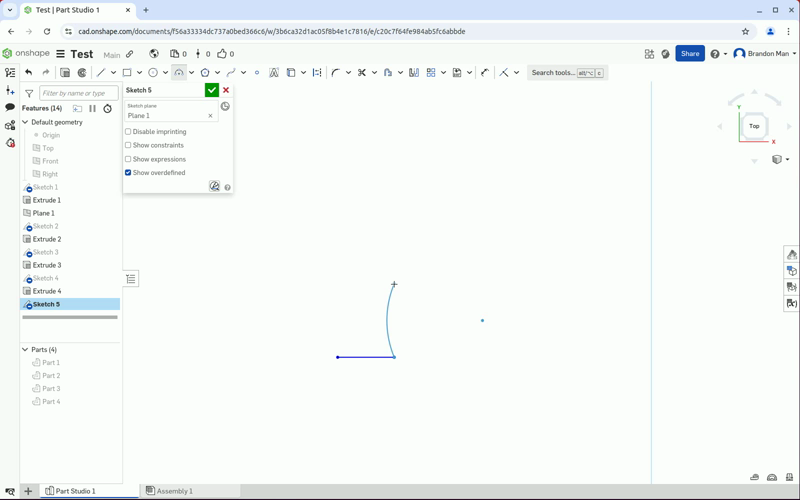
click(394, 283)
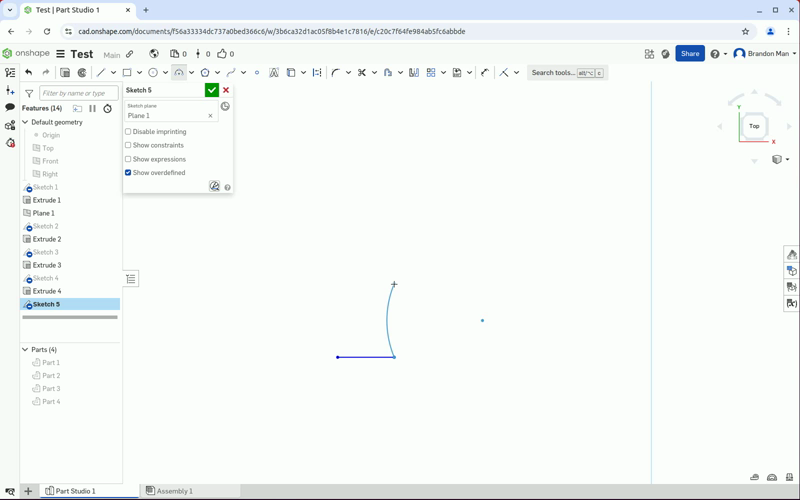
scroll(-6)
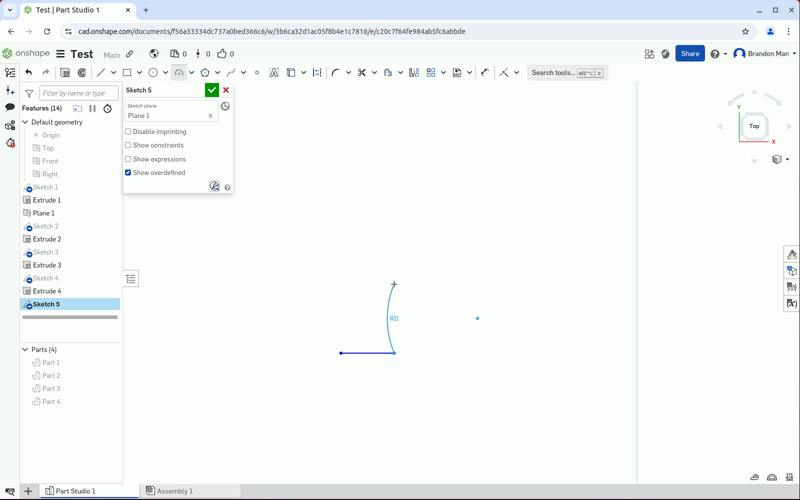
scroll(-6)
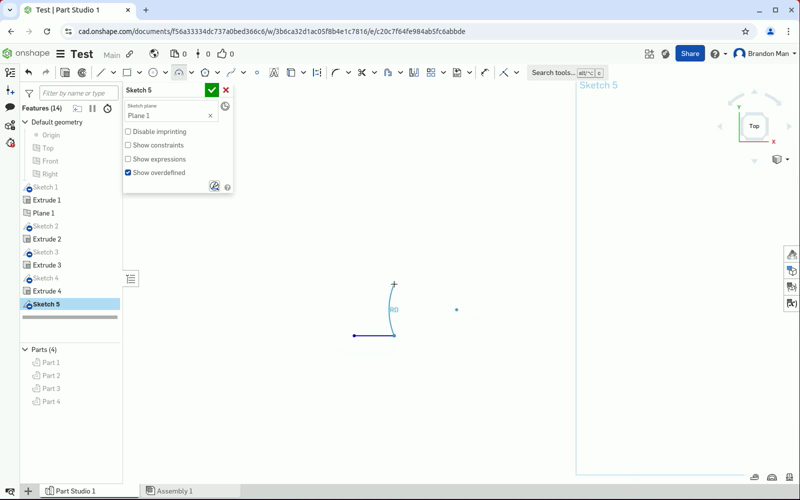
scroll(-6)
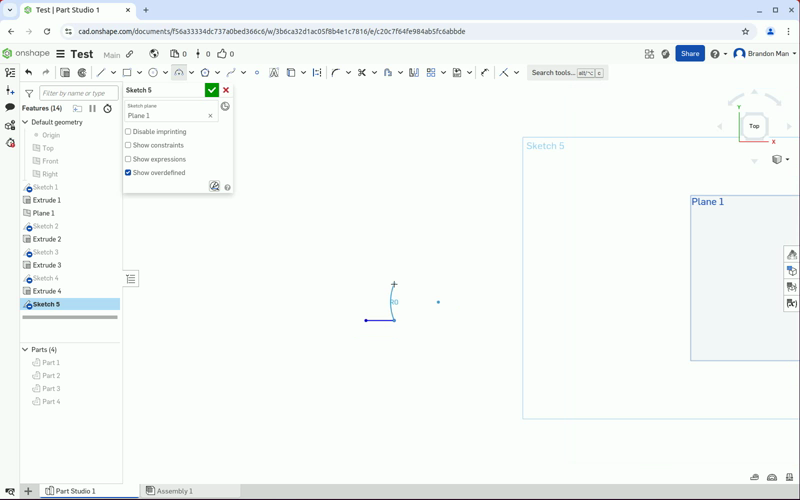
scroll(-6)
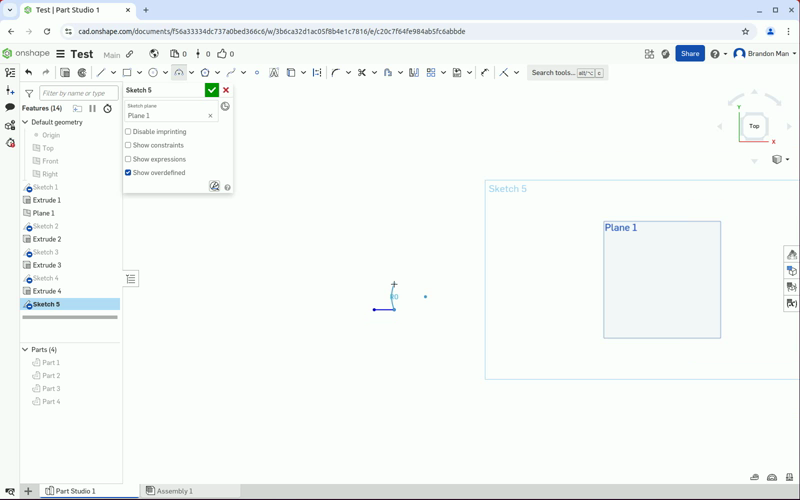
scroll(-6)
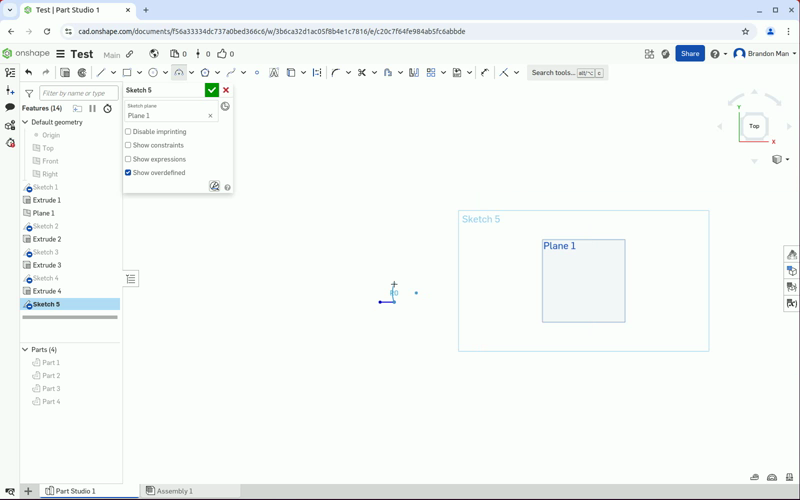
scroll(-6)
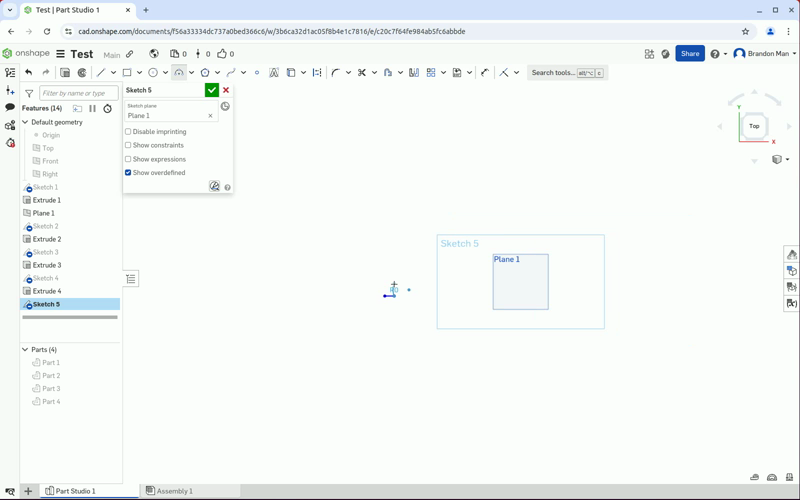
scroll(-6)
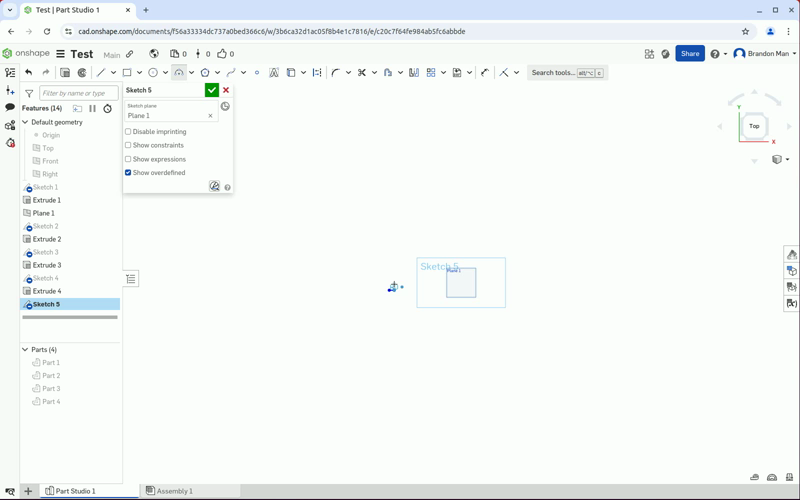
mouse_move(383, 286)
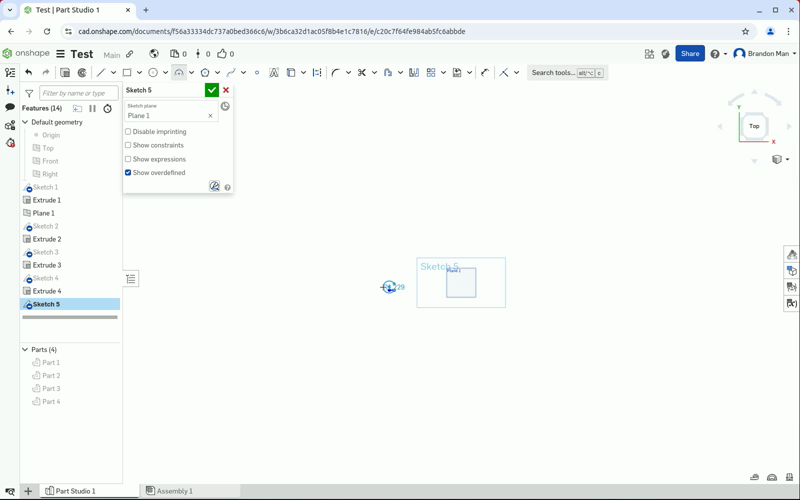
scroll(6)
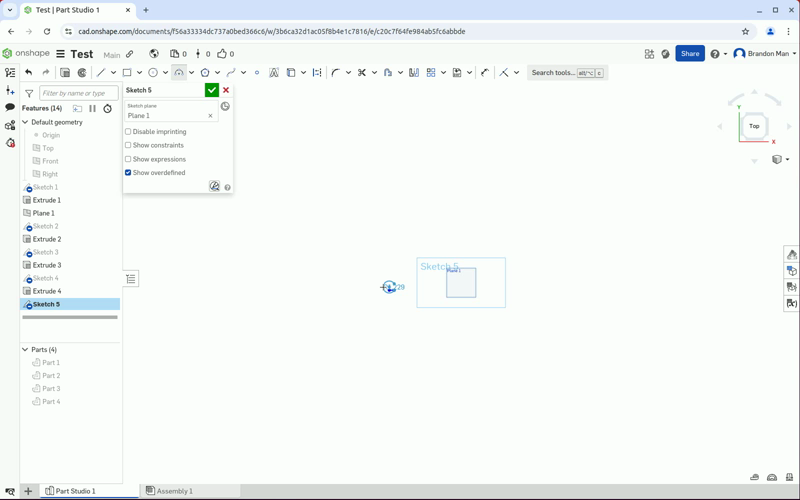
scroll(6)
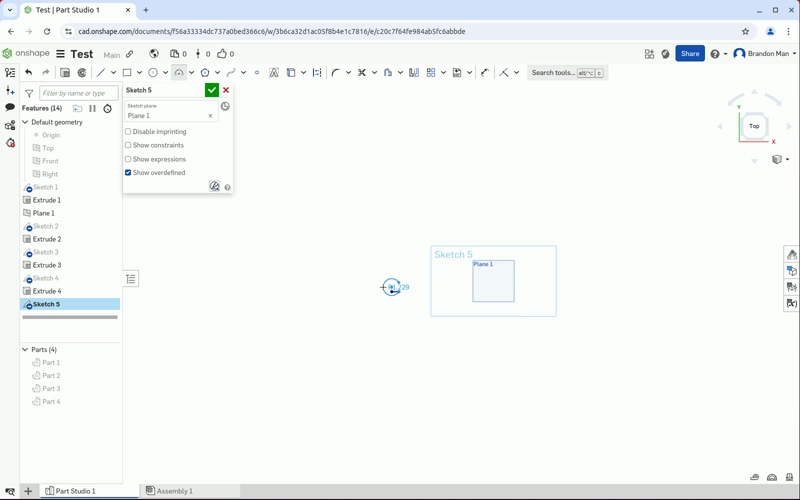
scroll(6)
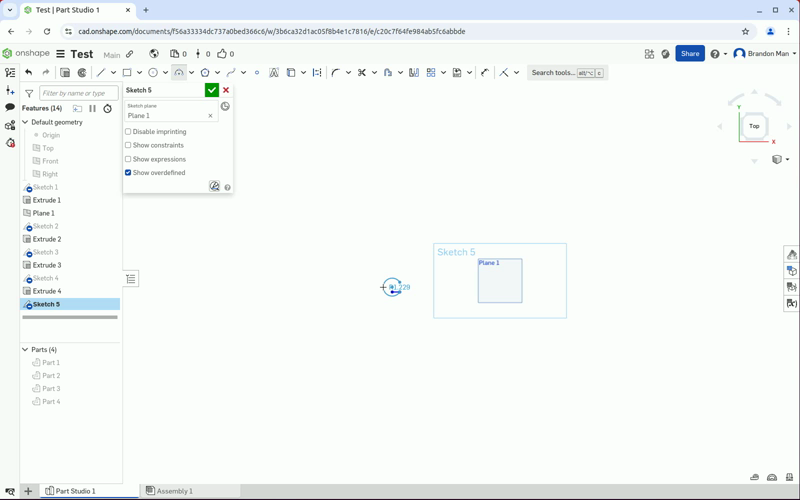
scroll(6)
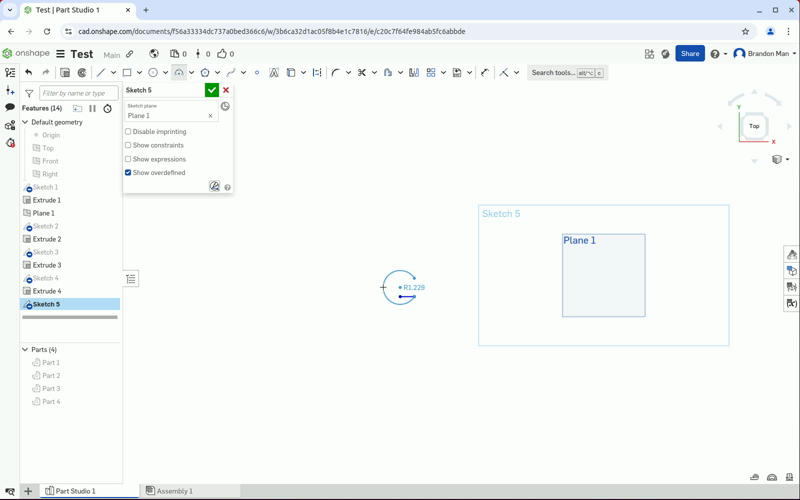
scroll(6)
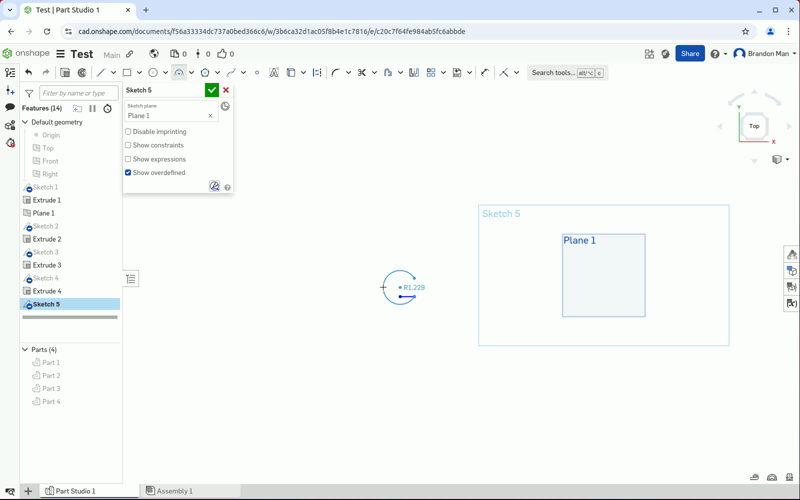
scroll(6)
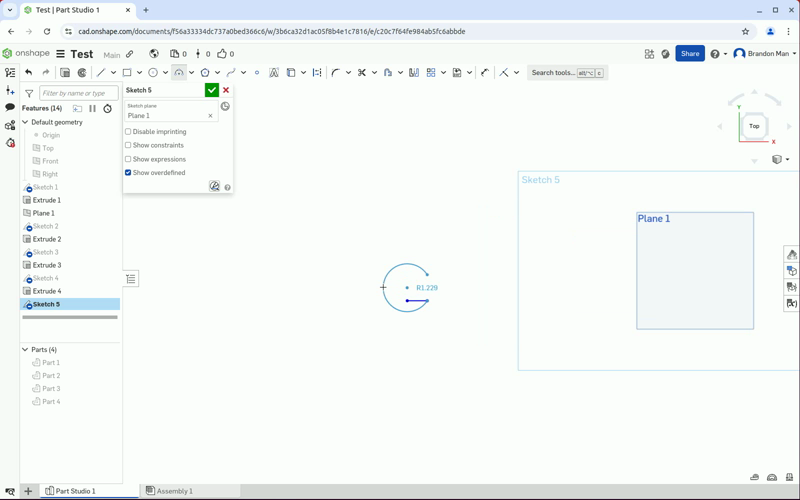
scroll(6)
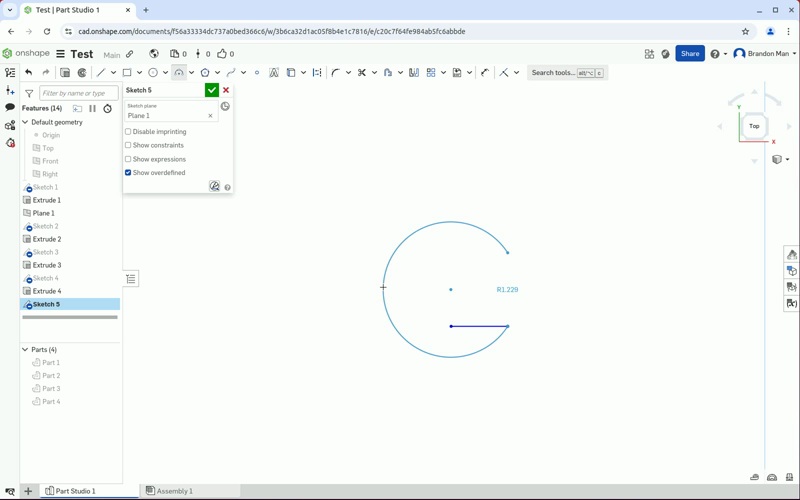
click(383, 286)
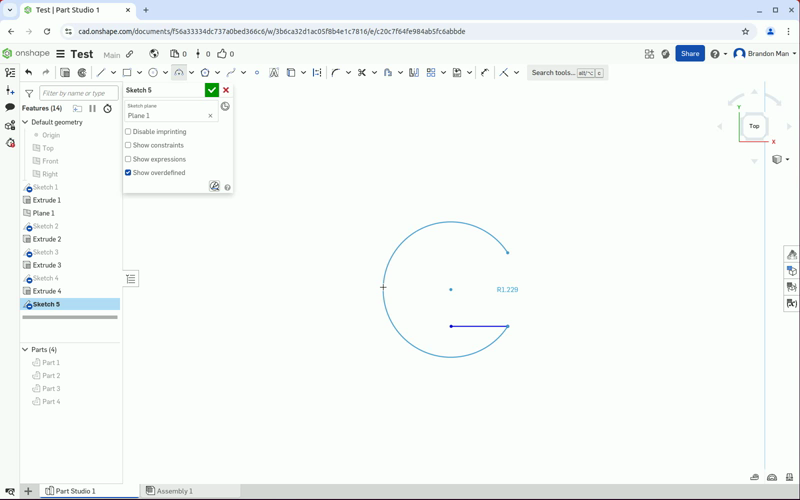
scroll(-6)
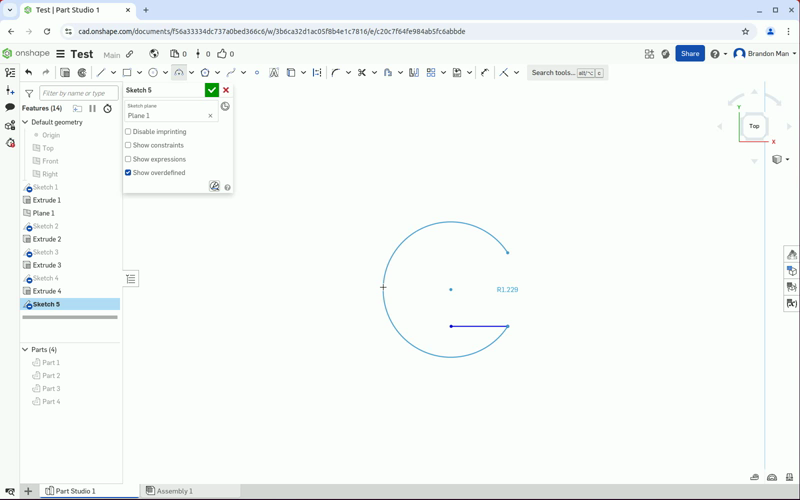
scroll(-6)
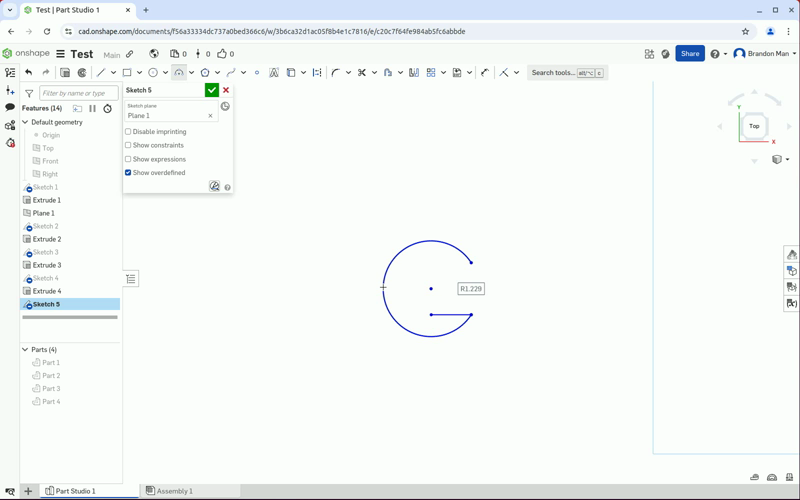
scroll(-6)
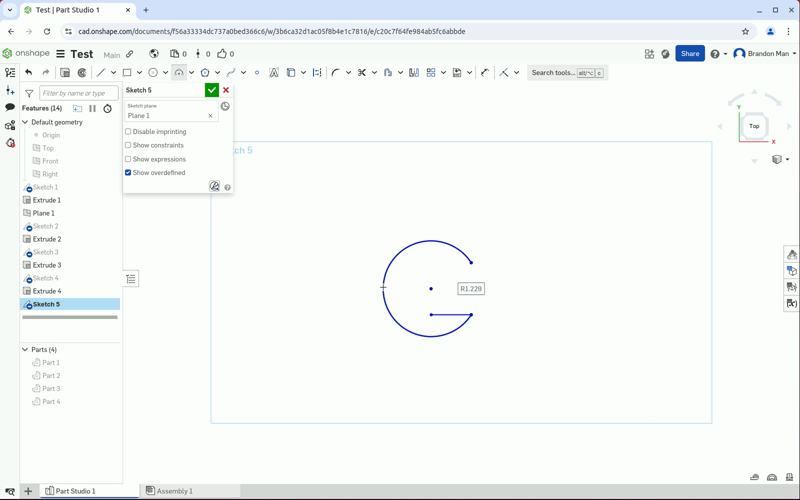
scroll(-6)
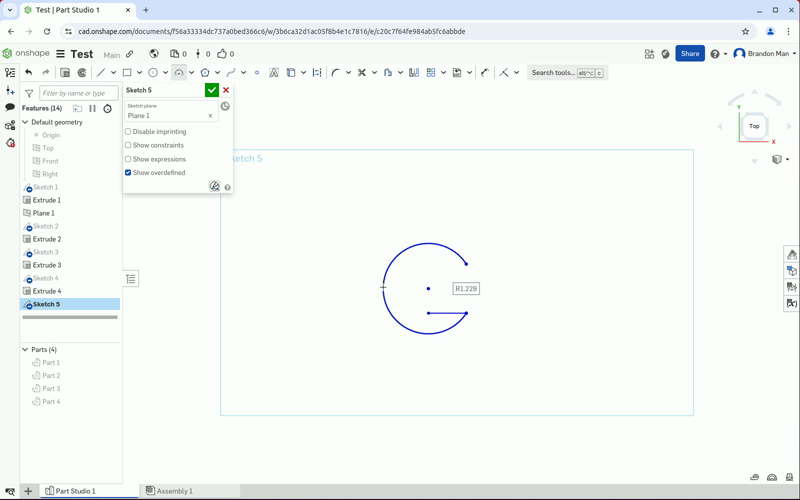
scroll(-6)
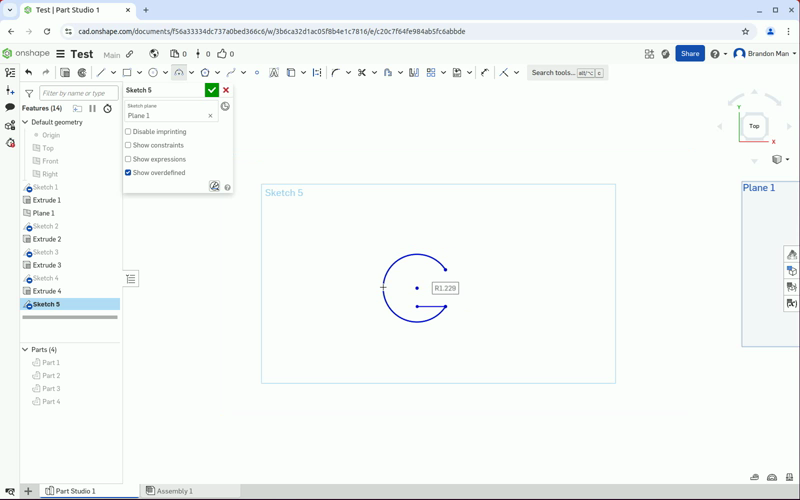
scroll(-6)
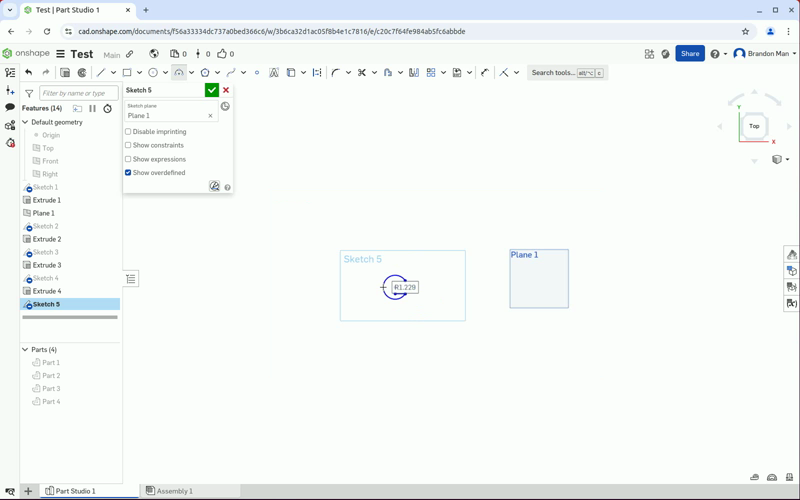
scroll(-6)
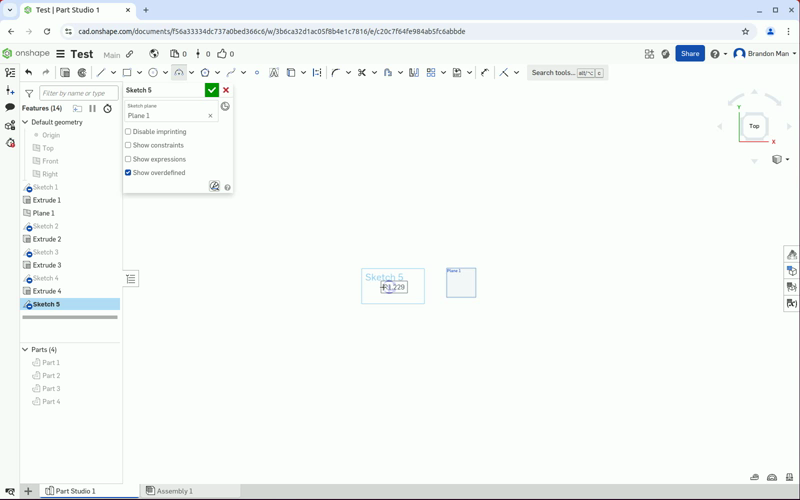
key_up(shift)
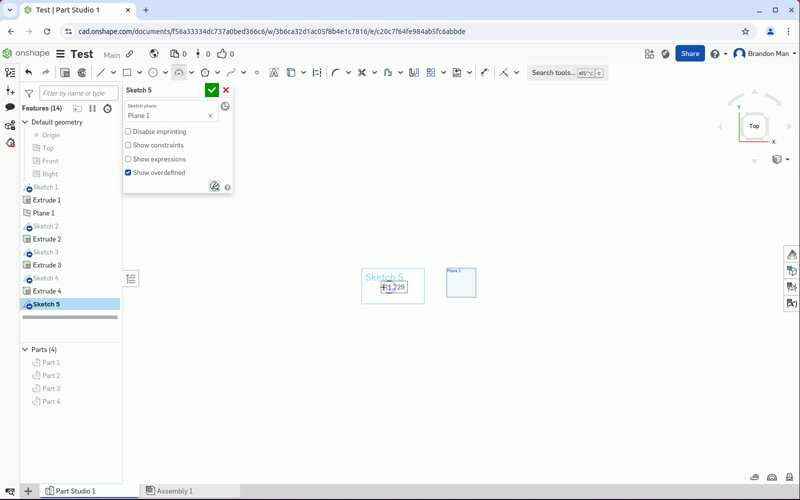
key(esc)
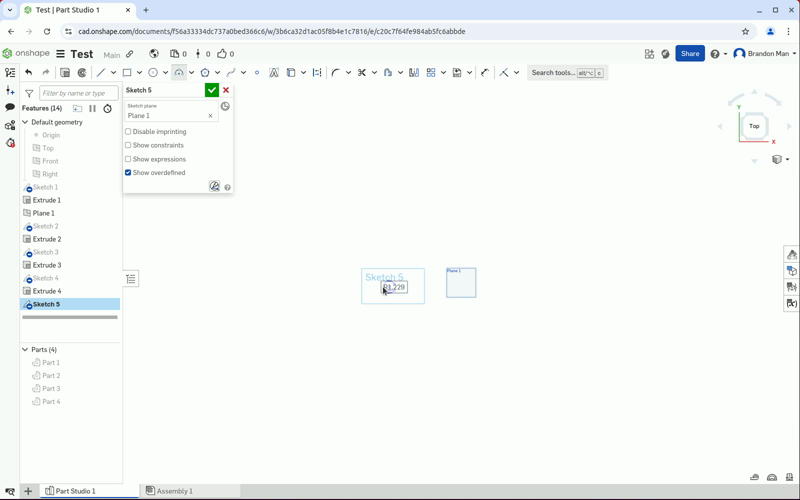
key(l)
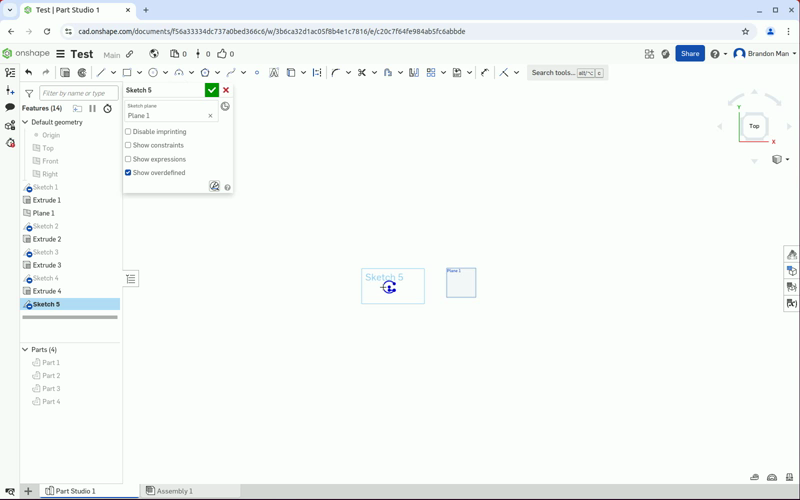
mouse_move(394, 283)
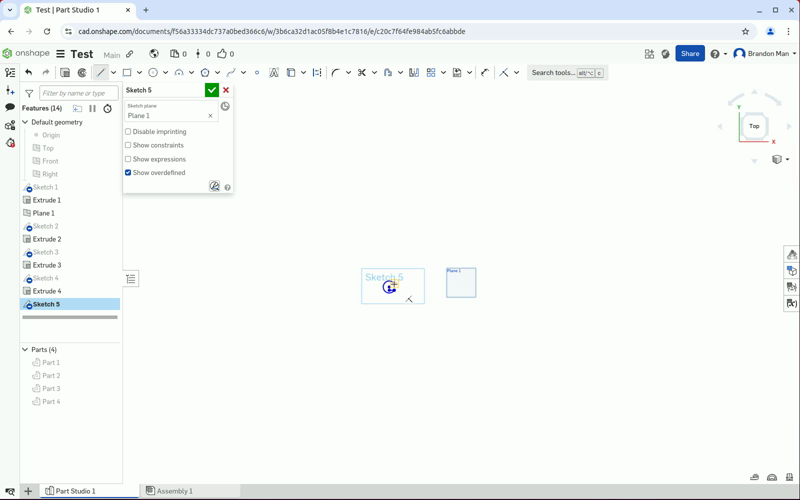
click(394, 283)
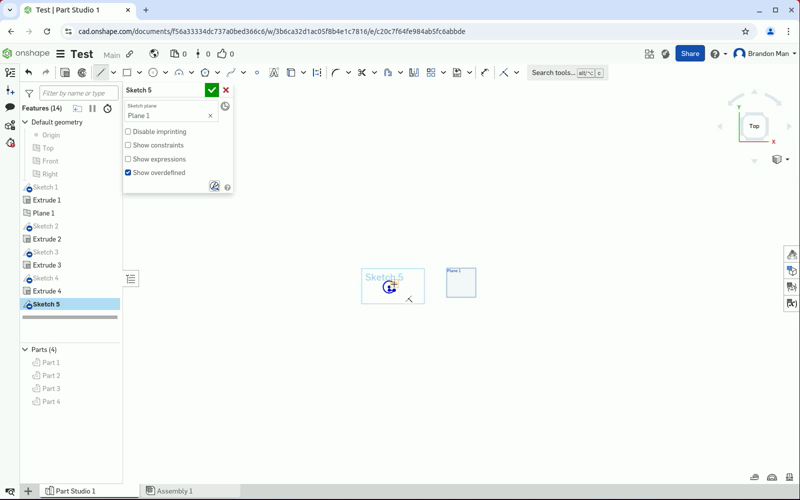
key_down(shift)
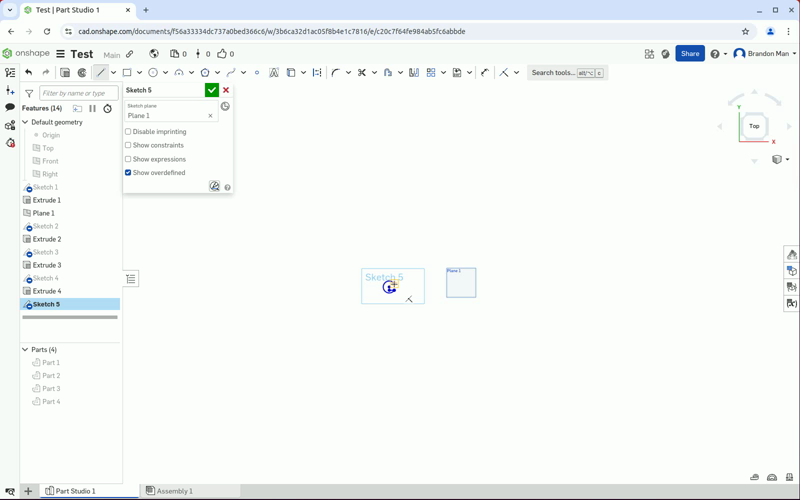
mouse_move(424, 283)
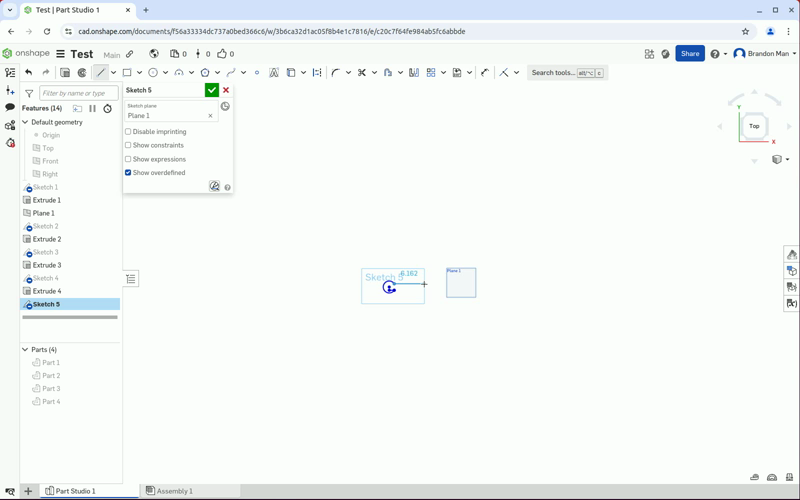
mouse_move(389, 283)
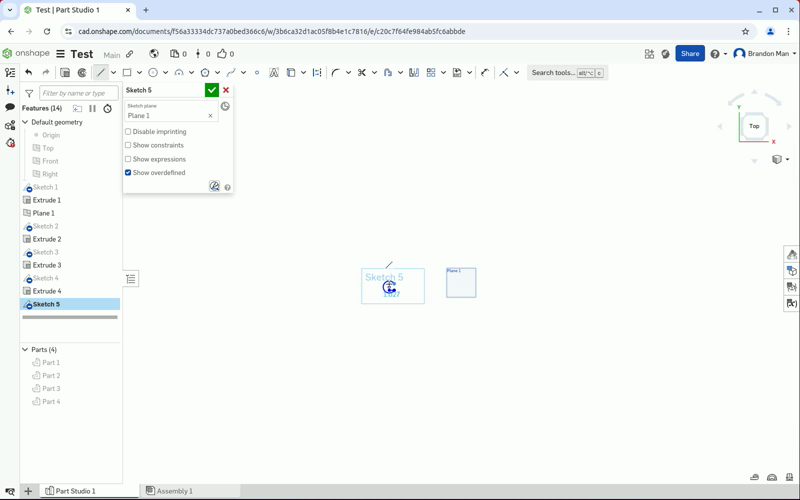
scroll(6)
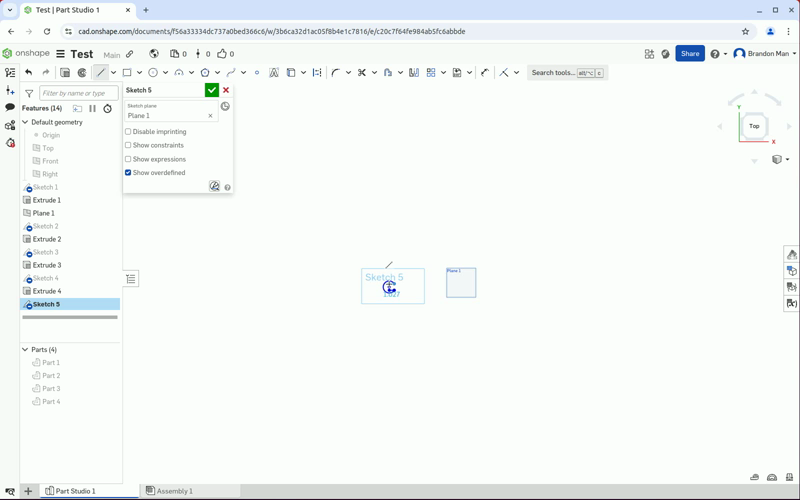
scroll(6)
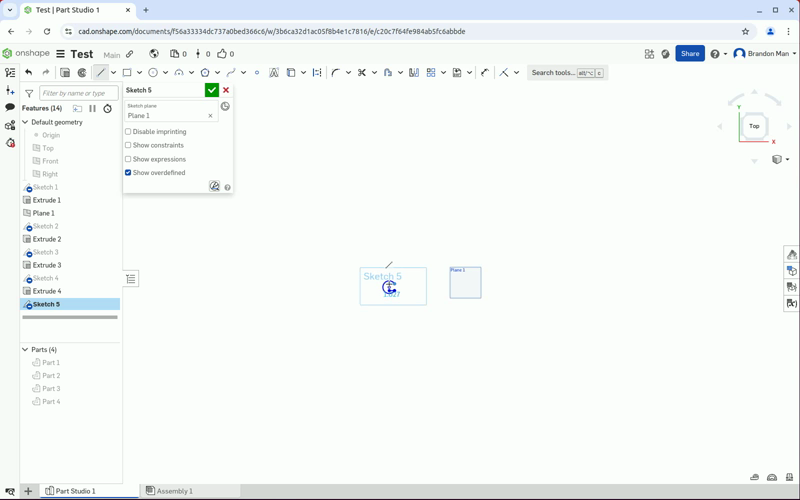
scroll(6)
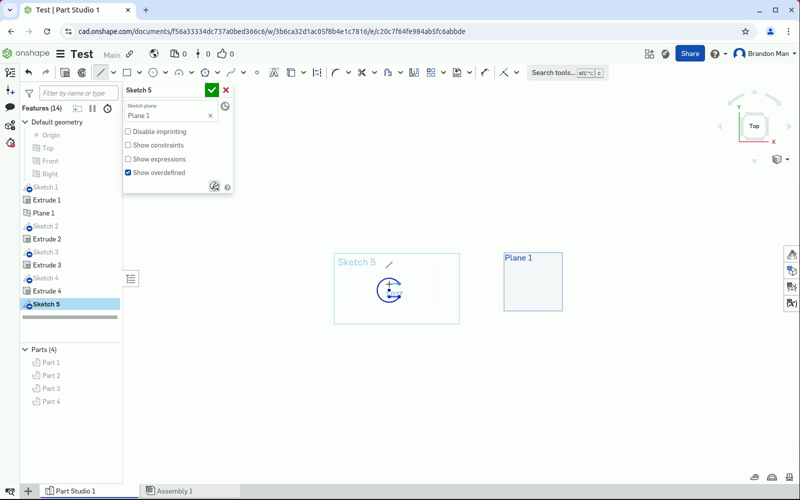
scroll(6)
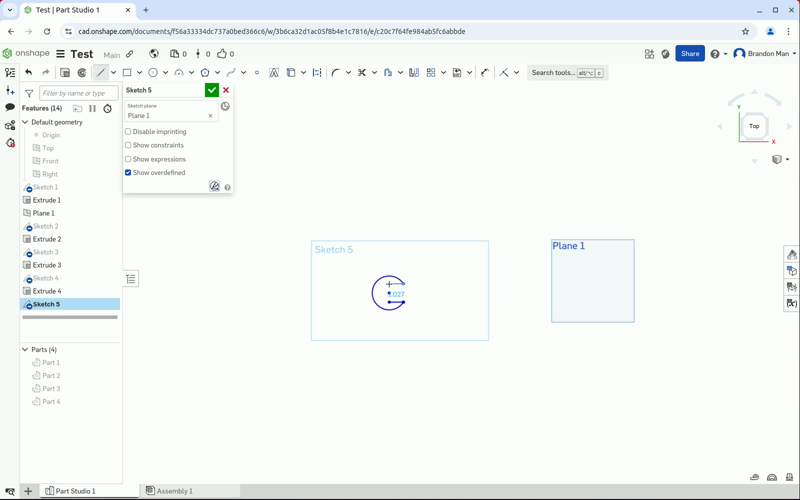
scroll(6)
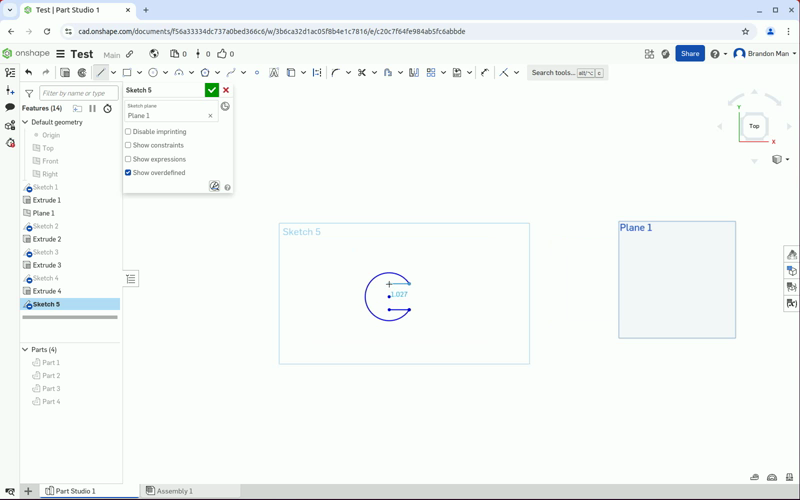
scroll(6)
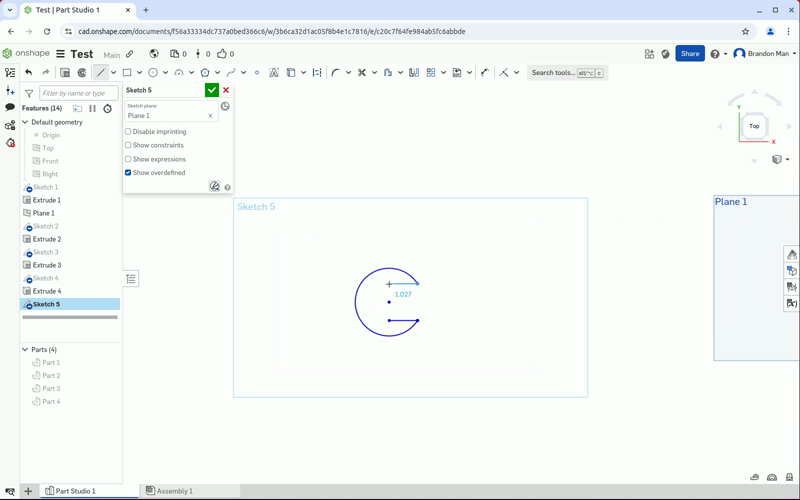
scroll(6)
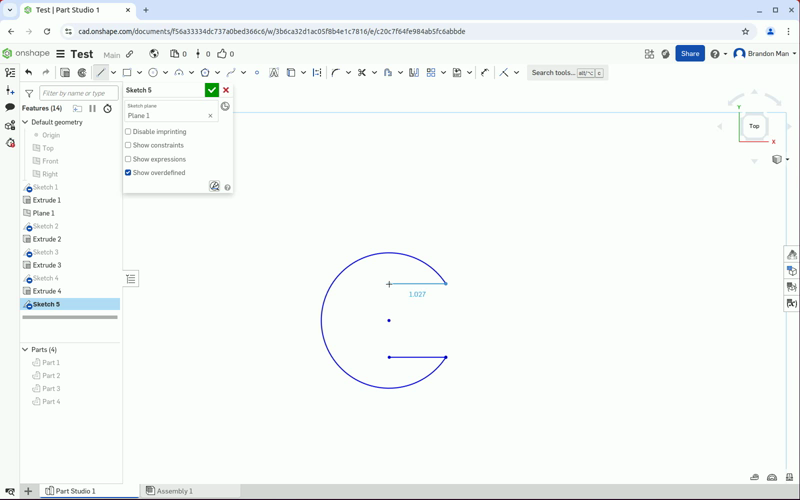
click(389, 283)
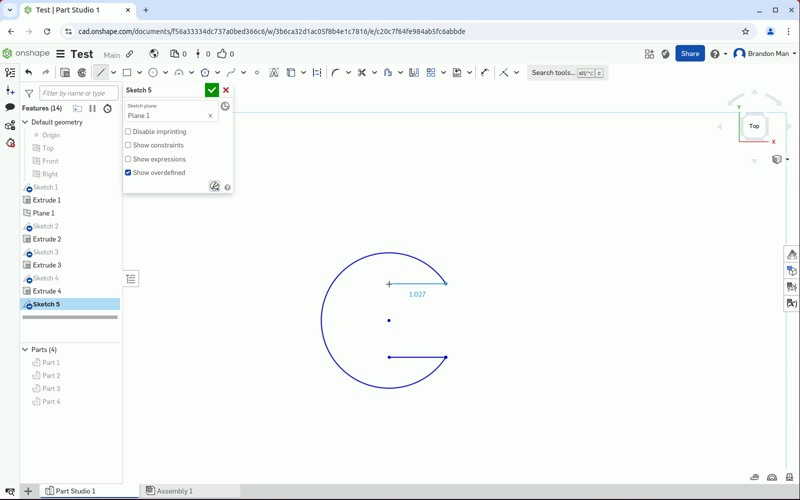
scroll(-6)
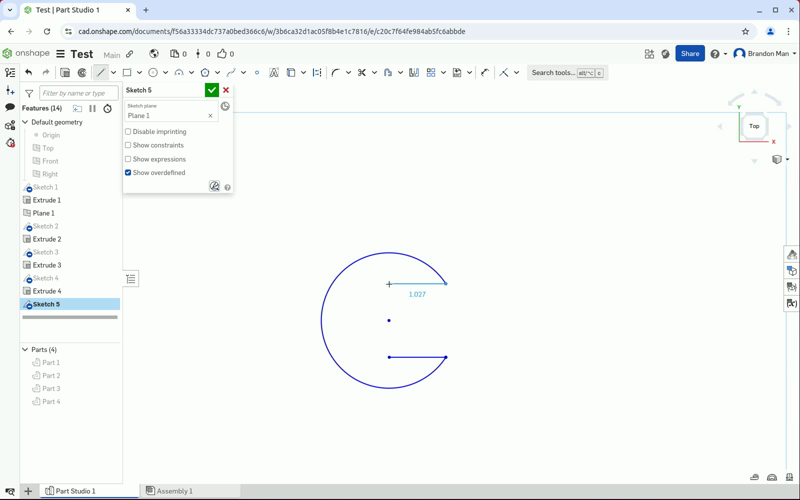
scroll(-6)
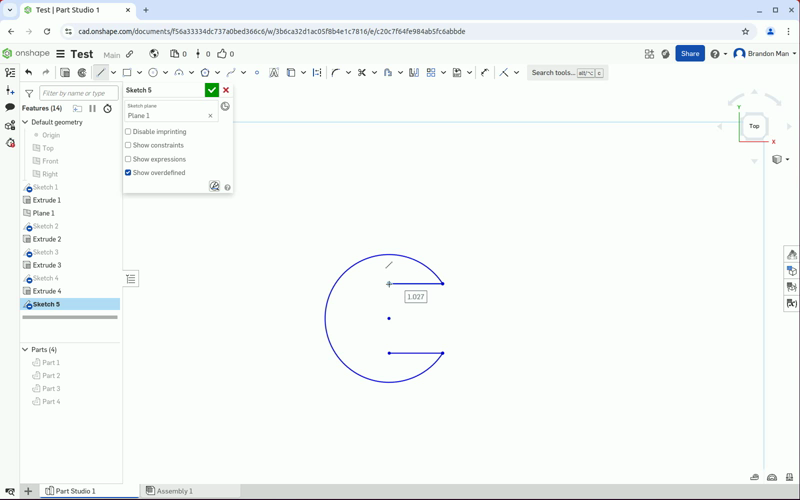
scroll(-6)
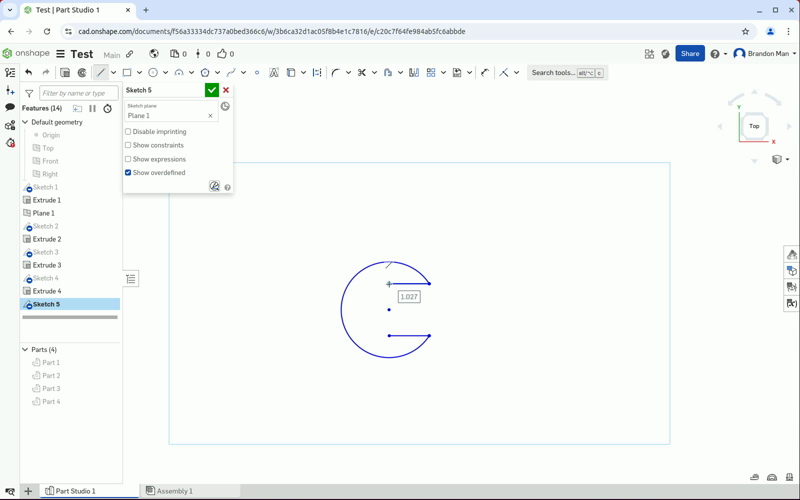
scroll(-6)
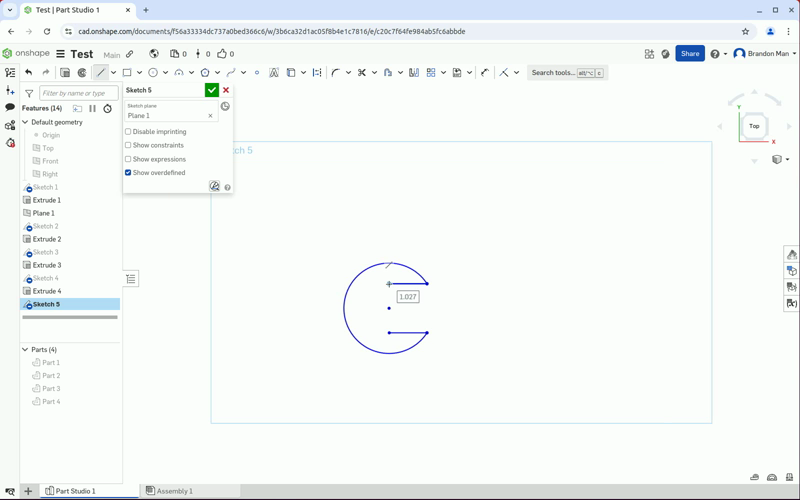
scroll(-6)
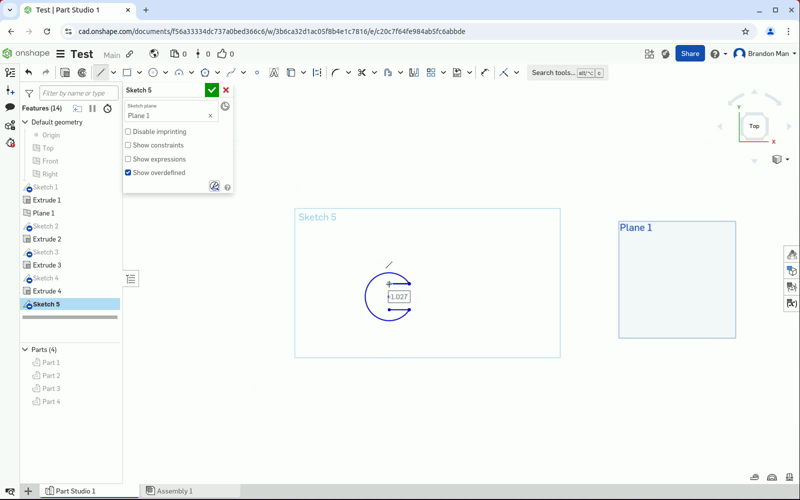
scroll(-6)
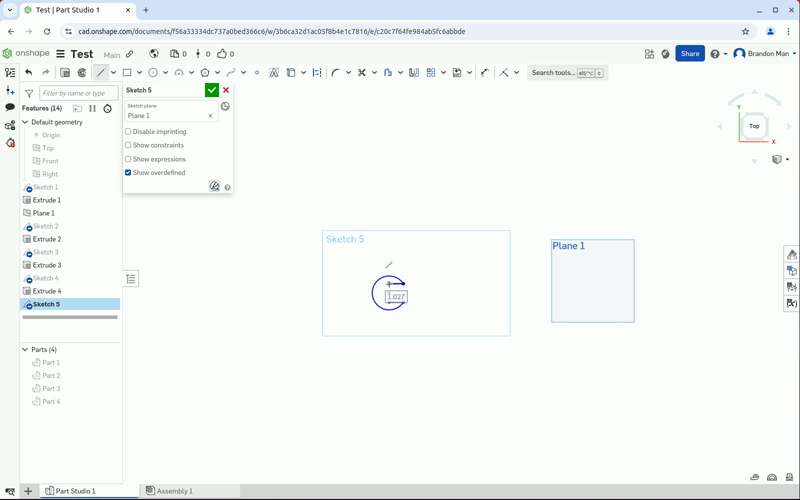
scroll(-6)
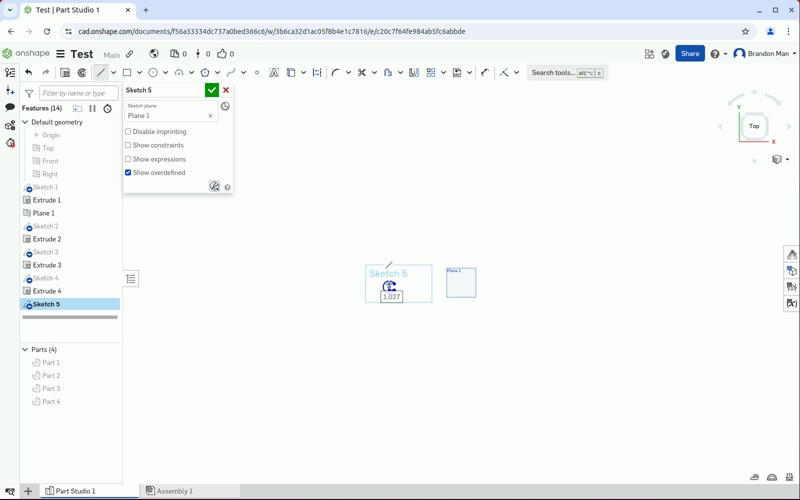
key_up(shift)
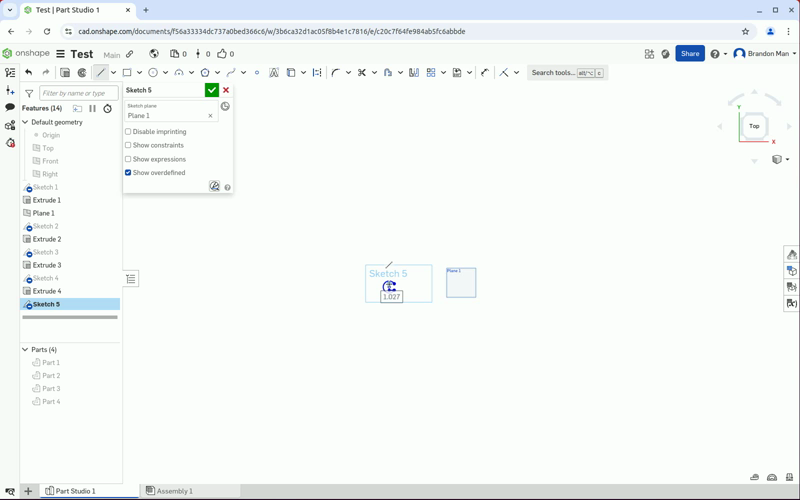
mouse_move(419, 283)
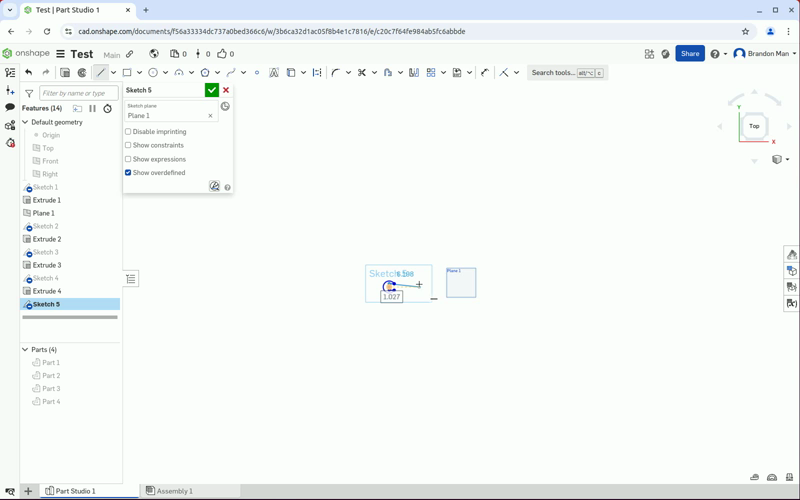
key_down(shift)
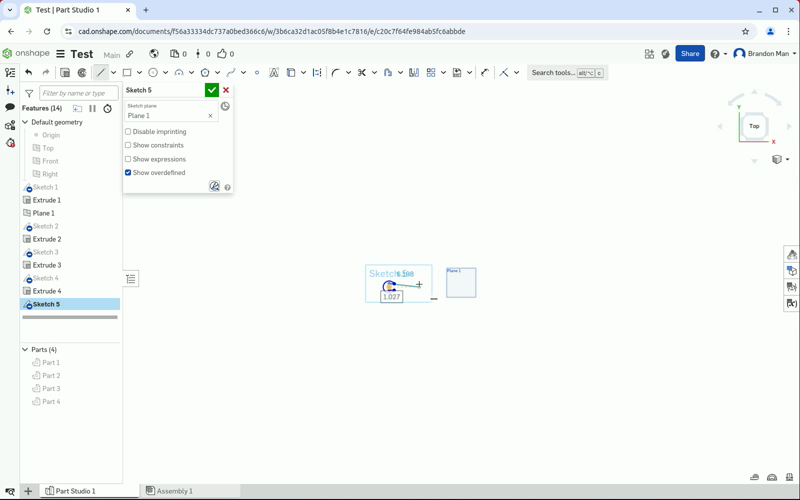
mouse_move(389, 290)
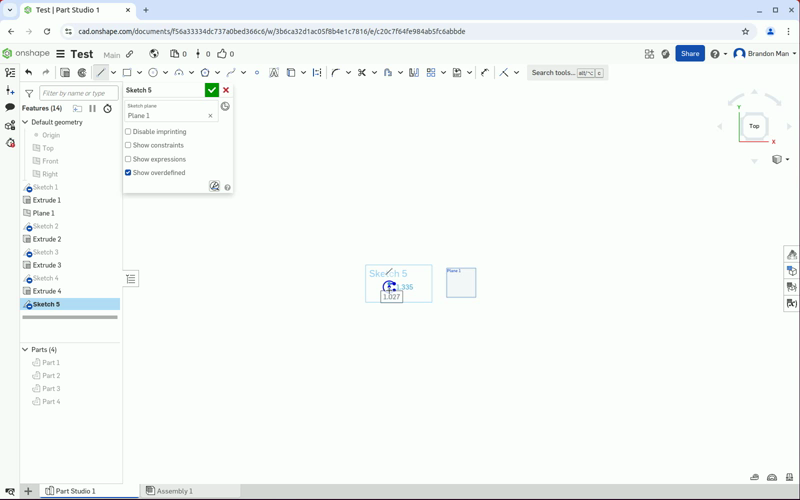
scroll(6)
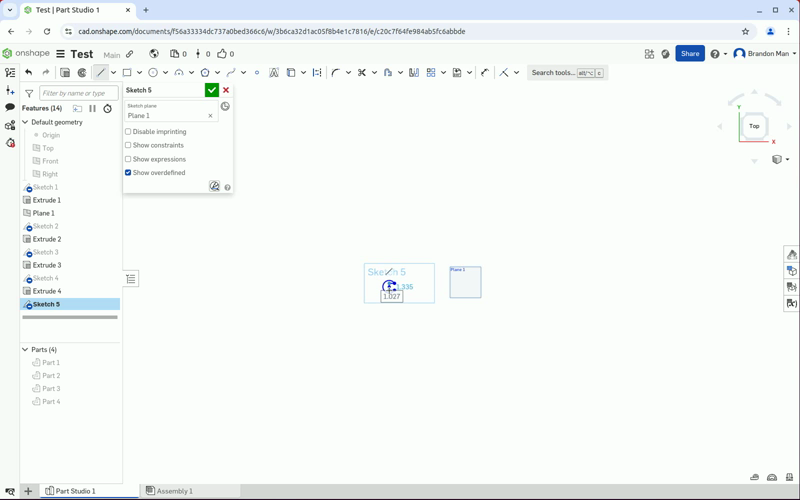
scroll(6)
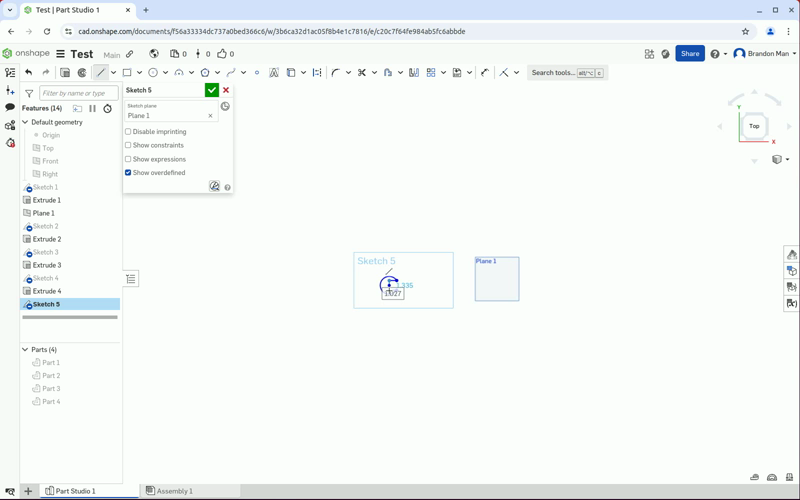
scroll(6)
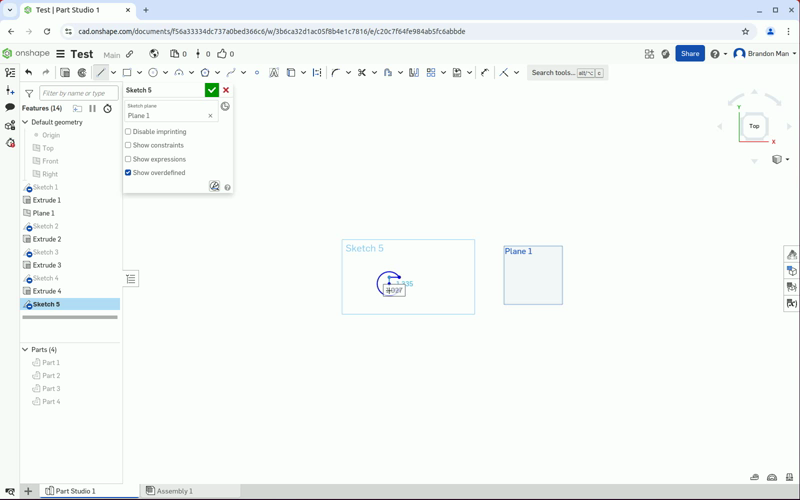
scroll(6)
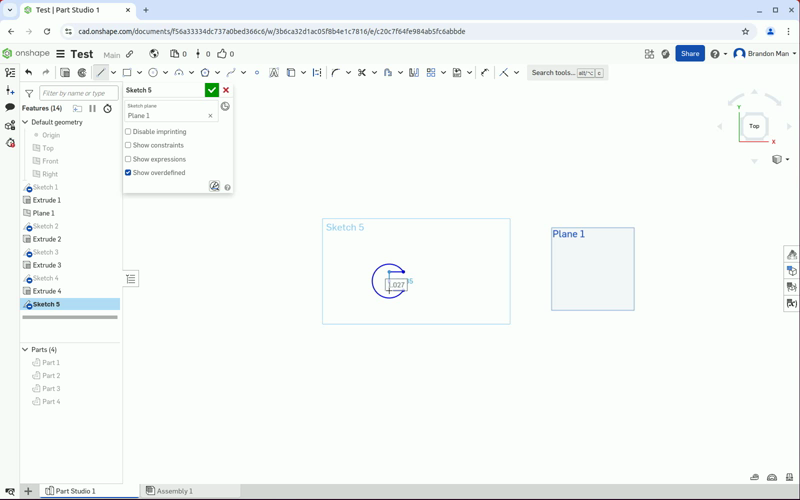
scroll(6)
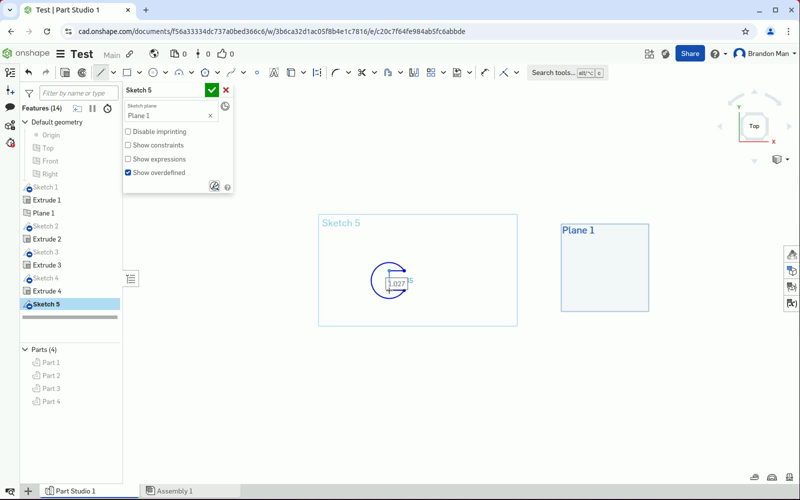
scroll(6)
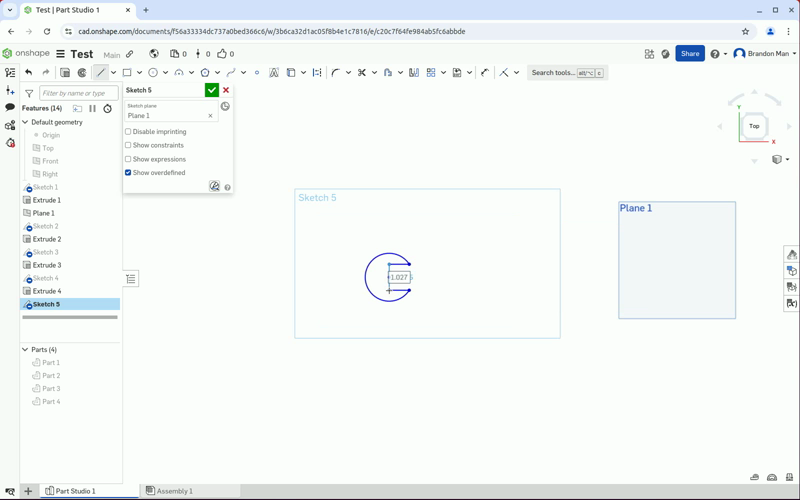
scroll(6)
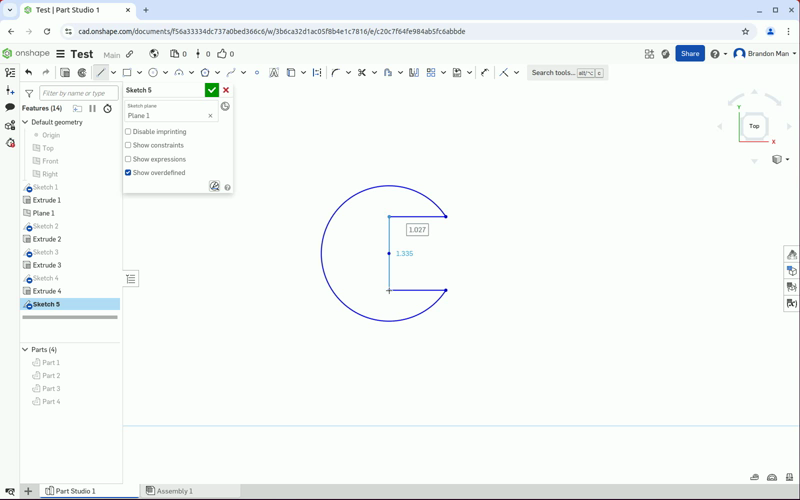
key_up(shift)
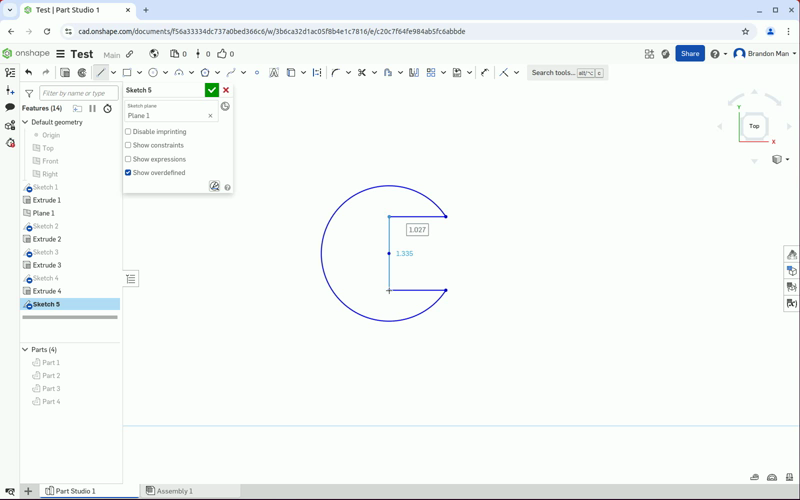
click(389, 290)
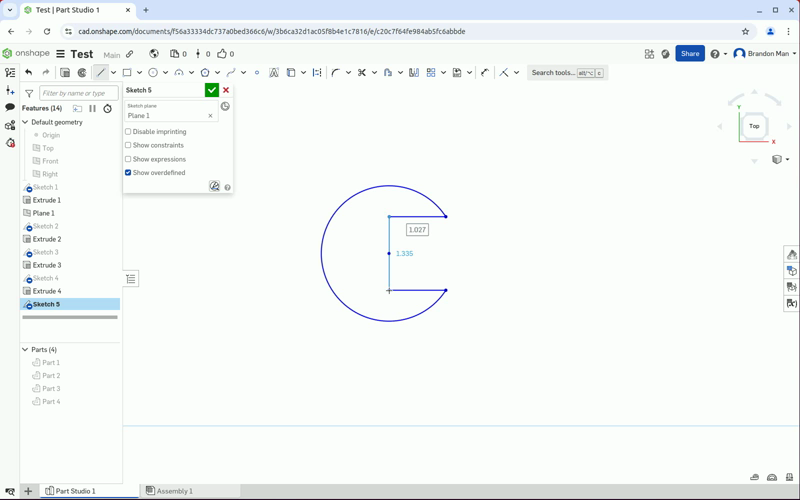
scroll(-6)
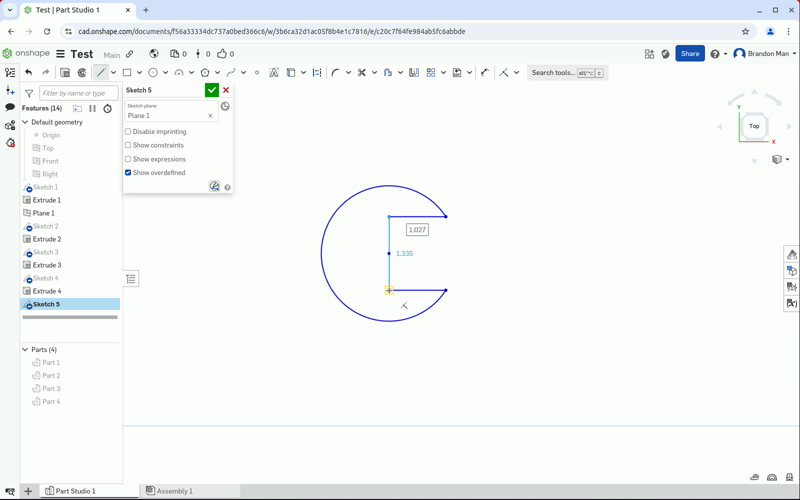
scroll(-6)
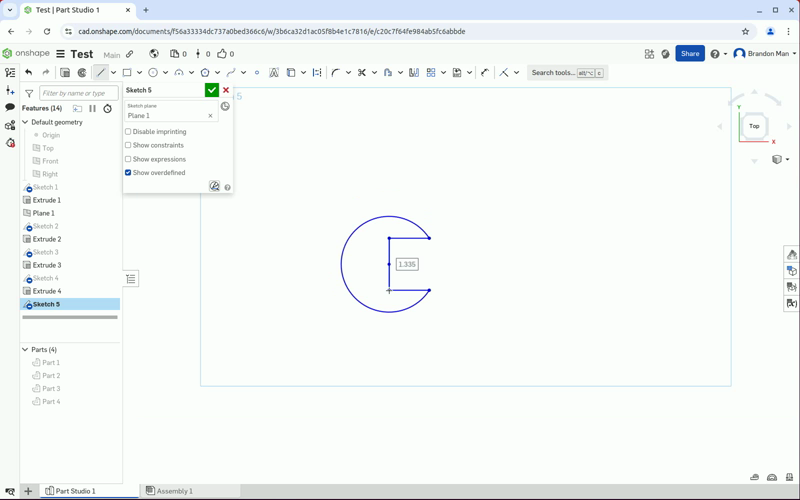
scroll(-6)
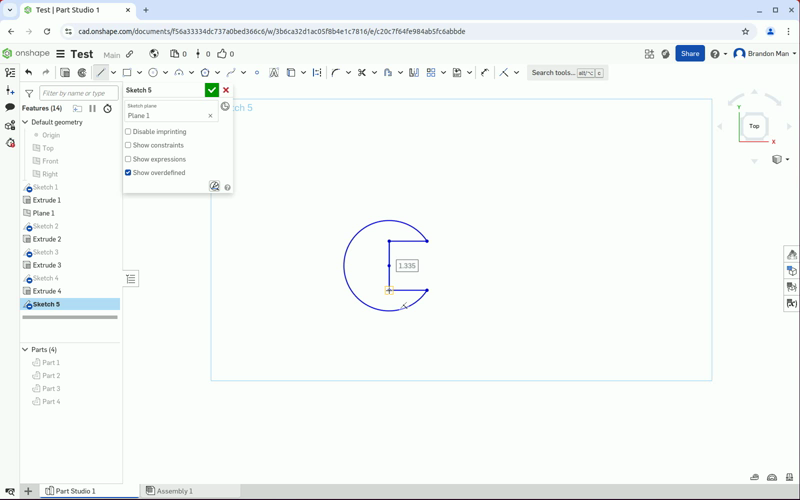
scroll(-6)
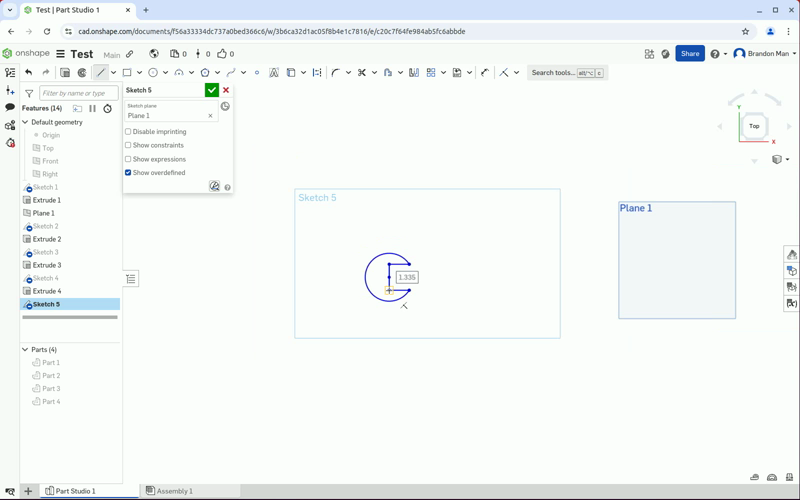
scroll(-6)
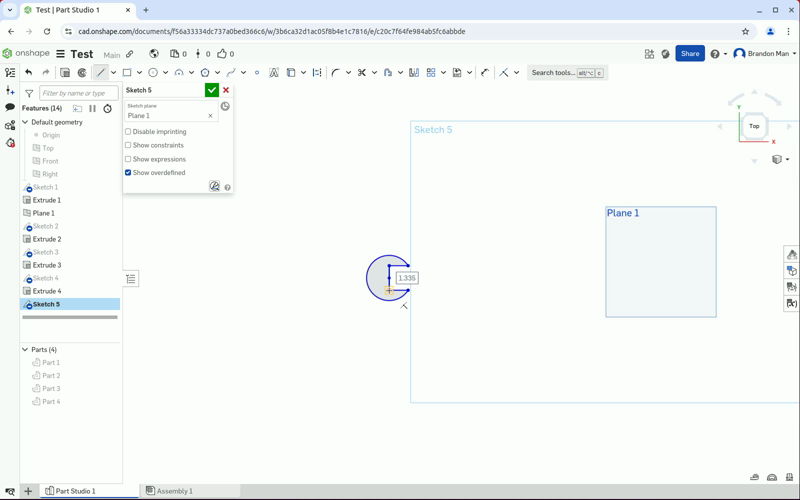
scroll(-6)
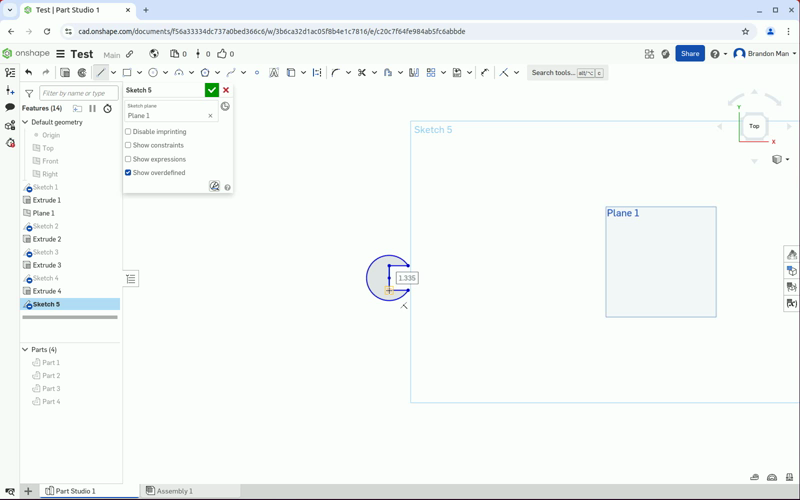
scroll(-6)
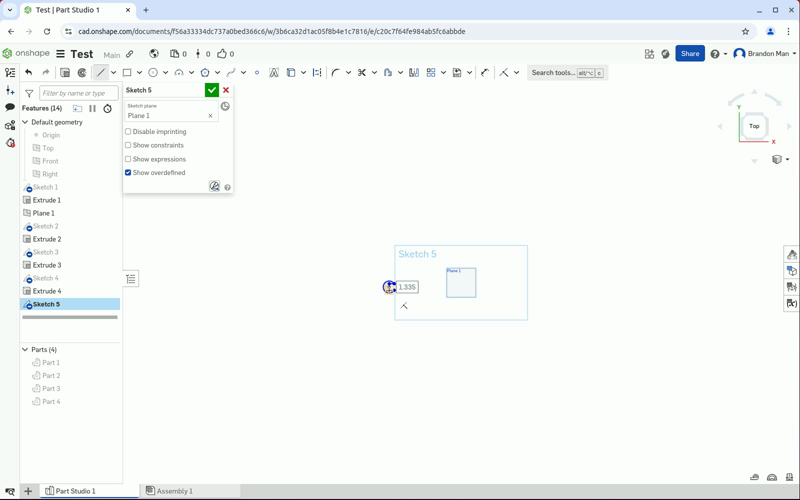
key(esc)
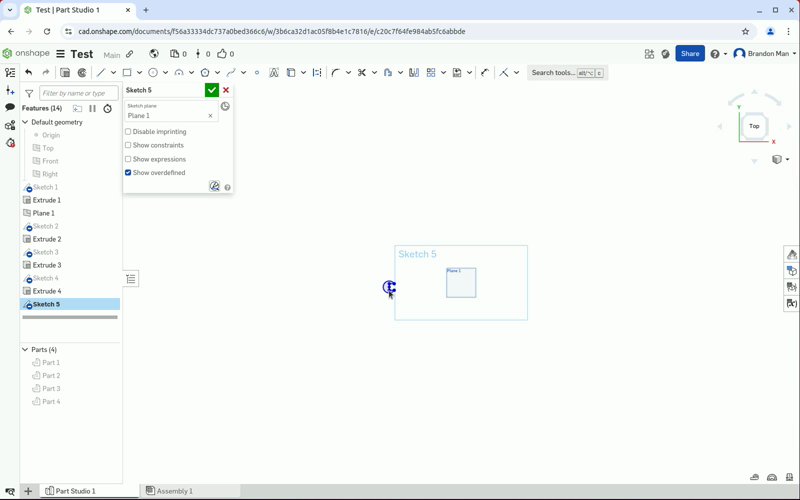
mouse_move(389, 291)
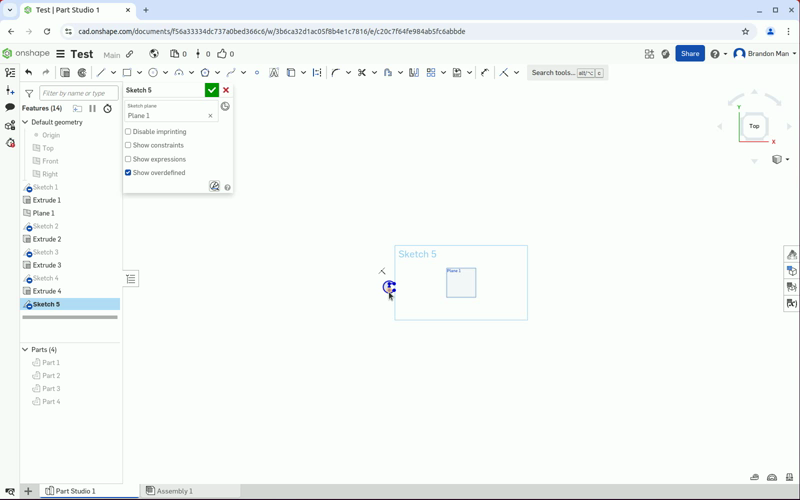
scroll(6)
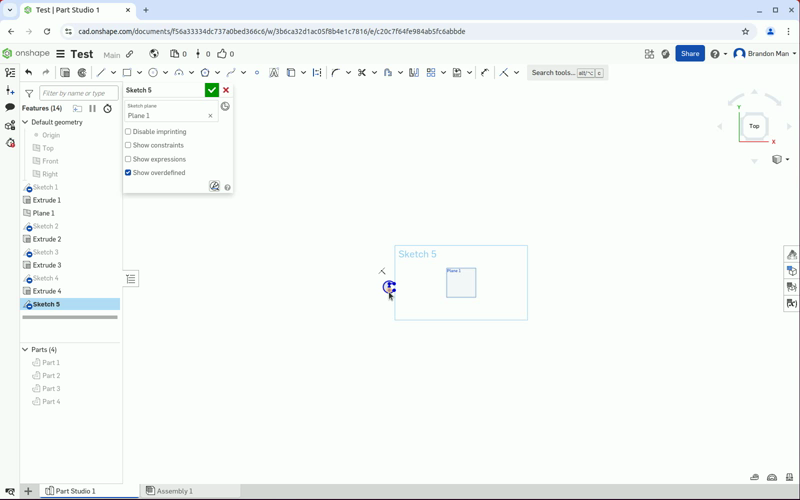
scroll(6)
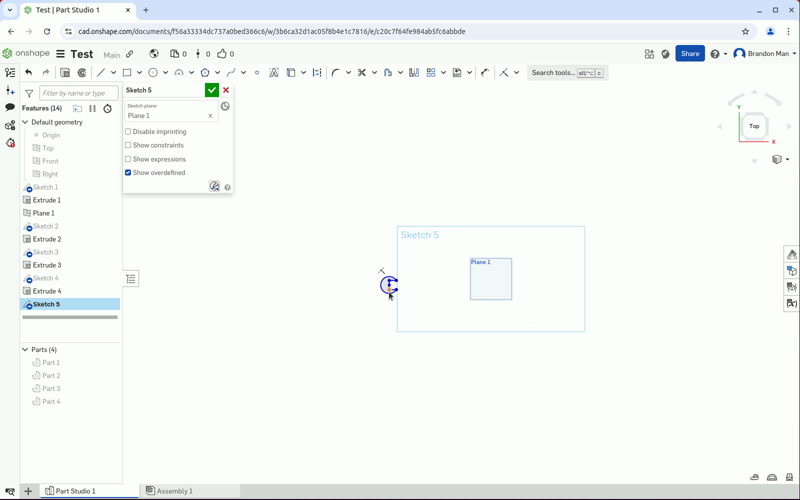
scroll(6)
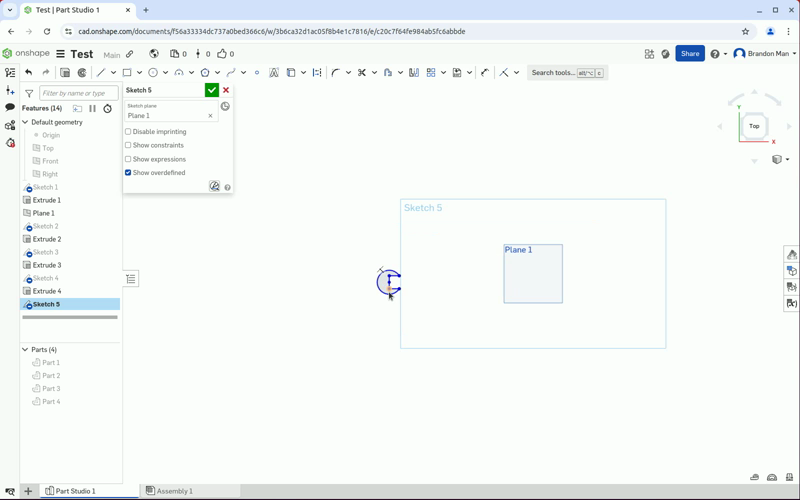
scroll(6)
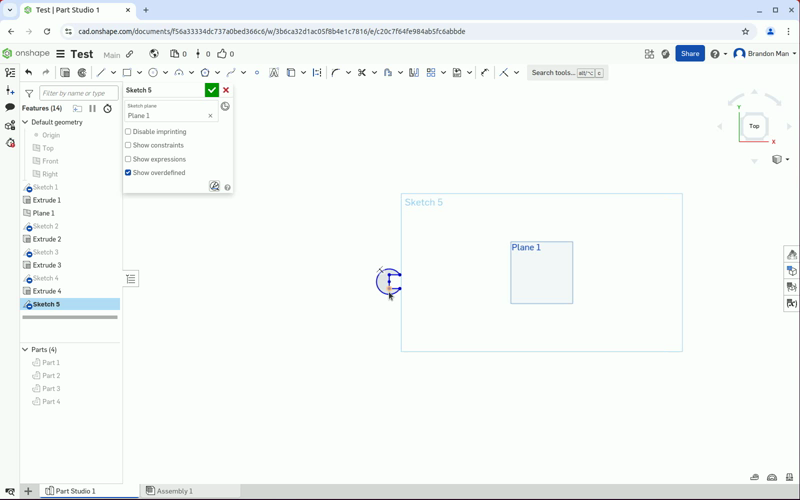
scroll(6)
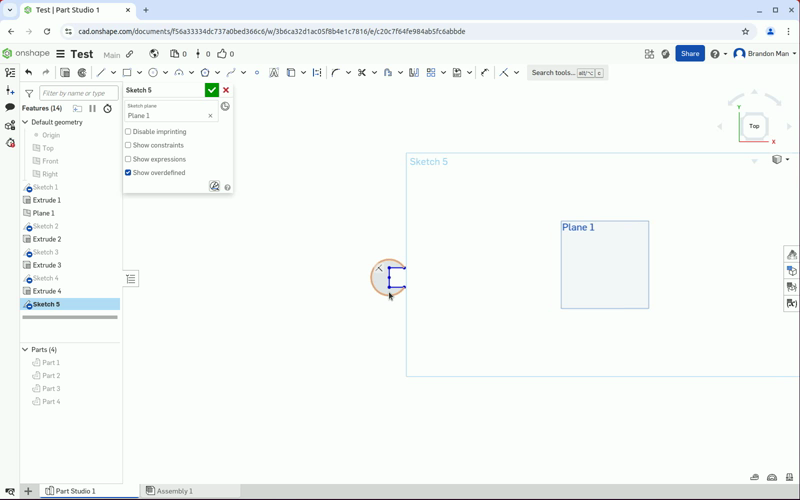
scroll(6)
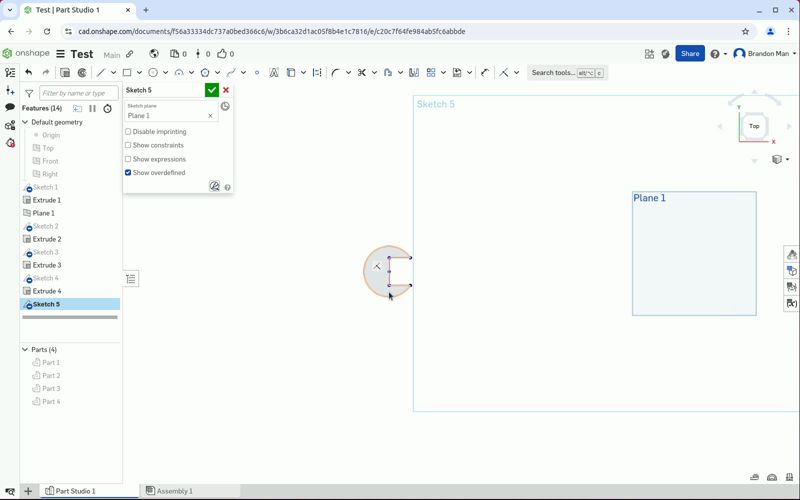
scroll(6)
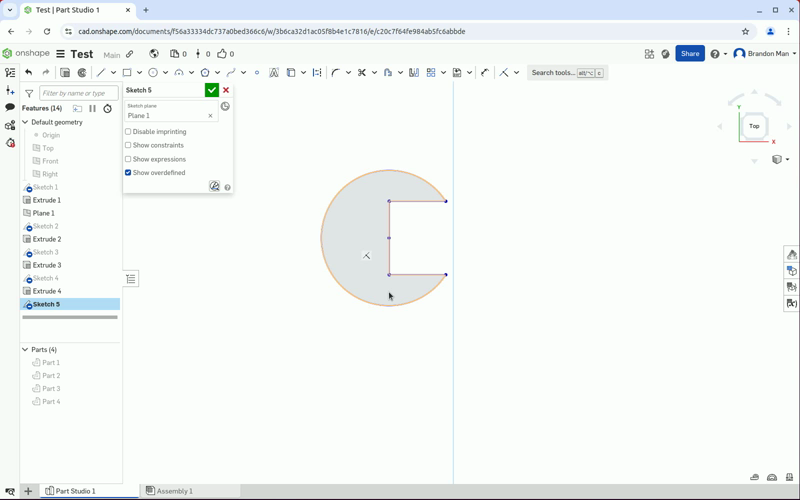
click(389, 291)
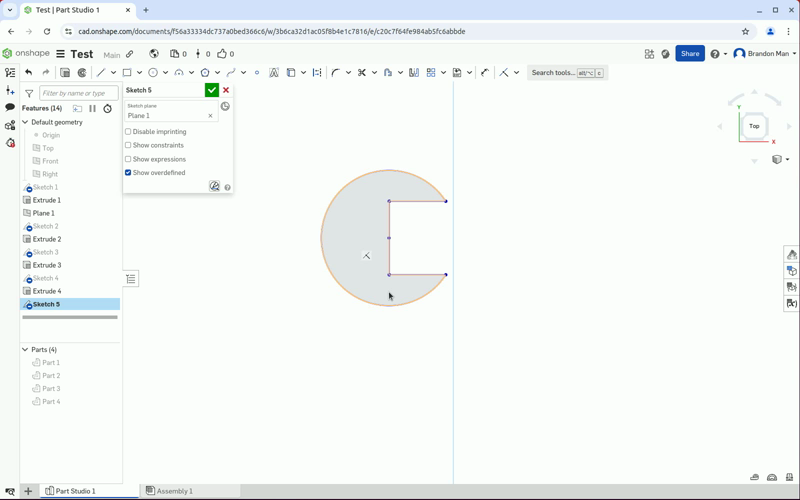
scroll(-6)
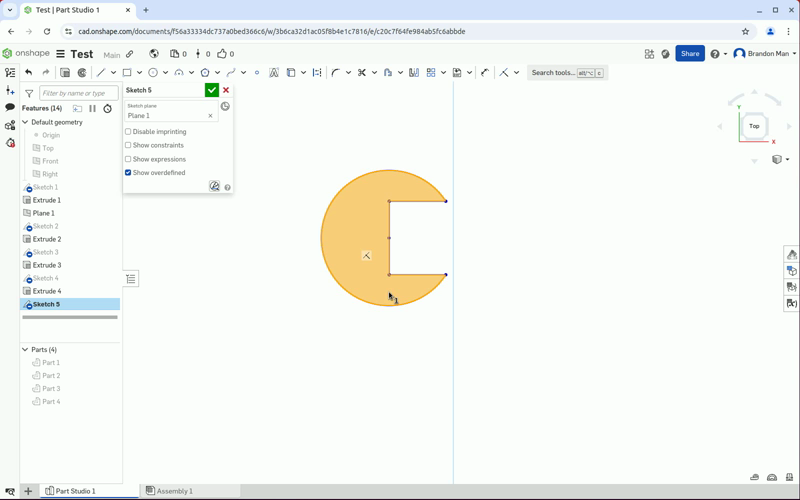
scroll(-6)
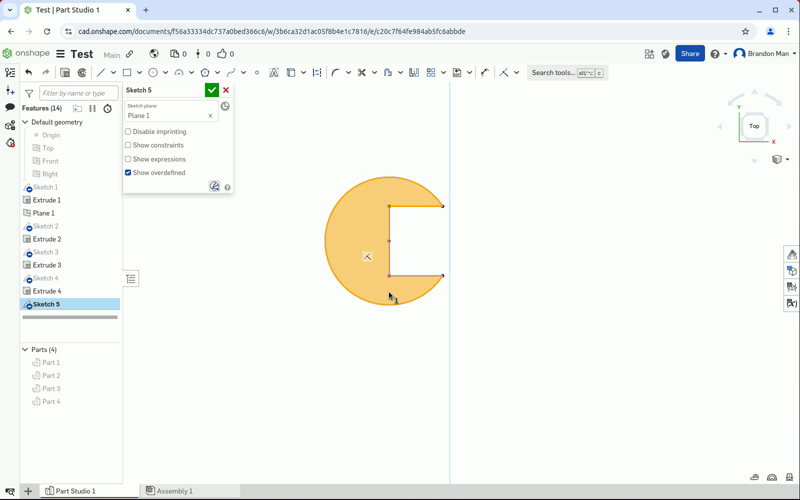
scroll(-6)
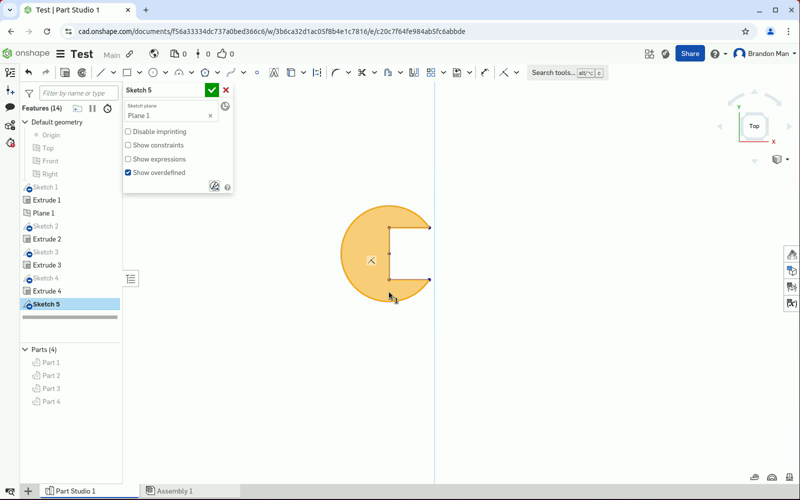
scroll(-6)
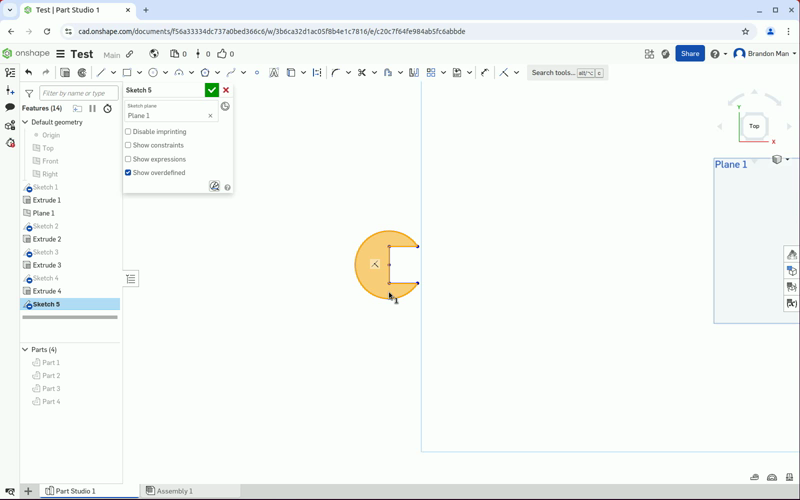
scroll(-6)
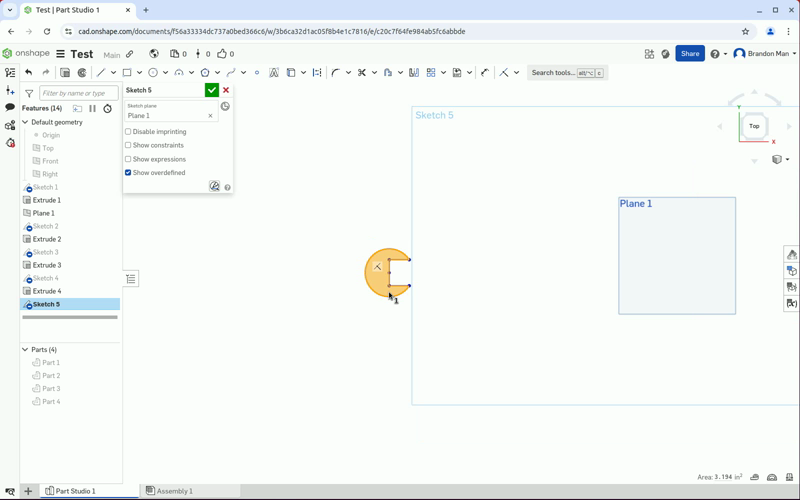
scroll(-6)
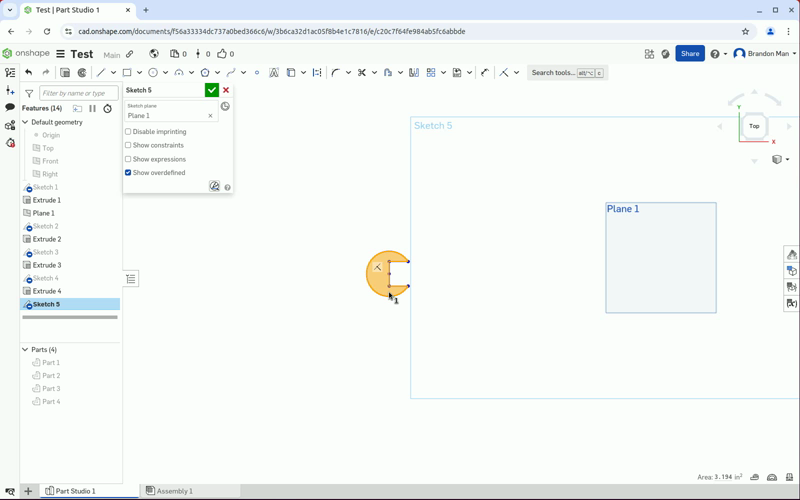
scroll(-6)
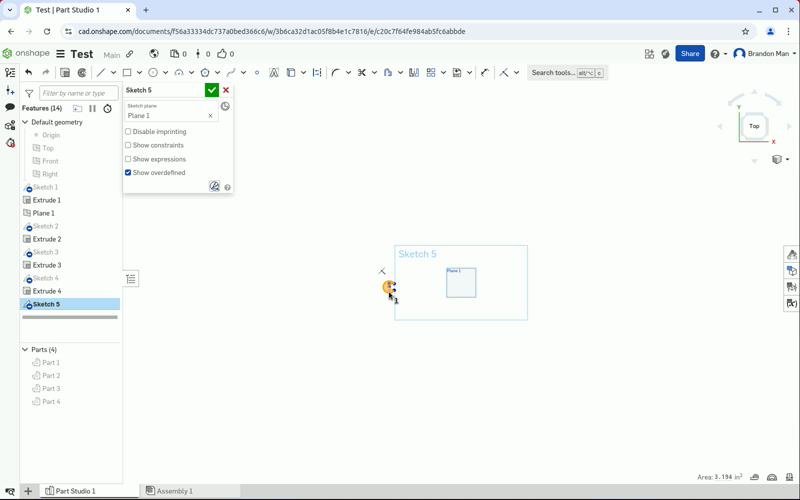
mouse_move(73, 352)
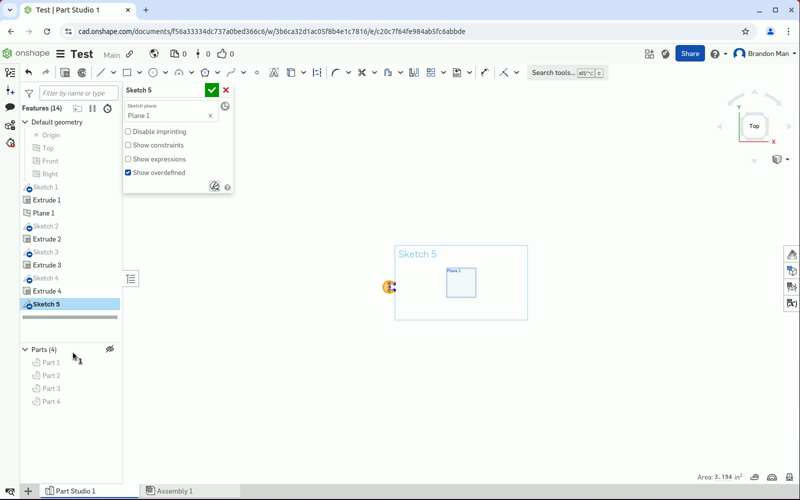
key(shift+y)
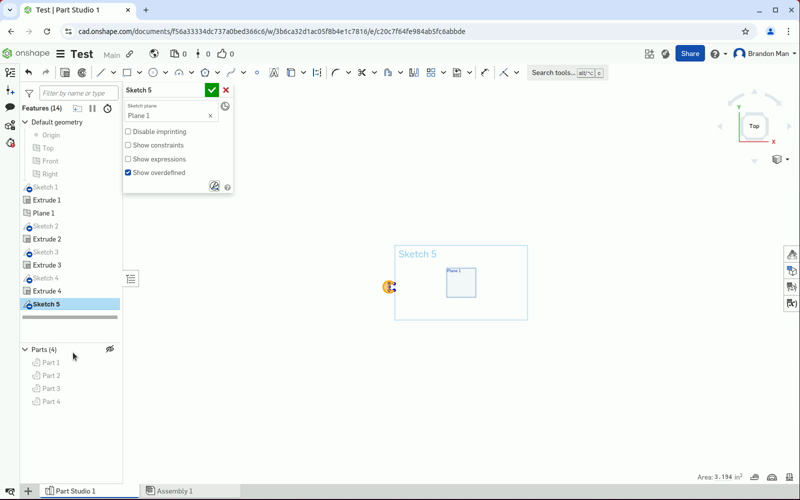
key(shift+e)
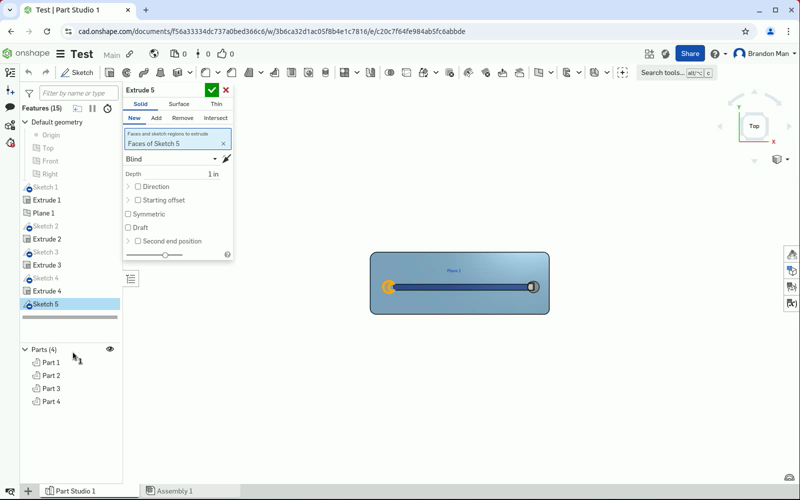
mouse_move(143, 106)
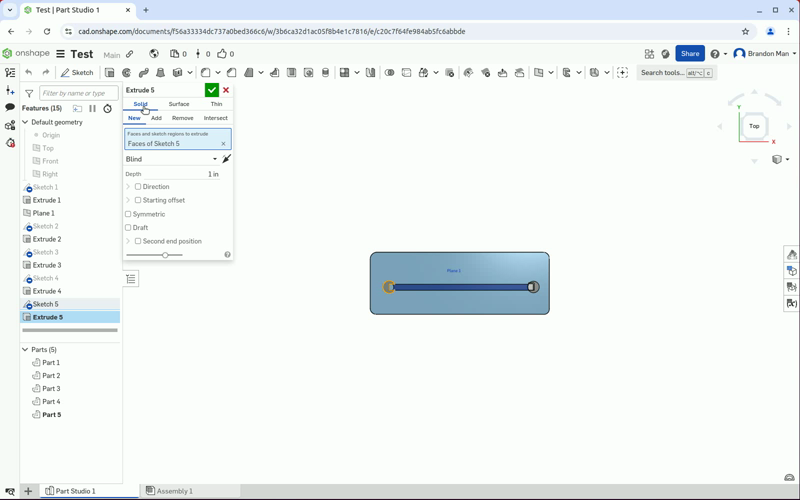
click(143, 106)
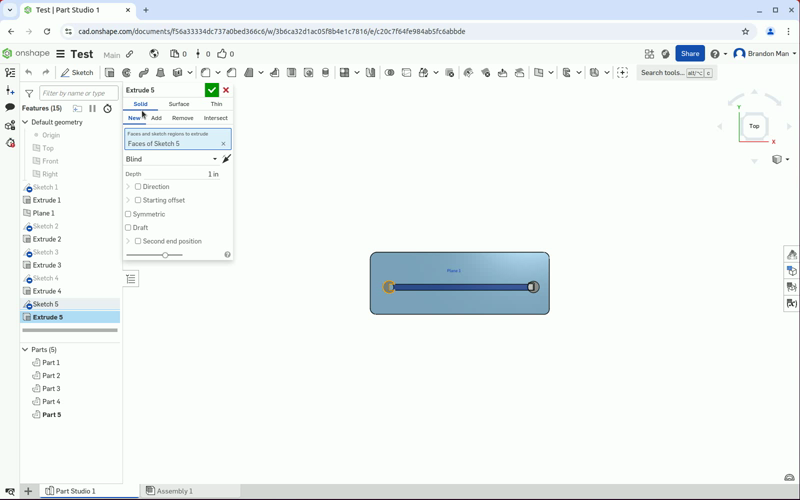
mouse_move(137, 120)
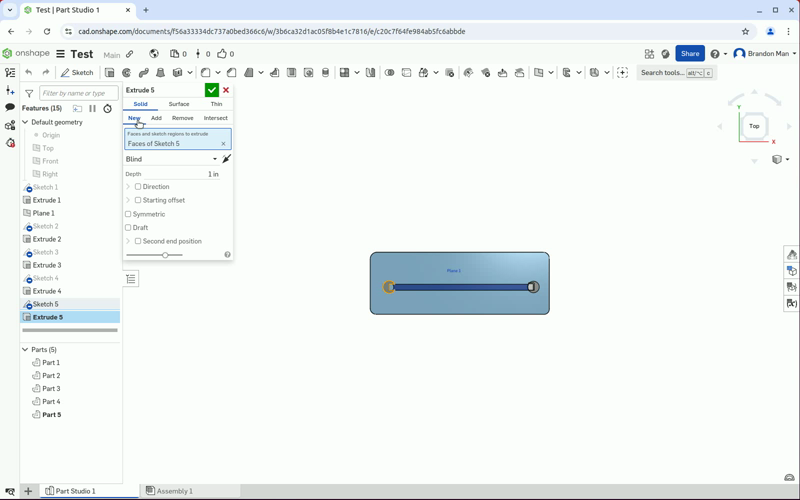
click(137, 120)
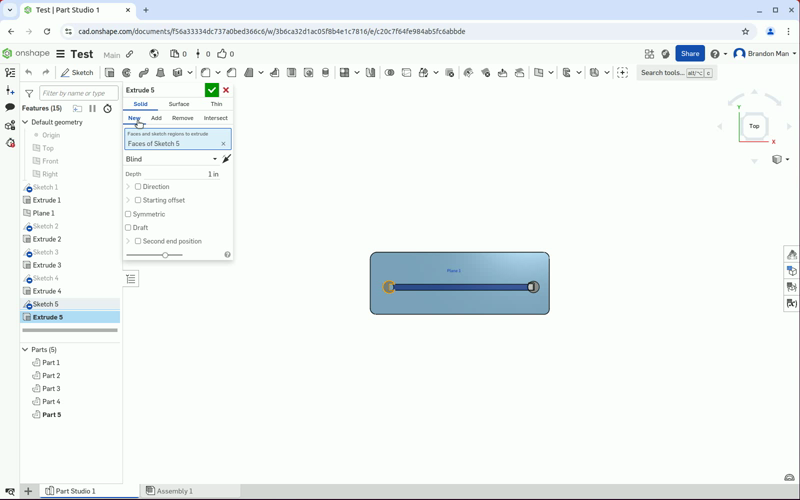
key(tab, 4)
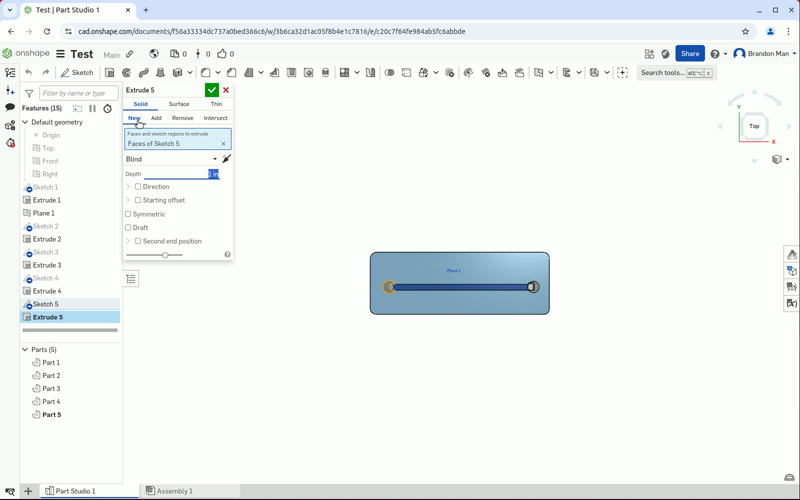
text(5.055)
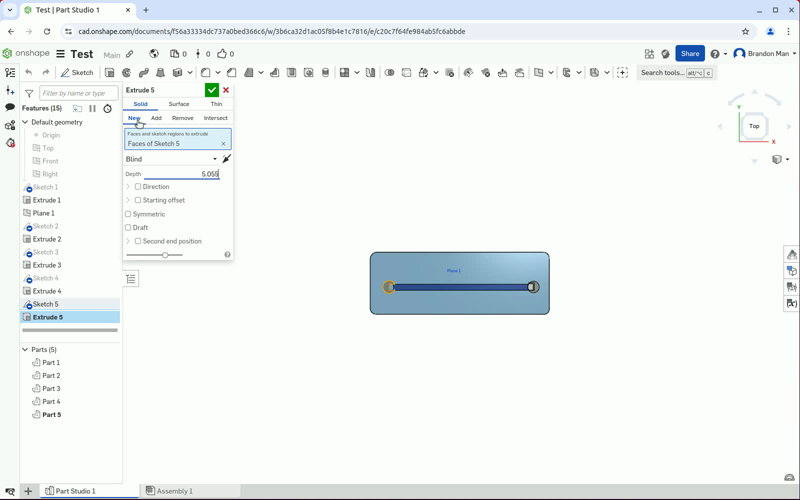
key(enter)
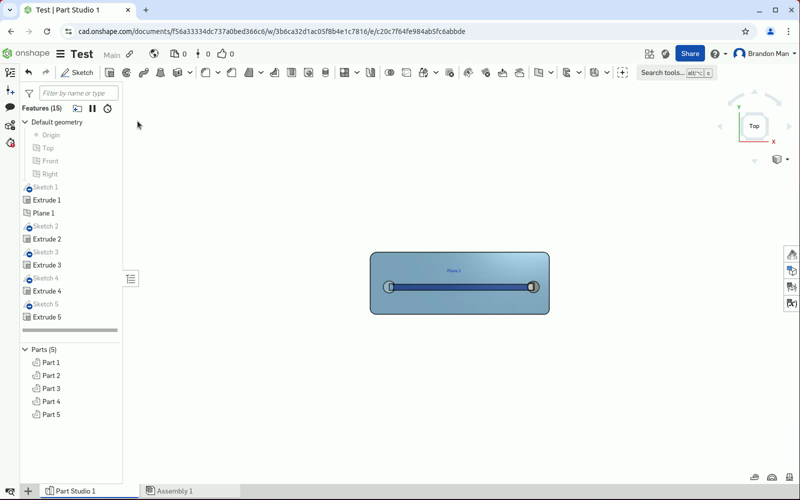
key(shift+h)
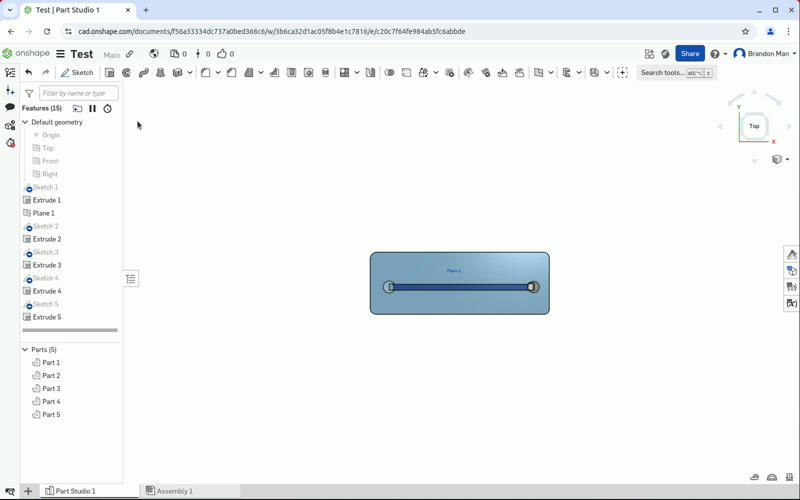
key(shift+h)
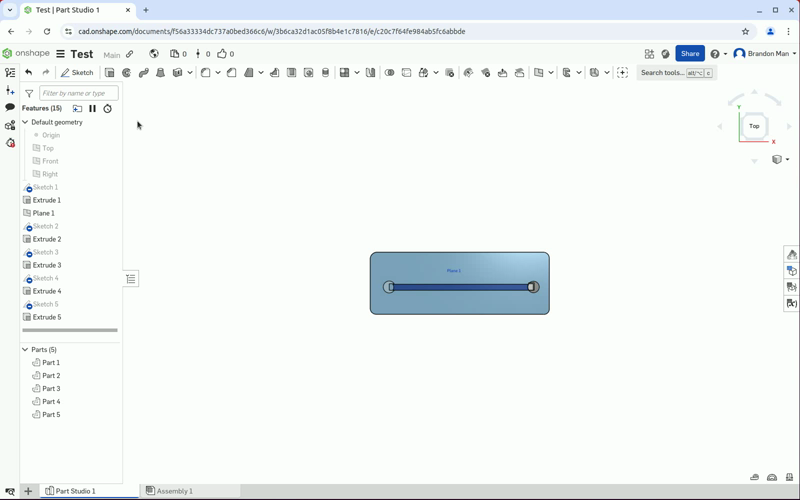
mouse_move(73, 189)
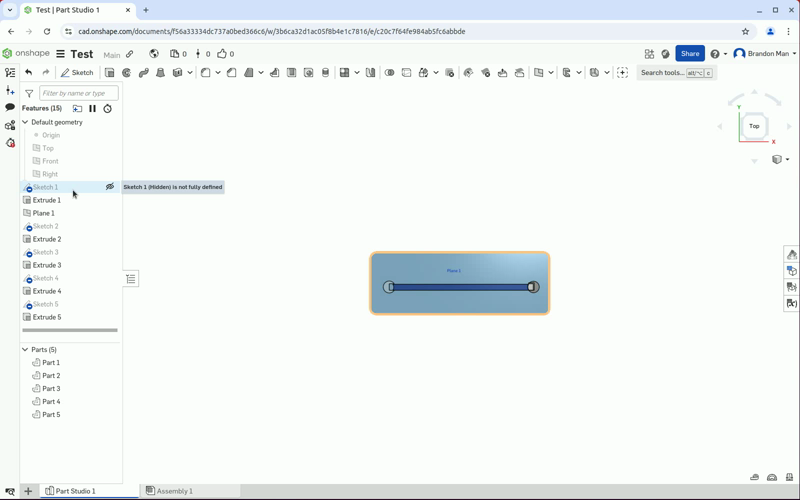
click(73, 189)
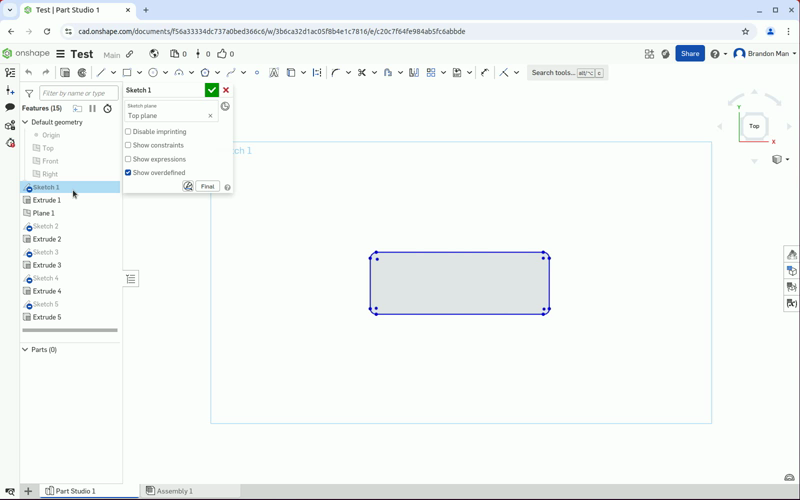
mouse_move(229, 92)
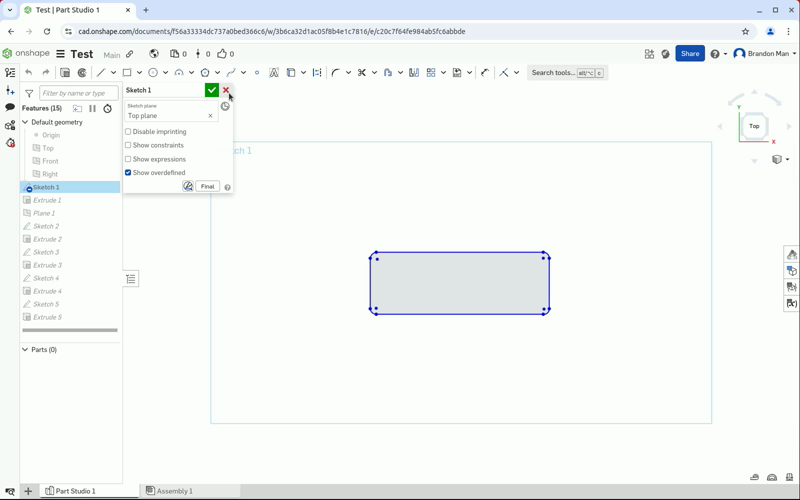
click(229, 92)
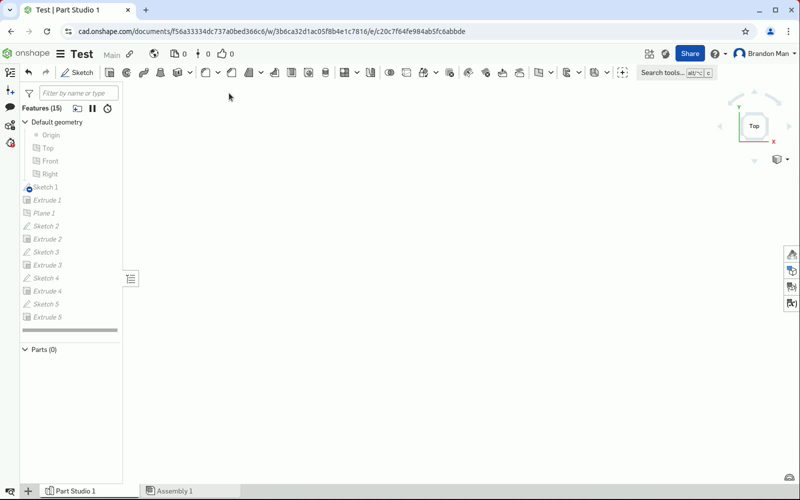
key(shift+s)
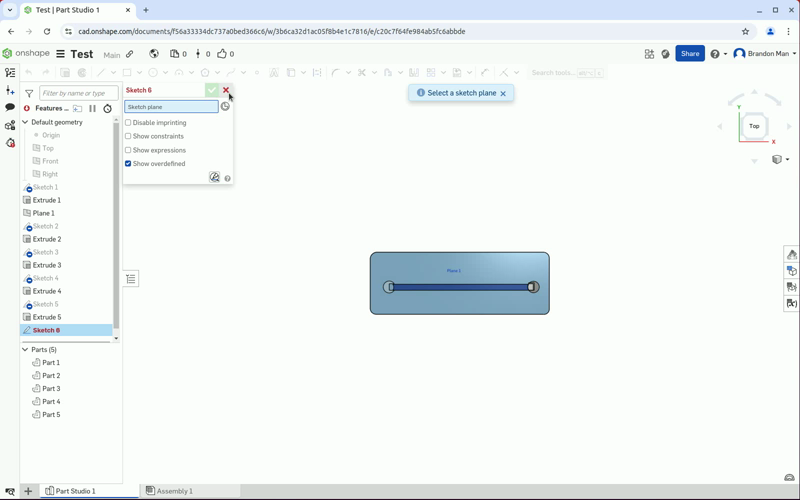
mouse_move(69, 215)
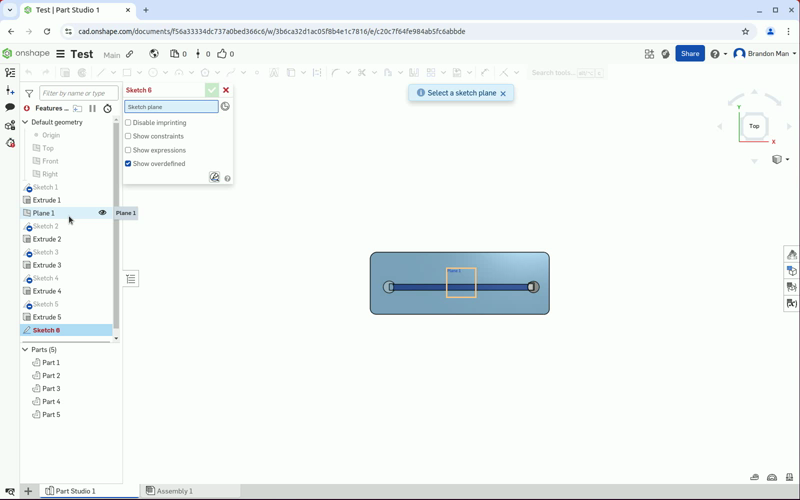
click(69, 215)
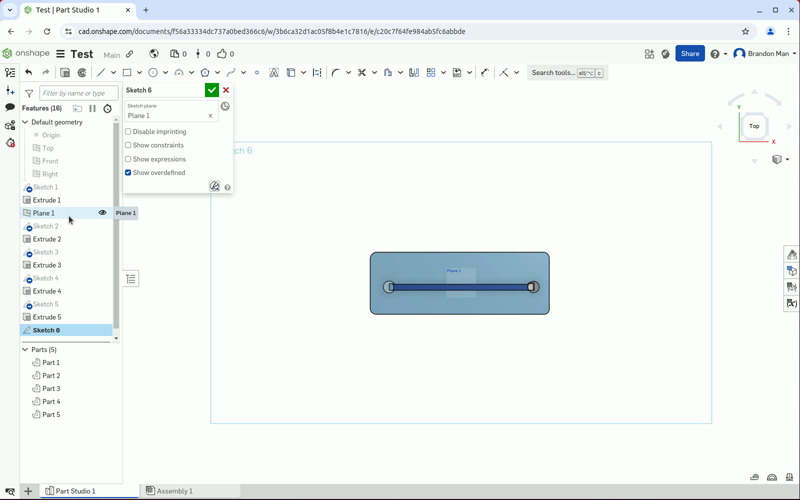
mouse_move(73, 352)
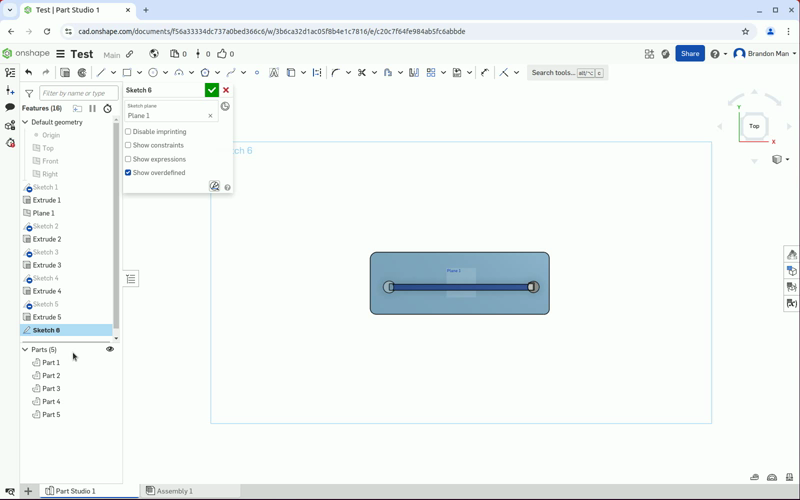
key(y)
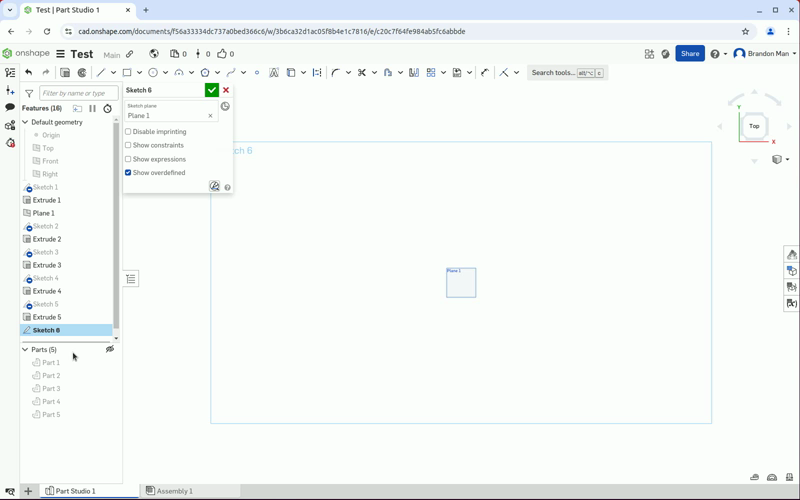
key(l)
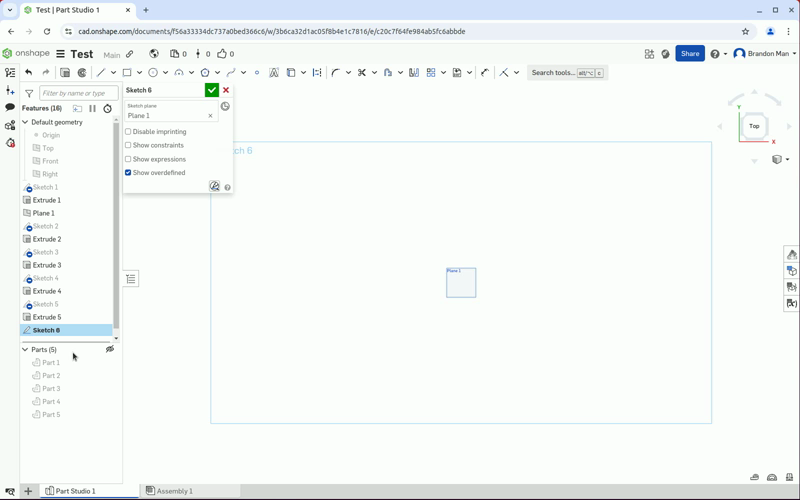
key_down(shift)
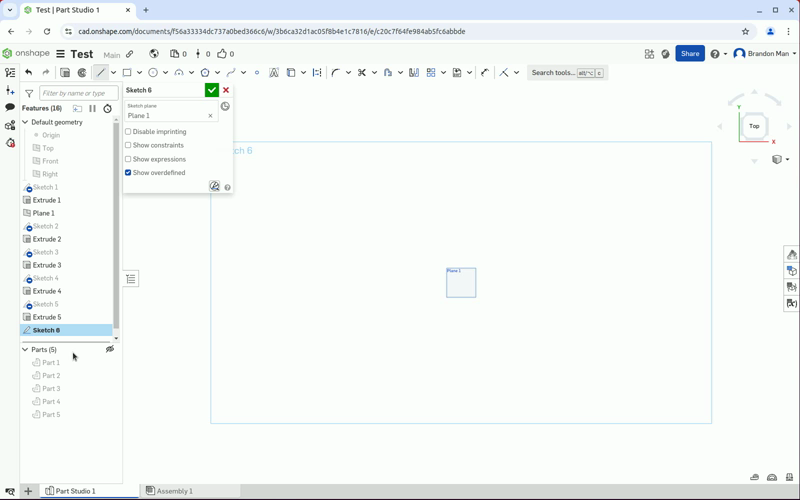
mouse_move(389, 290)
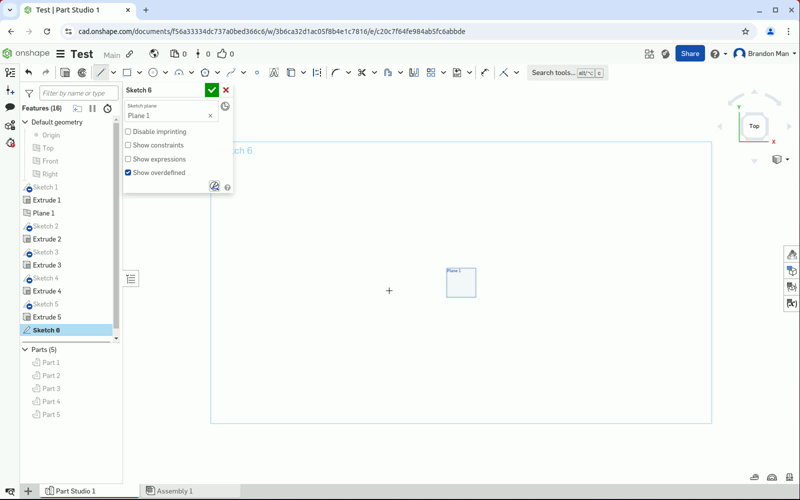
click(389, 290)
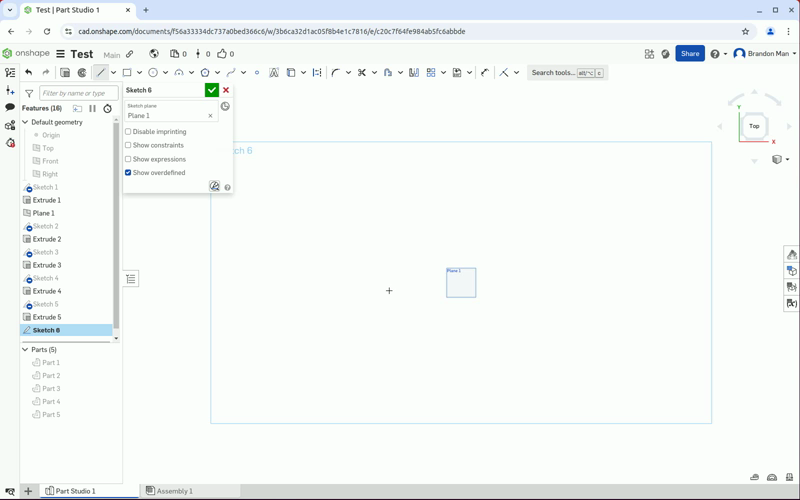
key_up(shift)
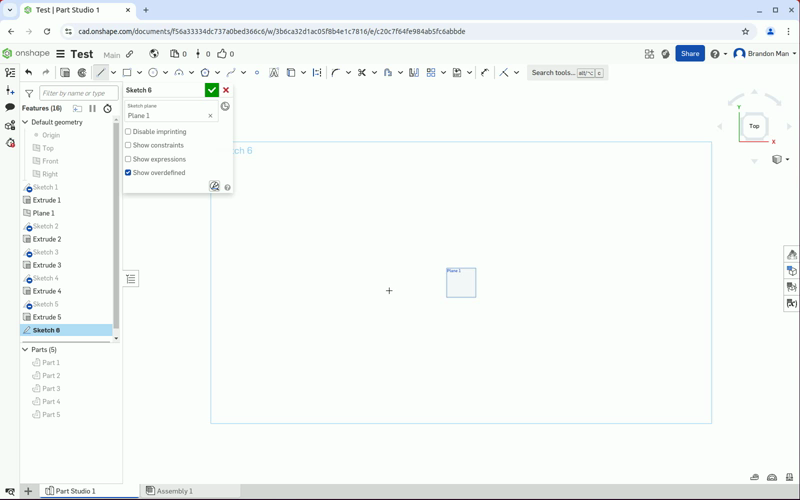
key_down(shift)
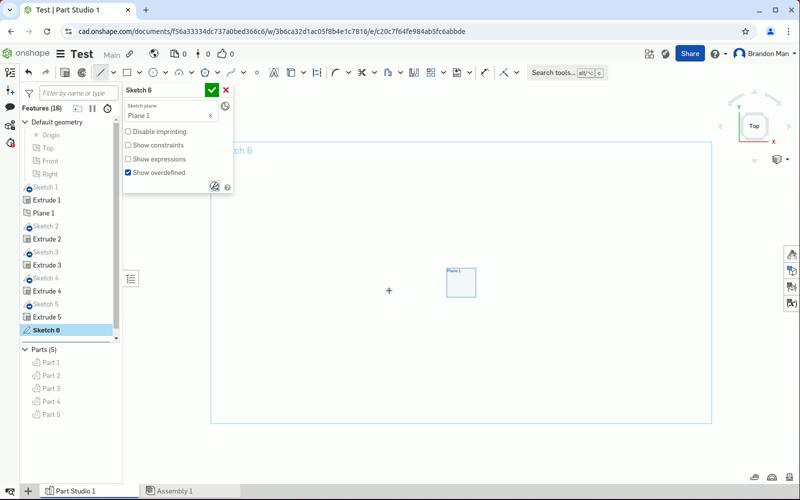
mouse_move(419, 290)
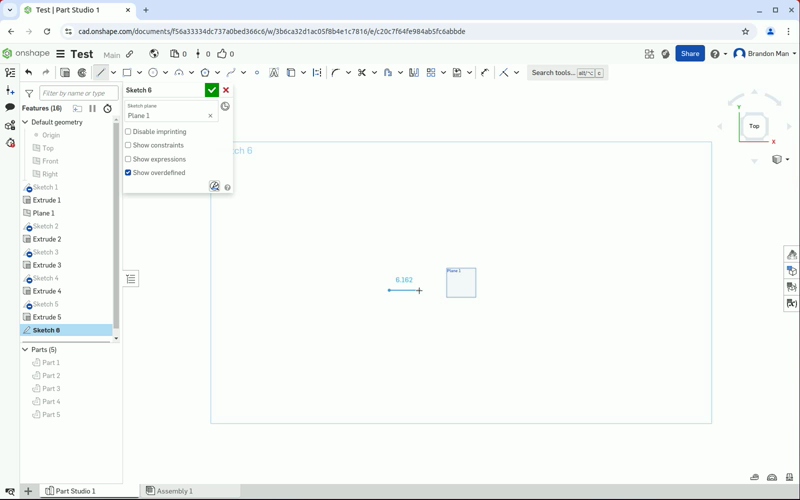
mouse_move(394, 290)
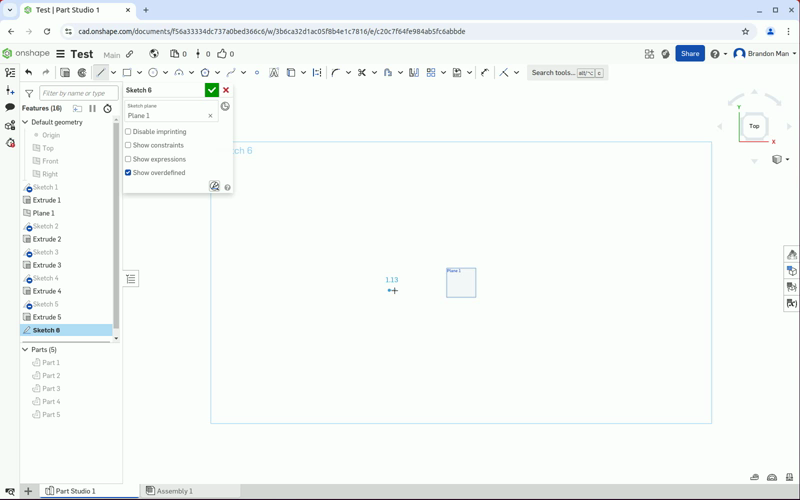
scroll(6)
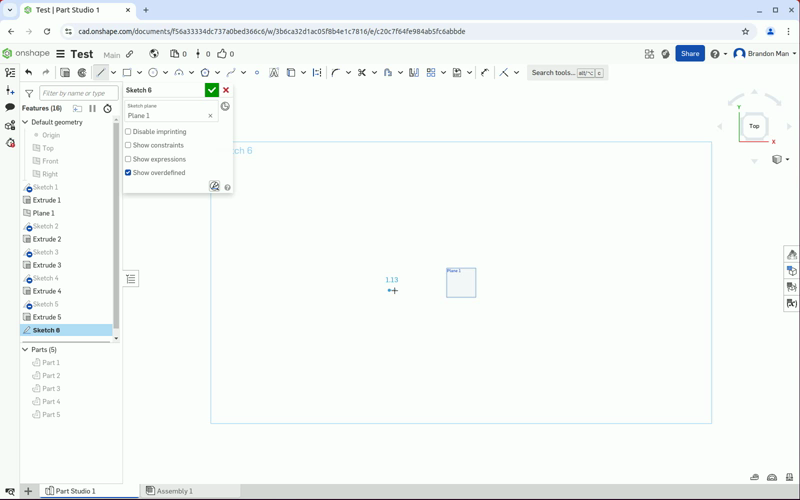
scroll(6)
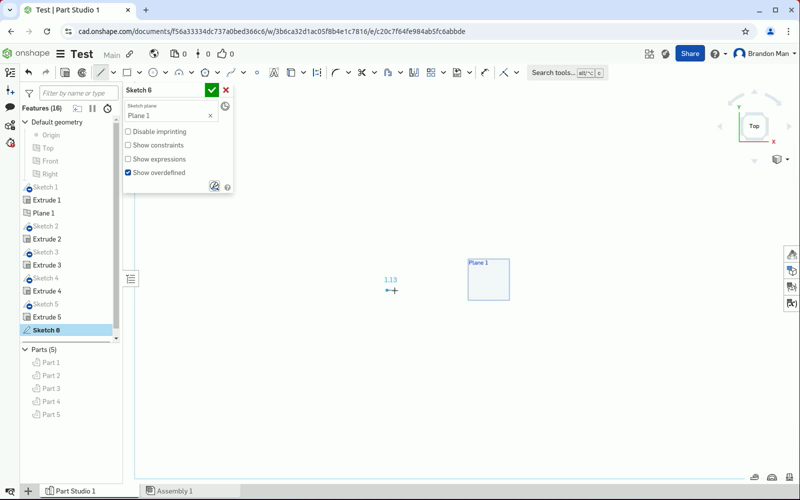
scroll(6)
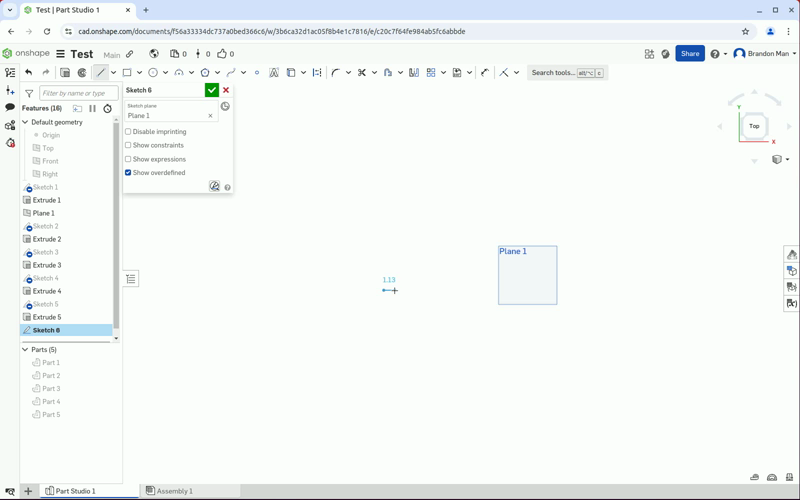
scroll(6)
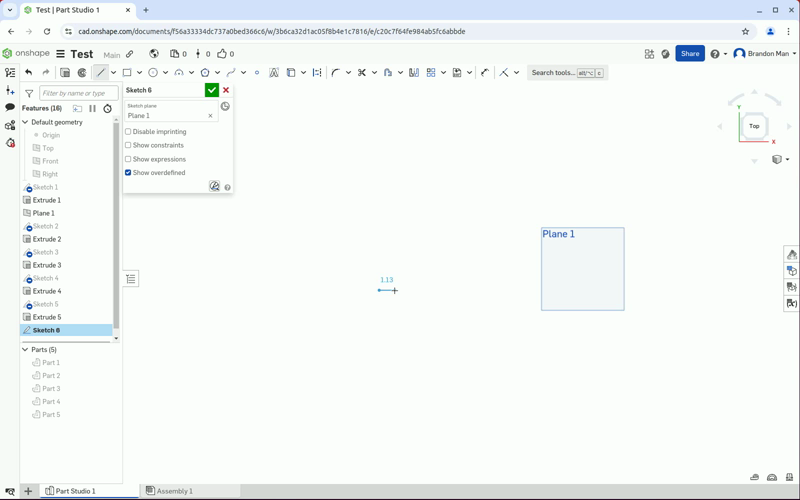
scroll(6)
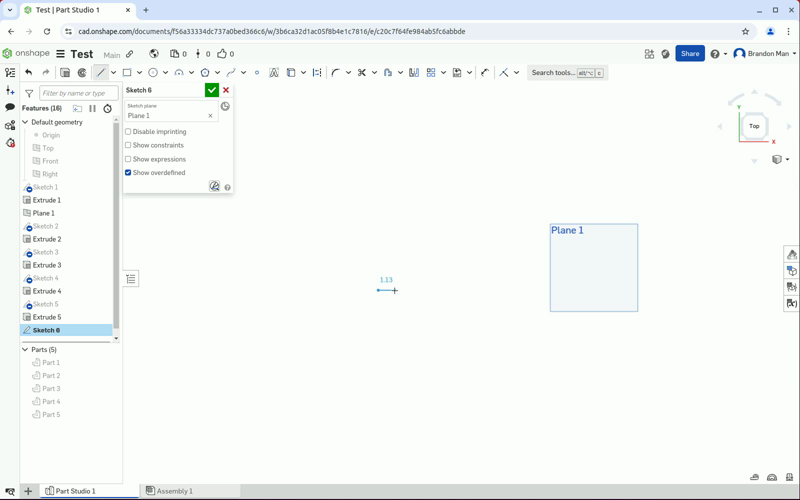
scroll(6)
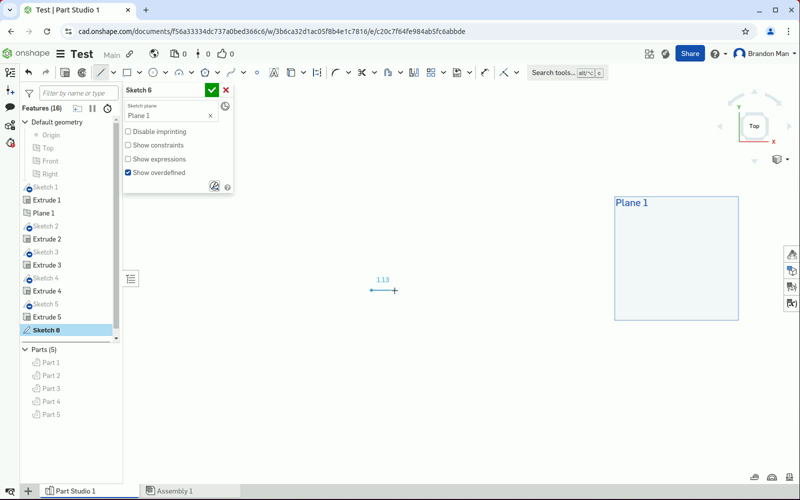
scroll(6)
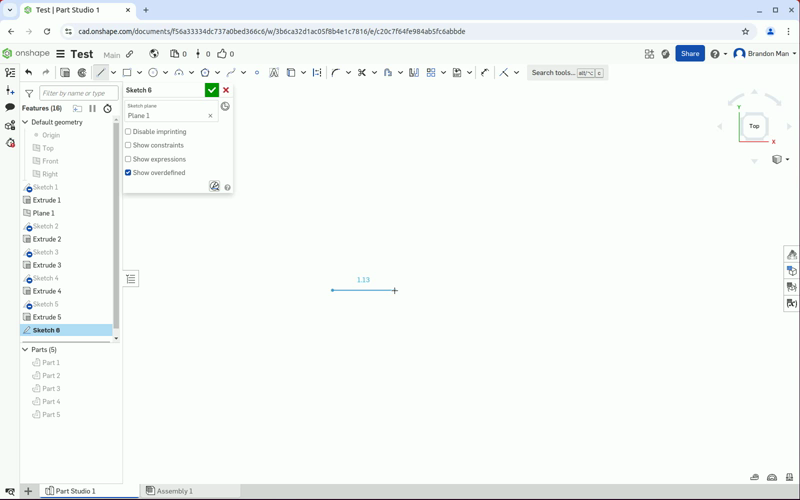
click(394, 290)
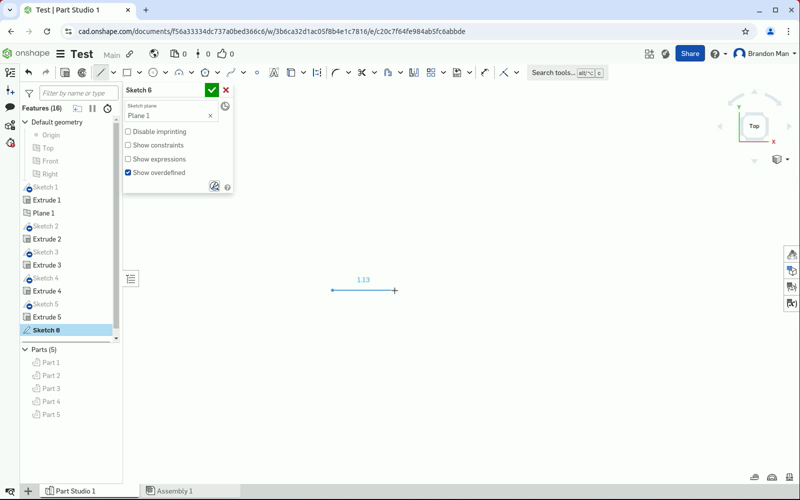
scroll(-6)
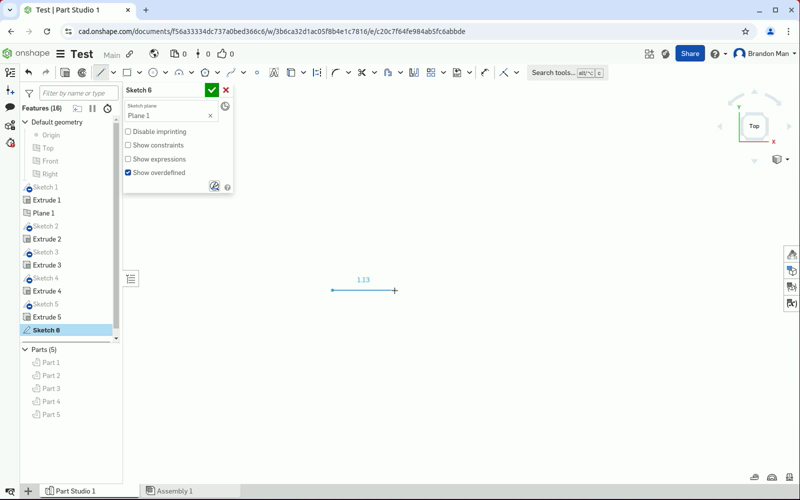
scroll(-6)
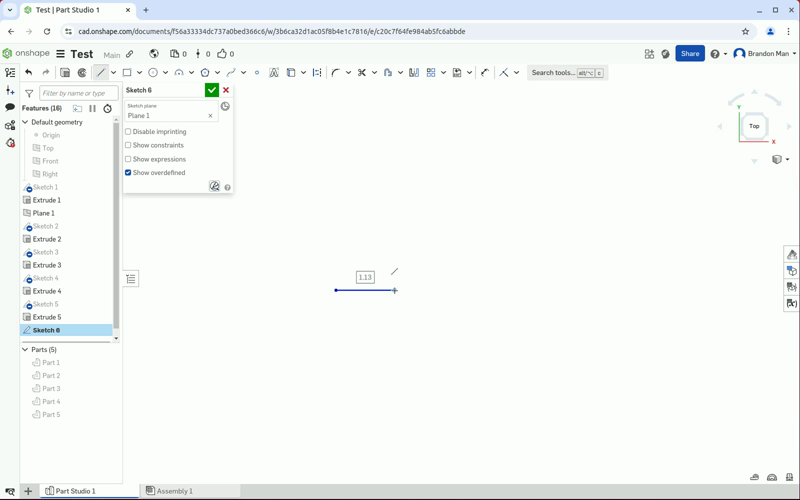
scroll(-6)
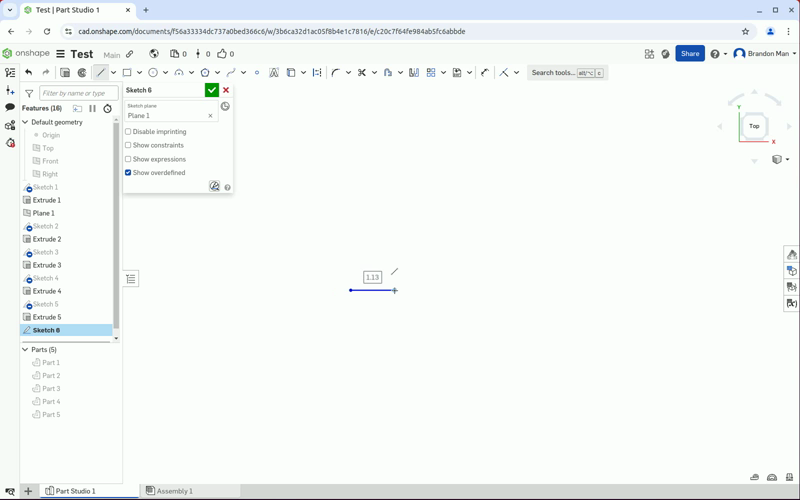
scroll(-6)
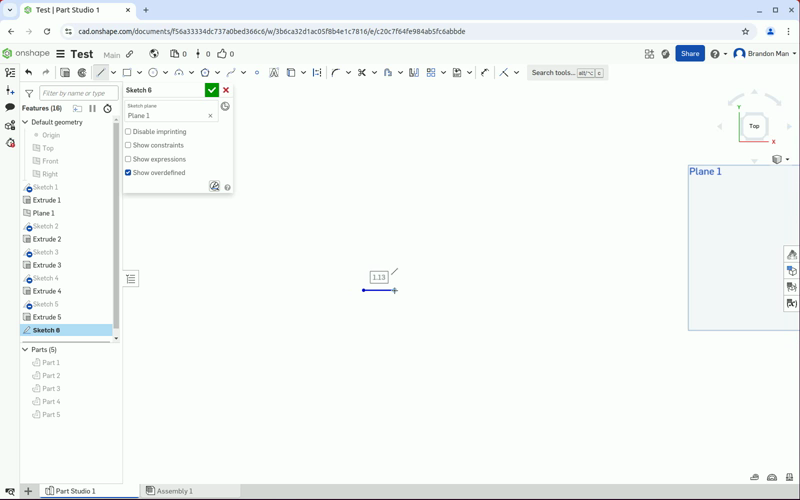
scroll(-6)
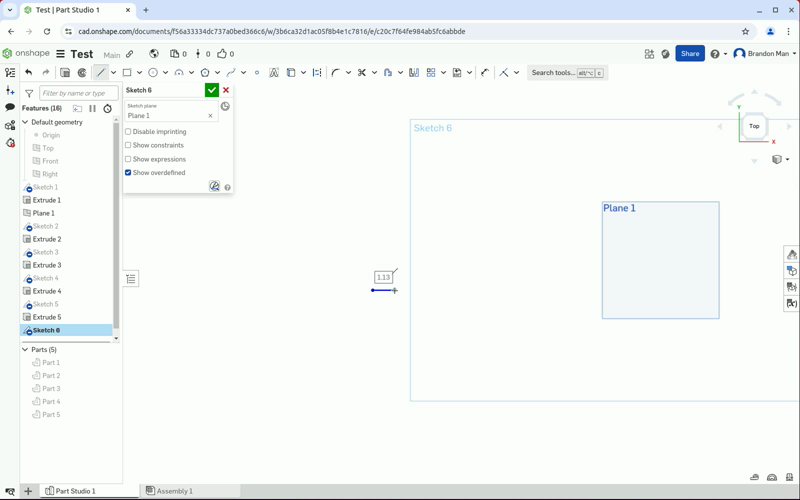
scroll(-6)
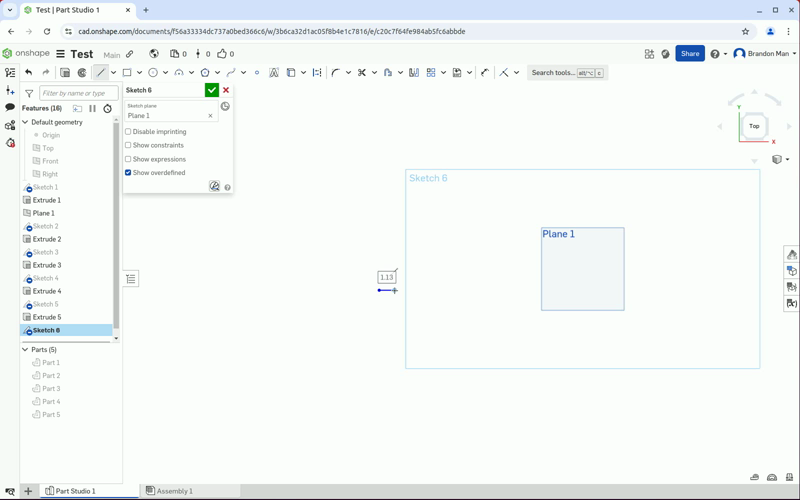
scroll(-6)
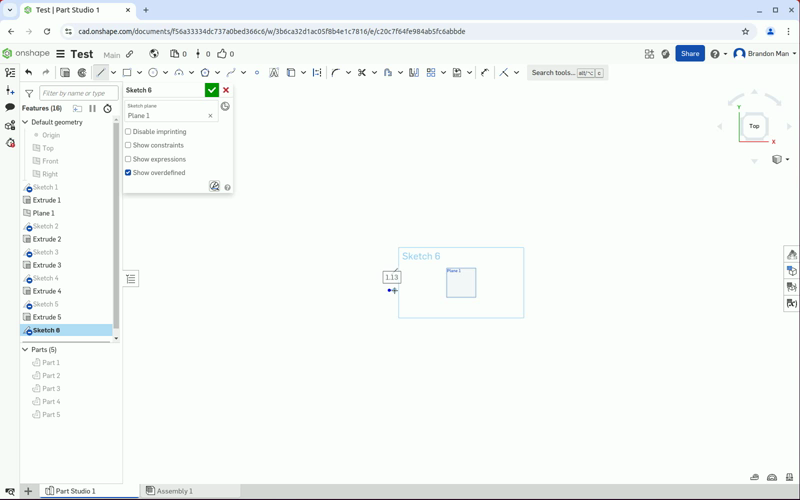
key_up(shift)
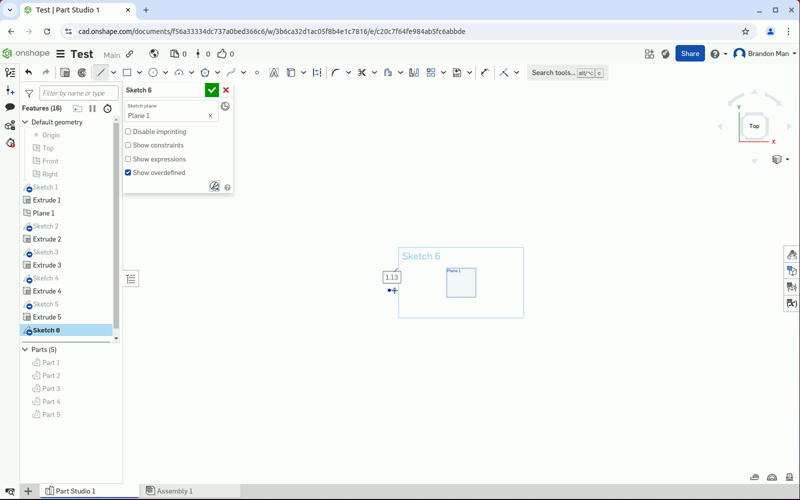
key(esc)
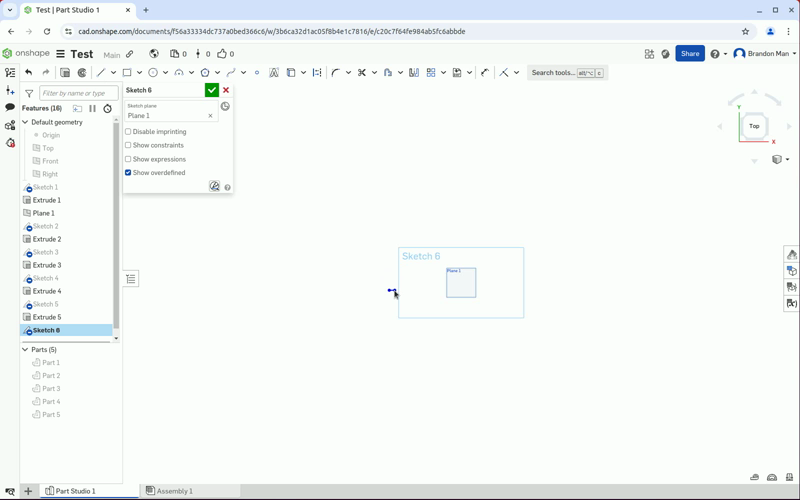
key(a)
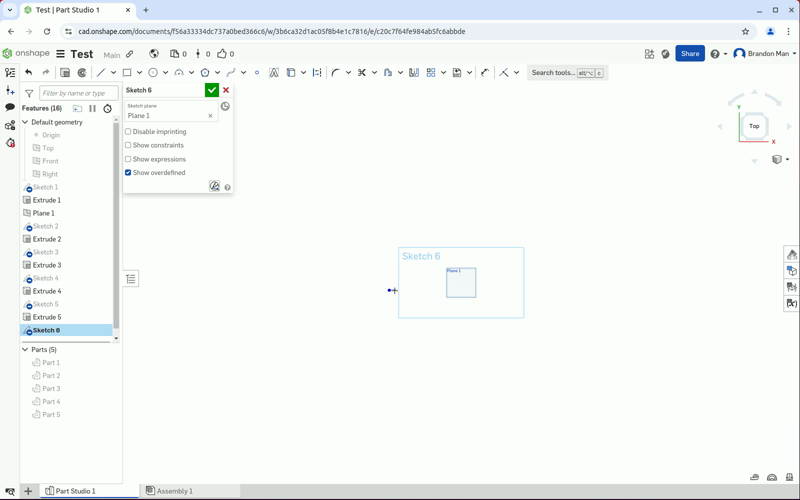
mouse_move(394, 290)
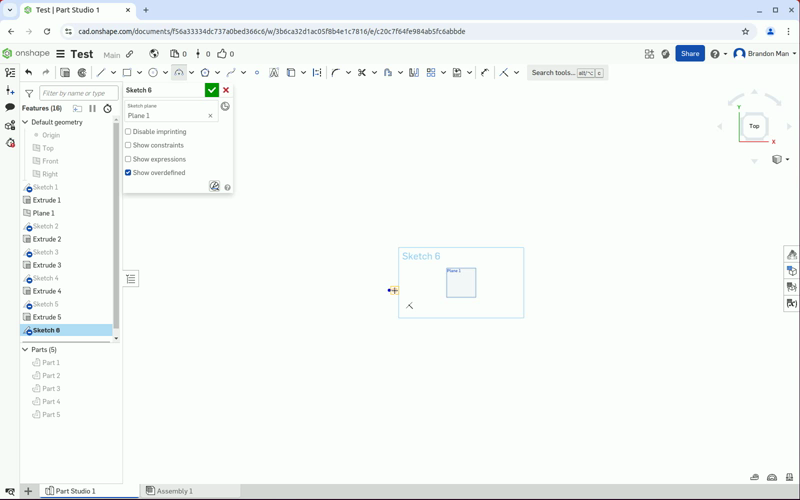
click(394, 290)
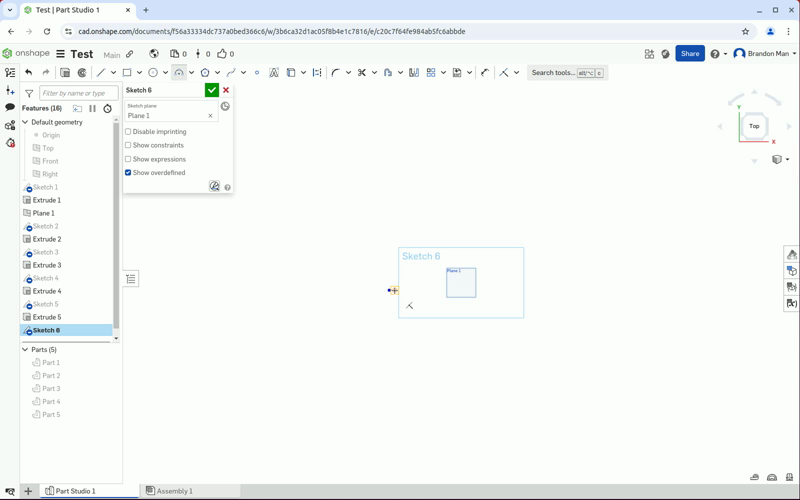
key_down(shift)
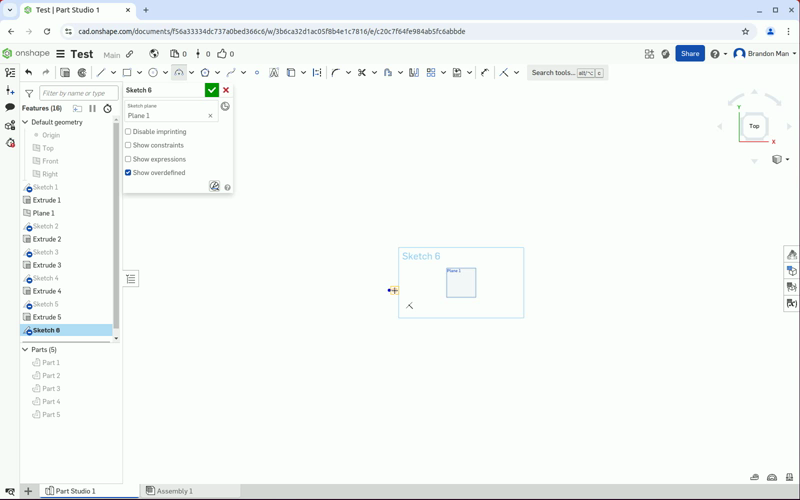
mouse_move(394, 282)
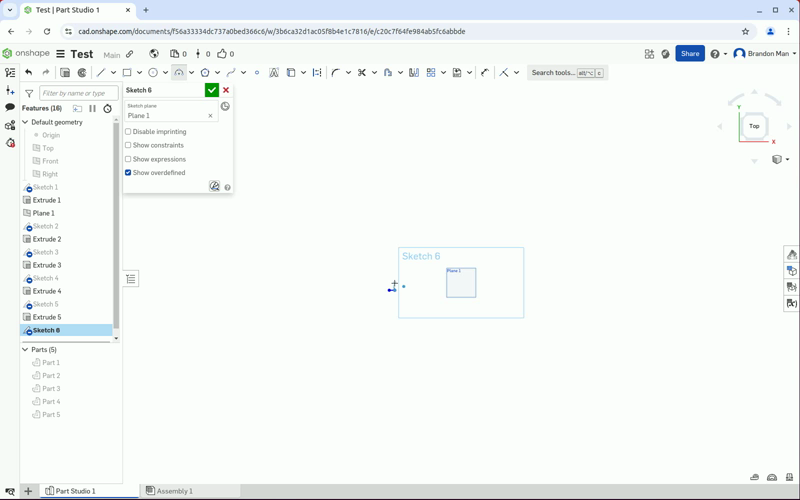
scroll(6)
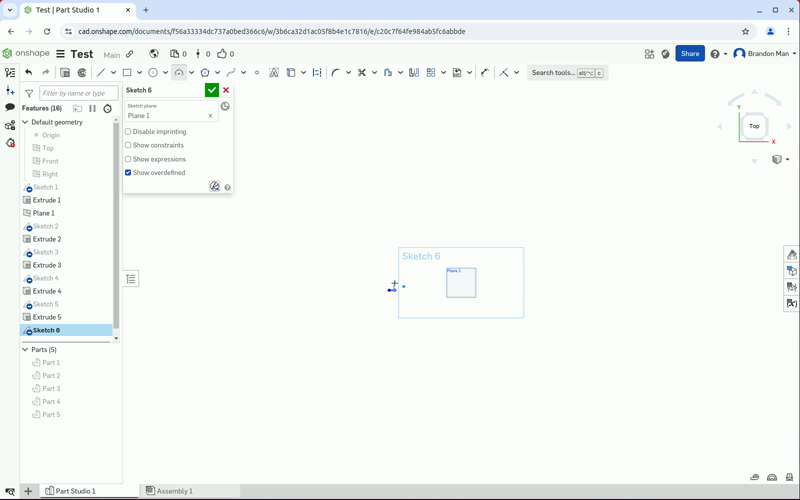
scroll(6)
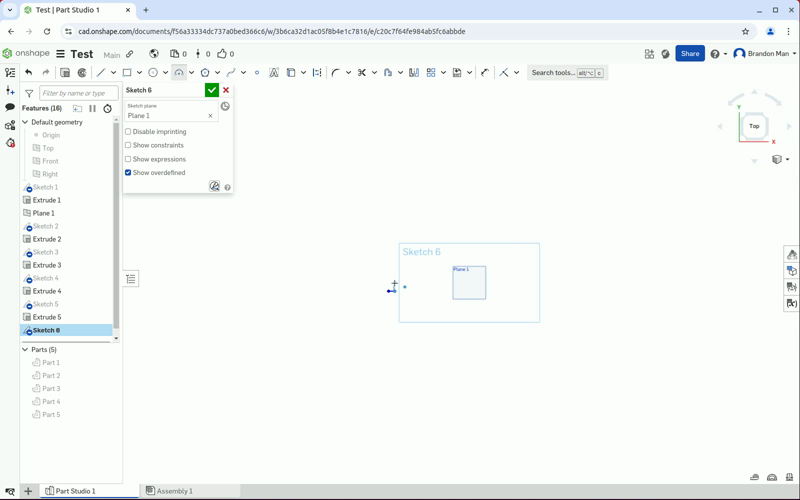
scroll(6)
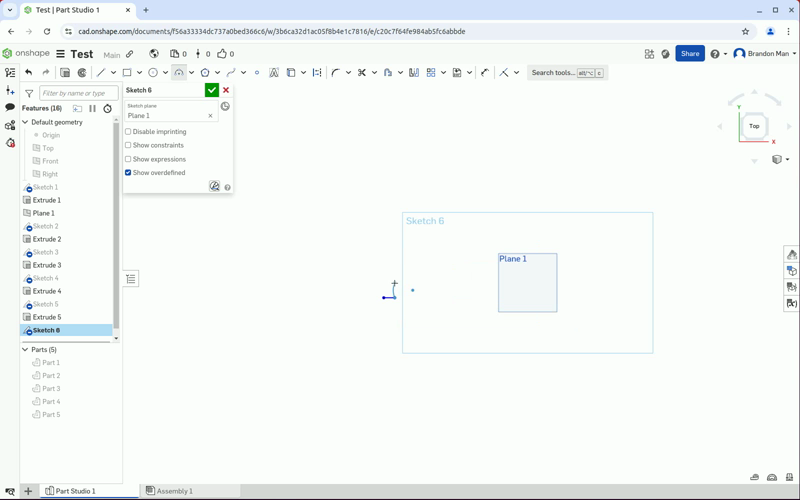
scroll(6)
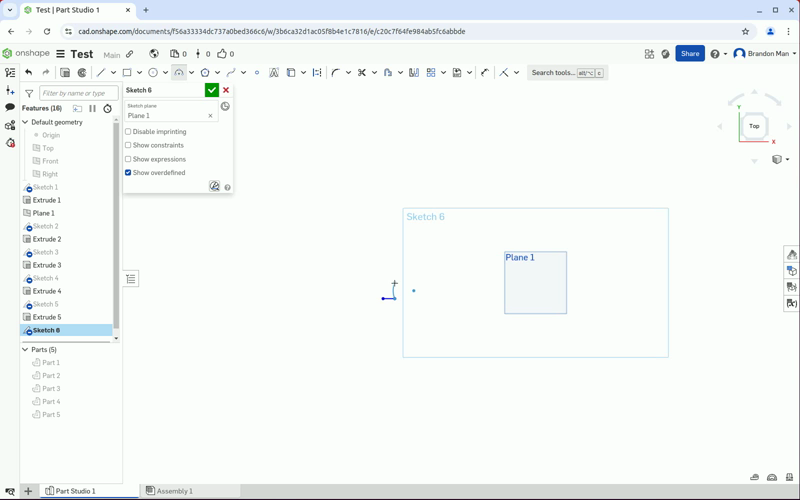
scroll(6)
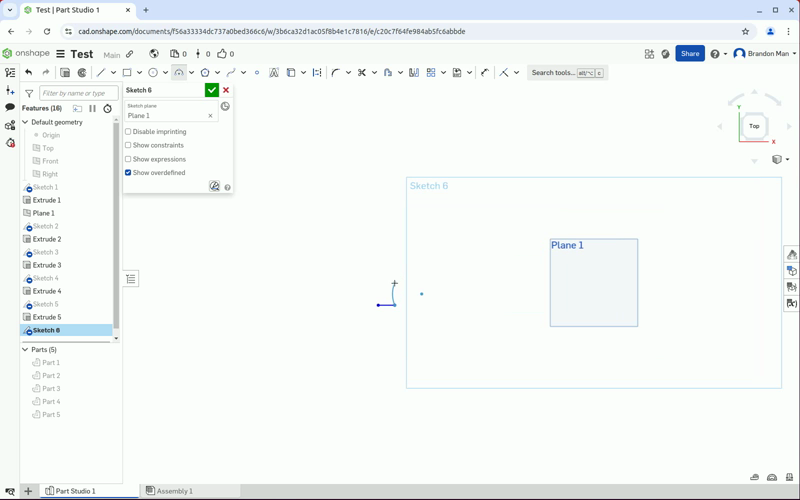
scroll(6)
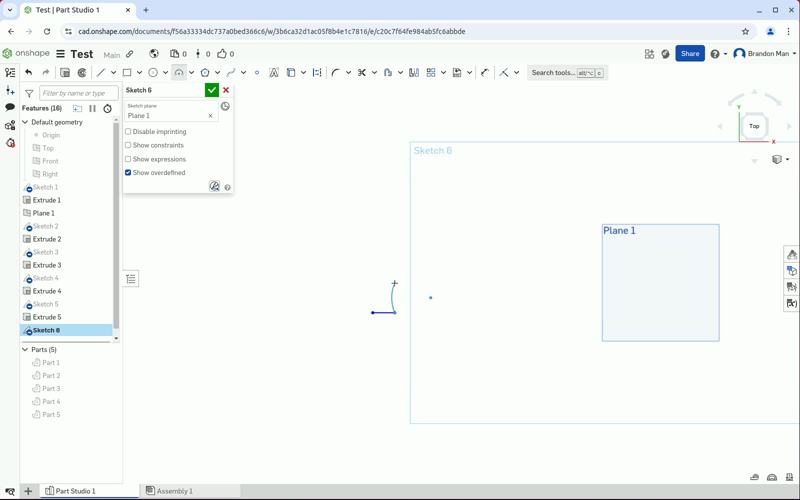
scroll(6)
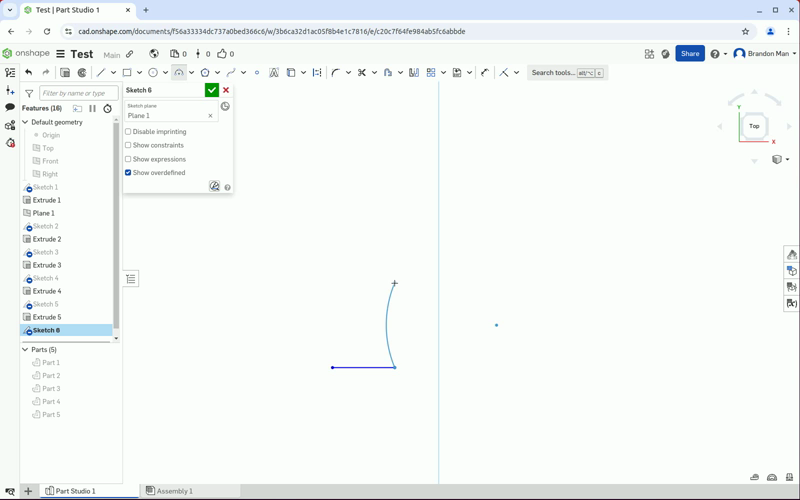
click(394, 282)
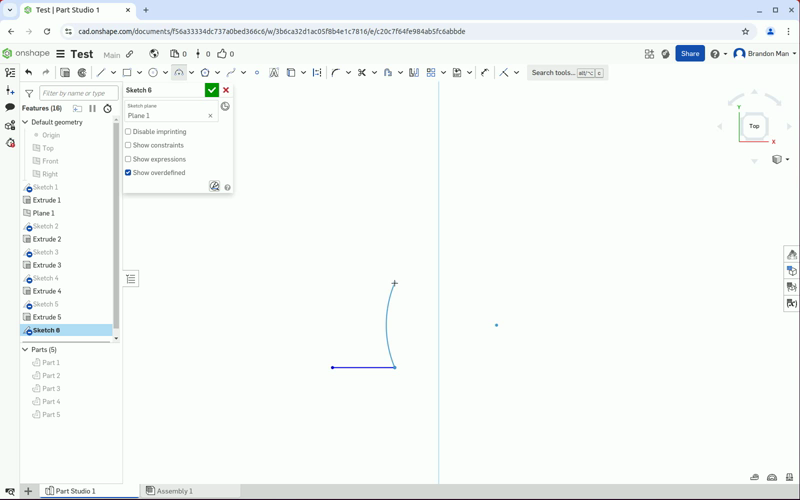
scroll(-6)
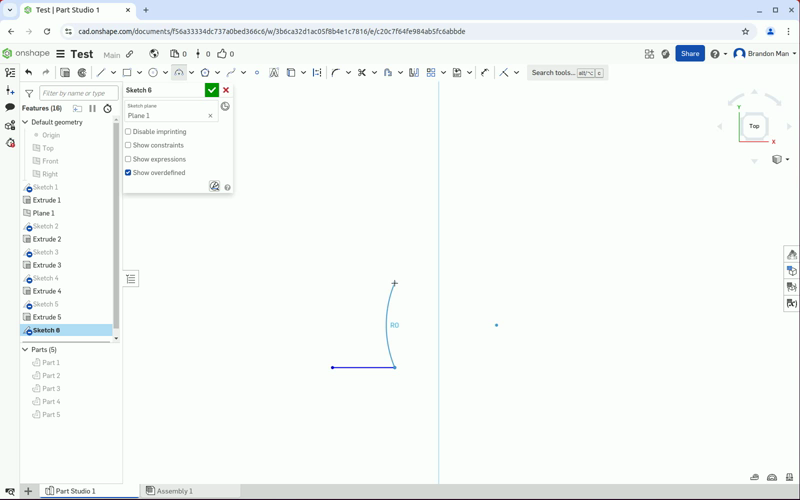
scroll(-6)
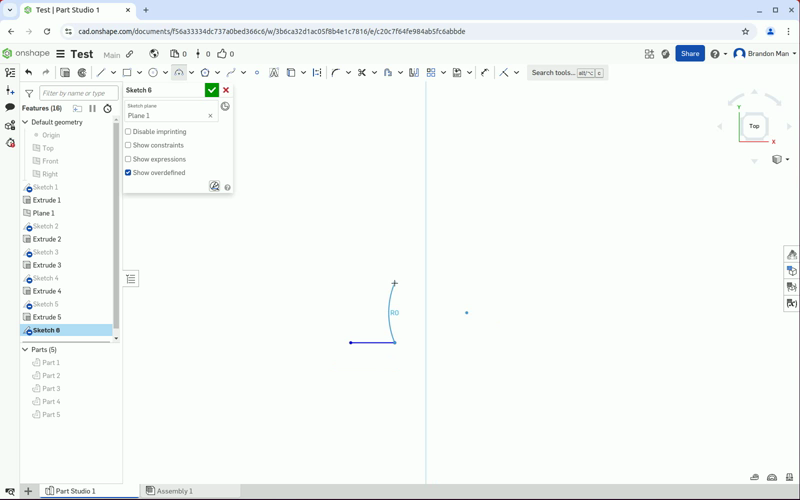
scroll(-6)
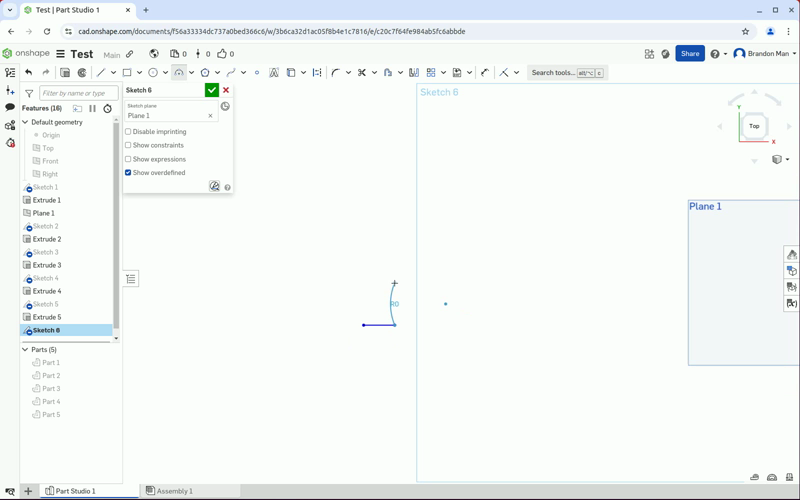
scroll(-6)
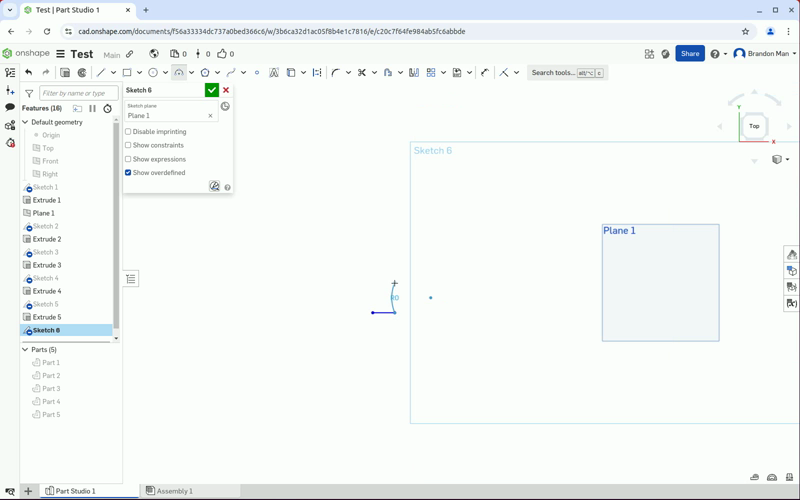
scroll(-6)
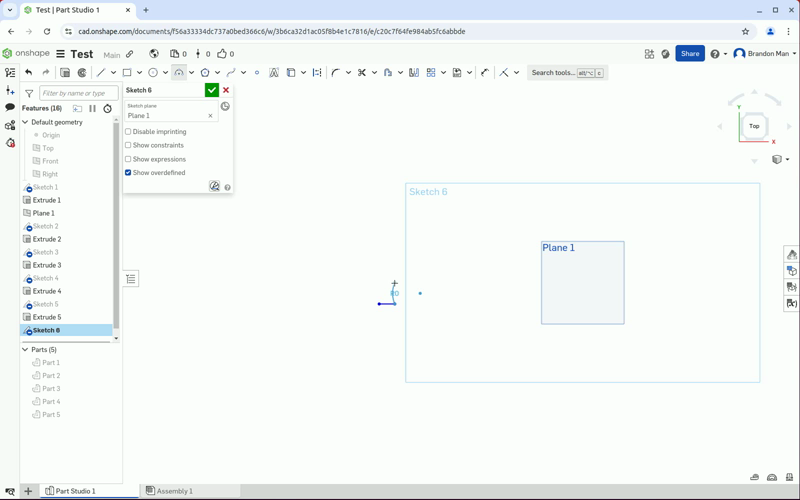
scroll(-6)
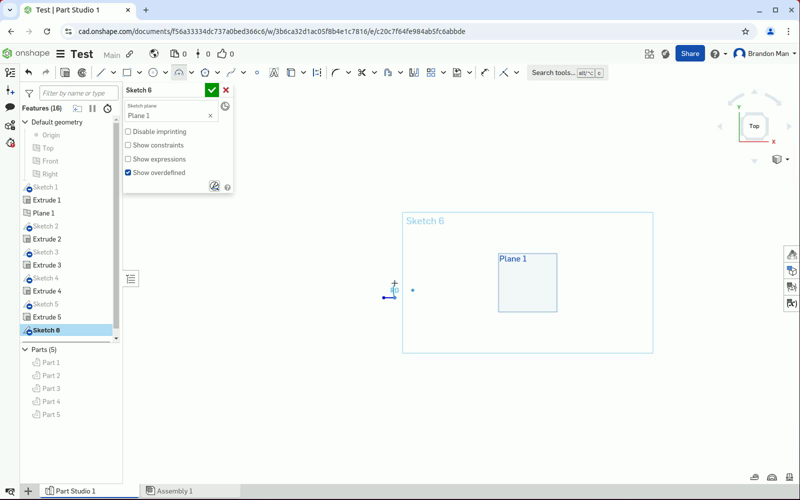
scroll(-6)
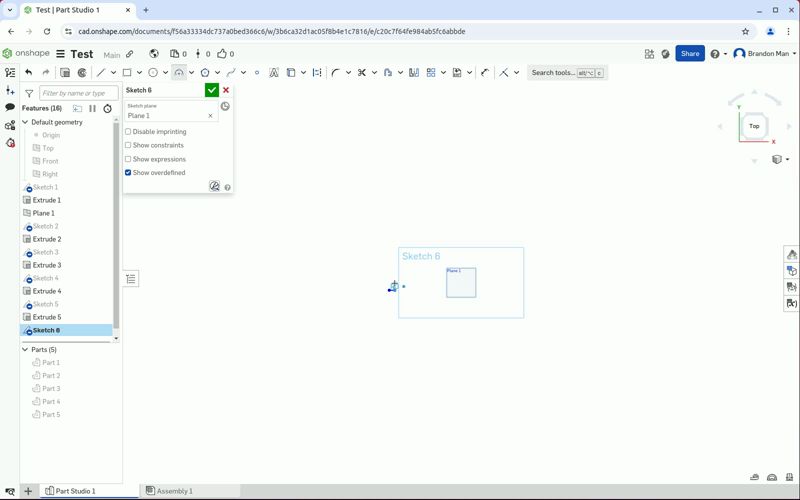
mouse_move(395, 286)
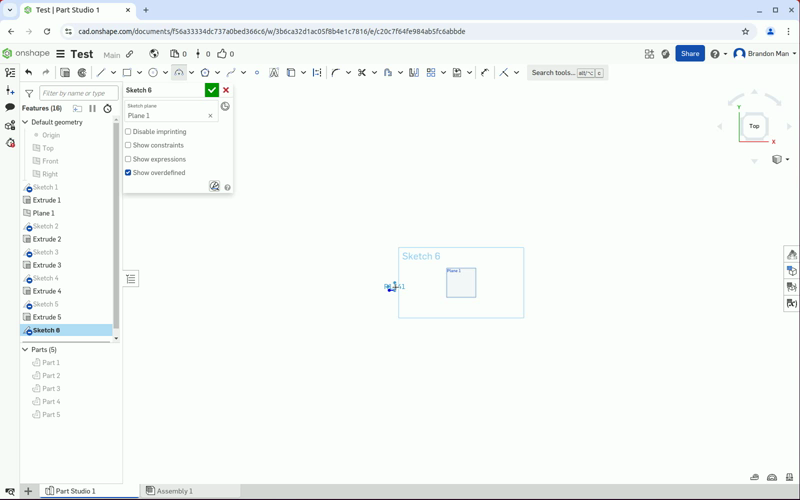
scroll(6)
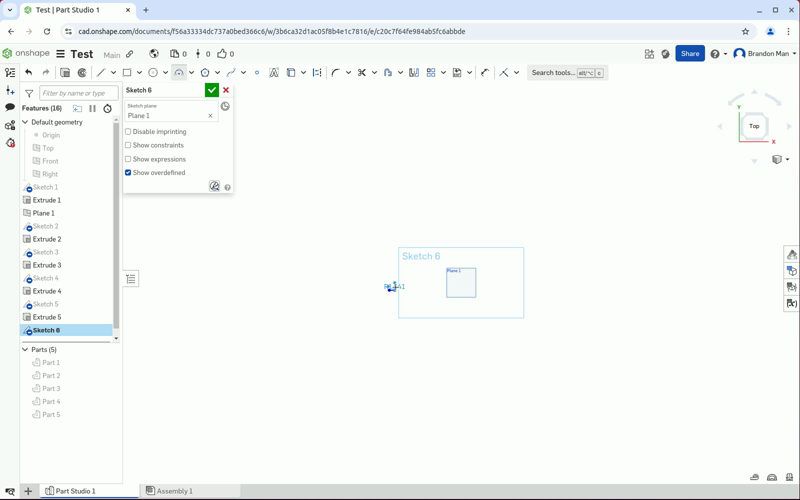
scroll(6)
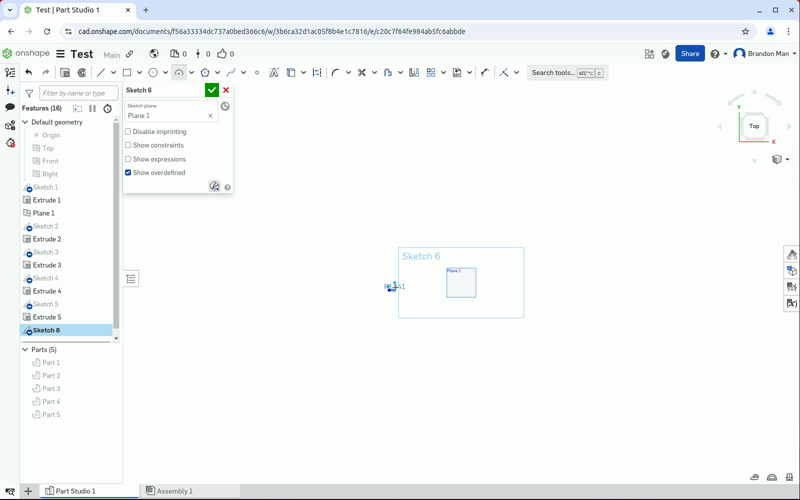
scroll(6)
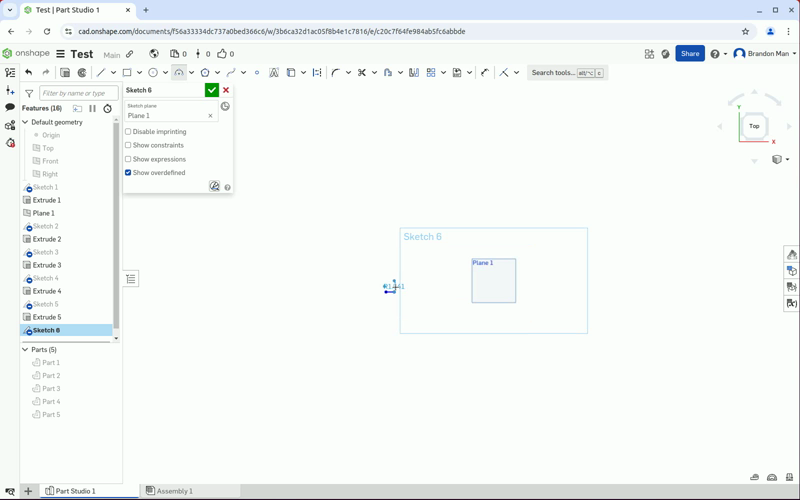
scroll(6)
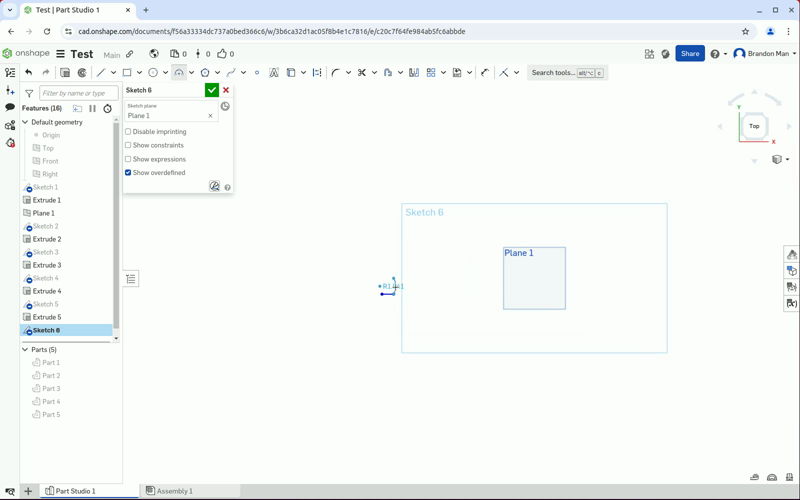
scroll(6)
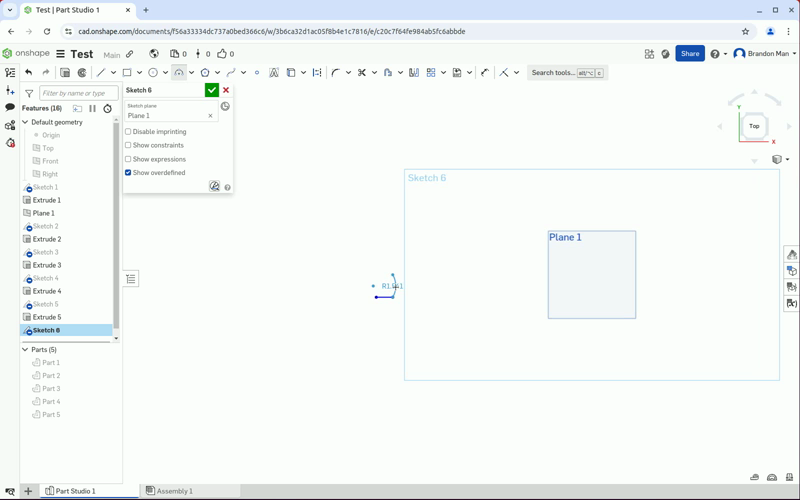
scroll(6)
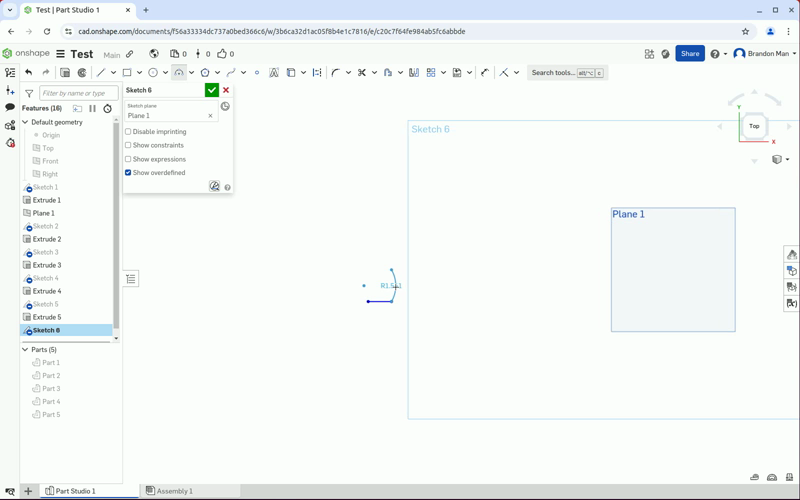
scroll(6)
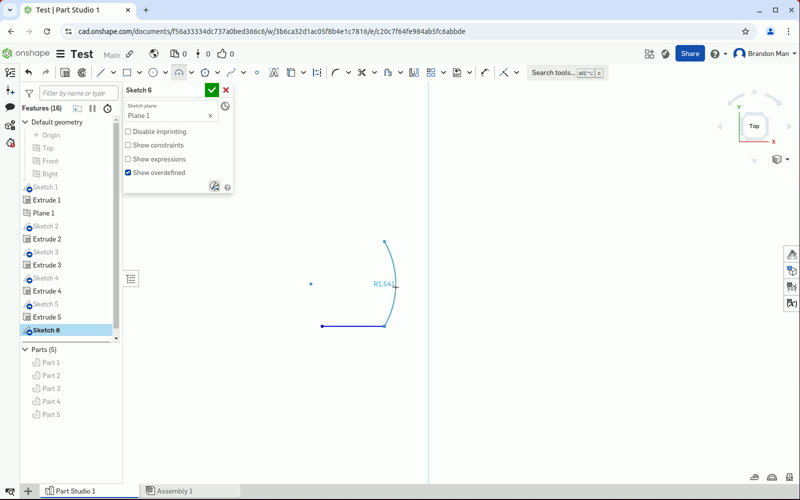
click(395, 286)
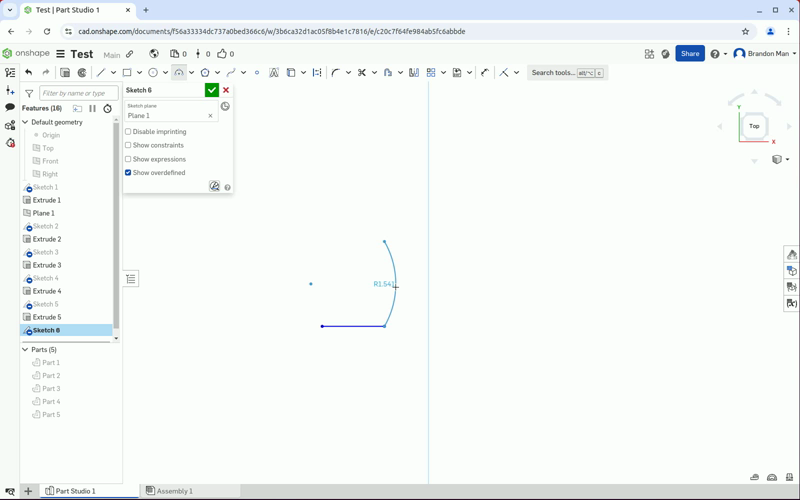
scroll(-6)
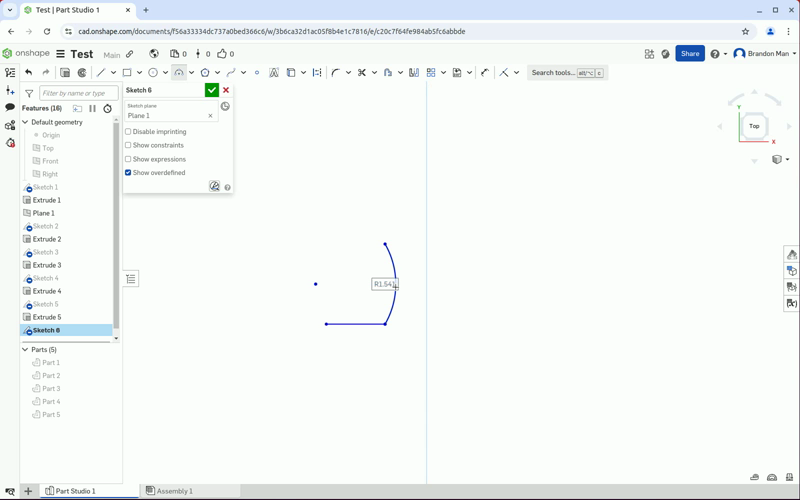
scroll(-6)
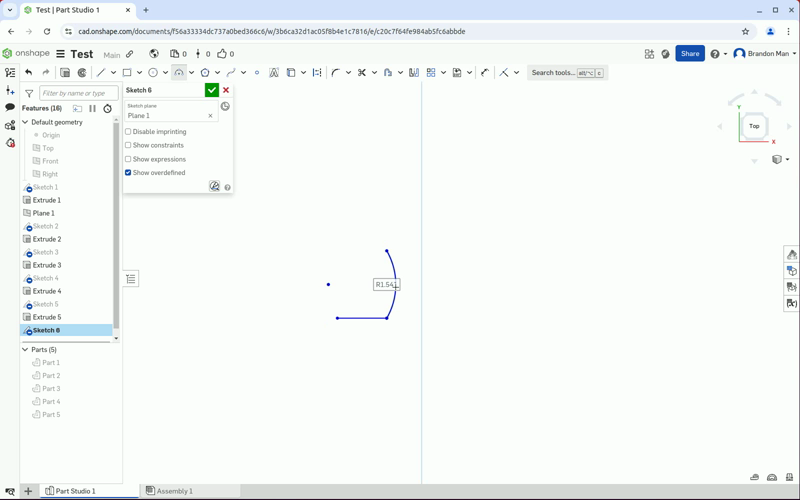
scroll(-6)
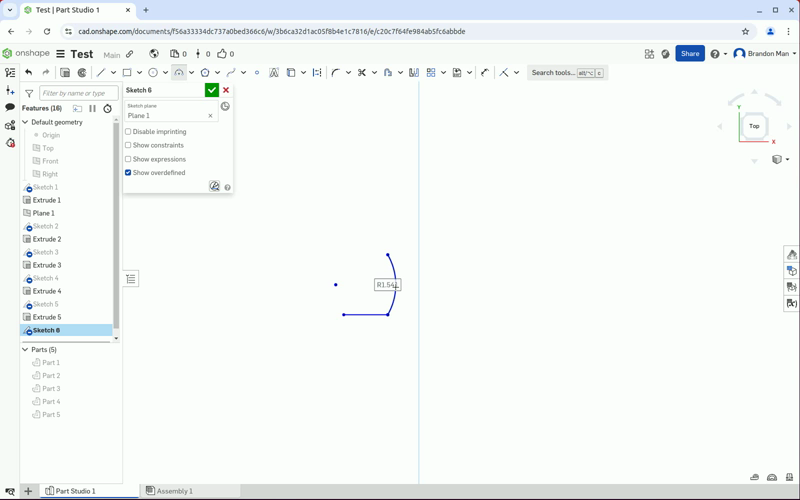
scroll(-6)
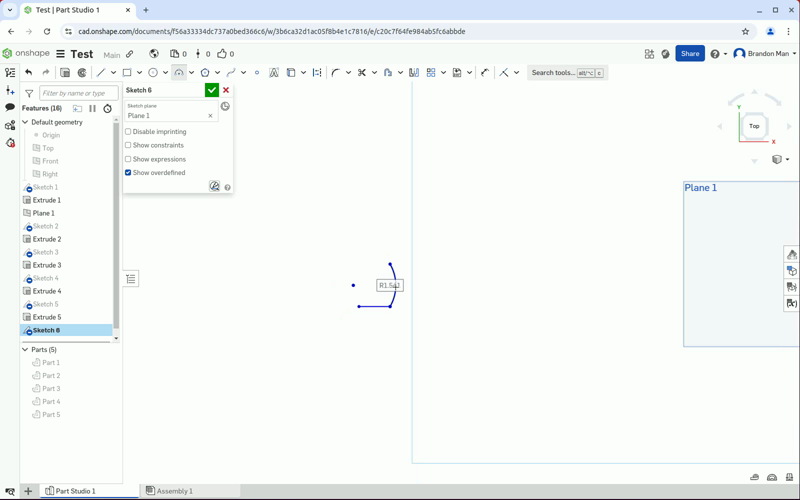
scroll(-6)
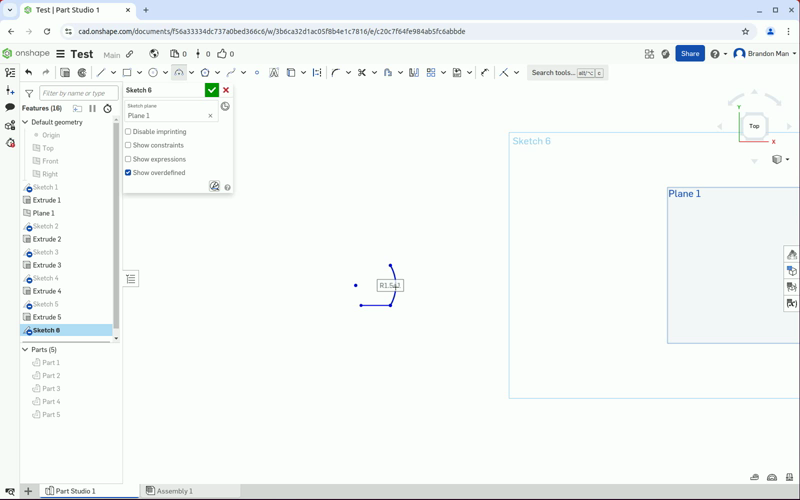
scroll(-6)
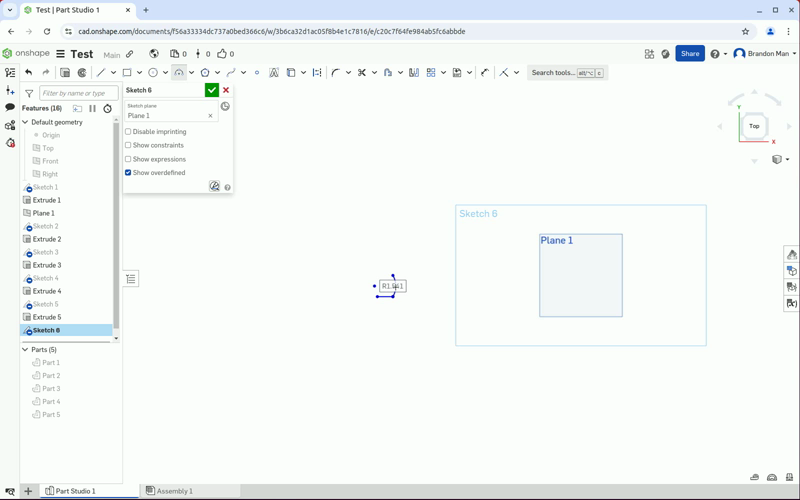
scroll(-6)
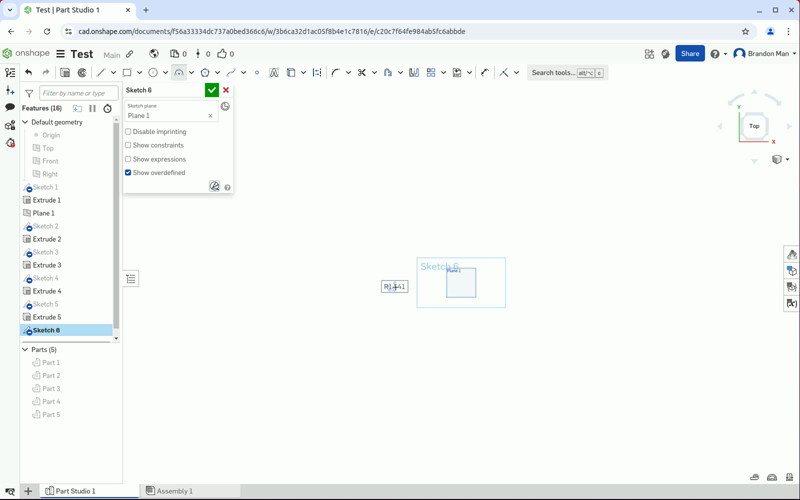
key_up(shift)
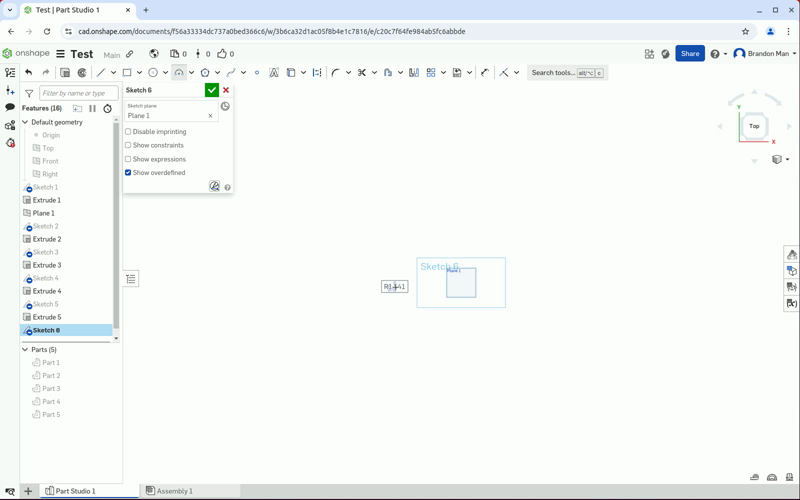
key(esc)
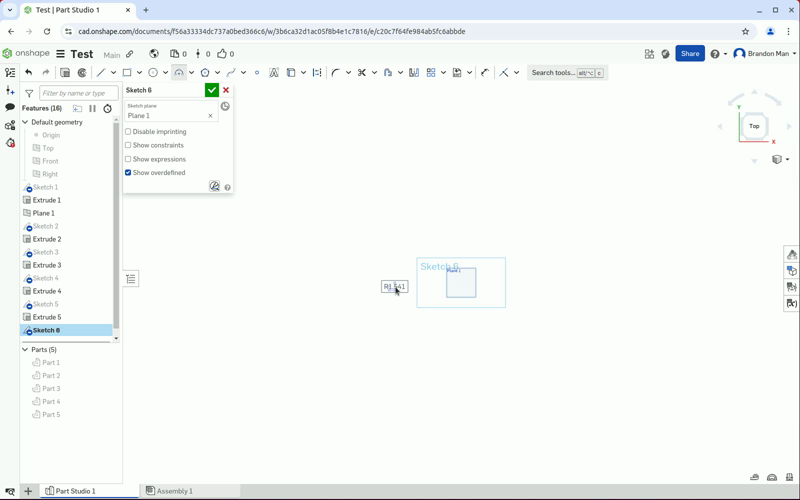
key(l)
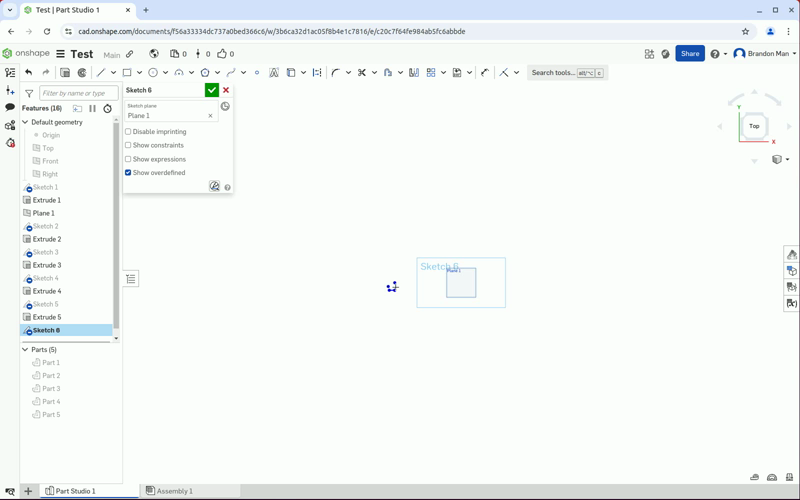
mouse_move(394, 282)
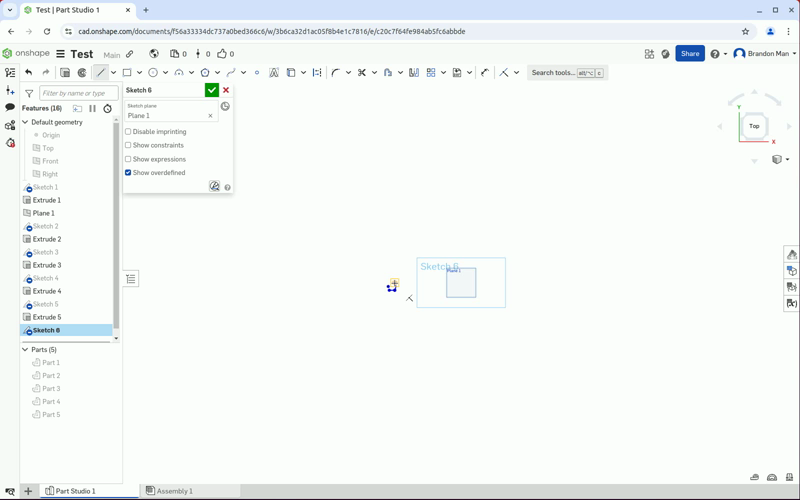
scroll(6)
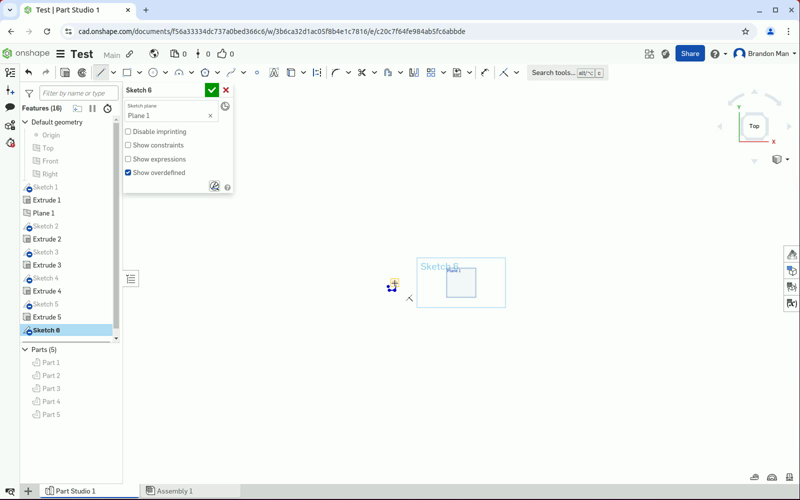
scroll(6)
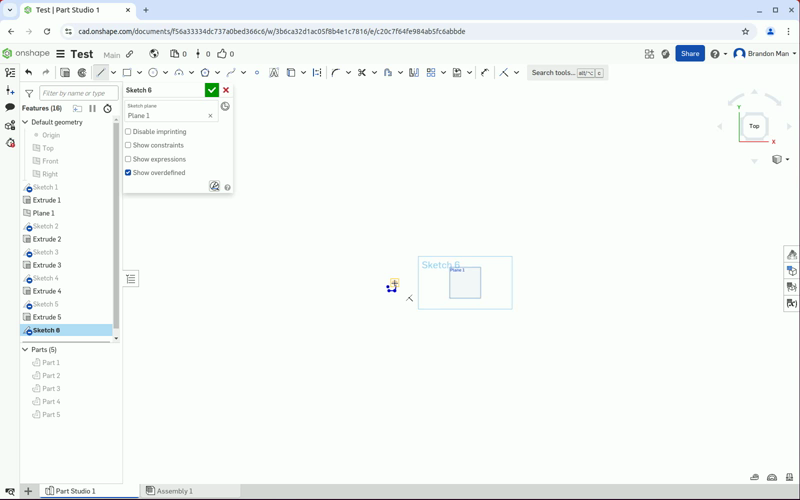
scroll(6)
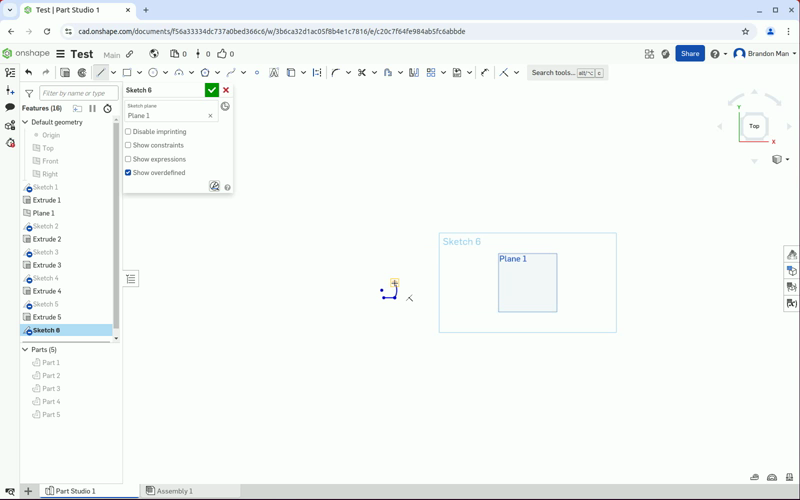
scroll(6)
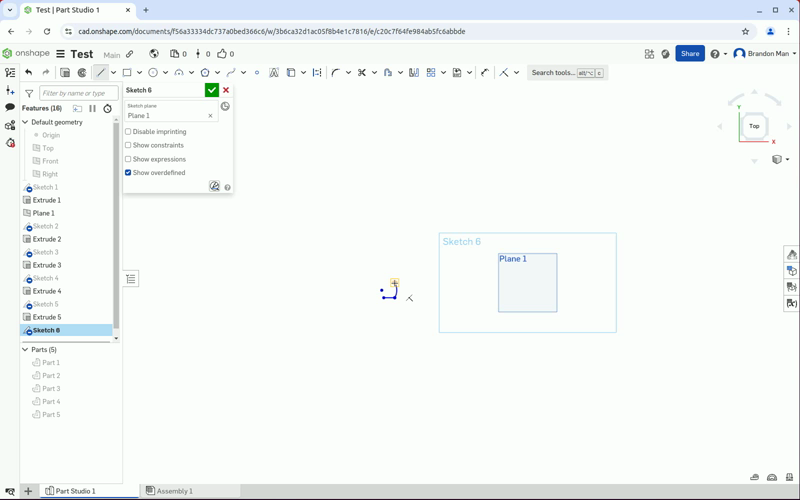
scroll(6)
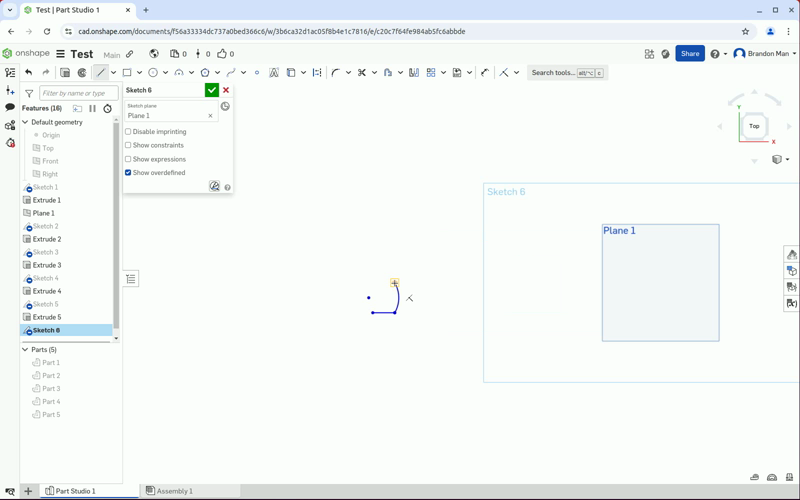
scroll(6)
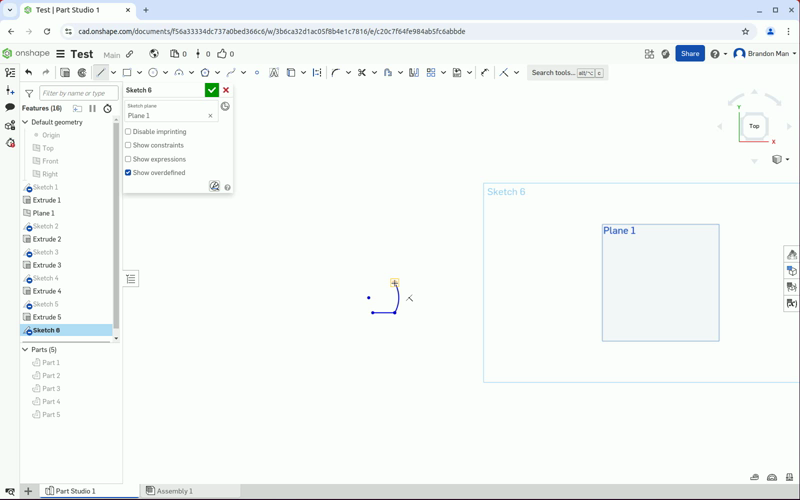
scroll(6)
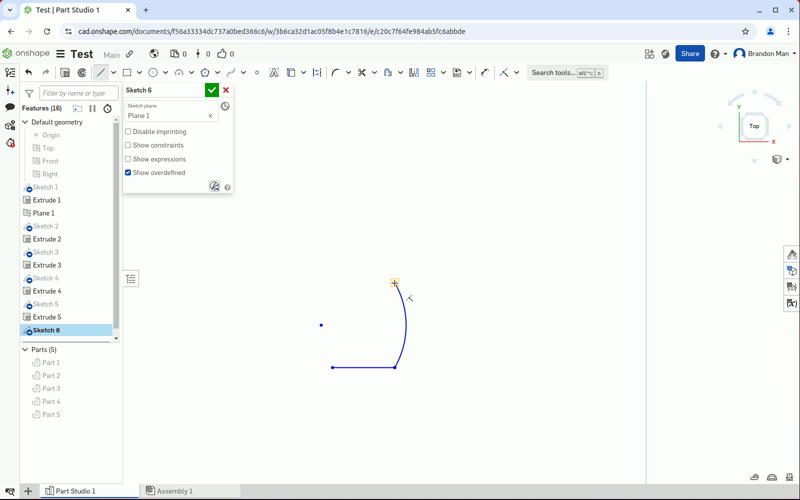
click(394, 282)
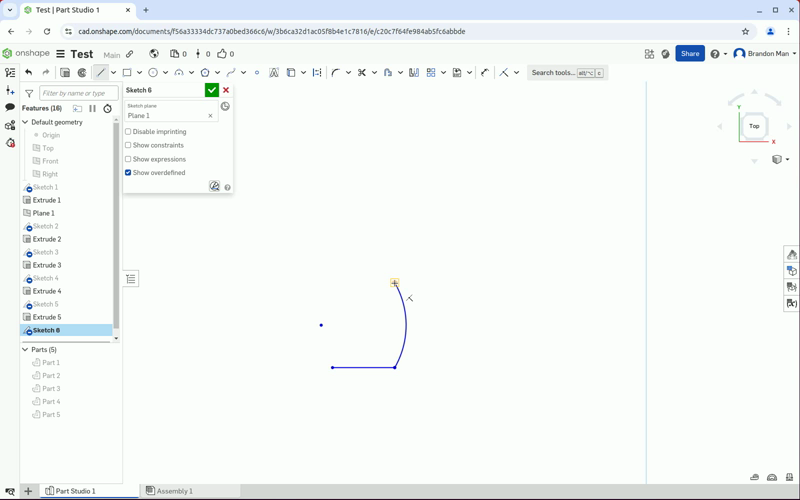
scroll(-6)
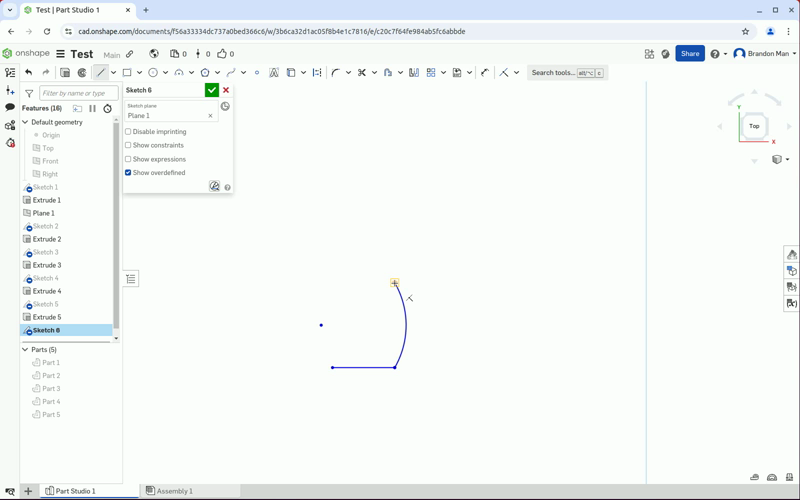
scroll(-6)
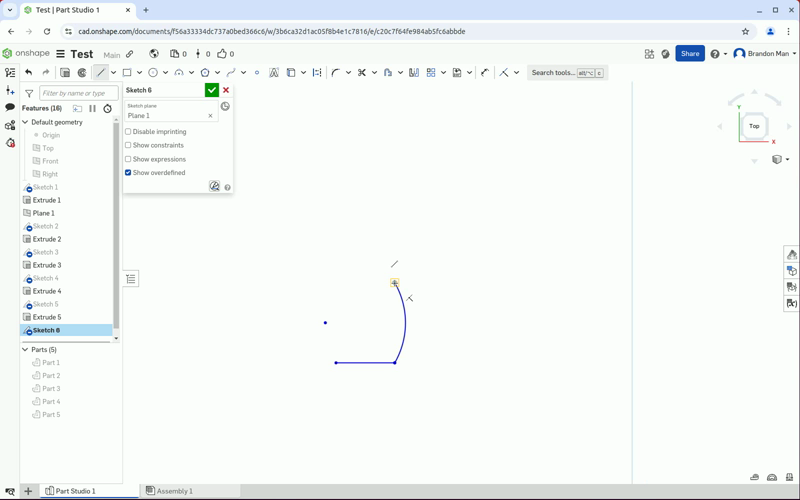
scroll(-6)
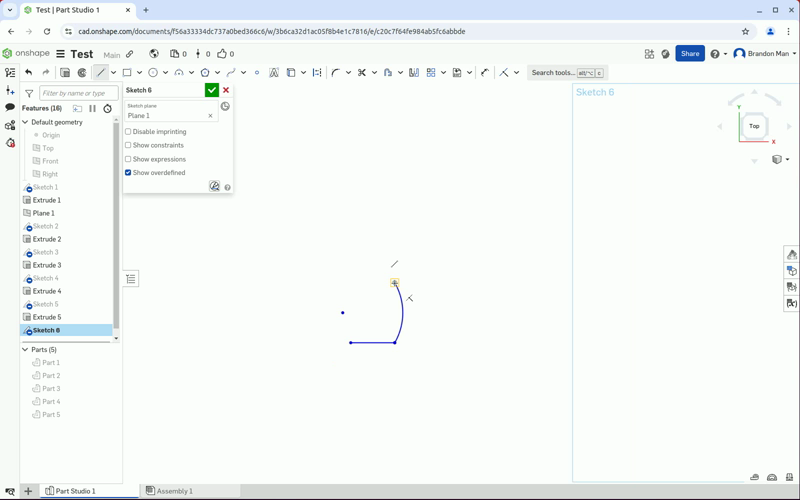
scroll(-6)
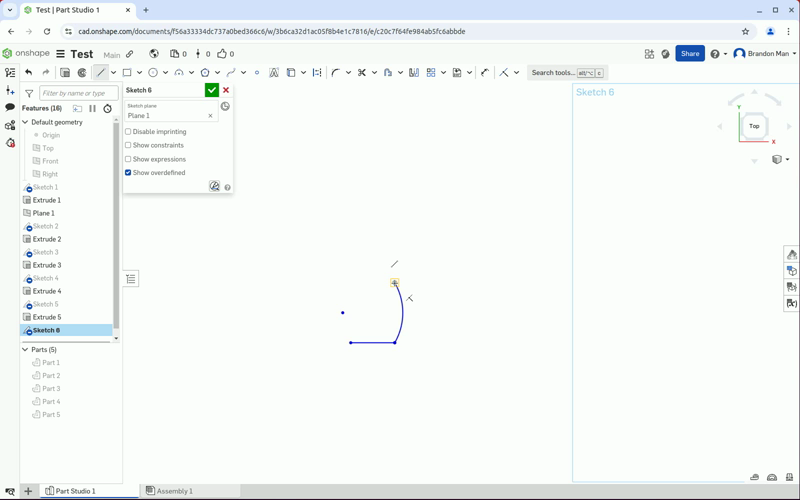
scroll(-6)
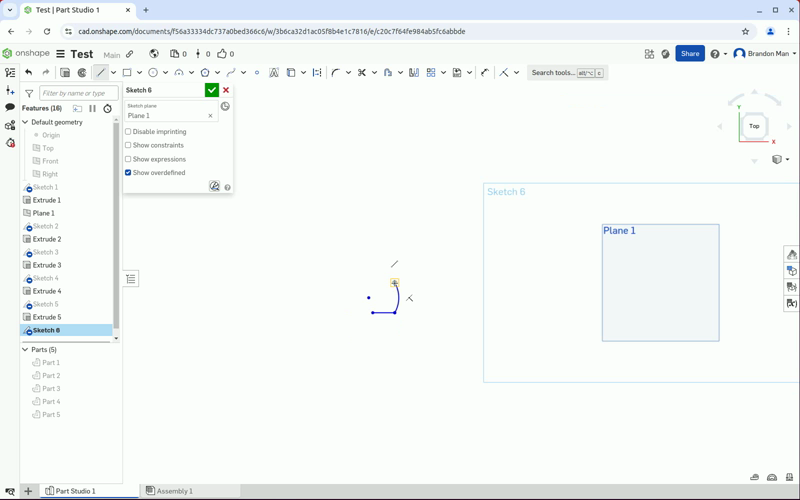
scroll(-6)
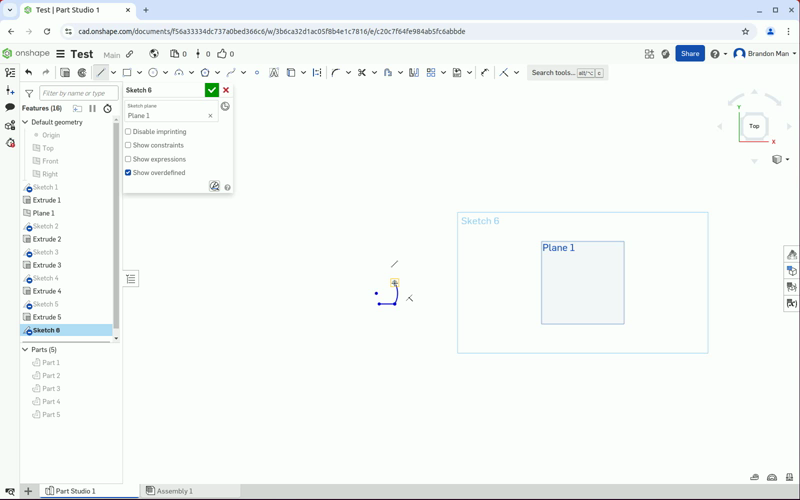
scroll(-6)
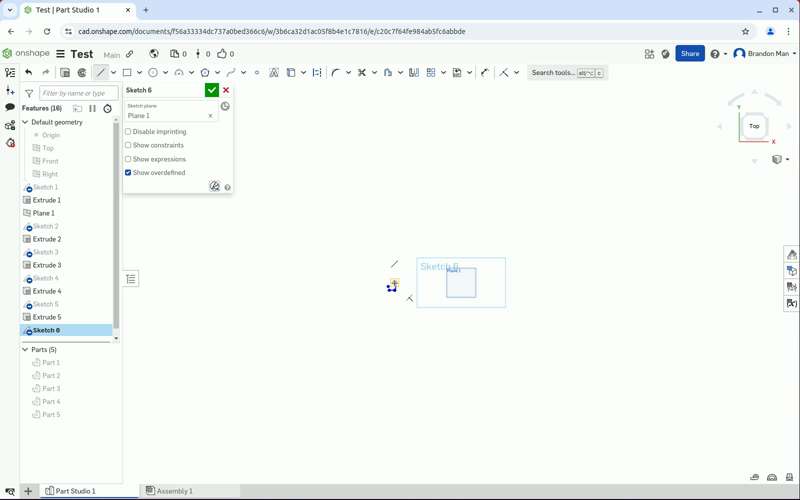
key_down(shift)
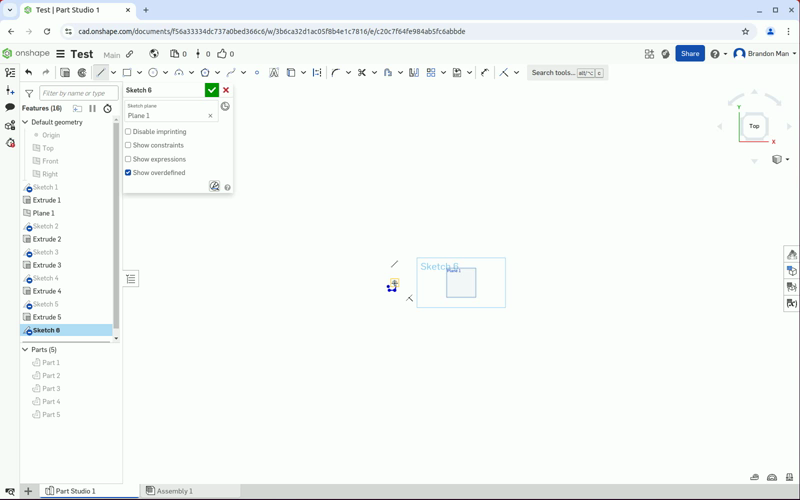
mouse_move(424, 282)
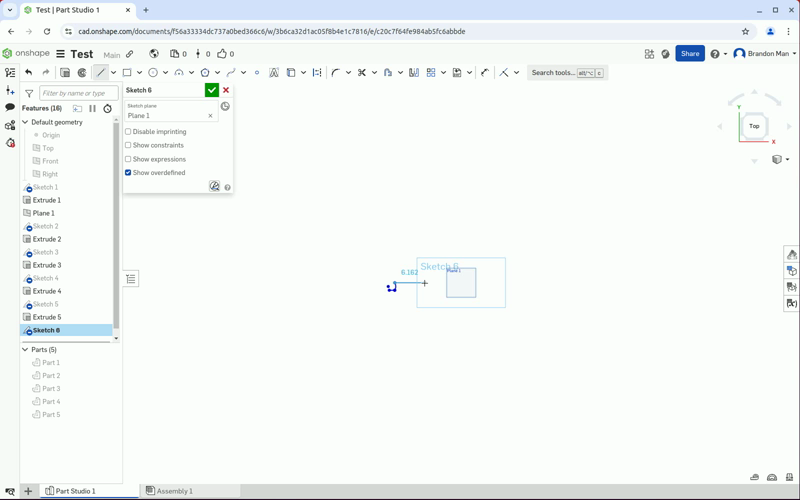
mouse_move(389, 282)
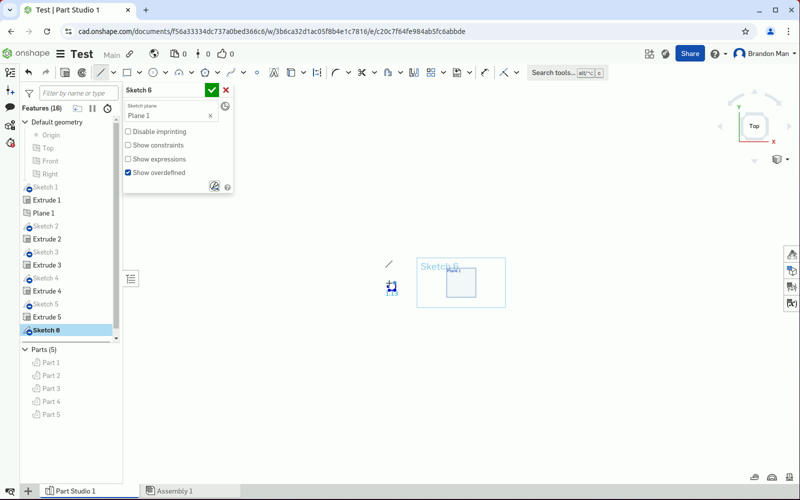
scroll(6)
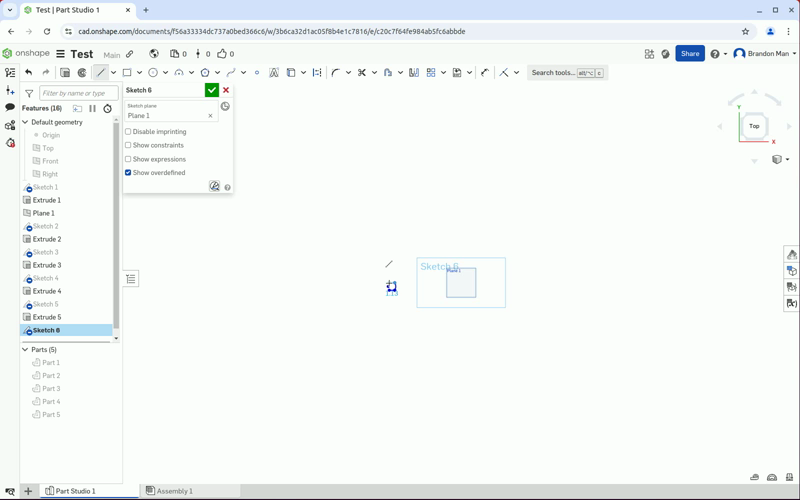
scroll(6)
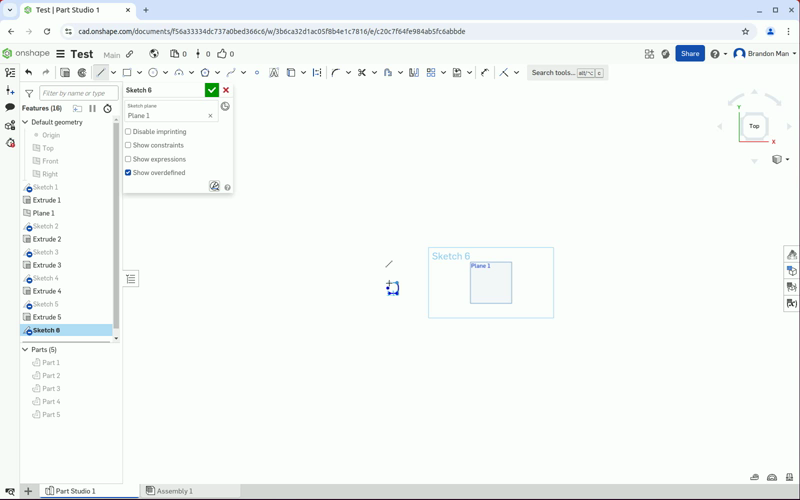
scroll(6)
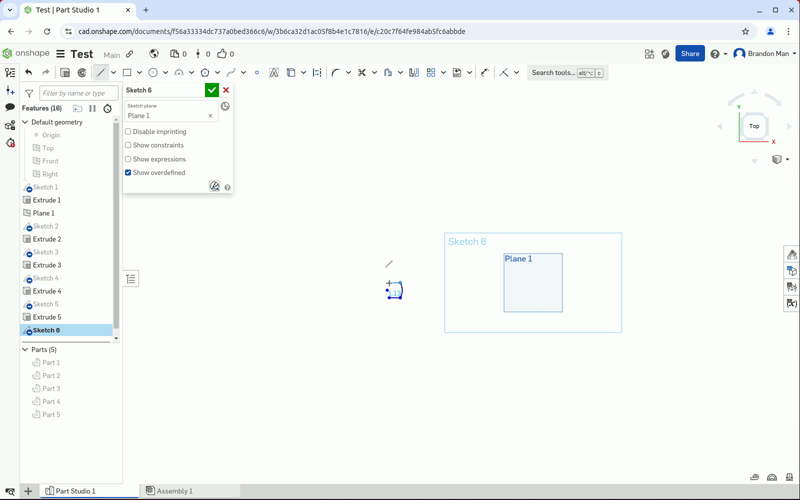
scroll(6)
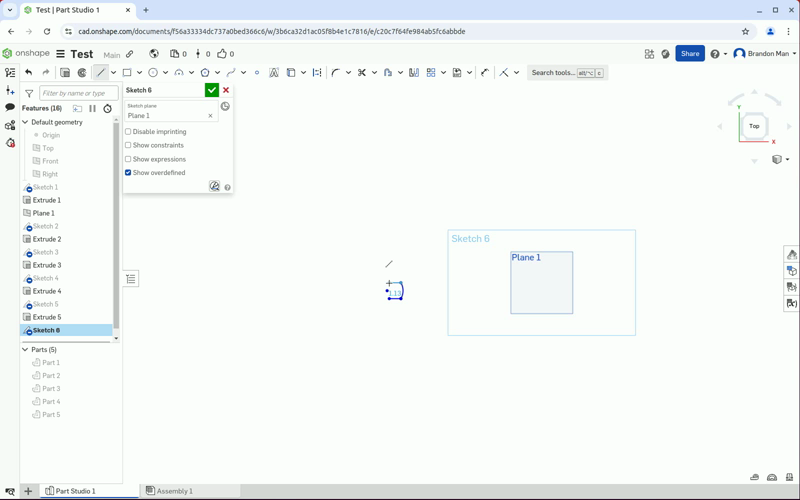
scroll(6)
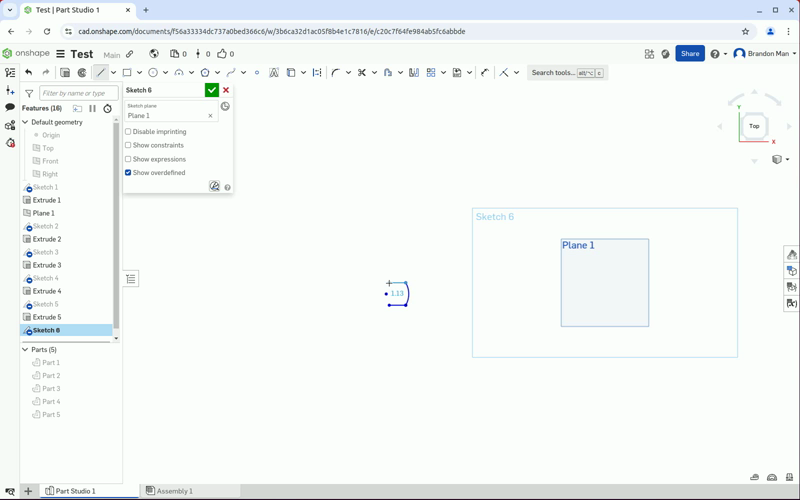
scroll(6)
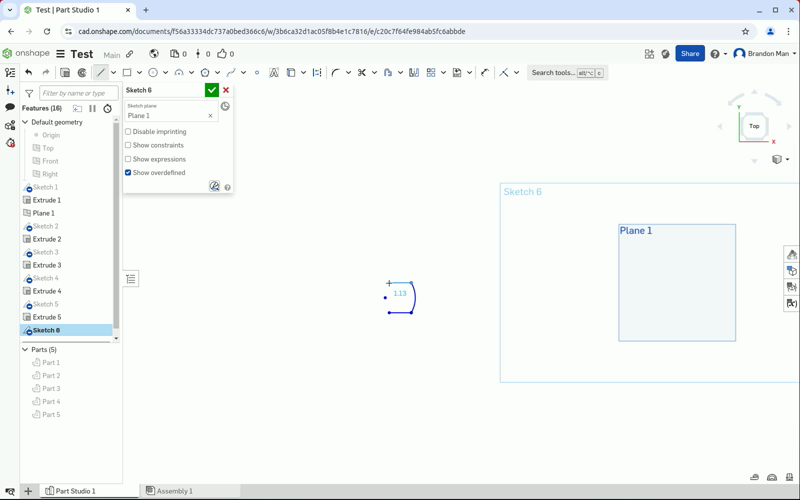
scroll(6)
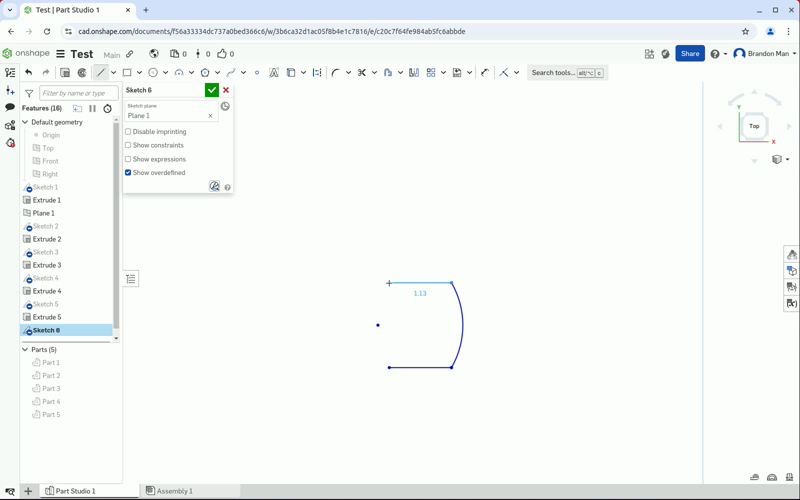
click(389, 282)
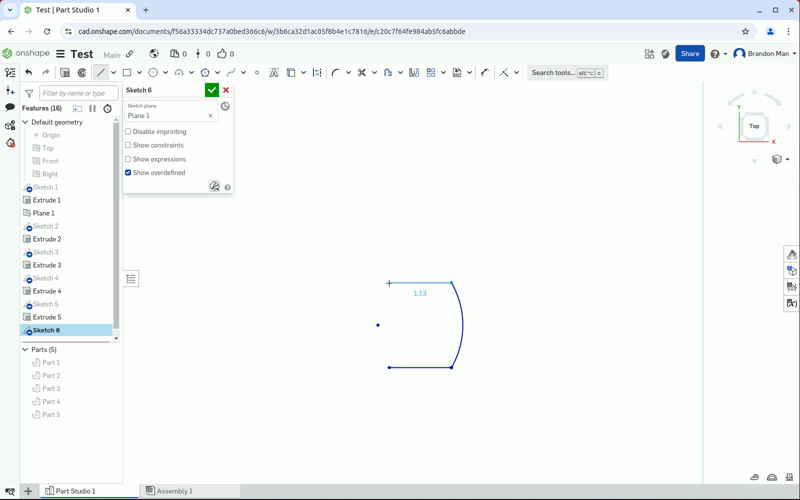
scroll(-6)
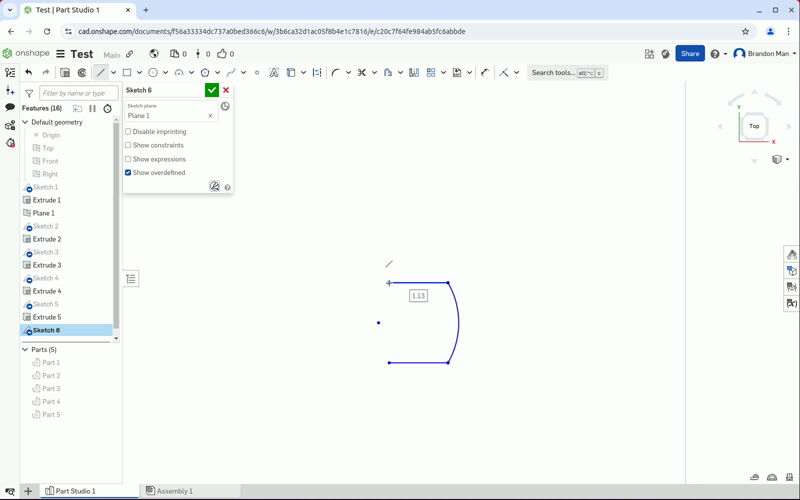
scroll(-6)
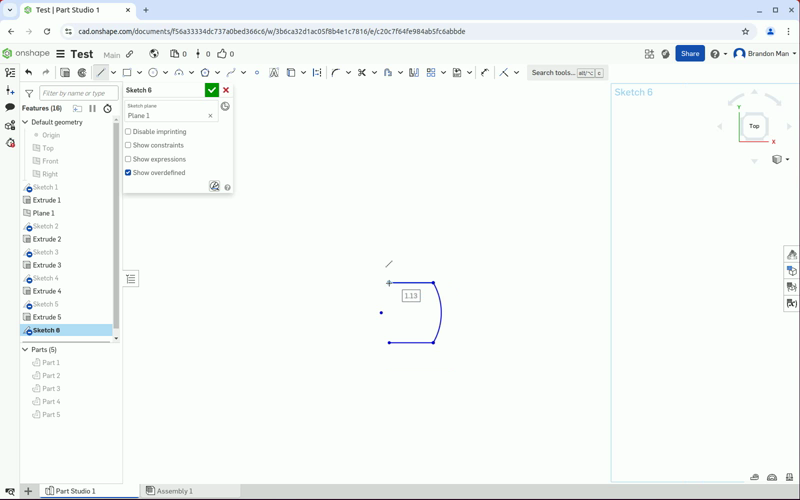
scroll(-6)
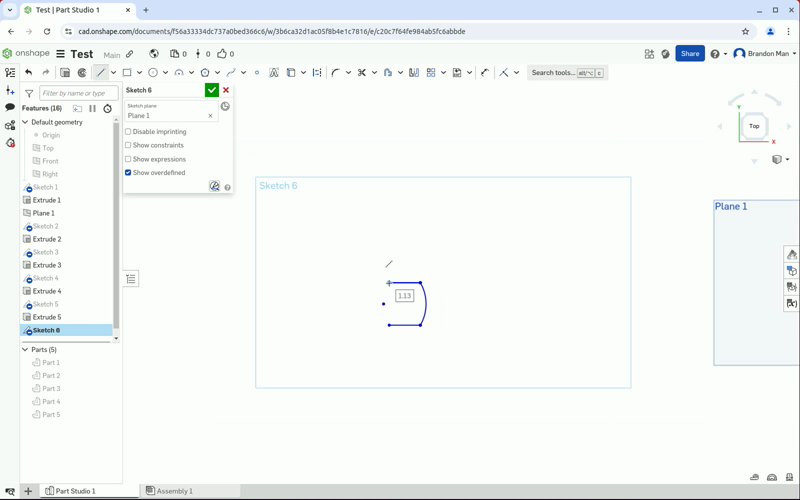
scroll(-6)
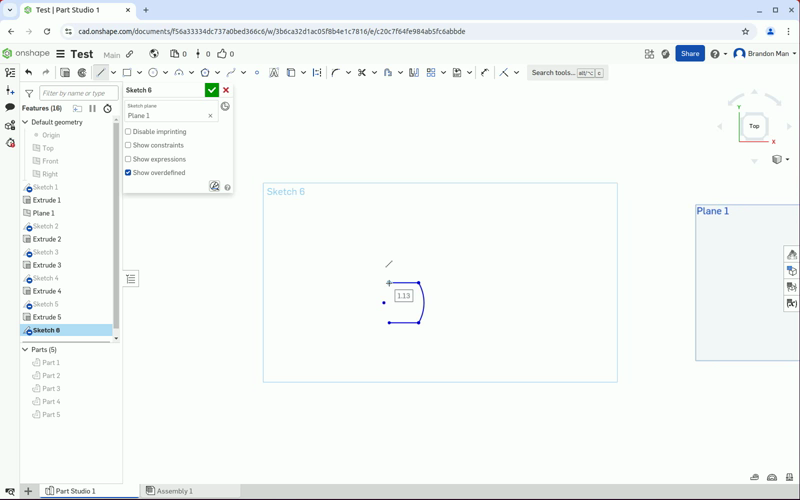
scroll(-6)
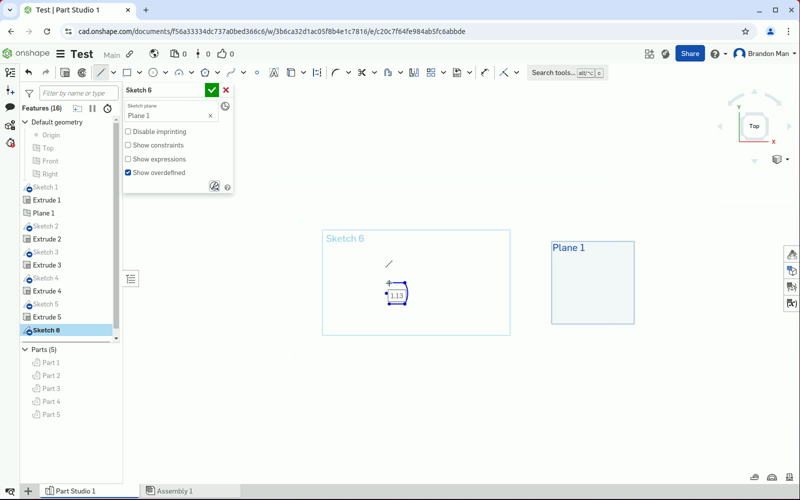
scroll(-6)
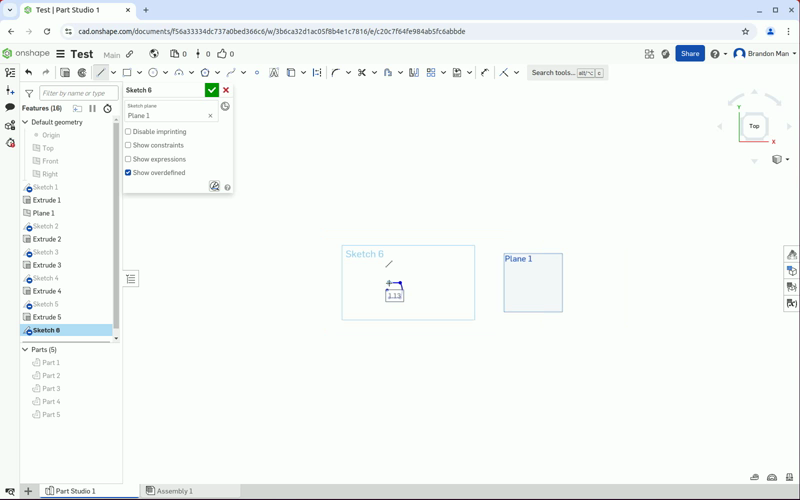
scroll(-6)
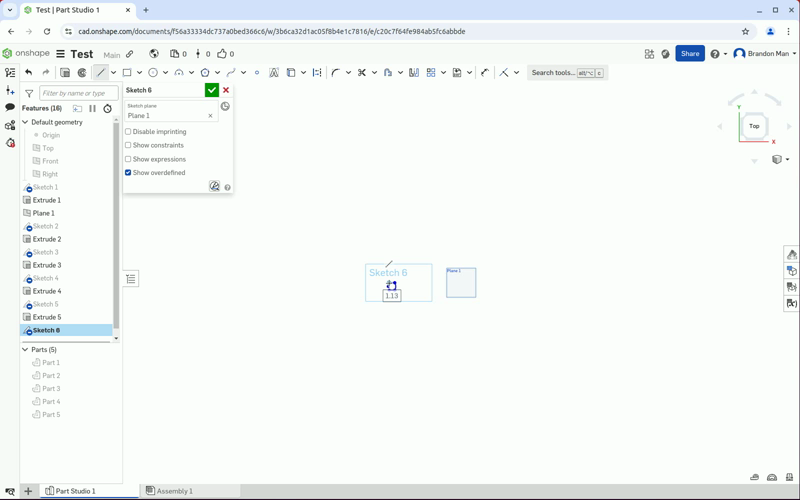
key_up(shift)
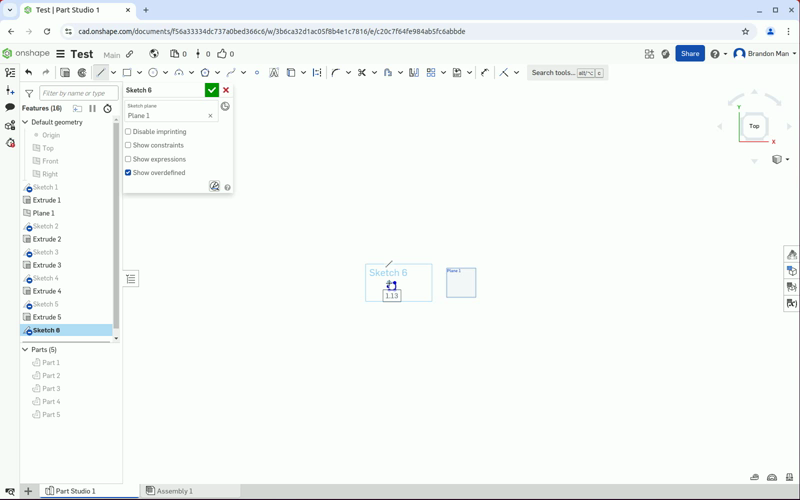
mouse_move(419, 282)
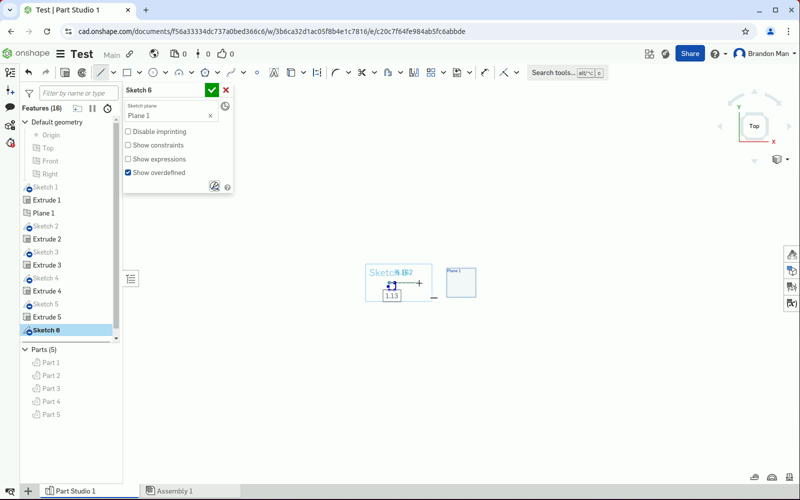
key_down(shift)
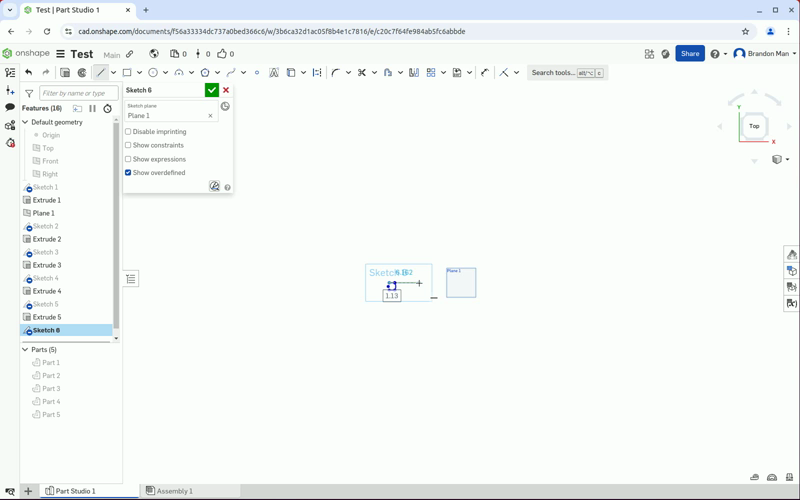
mouse_move(389, 290)
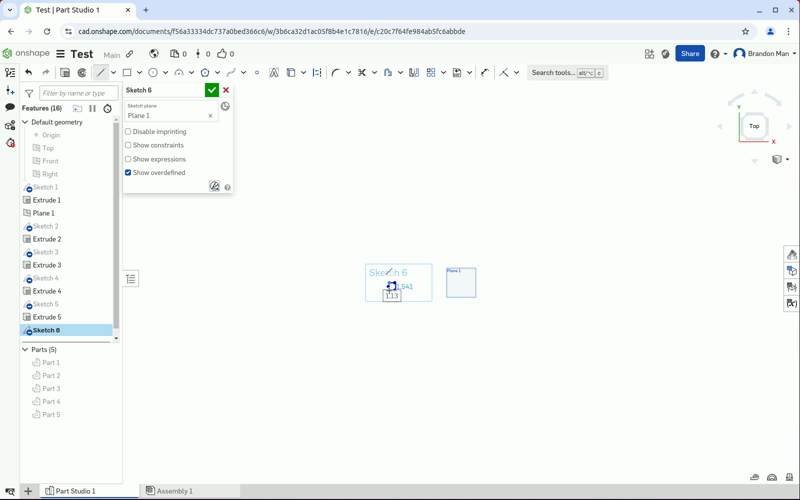
scroll(6)
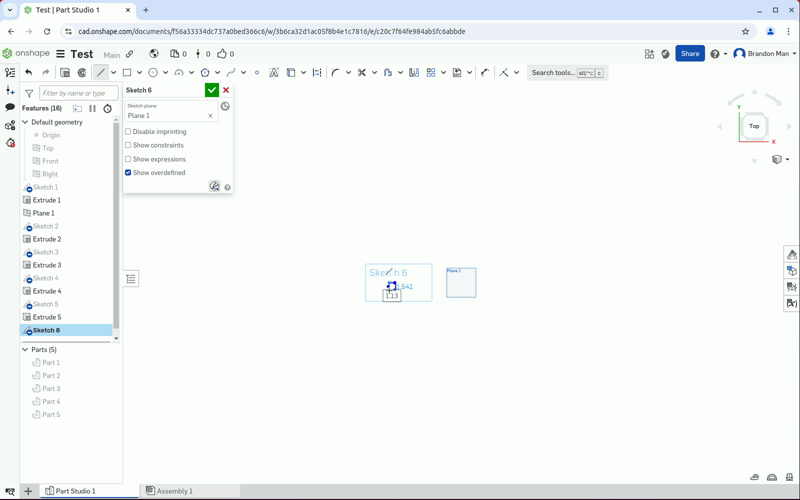
scroll(6)
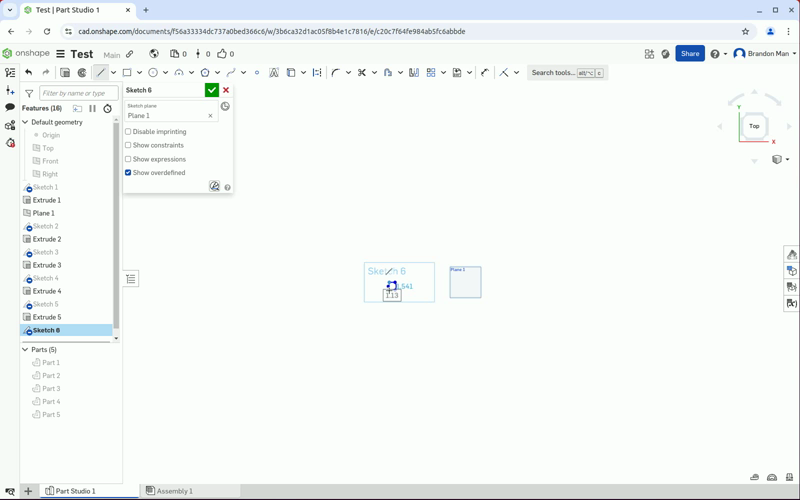
scroll(6)
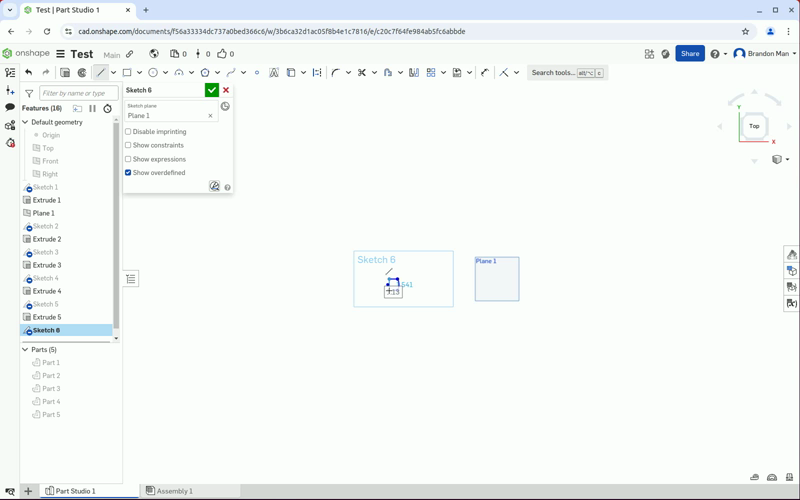
scroll(6)
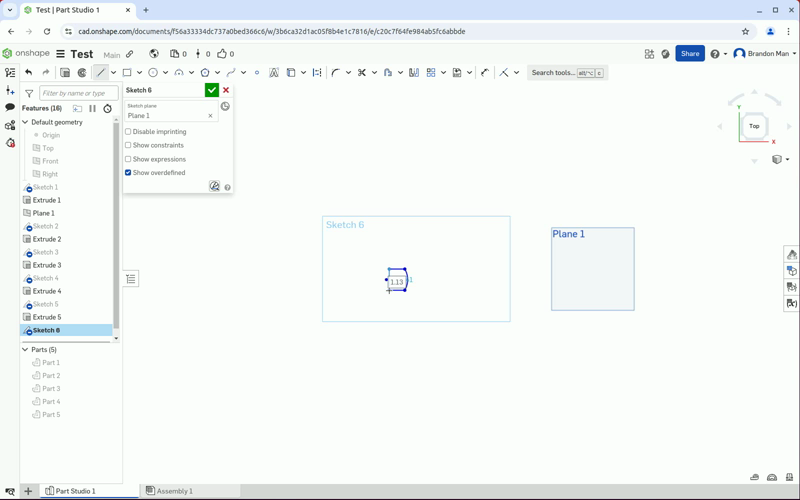
scroll(6)
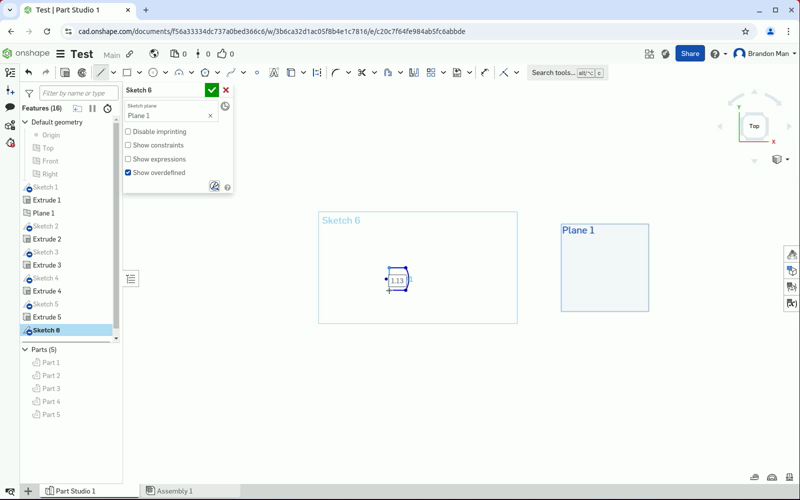
scroll(6)
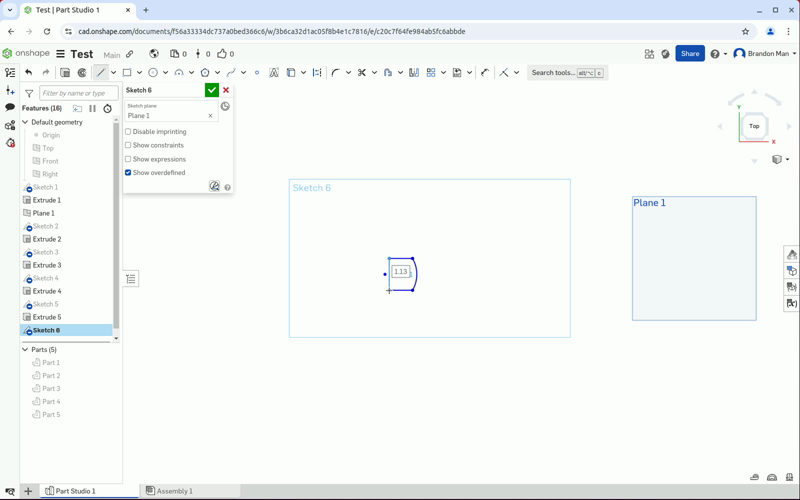
scroll(6)
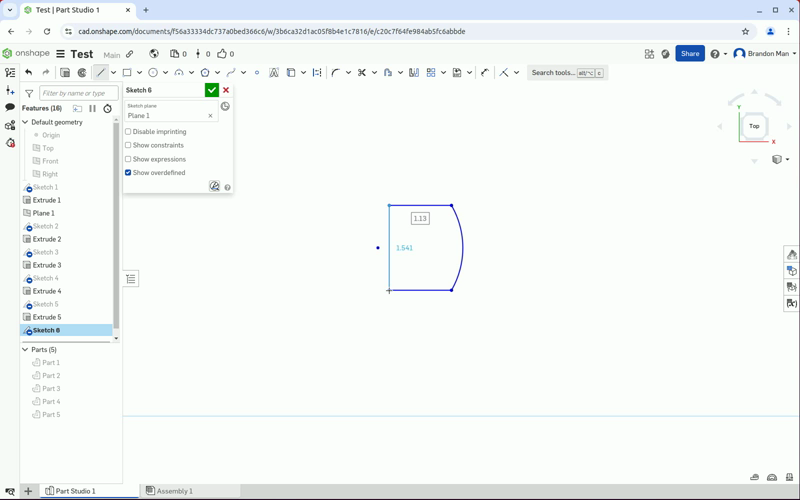
key_up(shift)
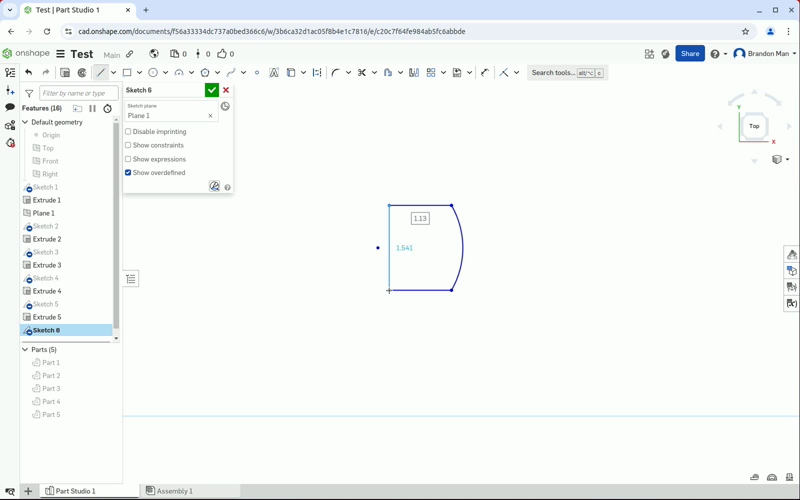
click(389, 290)
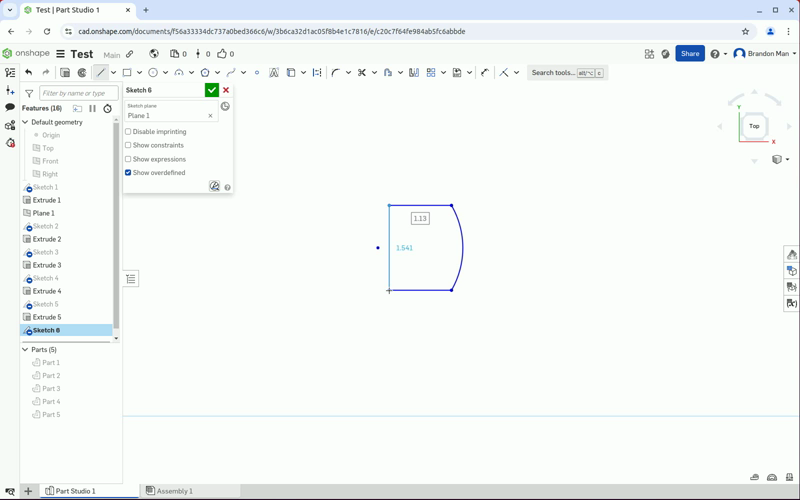
scroll(-6)
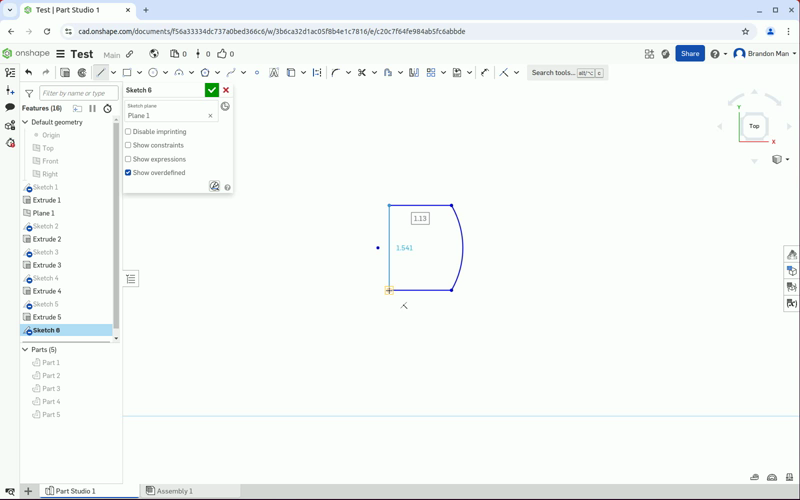
scroll(-6)
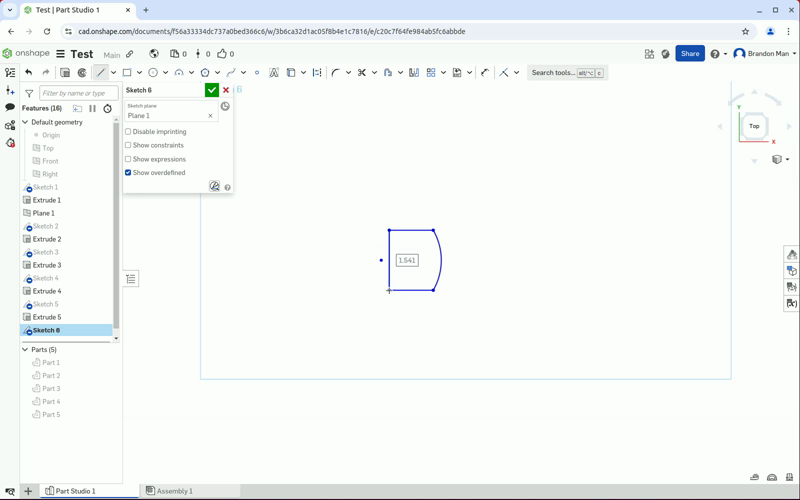
scroll(-6)
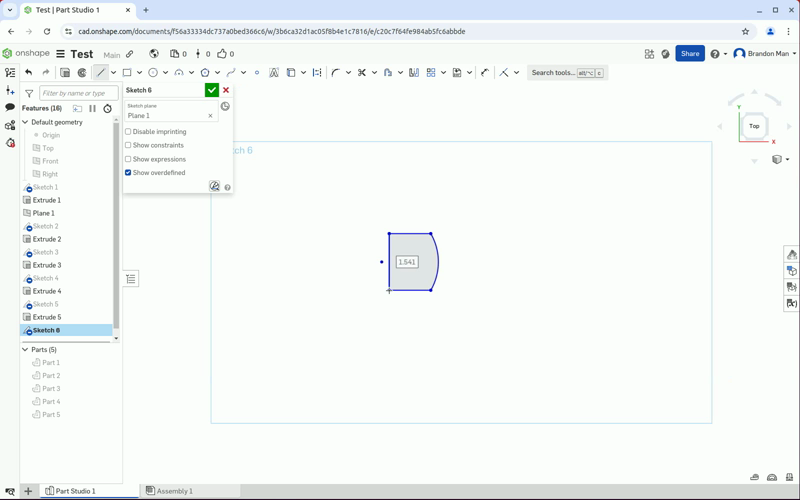
scroll(-6)
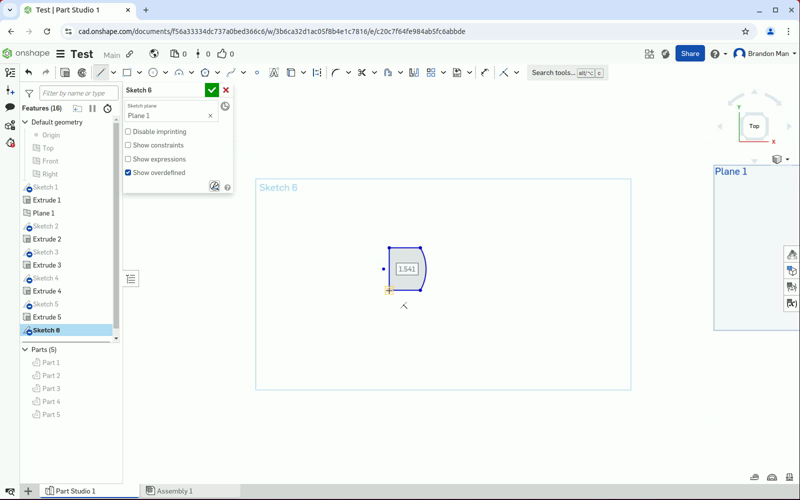
scroll(-6)
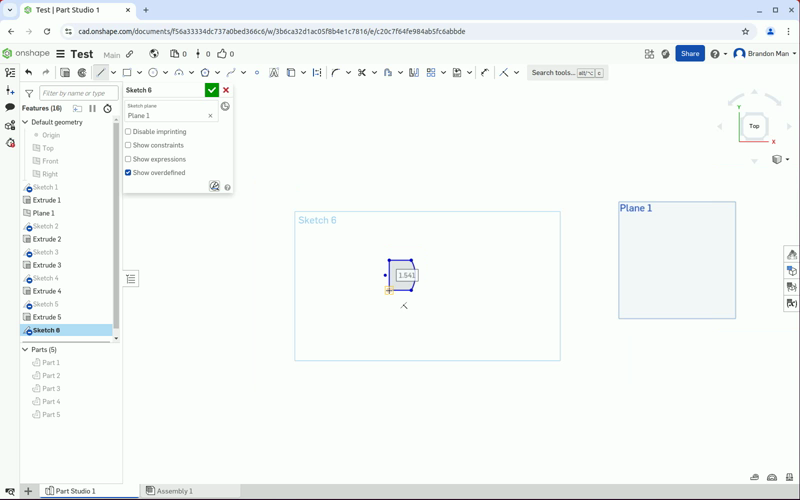
scroll(-6)
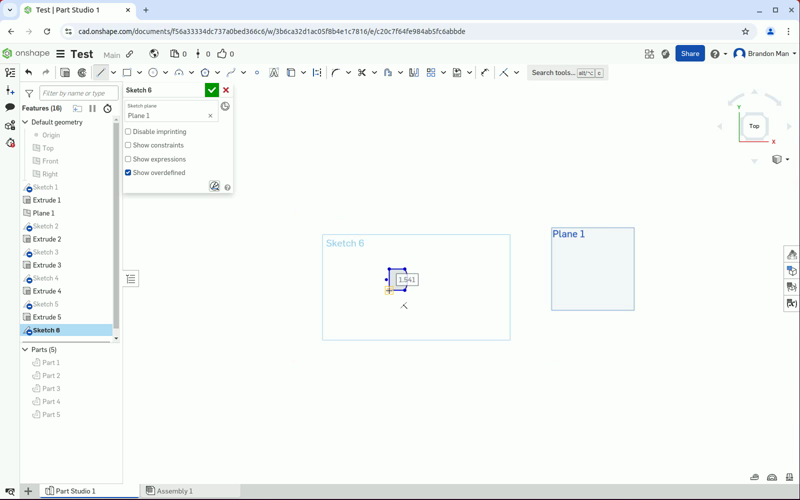
scroll(-6)
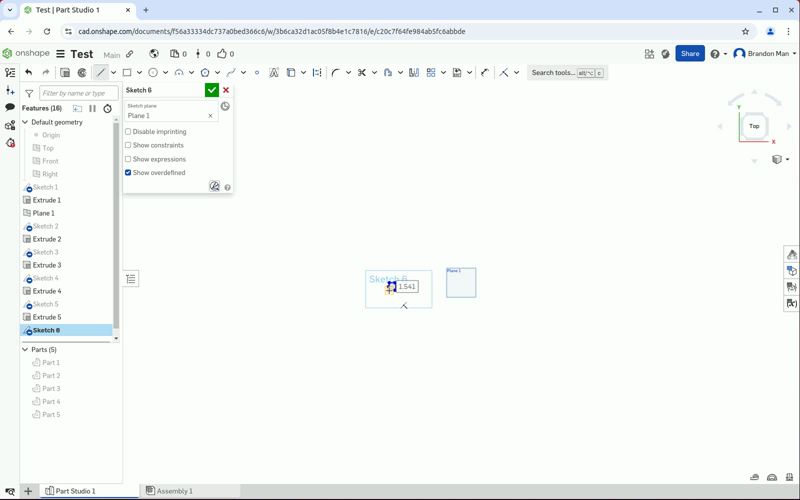
key(esc)
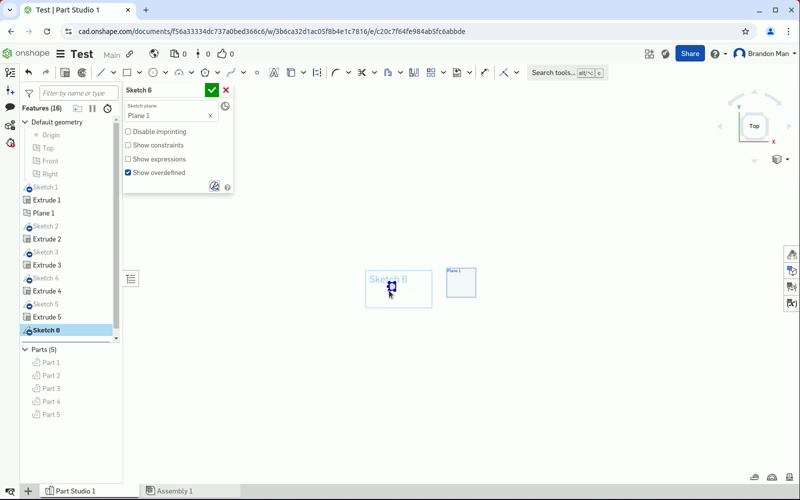
mouse_move(393, 287)
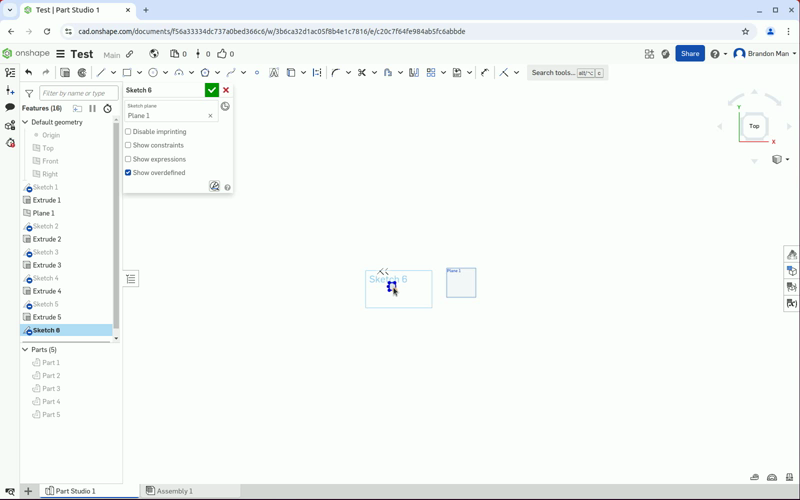
scroll(6)
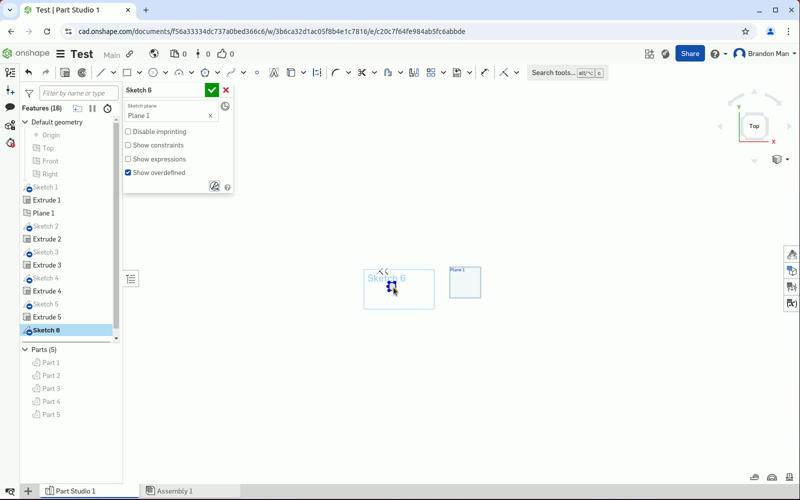
scroll(6)
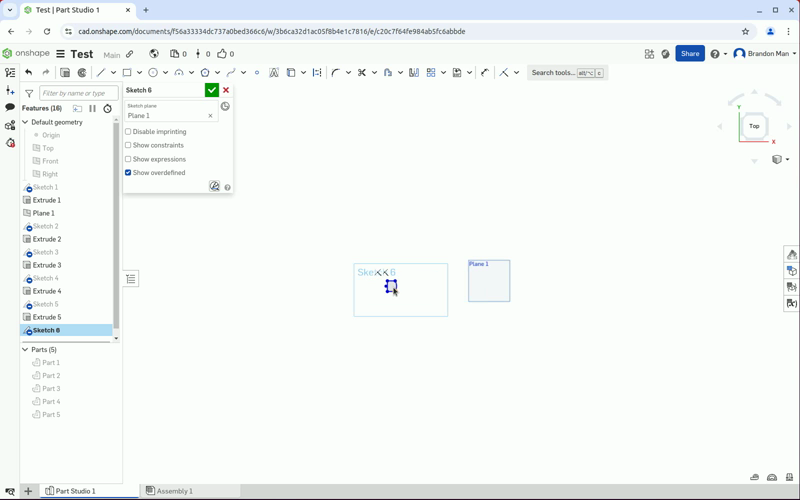
scroll(6)
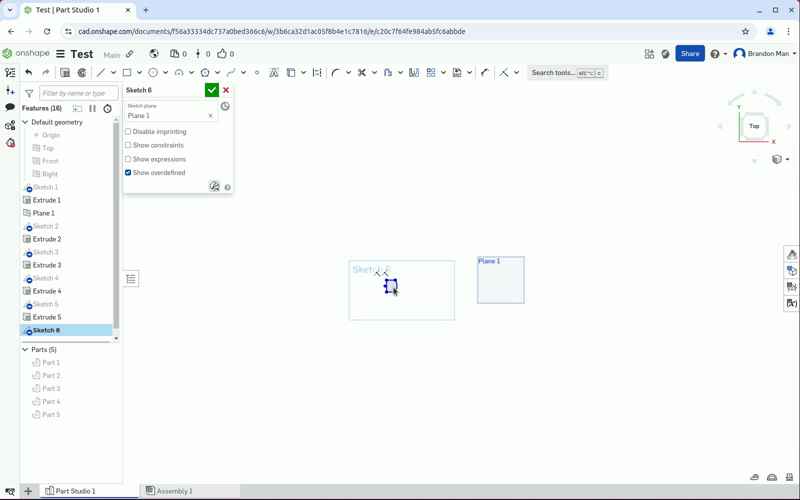
scroll(6)
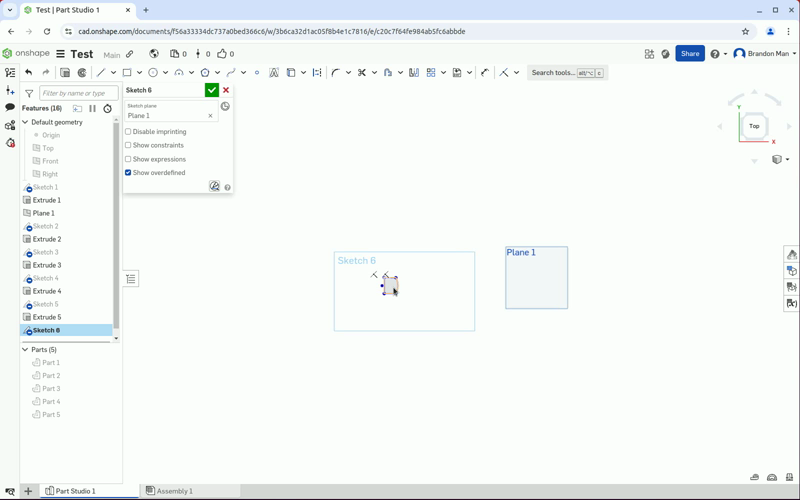
scroll(6)
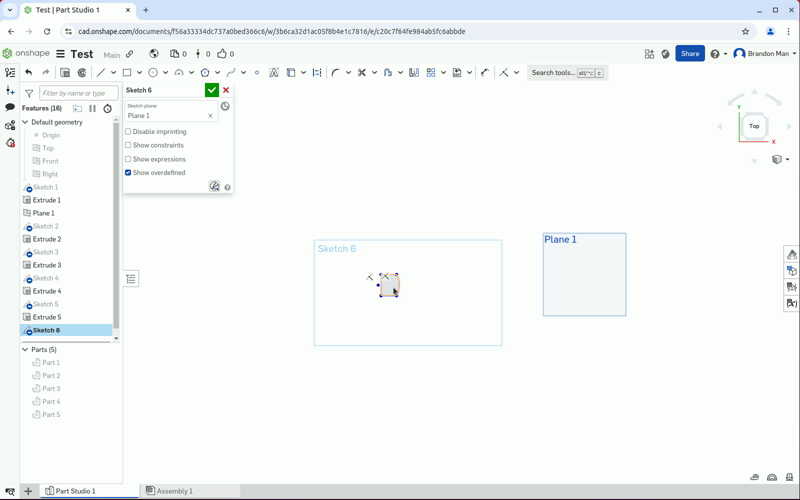
scroll(6)
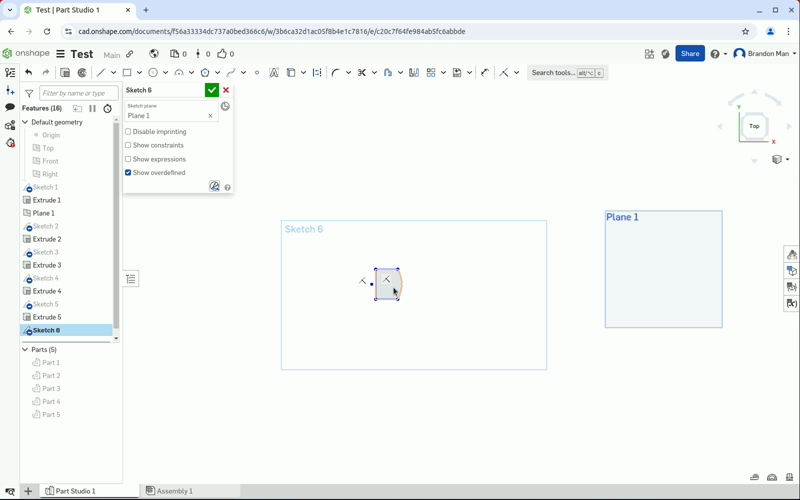
scroll(6)
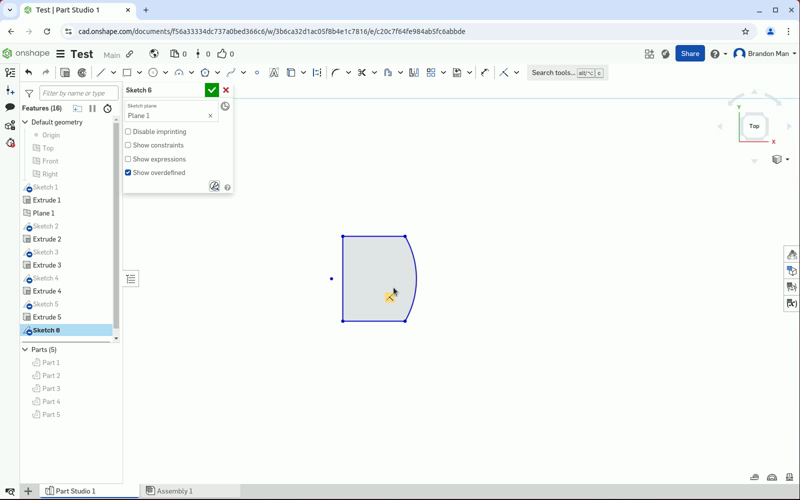
click(393, 287)
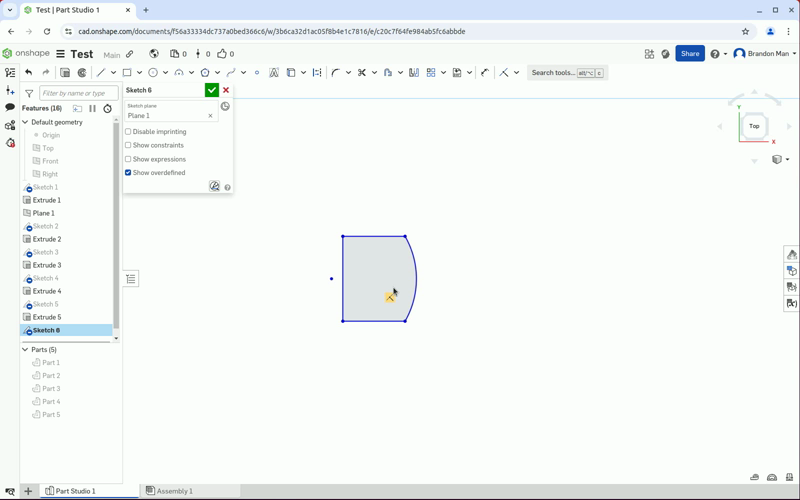
scroll(-6)
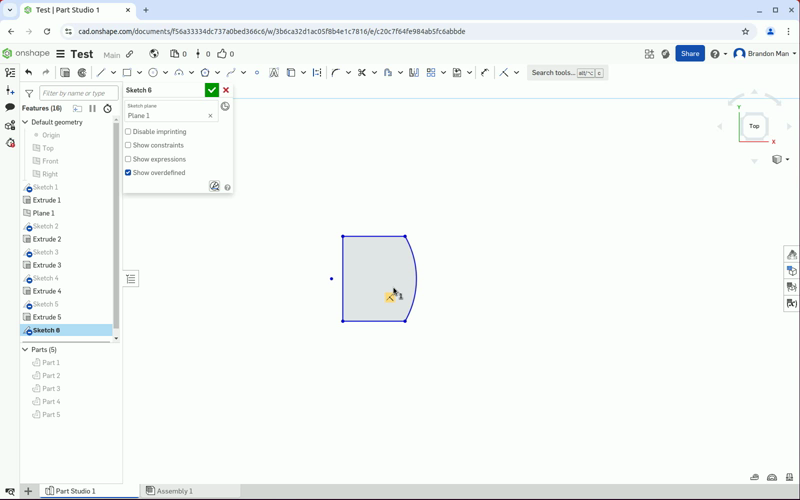
scroll(-6)
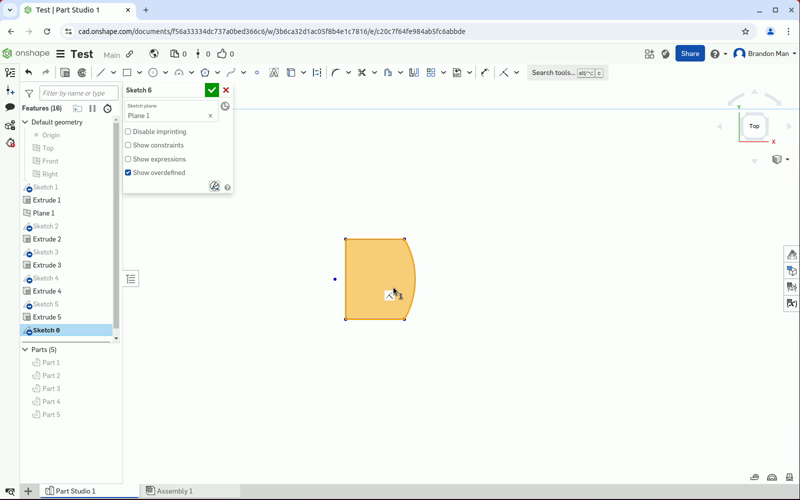
scroll(-6)
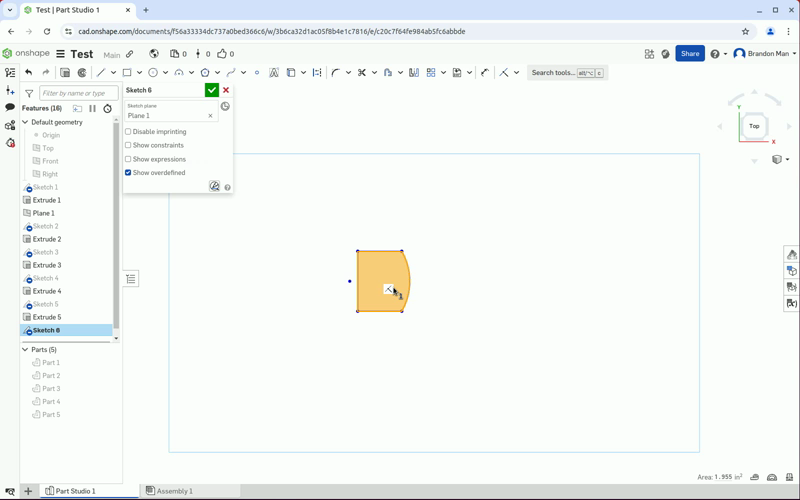
scroll(-6)
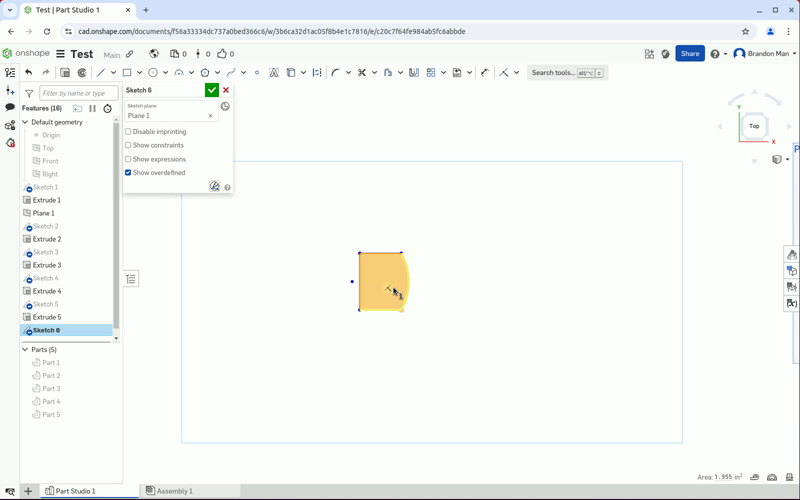
scroll(-6)
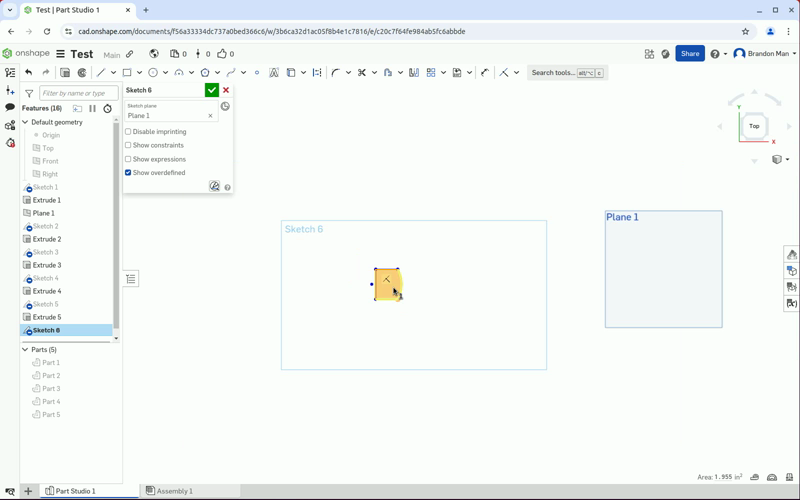
scroll(-6)
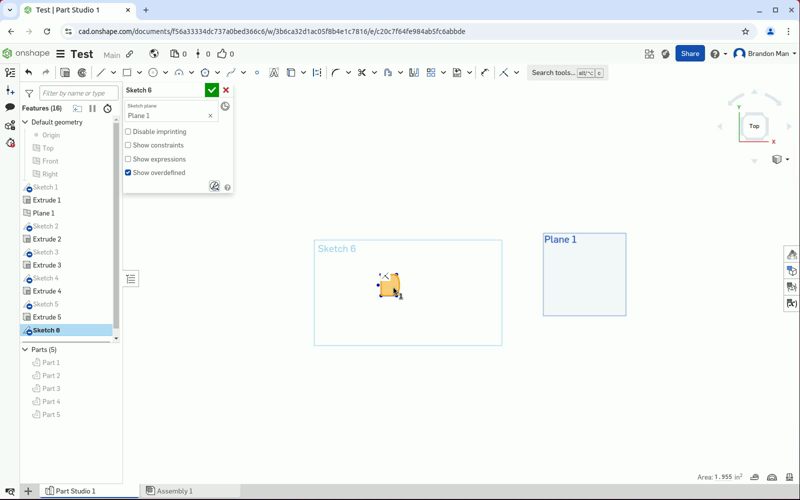
scroll(-6)
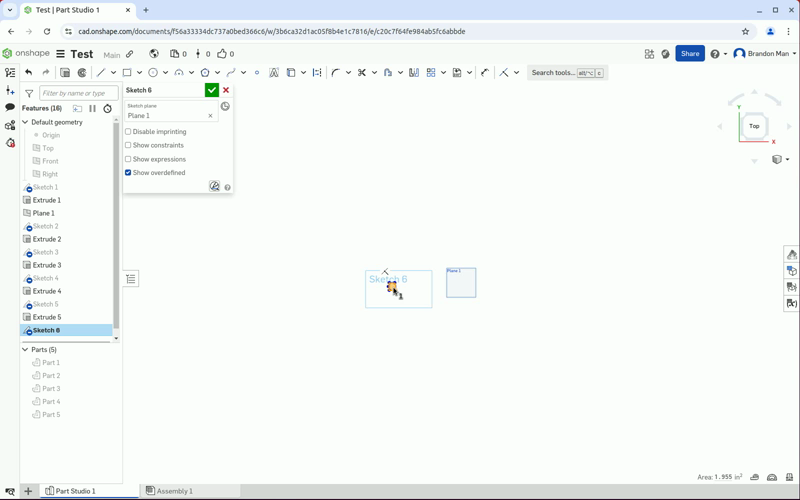
mouse_move(73, 352)
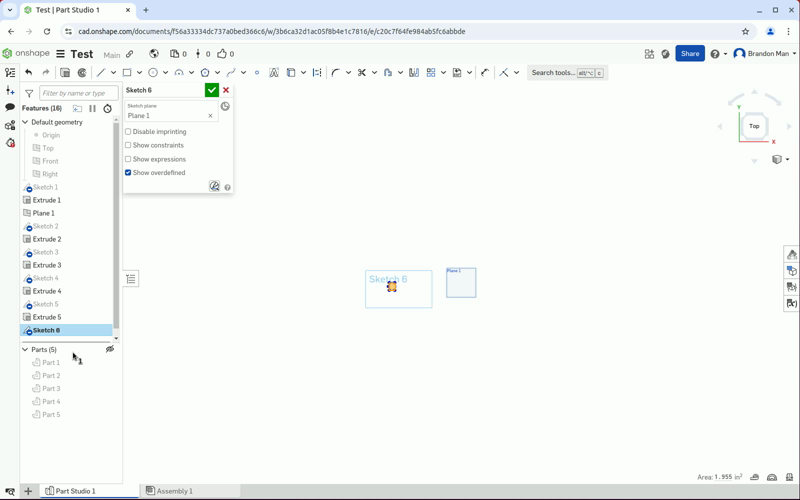
key(shift+y)
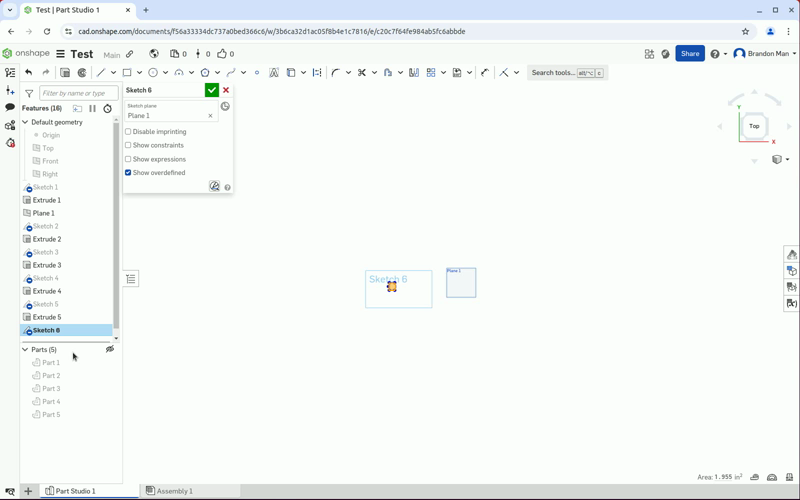
key(shift+e)
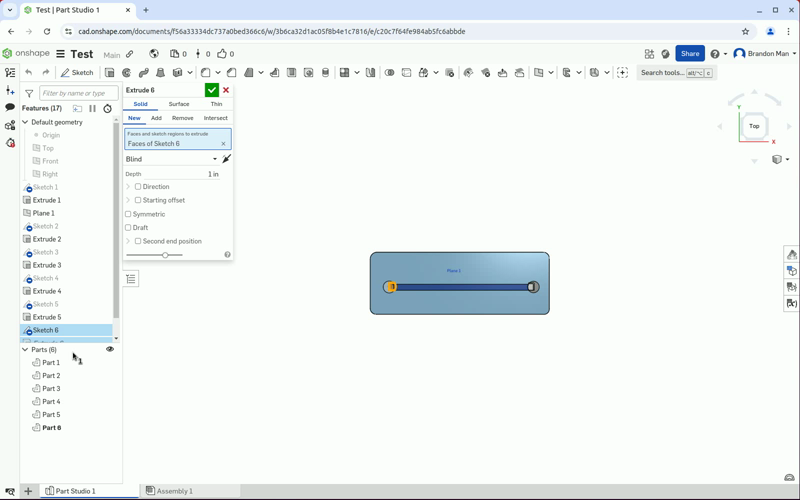
mouse_move(143, 106)
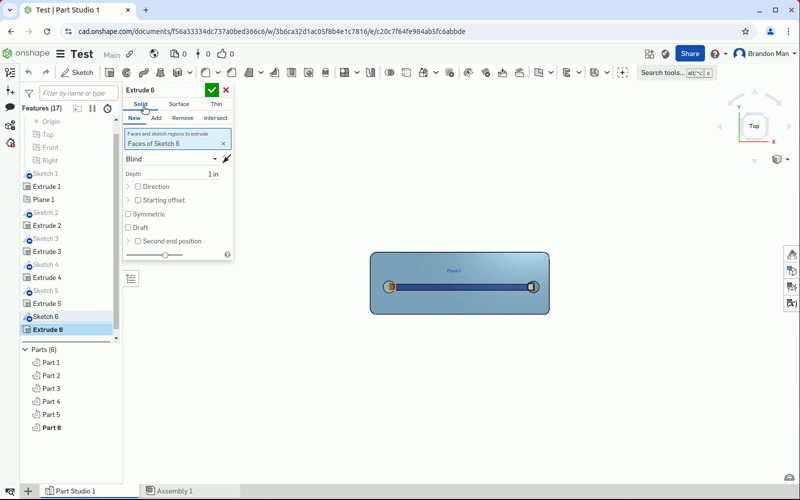
click(143, 106)
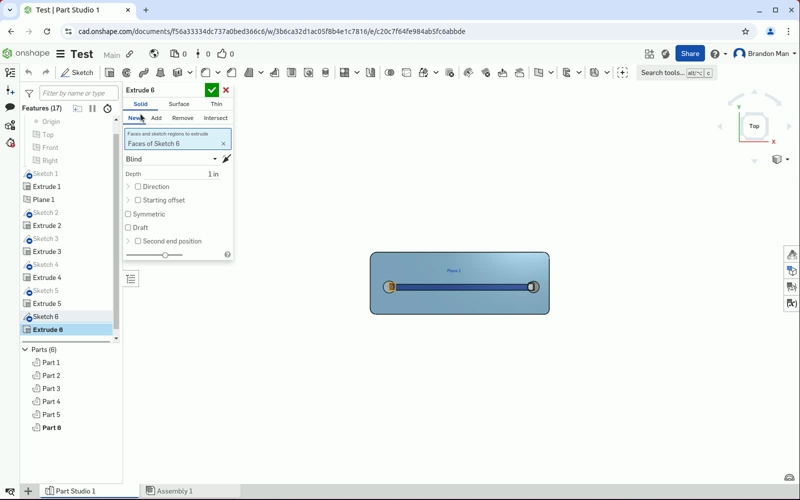
mouse_move(137, 120)
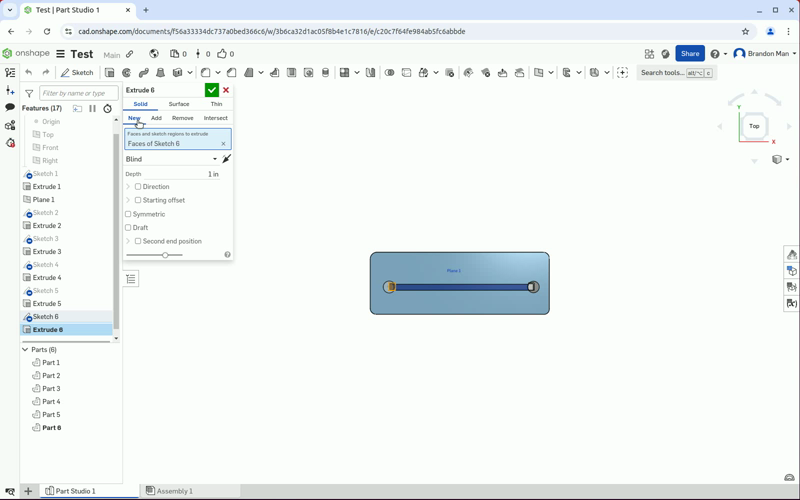
click(137, 120)
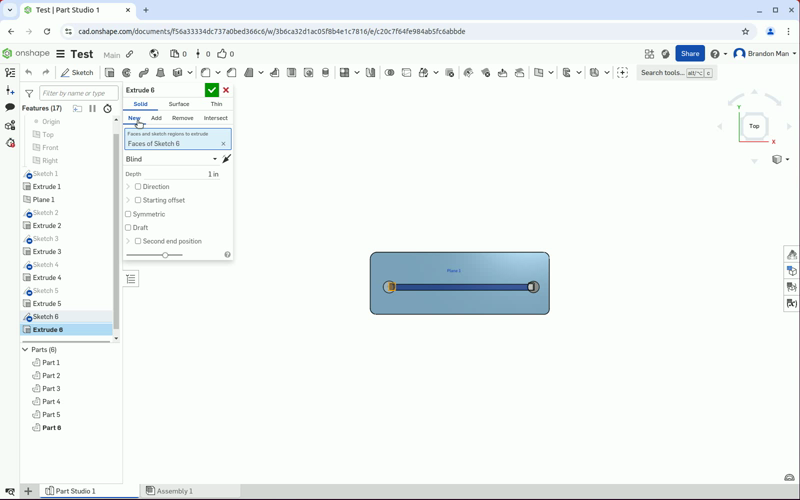
key(tab, 4)
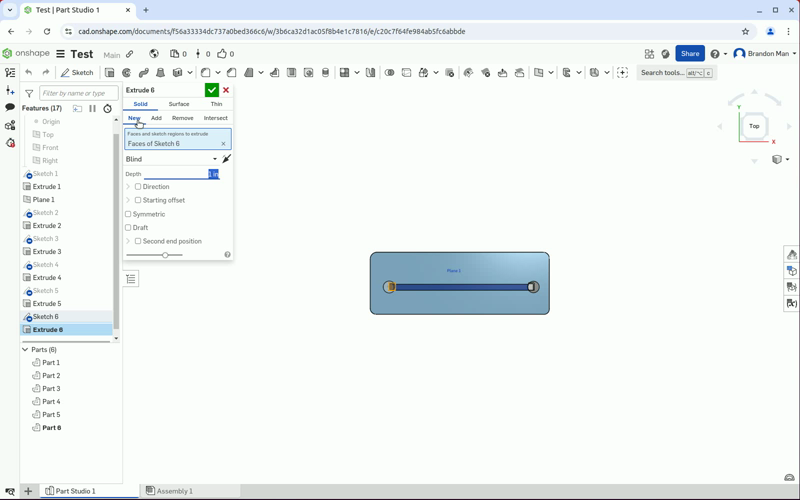
text(5.055)
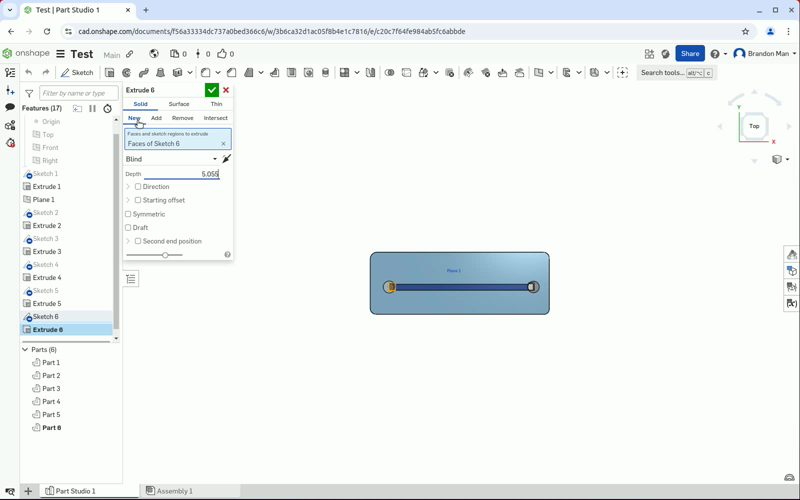
key(enter)
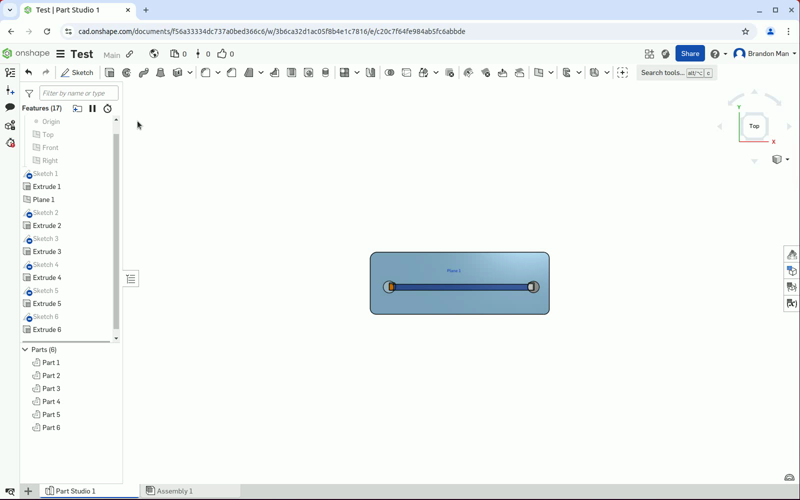
key(shift+h)
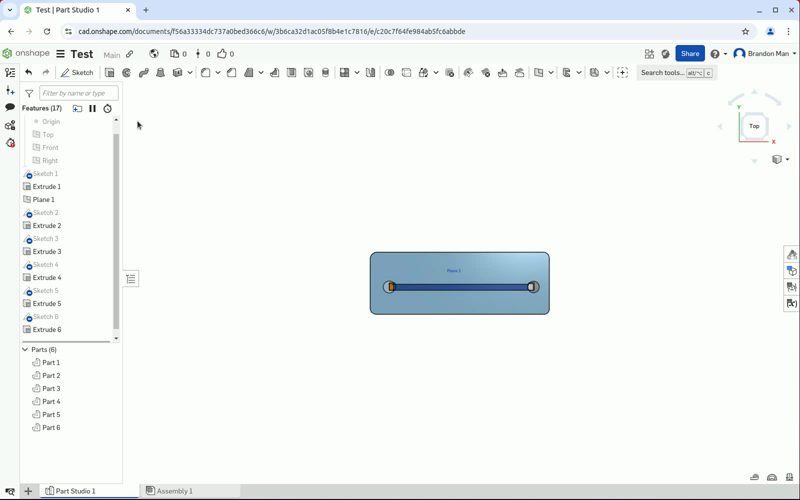
key(shift+h)
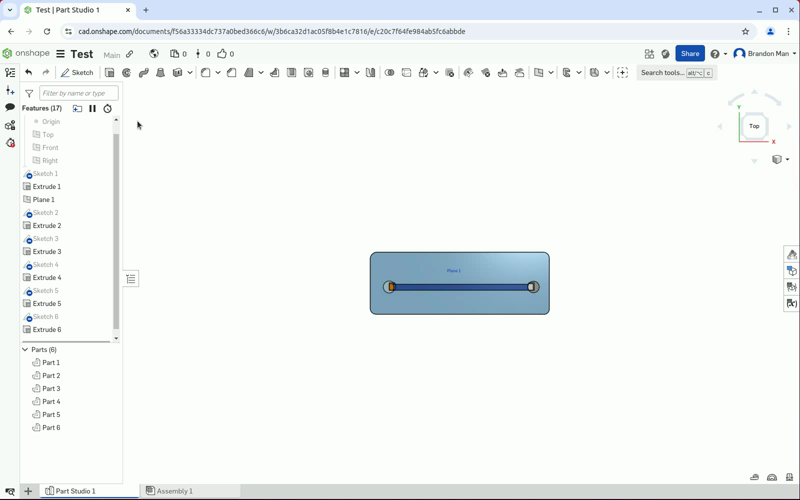
mouse_move(69, 176)
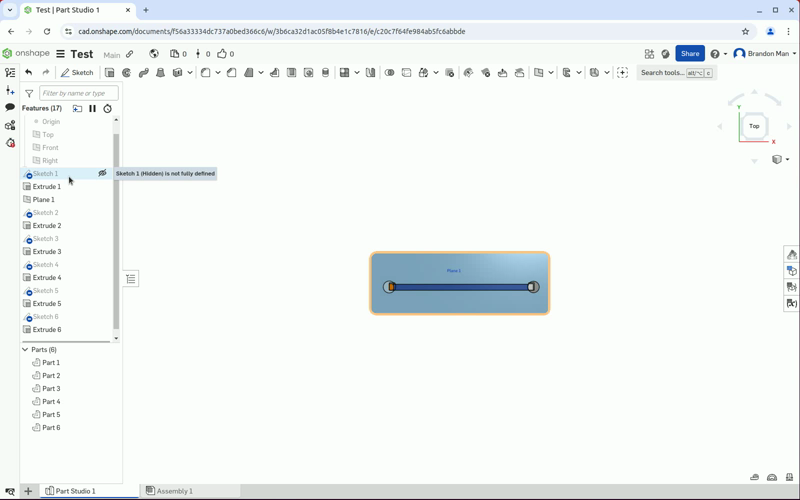
click(69, 176)
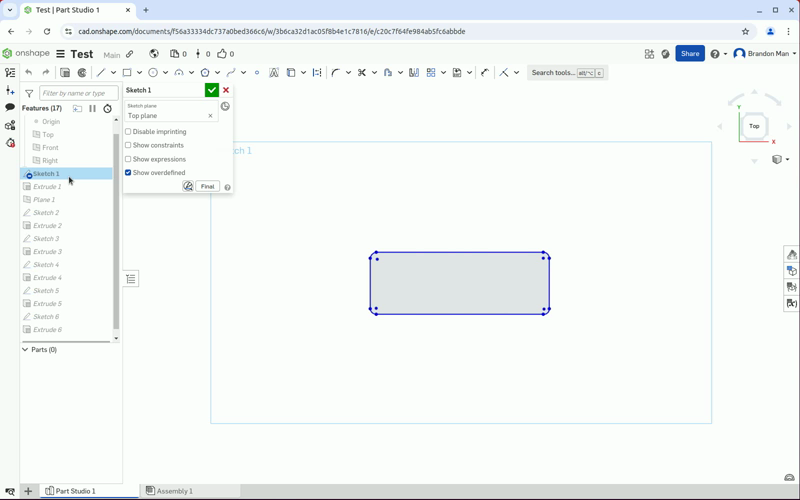
mouse_move(229, 92)
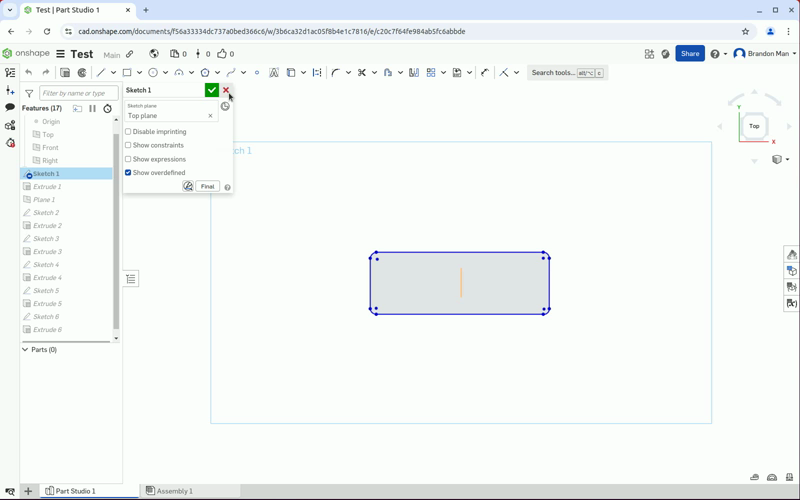
click(229, 92)
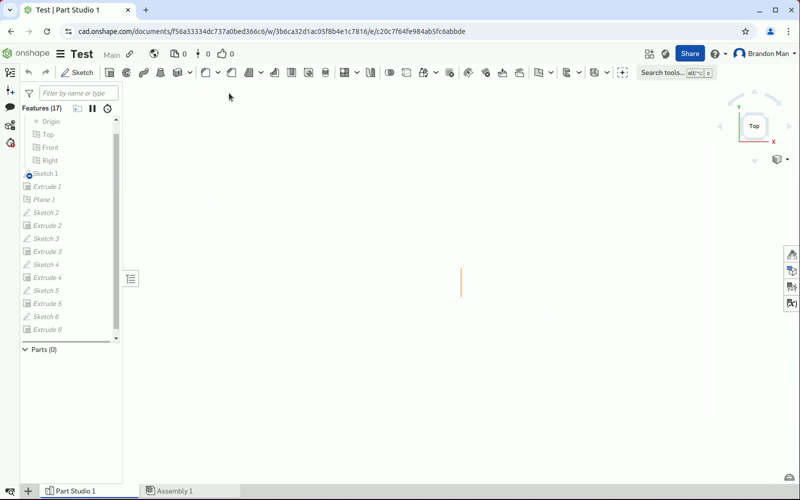
key(shift+s)
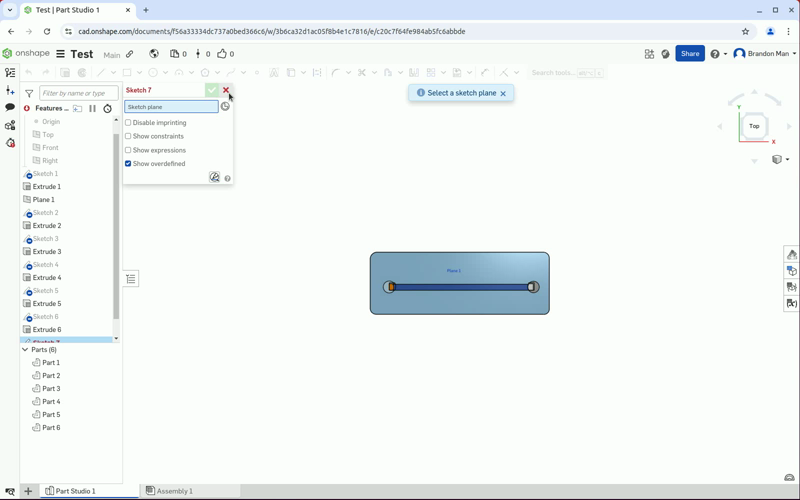
mouse_move(69, 189)
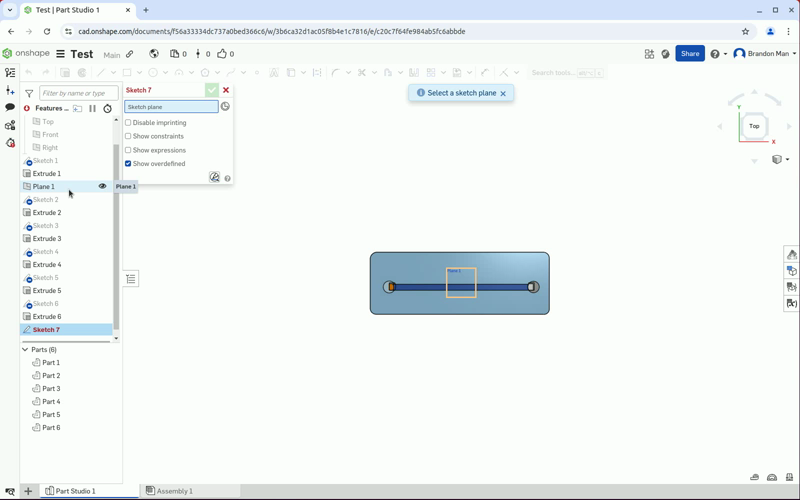
click(69, 189)
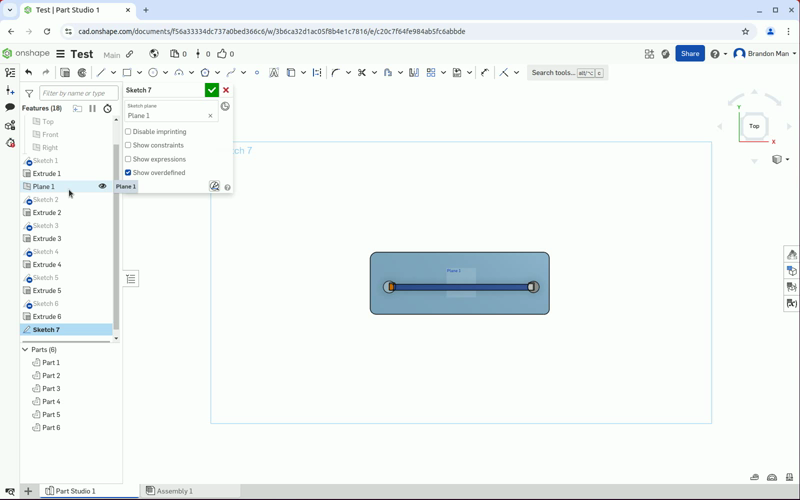
mouse_move(73, 352)
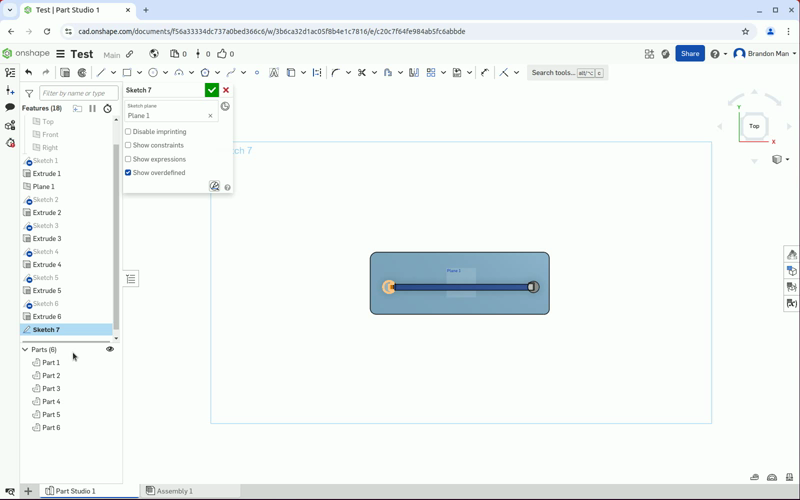
key(y)
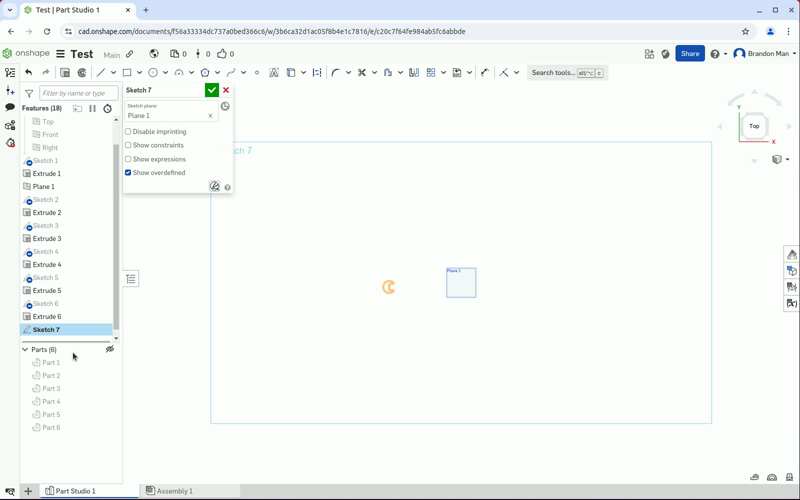
key(l)
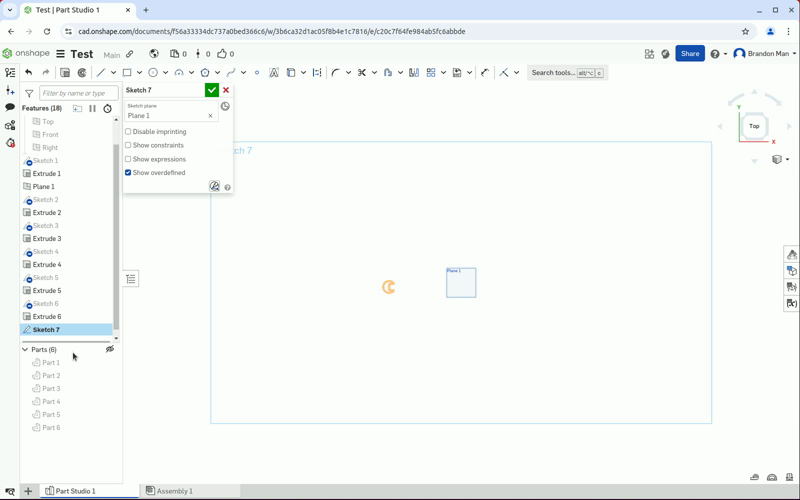
key_down(shift)
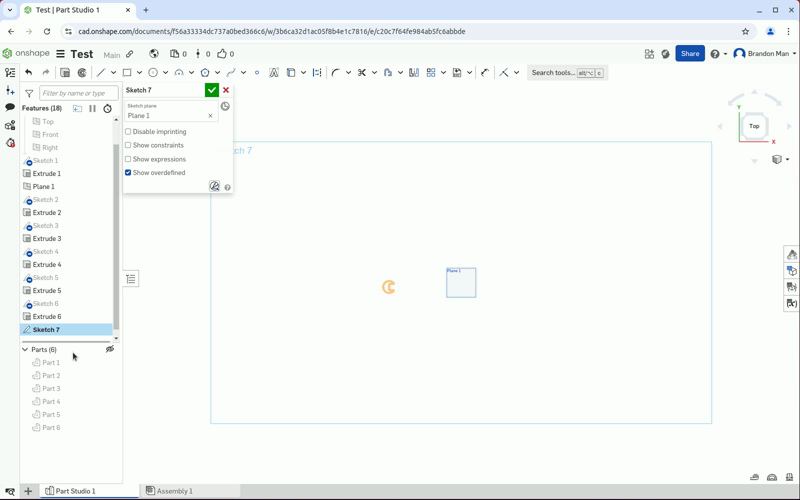
mouse_move(377, 262)
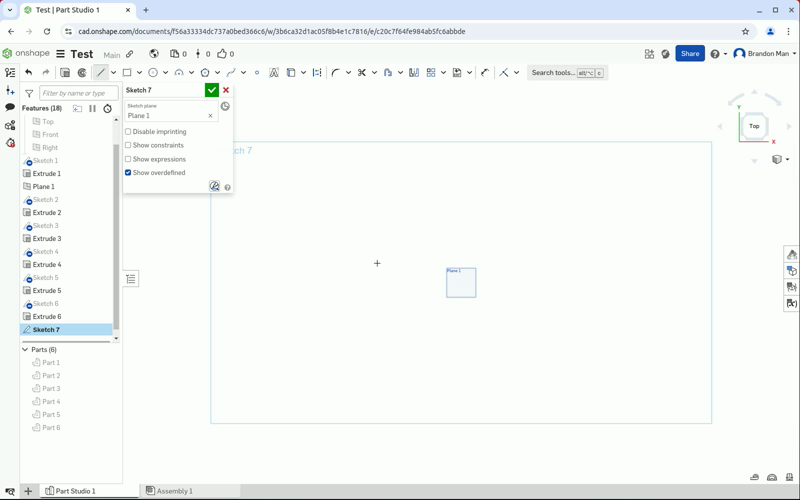
click(377, 262)
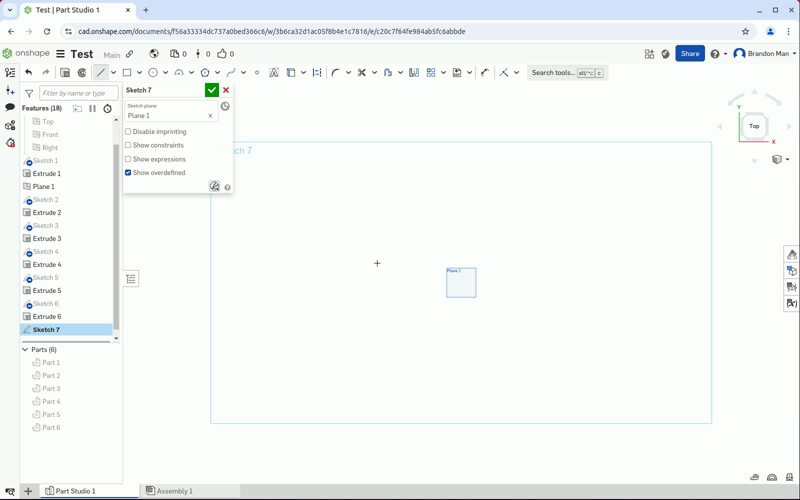
key_up(shift)
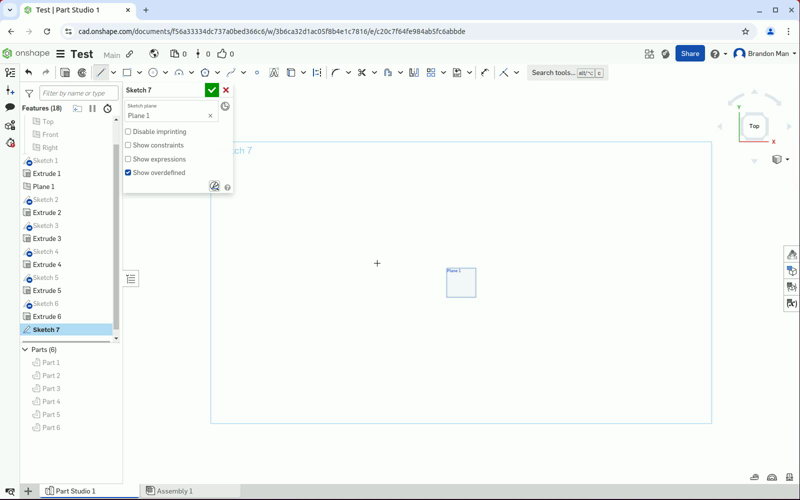
key_down(shift)
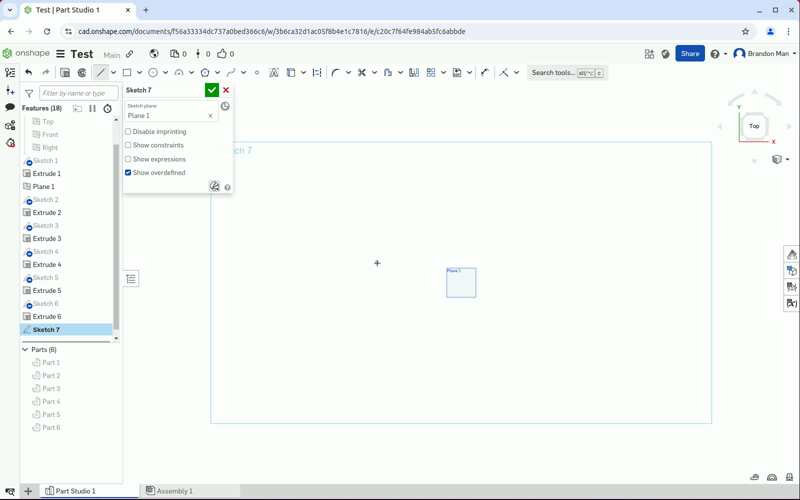
mouse_move(544, 262)
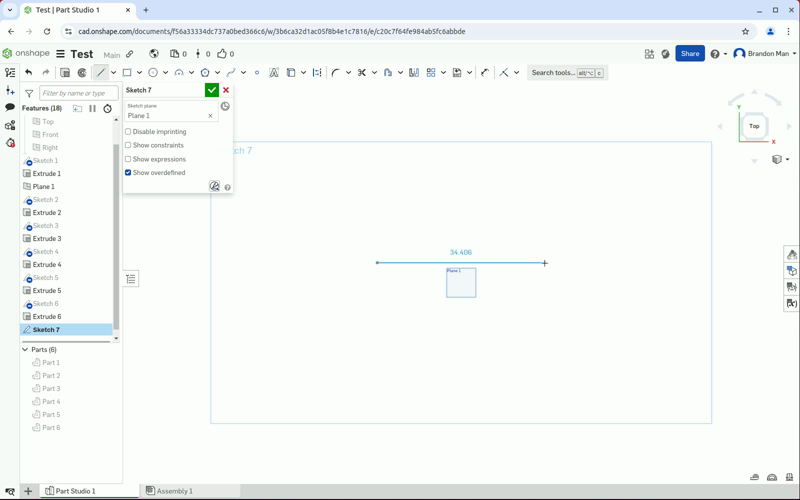
click(544, 262)
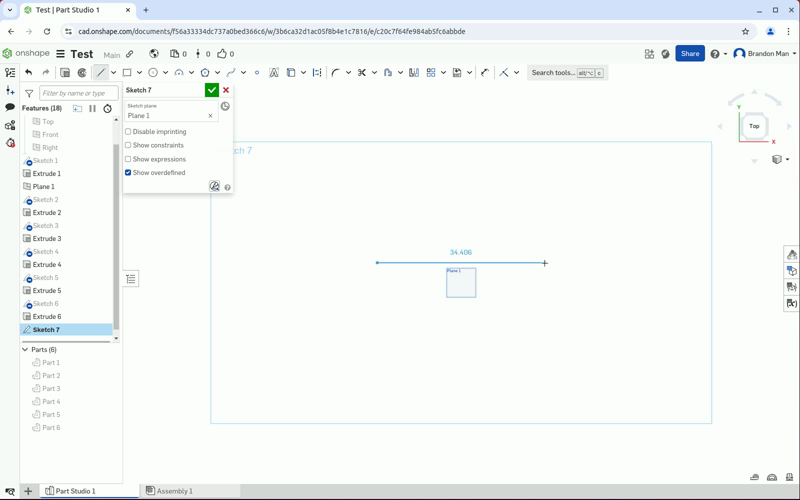
key_up(shift)
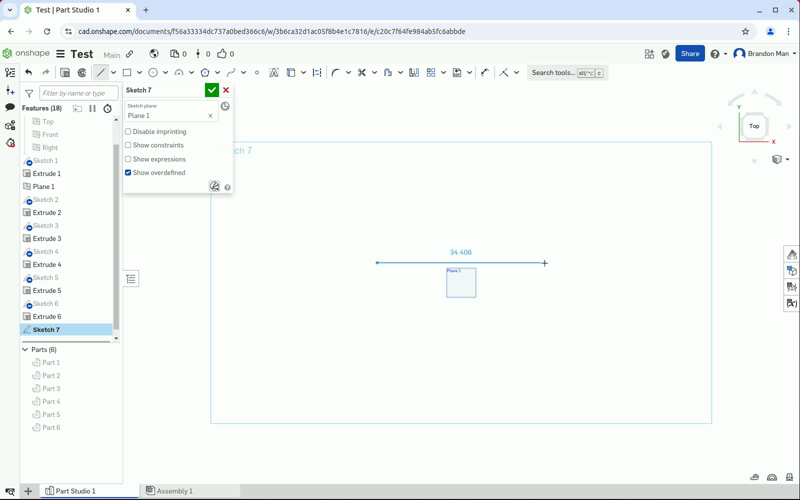
key_down(shift)
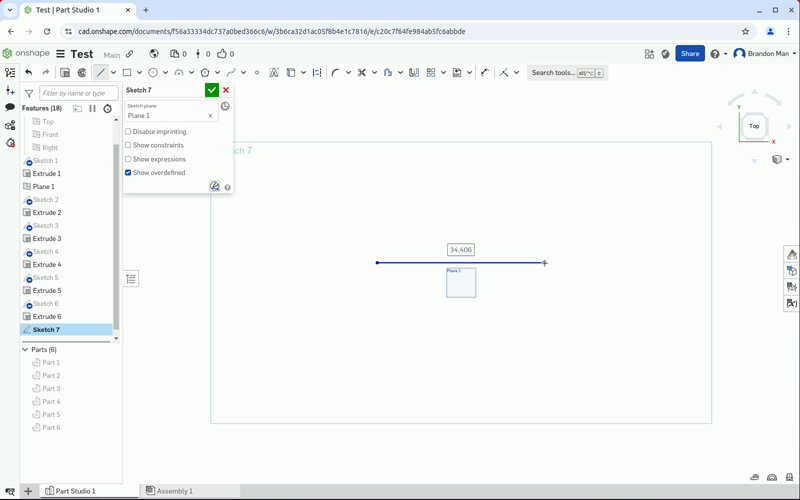
mouse_move(574, 262)
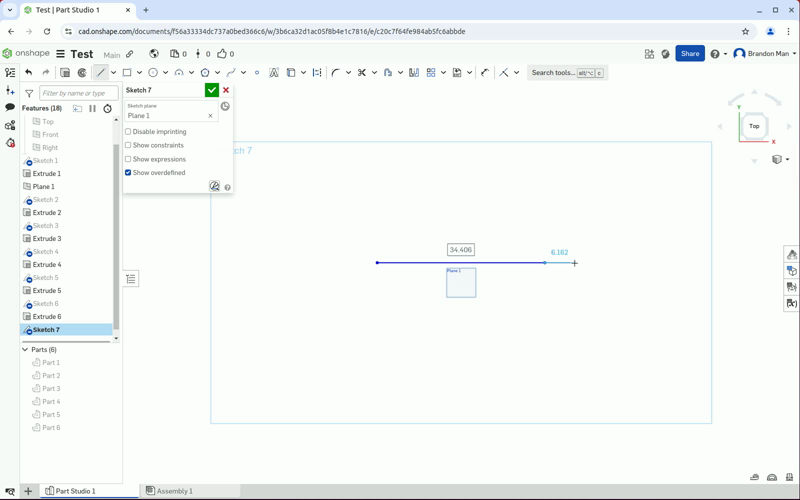
mouse_move(544, 257)
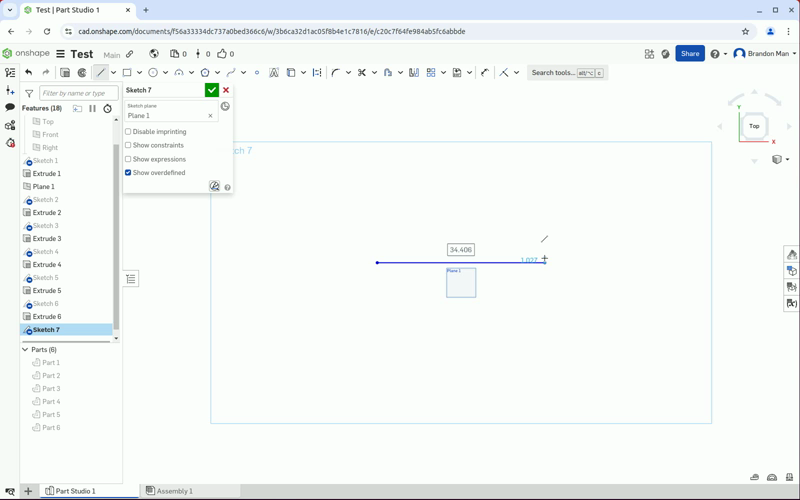
scroll(6)
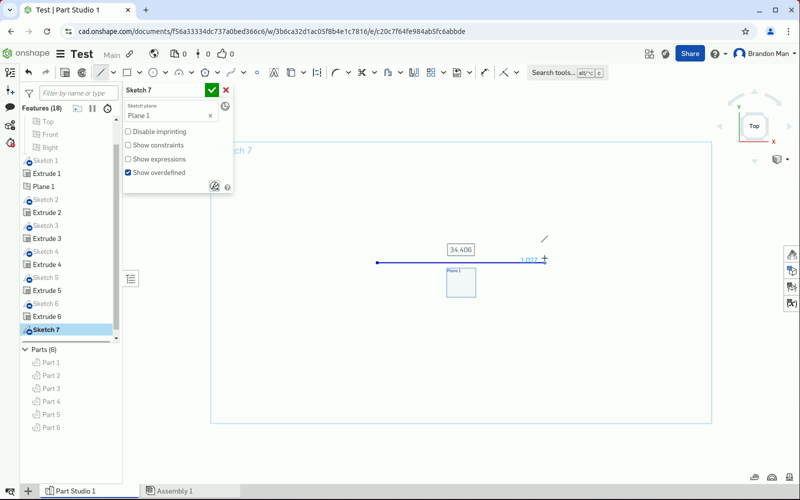
scroll(6)
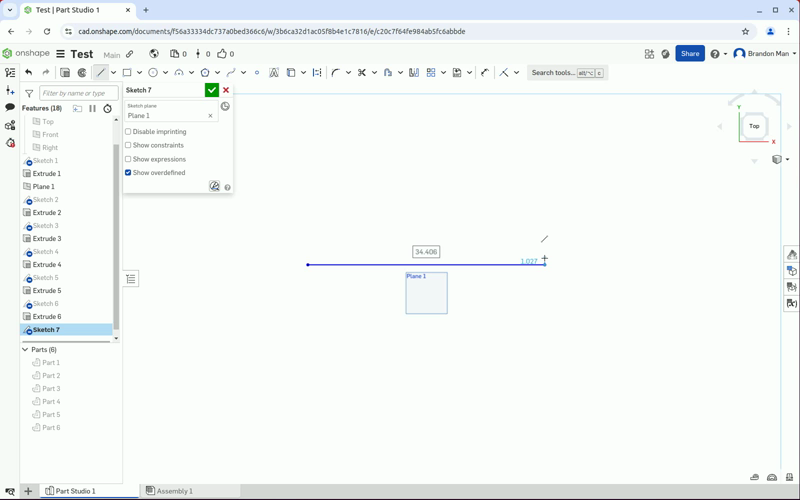
scroll(6)
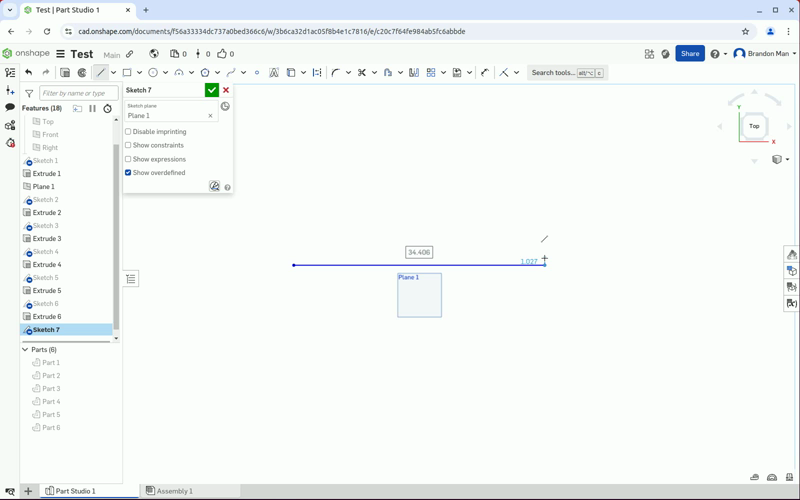
scroll(6)
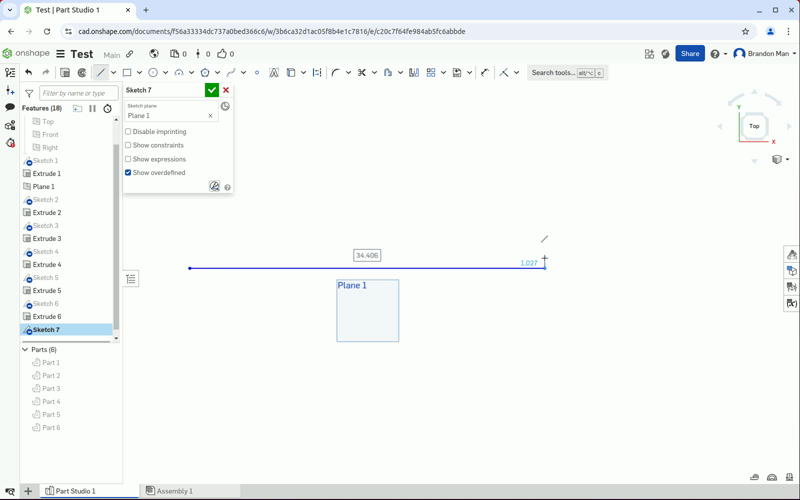
scroll(6)
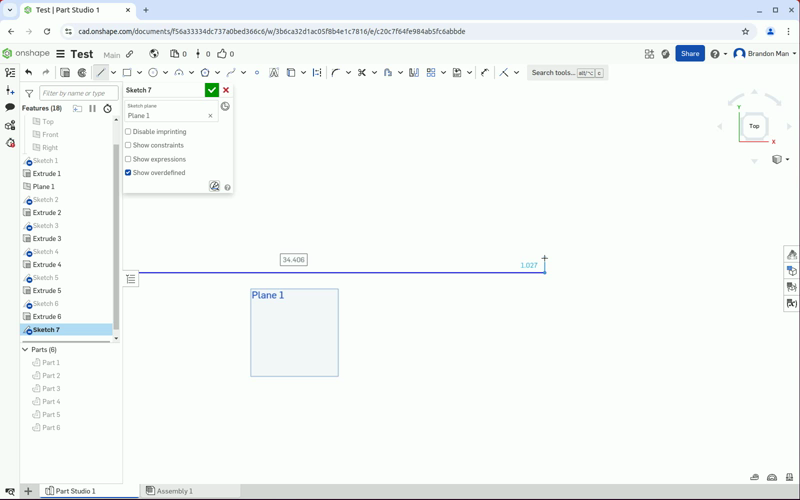
scroll(6)
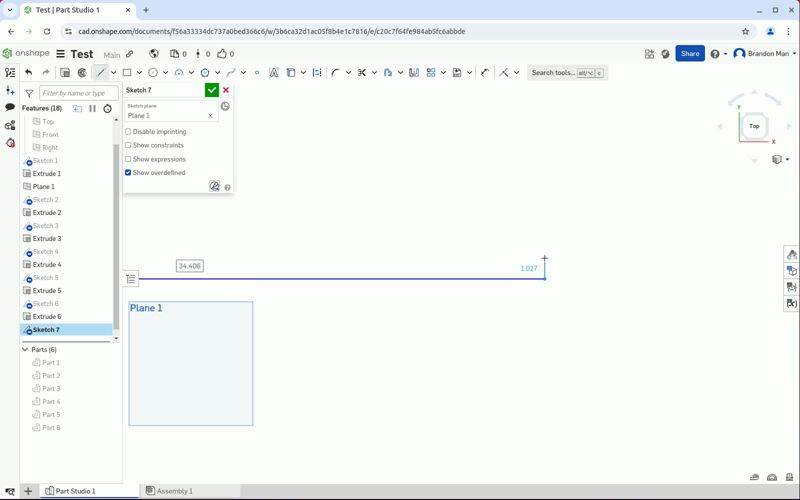
scroll(6)
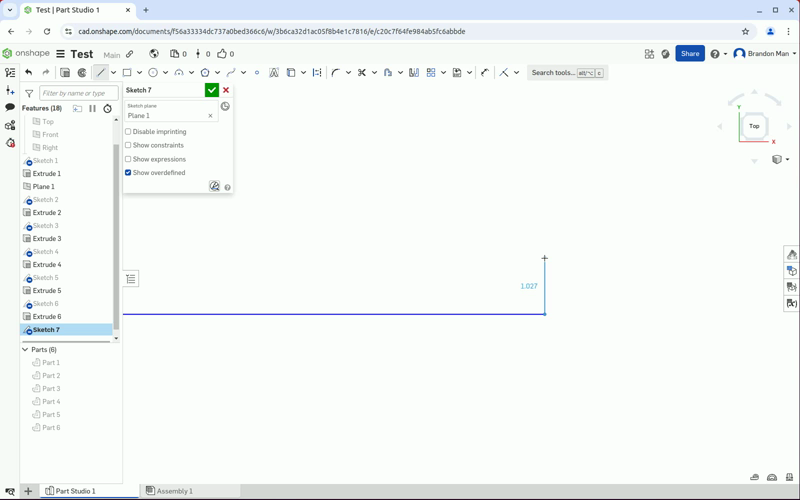
click(544, 257)
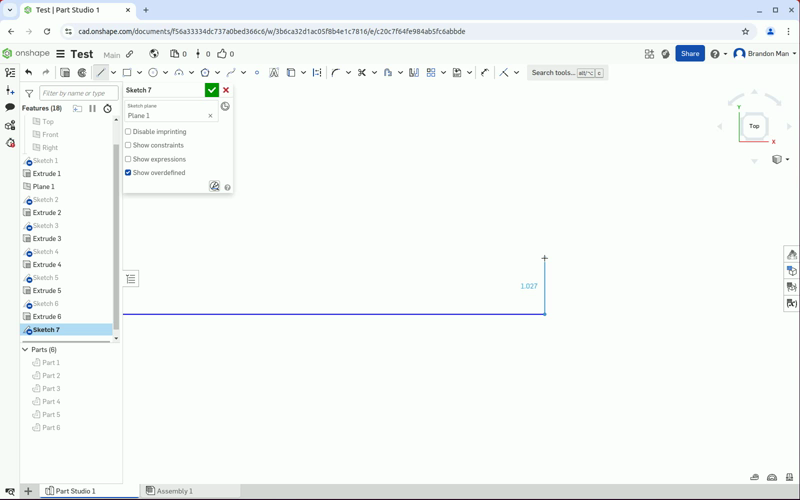
scroll(-6)
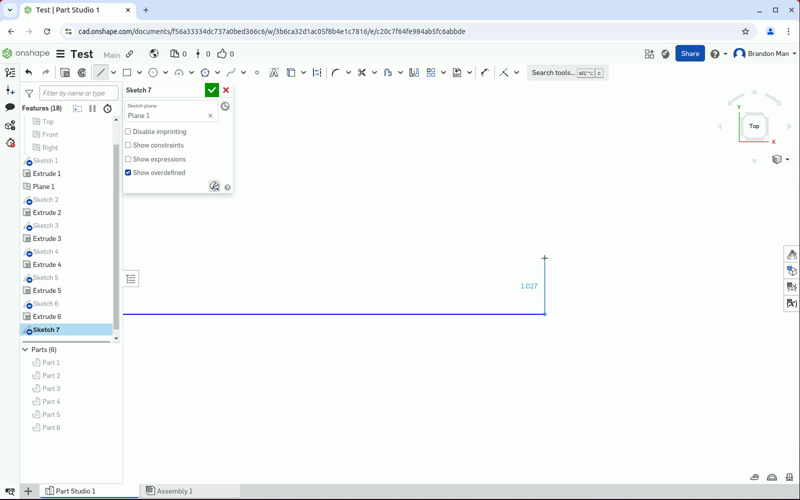
scroll(-6)
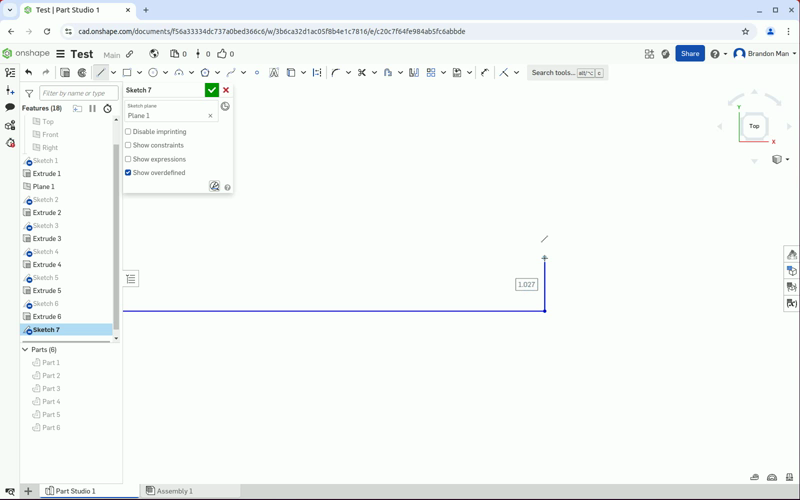
scroll(-6)
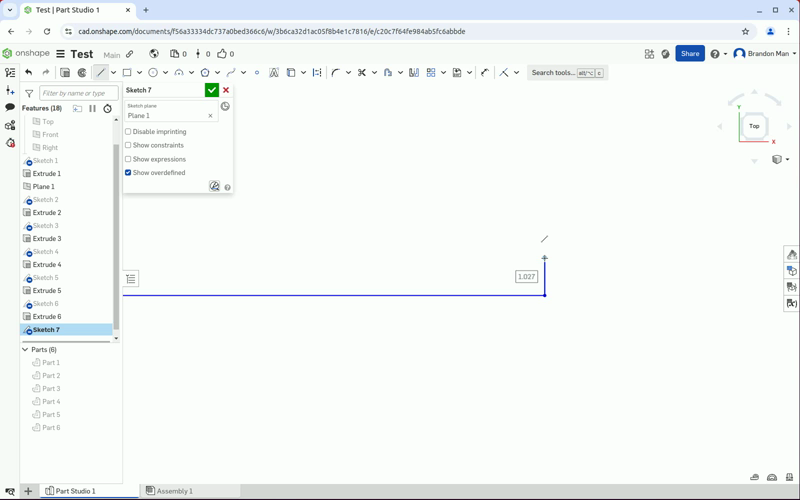
scroll(-6)
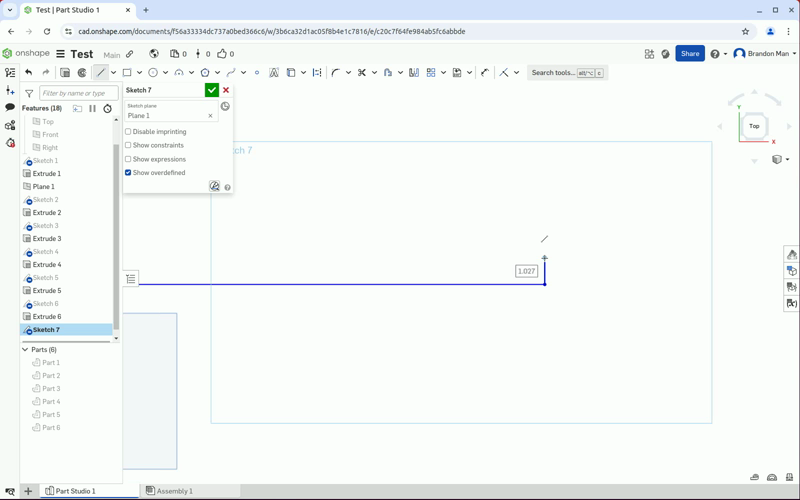
scroll(-6)
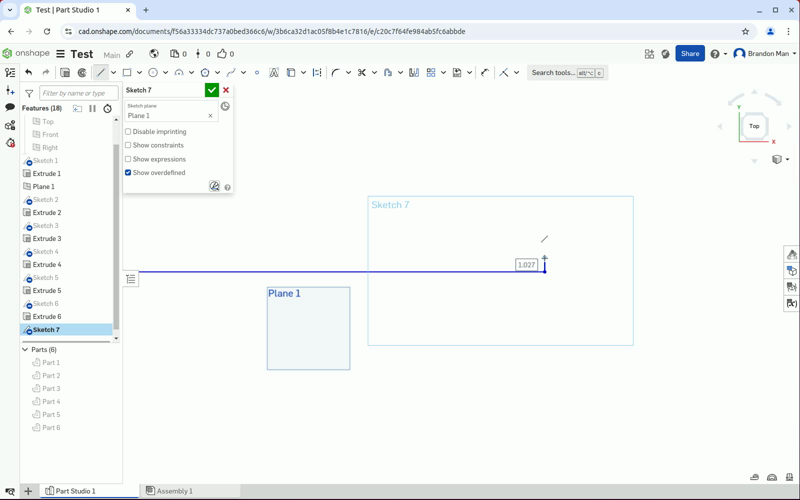
scroll(-6)
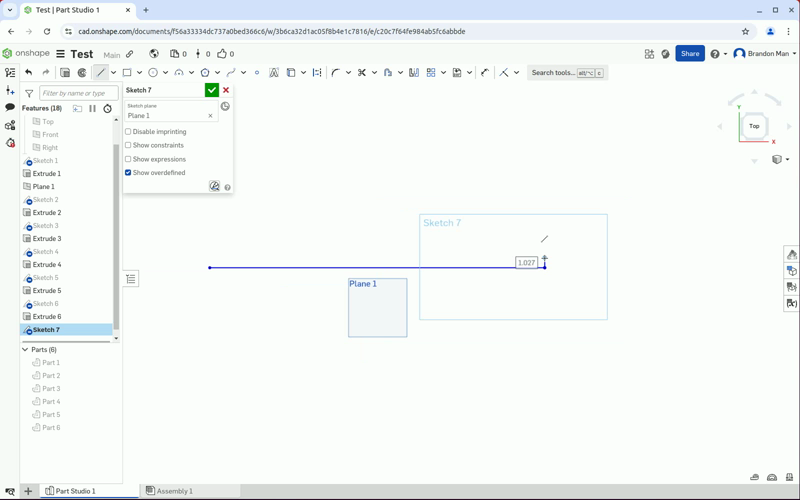
scroll(-6)
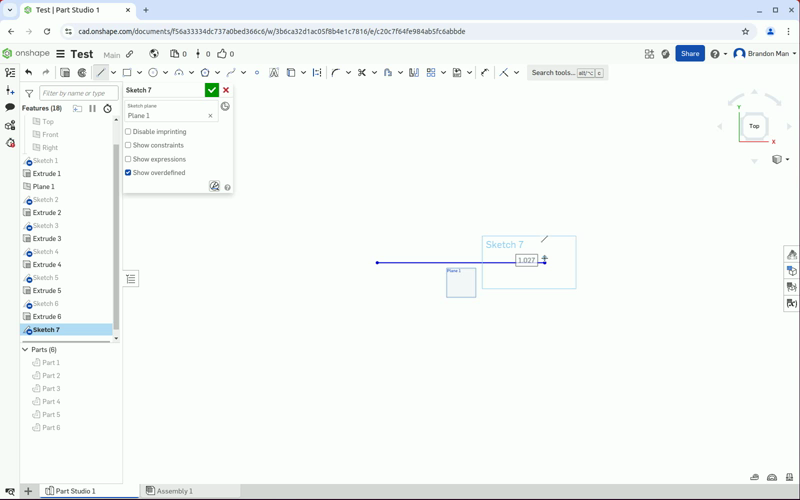
key_up(shift)
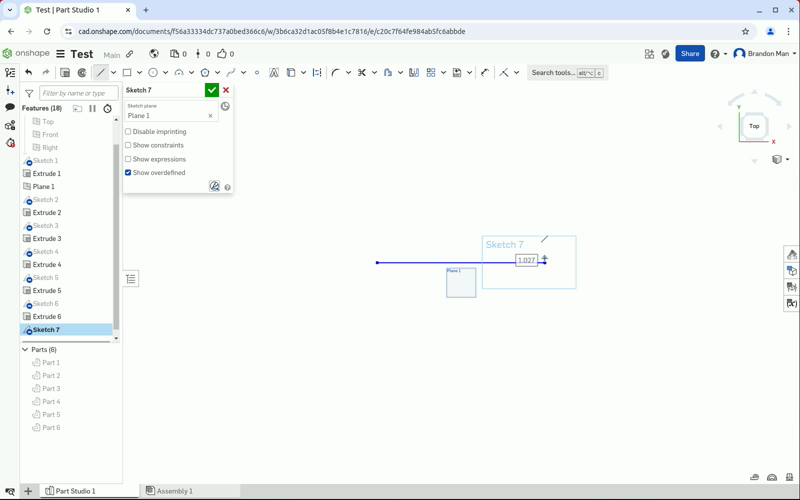
key_down(shift)
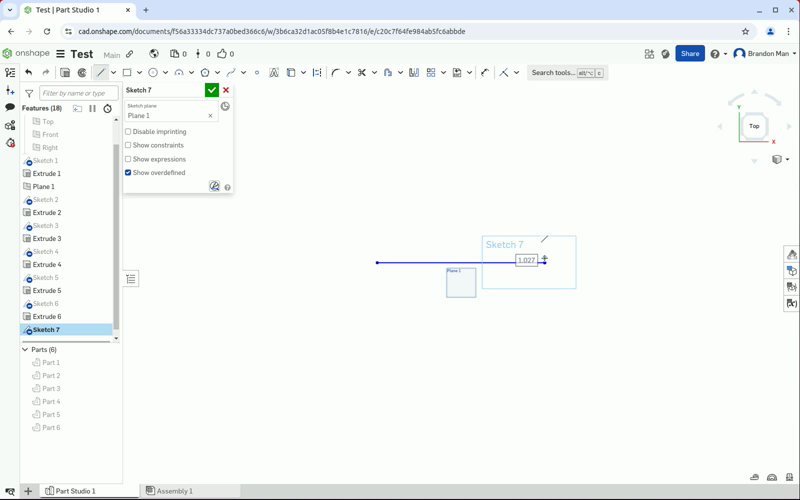
mouse_move(574, 257)
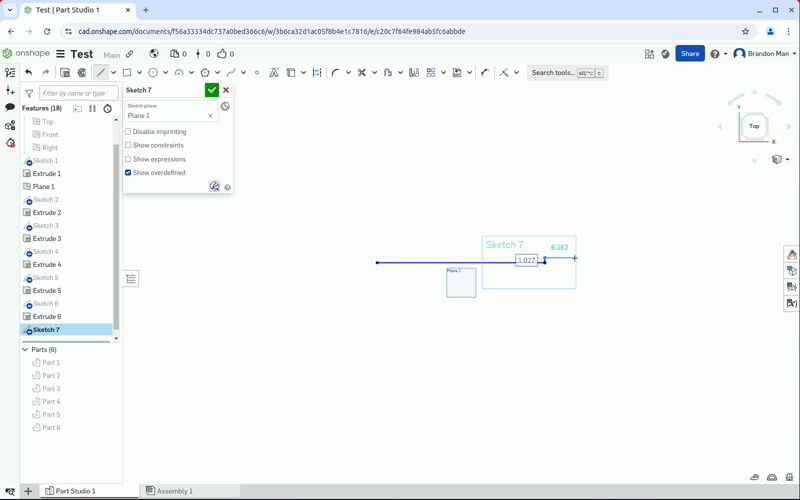
mouse_move(535, 257)
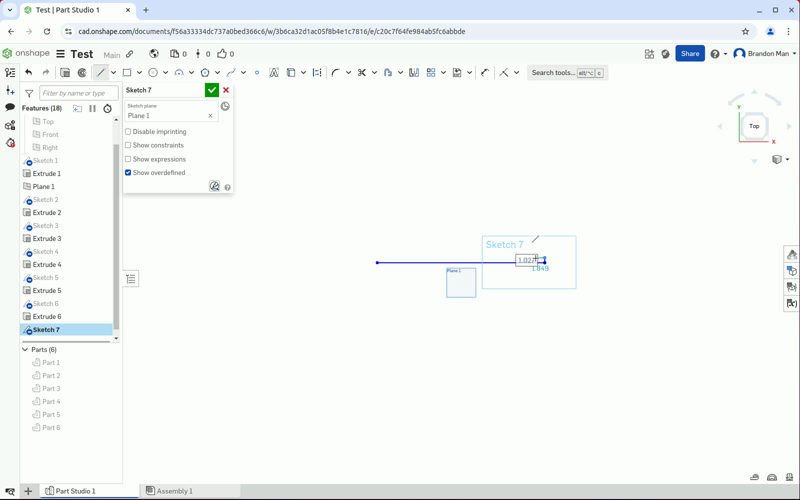
click(535, 257)
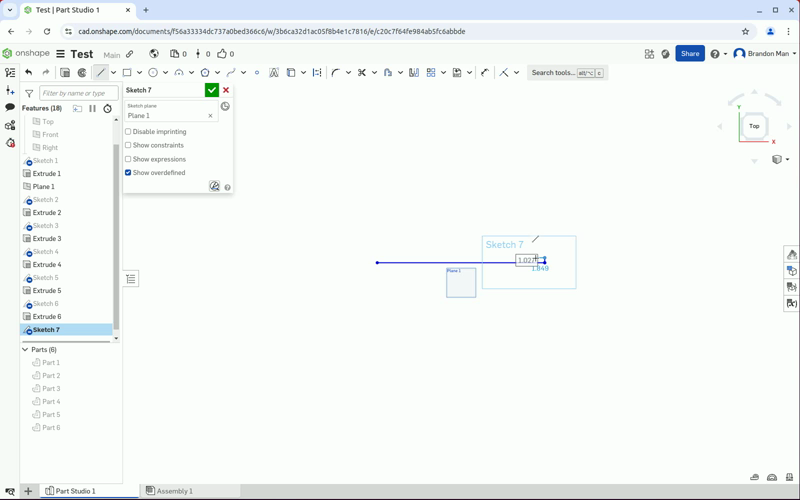
key_up(shift)
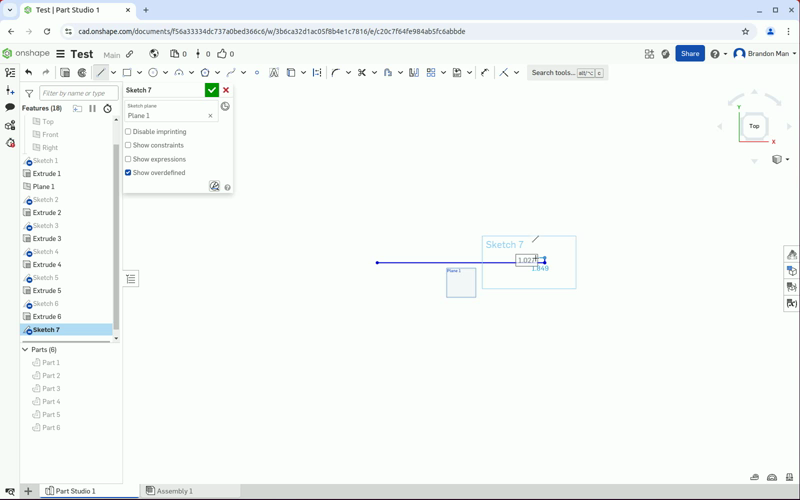
key_down(shift)
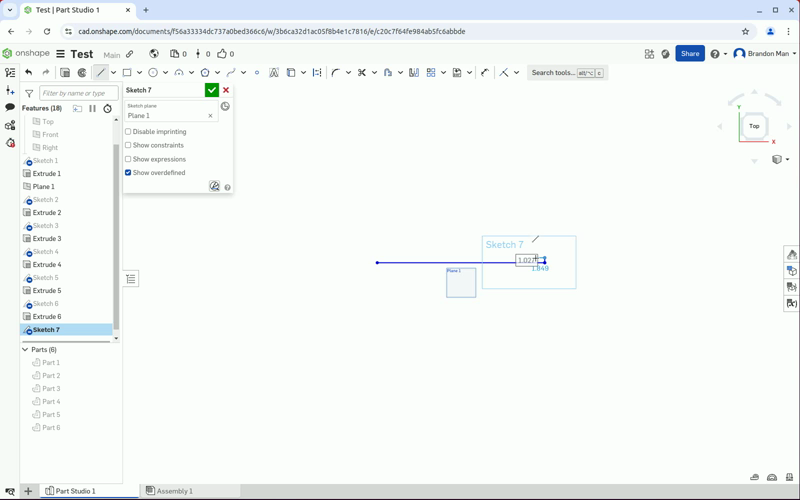
mouse_move(386, 257)
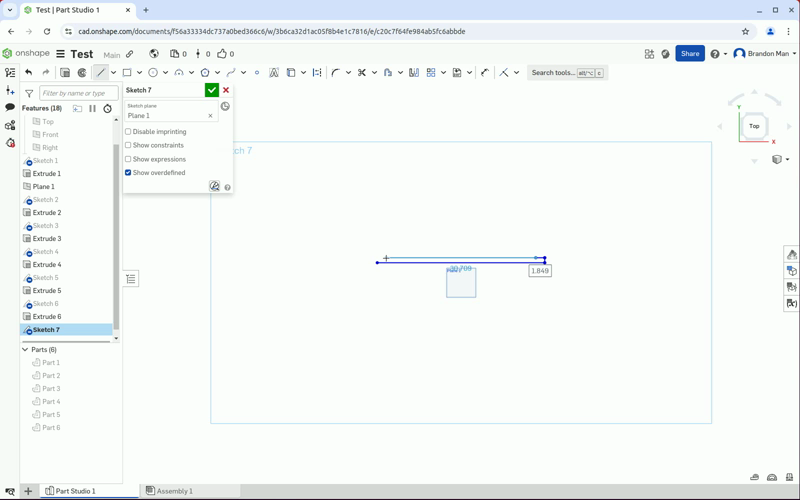
click(386, 257)
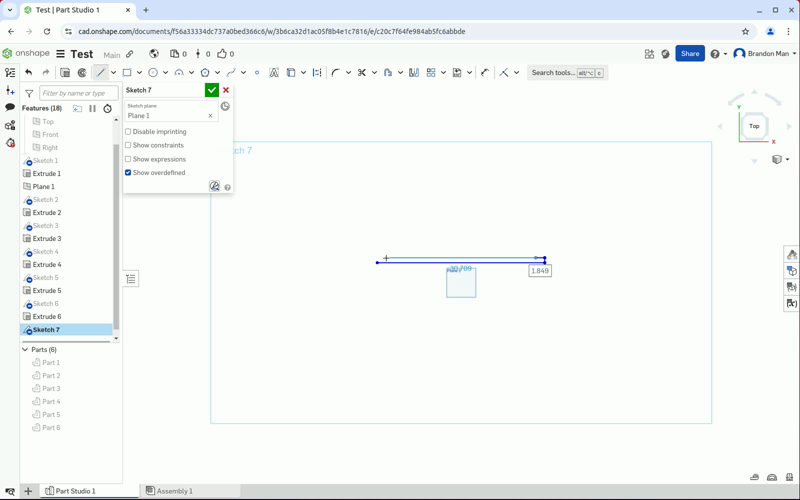
key_up(shift)
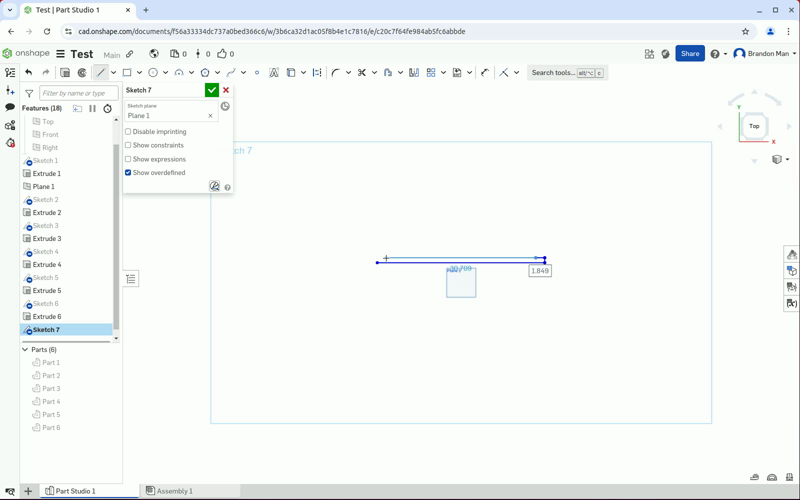
key_down(shift)
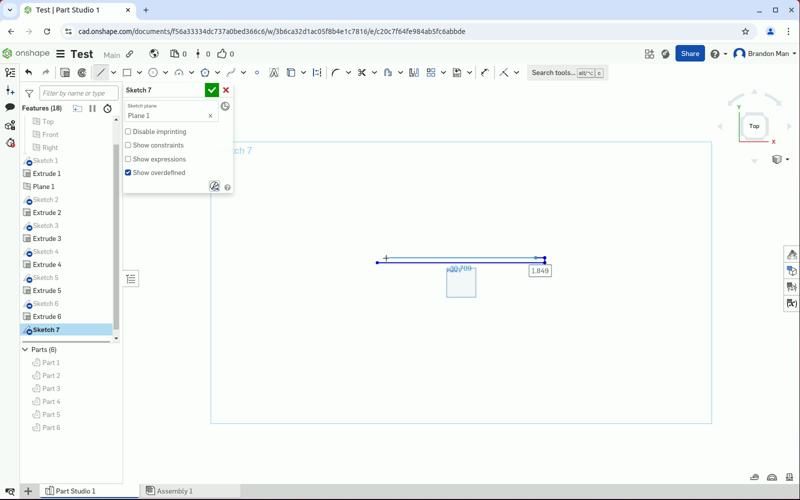
mouse_move(416, 257)
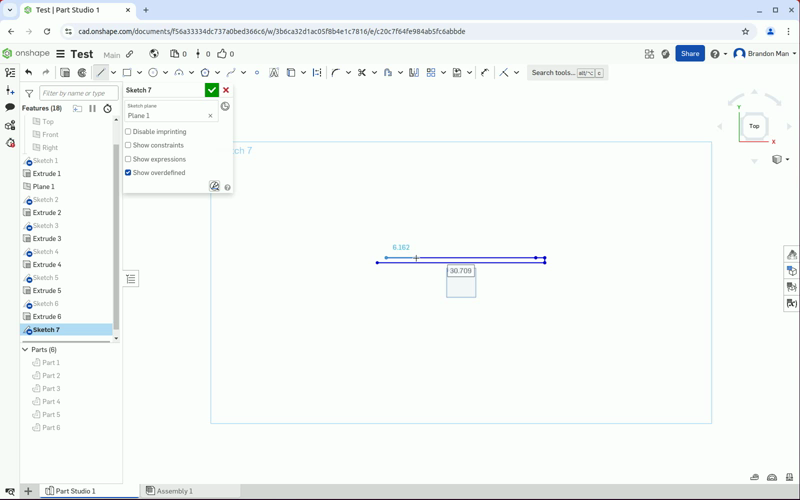
mouse_move(377, 257)
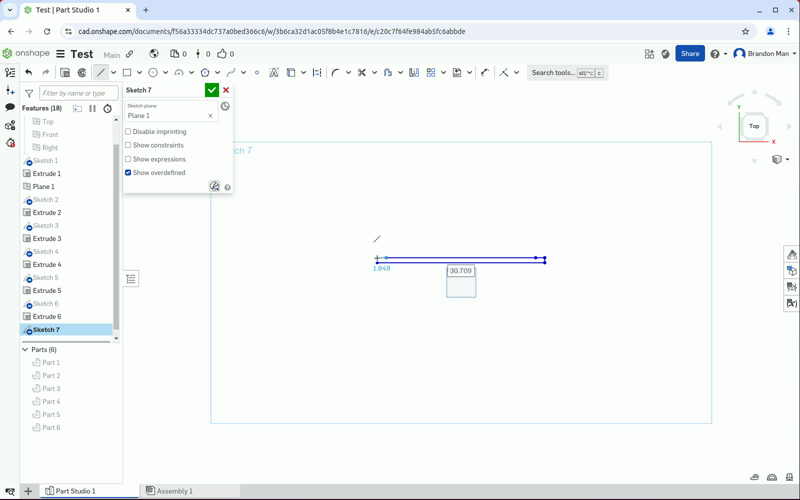
click(377, 257)
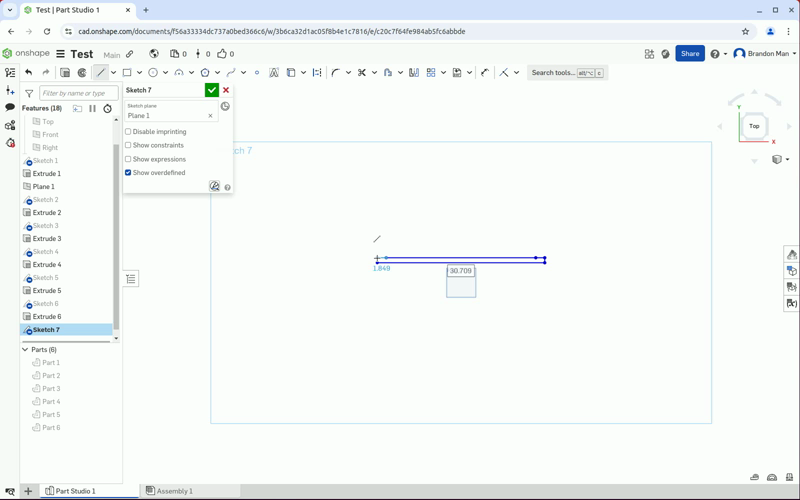
key_up(shift)
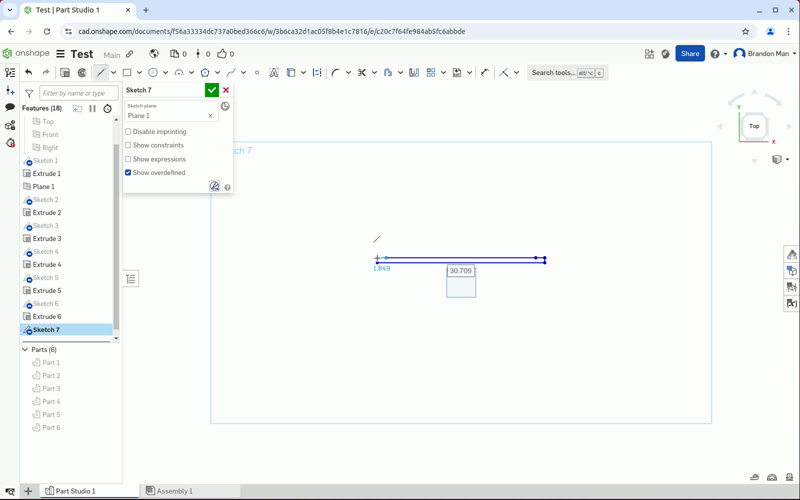
mouse_move(407, 257)
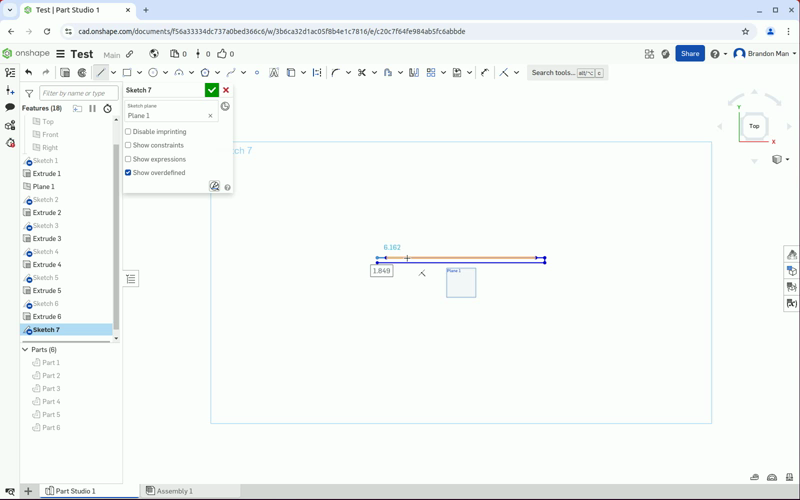
key_down(shift)
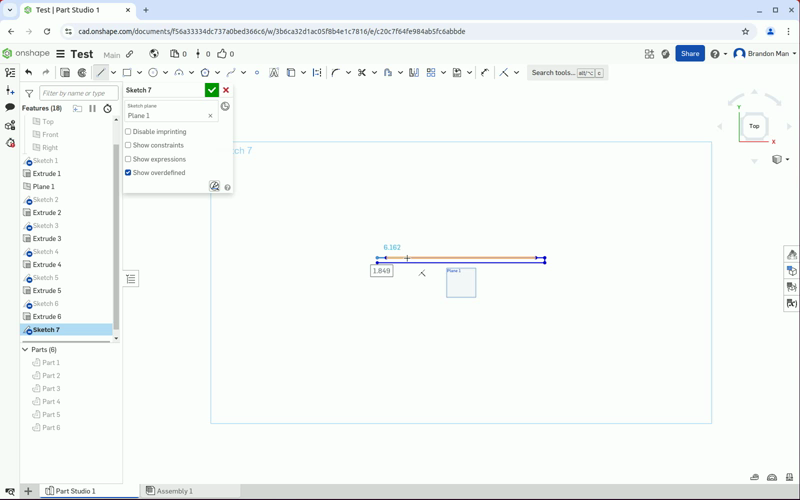
mouse_move(377, 262)
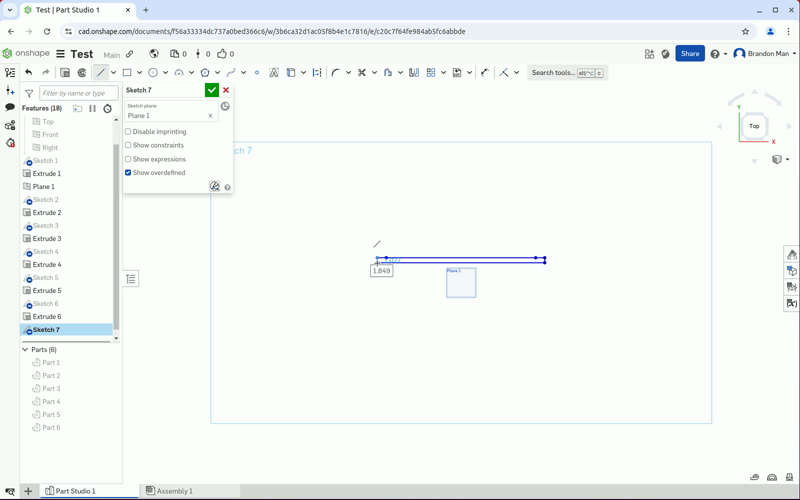
scroll(6)
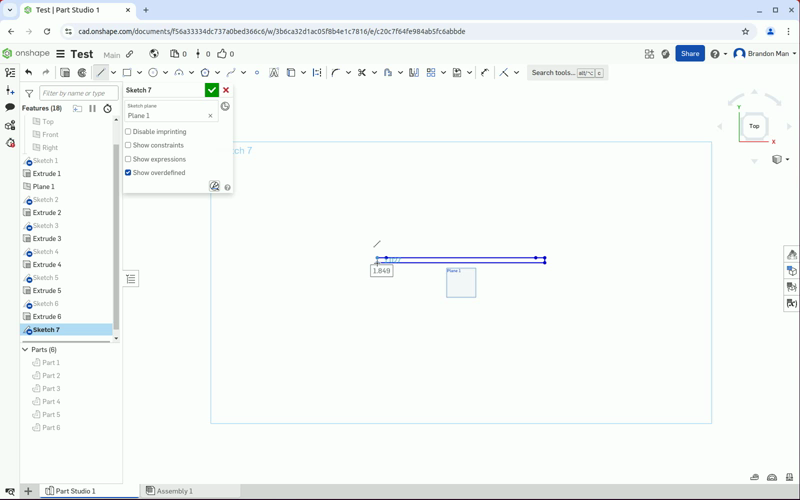
scroll(6)
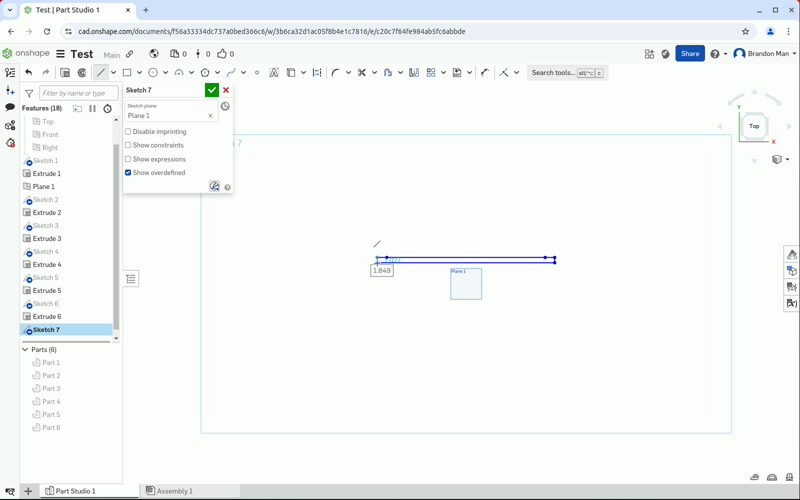
scroll(6)
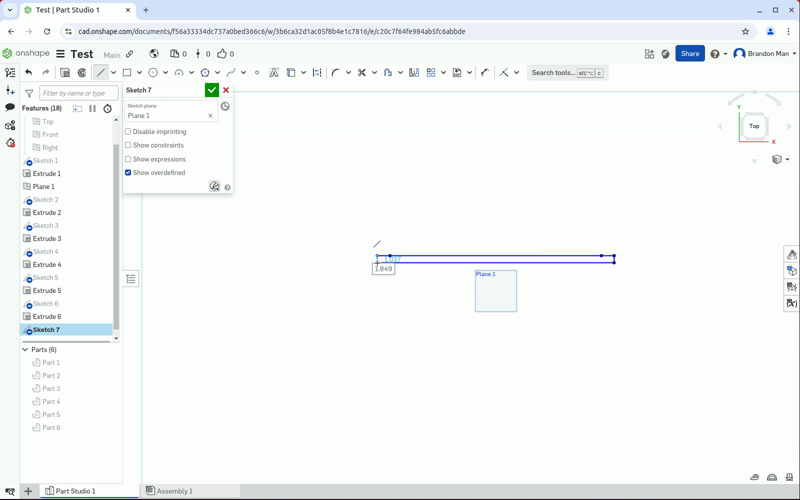
scroll(6)
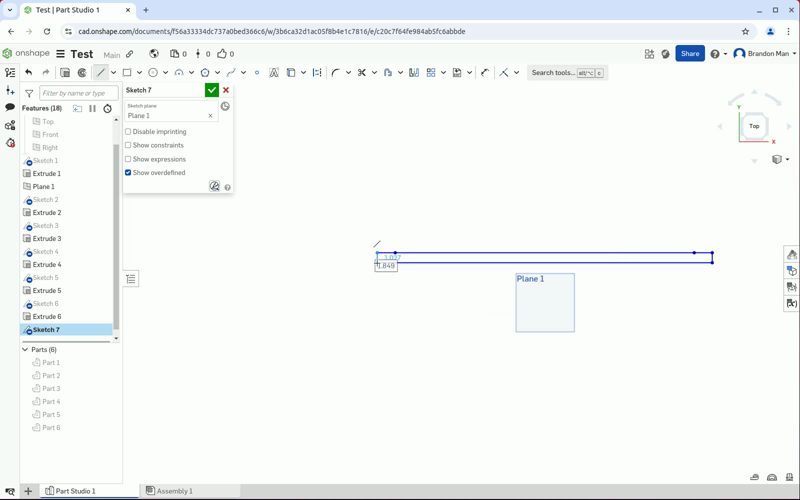
scroll(6)
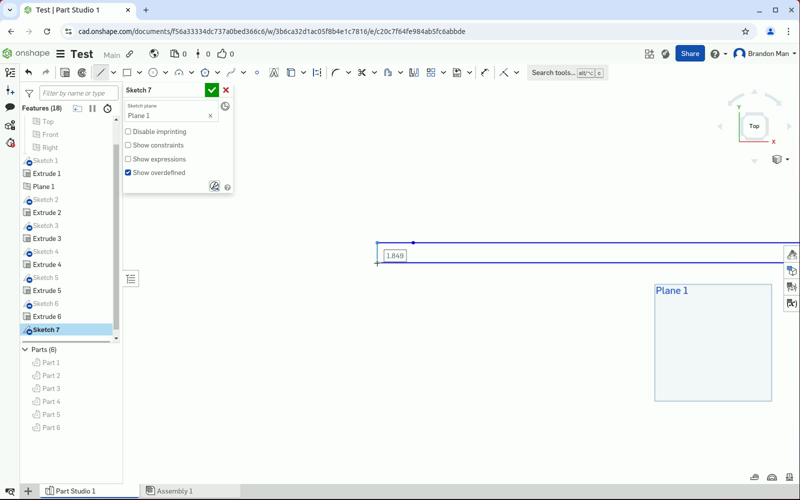
scroll(6)
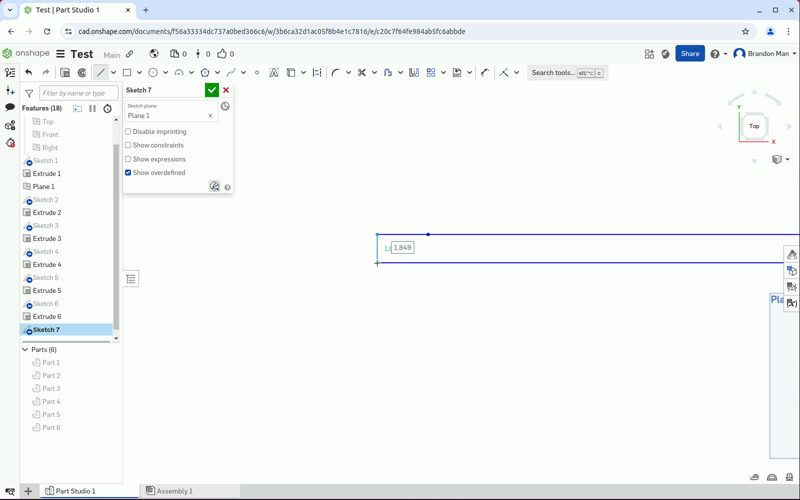
scroll(6)
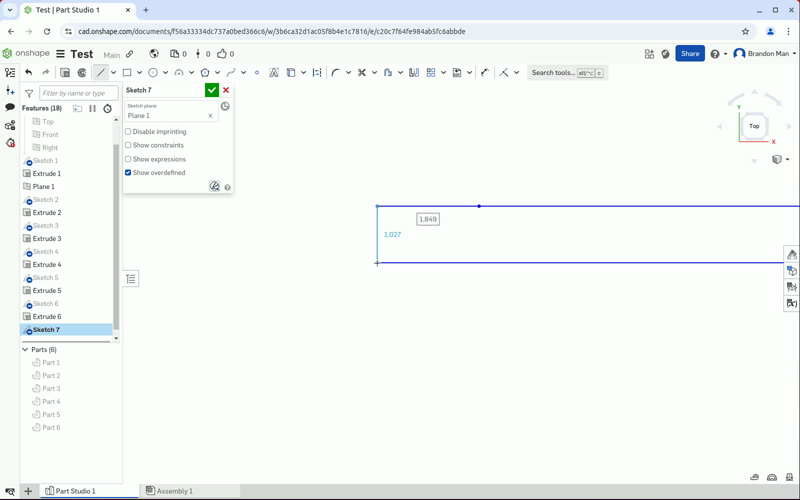
key_up(shift)
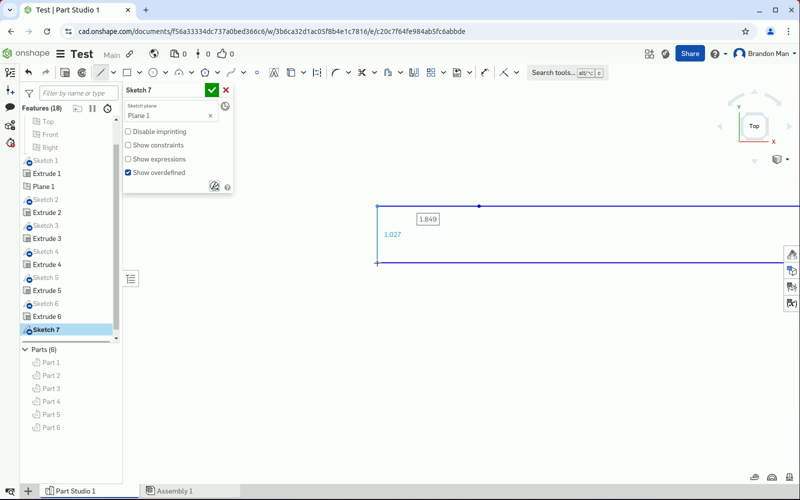
click(377, 262)
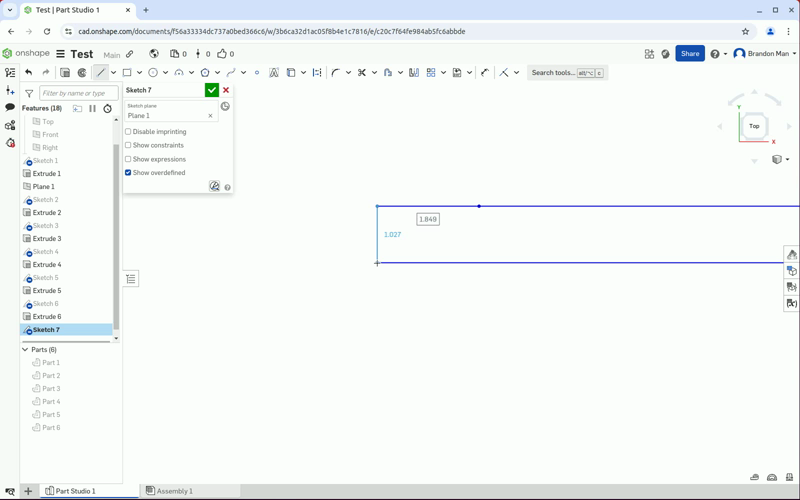
scroll(-6)
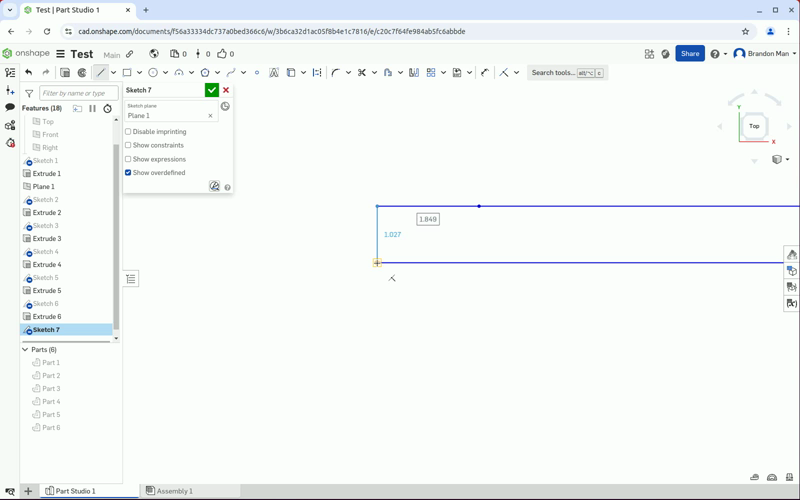
scroll(-6)
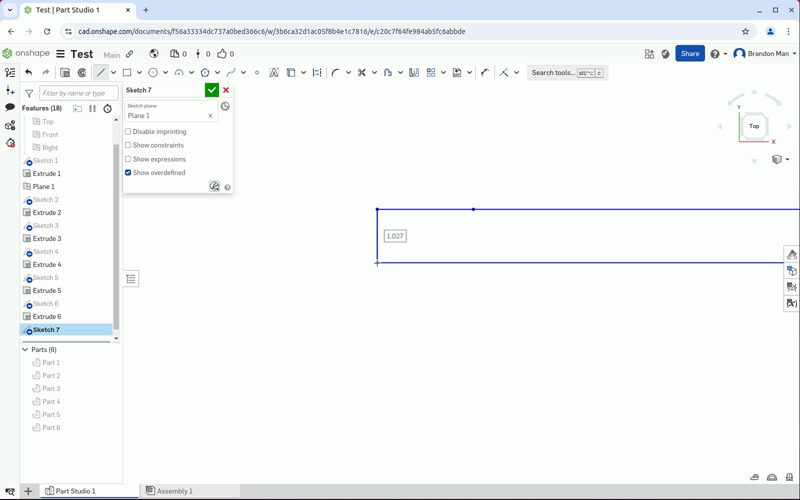
scroll(-6)
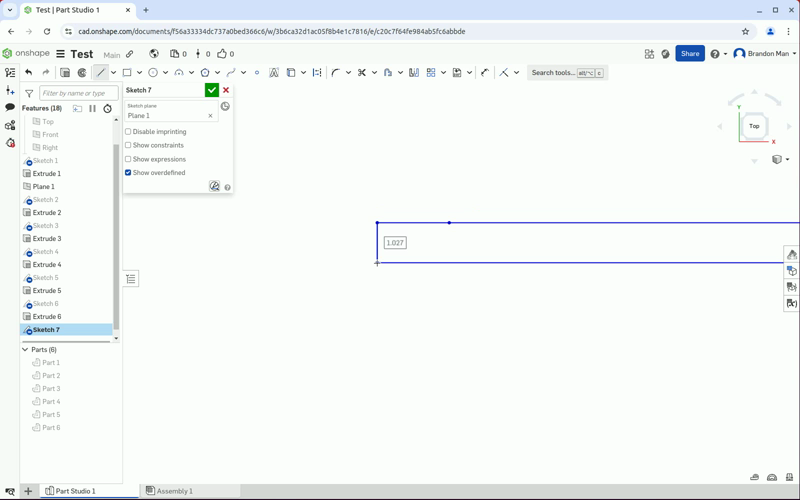
scroll(-6)
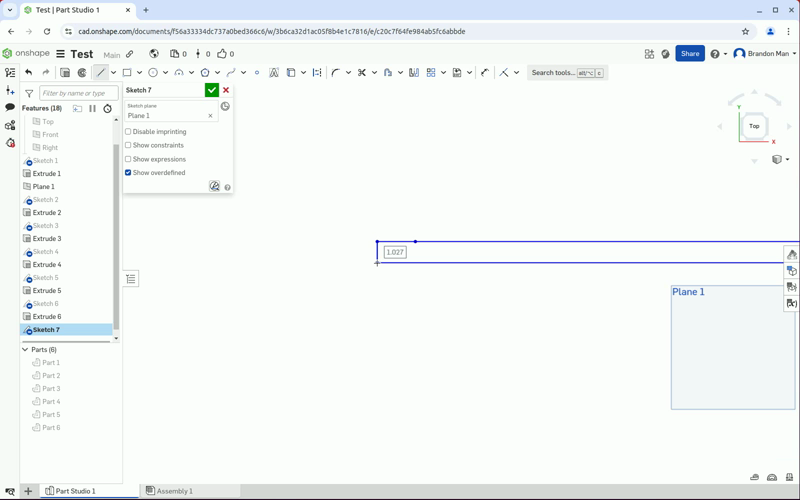
scroll(-6)
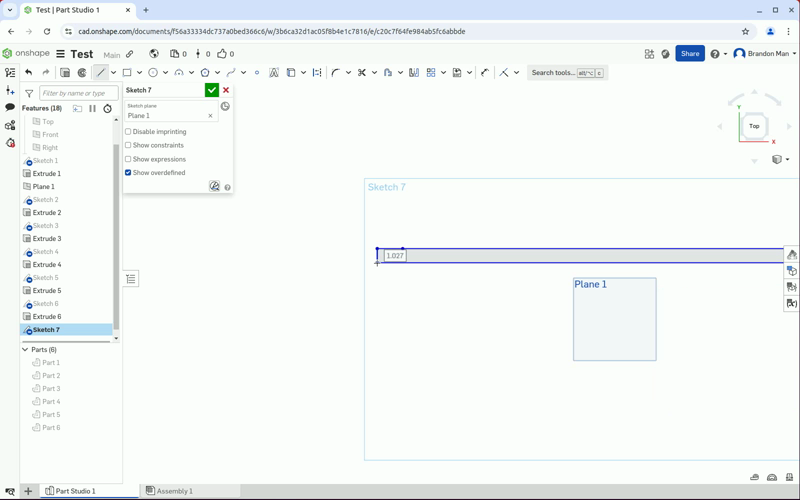
scroll(-6)
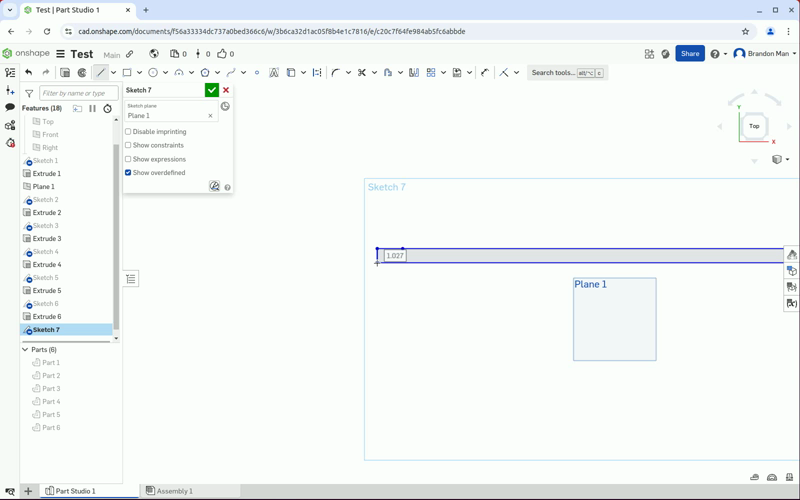
scroll(-6)
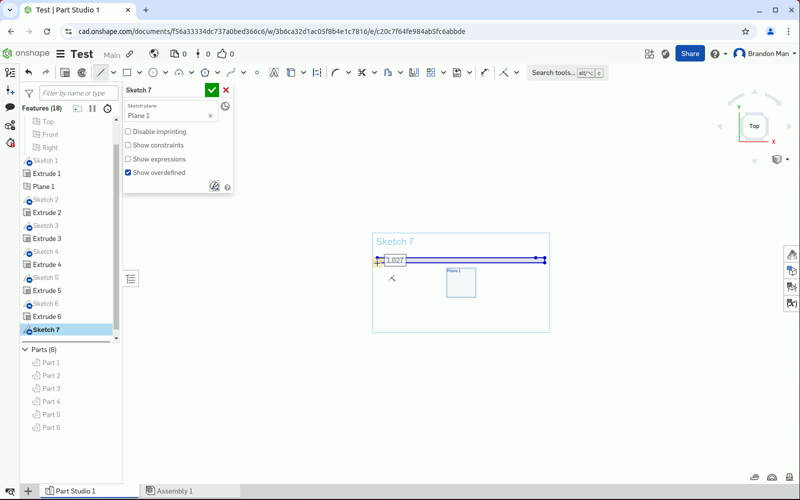
key(esc)
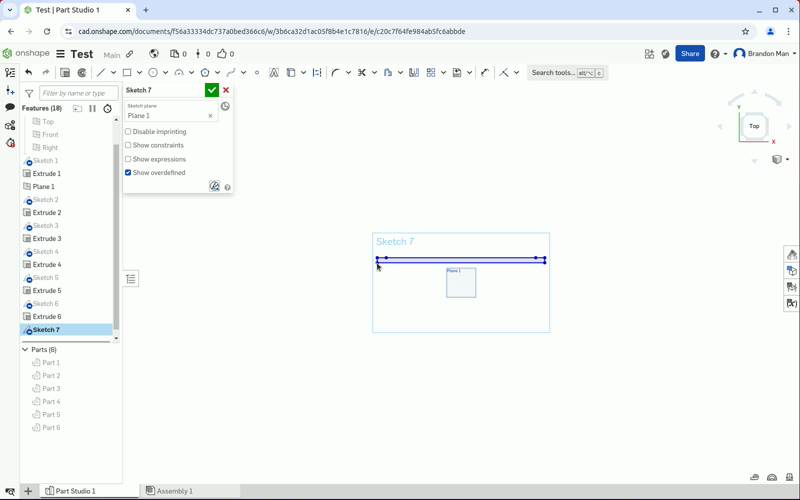
mouse_move(529, 260)
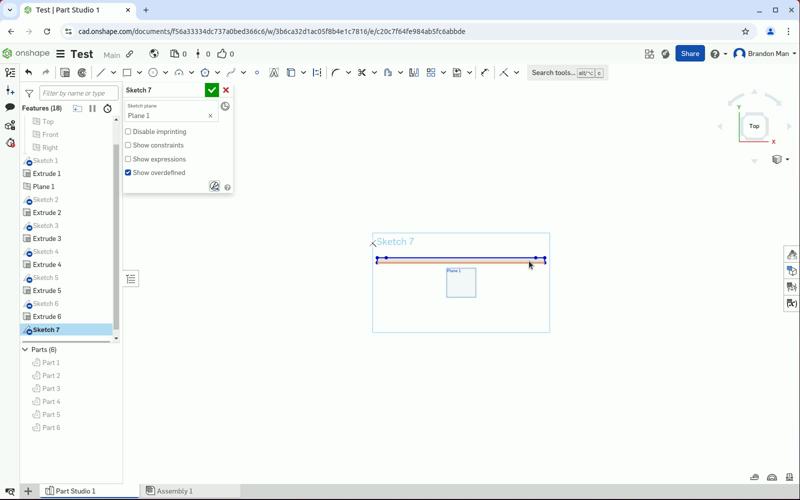
scroll(6)
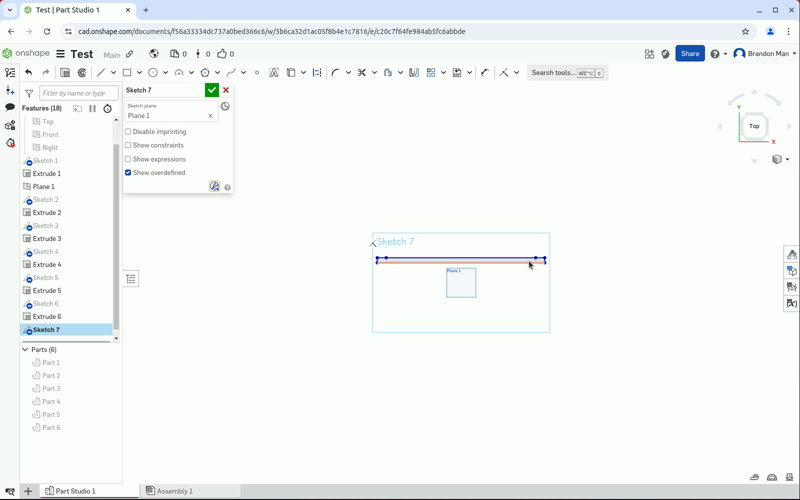
scroll(6)
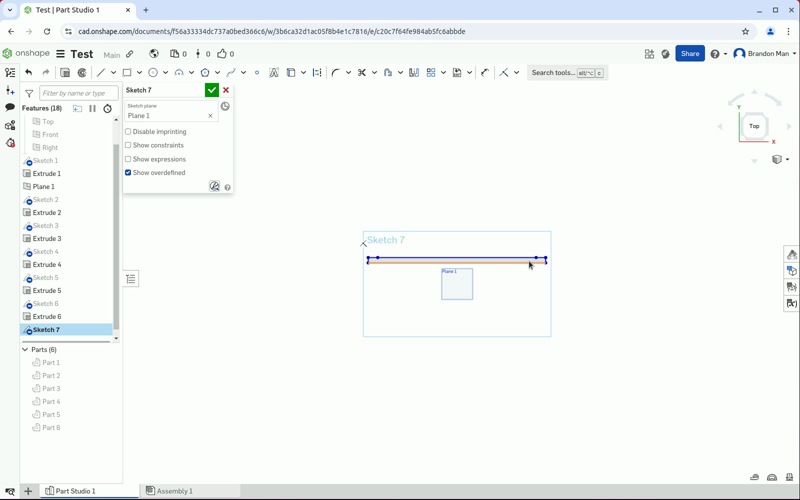
scroll(6)
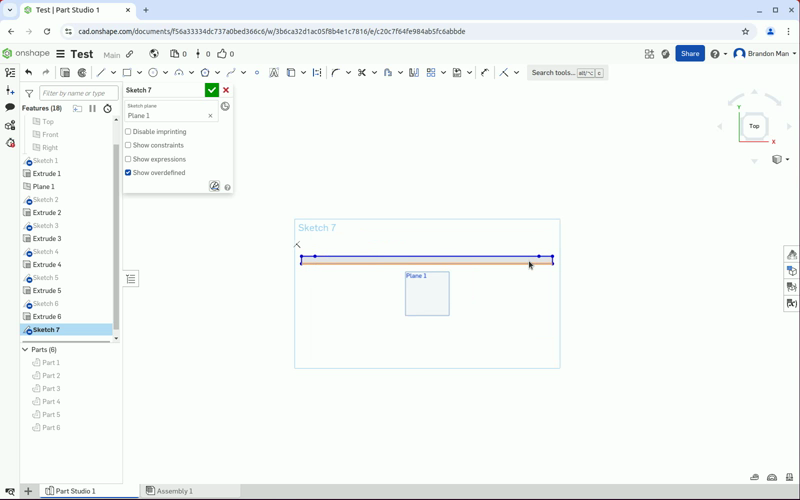
scroll(6)
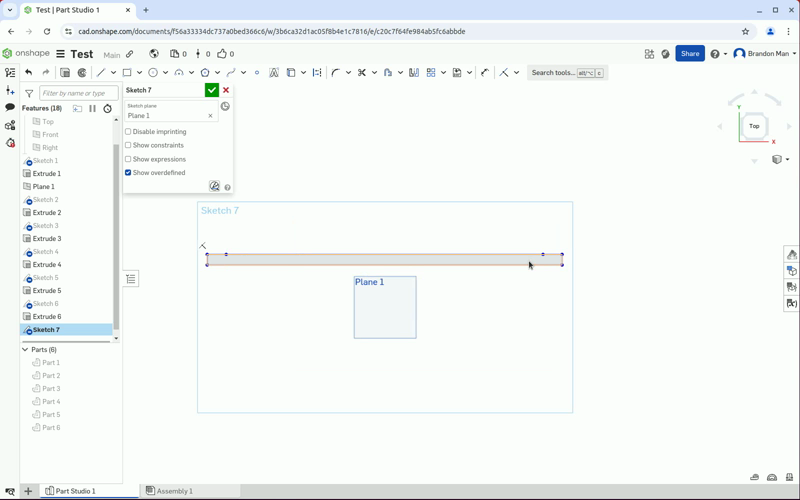
scroll(6)
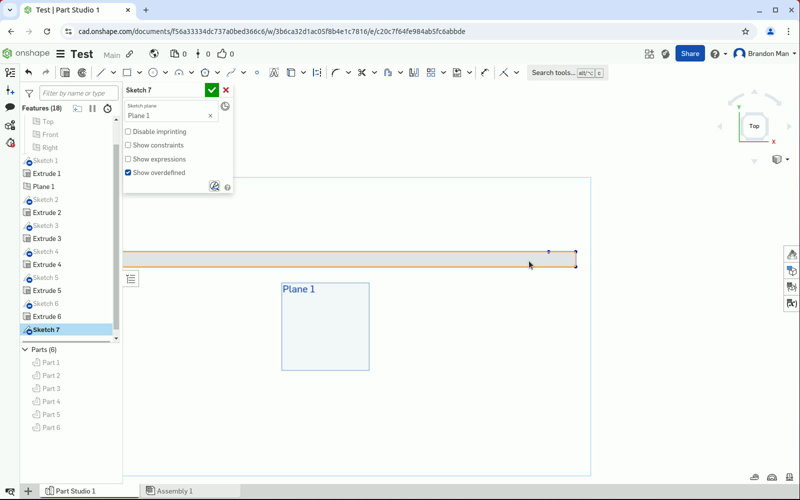
scroll(6)
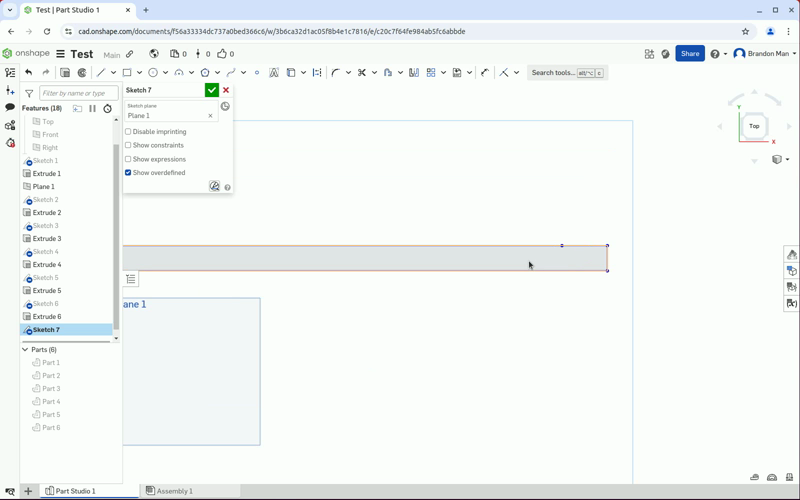
scroll(6)
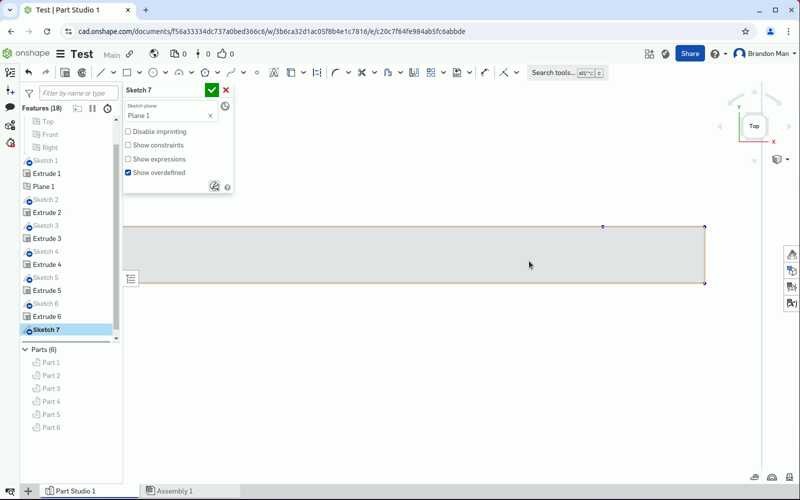
click(529, 260)
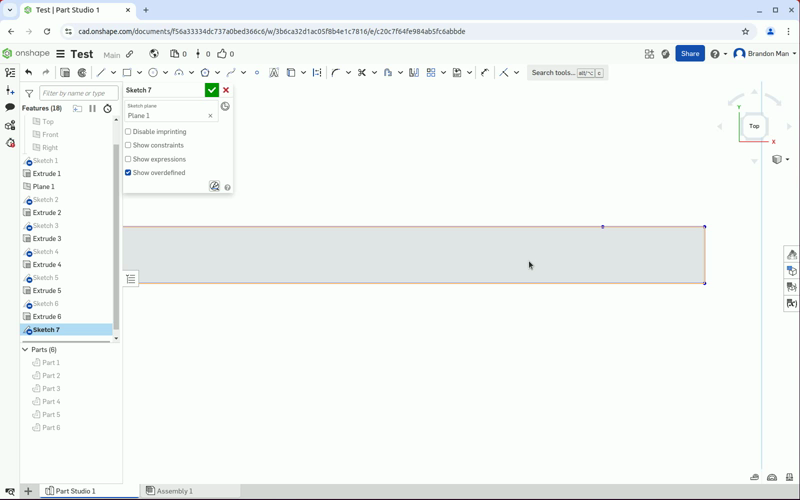
scroll(-6)
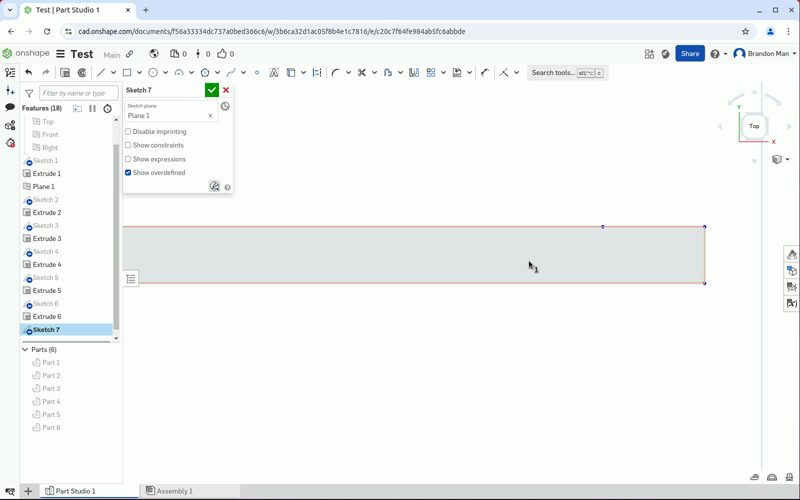
scroll(-6)
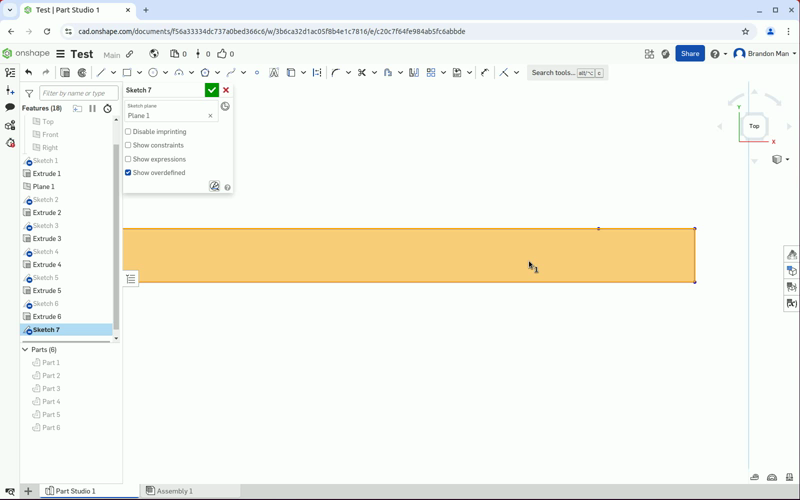
scroll(-6)
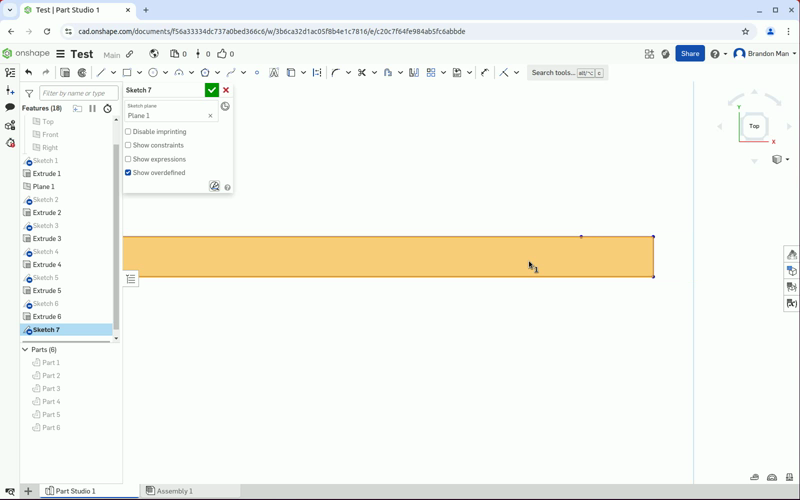
scroll(-6)
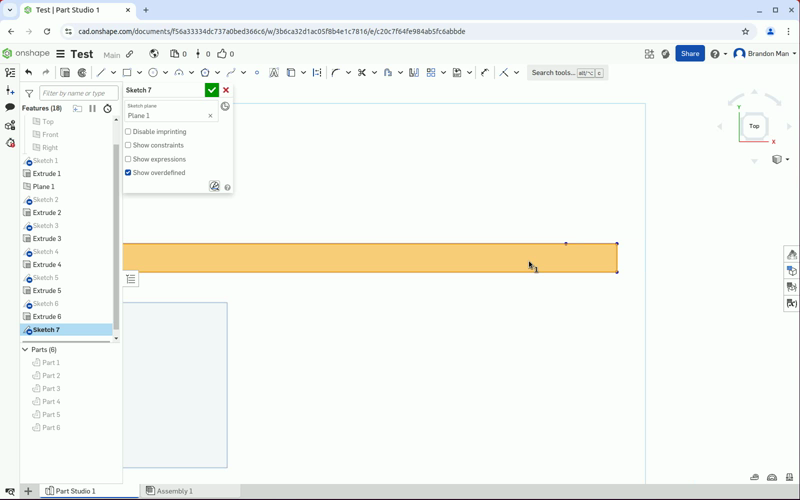
scroll(-6)
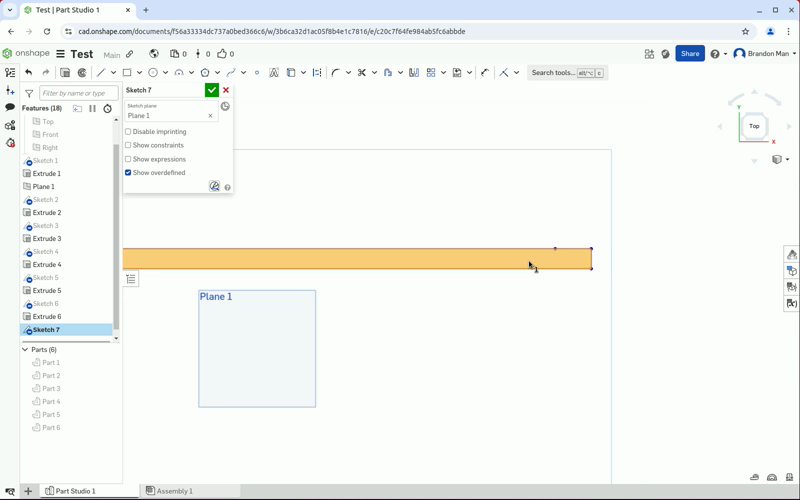
scroll(-6)
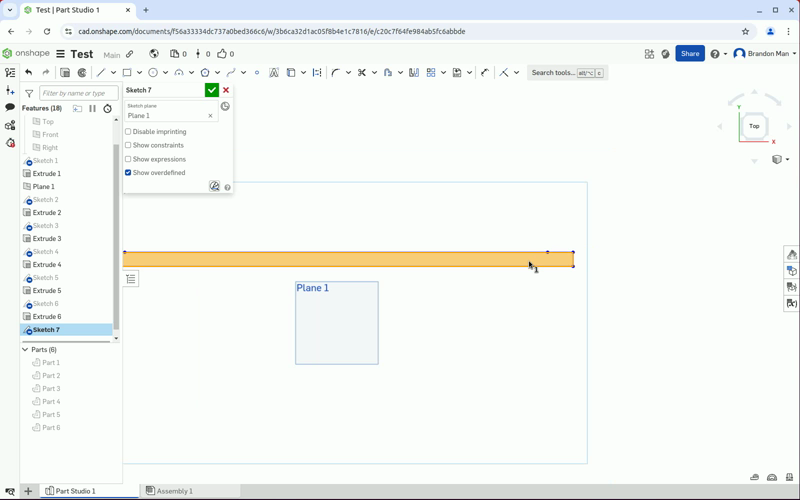
scroll(-6)
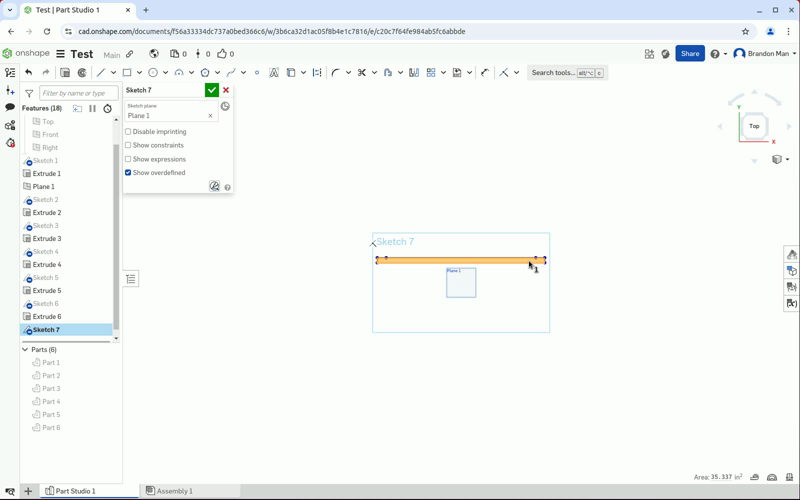
mouse_move(73, 352)
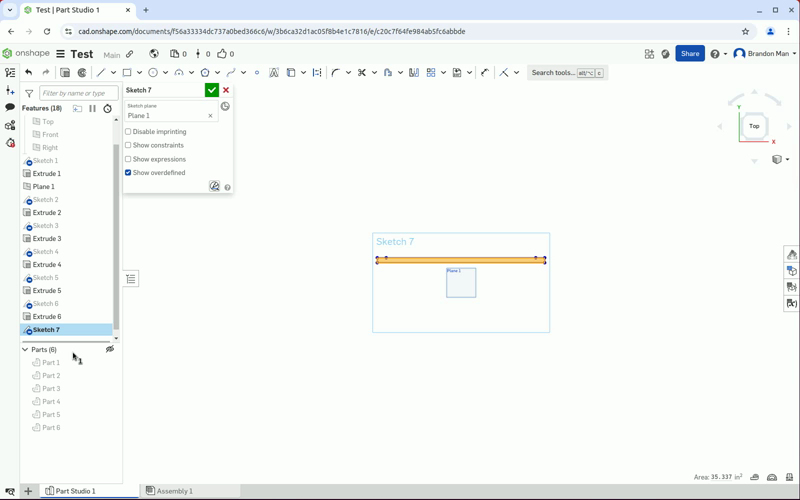
key(shift+y)
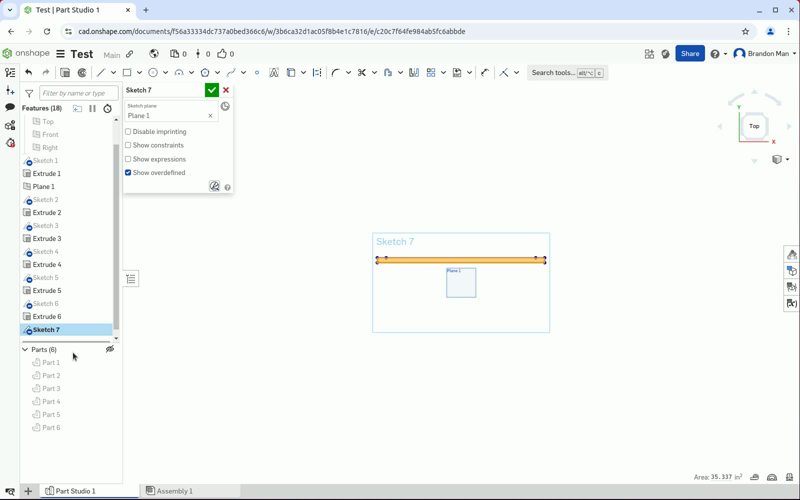
key(shift+e)
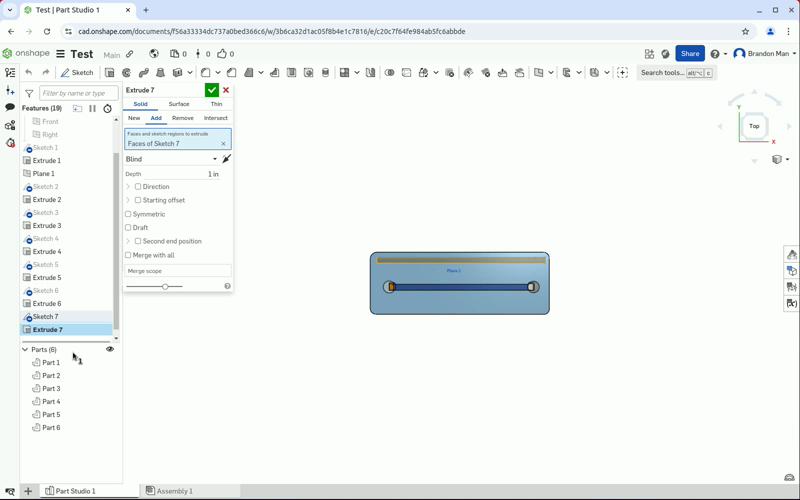
mouse_move(143, 106)
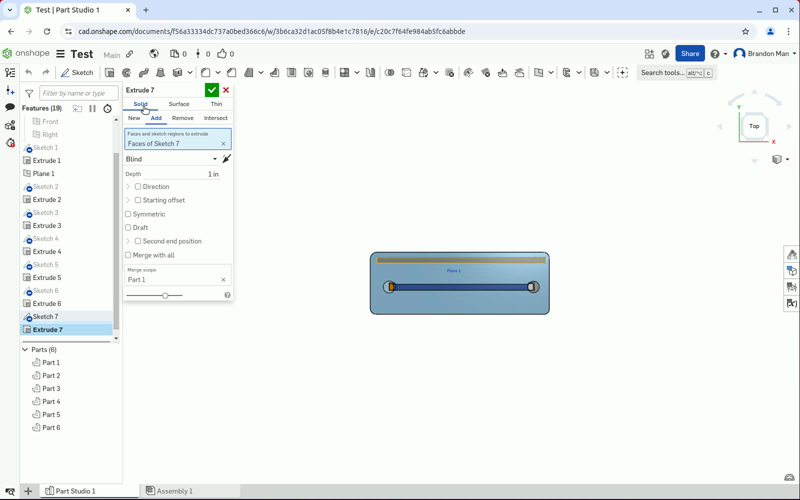
click(143, 106)
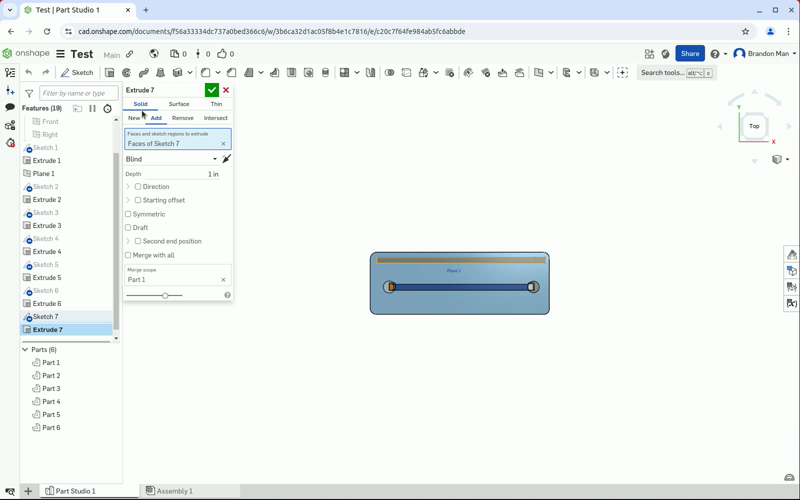
mouse_move(137, 120)
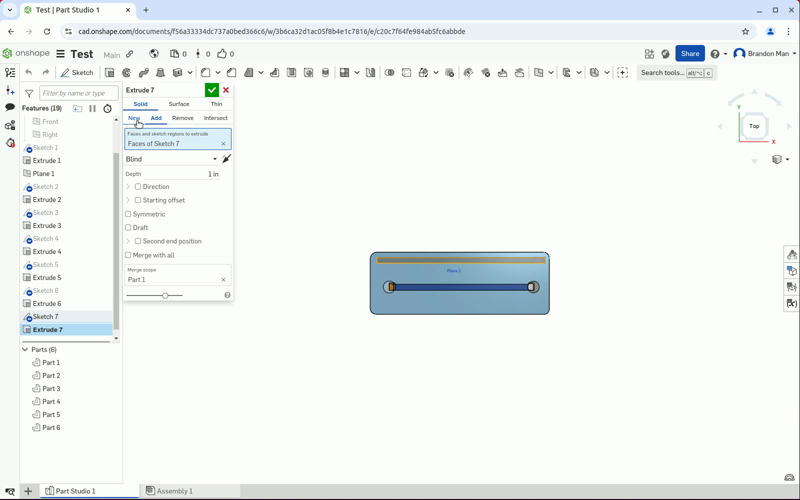
click(137, 120)
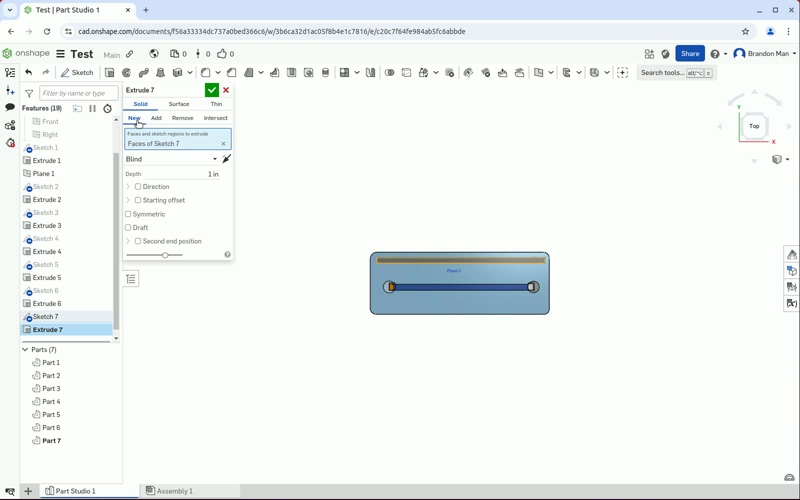
key(tab, 4)
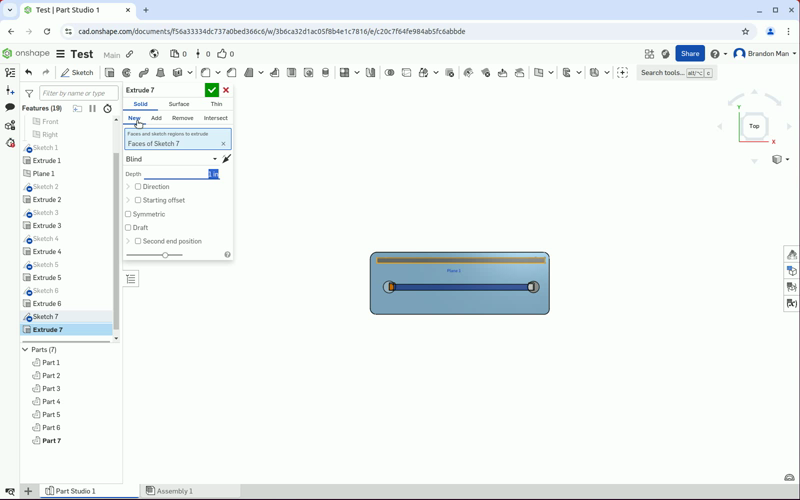
text(5.055)
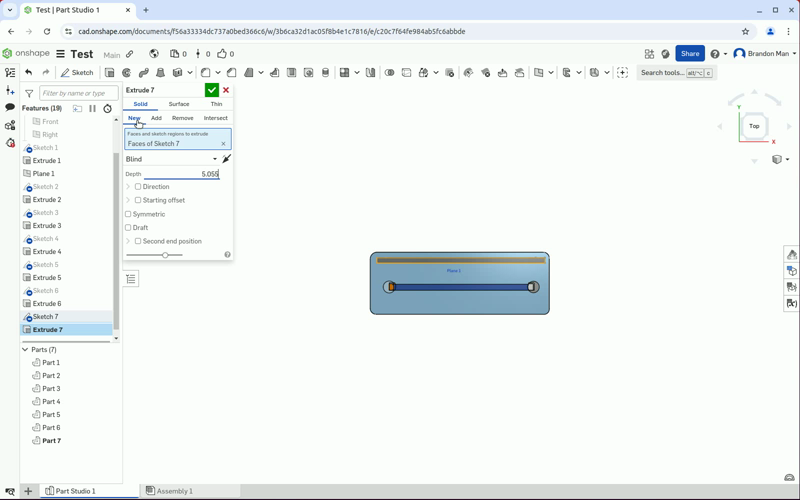
key(enter)
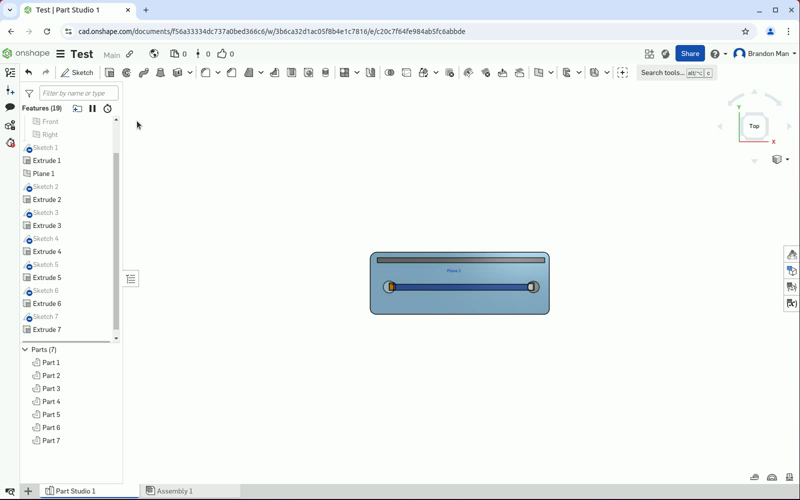
key(shift+h)
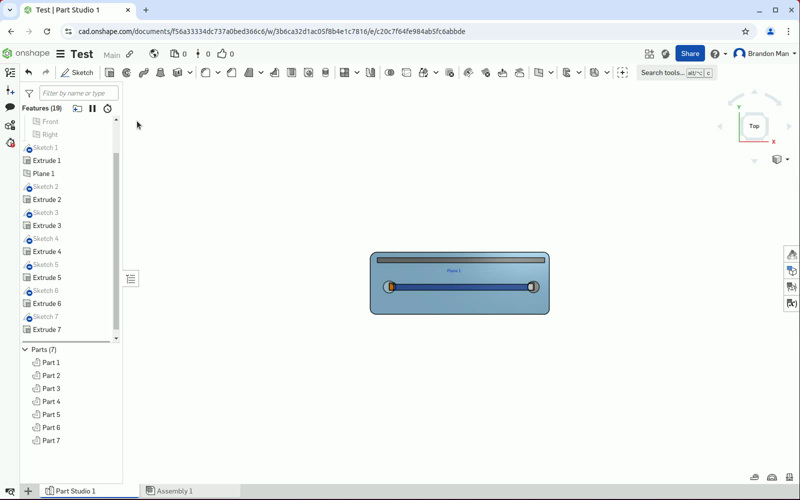
key(shift+h)
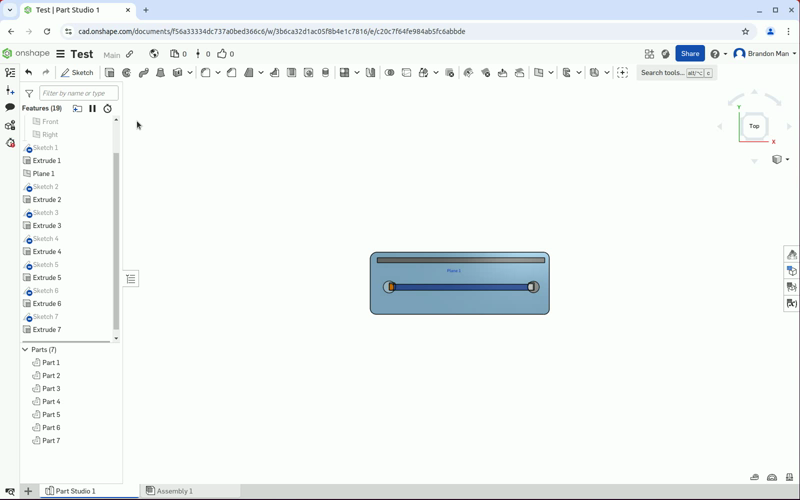
mouse_move(69, 150)
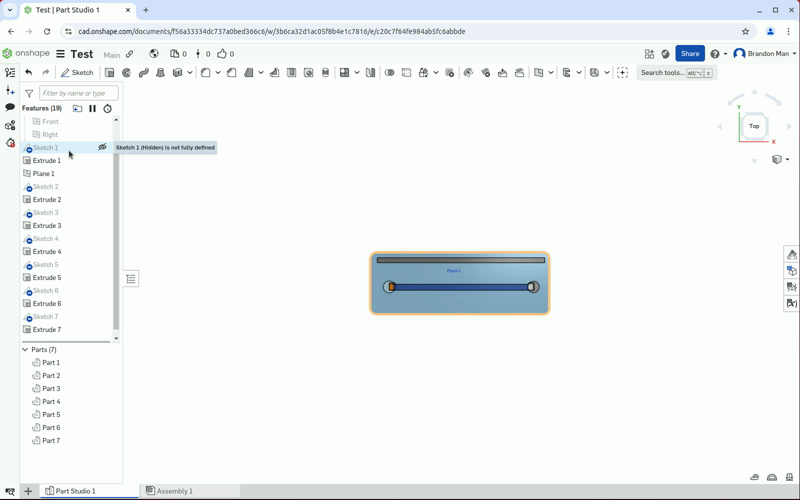
click(69, 150)
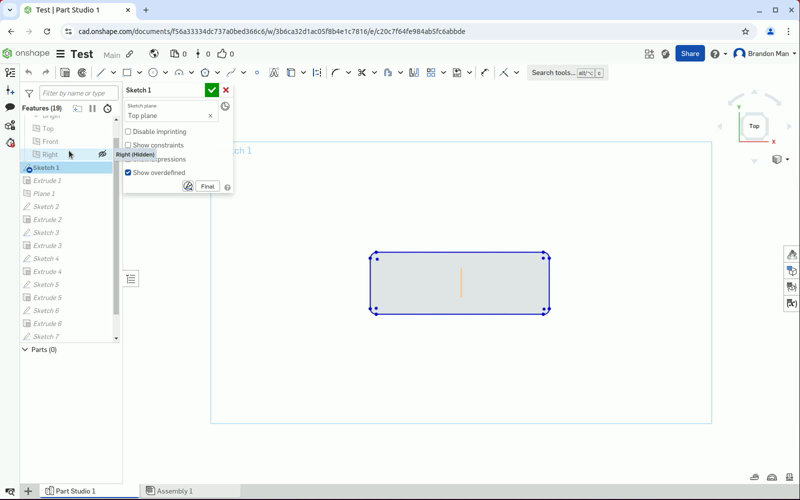
mouse_move(229, 92)
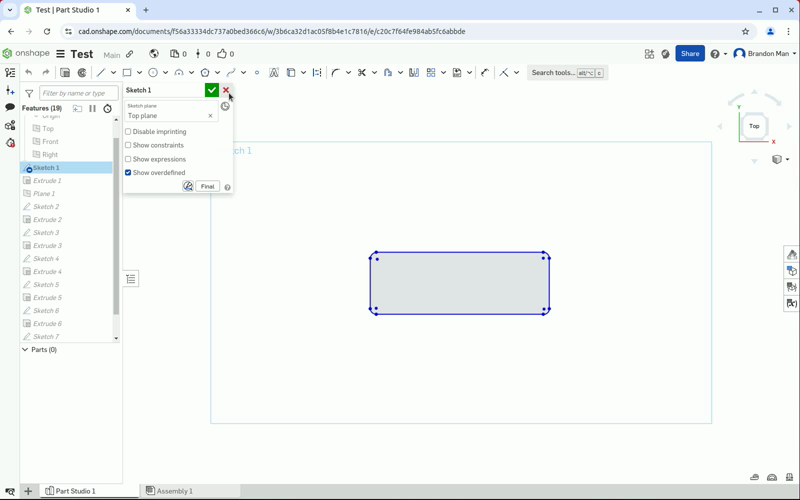
click(229, 92)
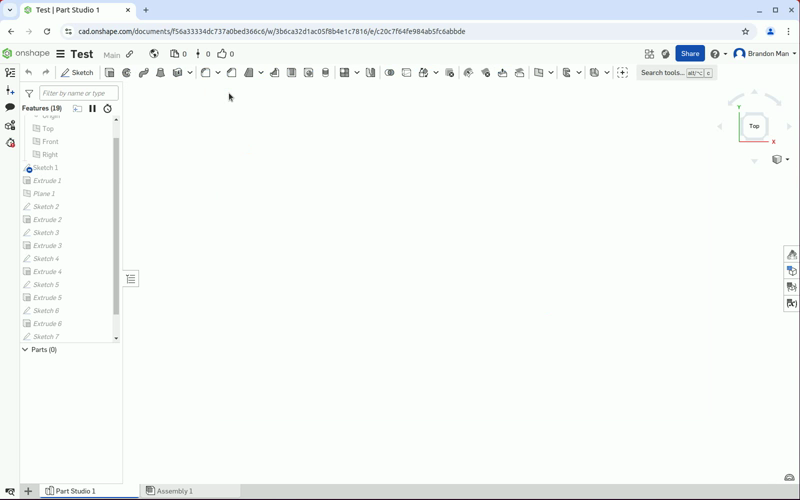
key(shift+s)
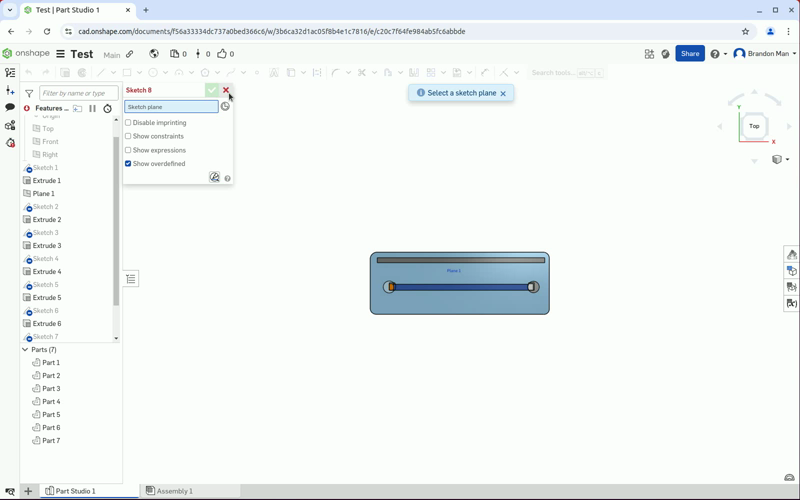
mouse_move(69, 163)
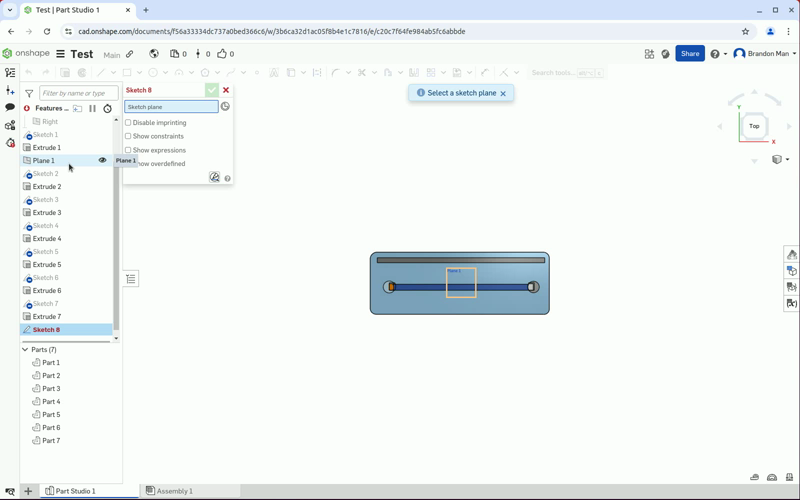
click(69, 163)
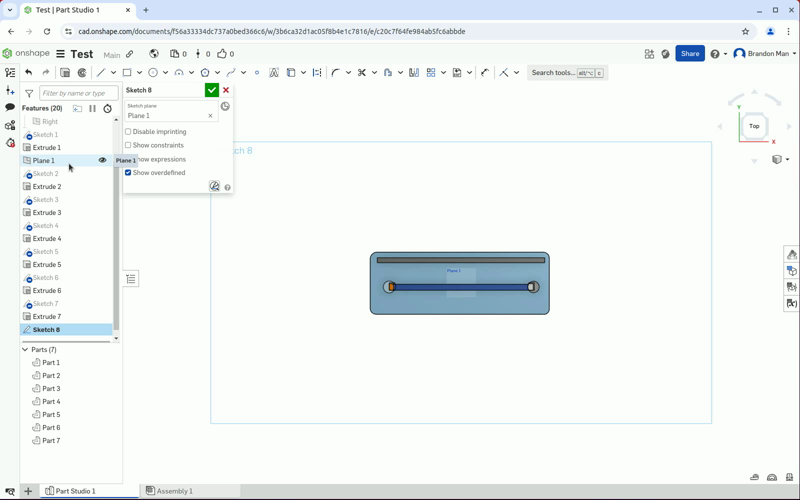
mouse_move(73, 352)
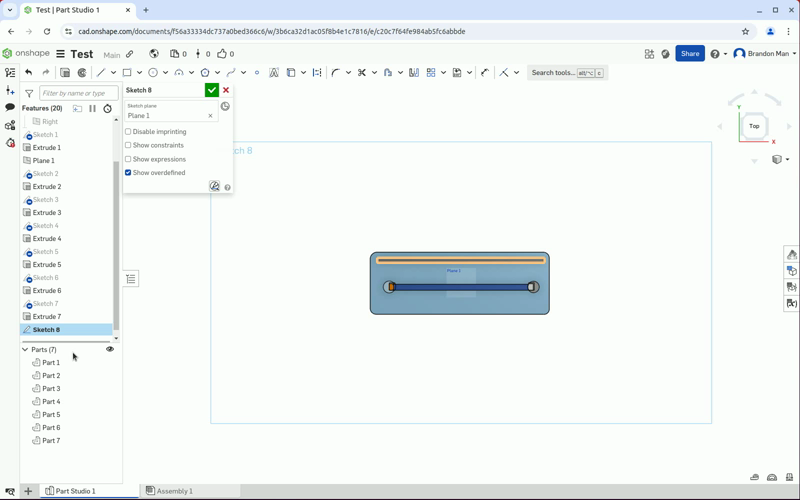
key(y)
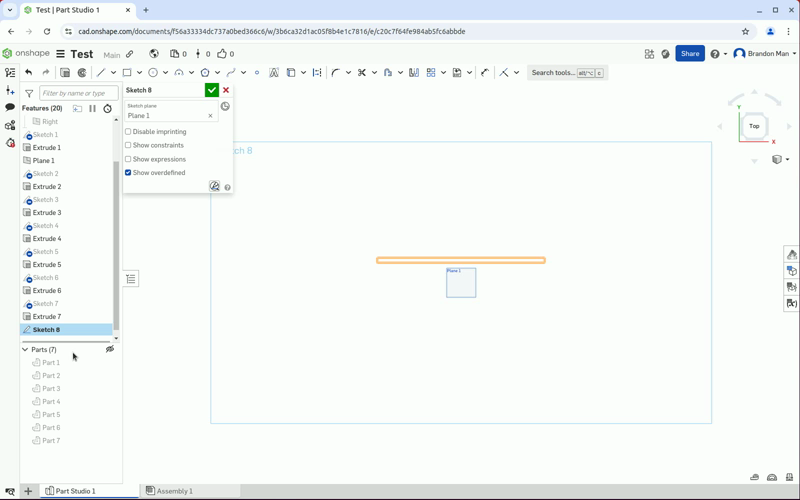
key(l)
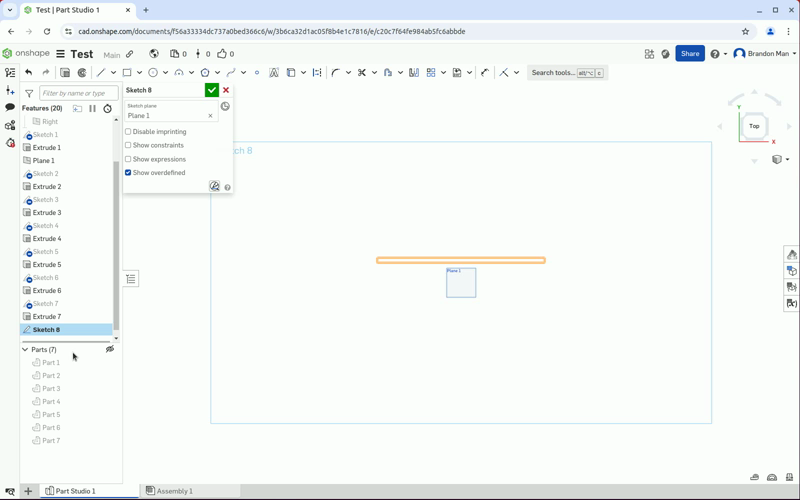
key_down(shift)
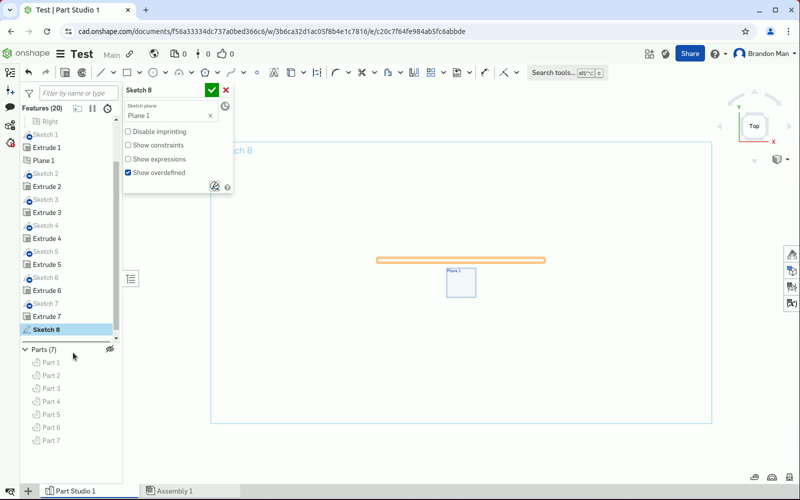
mouse_move(385, 258)
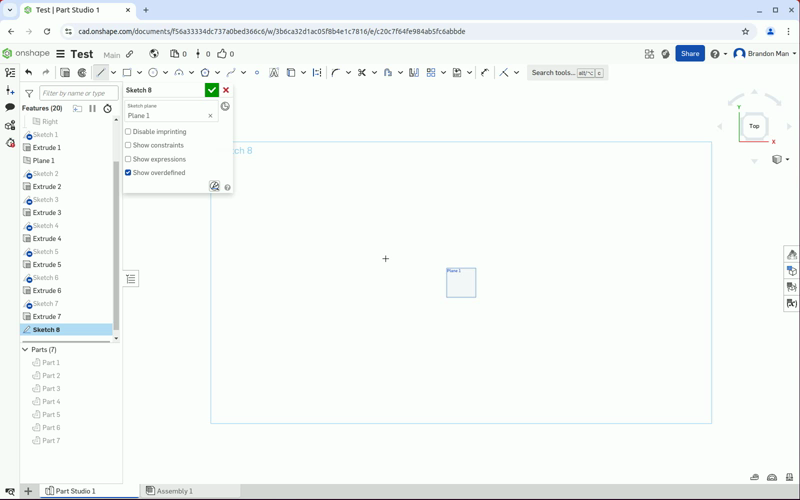
click(385, 258)
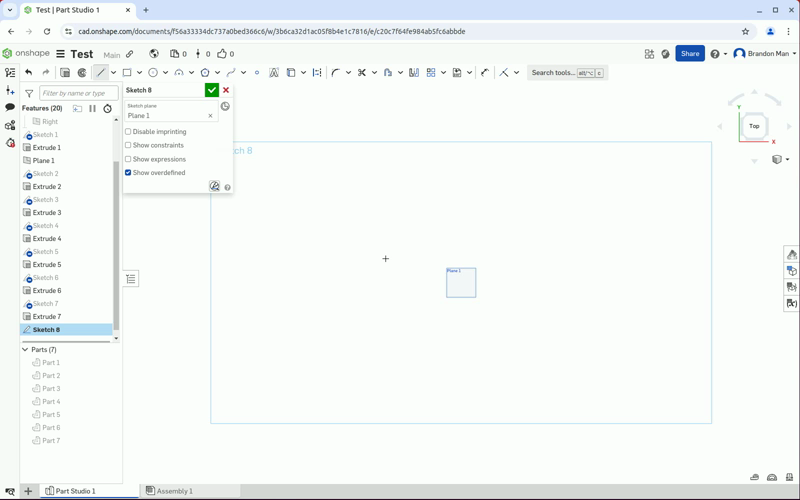
key_up(shift)
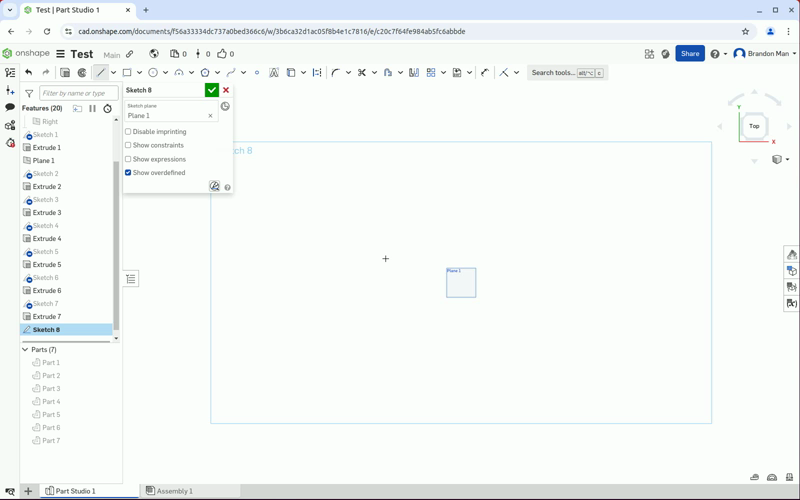
key_down(shift)
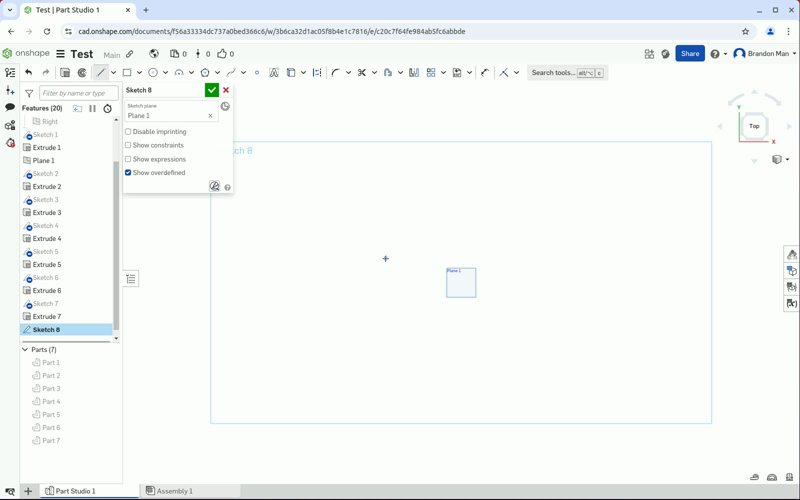
mouse_move(536, 258)
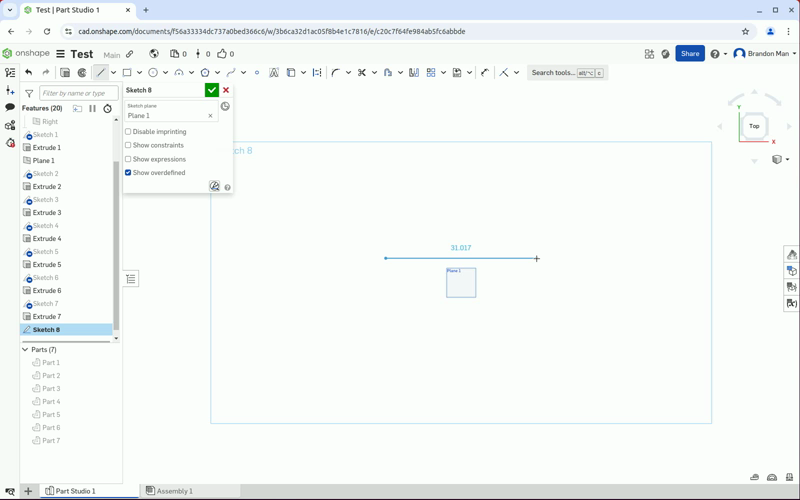
click(536, 258)
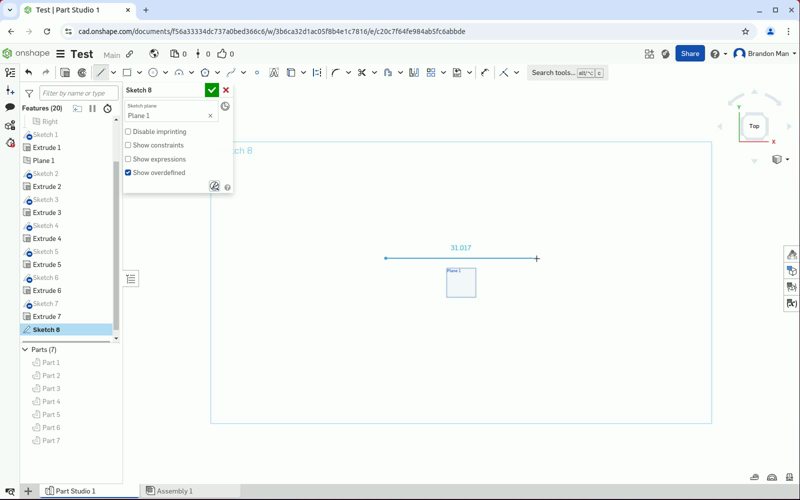
key_up(shift)
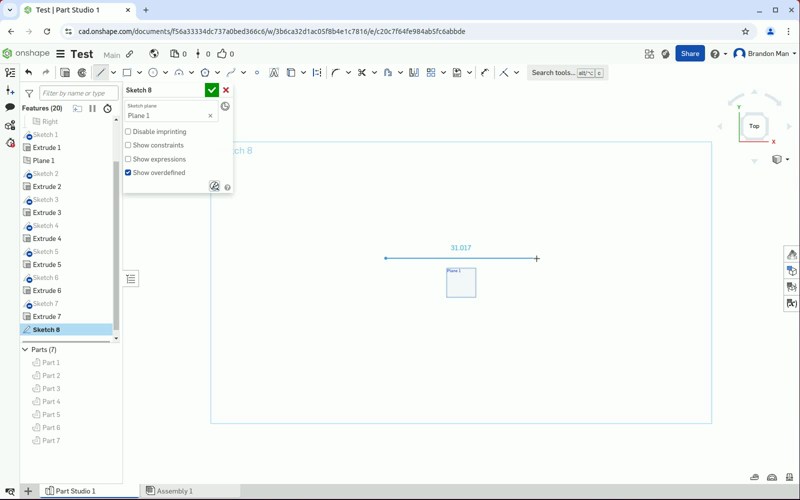
key_down(shift)
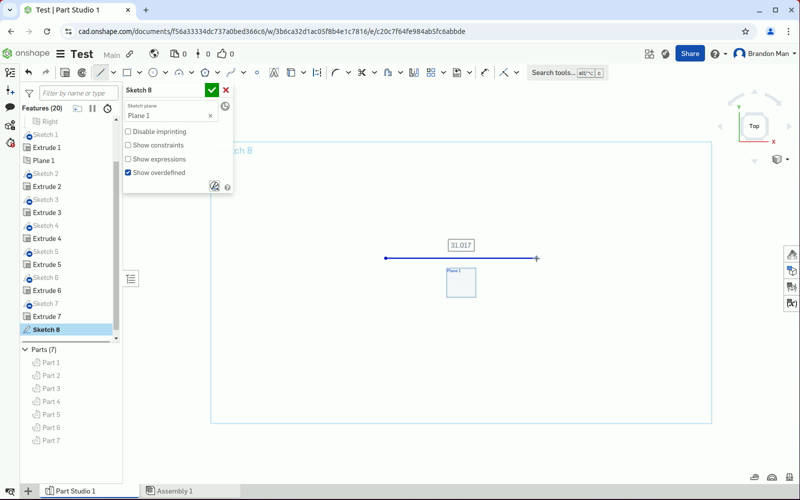
mouse_move(566, 258)
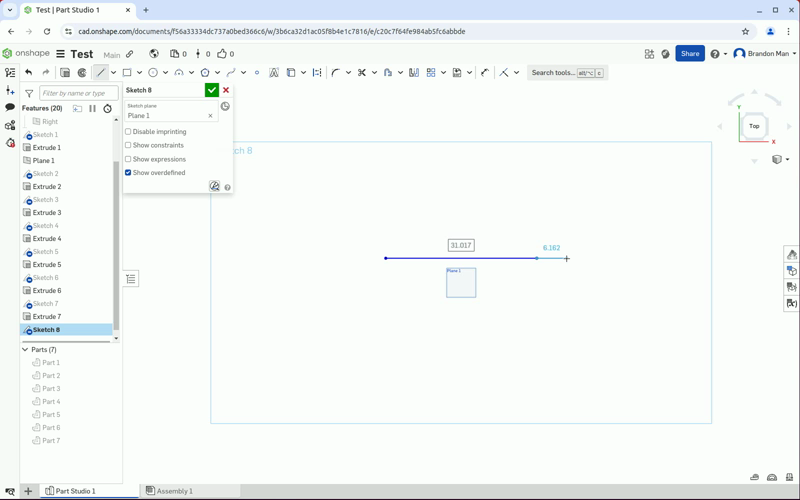
mouse_move(536, 252)
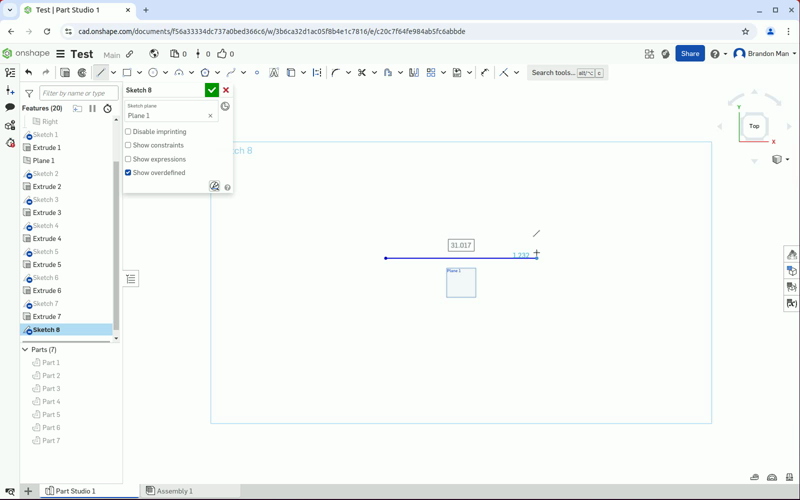
scroll(6)
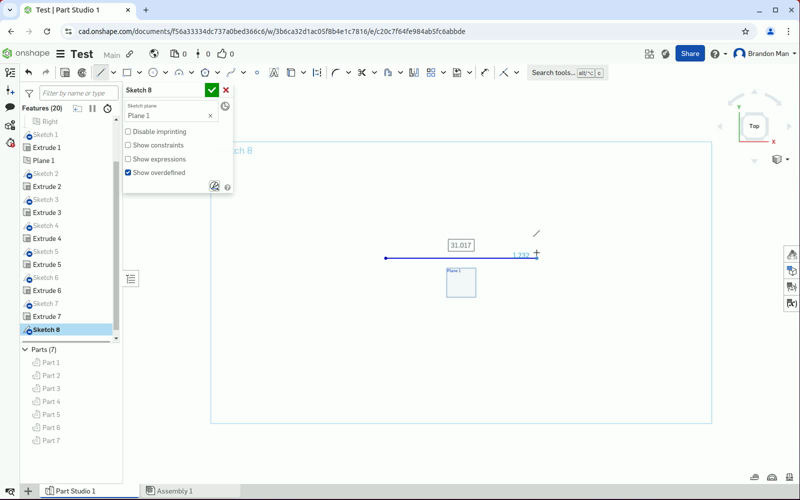
scroll(6)
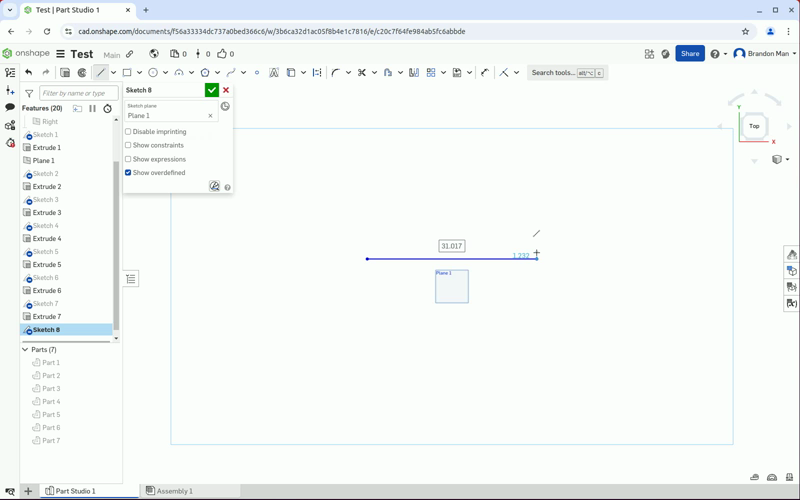
scroll(6)
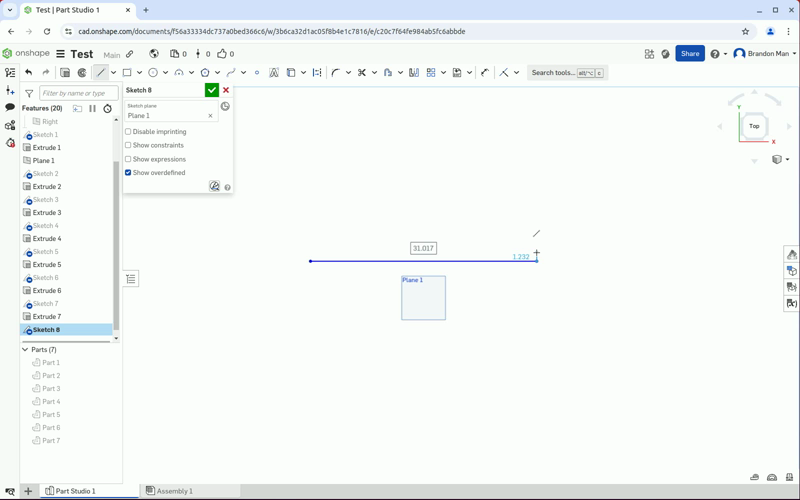
scroll(6)
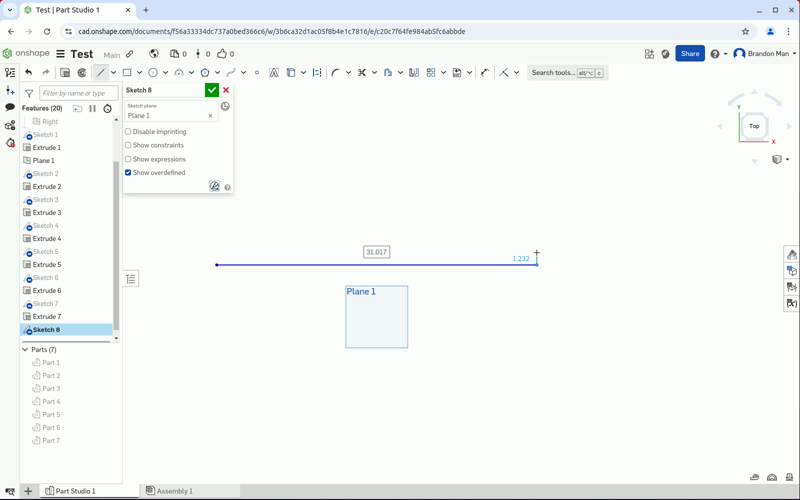
scroll(6)
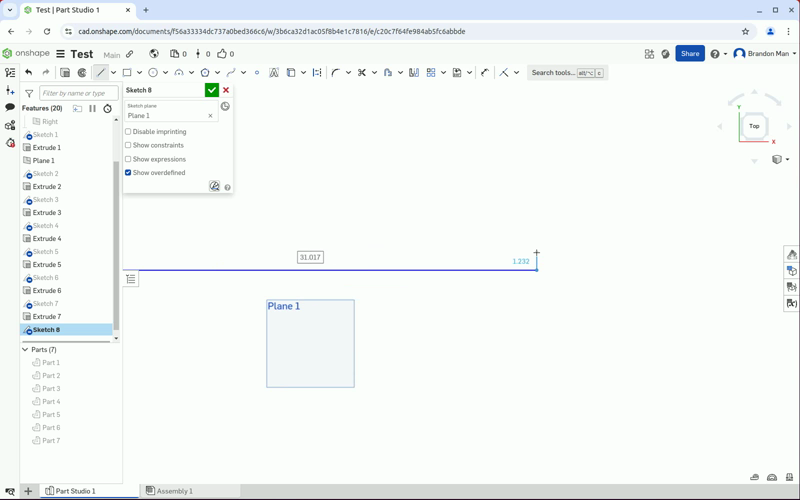
scroll(6)
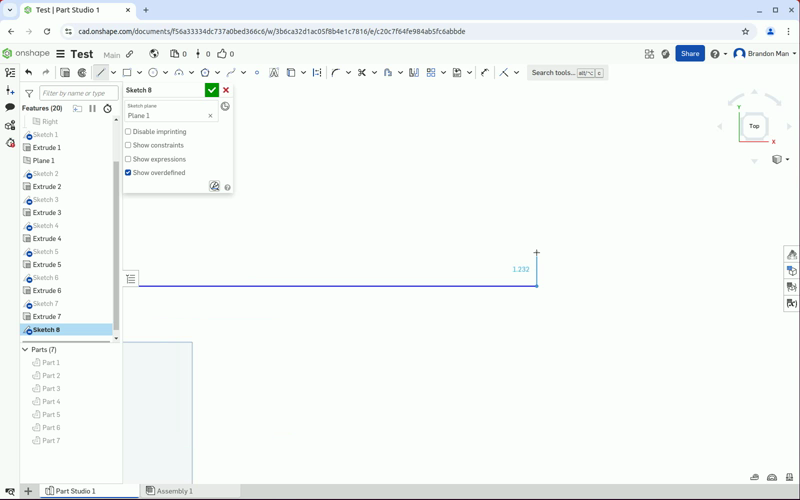
scroll(6)
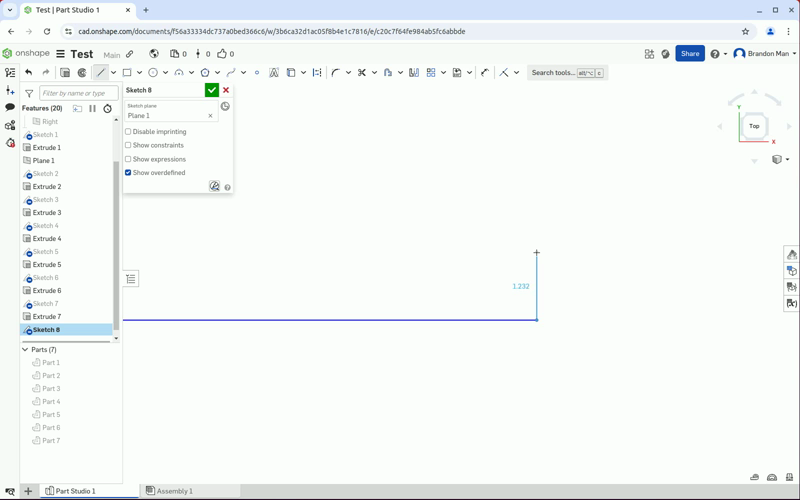
click(536, 252)
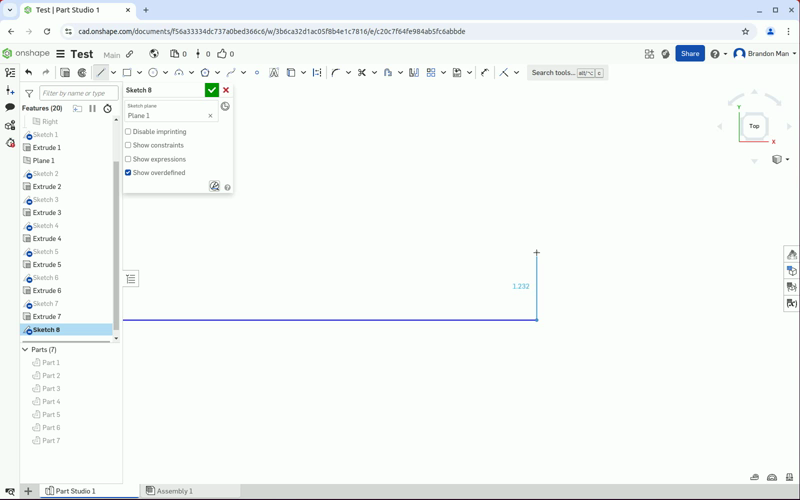
scroll(-6)
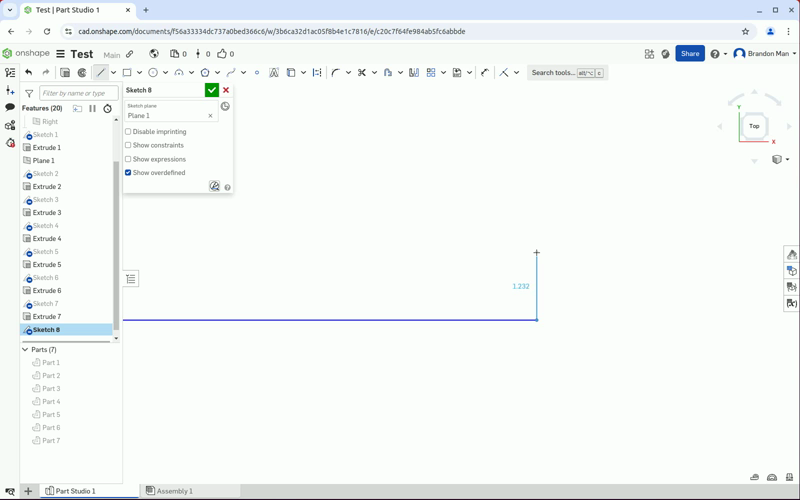
scroll(-6)
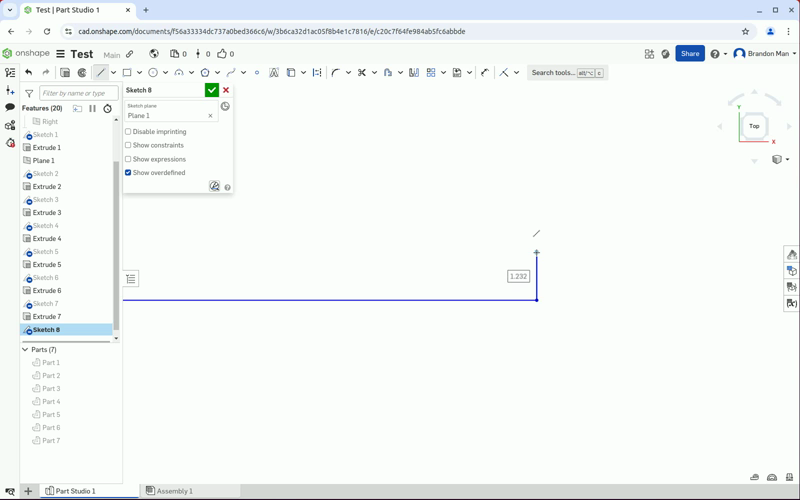
scroll(-6)
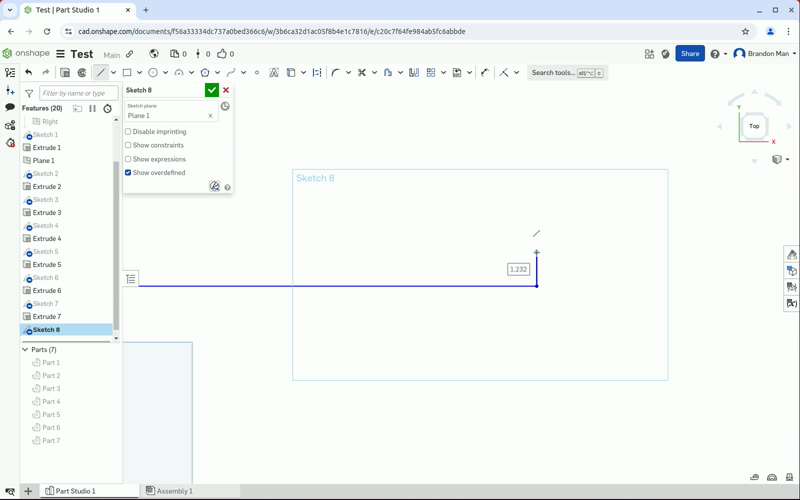
scroll(-6)
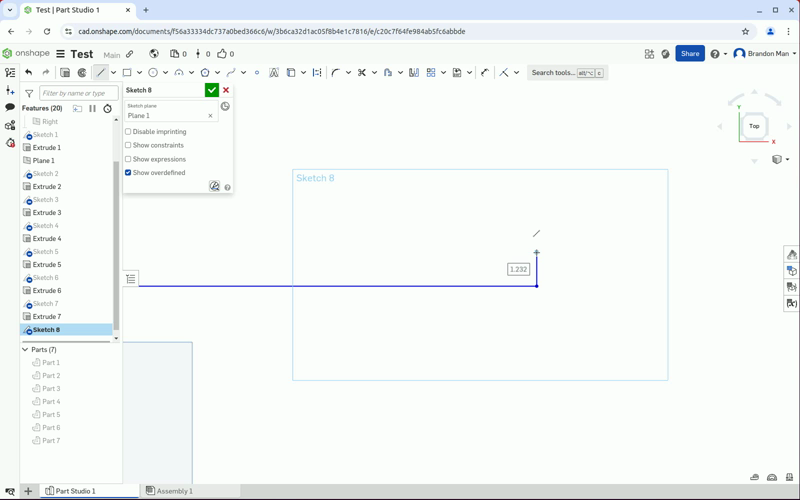
scroll(-6)
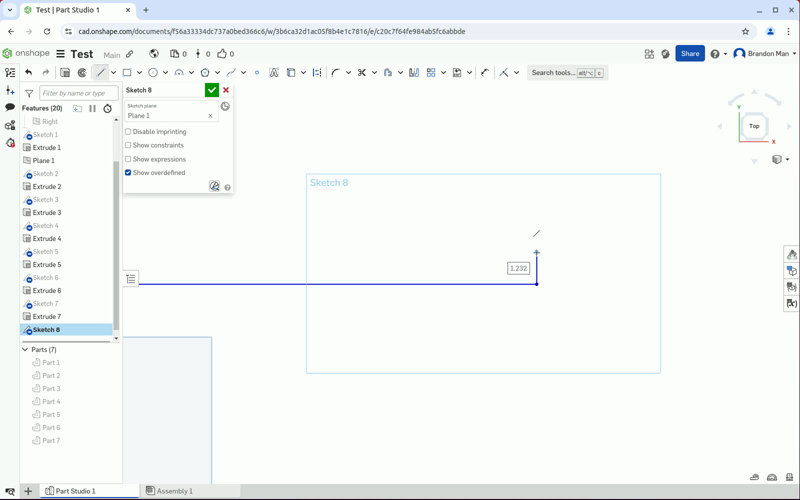
scroll(-6)
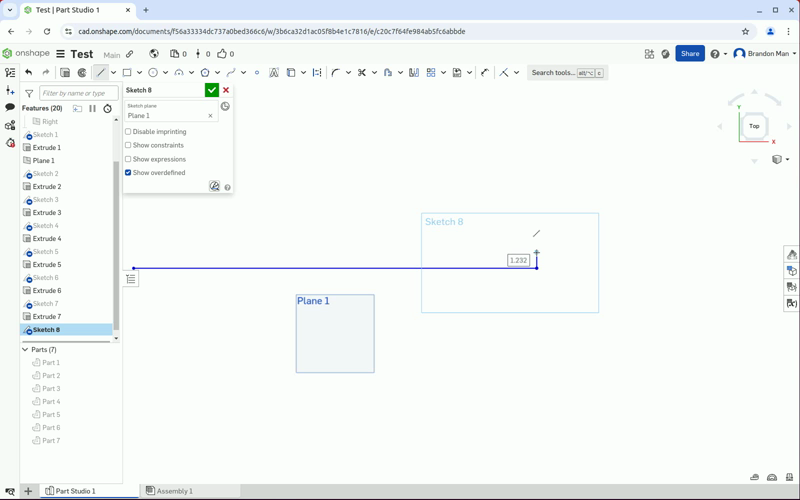
scroll(-6)
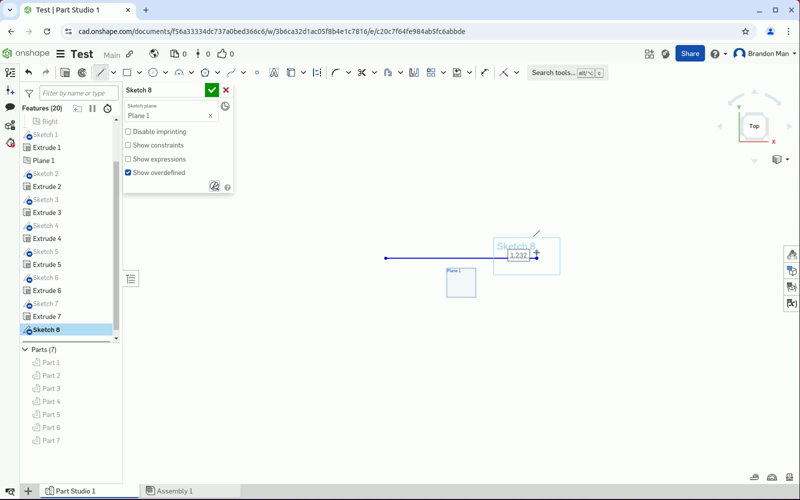
key_up(shift)
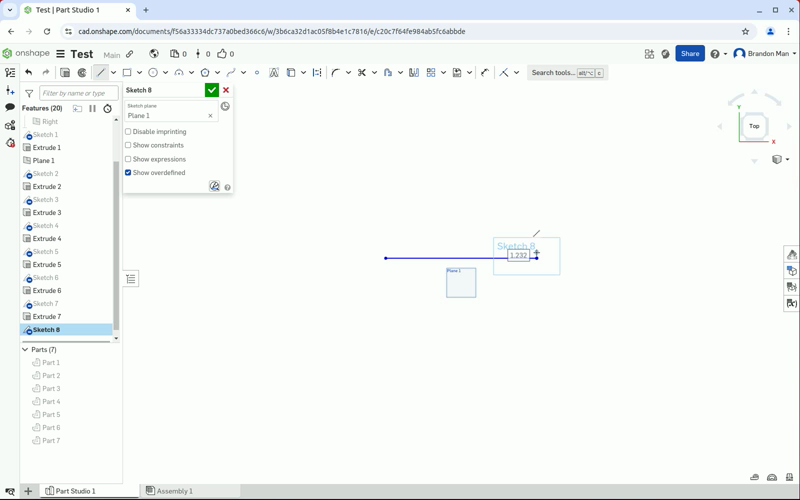
key_down(shift)
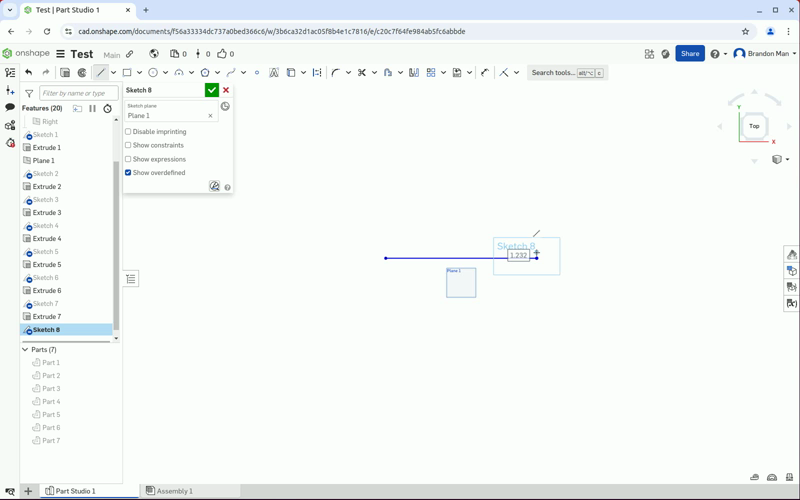
mouse_move(385, 252)
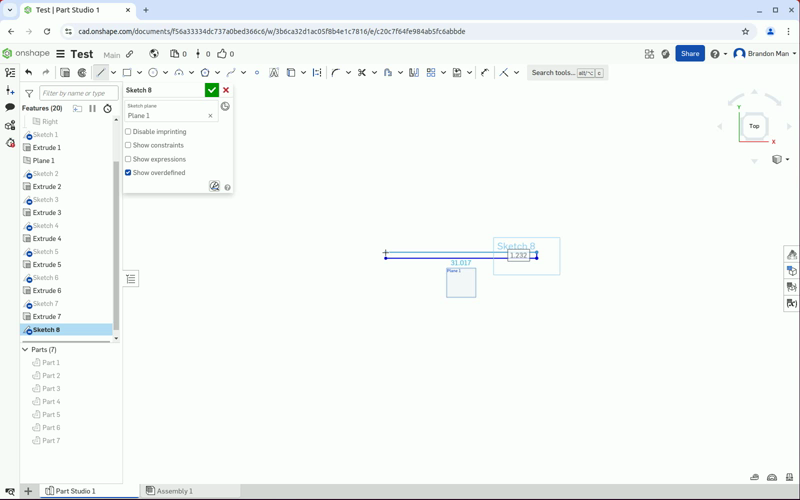
click(385, 252)
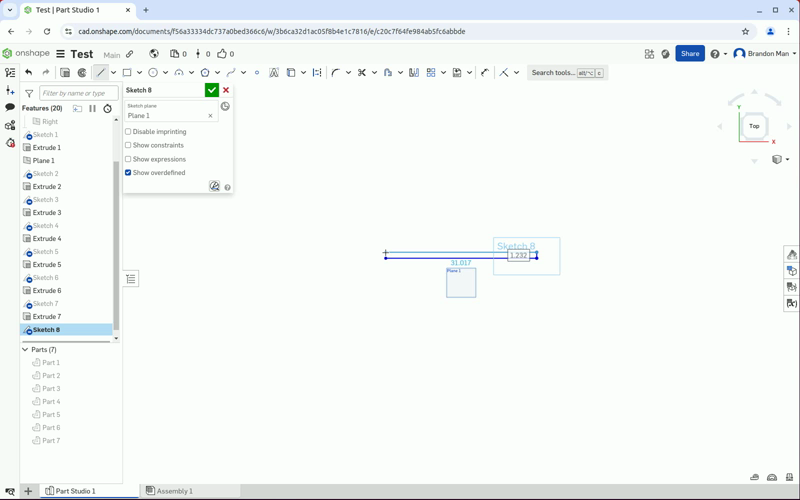
key_up(shift)
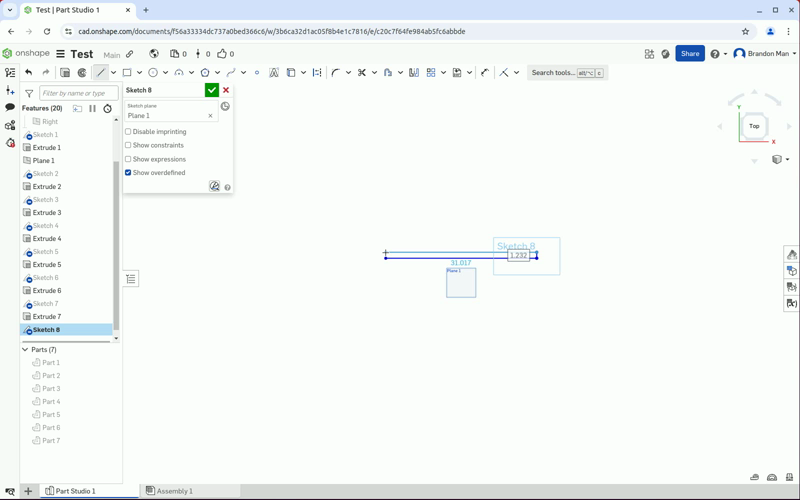
mouse_move(415, 252)
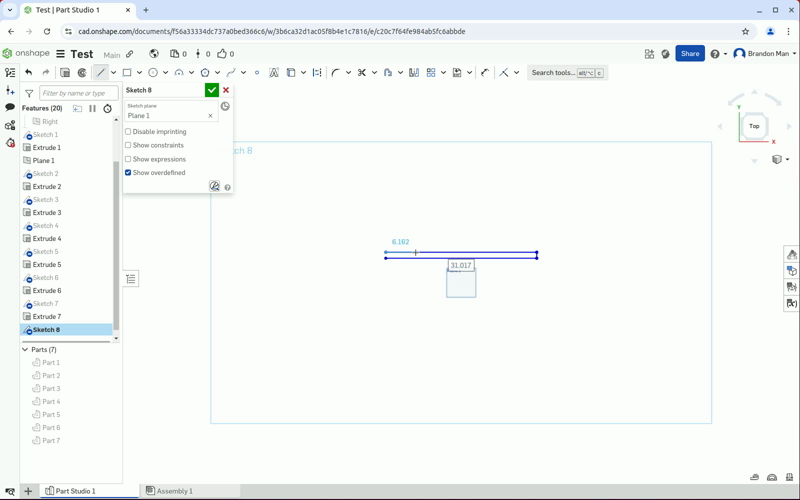
key_down(shift)
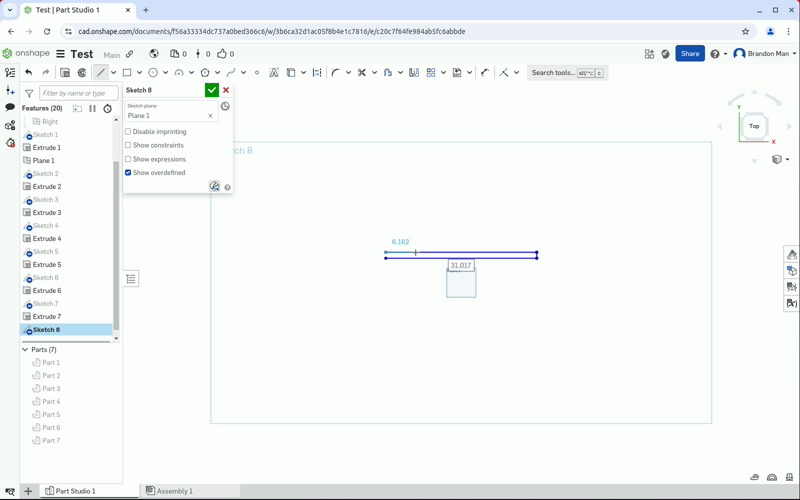
mouse_move(385, 258)
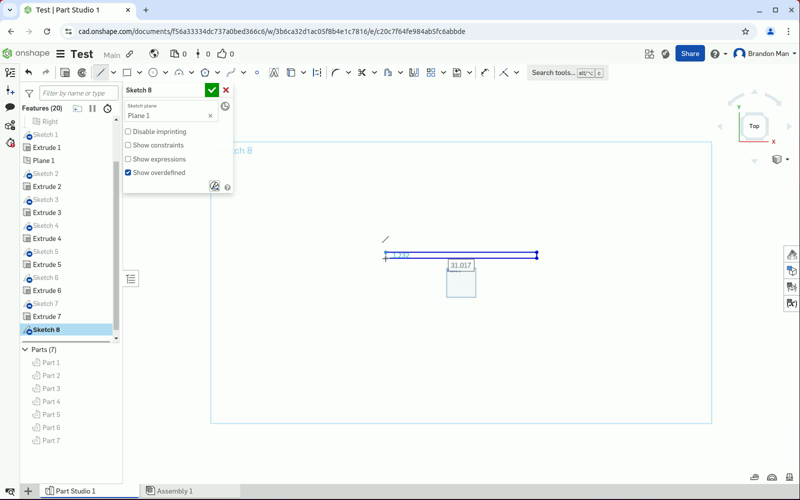
scroll(6)
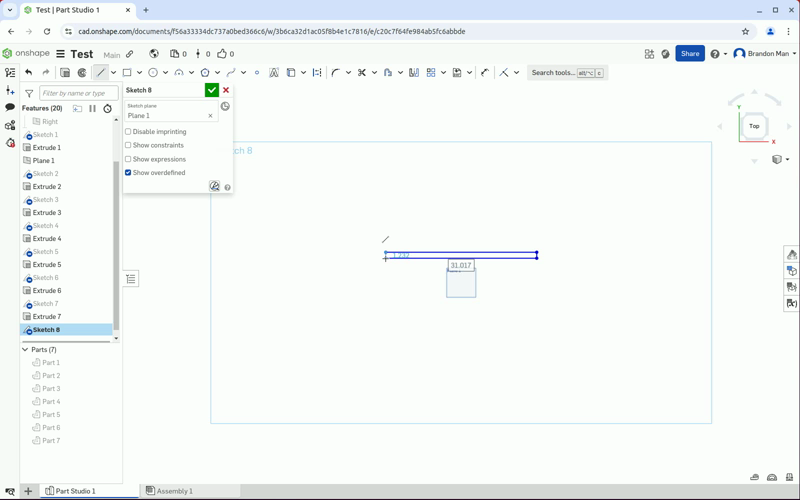
scroll(6)
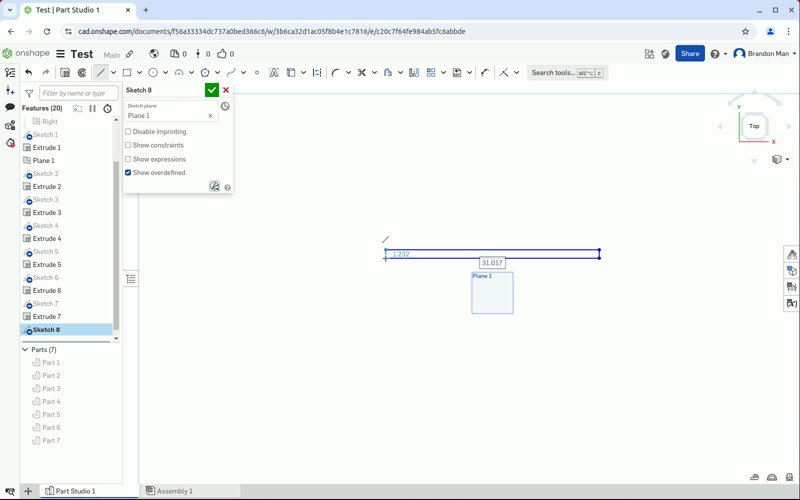
scroll(6)
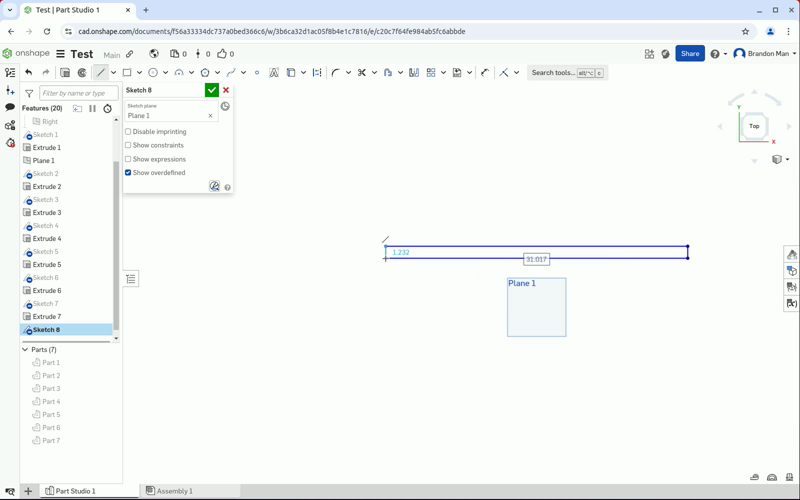
scroll(6)
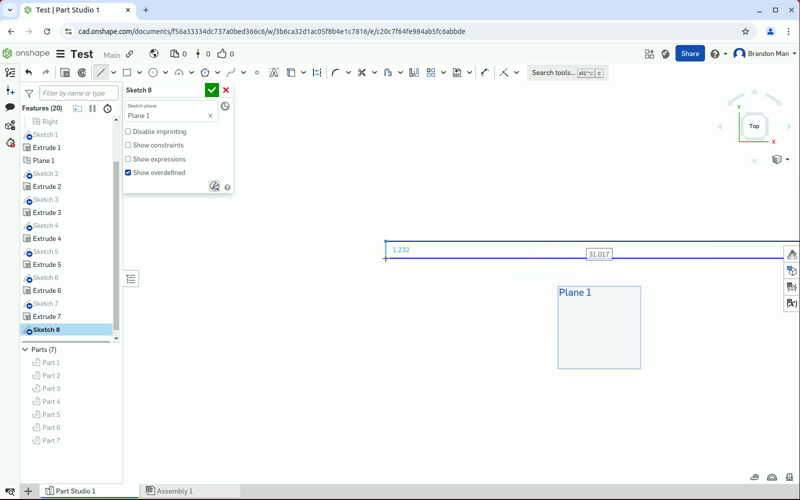
scroll(6)
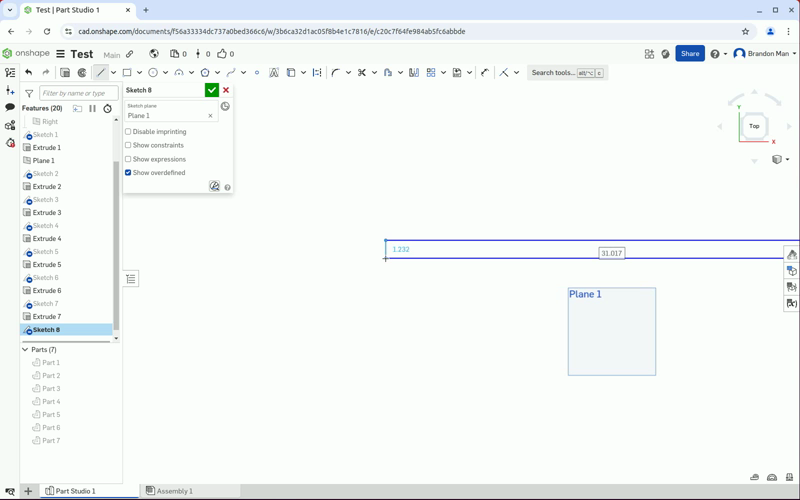
scroll(6)
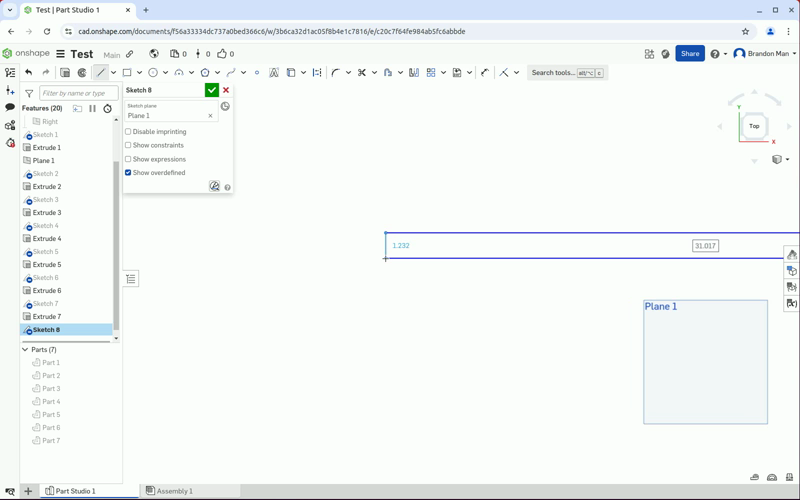
scroll(6)
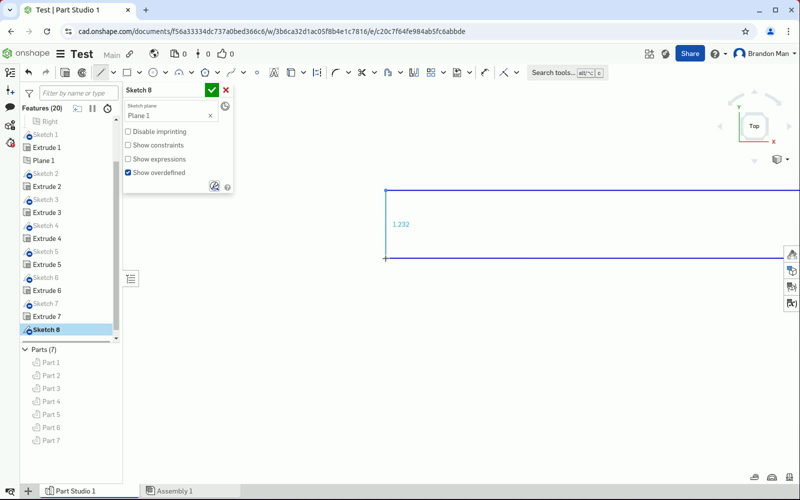
key_up(shift)
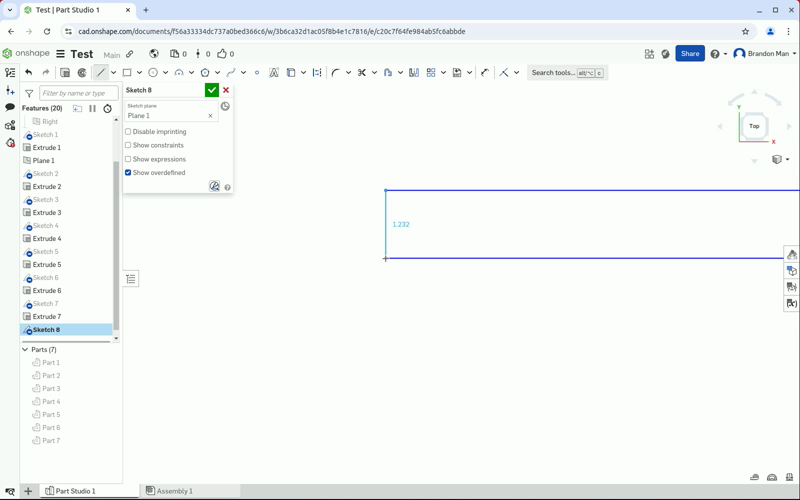
click(385, 258)
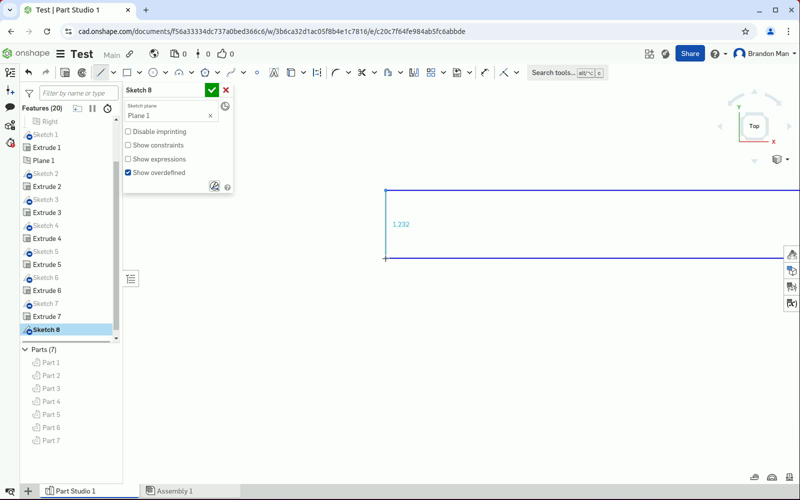
scroll(-6)
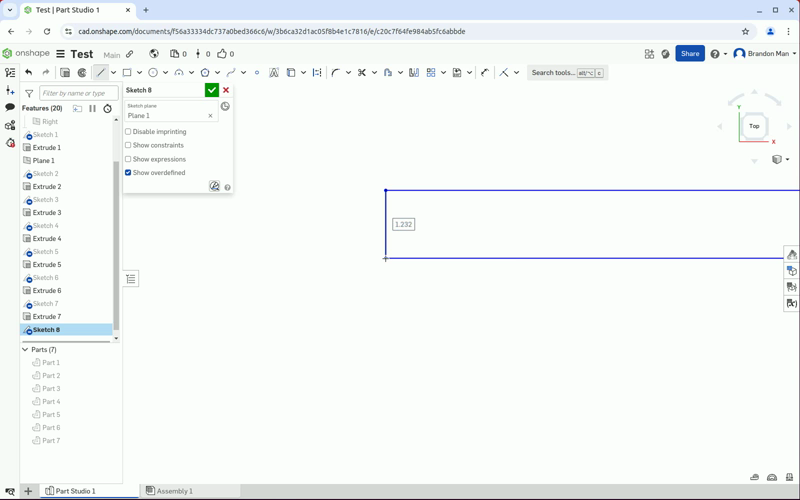
scroll(-6)
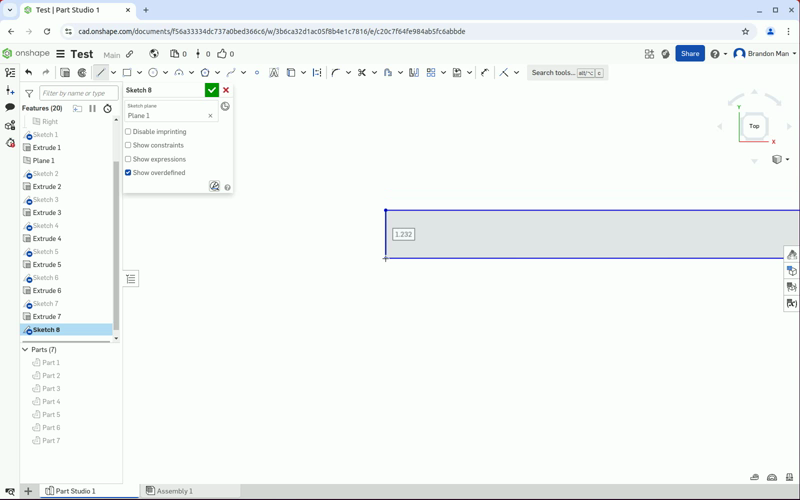
scroll(-6)
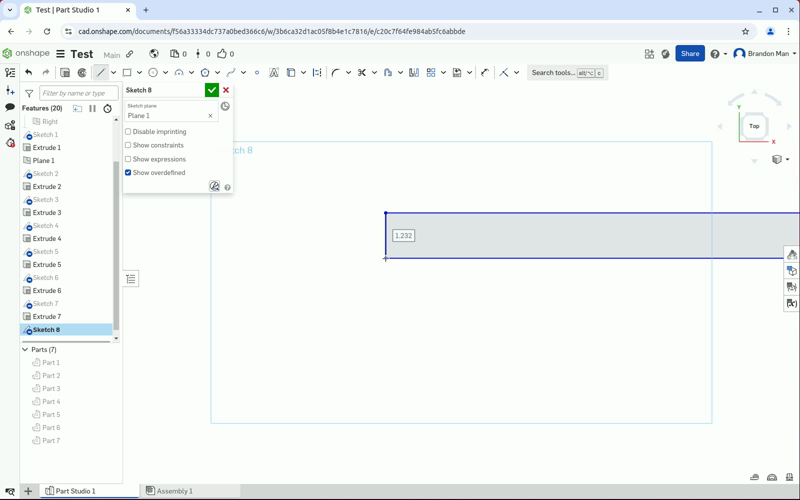
scroll(-6)
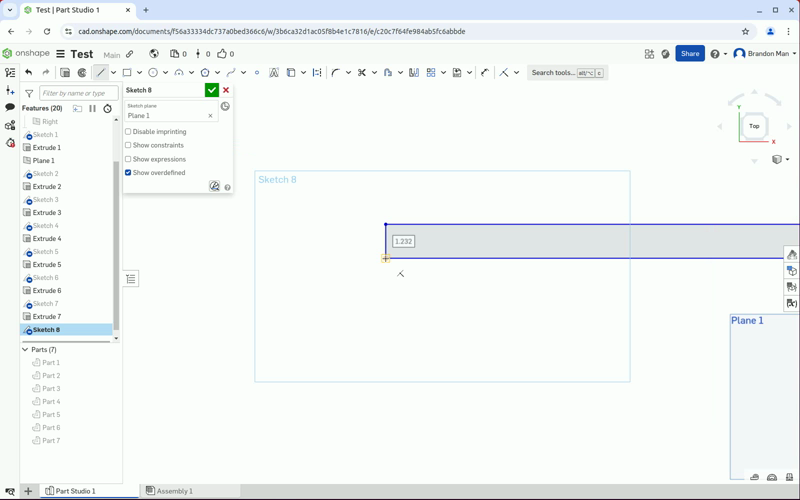
scroll(-6)
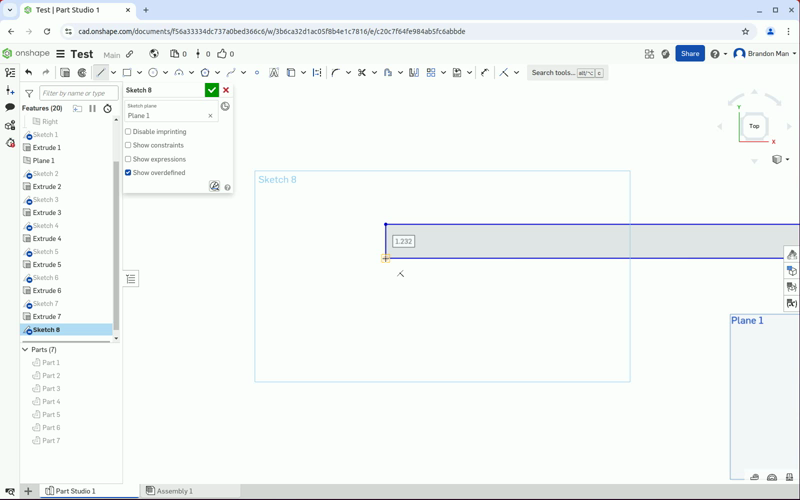
scroll(-6)
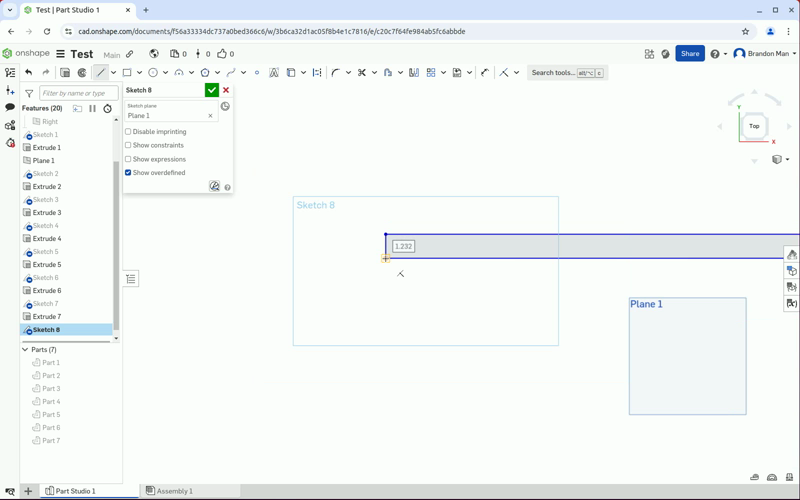
scroll(-6)
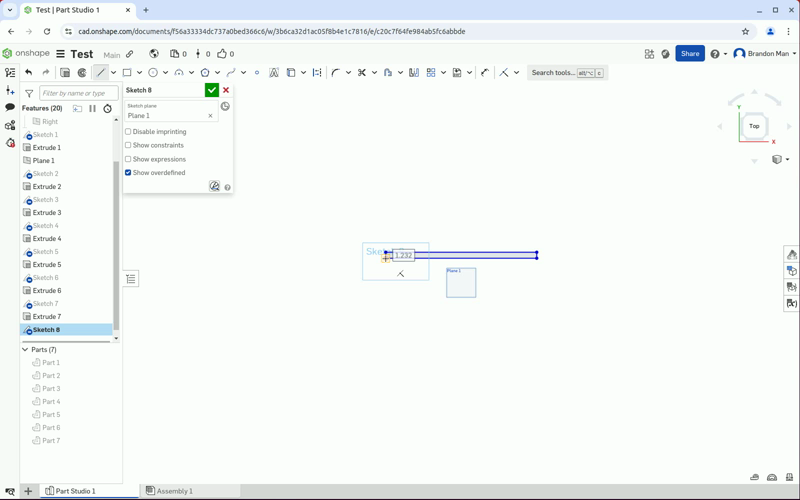
key(esc)
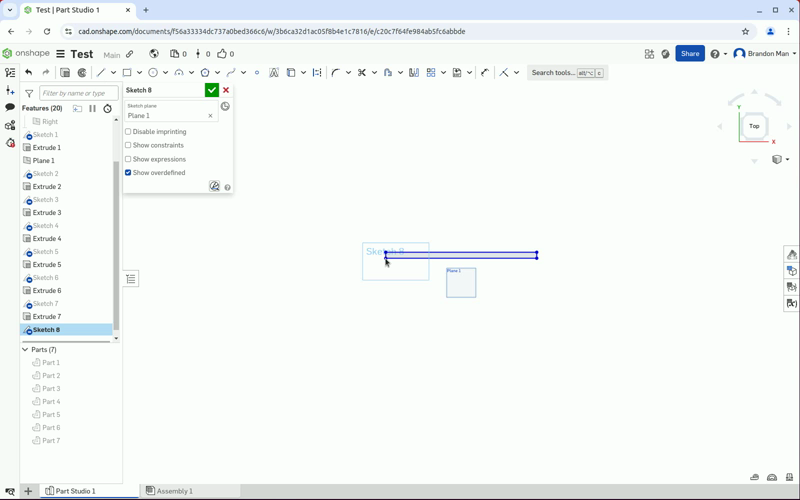
mouse_move(402, 257)
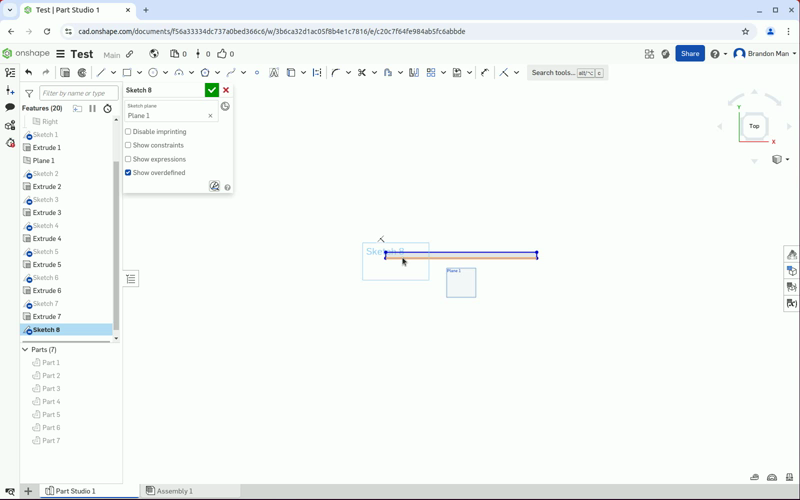
scroll(6)
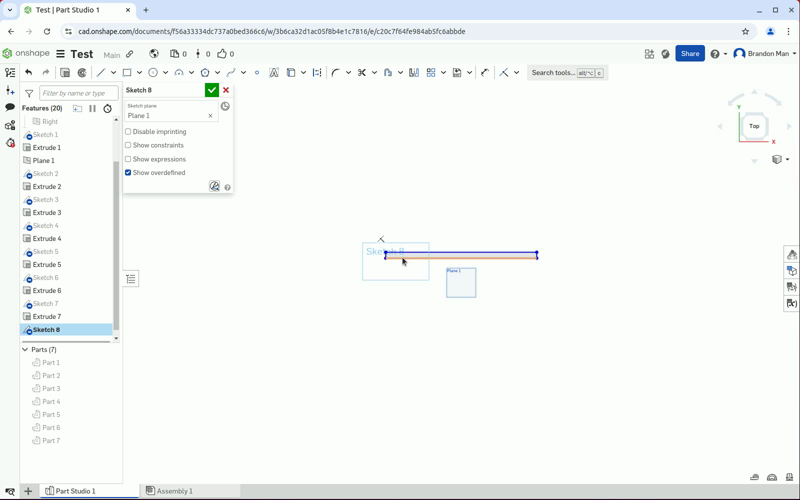
scroll(6)
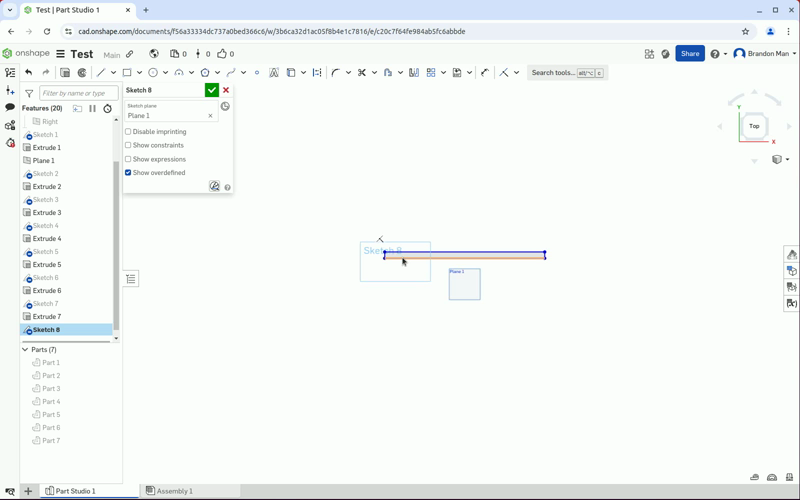
scroll(6)
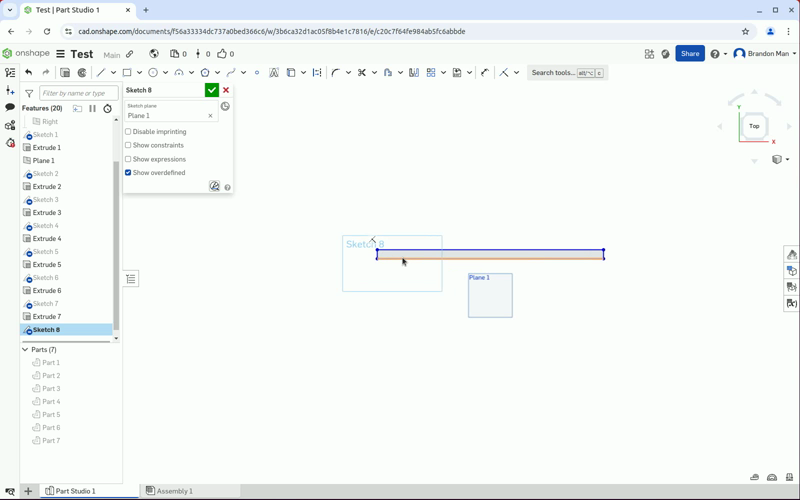
scroll(6)
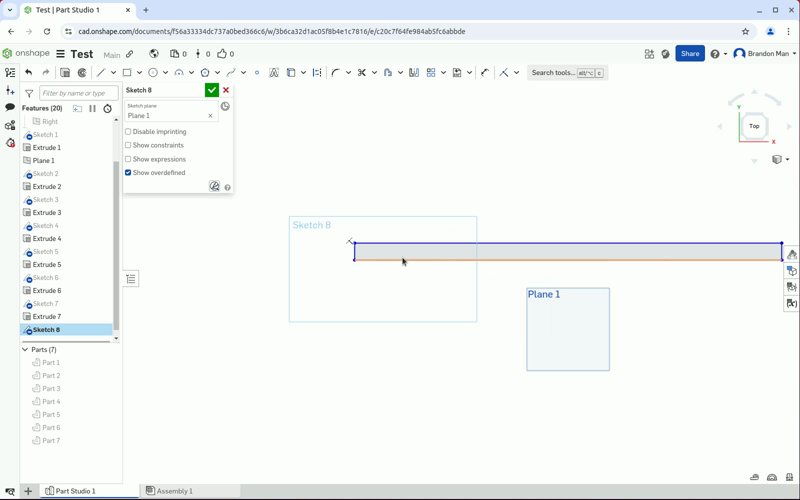
scroll(6)
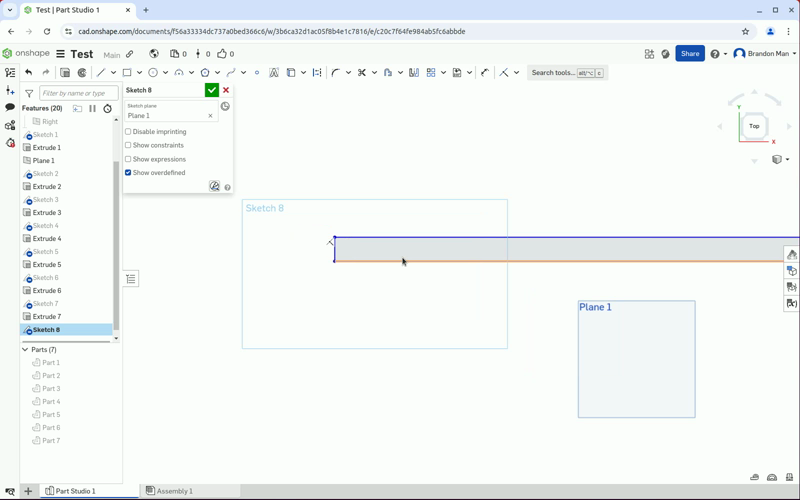
scroll(6)
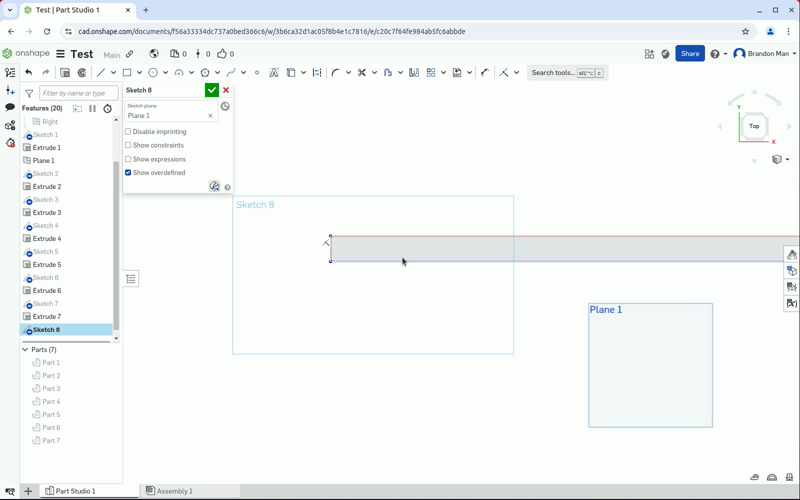
scroll(6)
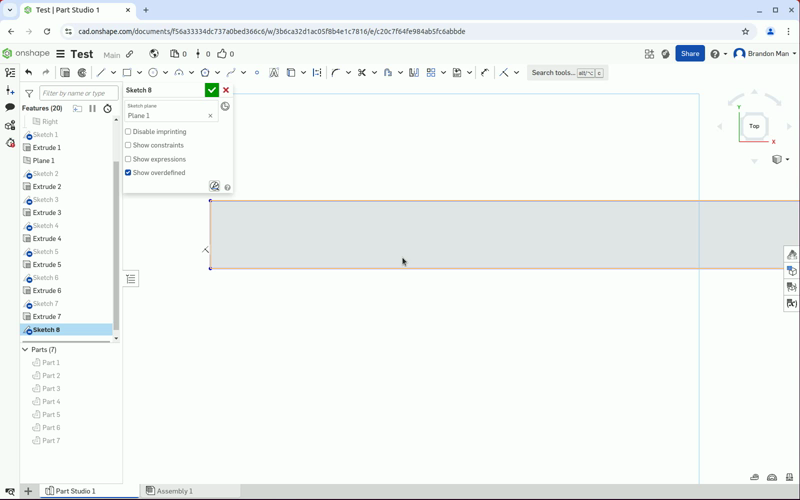
click(402, 257)
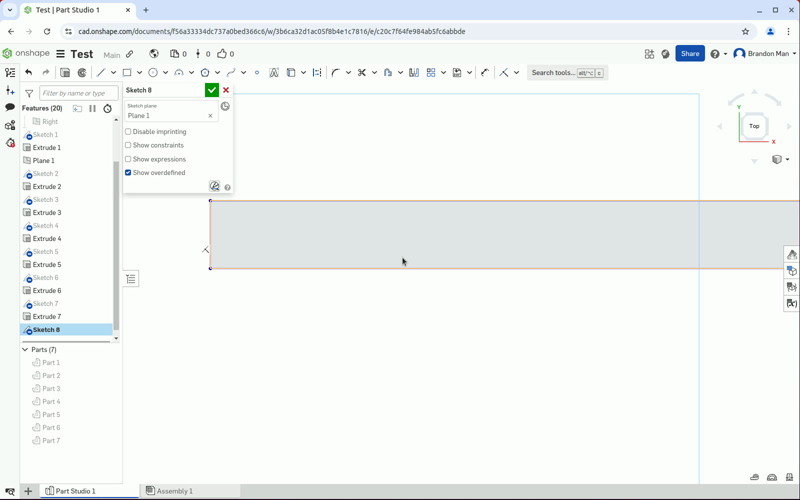
scroll(-6)
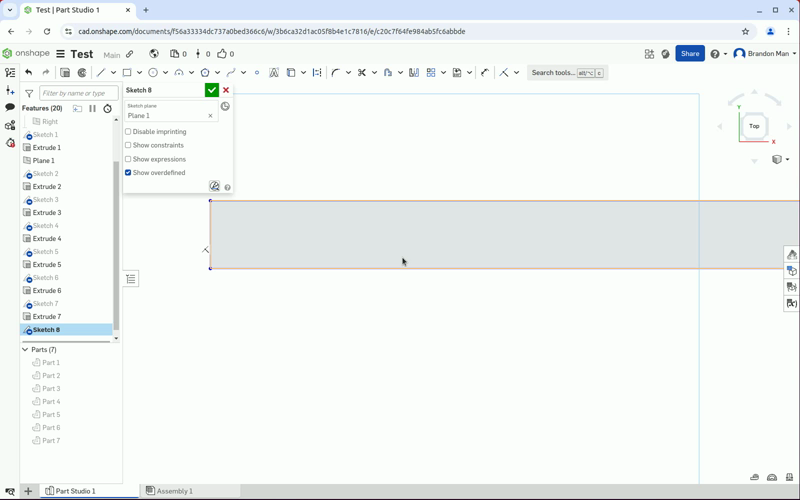
scroll(-6)
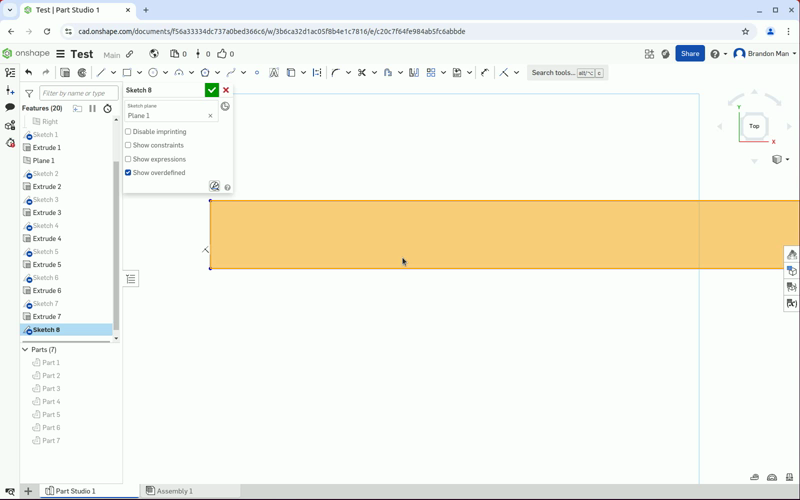
scroll(-6)
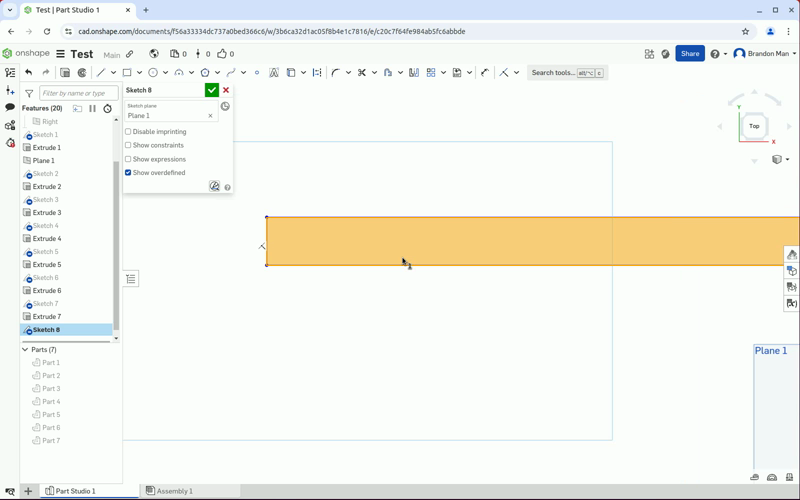
scroll(-6)
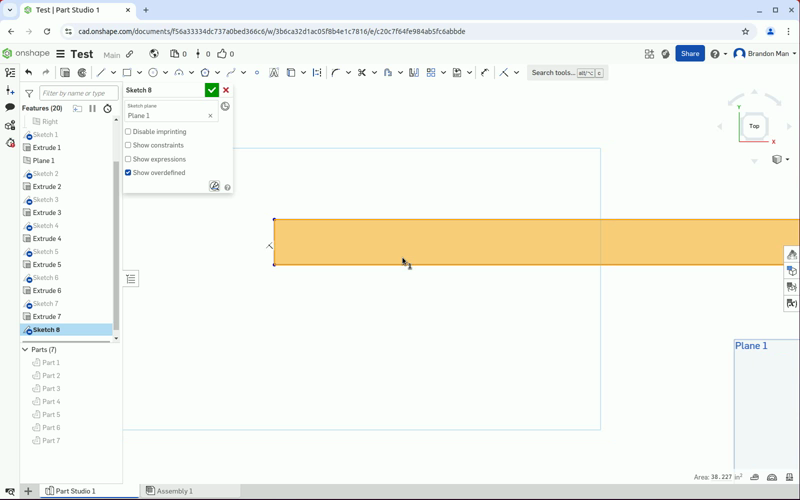
scroll(-6)
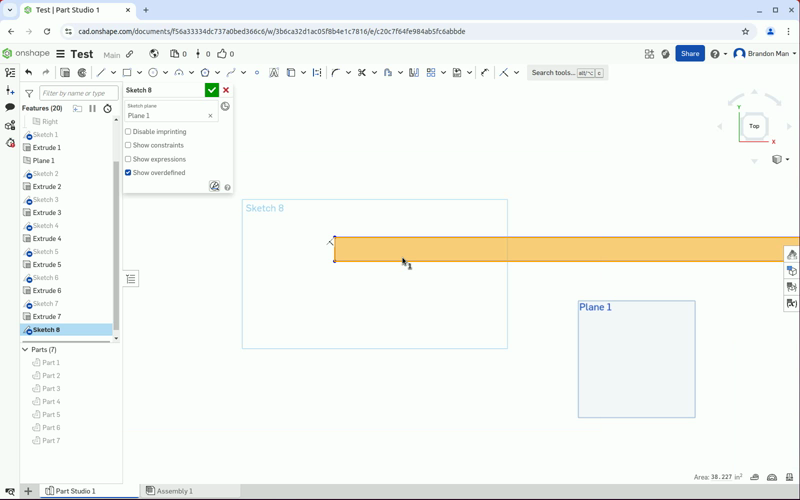
scroll(-6)
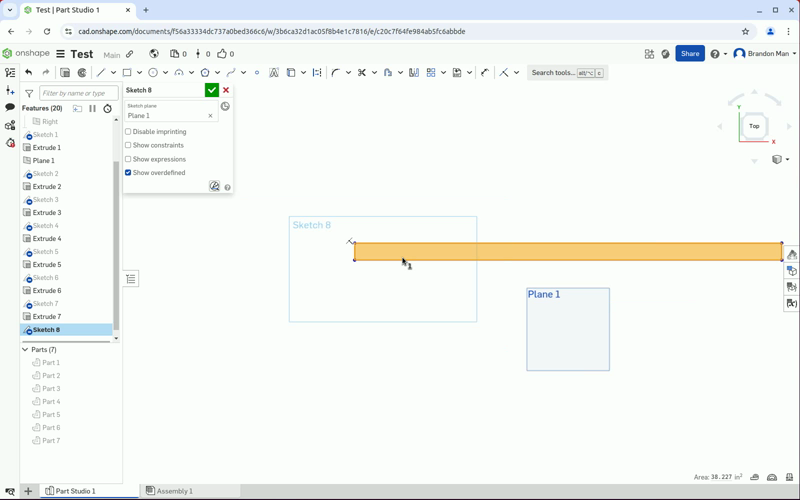
scroll(-6)
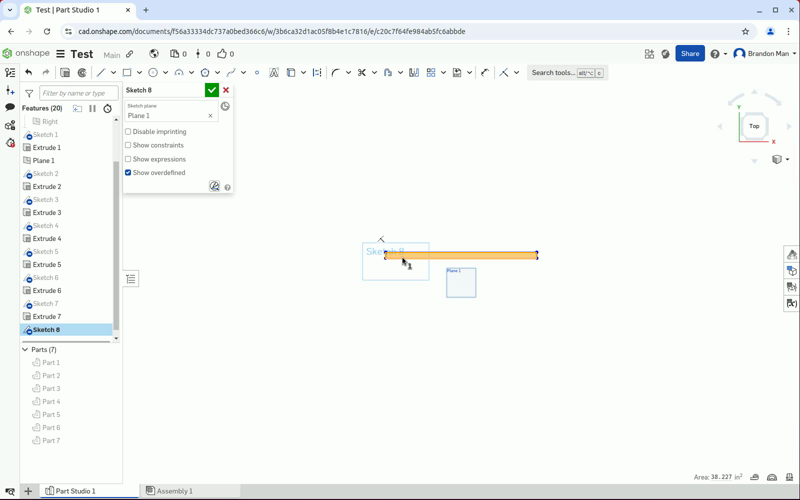
mouse_move(73, 352)
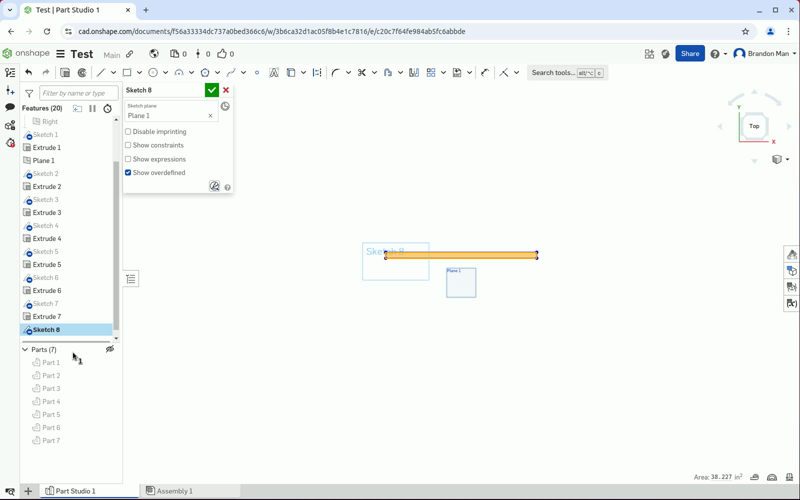
key(shift+y)
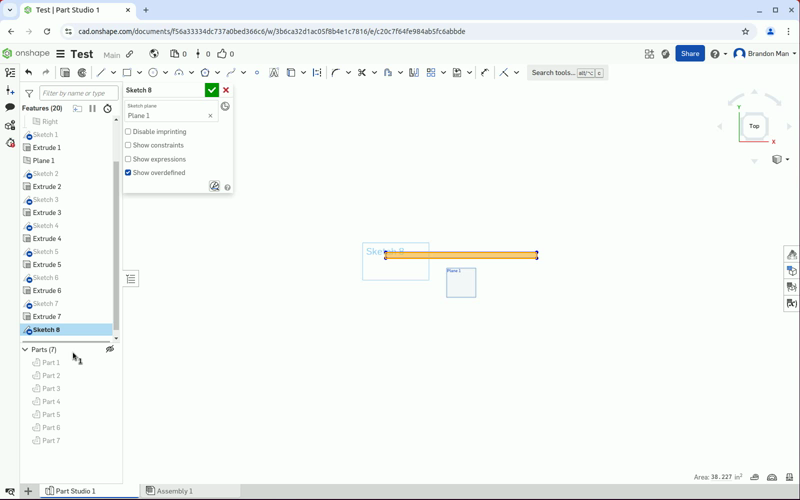
key(shift+e)
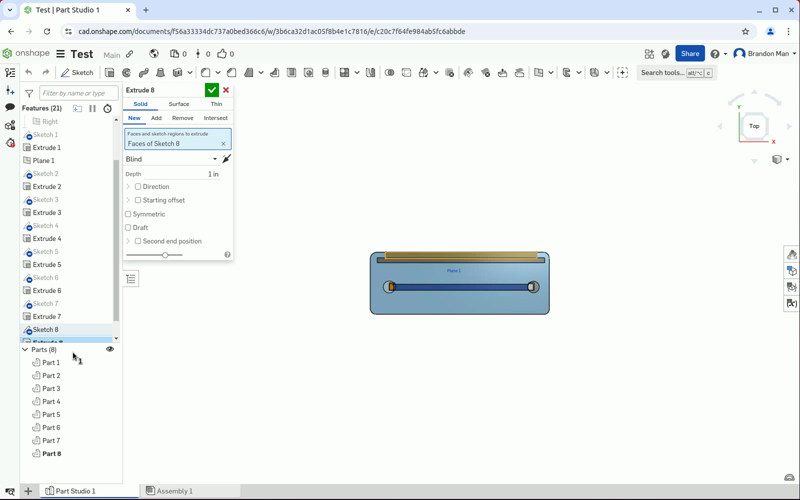
mouse_move(143, 106)
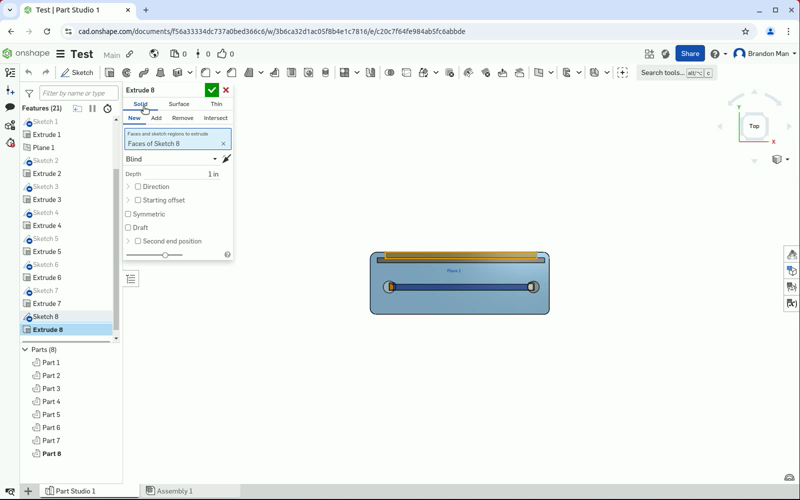
click(143, 106)
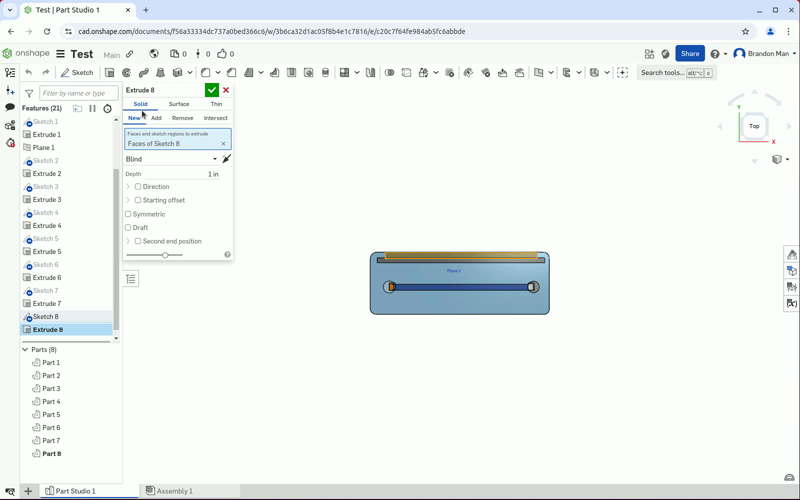
mouse_move(137, 120)
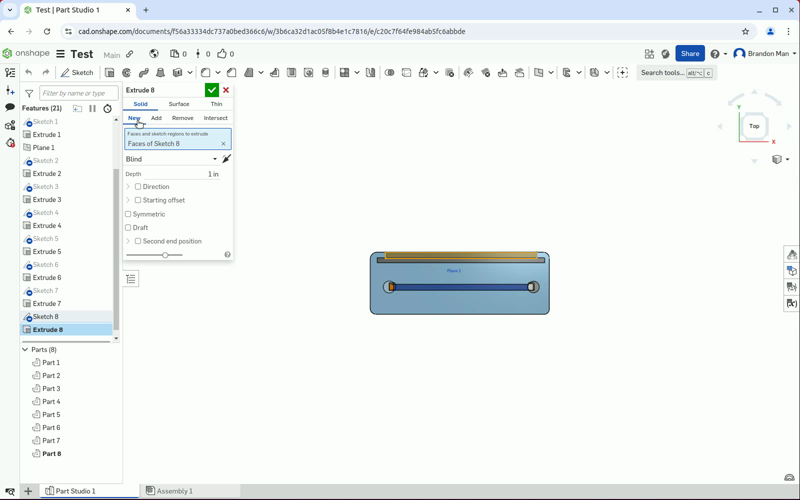
click(137, 120)
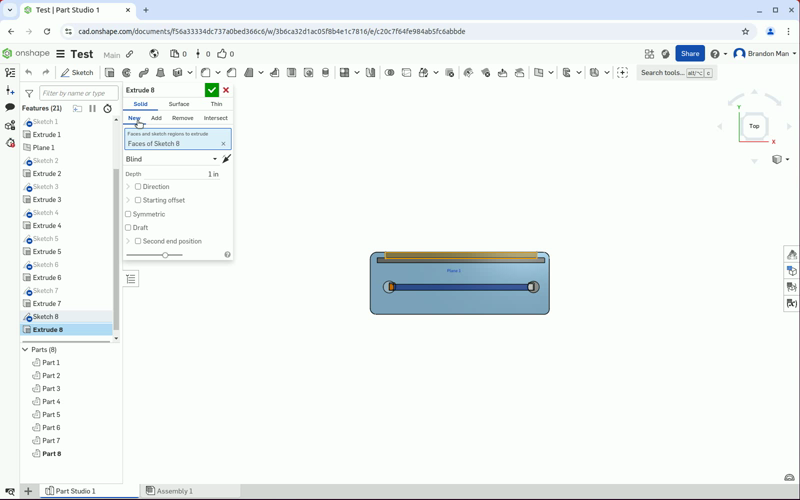
key(tab, 4)
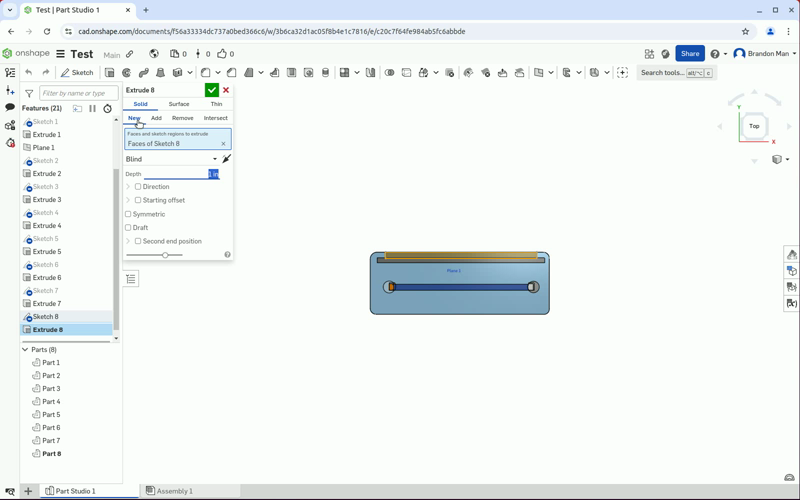
text(5.055)
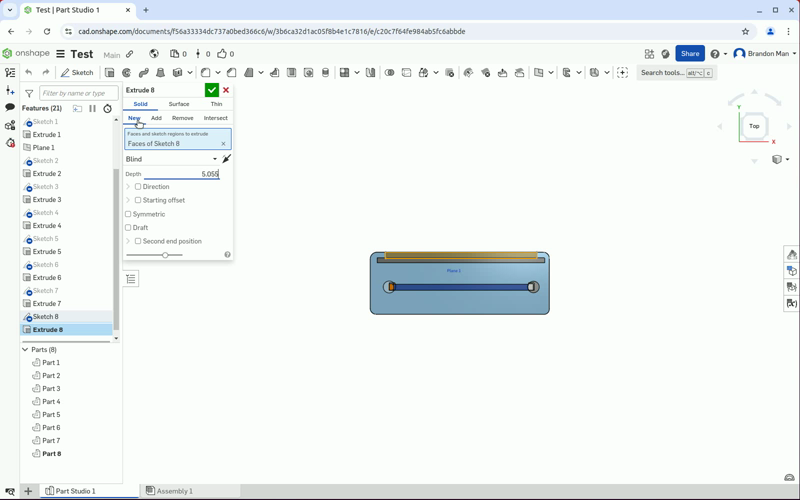
key(enter)
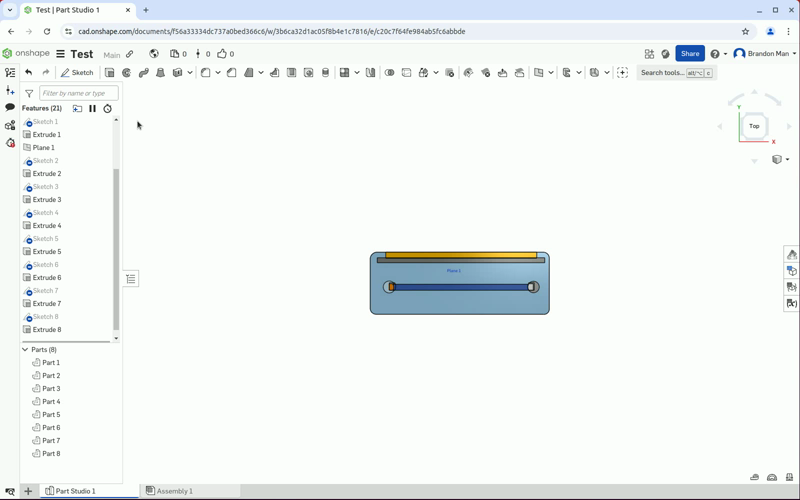
key(shift+h)
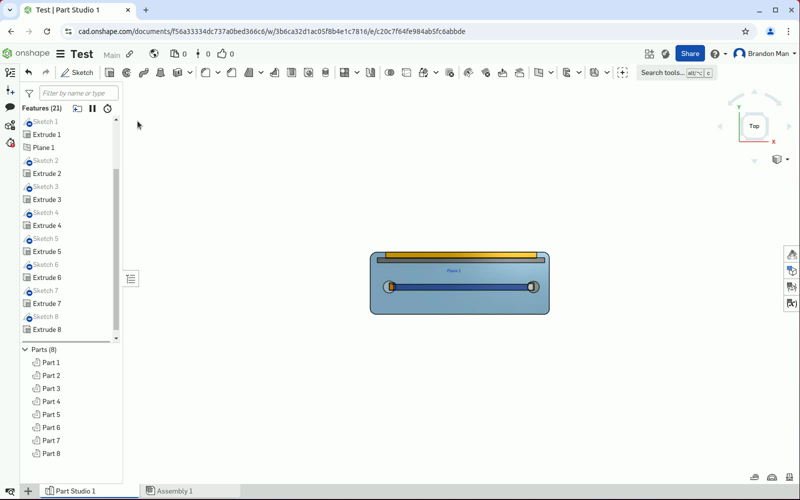
key(shift+h)
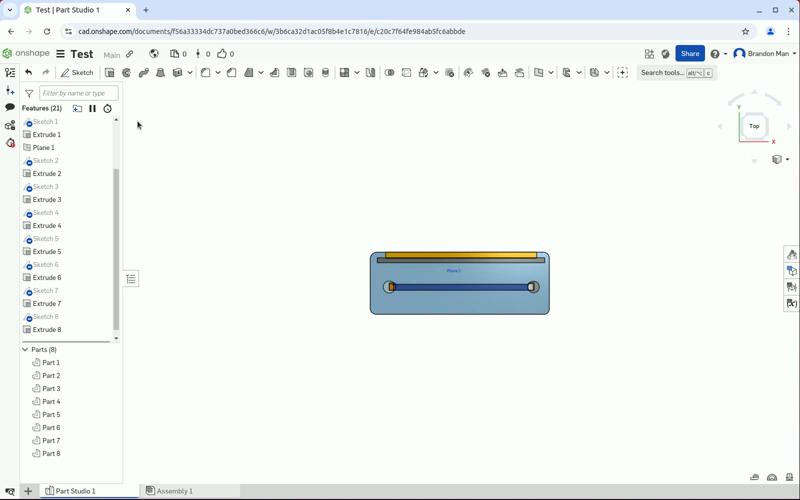
key(shift+7)
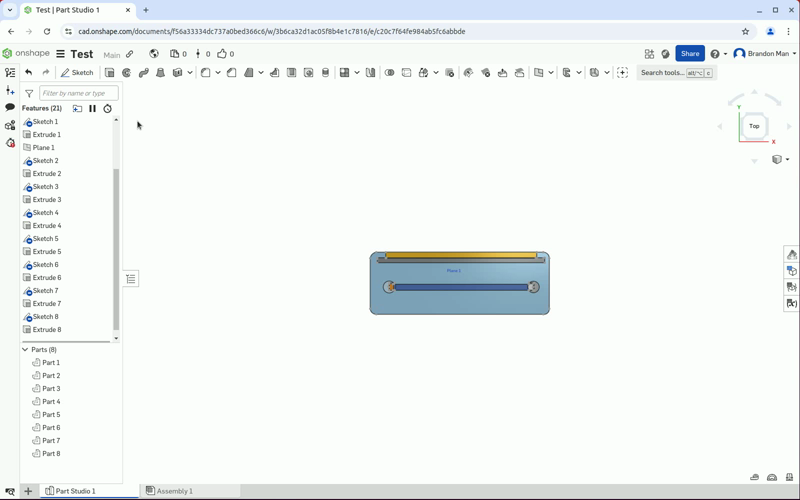
key(up, 3)
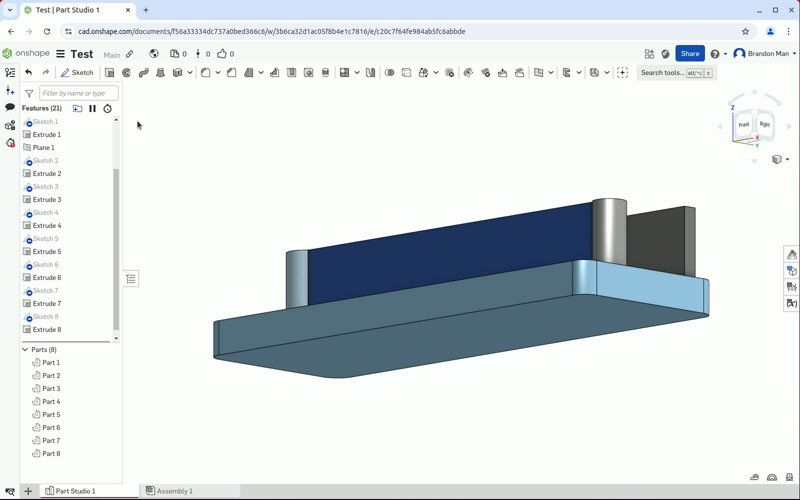
key(left, 3)
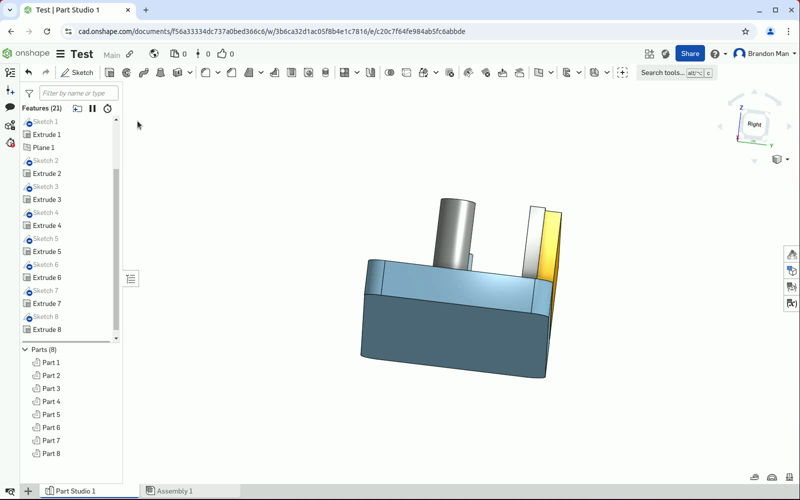
key(right, 3)
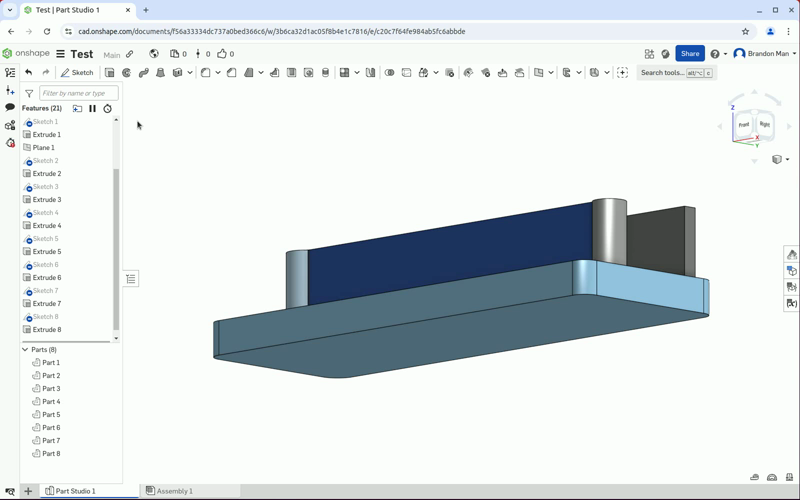
key(down, 3)
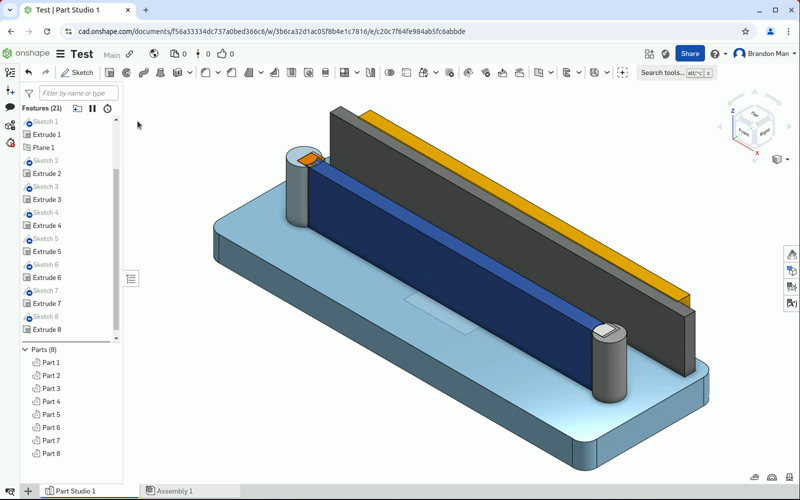
mouse_move(69, 124)
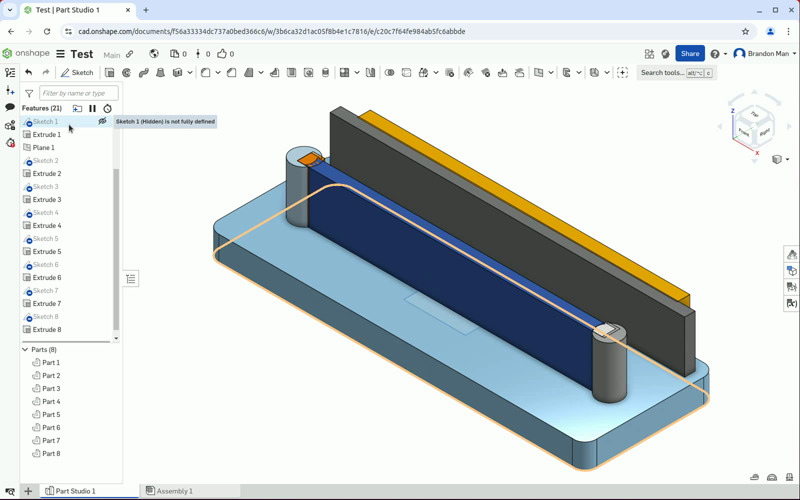
click(69, 124)